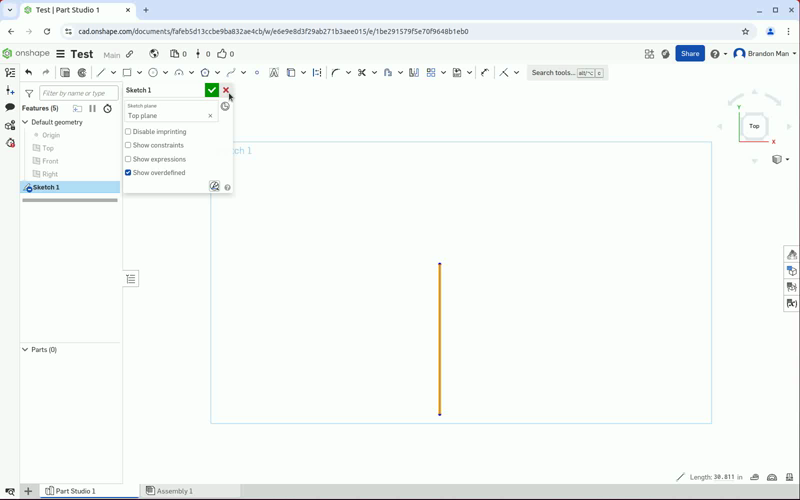
key(shift+h)
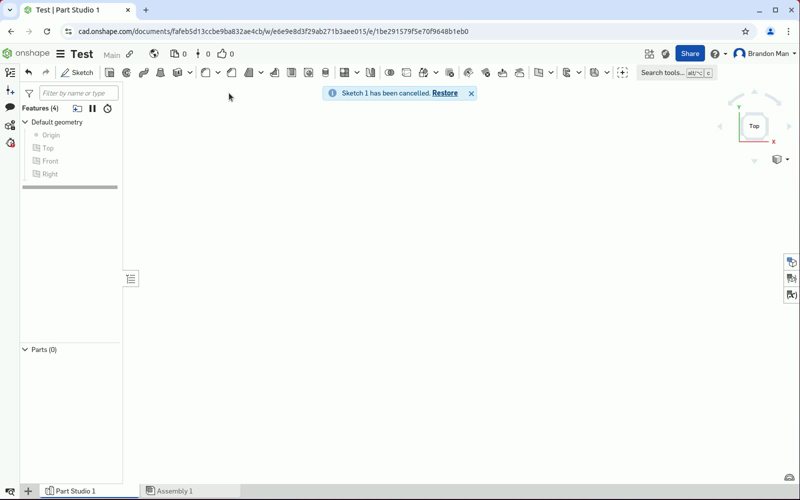
mouse_move(73, 352)
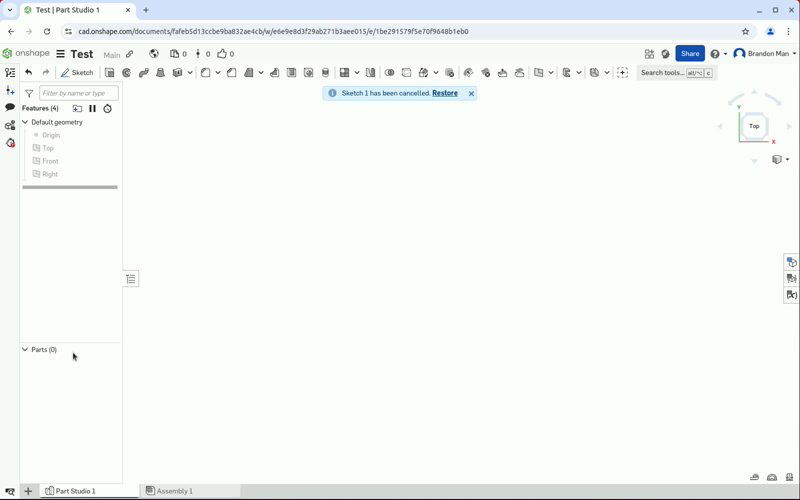
key(y)
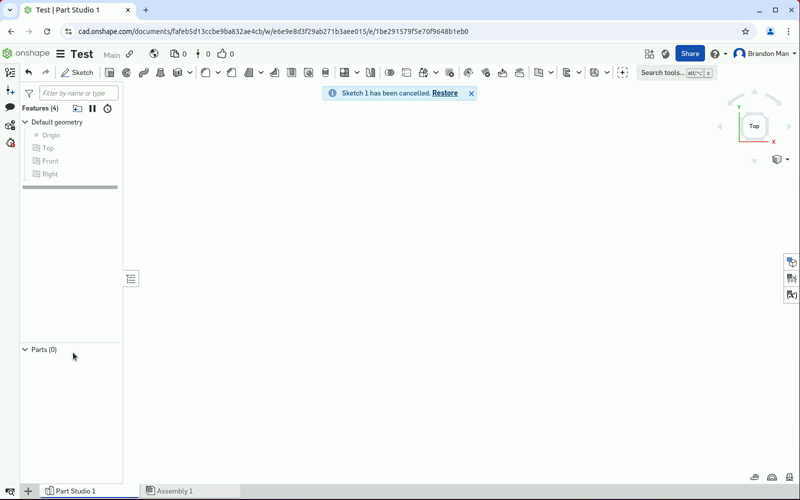
key(shift+p)
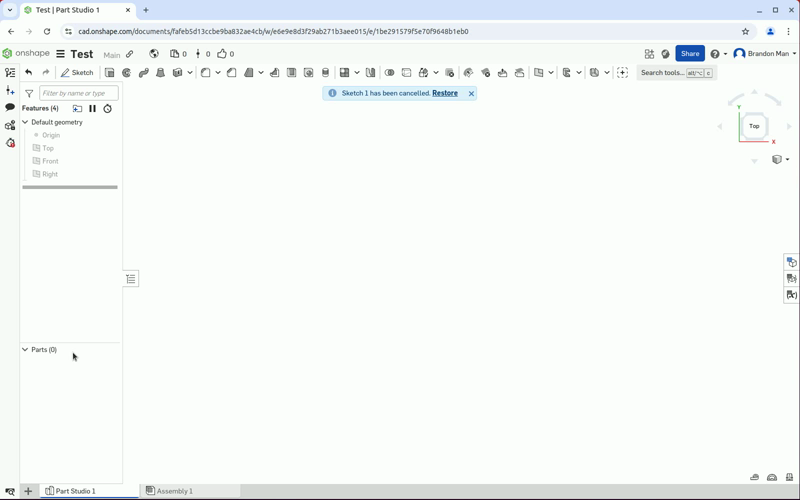
key(space)
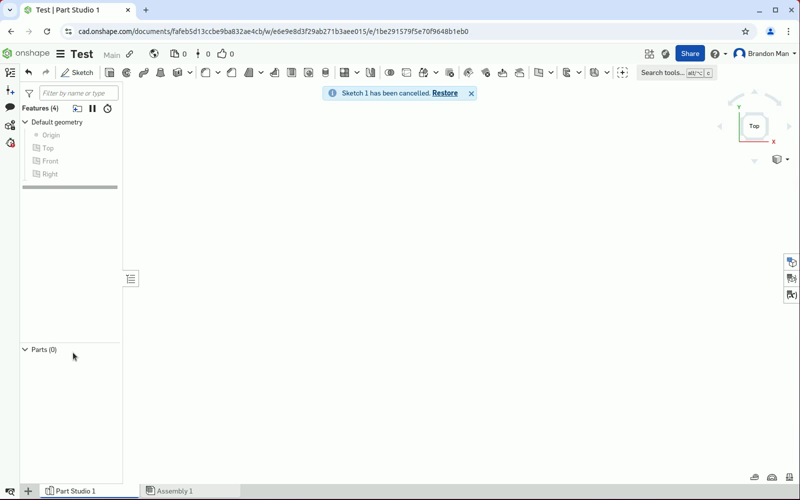
key_down(shift)
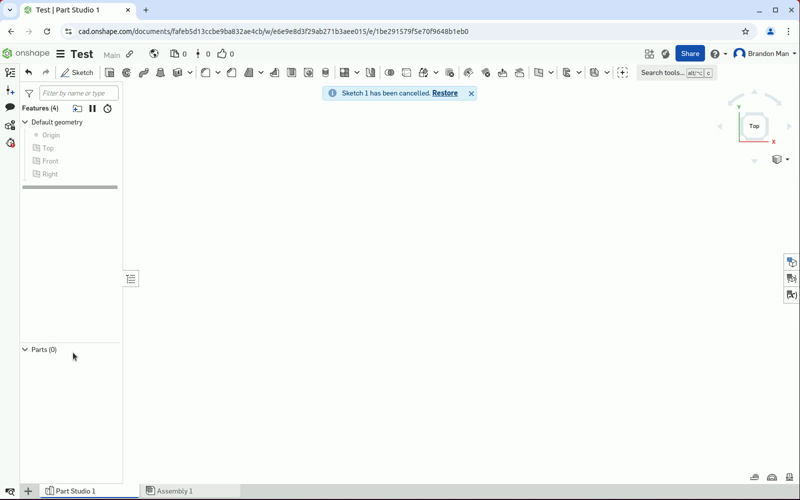
key(up)
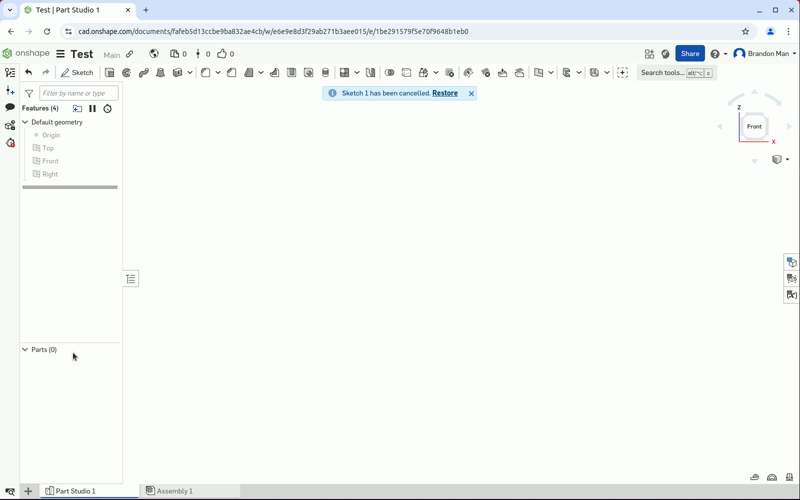
key_up(shift)
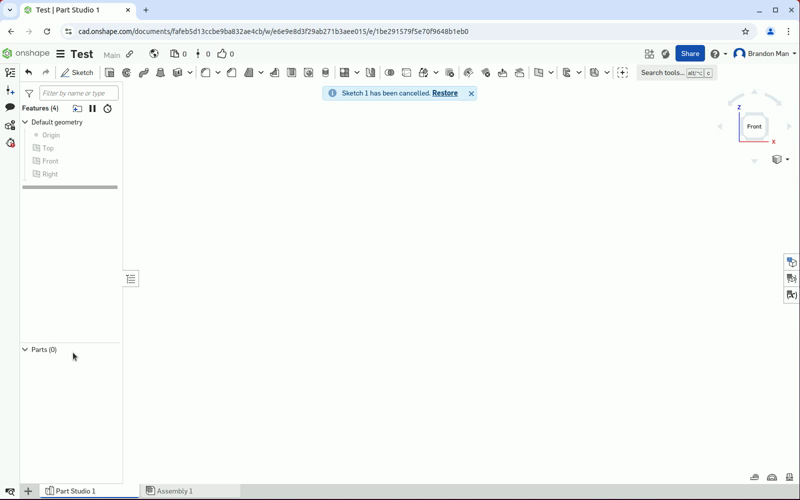
key(space)
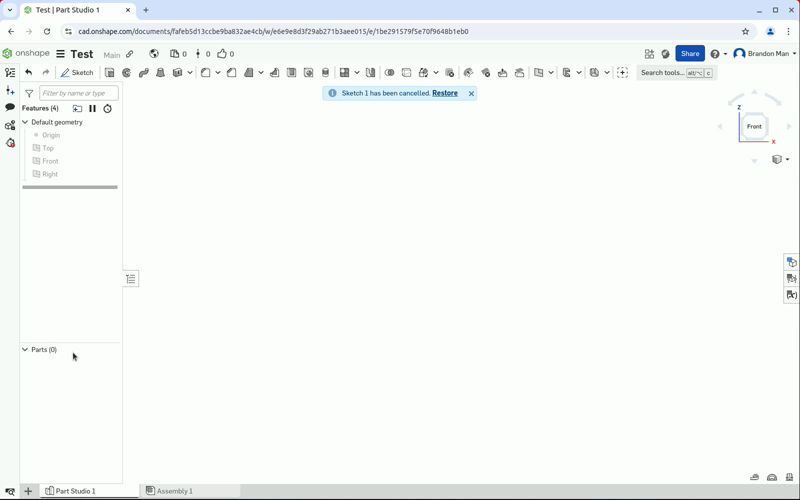
key_down(shift)
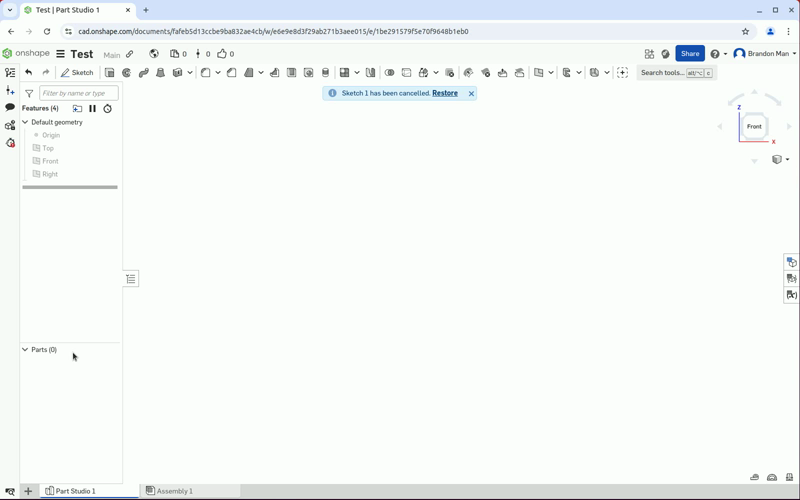
key(left)
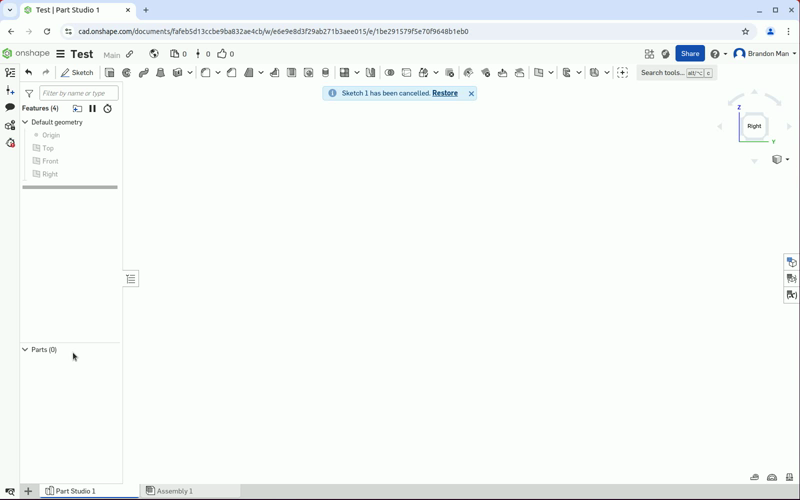
key_up(shift)
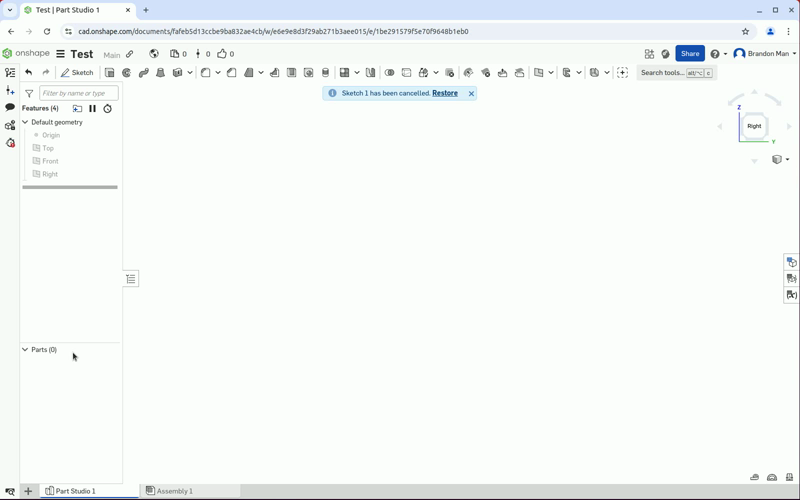
mouse_move(73, 352)
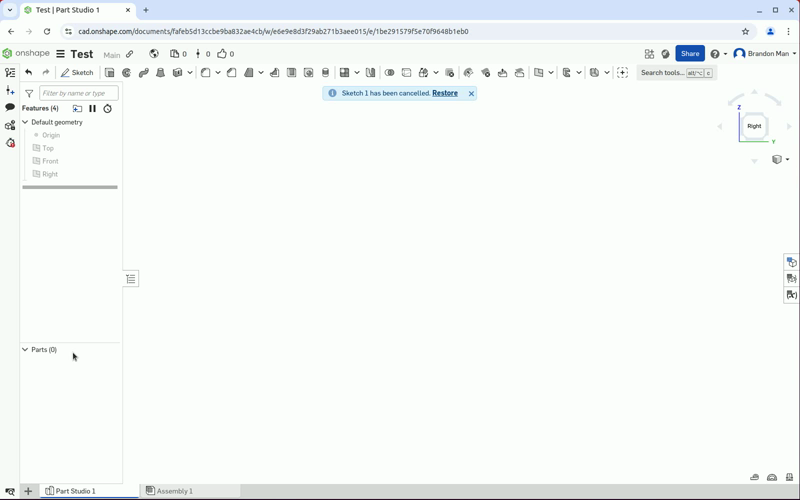
key(shift+y)
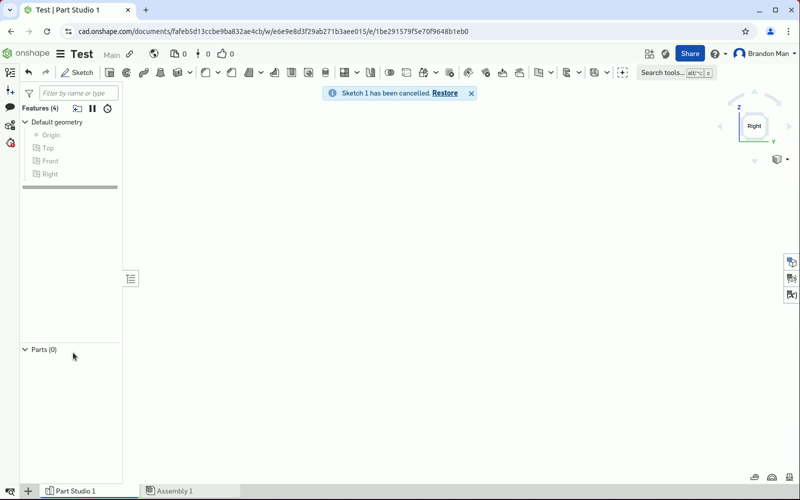
key(shift+s)
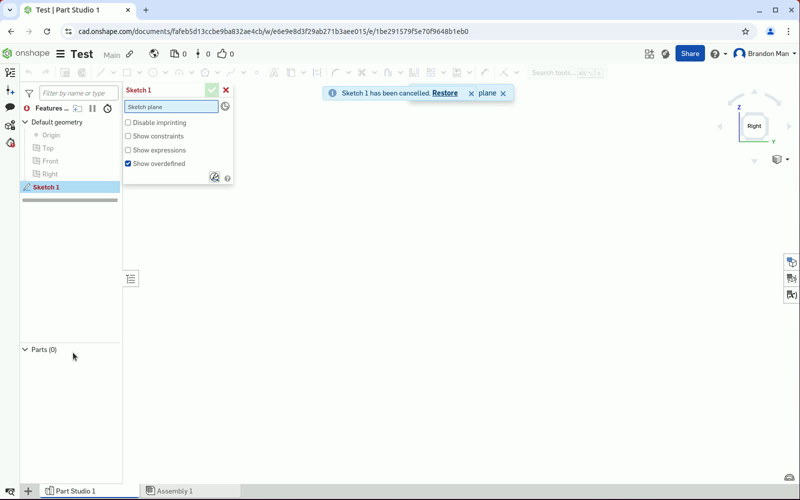
mouse_move(73, 176)
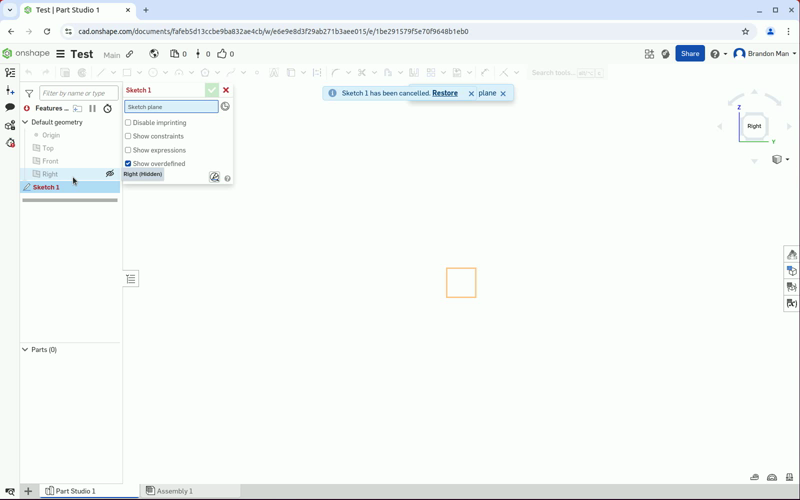
click(73, 176)
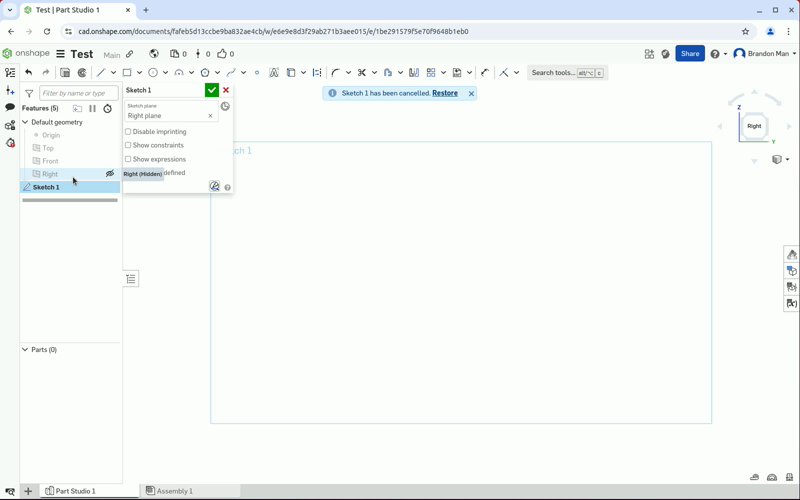
mouse_move(73, 352)
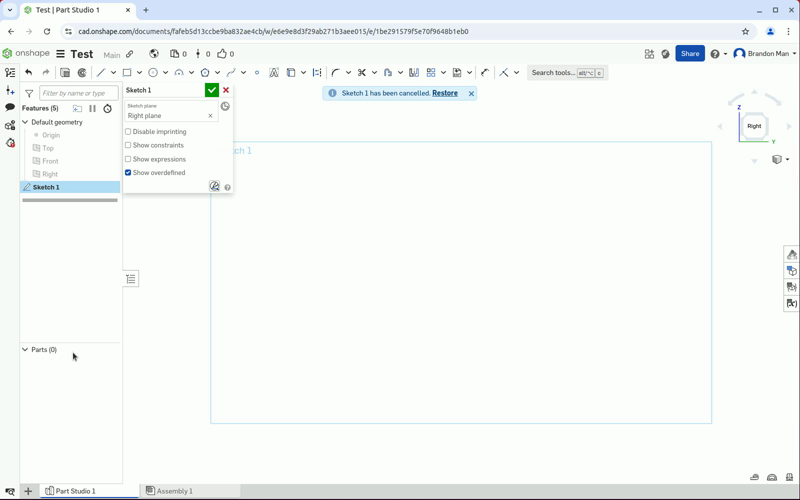
key(y)
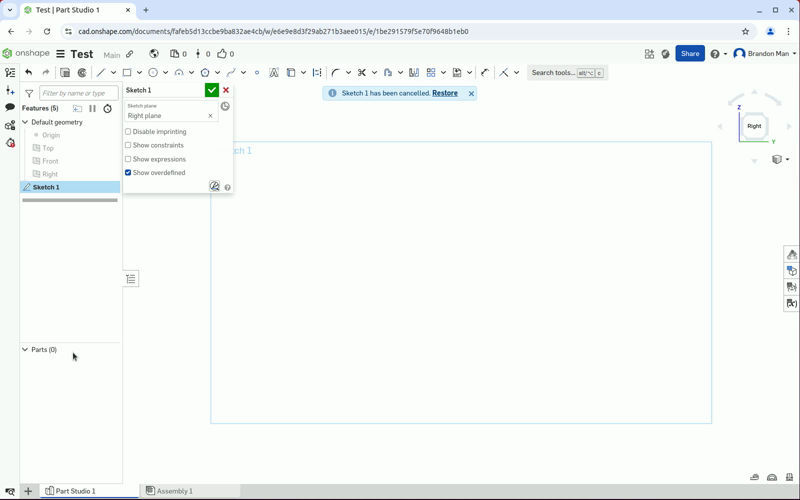
key(l)
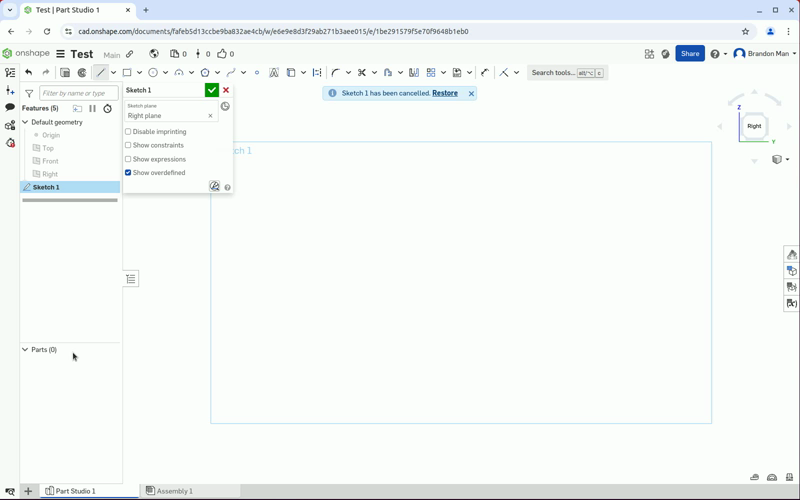
key_down(shift)
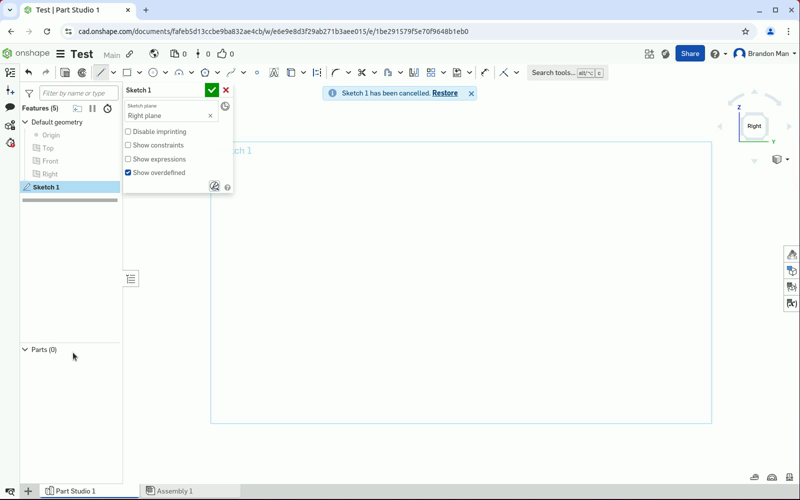
mouse_move(452, 278)
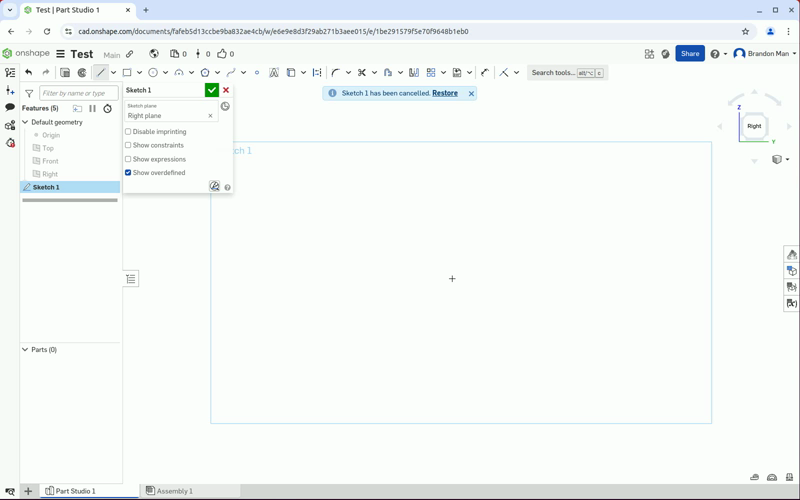
click(452, 278)
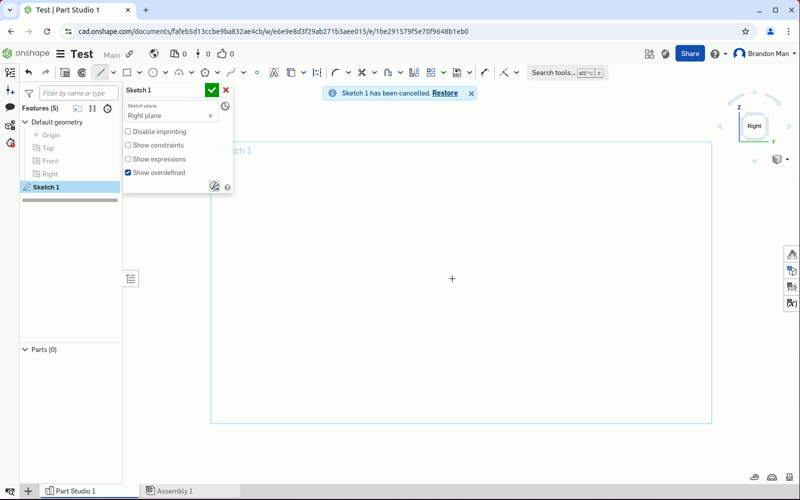
key_up(shift)
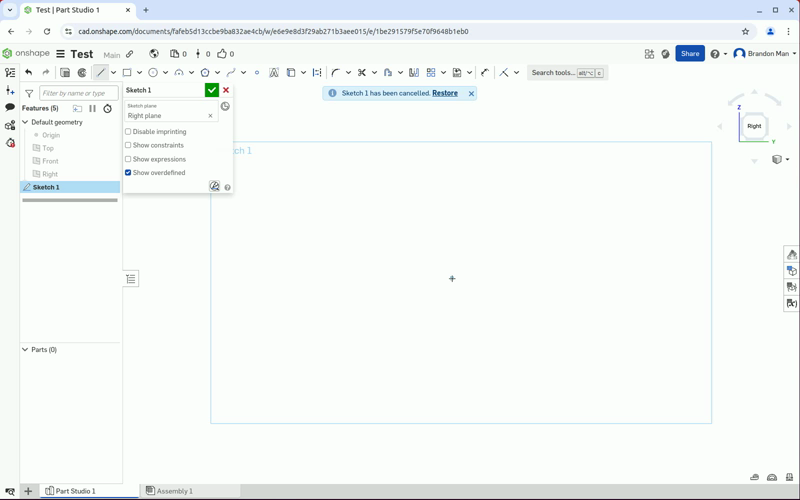
key_down(shift)
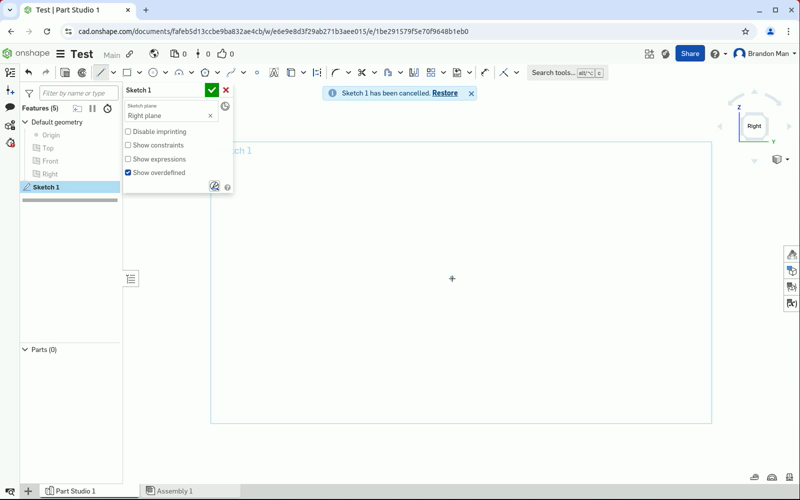
mouse_move(482, 278)
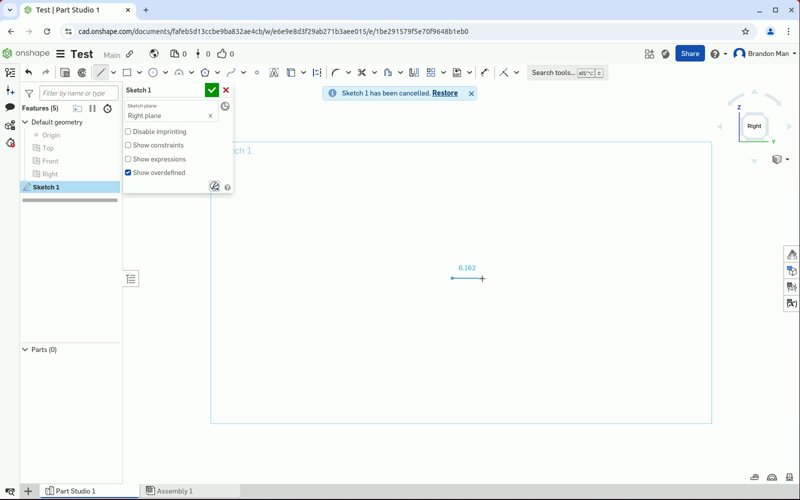
mouse_move(461, 278)
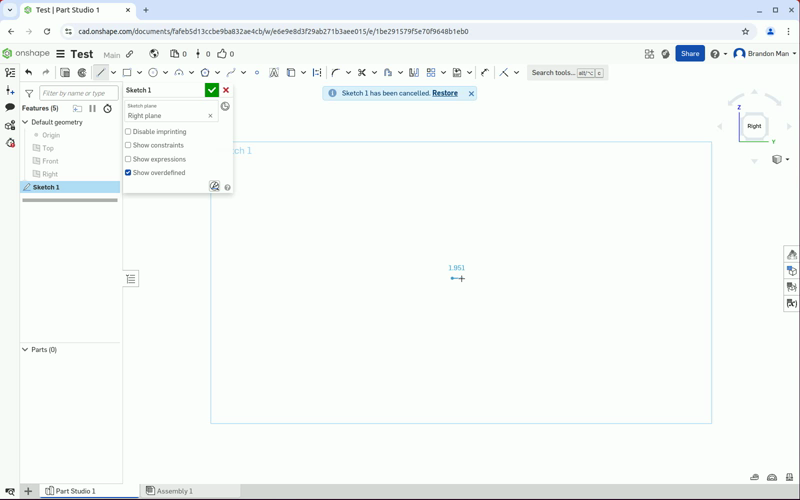
click(461, 278)
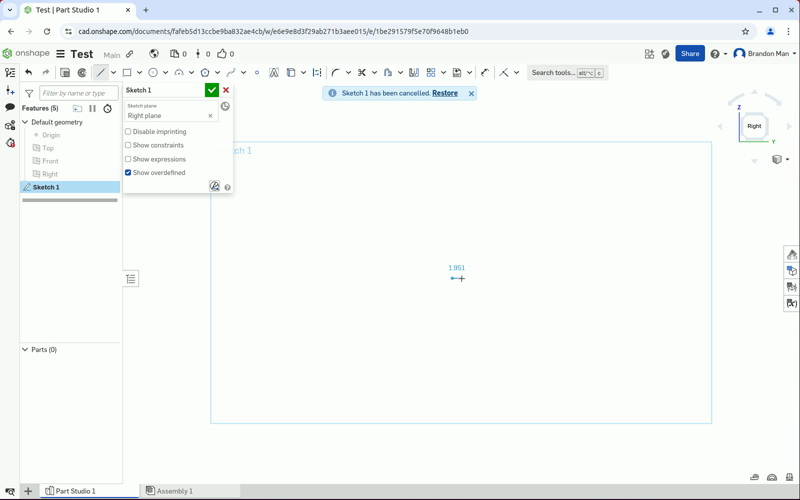
key_up(shift)
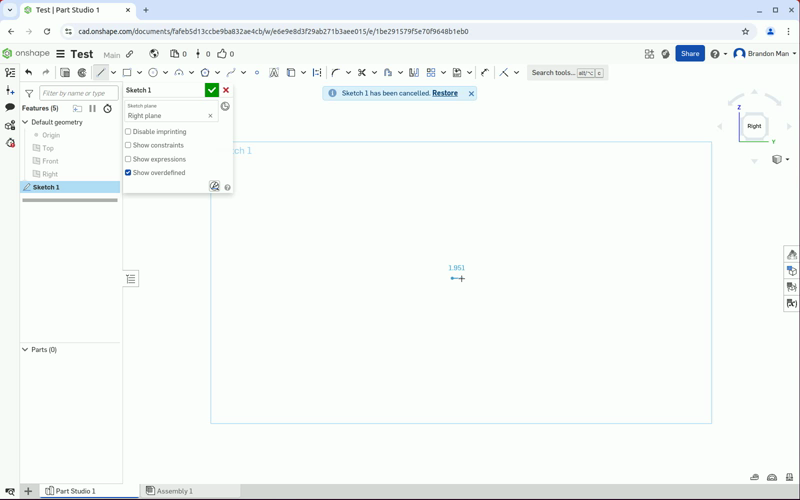
key_down(shift)
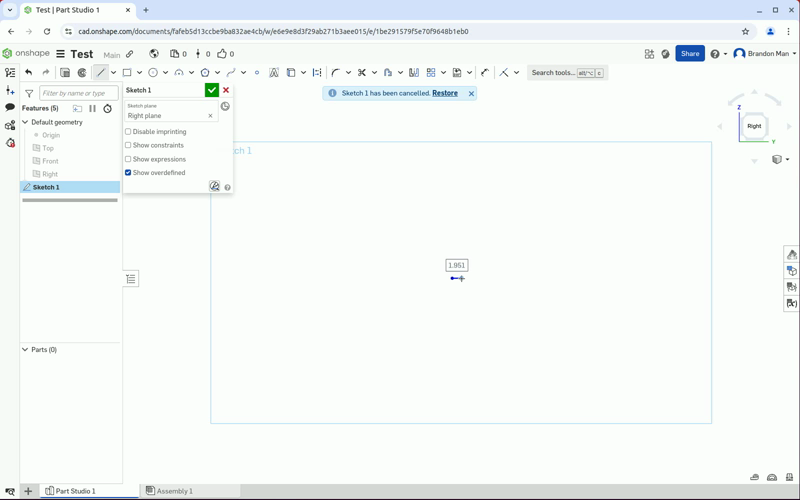
mouse_move(491, 278)
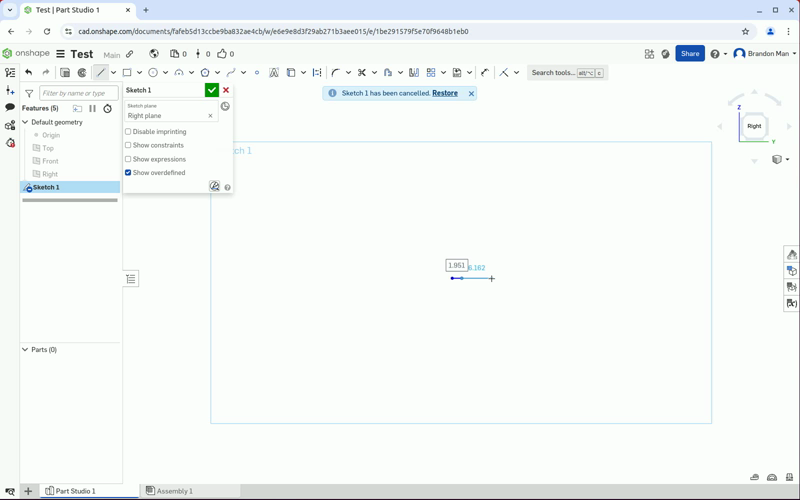
mouse_move(461, 269)
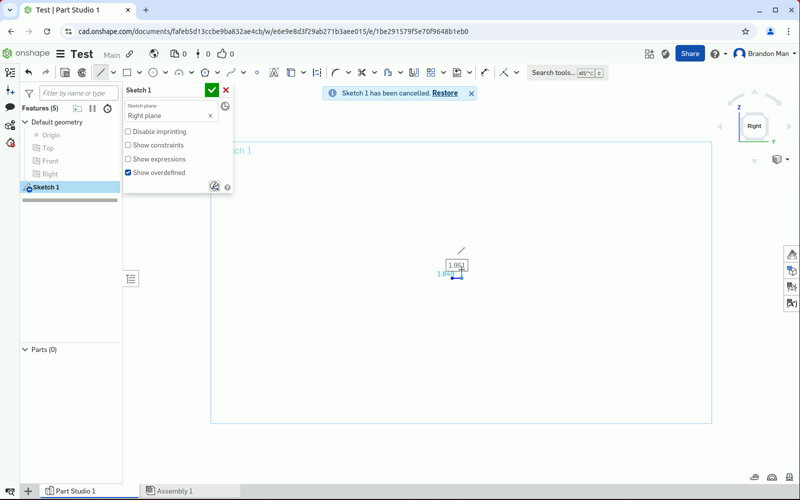
click(461, 269)
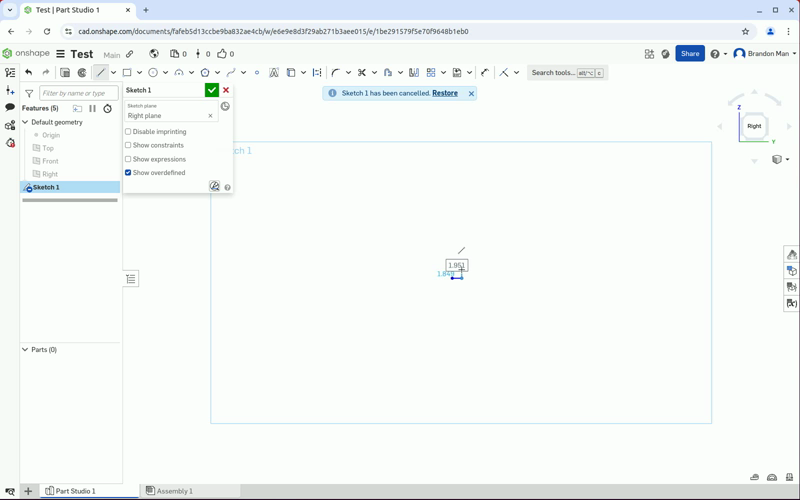
key_up(shift)
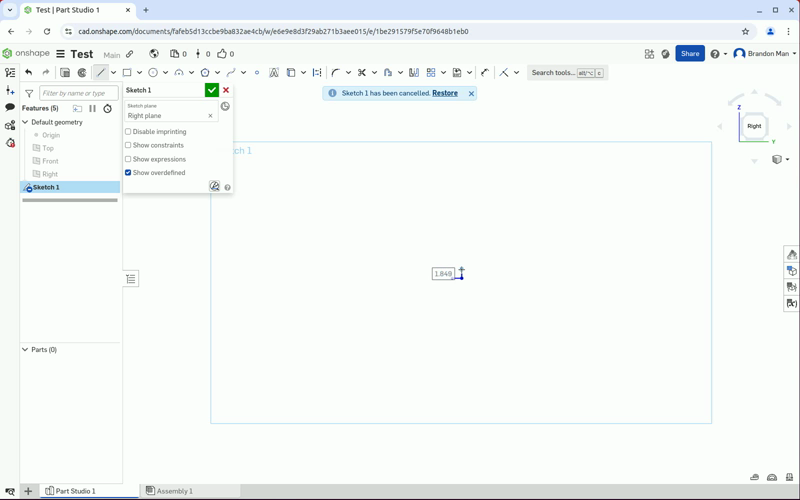
key_down(shift)
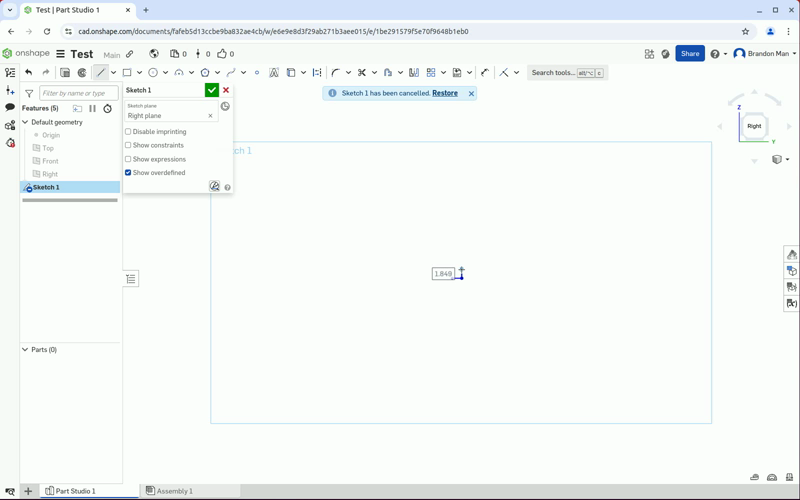
mouse_move(491, 269)
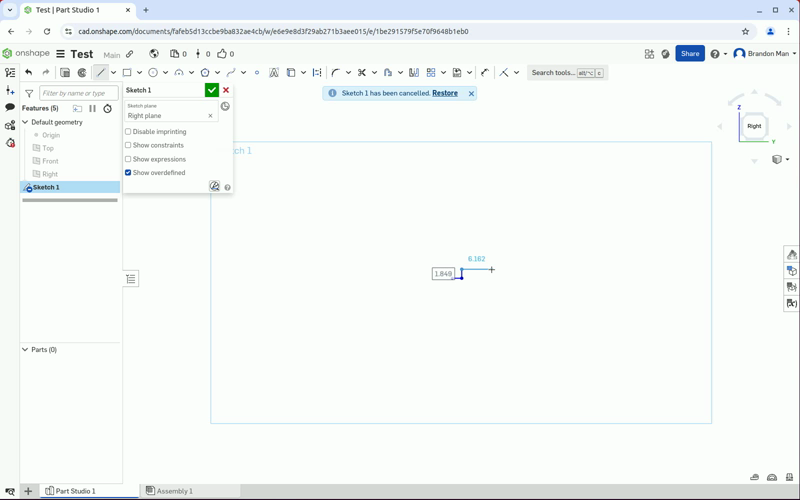
mouse_move(460, 269)
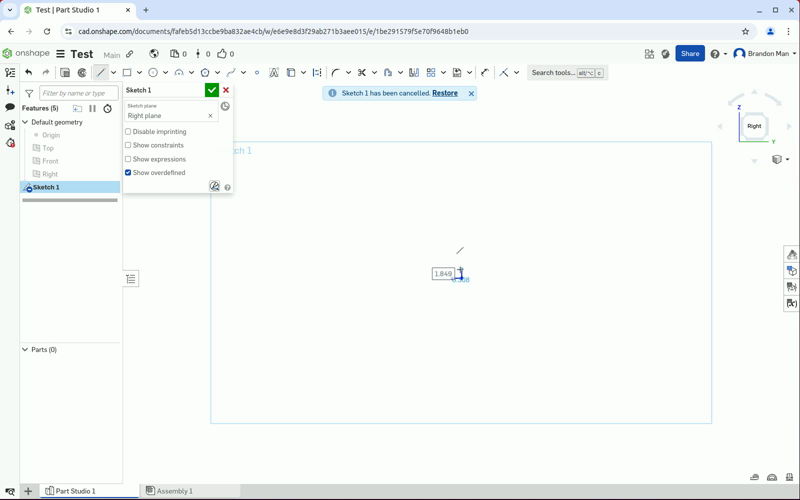
scroll(6)
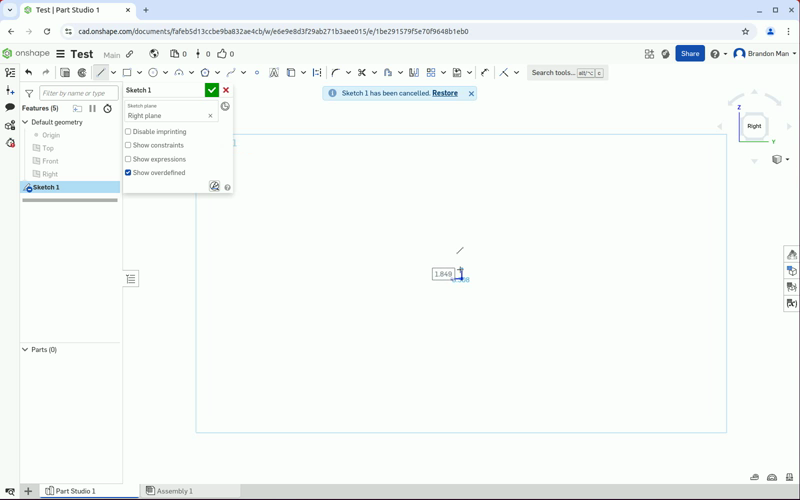
scroll(6)
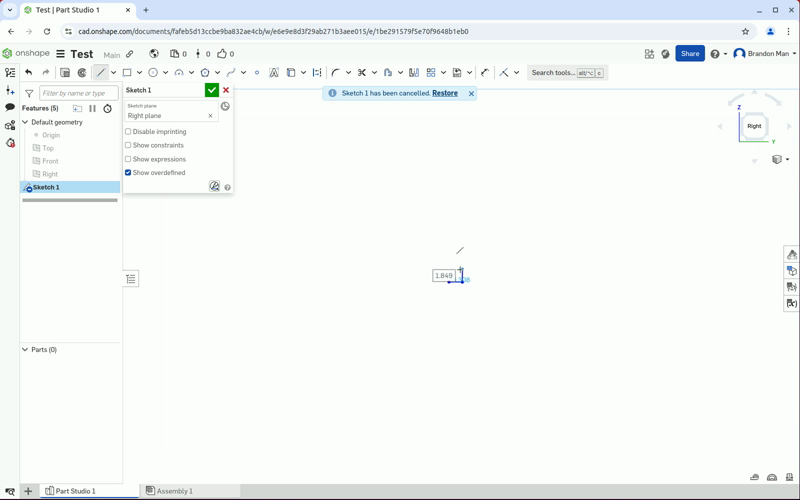
scroll(6)
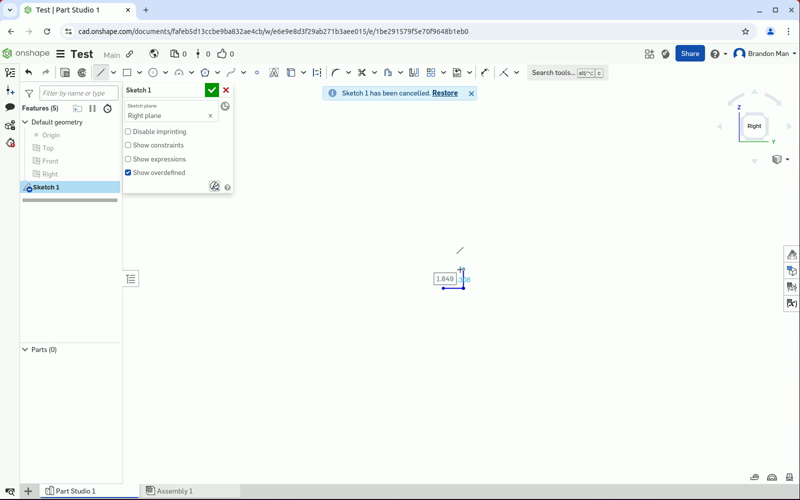
scroll(6)
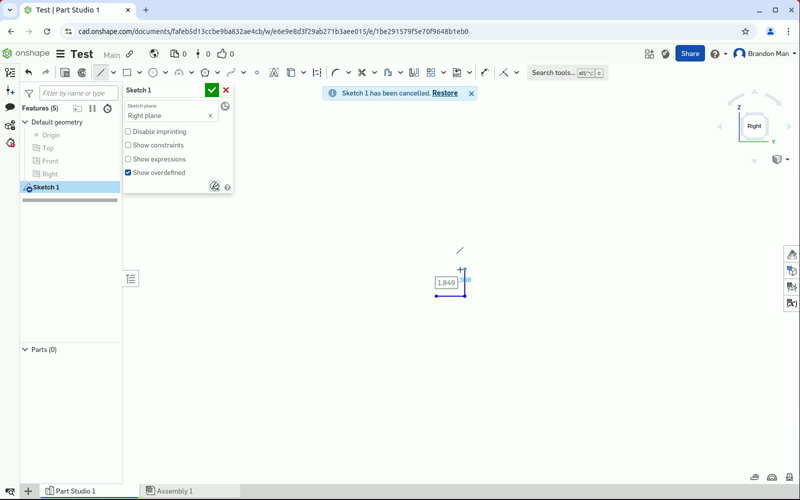
scroll(6)
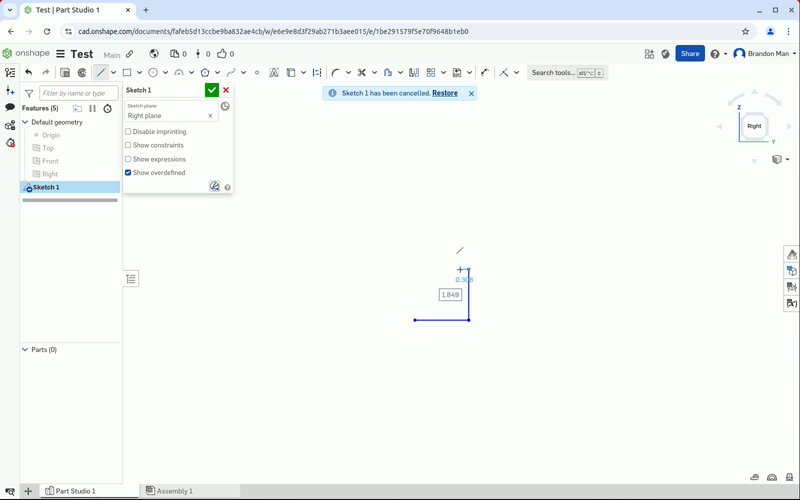
scroll(6)
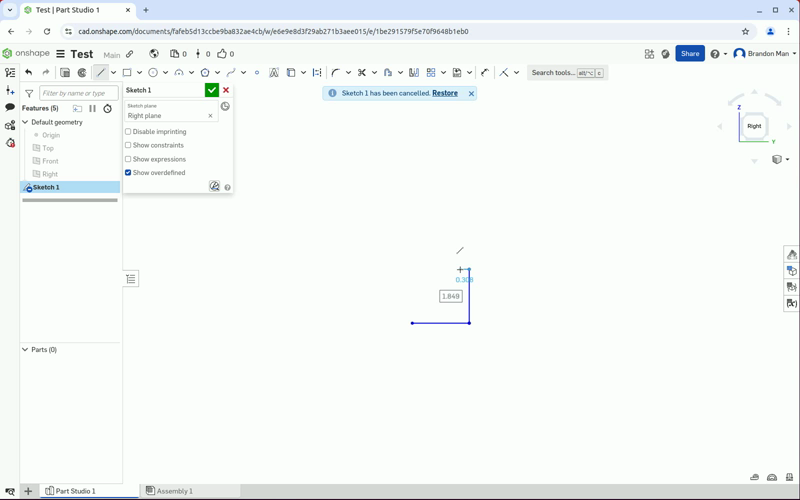
scroll(6)
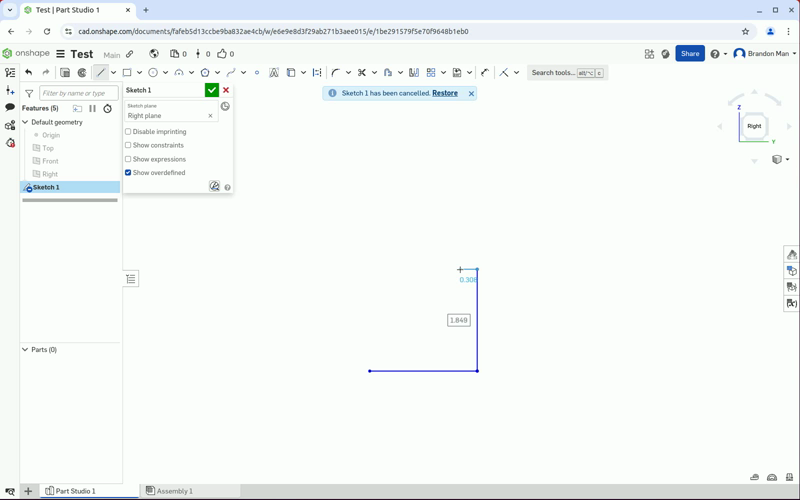
click(460, 269)
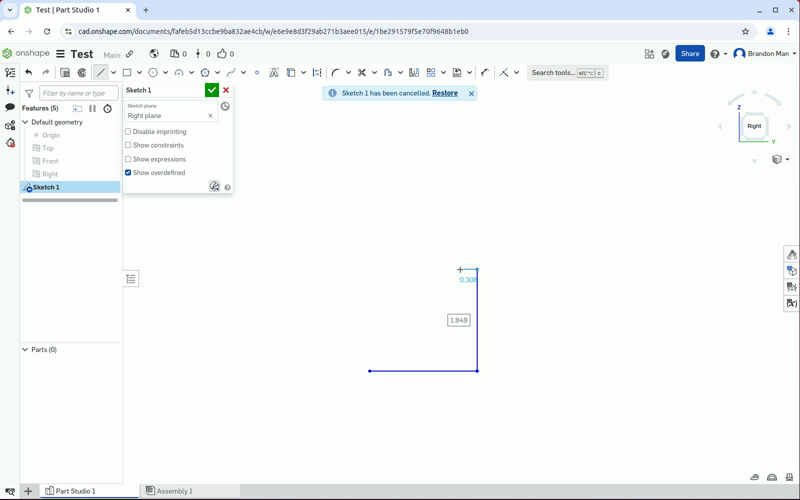
scroll(-6)
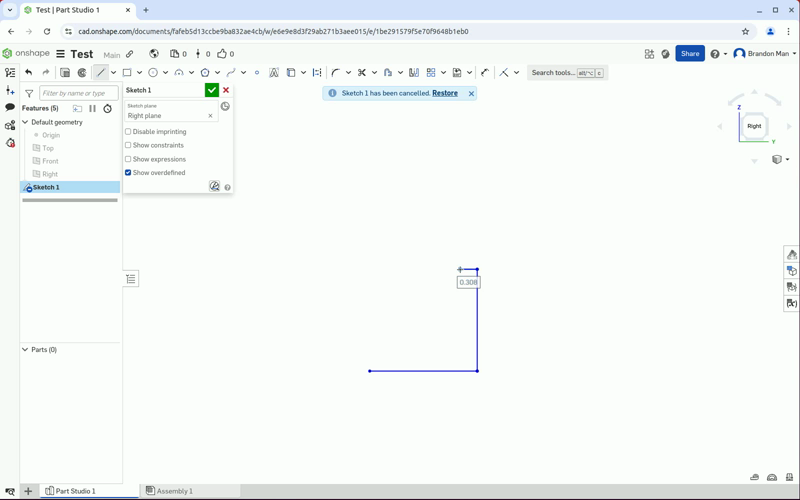
scroll(-6)
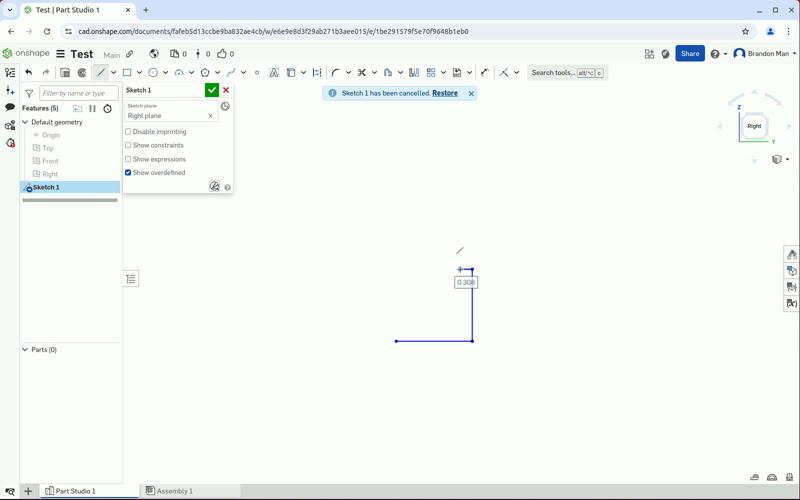
scroll(-6)
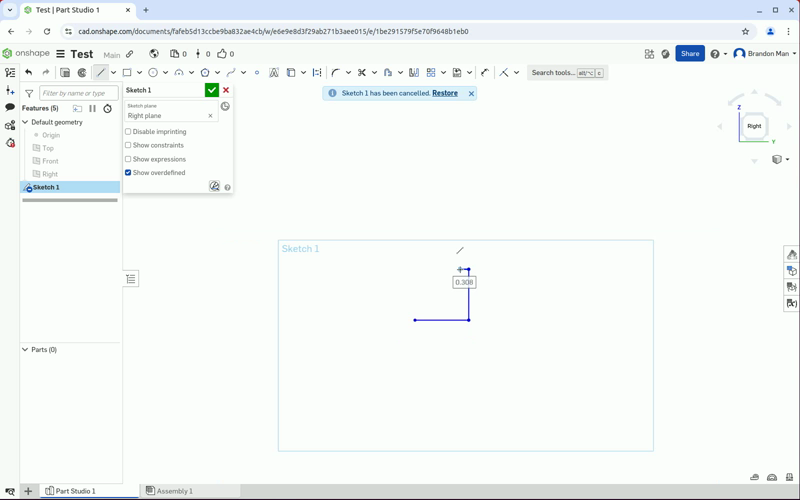
scroll(-6)
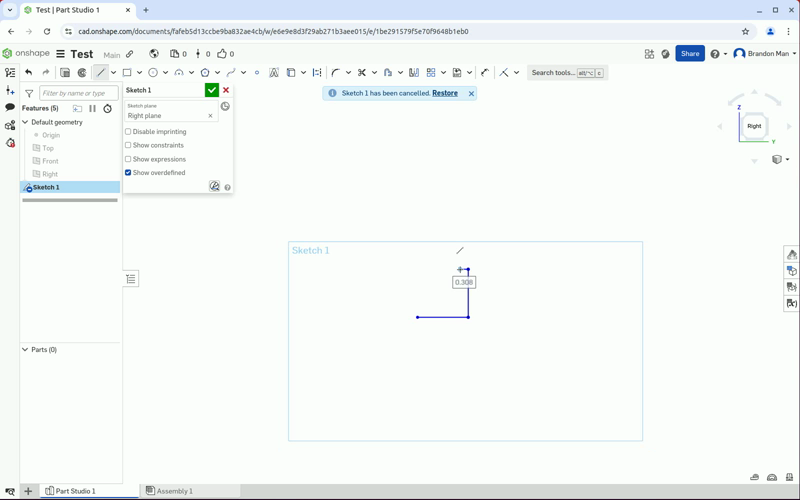
scroll(-6)
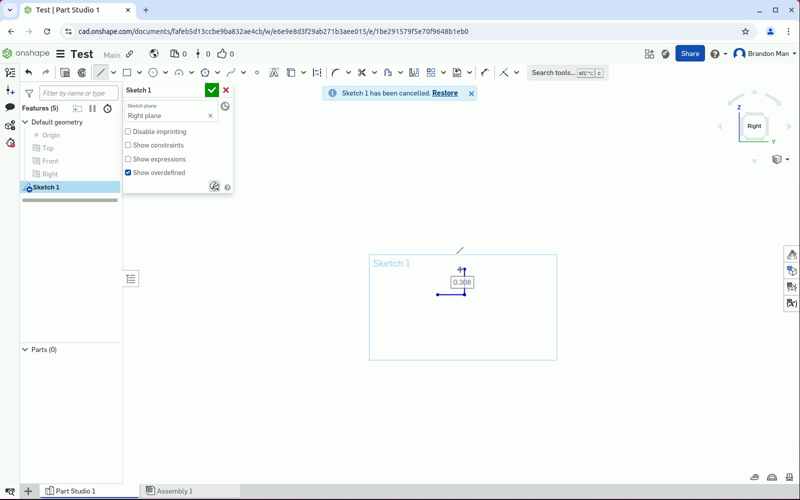
scroll(-6)
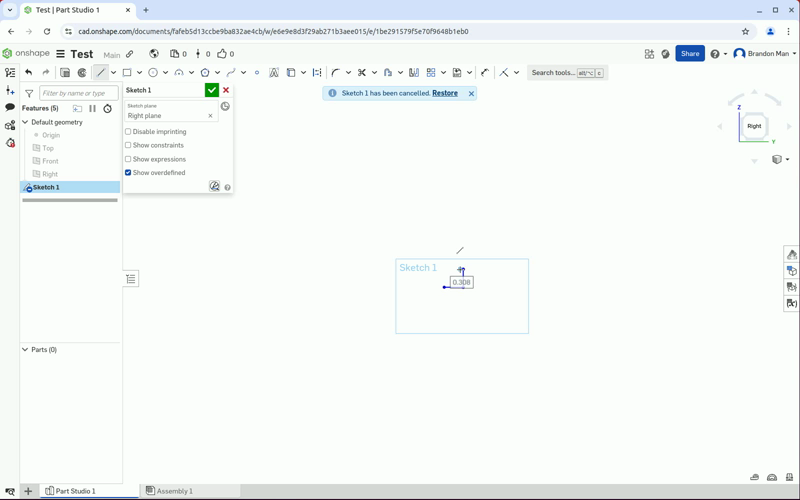
scroll(-6)
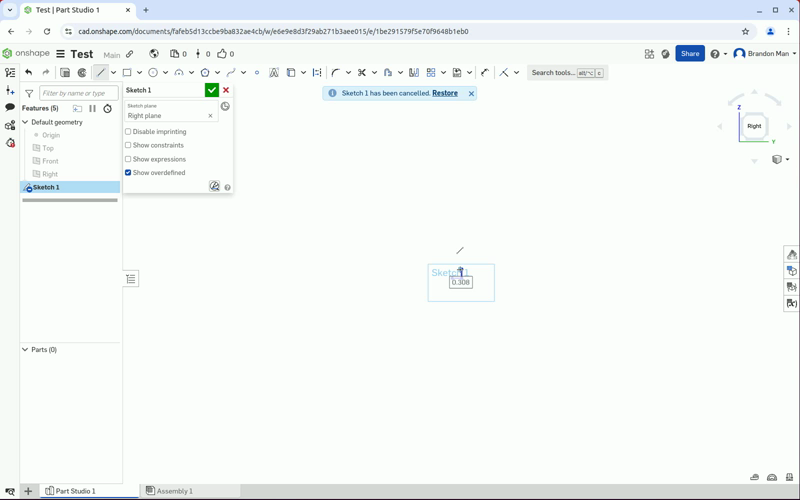
key_up(shift)
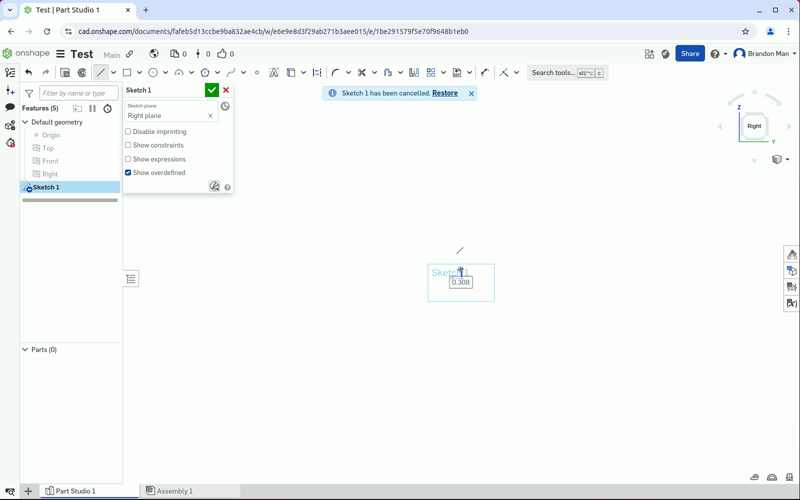
key_down(shift)
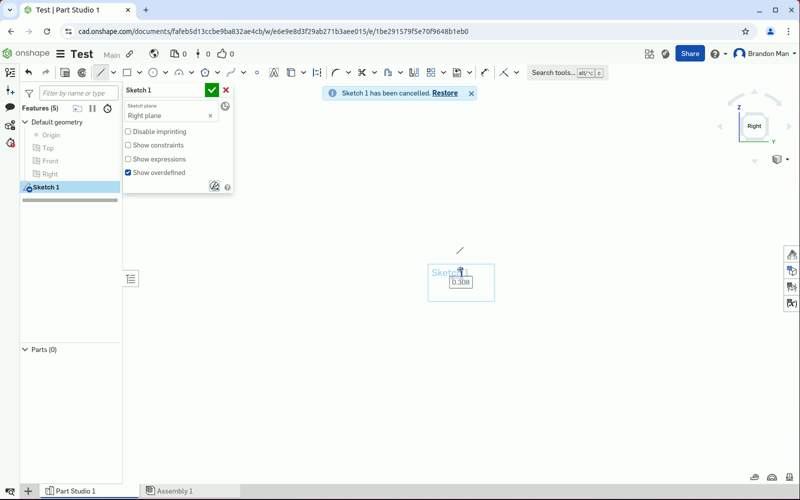
mouse_move(490, 269)
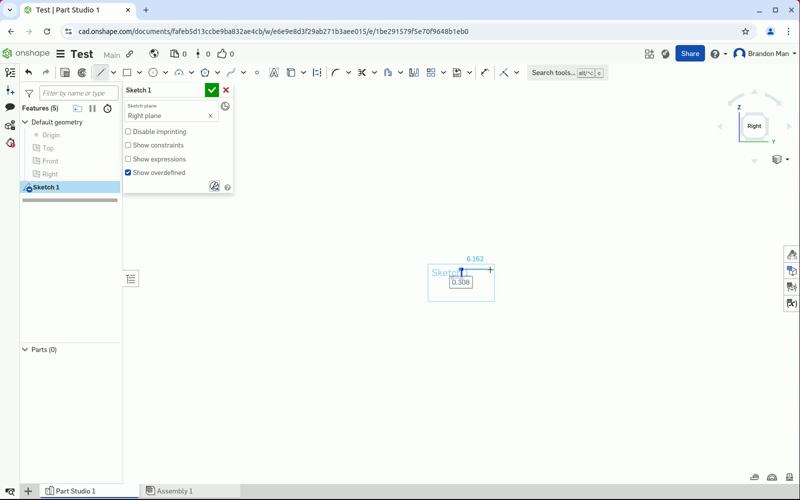
mouse_move(460, 276)
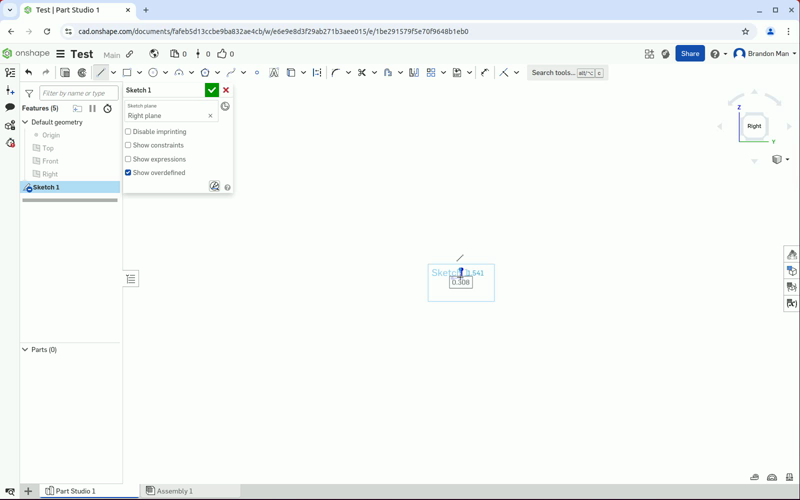
scroll(6)
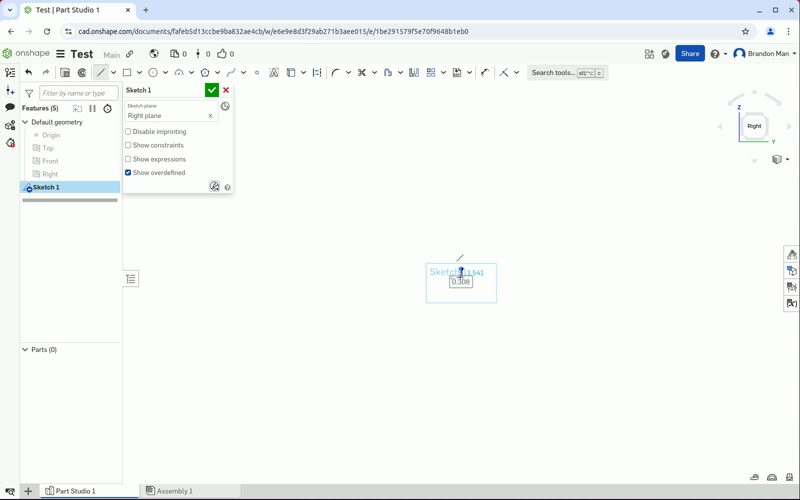
scroll(6)
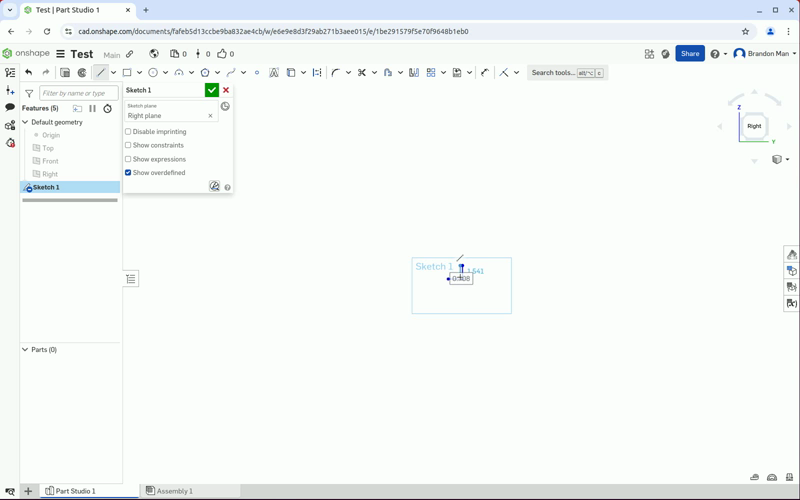
scroll(6)
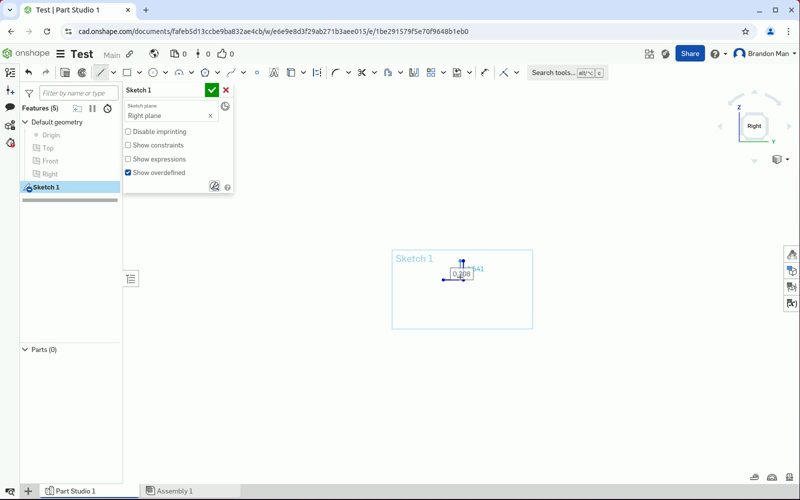
scroll(6)
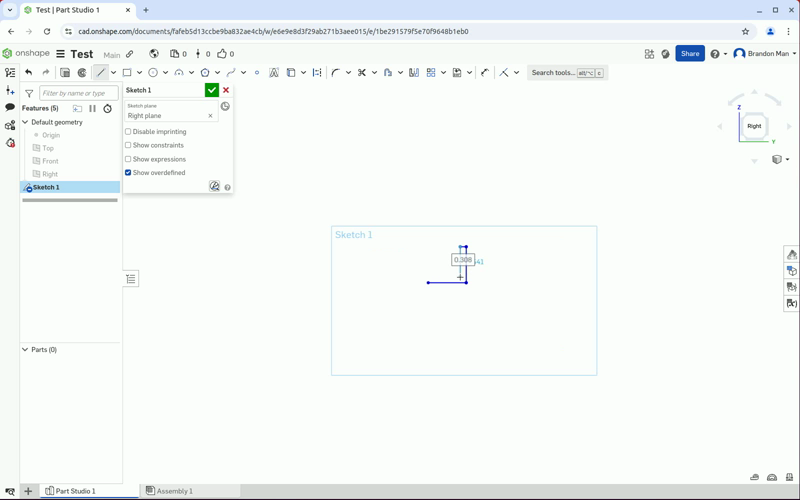
scroll(6)
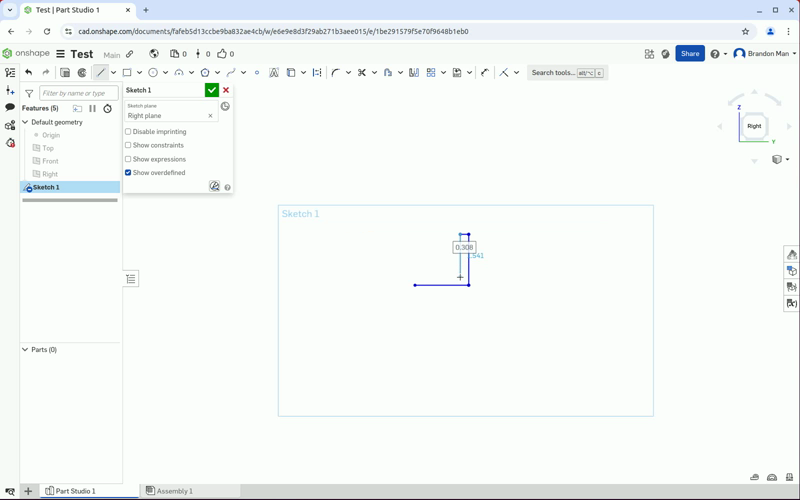
scroll(6)
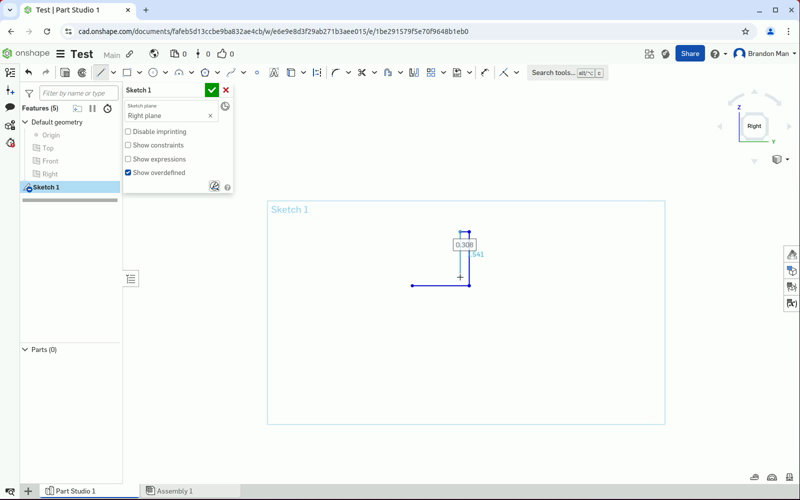
scroll(6)
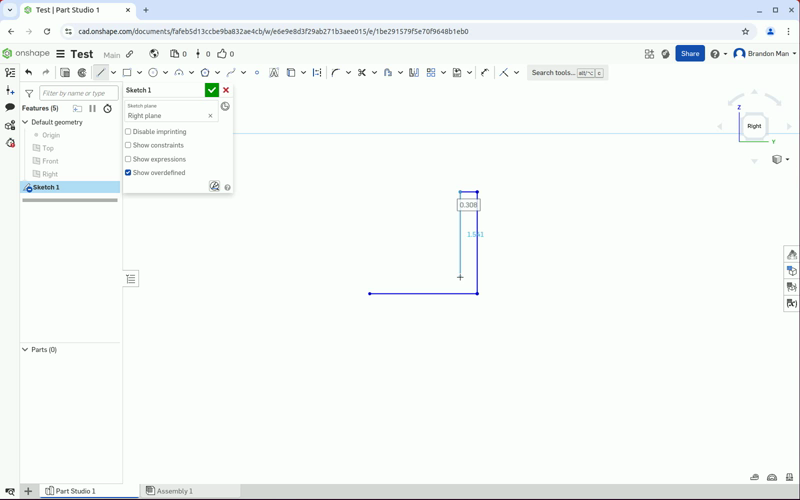
click(460, 276)
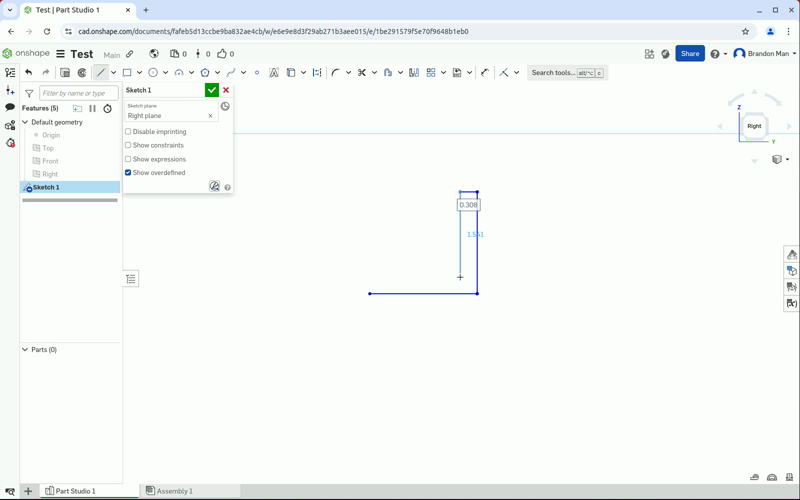
scroll(-6)
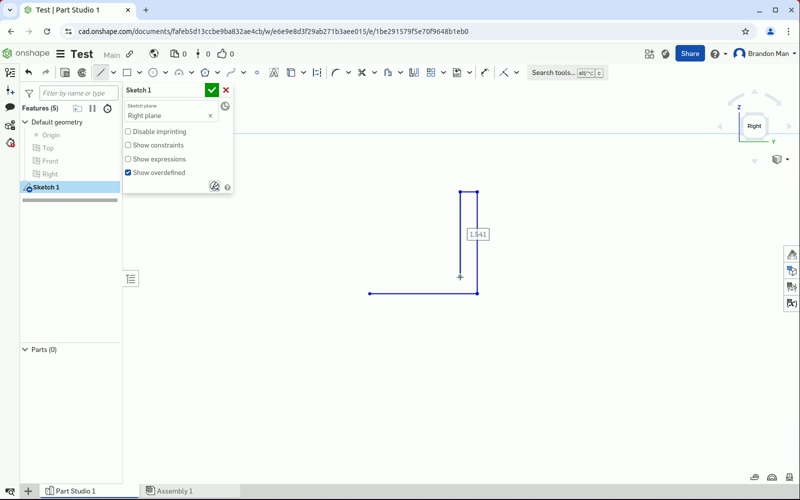
scroll(-6)
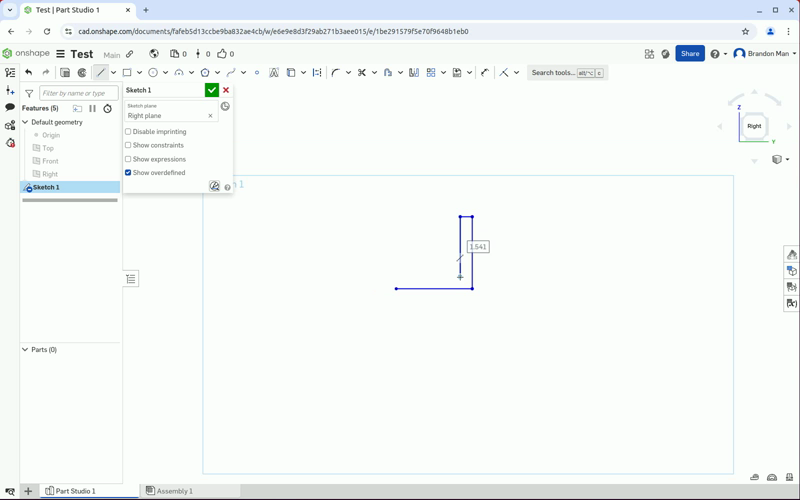
scroll(-6)
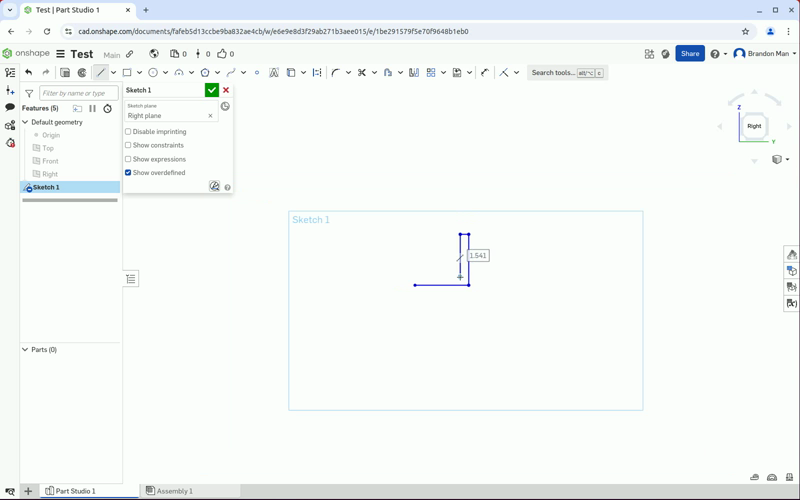
scroll(-6)
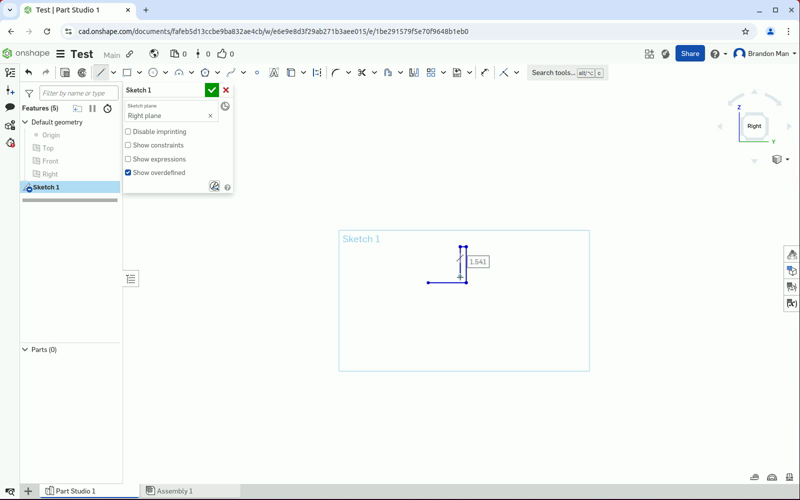
scroll(-6)
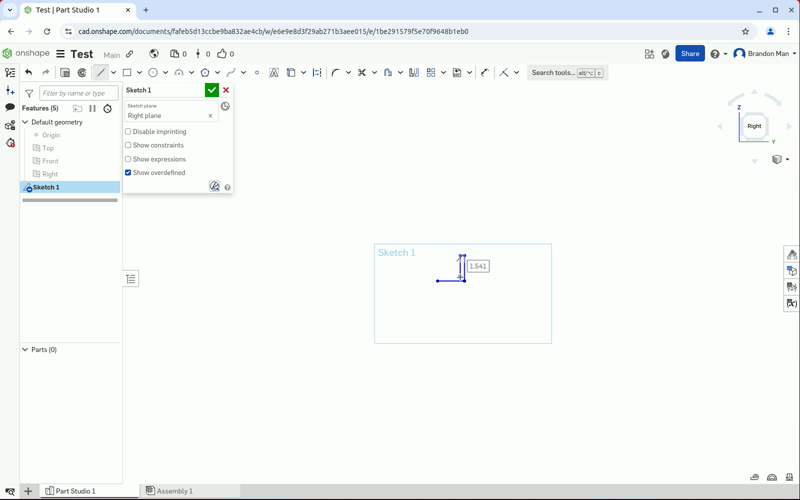
scroll(-6)
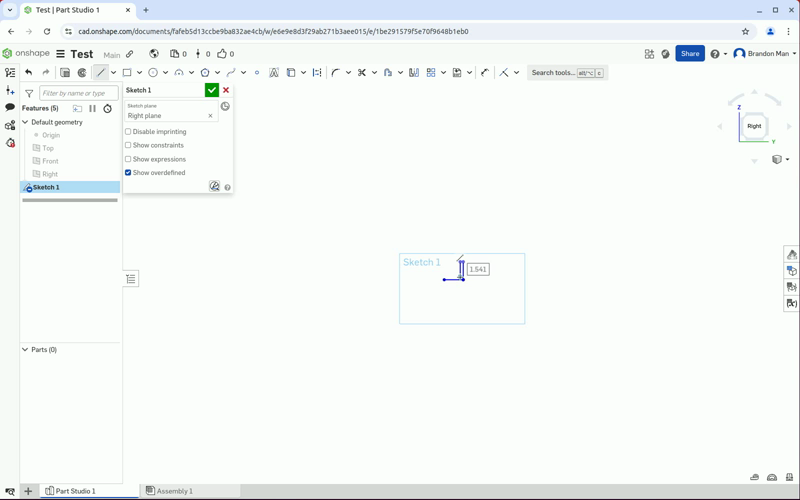
scroll(-6)
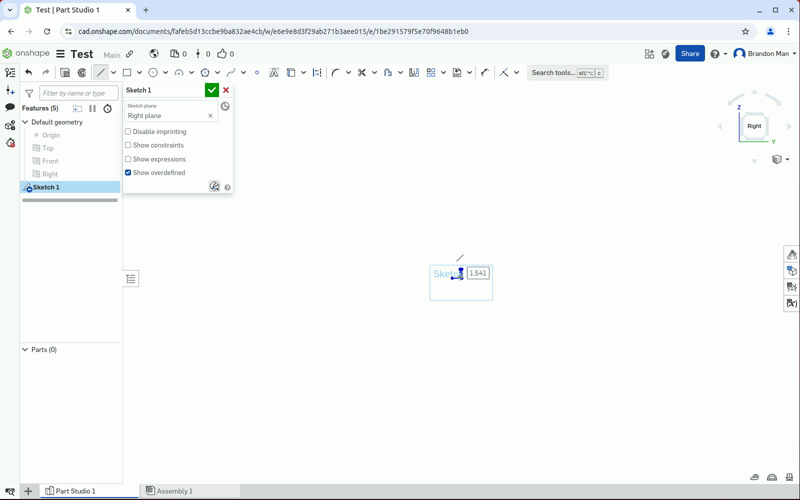
key_up(shift)
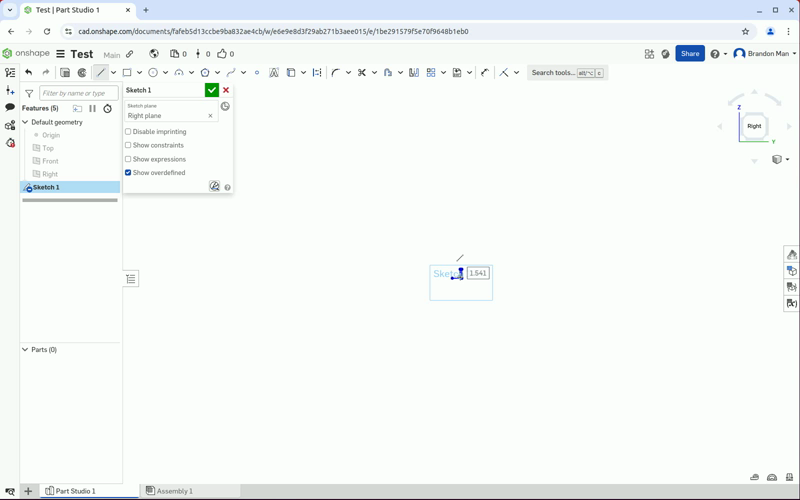
key_down(shift)
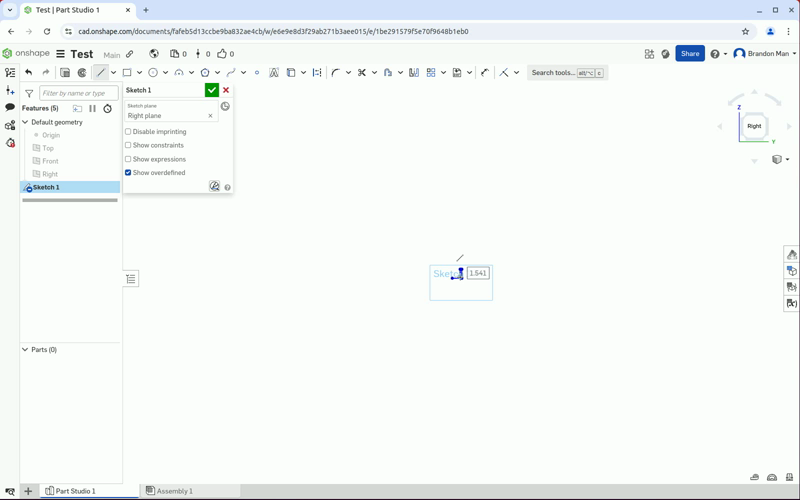
mouse_move(490, 276)
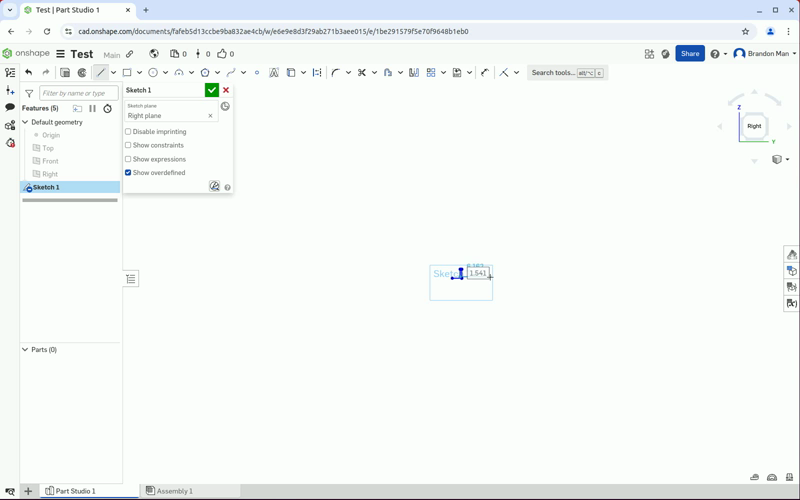
mouse_move(452, 276)
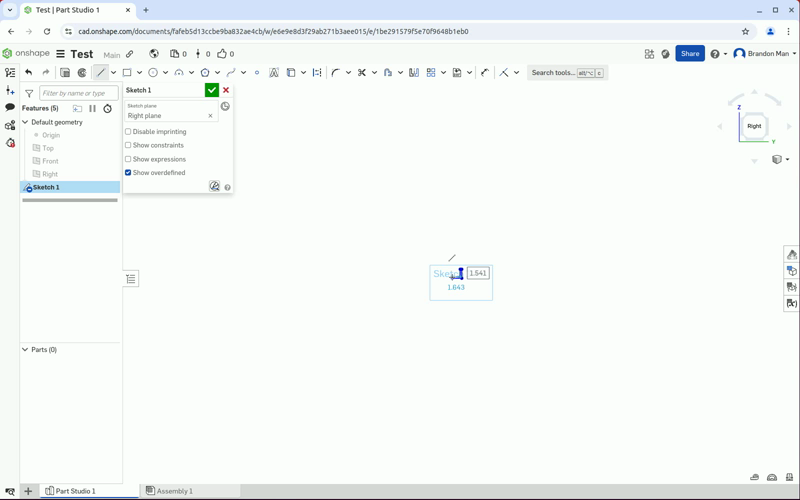
scroll(6)
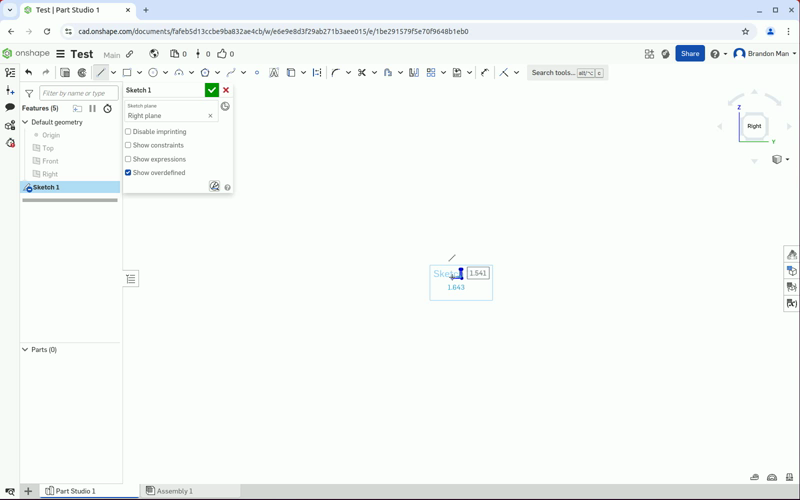
scroll(6)
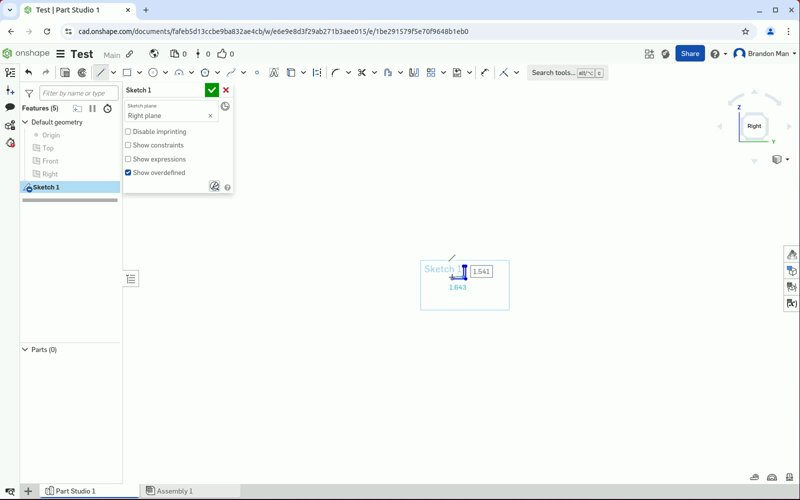
scroll(6)
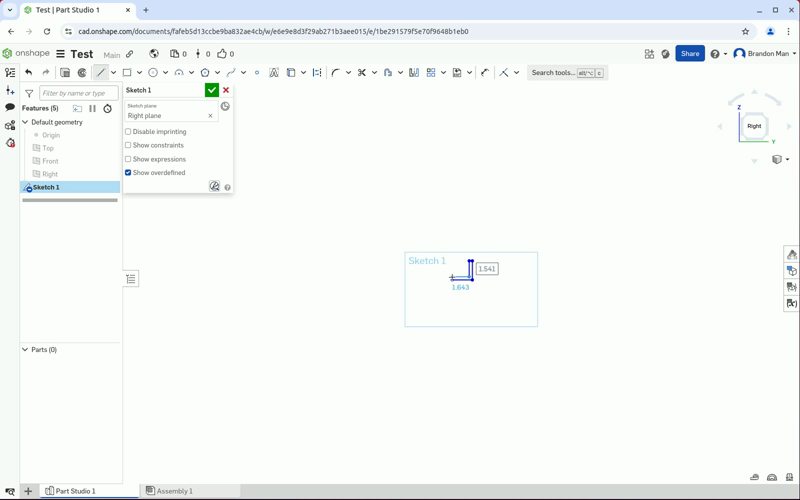
scroll(6)
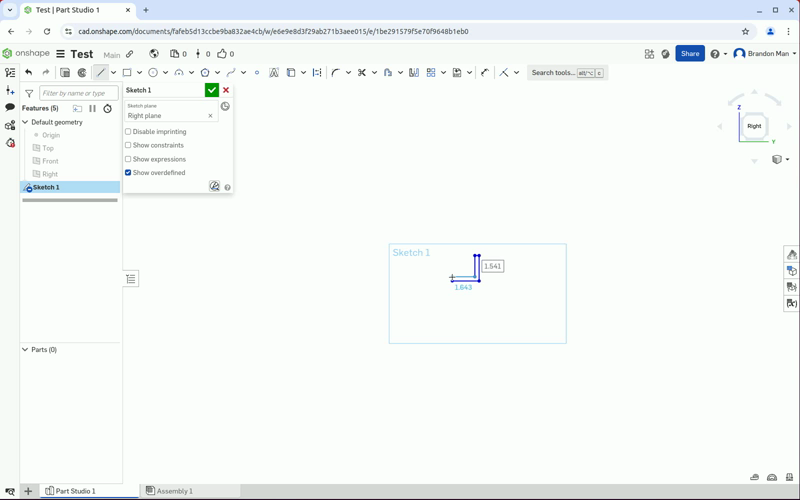
scroll(6)
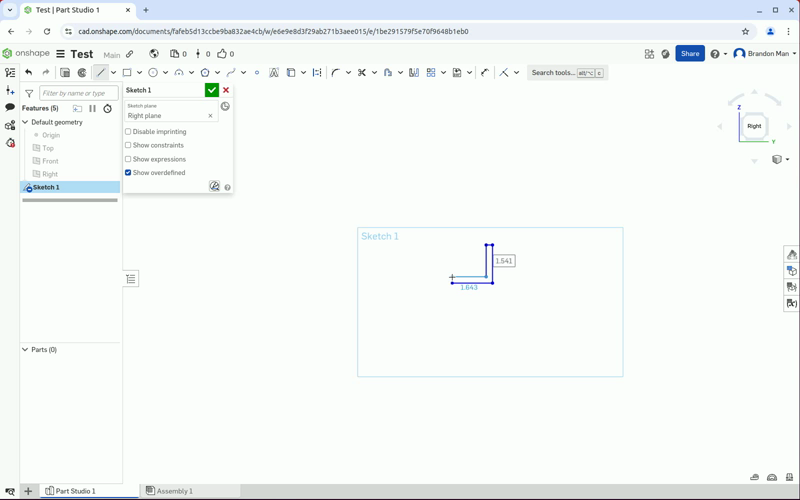
scroll(6)
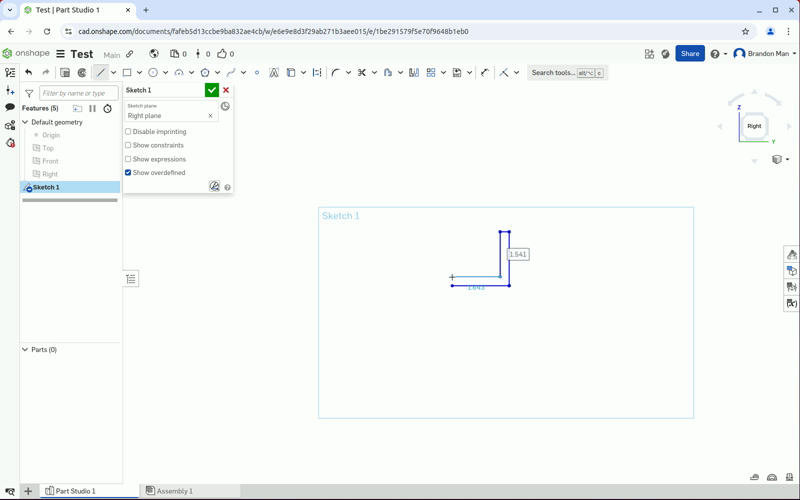
scroll(6)
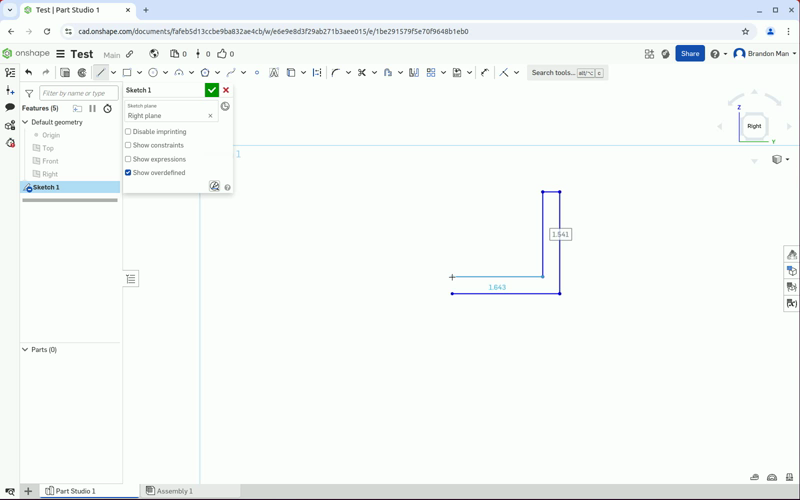
click(452, 276)
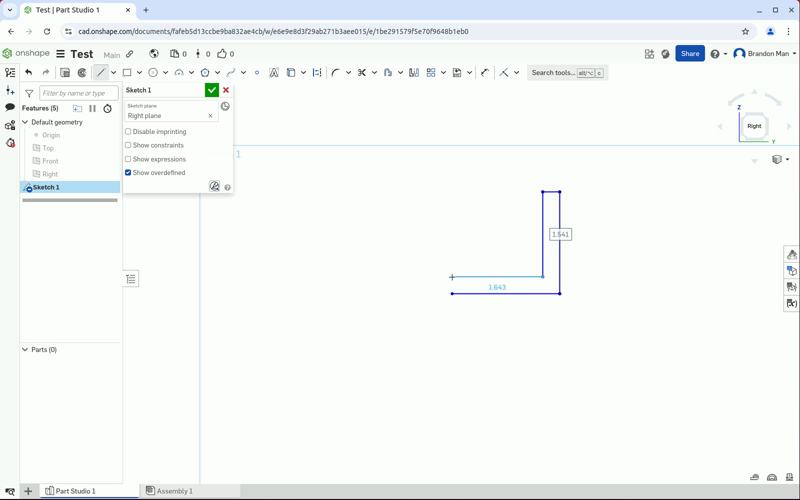
scroll(-6)
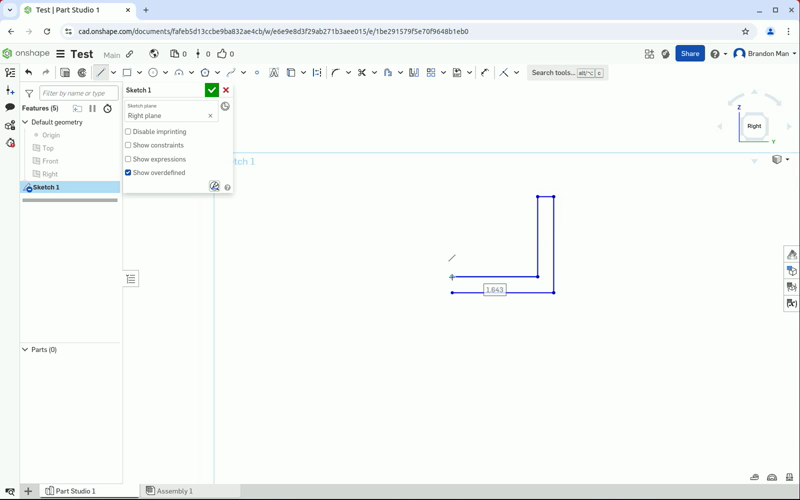
scroll(-6)
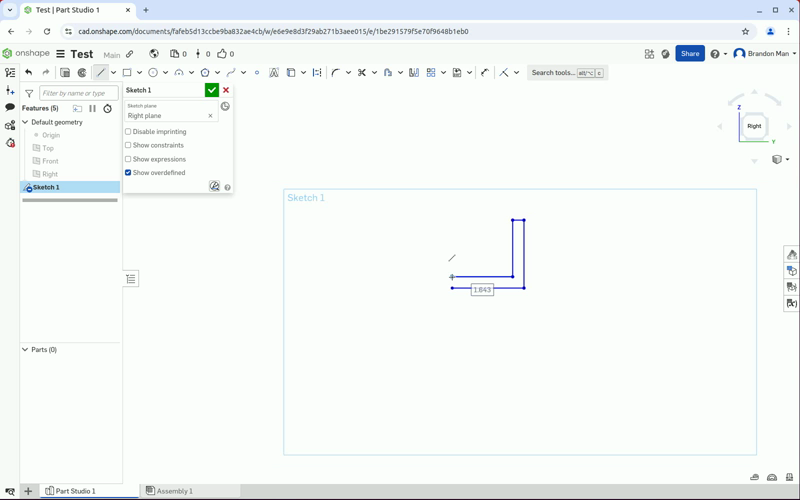
scroll(-6)
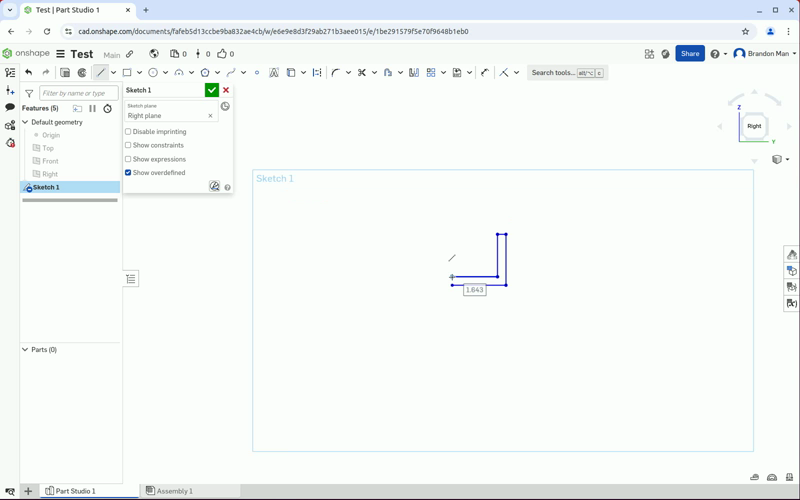
scroll(-6)
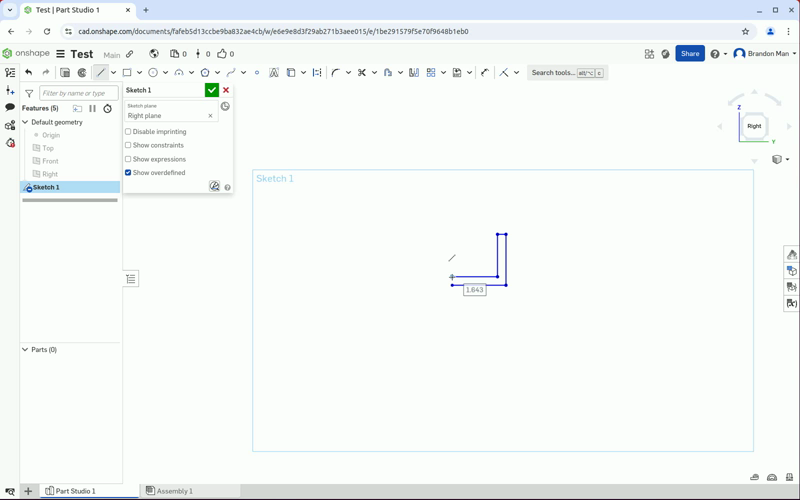
scroll(-6)
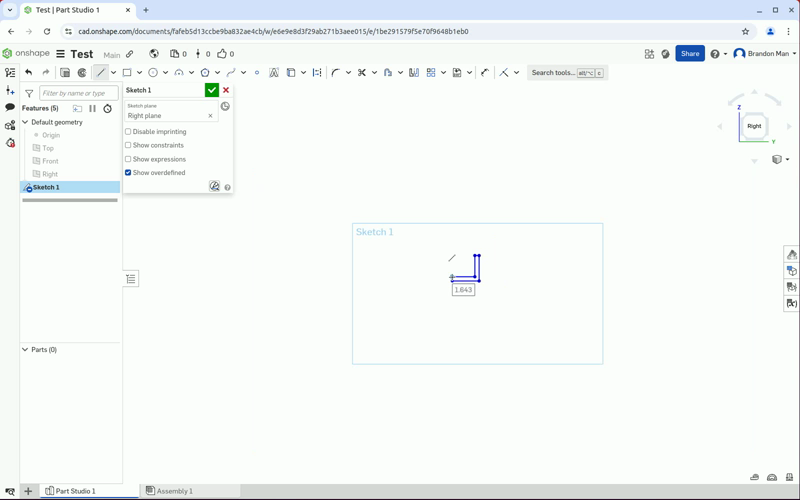
scroll(-6)
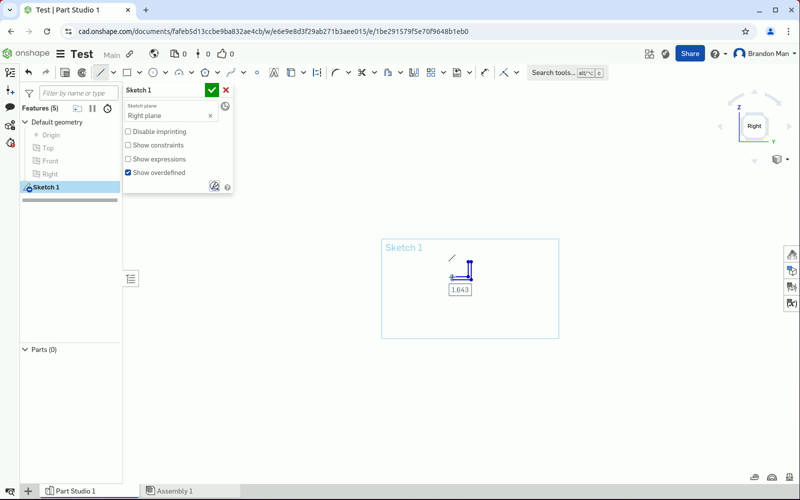
scroll(-6)
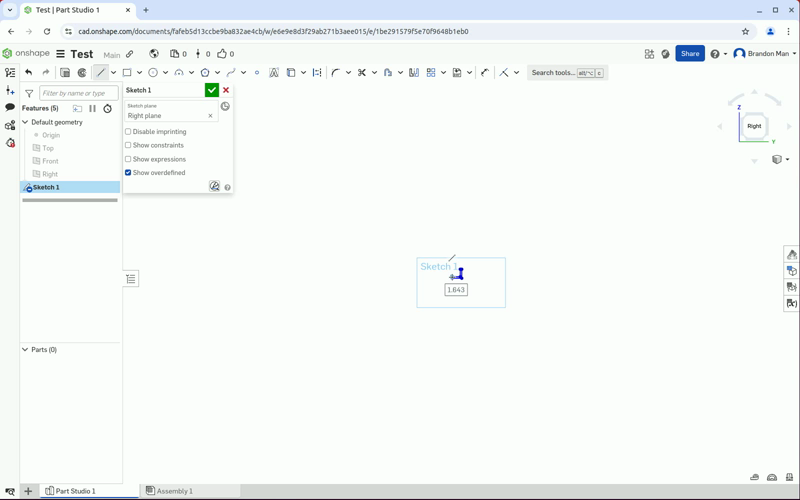
key_up(shift)
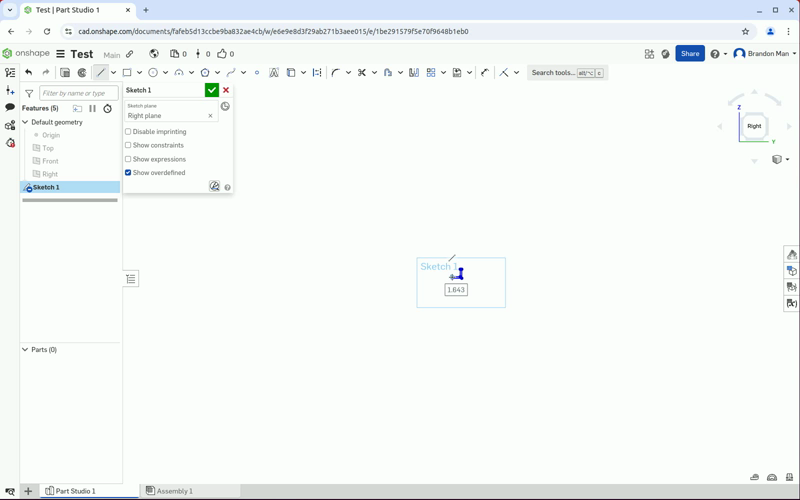
mouse_move(482, 276)
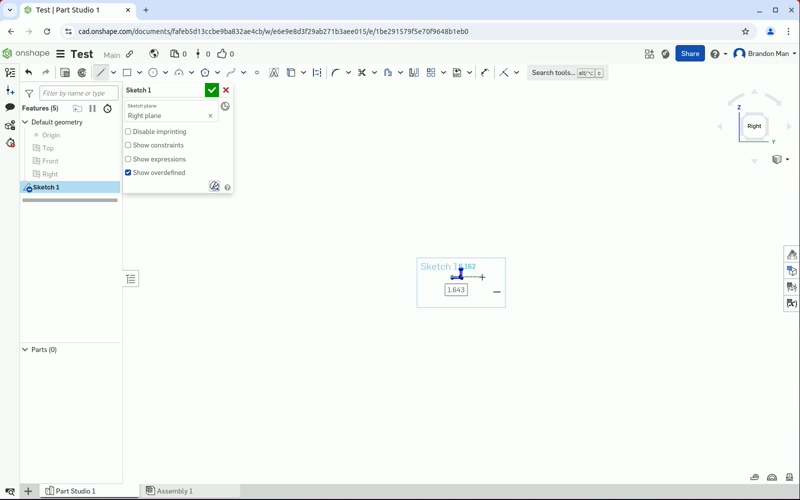
key_down(shift)
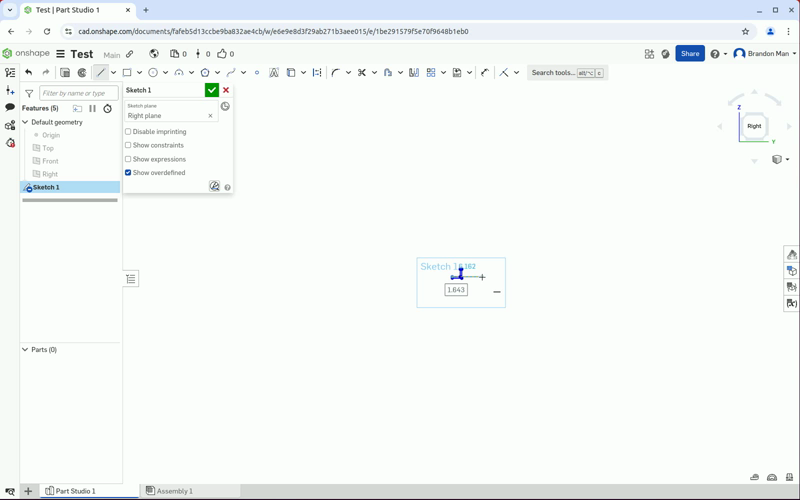
mouse_move(452, 278)
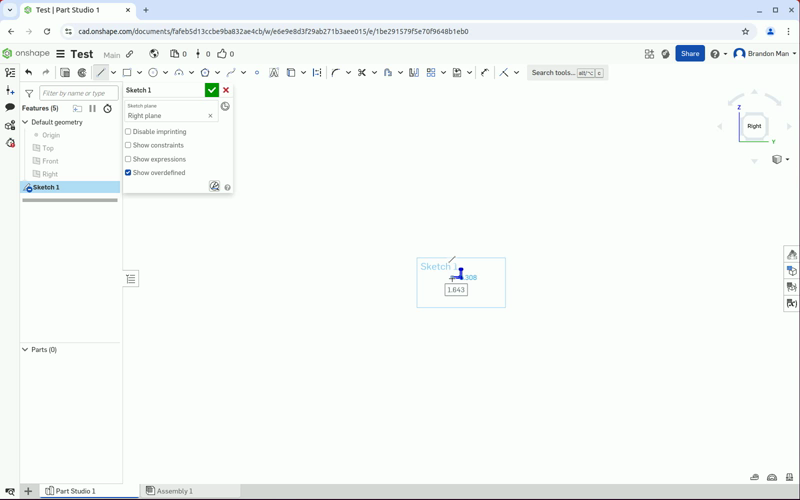
scroll(6)
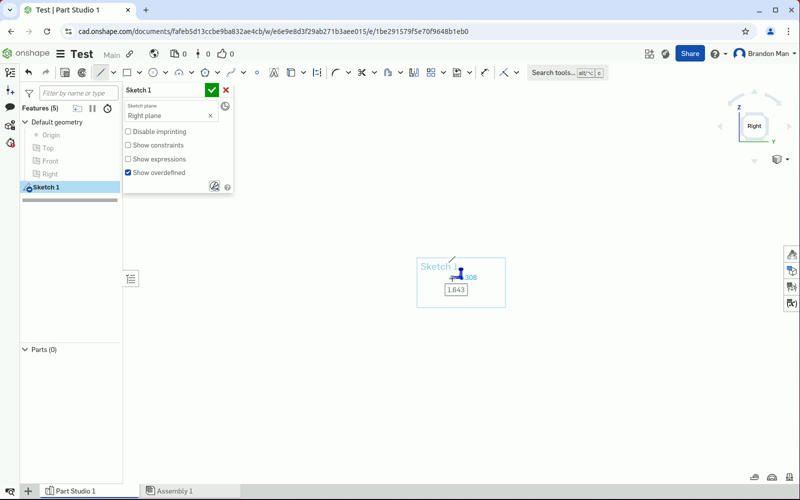
scroll(6)
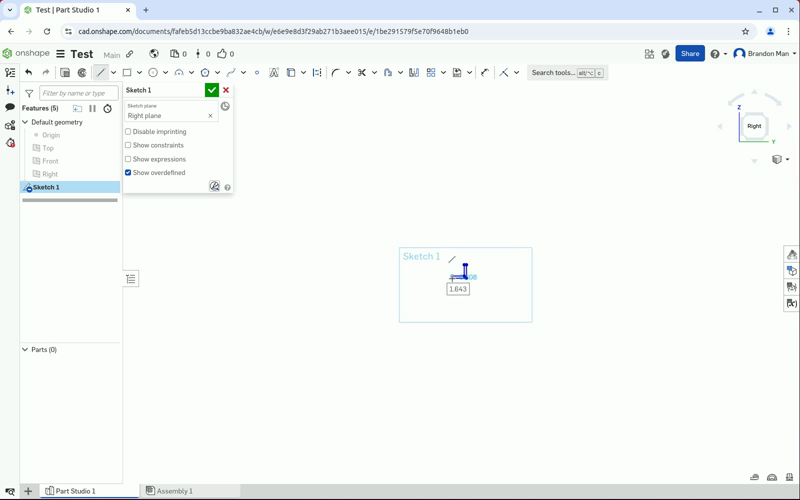
scroll(6)
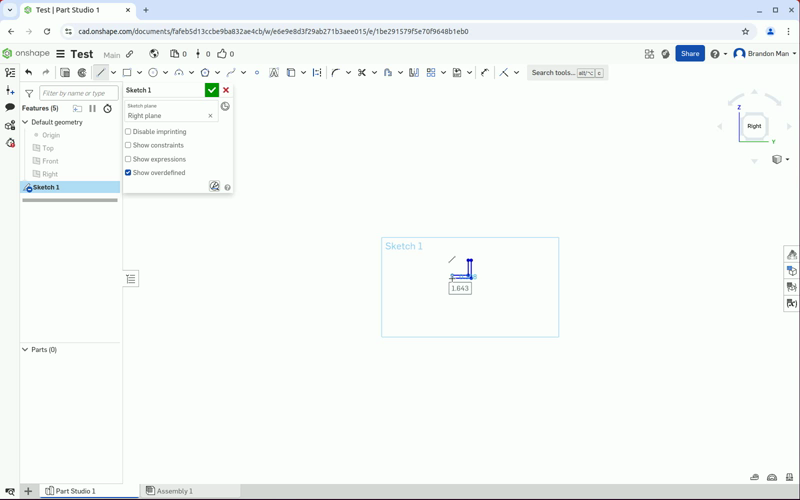
scroll(6)
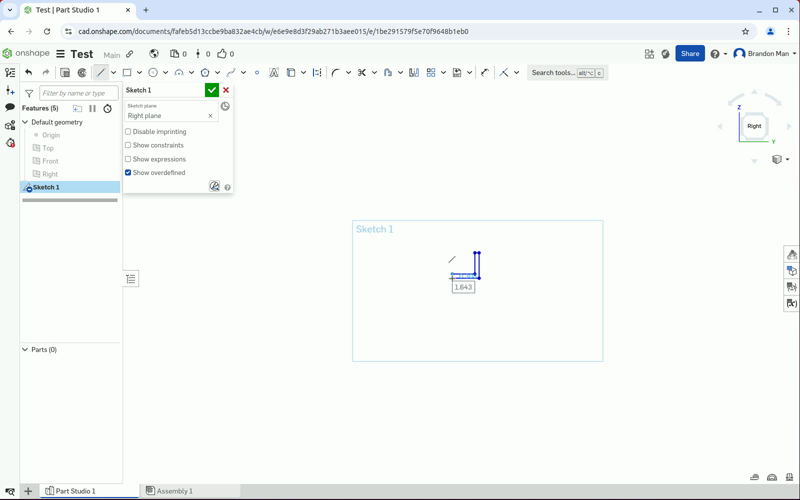
scroll(6)
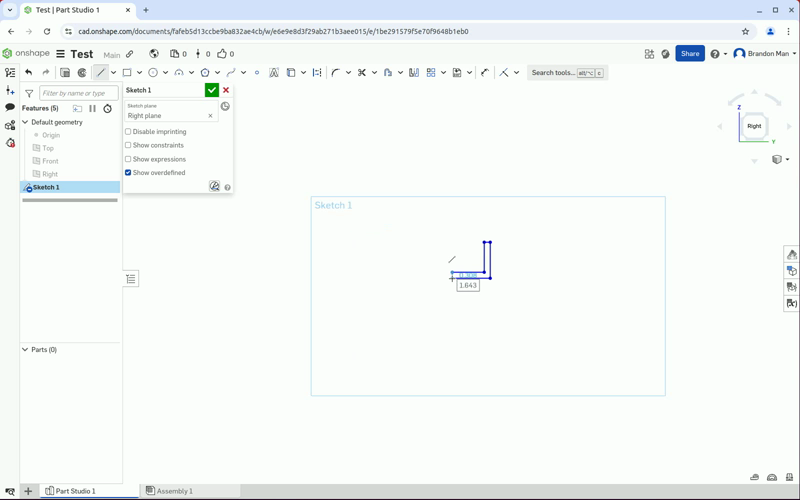
scroll(6)
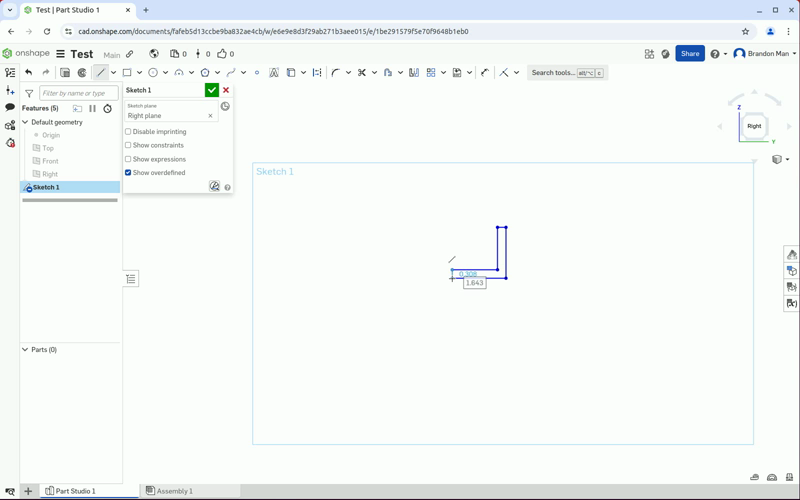
scroll(6)
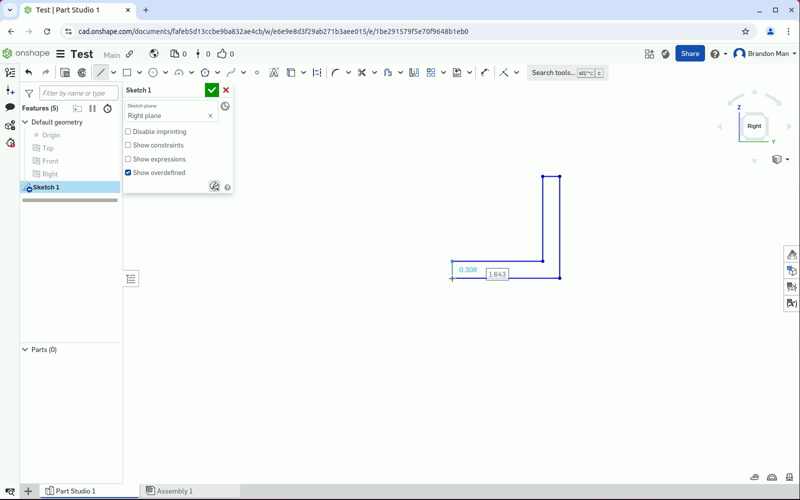
key_up(shift)
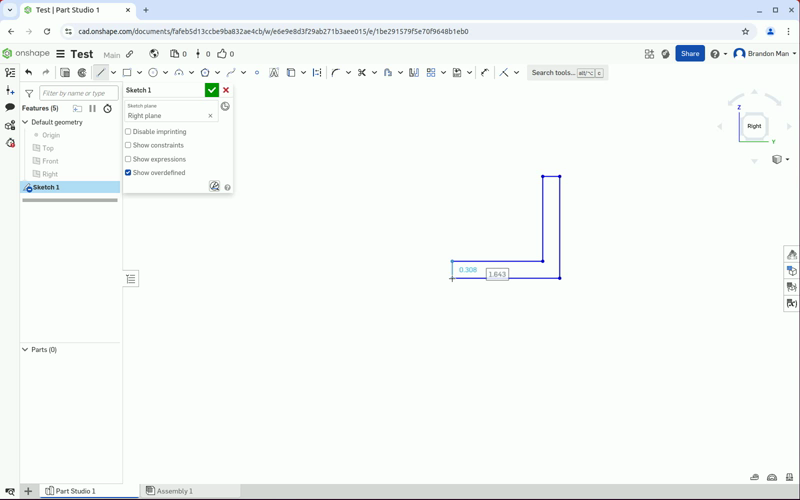
click(452, 278)
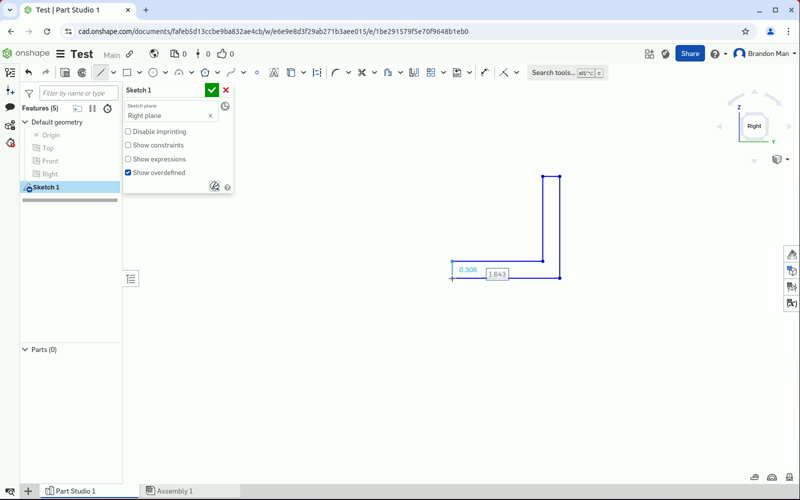
scroll(-6)
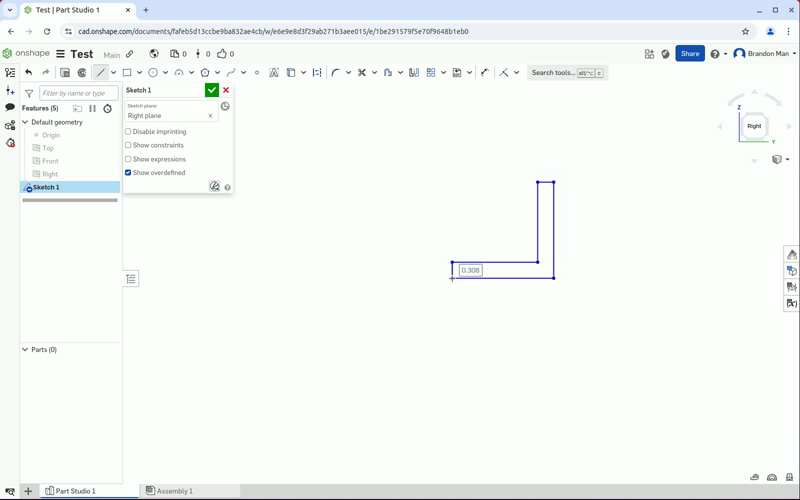
scroll(-6)
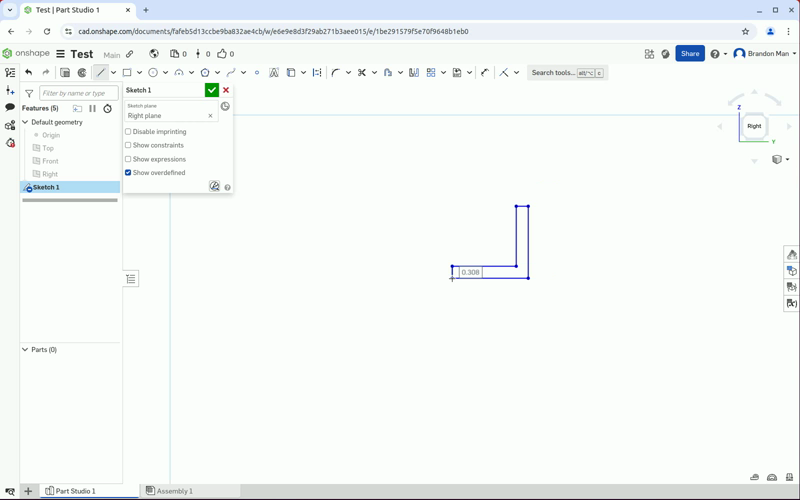
scroll(-6)
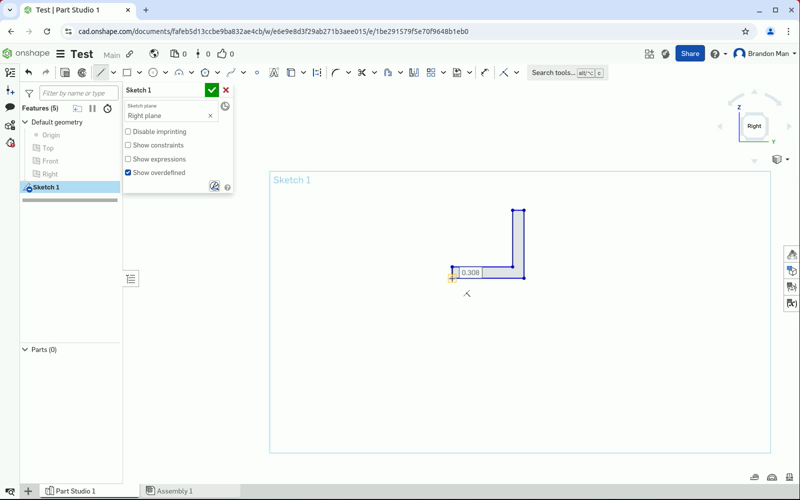
scroll(-6)
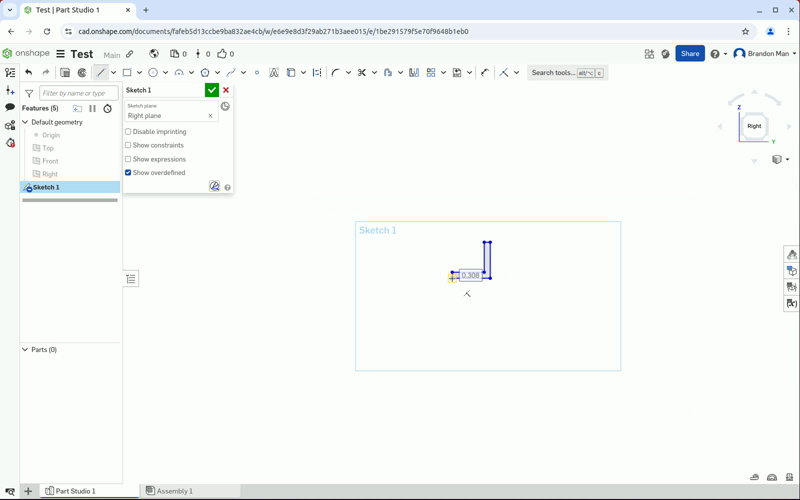
scroll(-6)
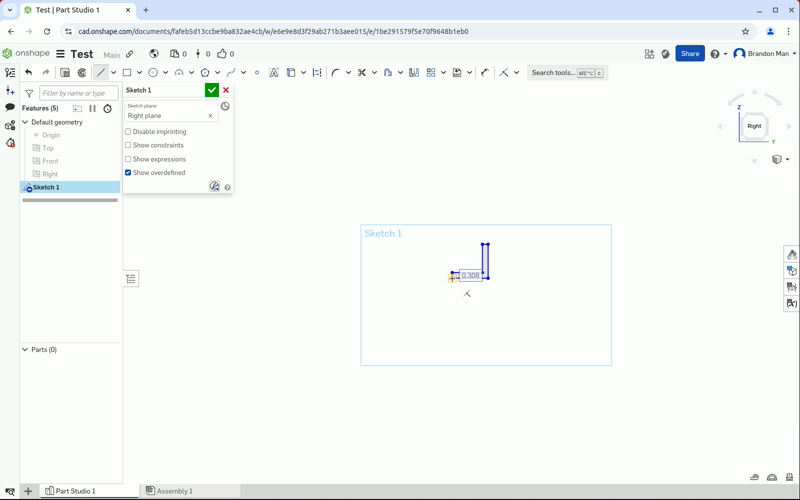
scroll(-6)
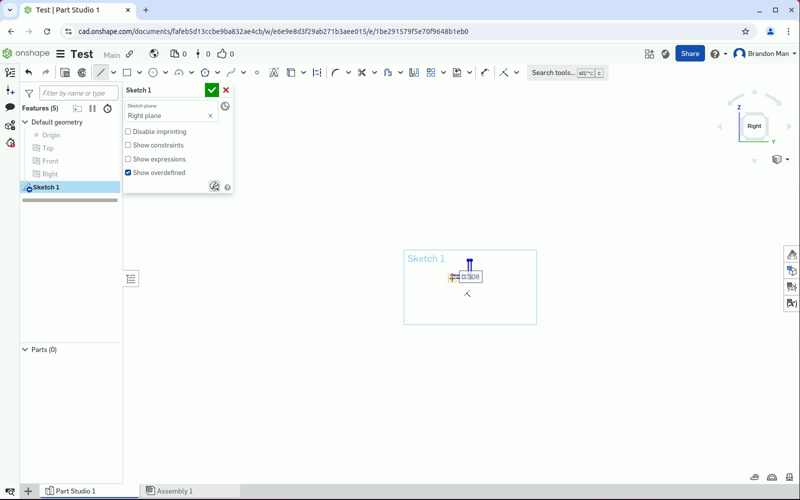
scroll(-6)
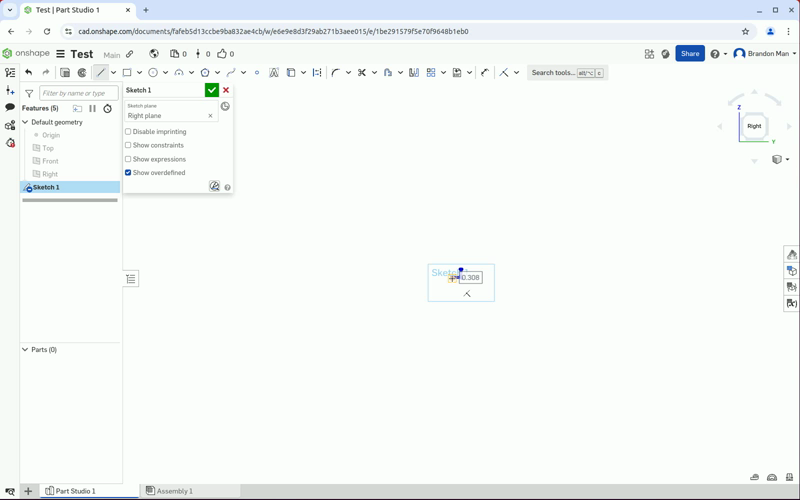
key(esc)
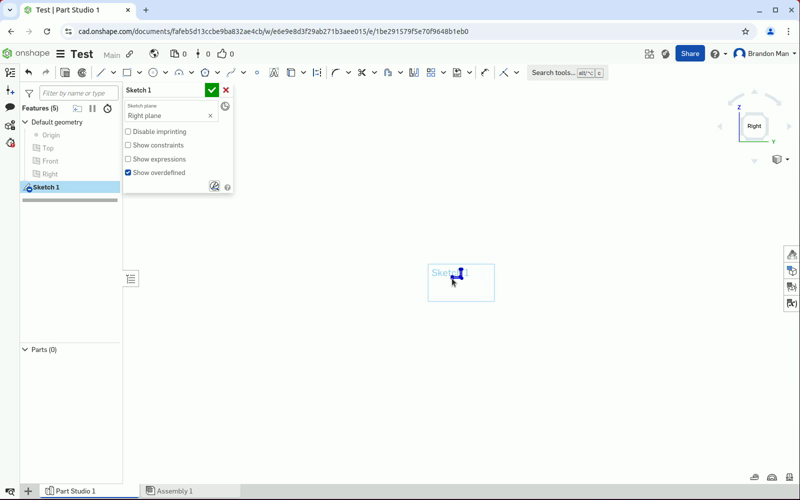
mouse_move(457, 277)
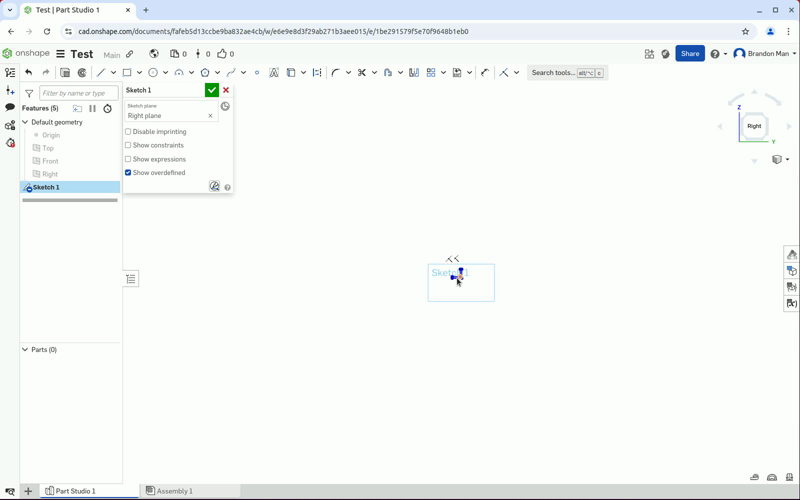
scroll(6)
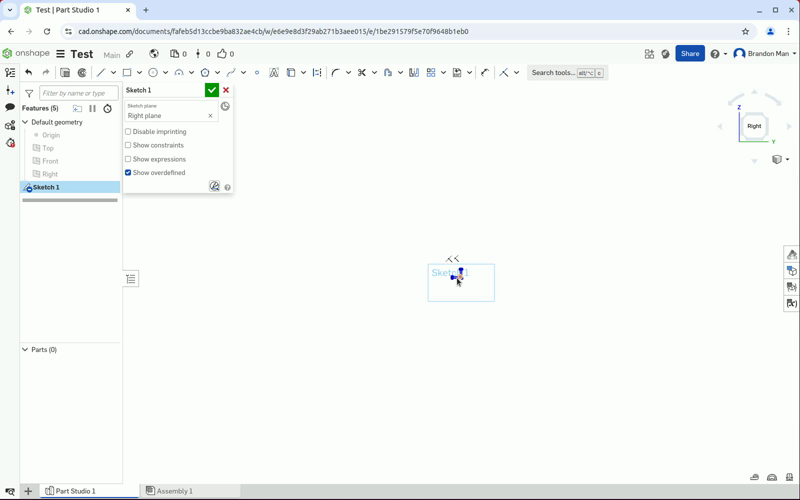
scroll(6)
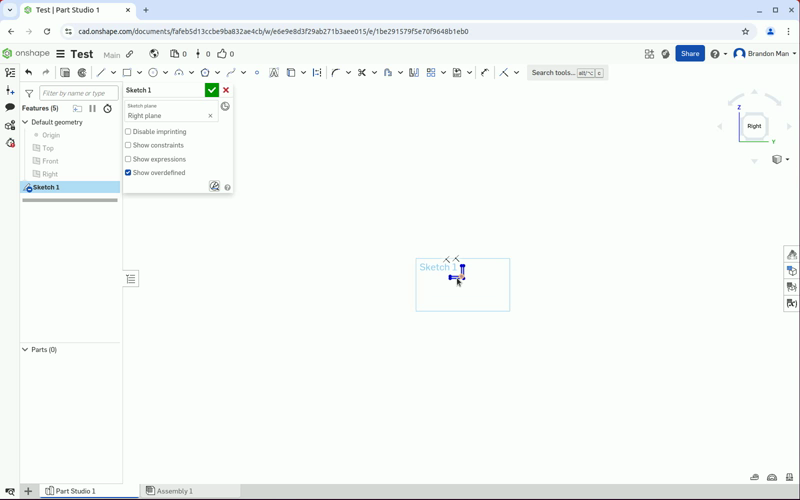
scroll(6)
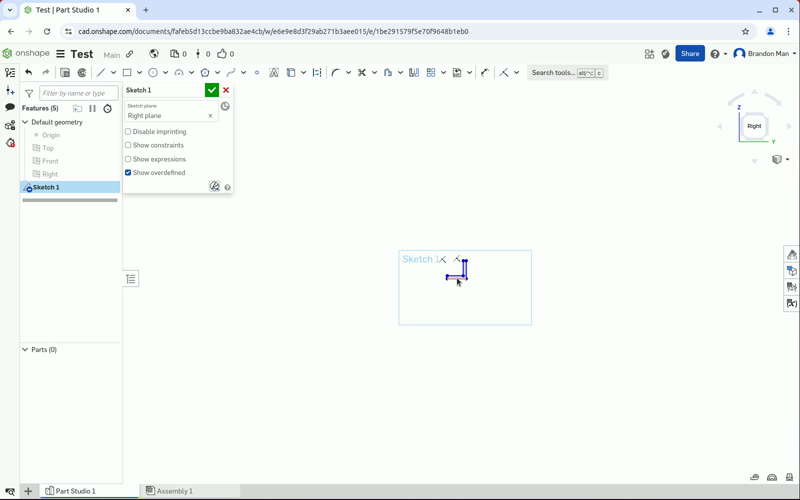
scroll(6)
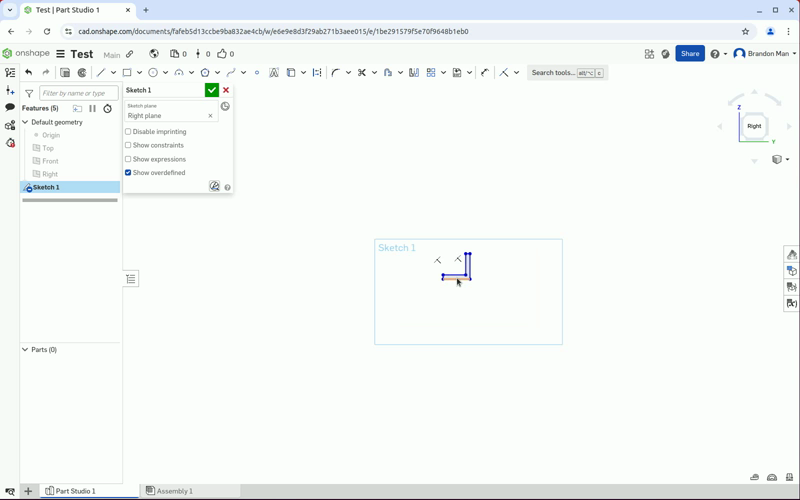
scroll(6)
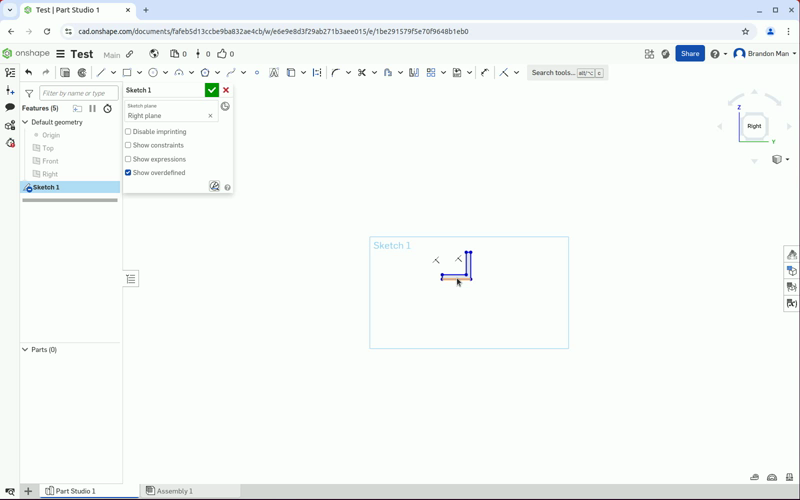
scroll(6)
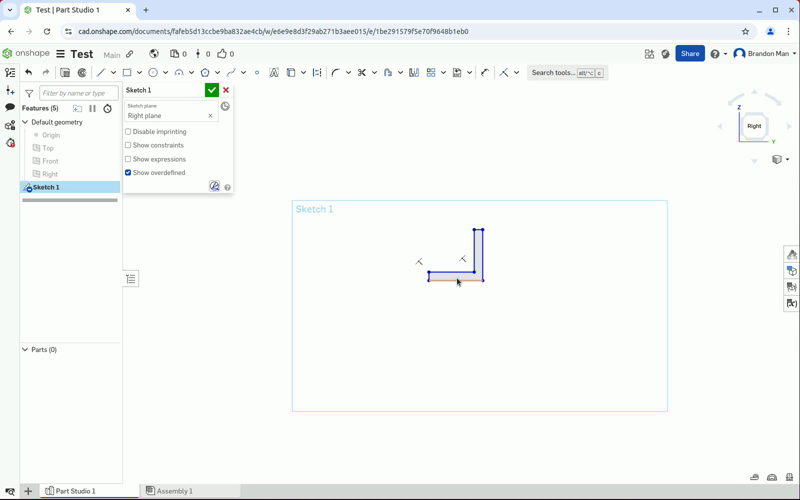
scroll(6)
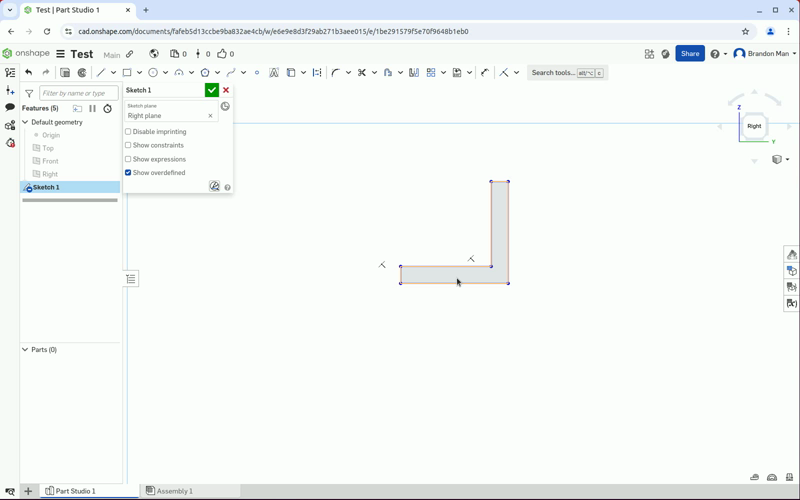
click(457, 277)
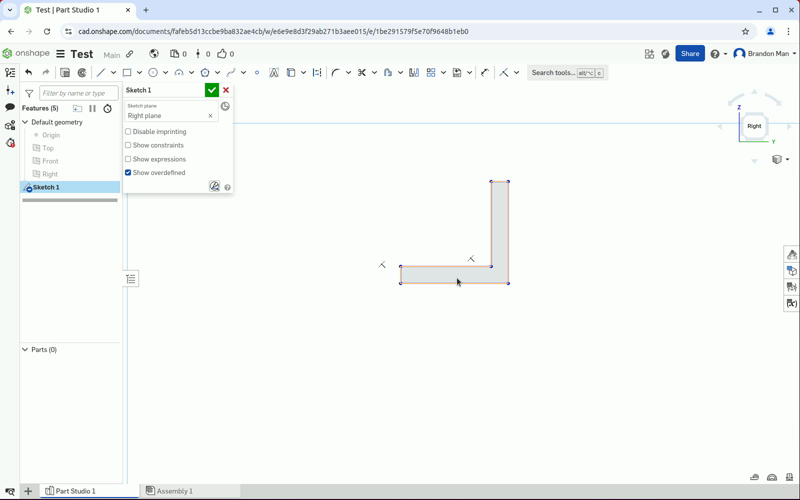
scroll(-6)
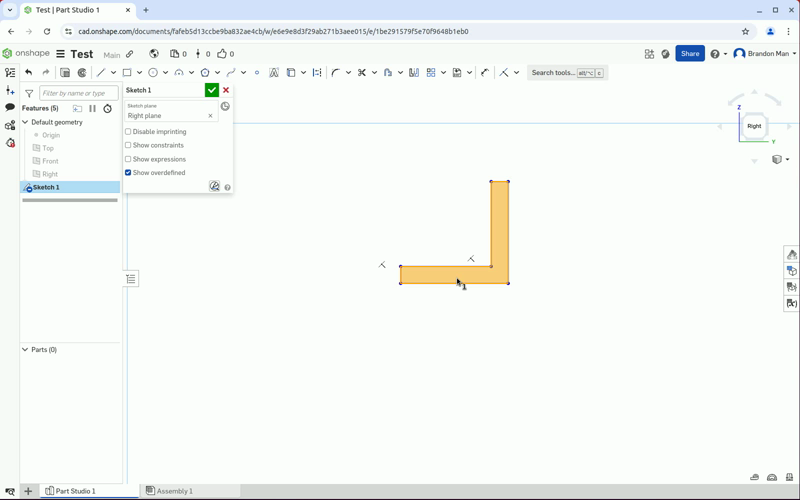
scroll(-6)
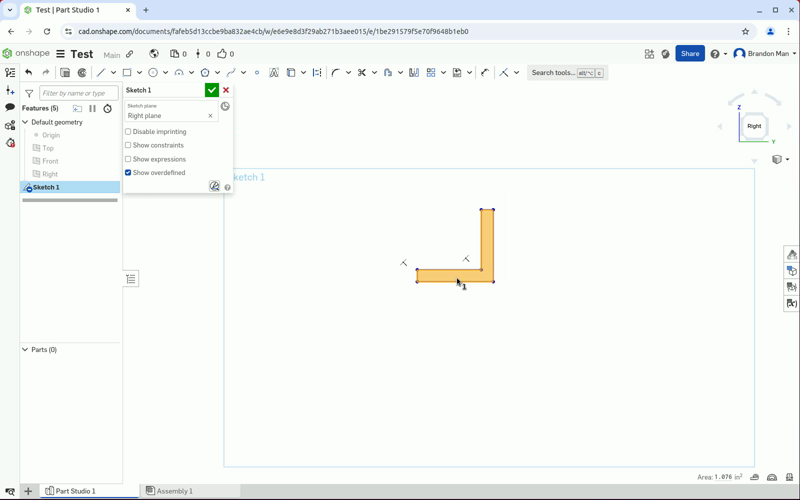
scroll(-6)
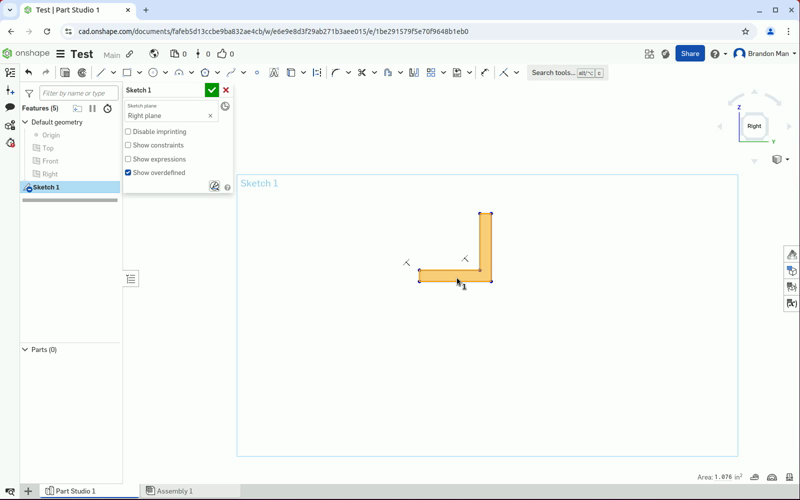
scroll(-6)
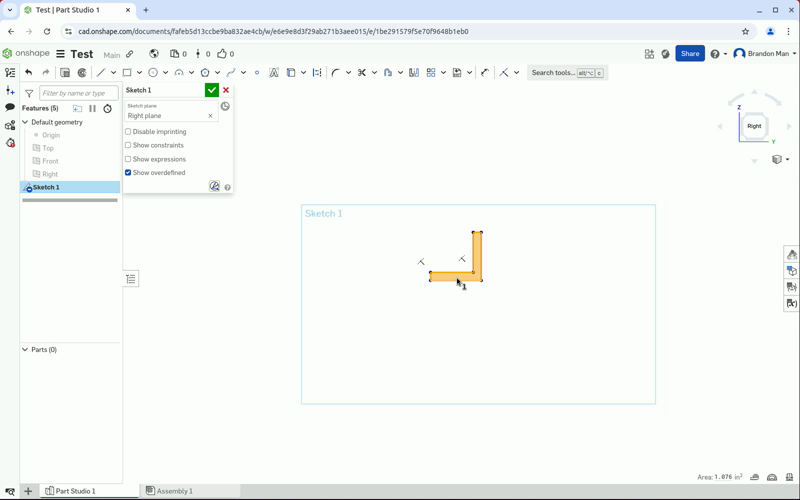
scroll(-6)
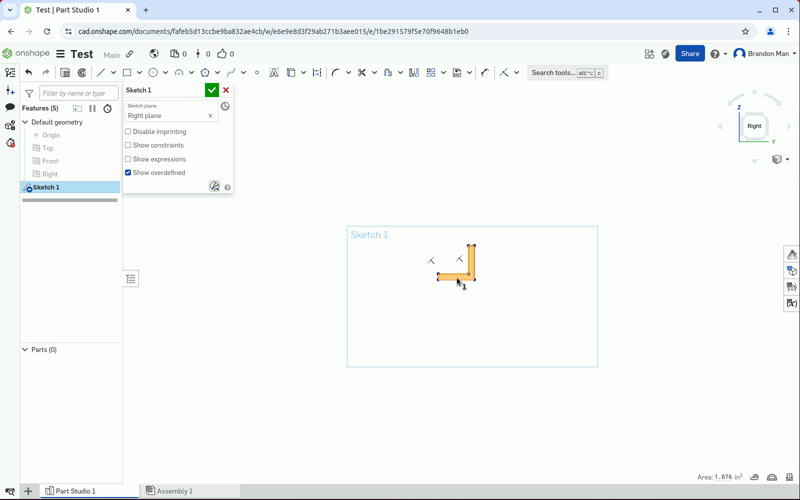
scroll(-6)
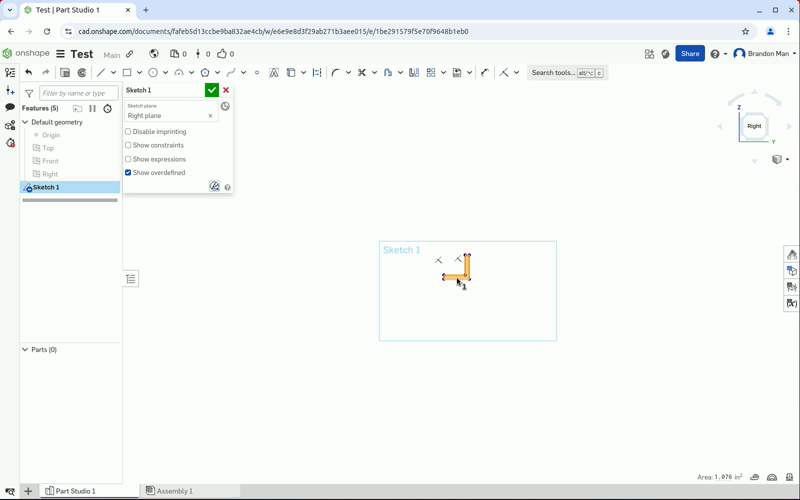
scroll(-6)
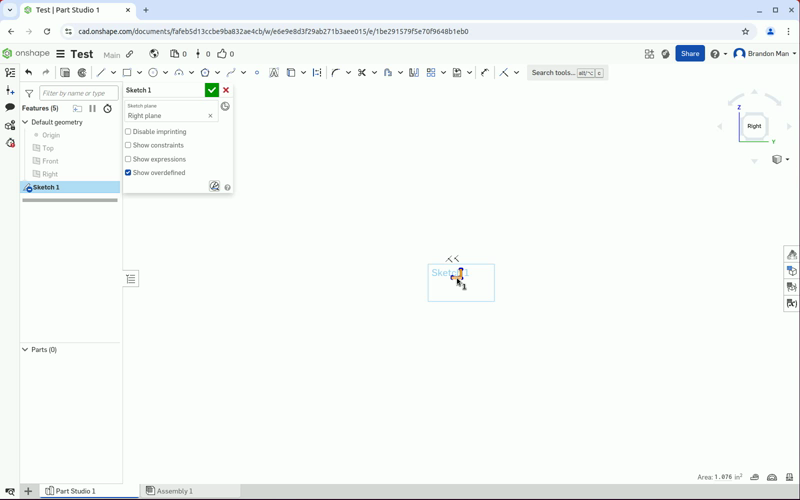
mouse_move(73, 352)
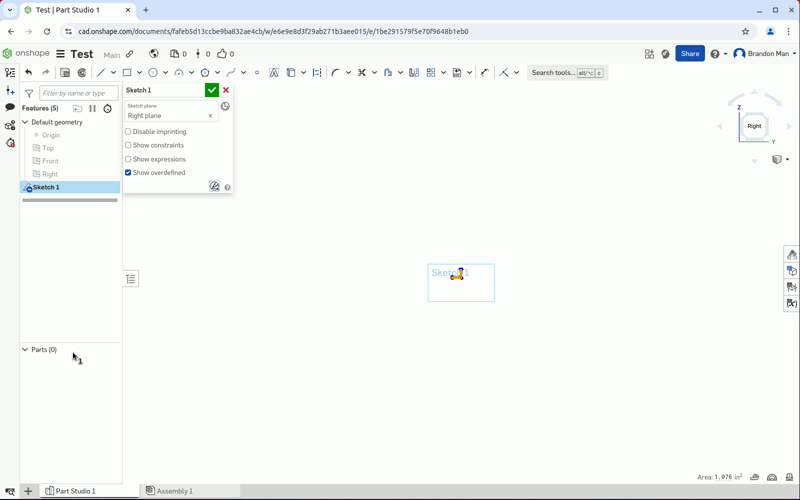
key(shift+y)
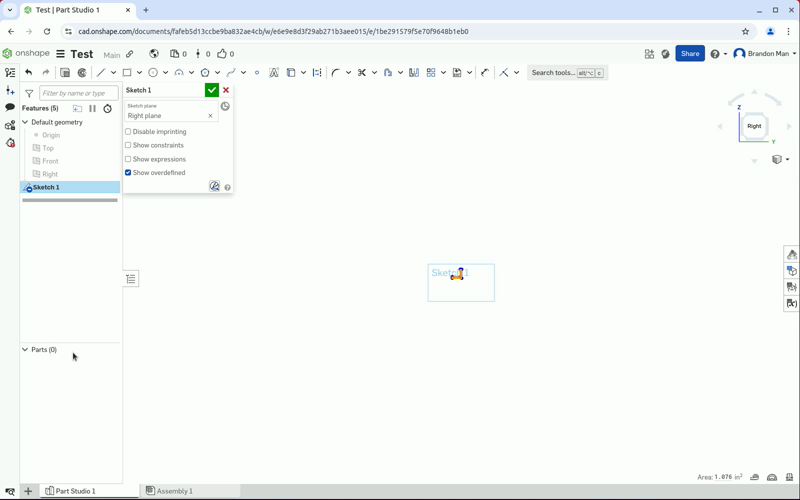
key(shift+e)
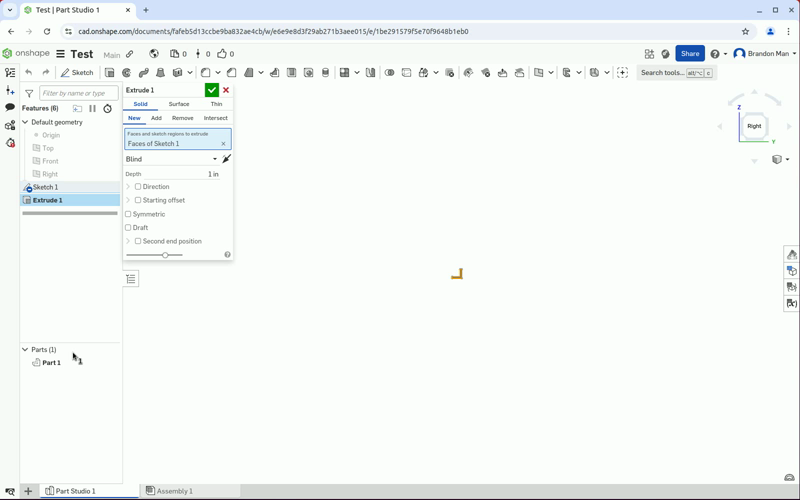
mouse_move(143, 106)
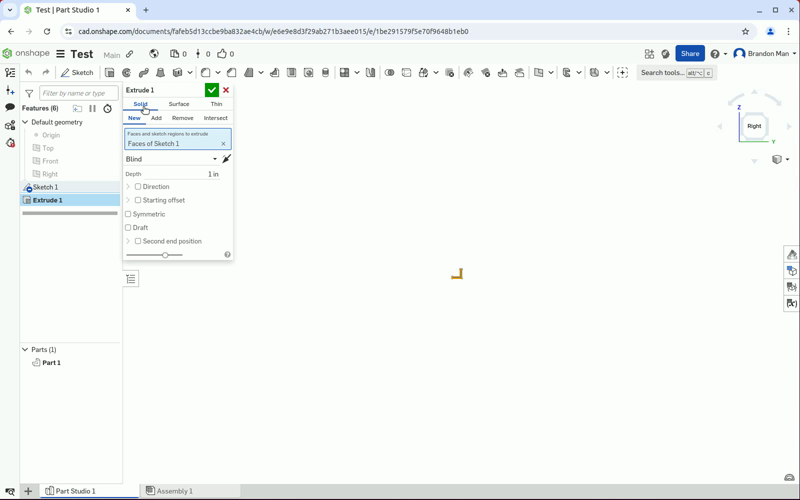
click(143, 106)
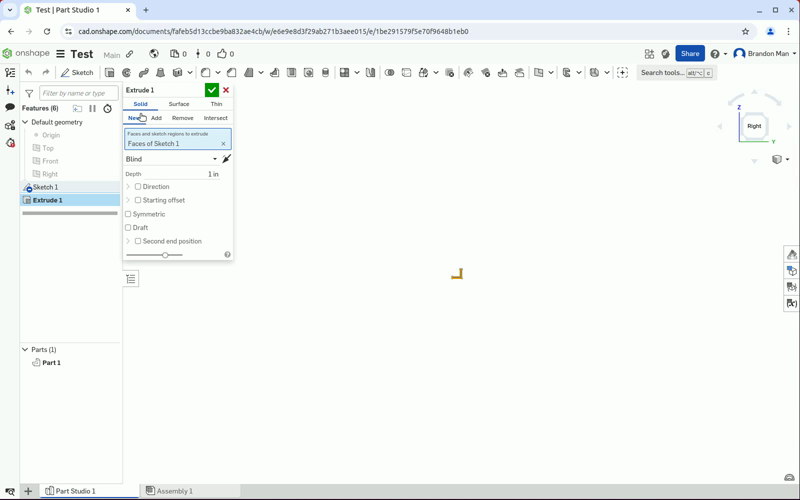
mouse_move(137, 120)
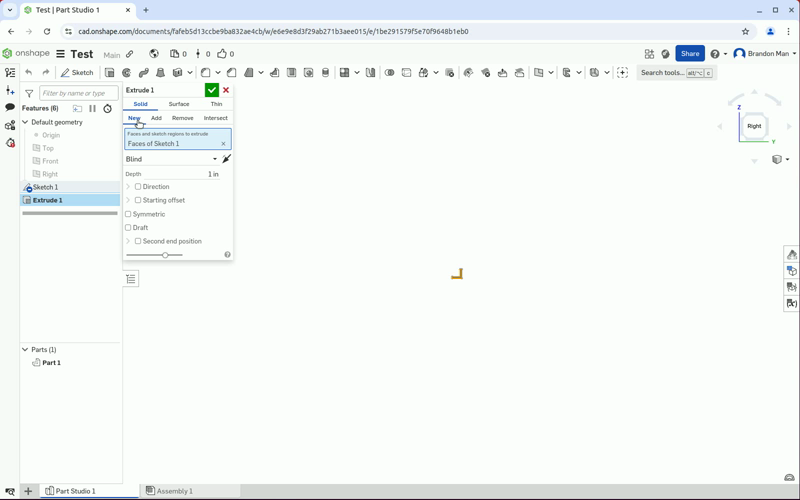
click(137, 120)
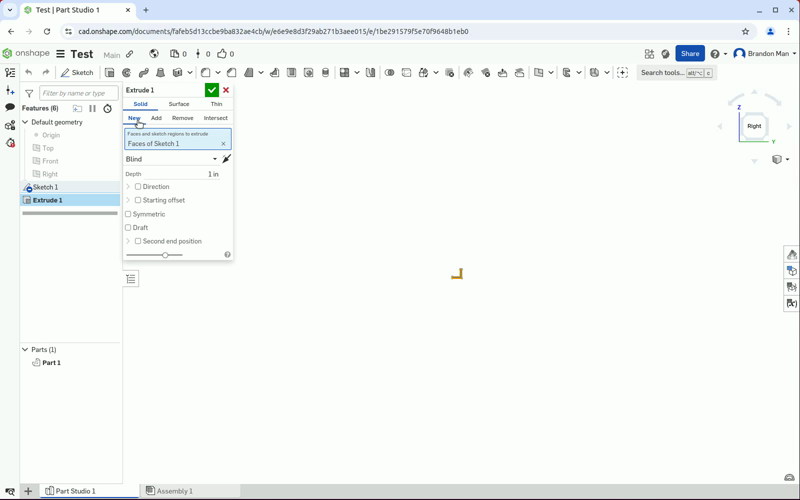
key(tab, 4)
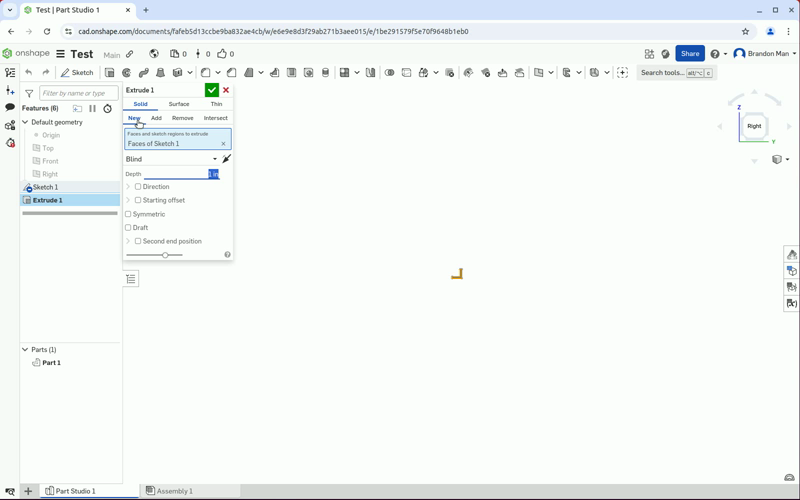
text(23.108)
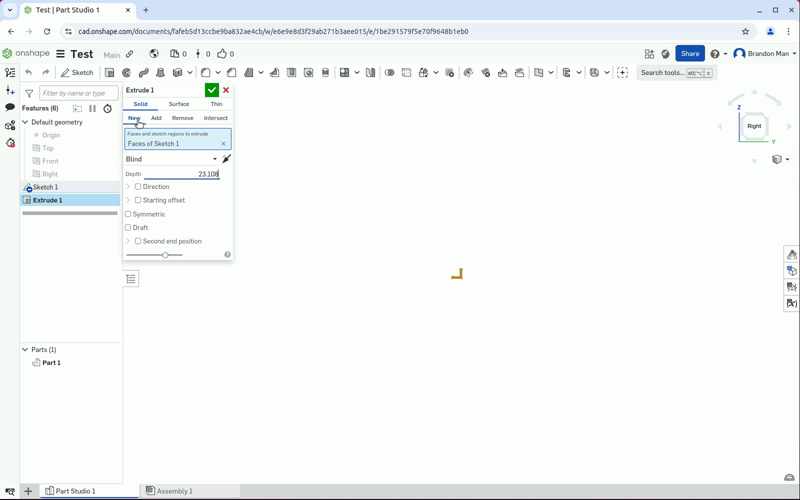
key(enter)
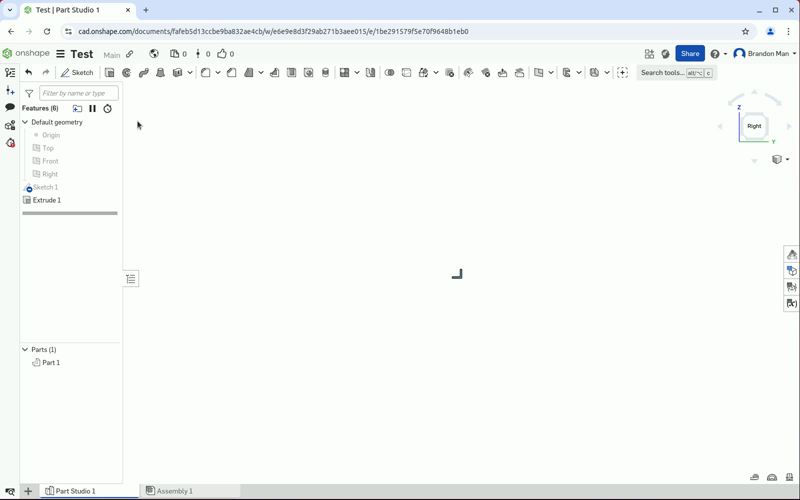
key(shift+h)
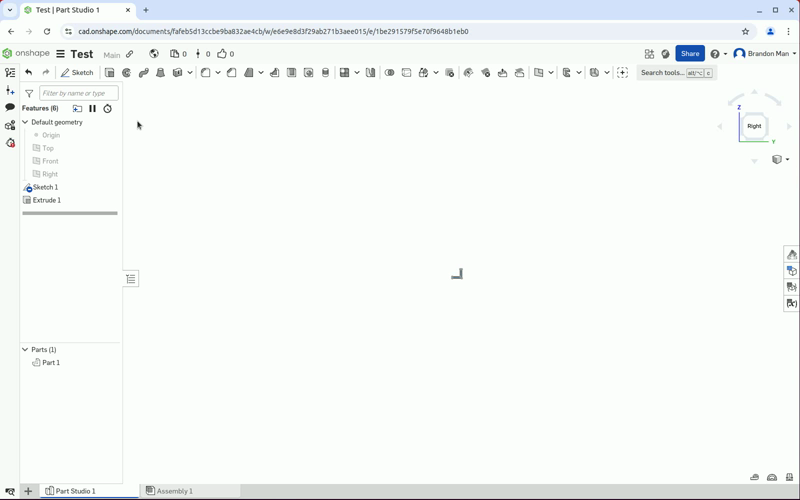
key(shift+h)
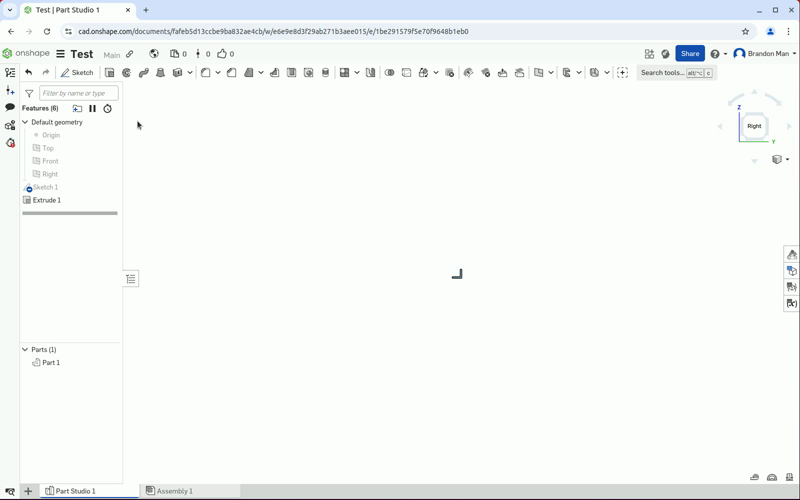
mouse_move(73, 189)
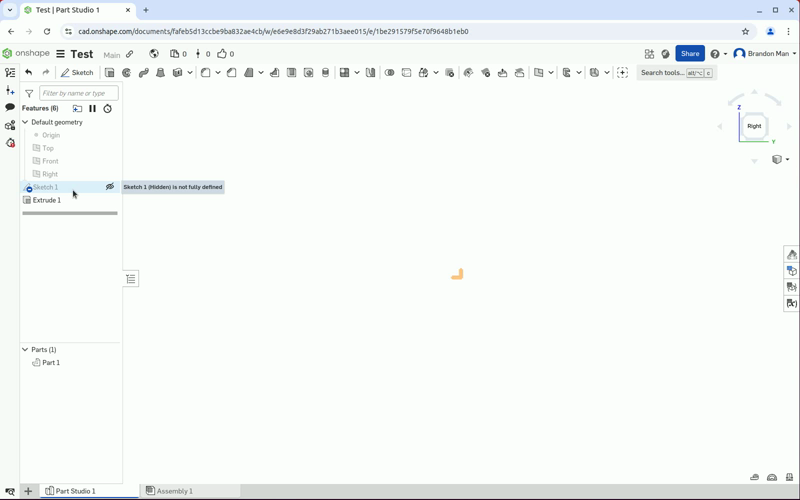
click(73, 189)
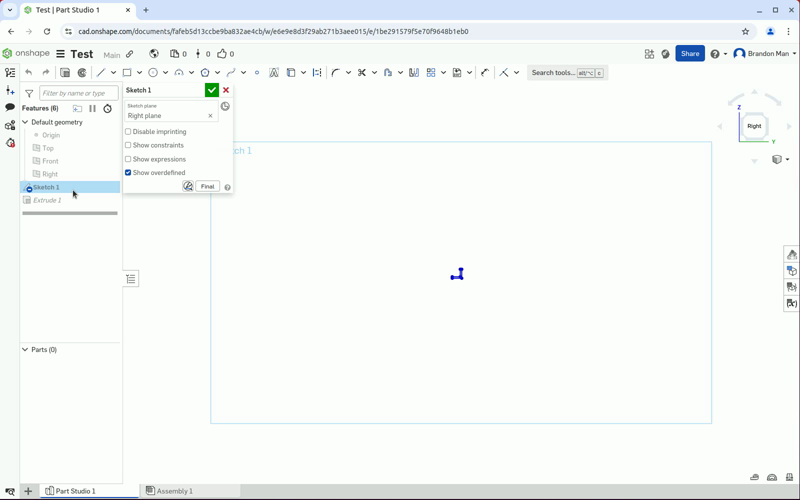
mouse_move(229, 92)
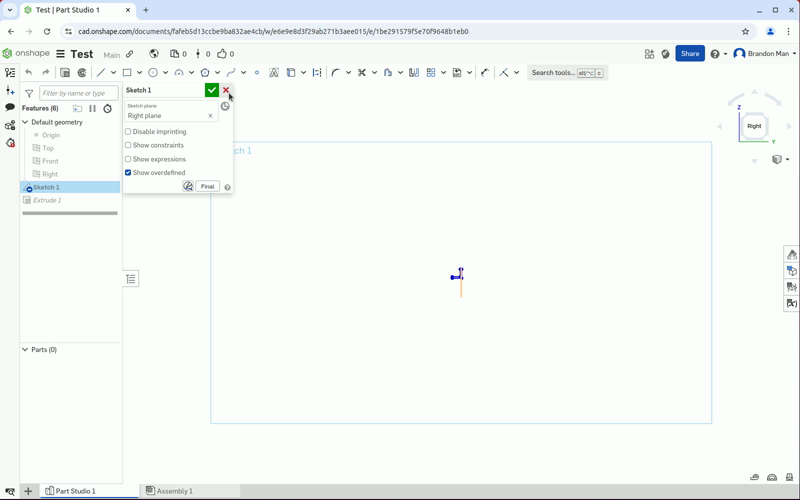
click(229, 92)
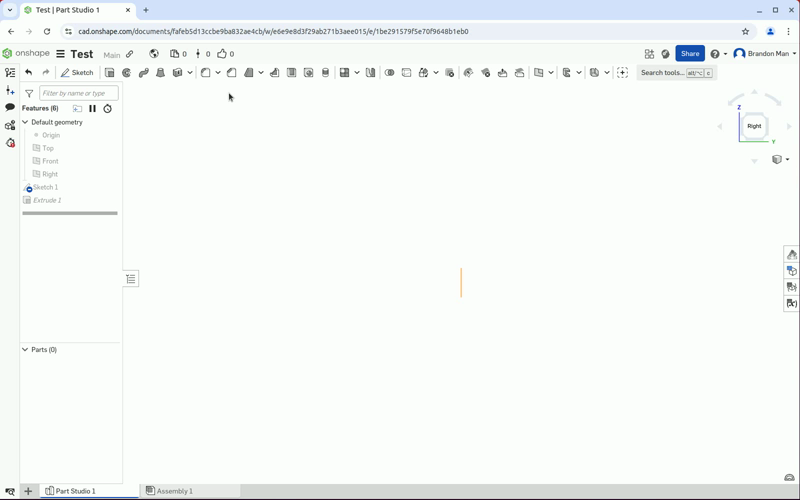
mouse_move(73, 352)
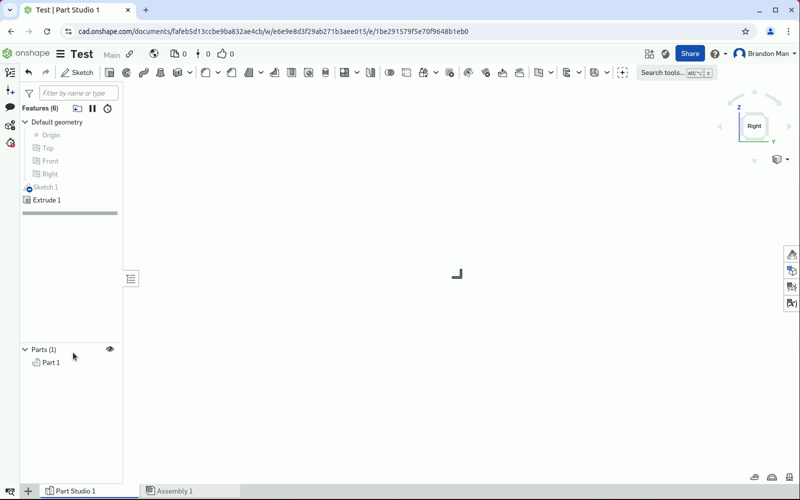
key(y)
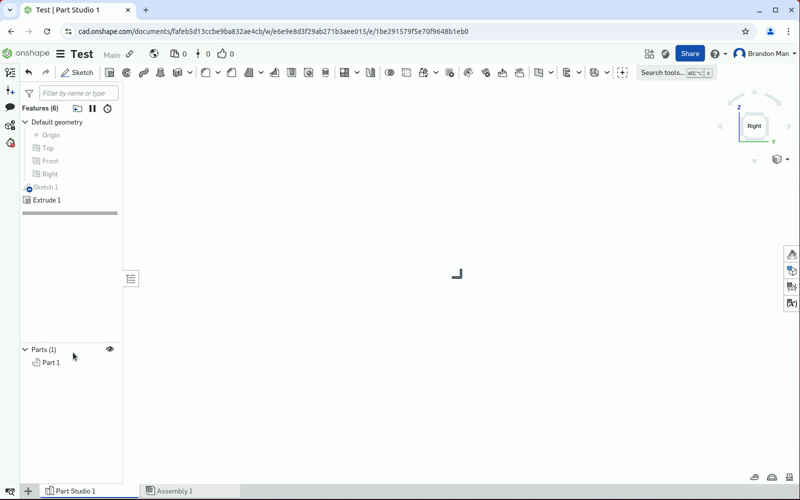
key(shift+p)
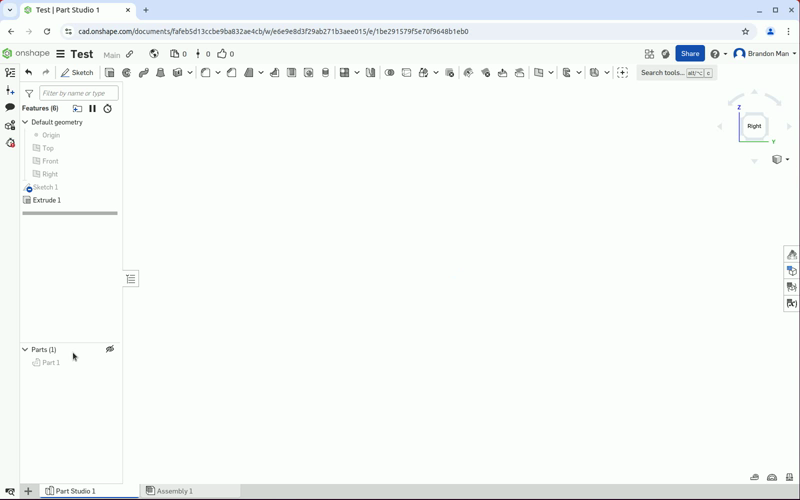
key(space)
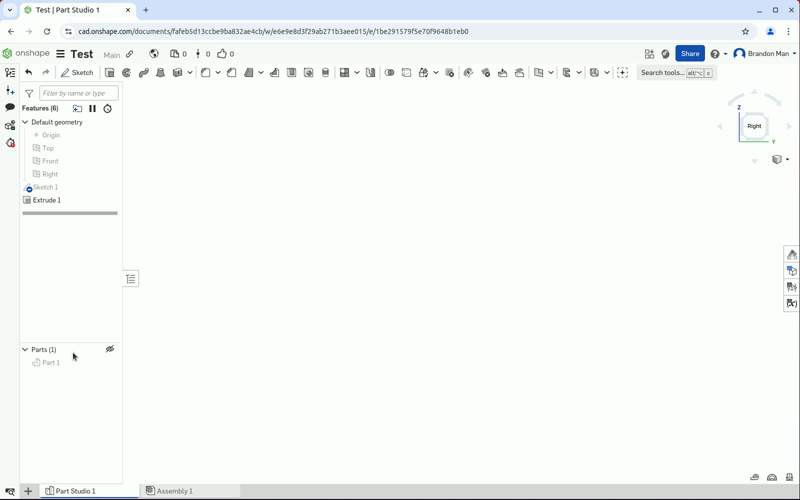
key_down(shift)
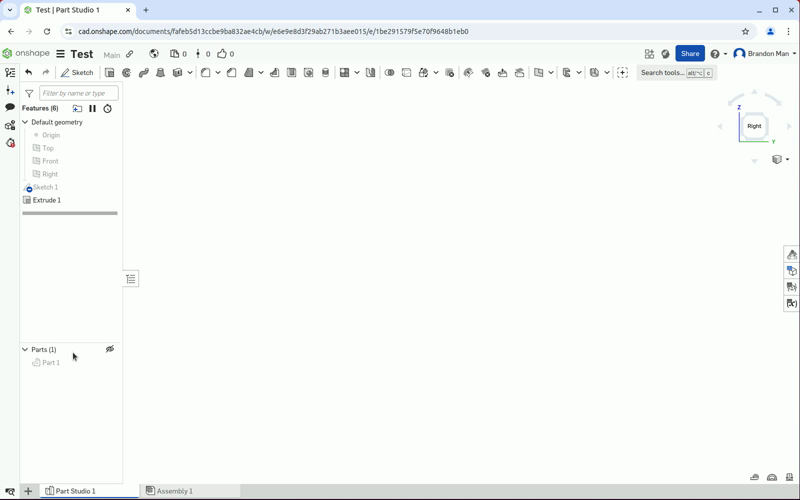
key(right)
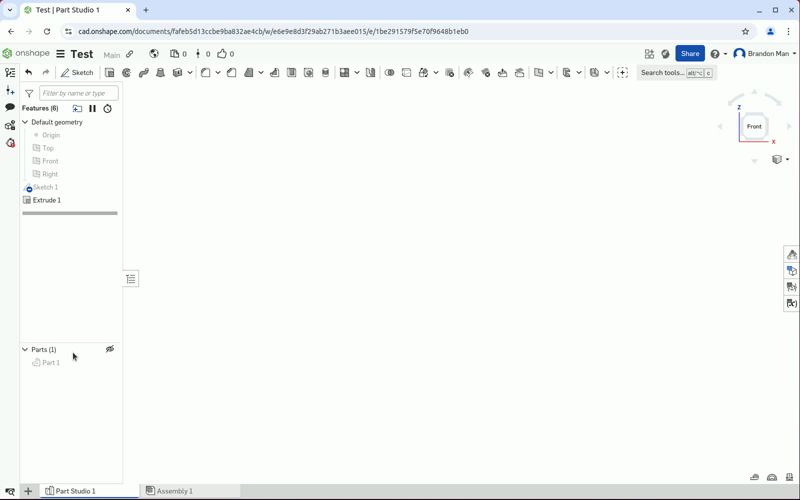
key_up(shift)
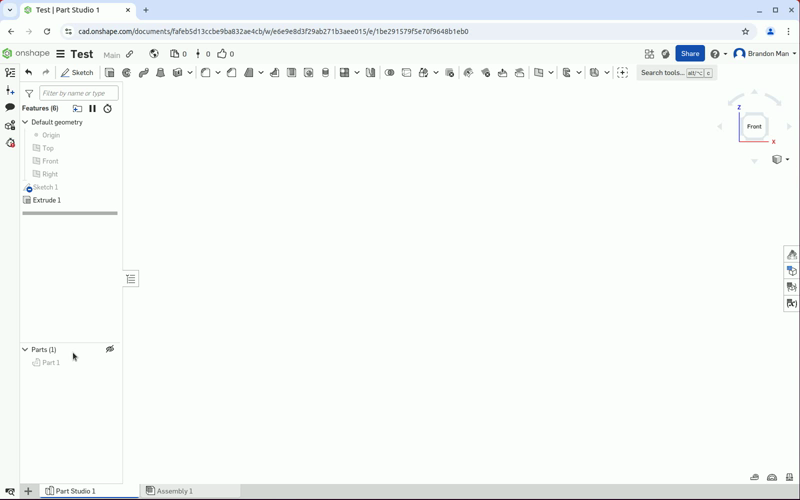
key(space)
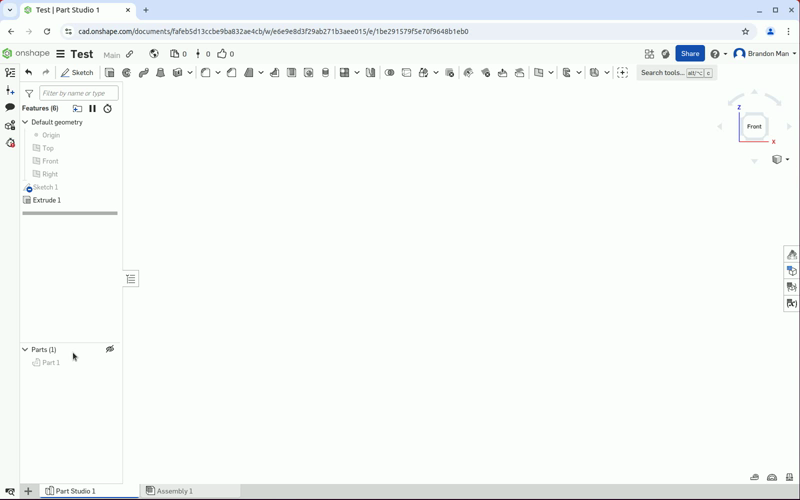
key_down(shift)
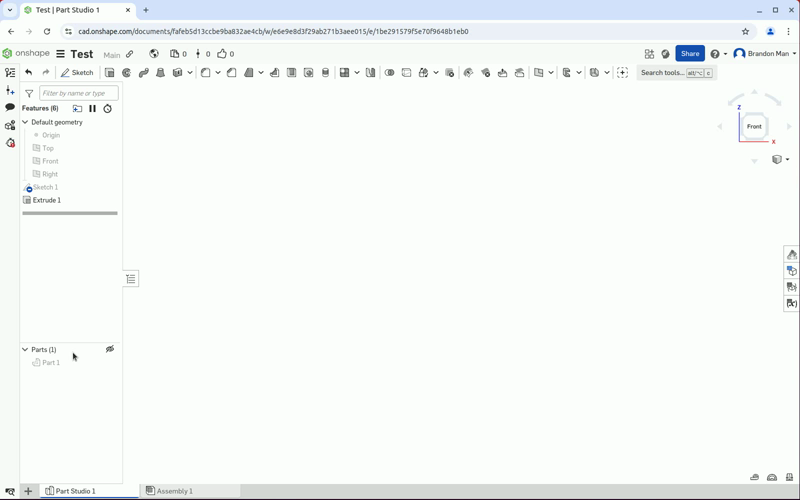
key(down)
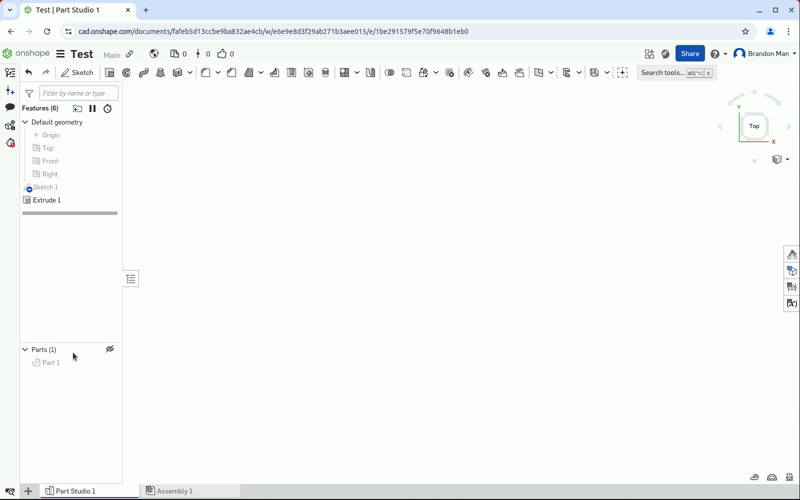
key_up(shift)
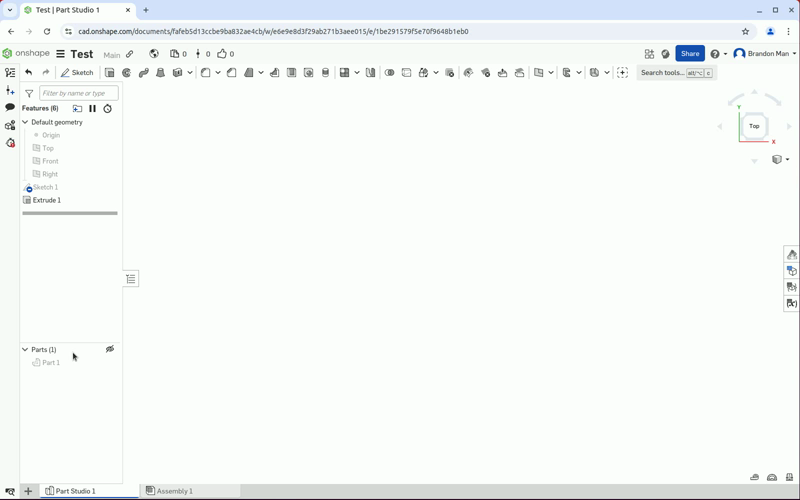
mouse_move(73, 352)
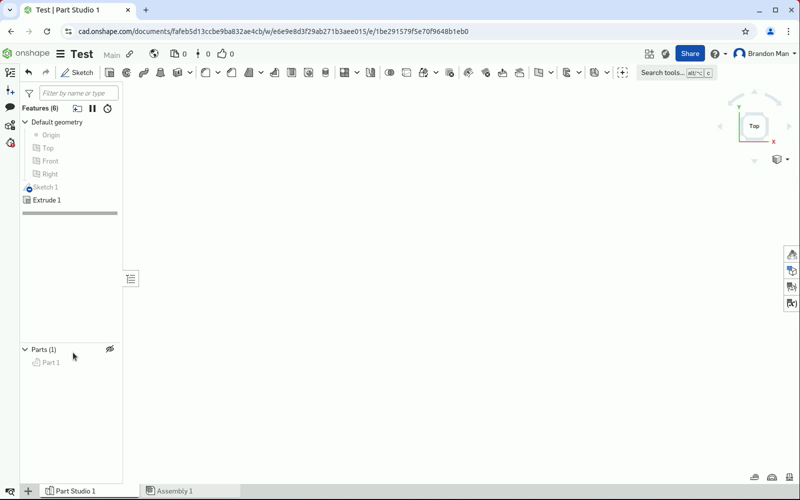
key(shift+y)
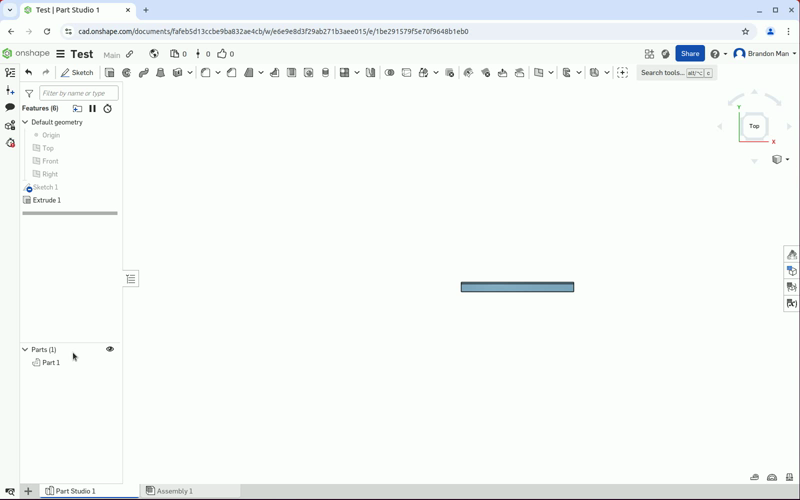
mouse_move(541, 75)
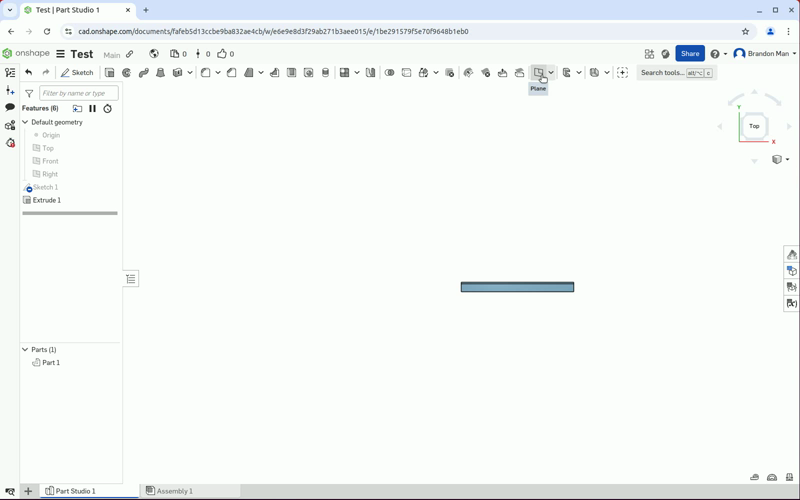
click(541, 75)
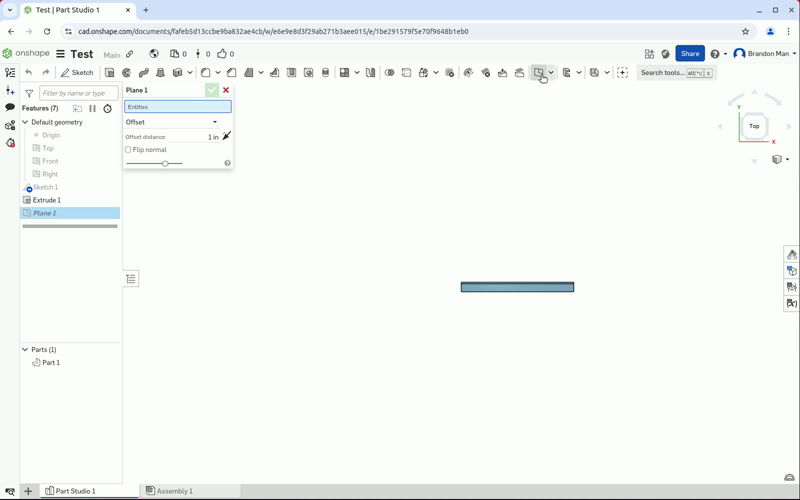
mouse_move(73, 150)
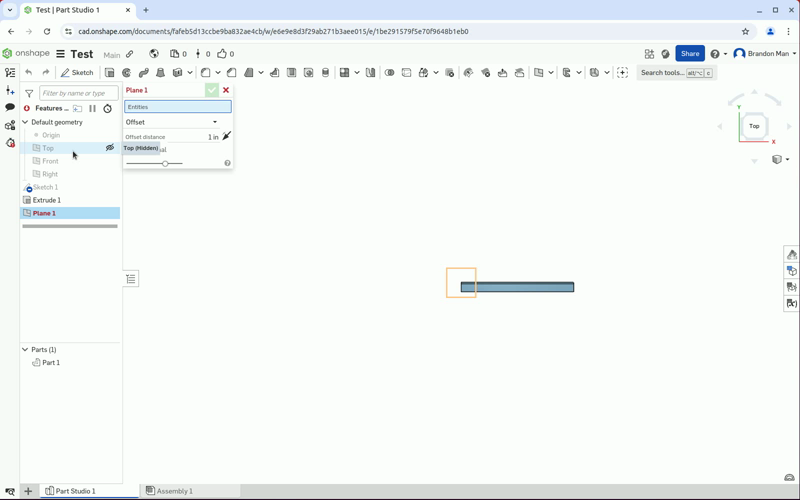
click(73, 150)
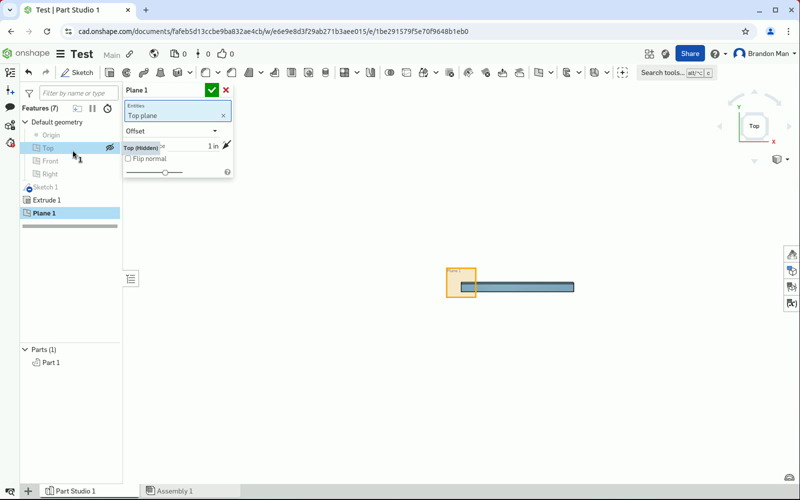
key(tab, 2)
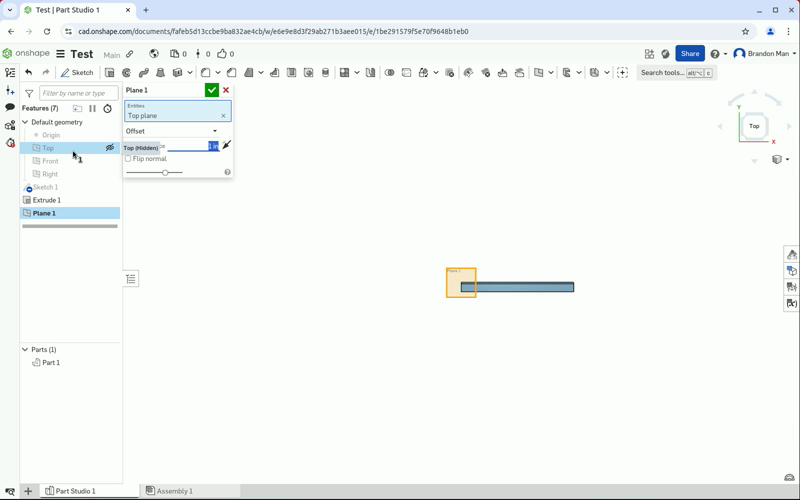
text(1.202)
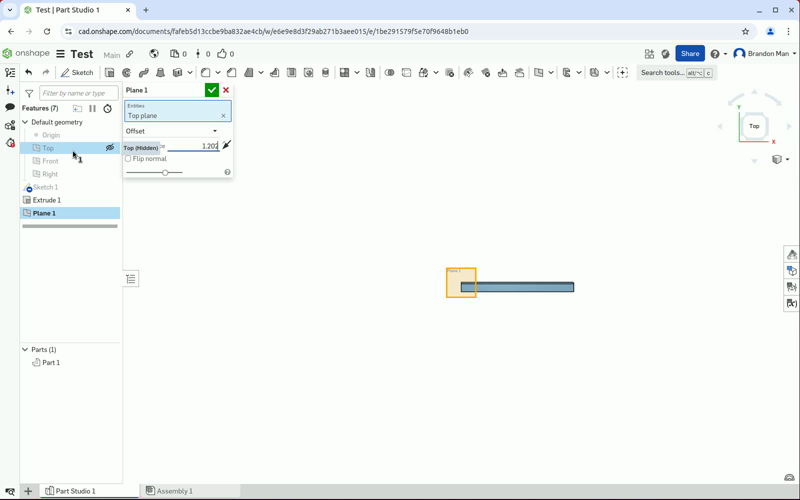
key(enter, 2)
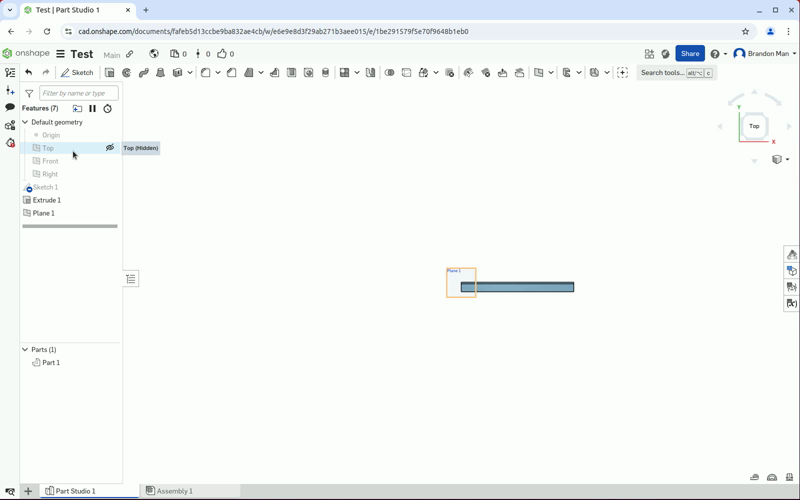
key(shift+s)
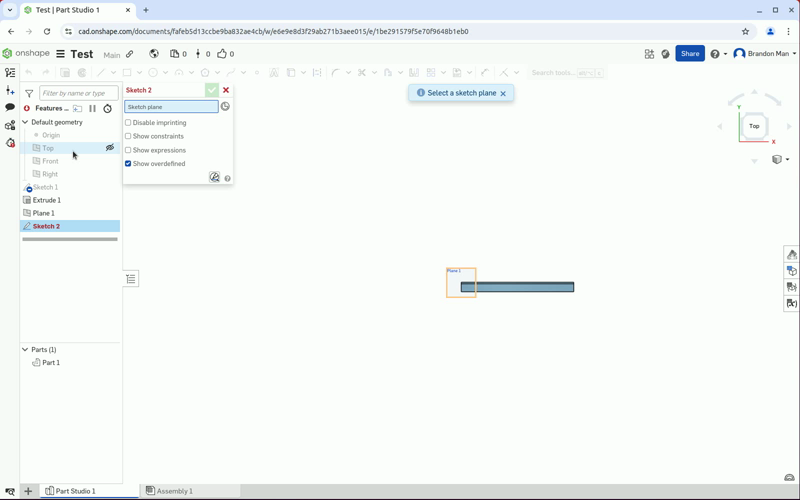
mouse_move(73, 215)
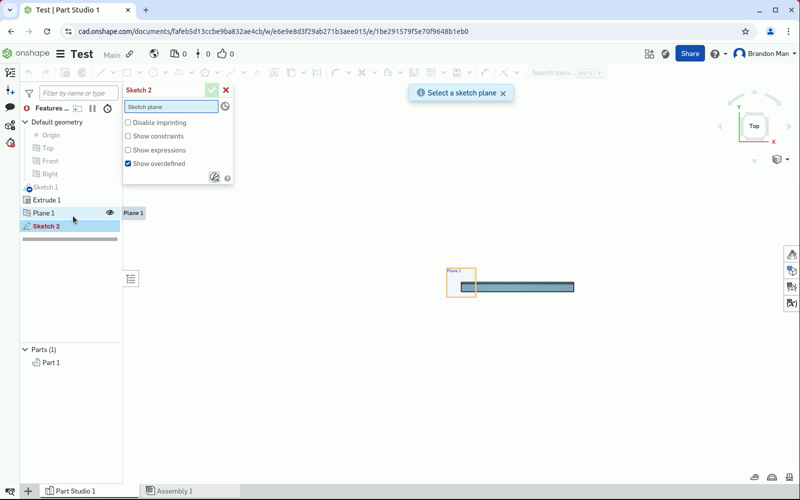
click(73, 215)
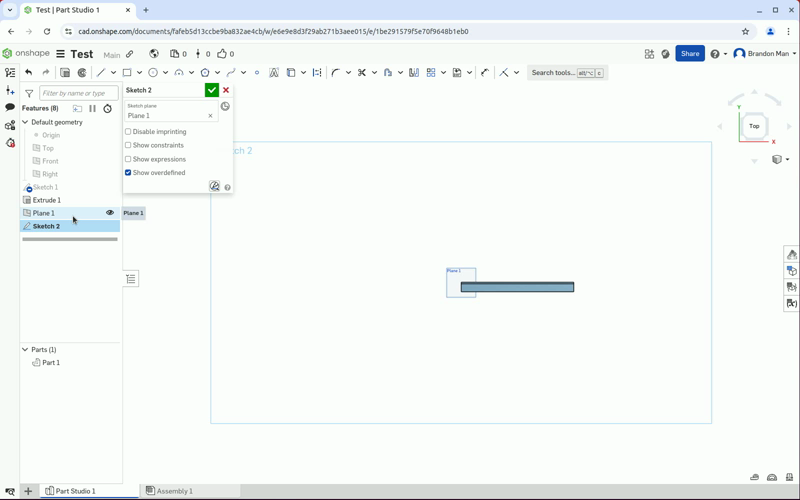
mouse_move(73, 352)
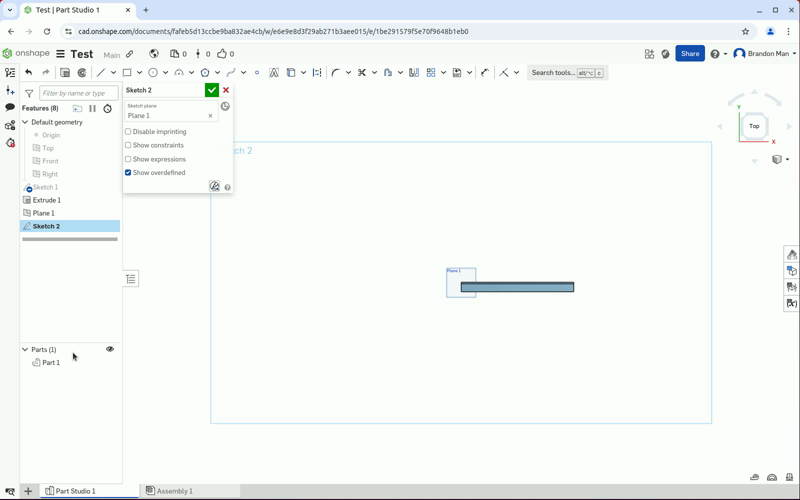
key(y)
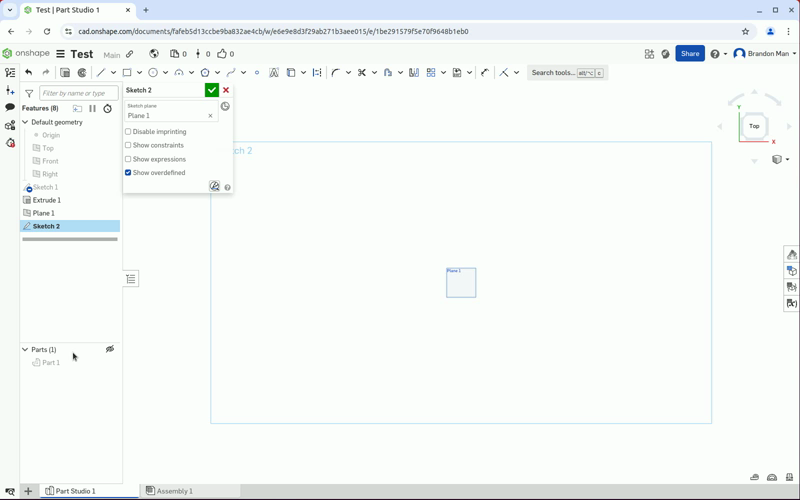
key(l)
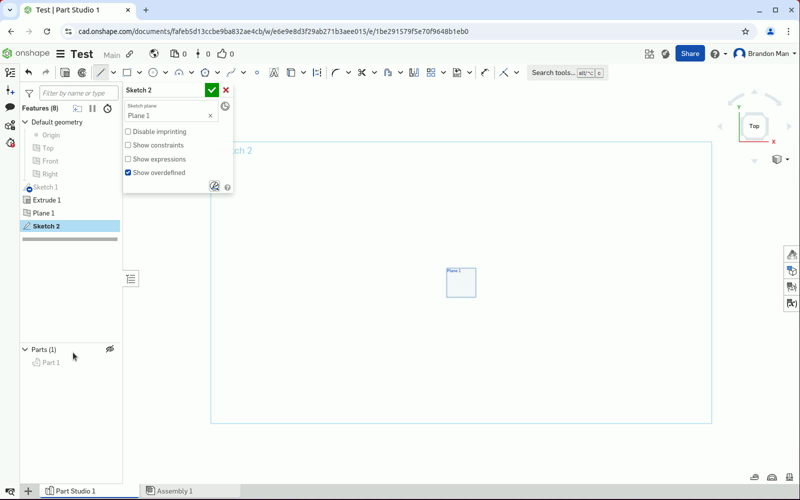
key_down(shift)
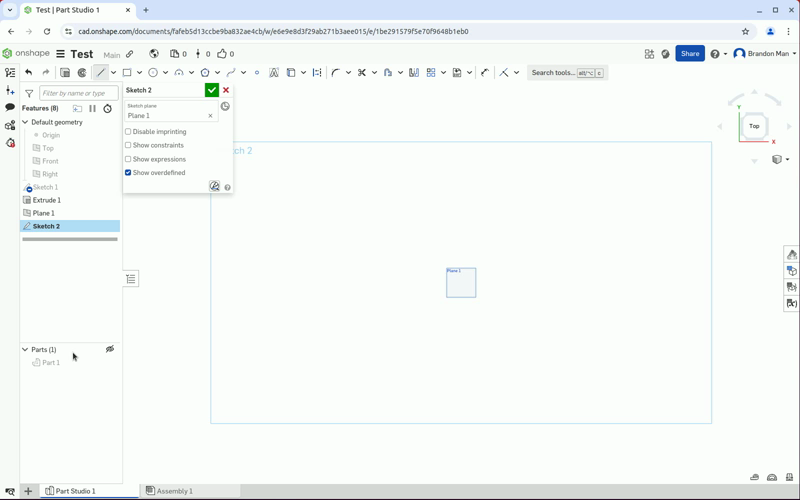
mouse_move(460, 291)
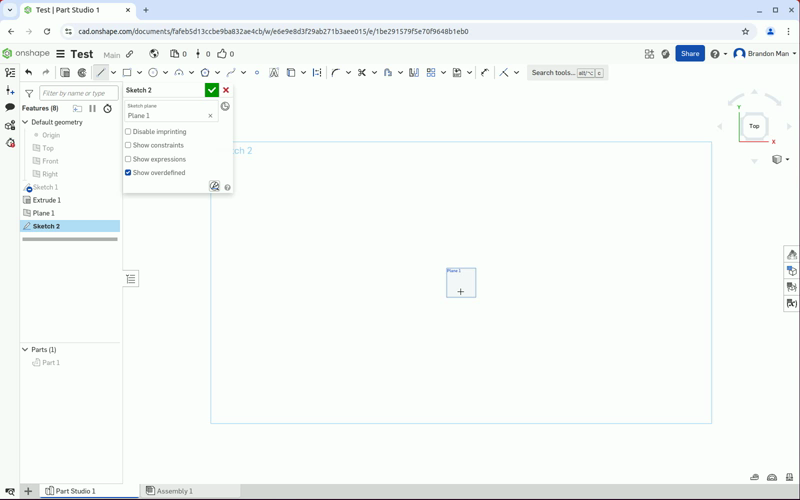
click(460, 291)
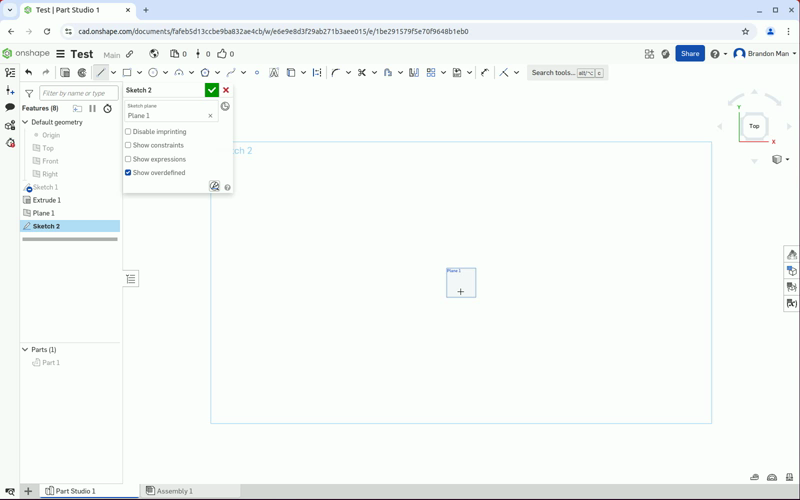
key_up(shift)
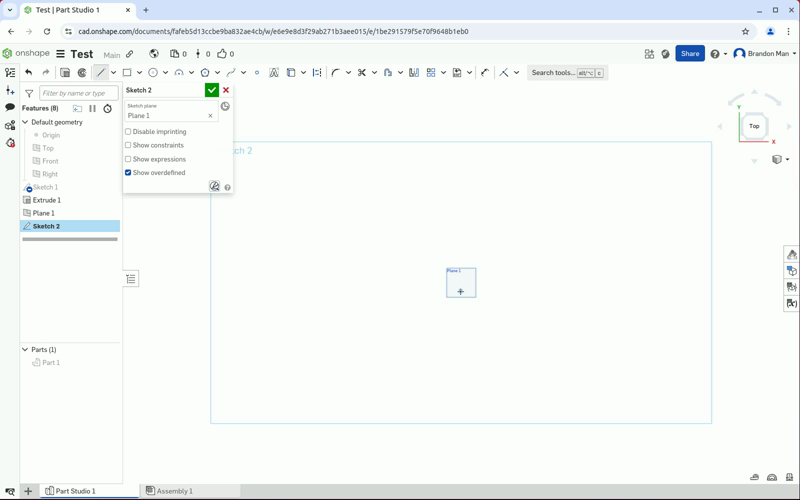
key_down(shift)
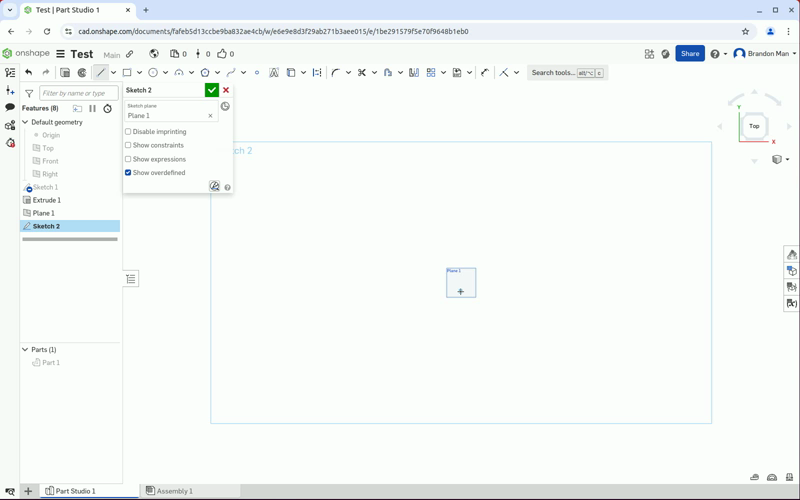
mouse_move(490, 291)
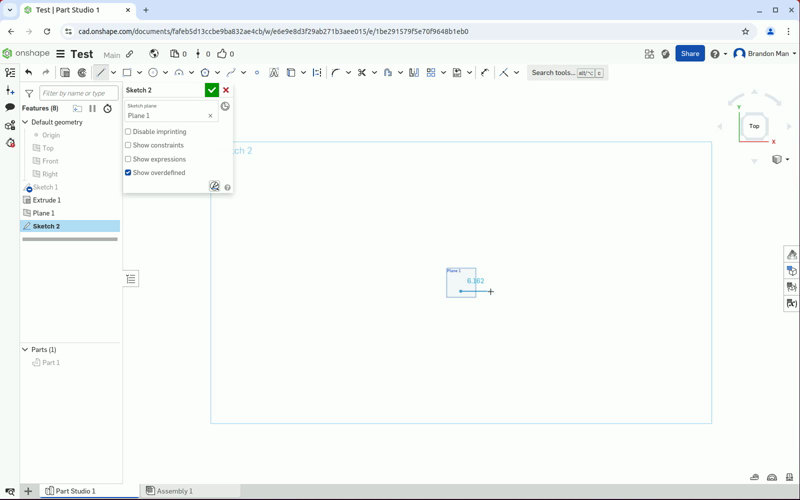
mouse_move(470, 291)
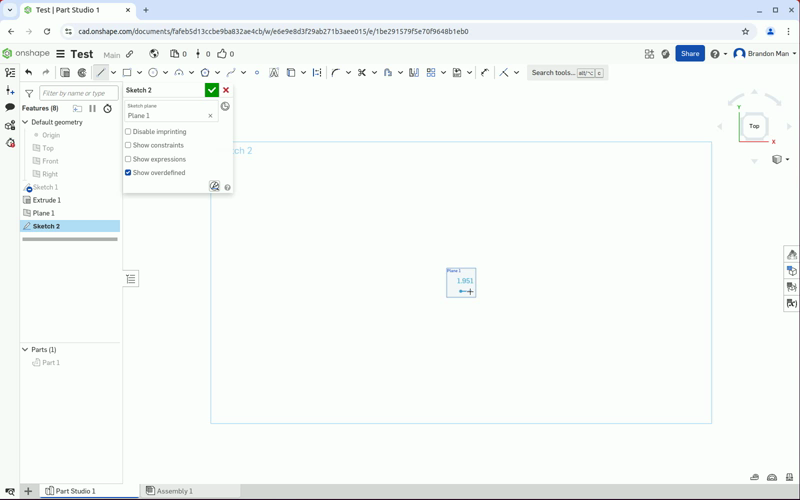
click(470, 291)
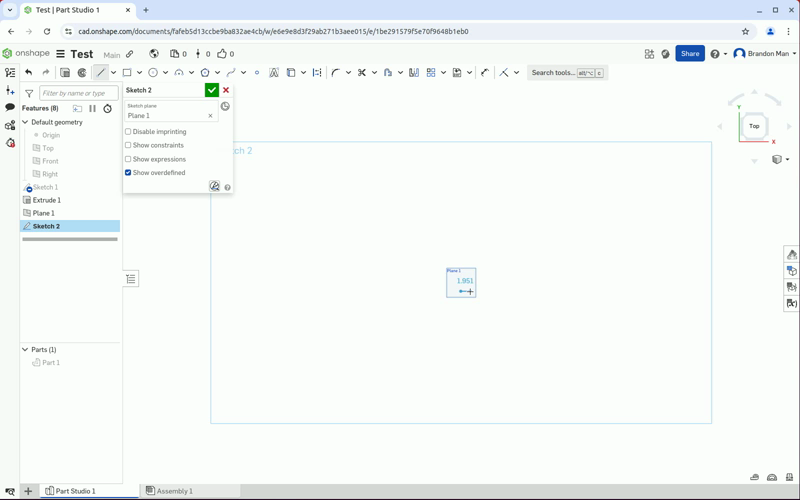
key_up(shift)
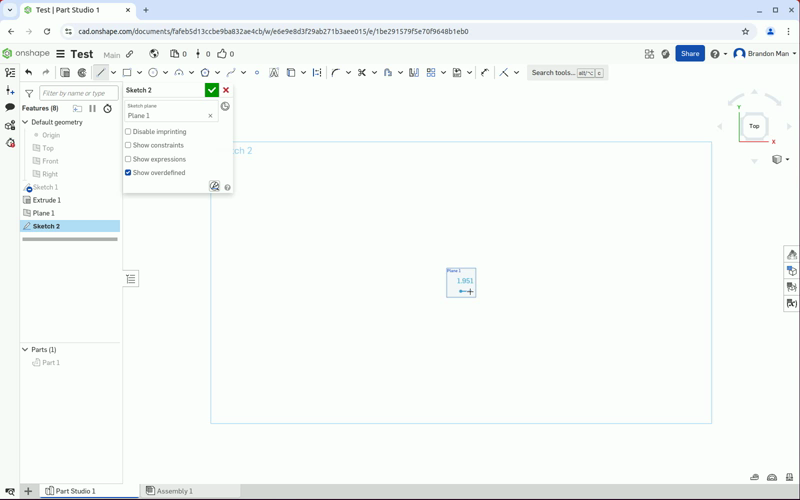
key_down(shift)
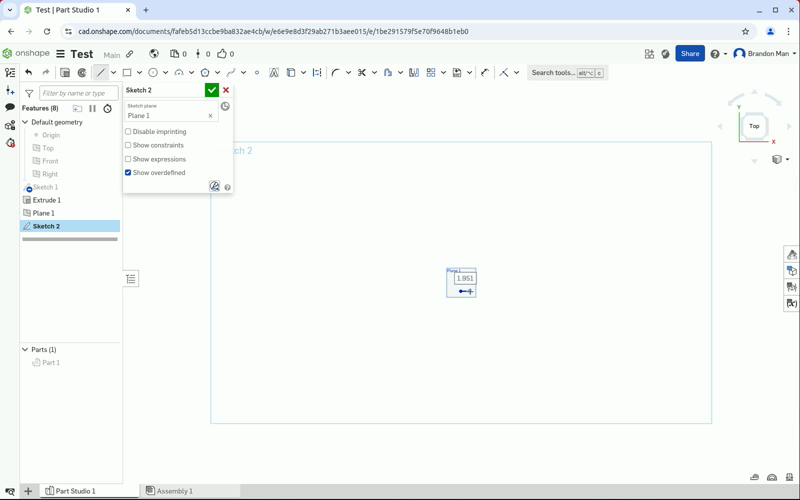
mouse_move(500, 291)
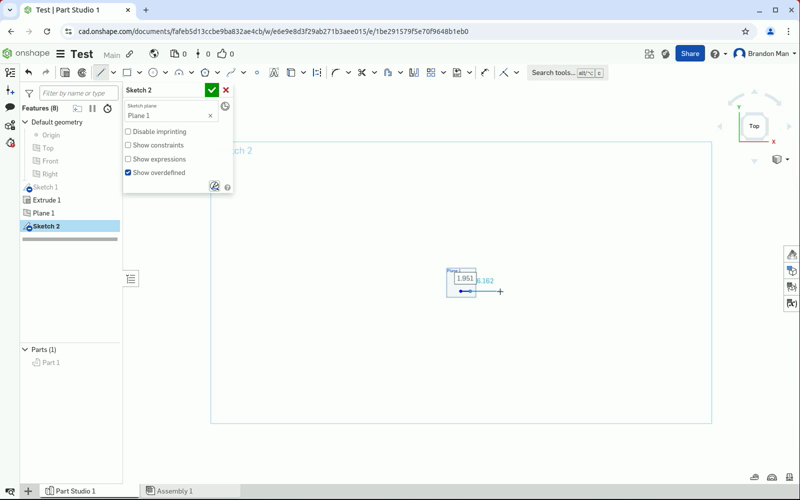
mouse_move(470, 283)
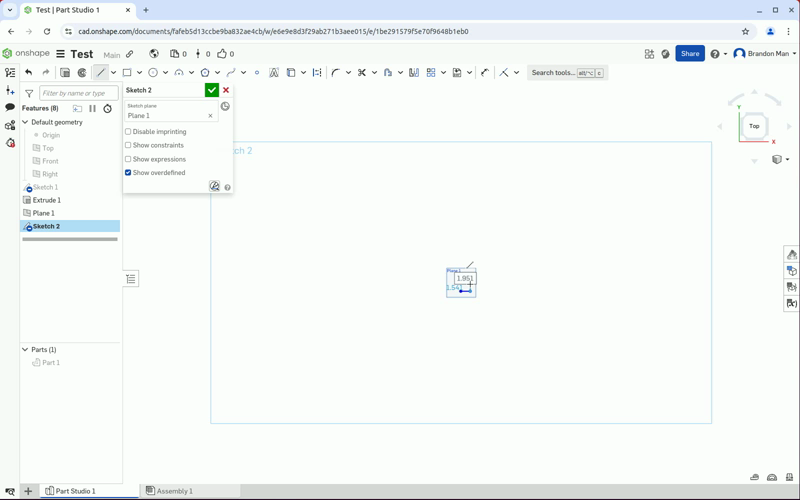
click(470, 283)
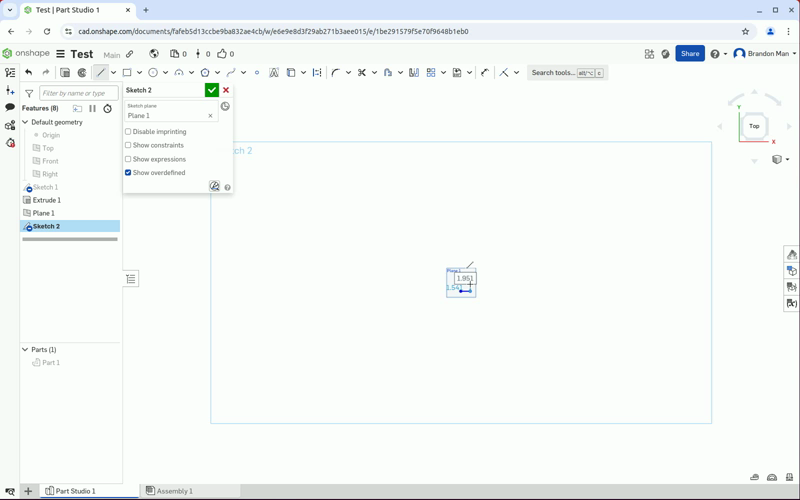
key_up(shift)
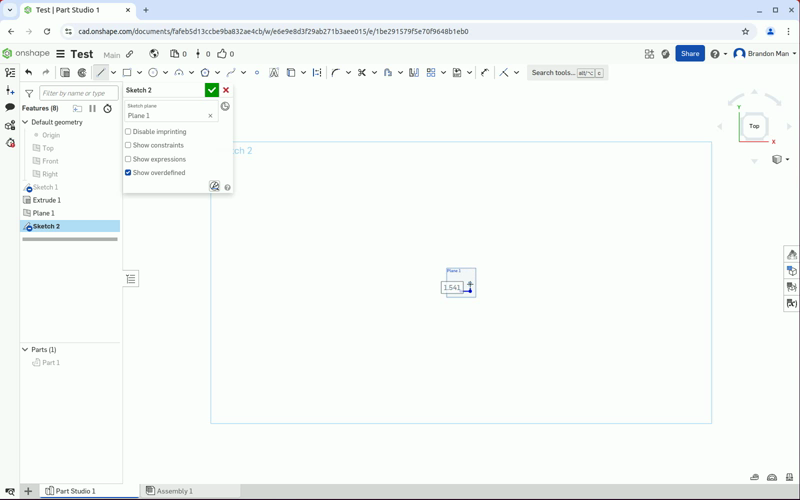
key_down(shift)
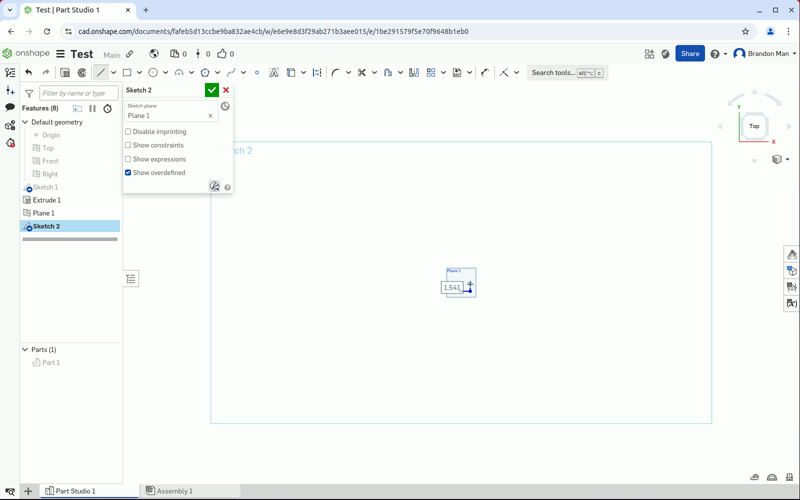
mouse_move(500, 283)
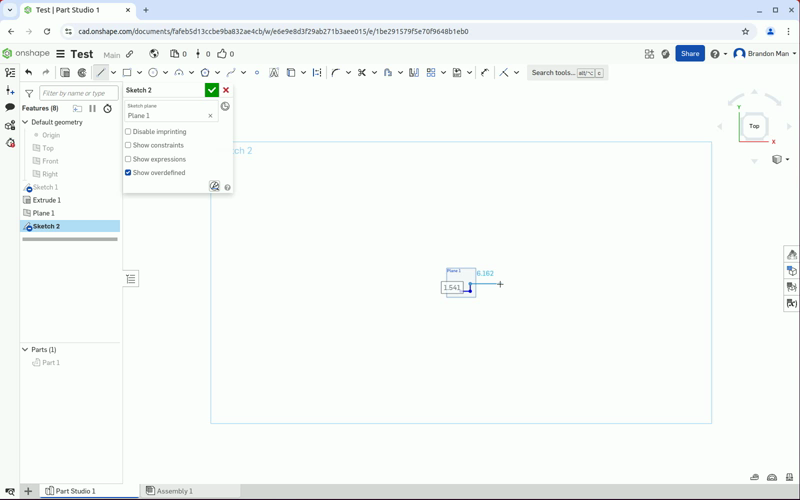
mouse_move(460, 283)
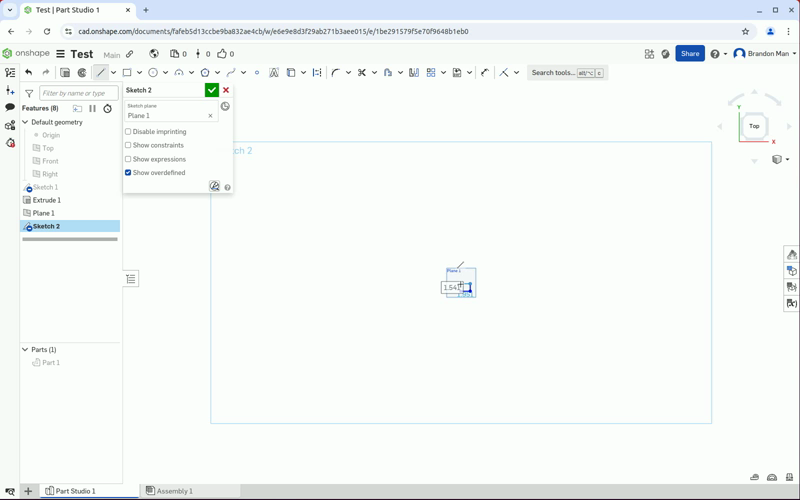
click(460, 283)
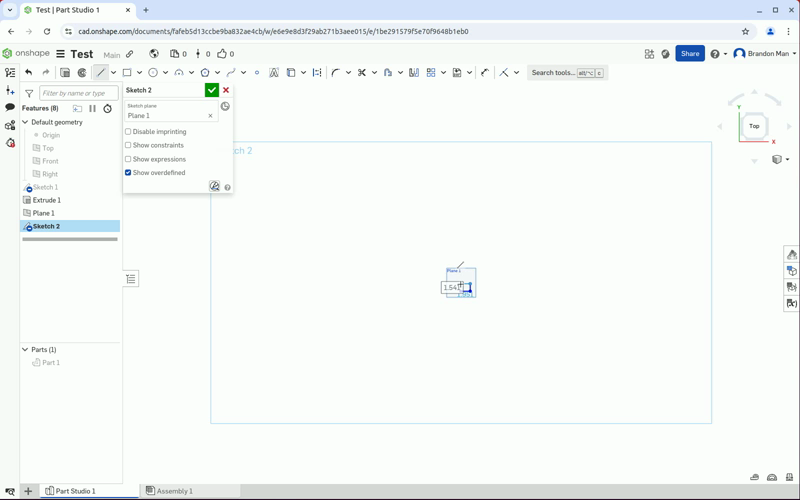
key_up(shift)
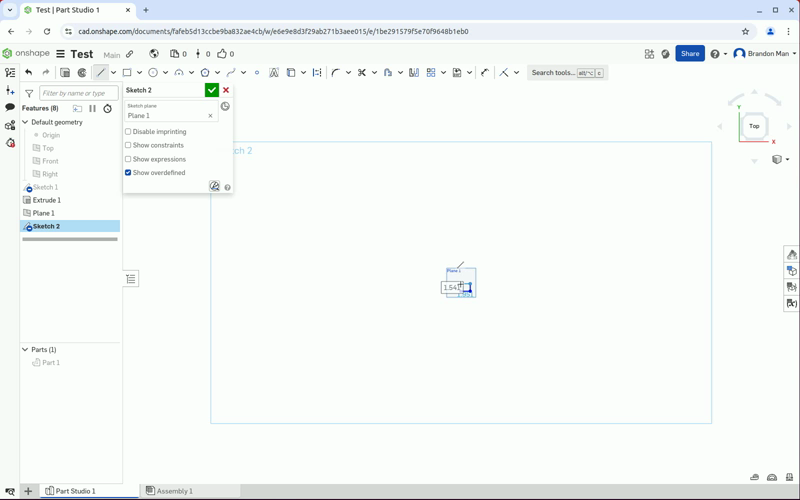
mouse_move(490, 283)
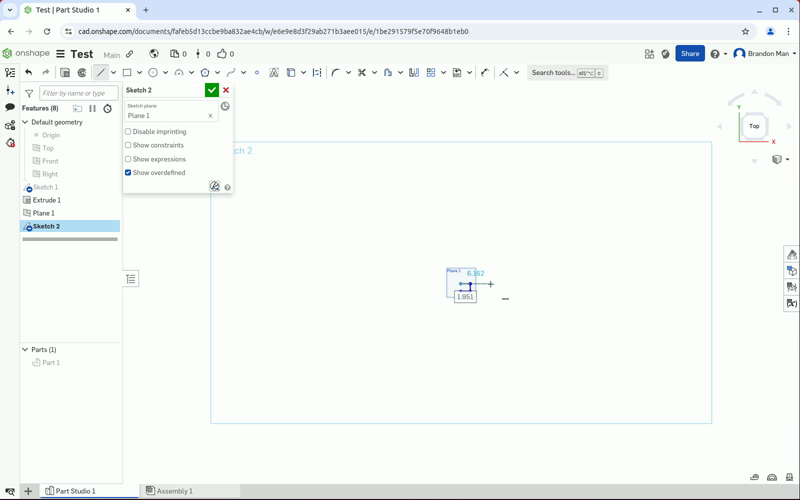
key_down(shift)
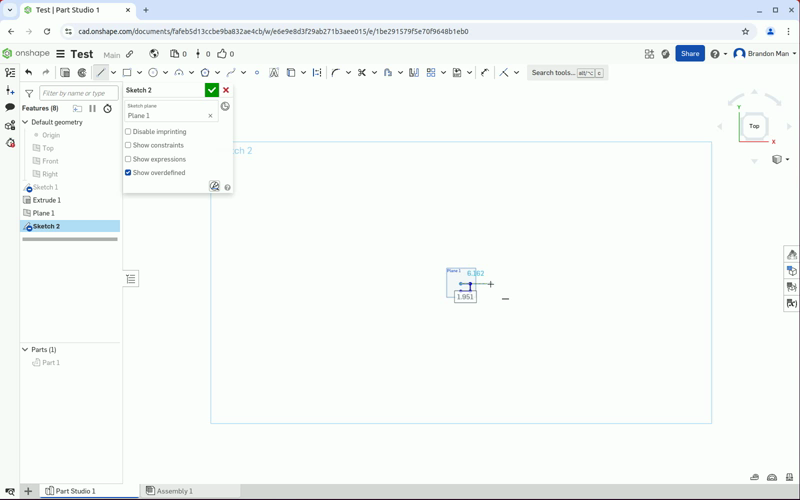
mouse_move(460, 291)
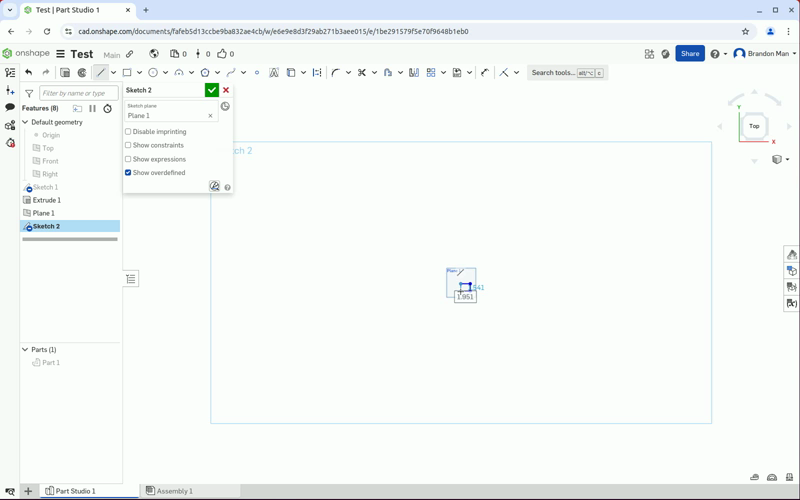
key_up(shift)
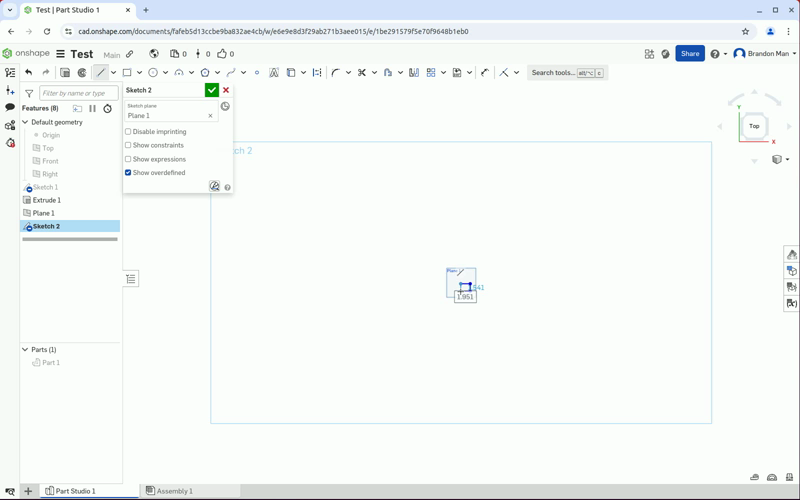
click(460, 291)
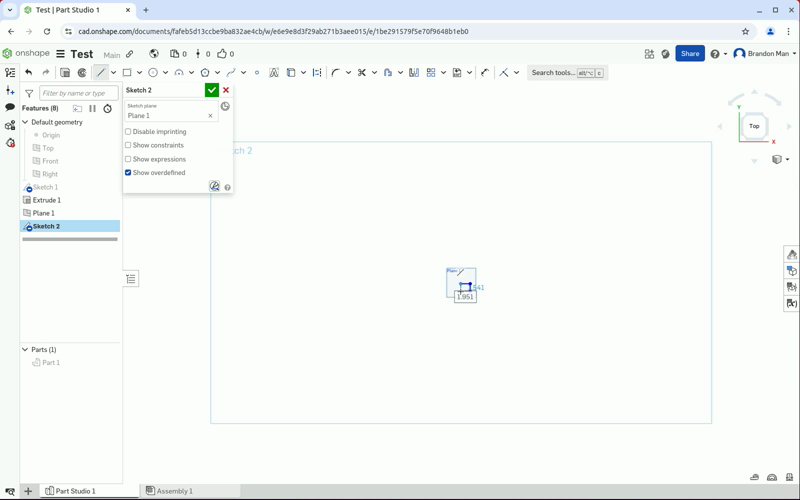
key(esc)
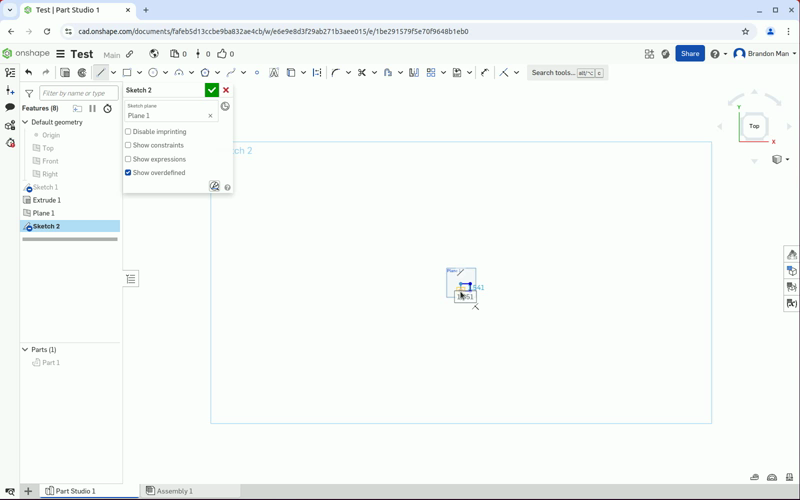
mouse_move(461, 284)
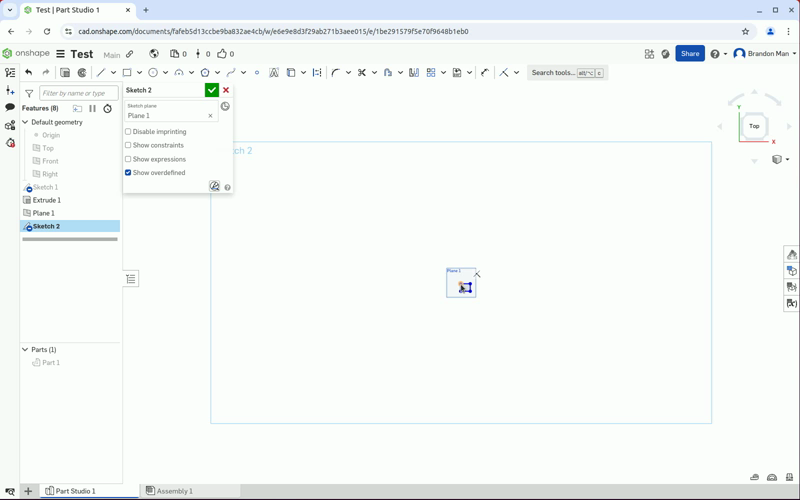
scroll(6)
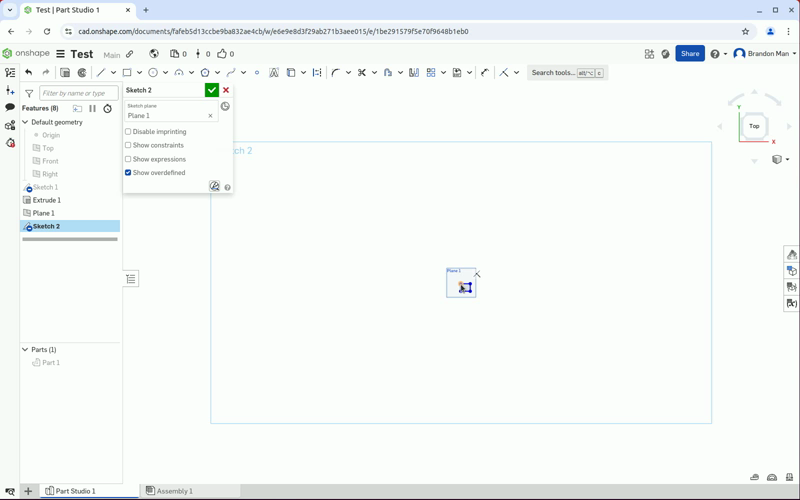
scroll(6)
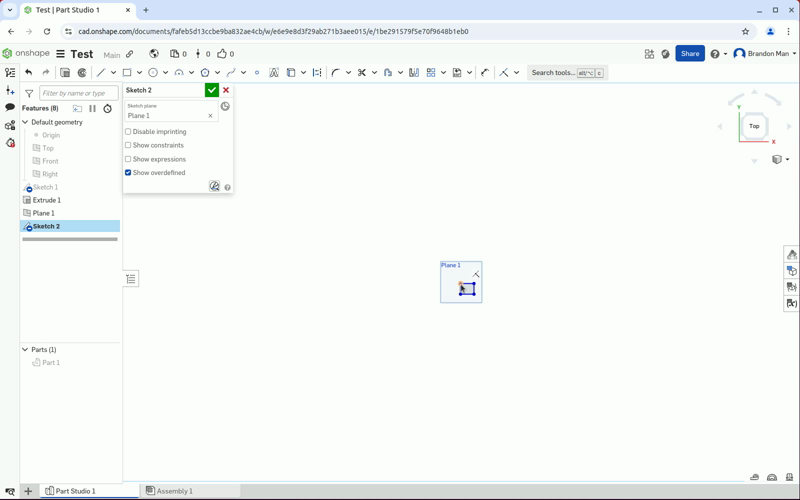
scroll(6)
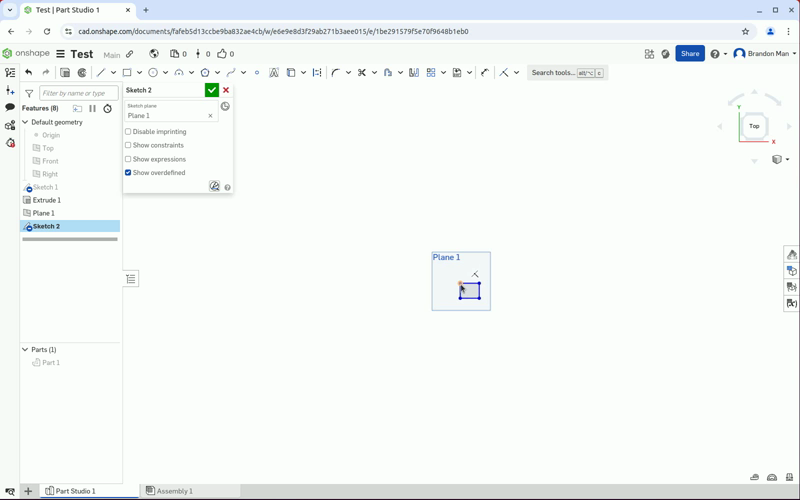
scroll(6)
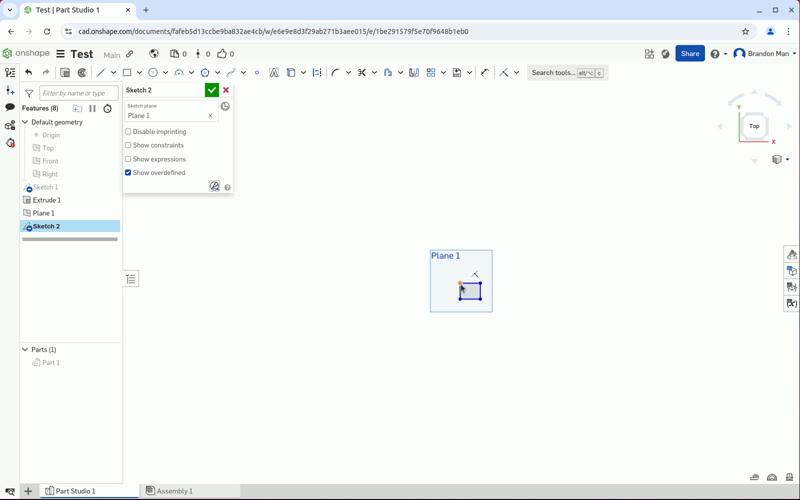
scroll(6)
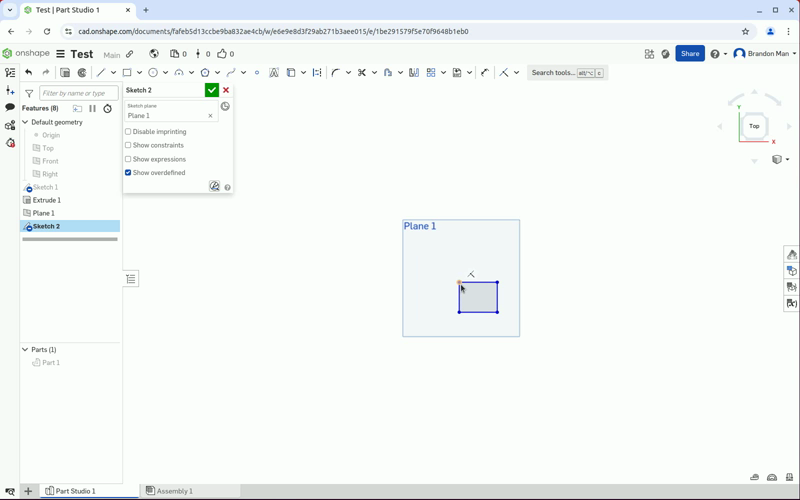
scroll(6)
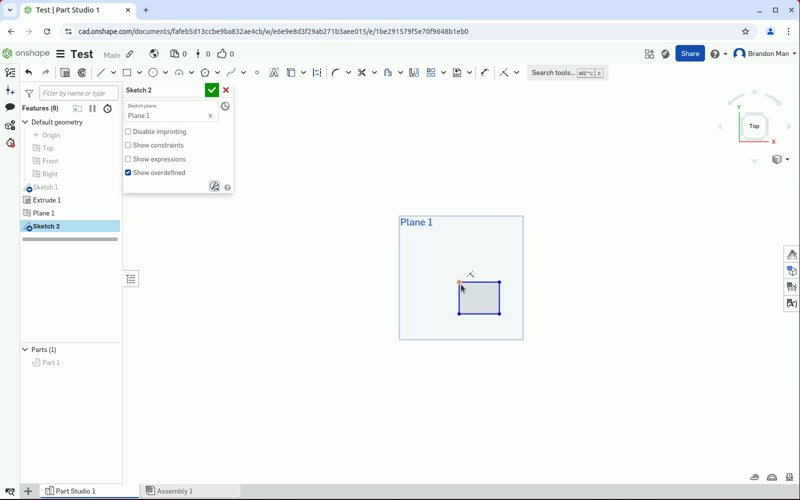
scroll(6)
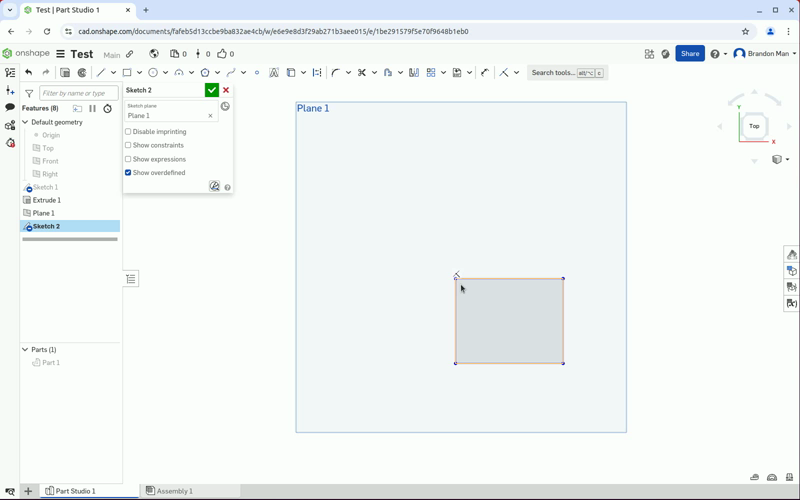
click(461, 284)
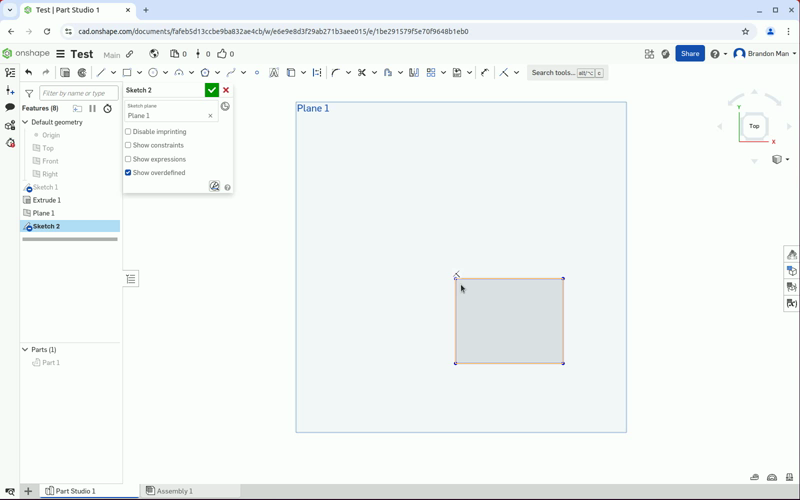
scroll(-6)
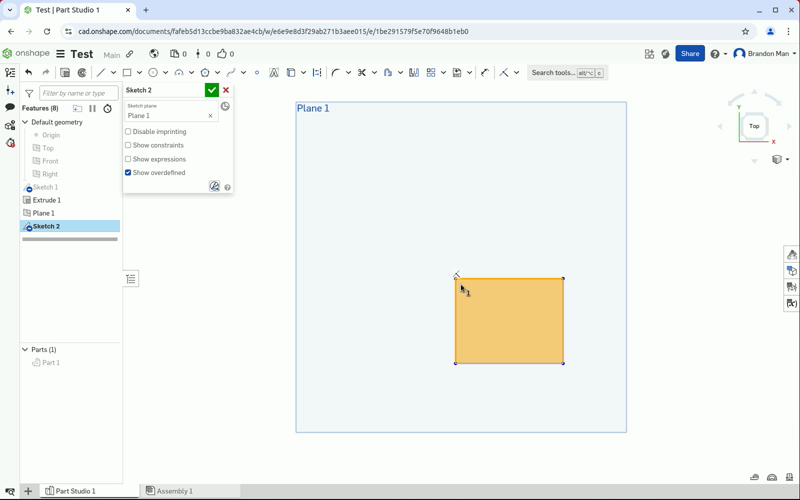
scroll(-6)
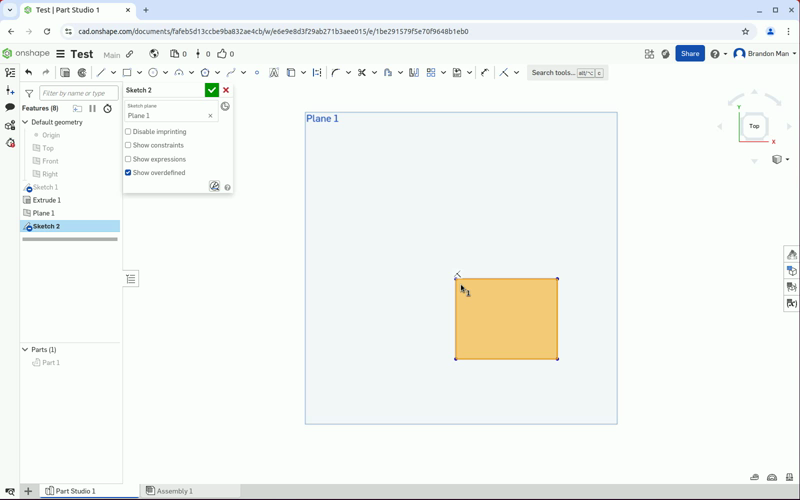
scroll(-6)
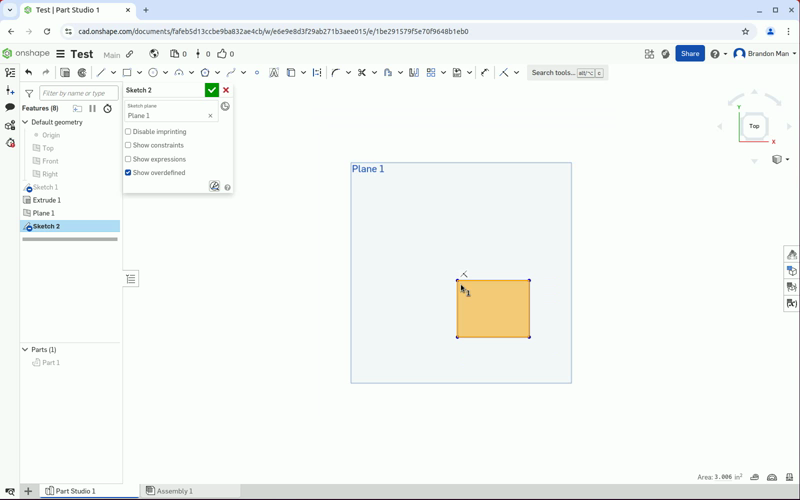
scroll(-6)
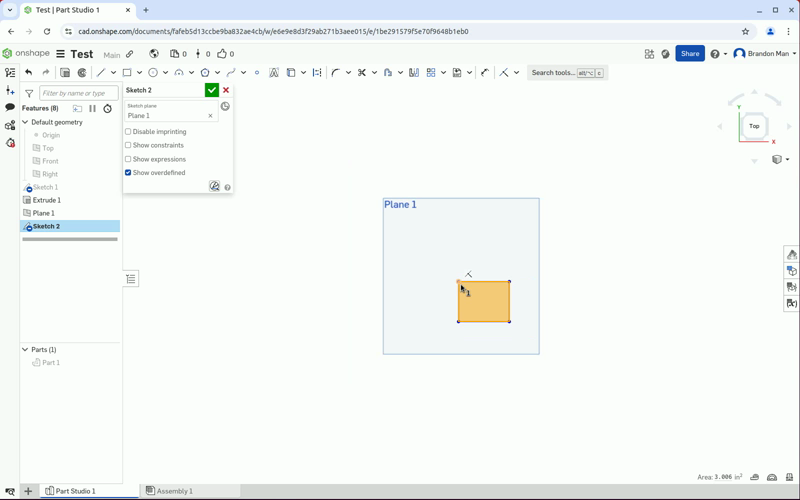
scroll(-6)
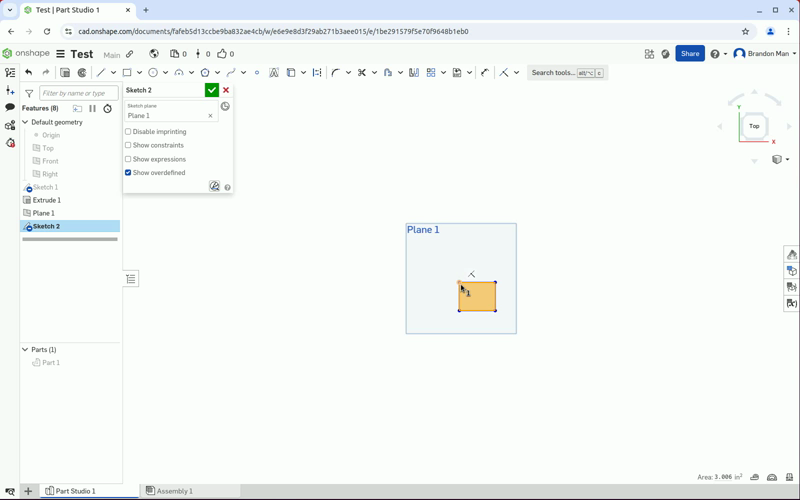
scroll(-6)
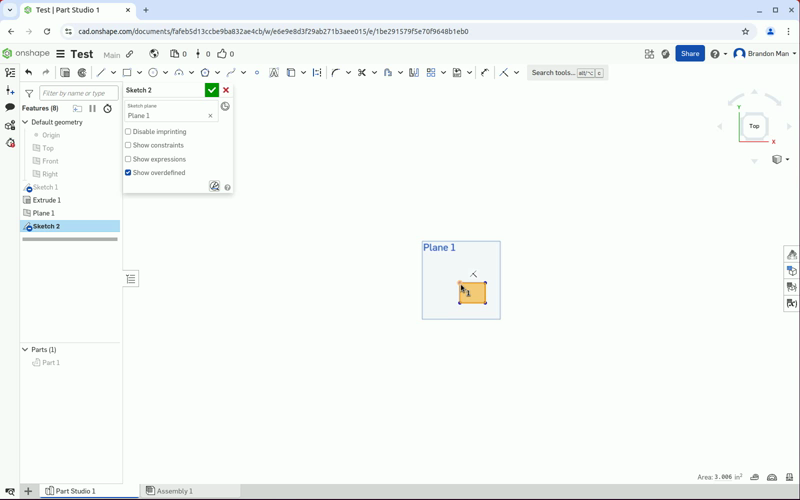
scroll(-6)
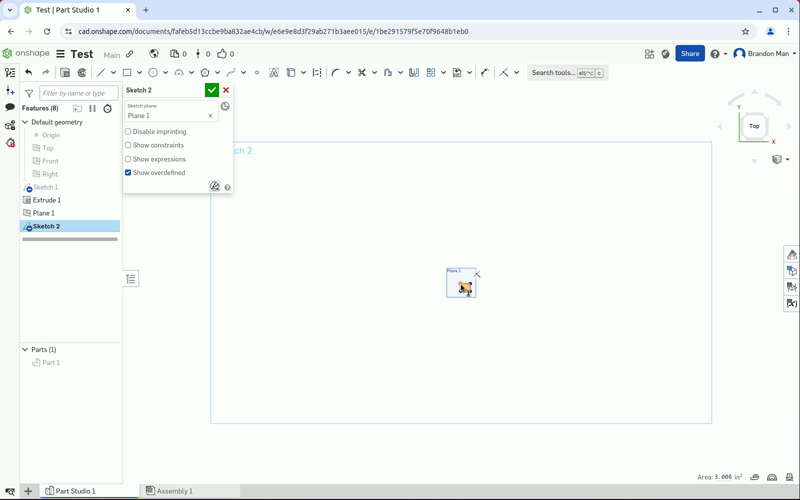
mouse_move(73, 352)
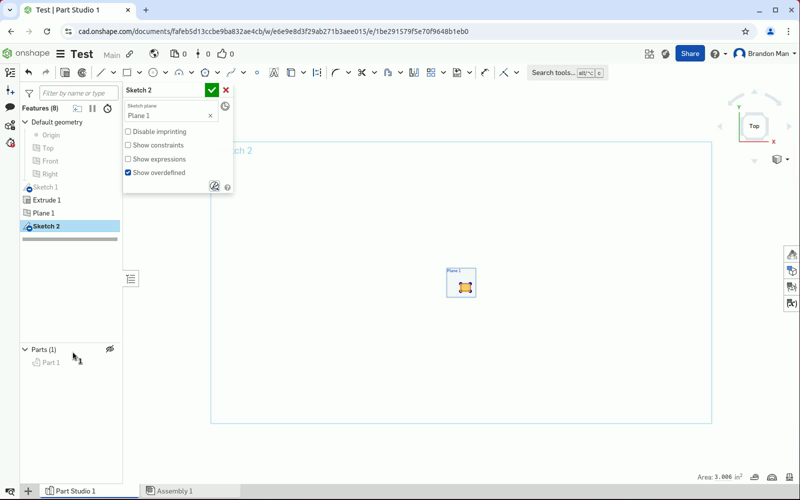
key(shift+y)
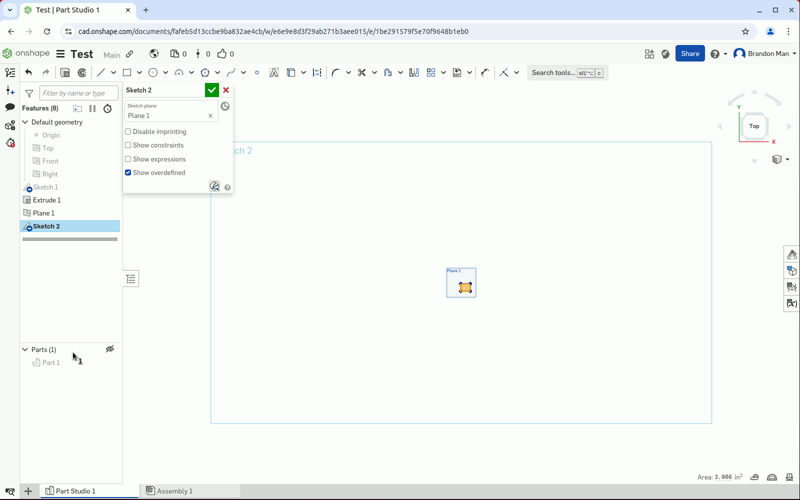
key(shift+e)
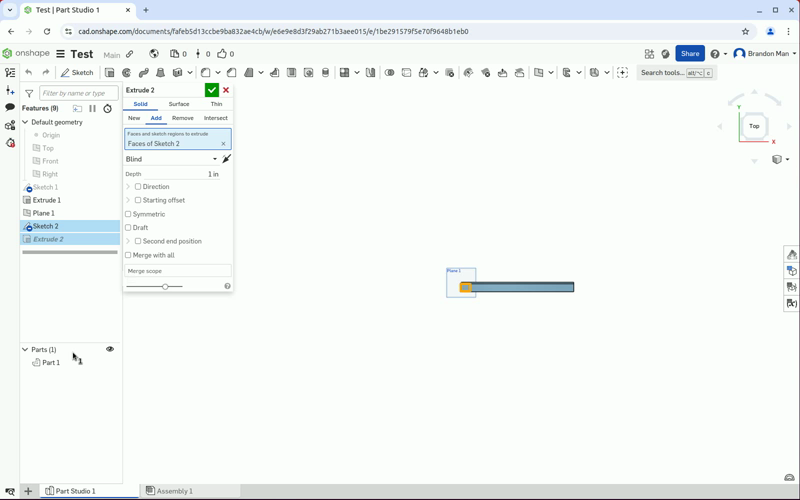
mouse_move(143, 106)
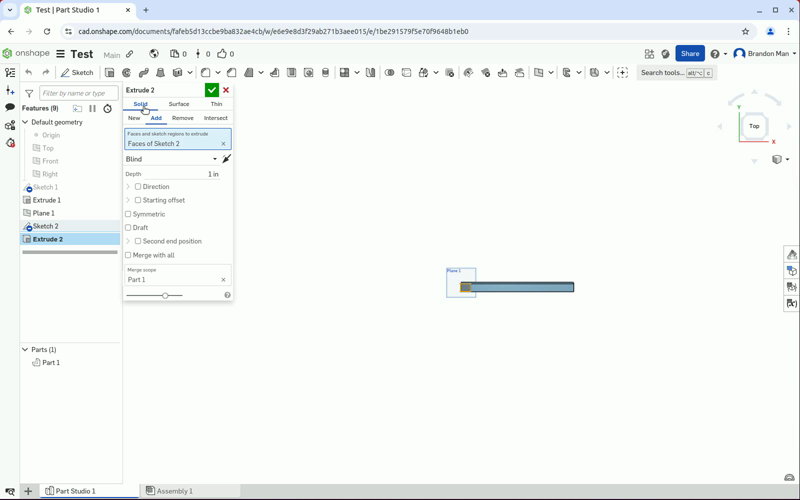
click(143, 106)
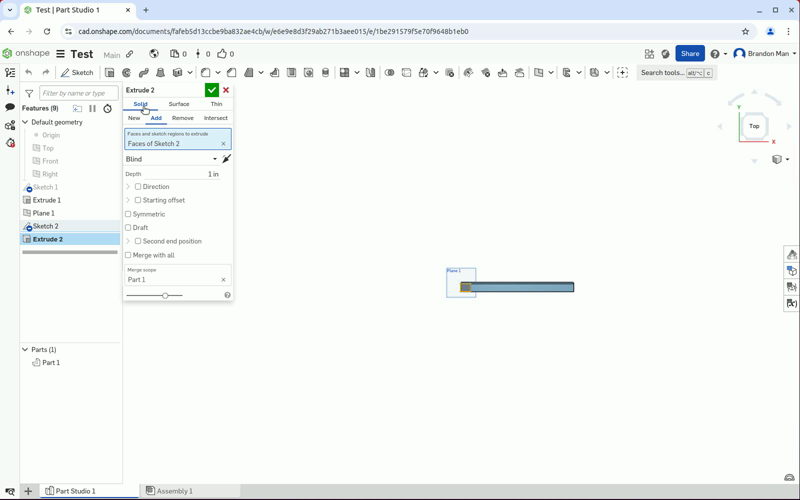
mouse_move(186, 120)
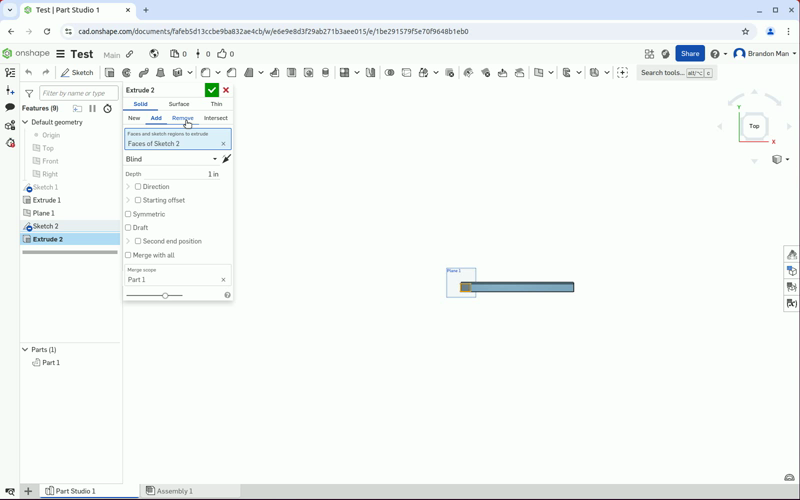
click(186, 120)
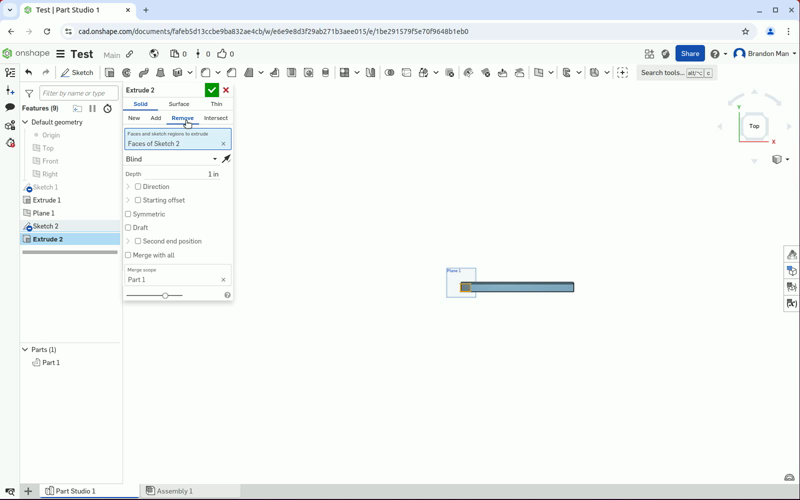
key(tab, 4)
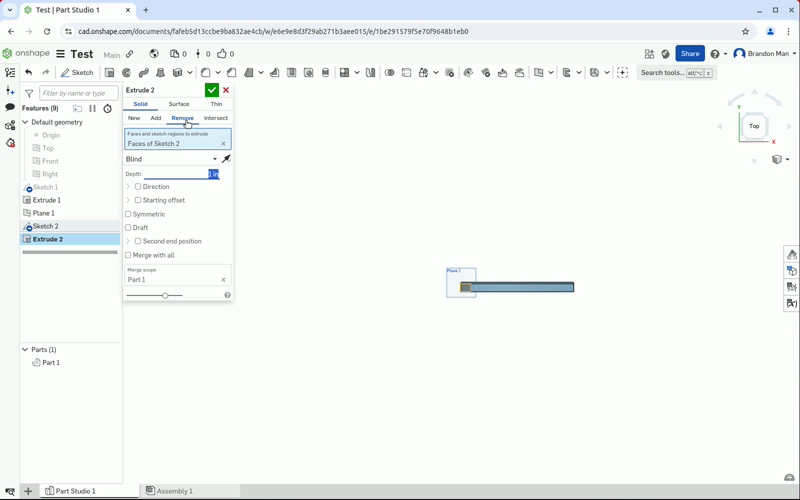
text(1.685)
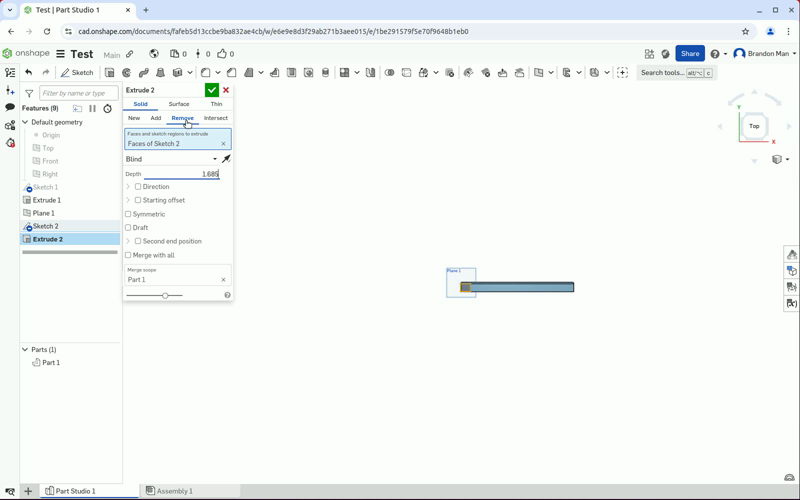
key(tab, 6)
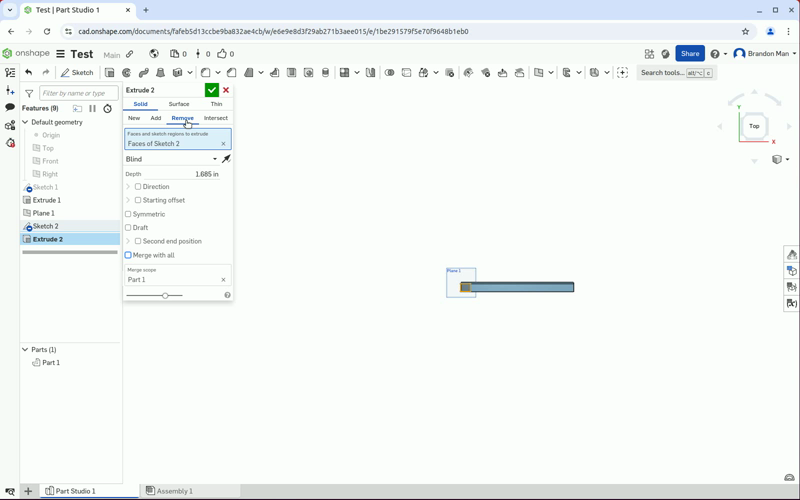
key(space)
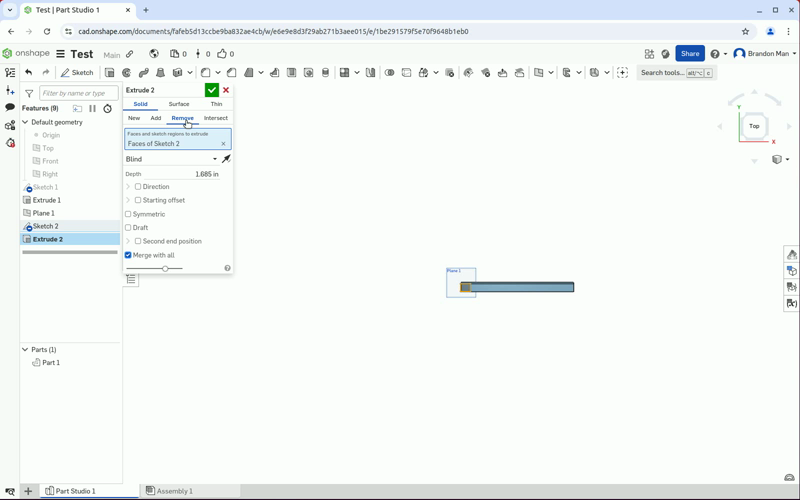
key(enter)
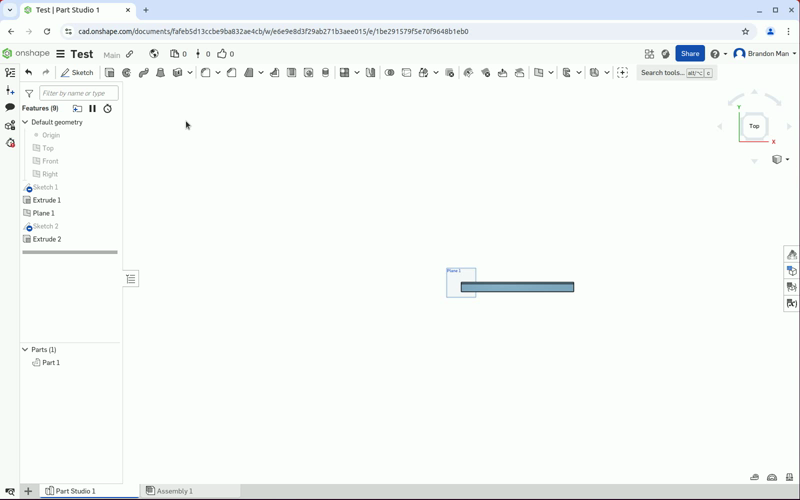
key(shift+h)
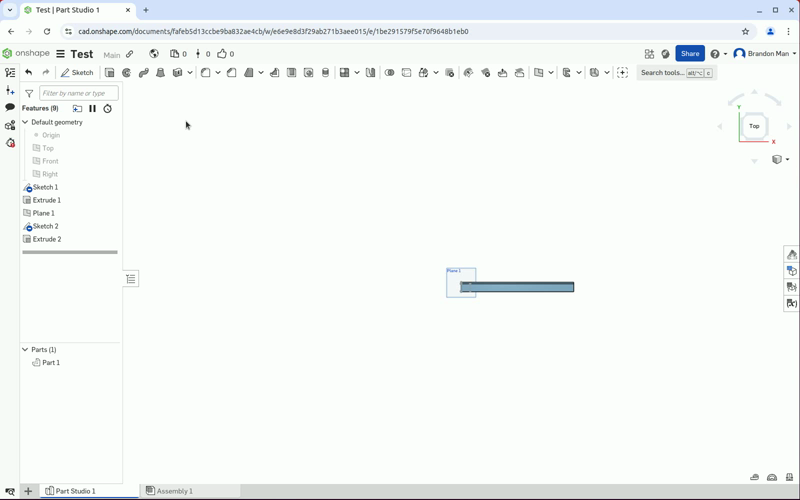
key(shift+h)
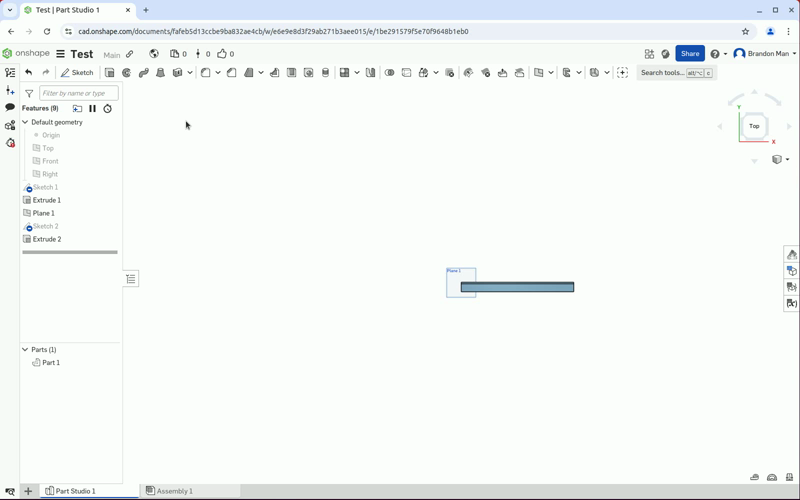
mouse_move(73, 189)
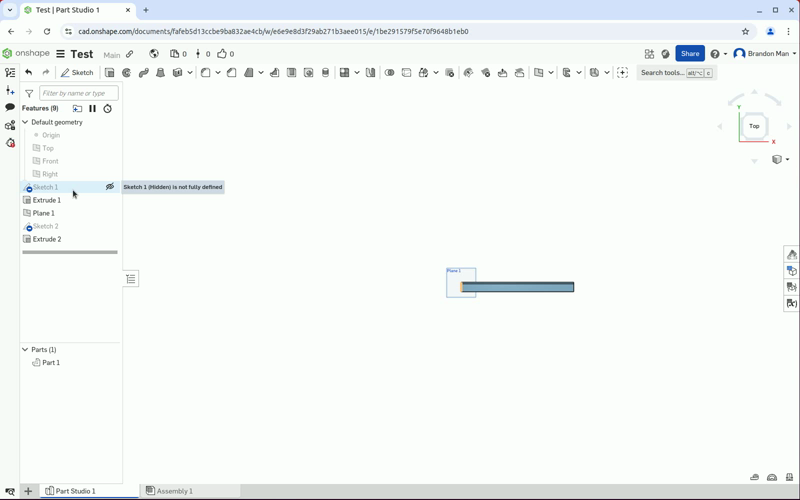
click(73, 189)
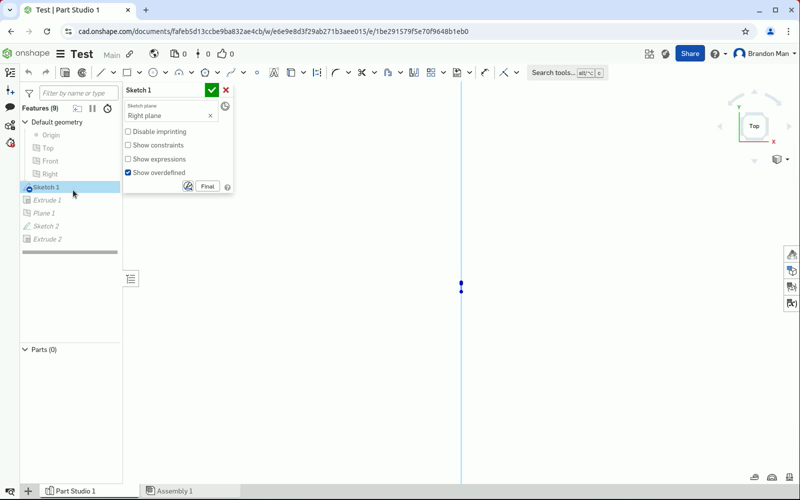
mouse_move(229, 92)
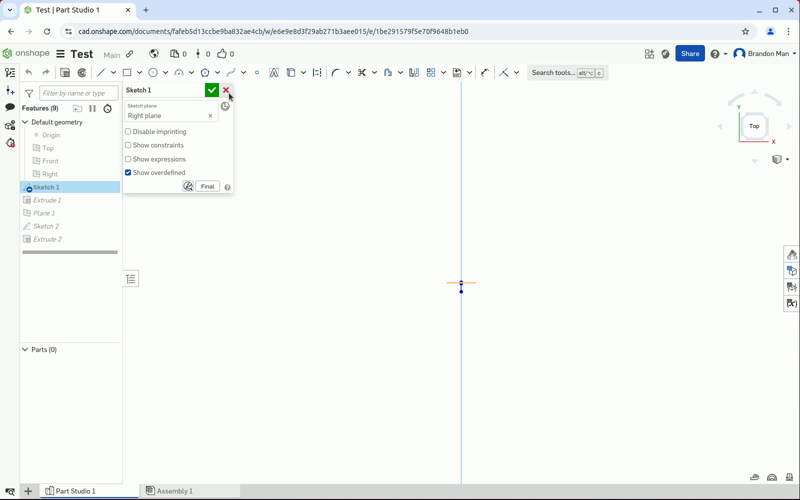
click(229, 92)
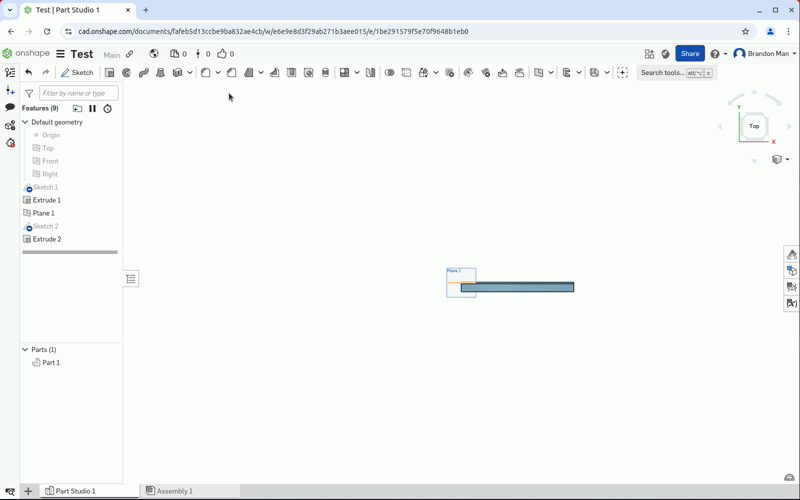
mouse_move(73, 352)
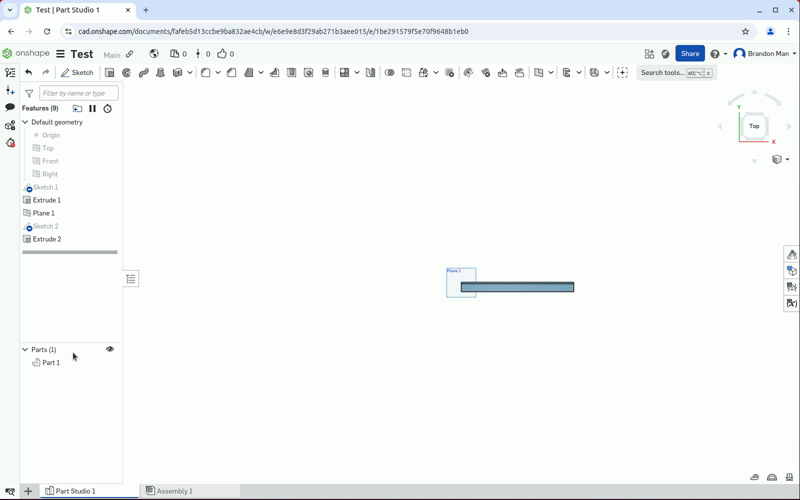
key(y)
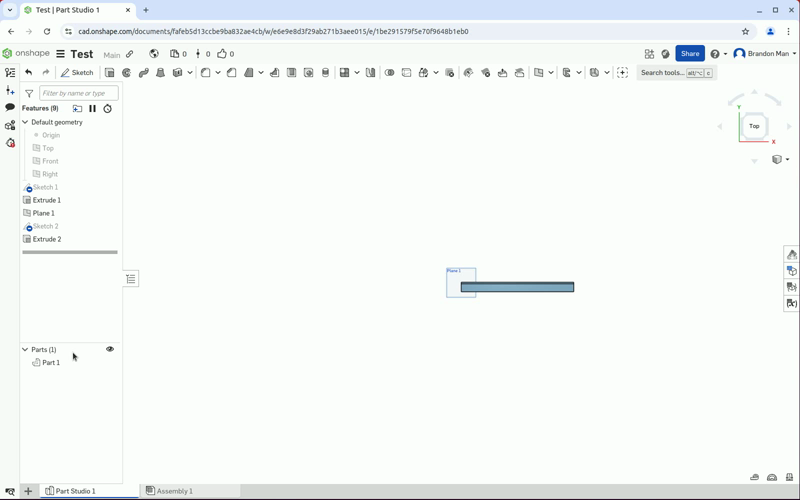
key(shift+p)
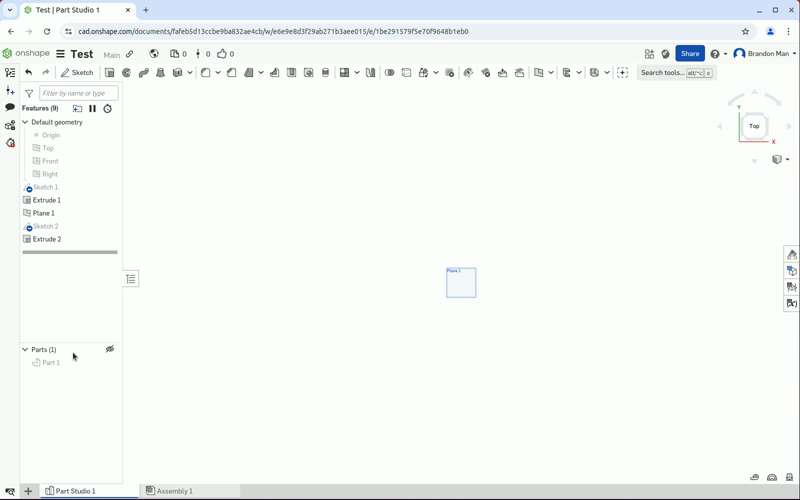
key(space)
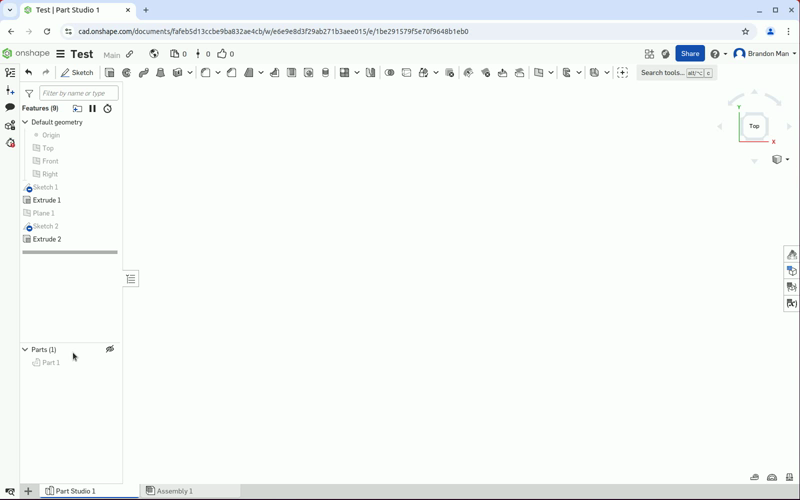
key_down(shift)
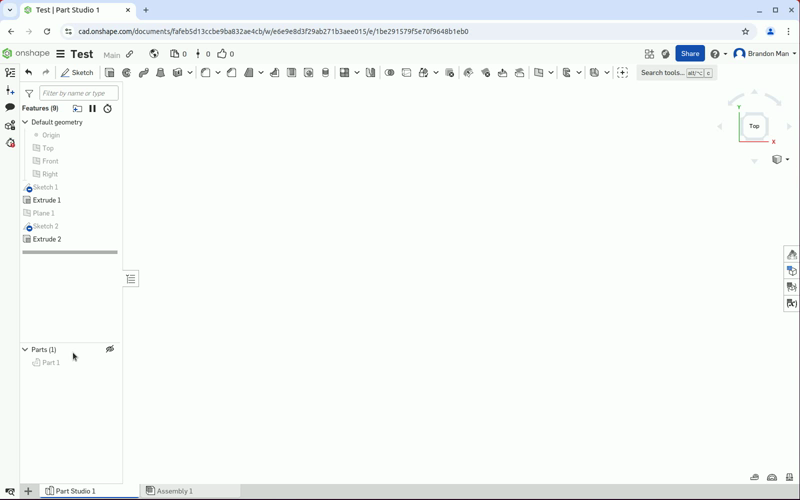
key(up)
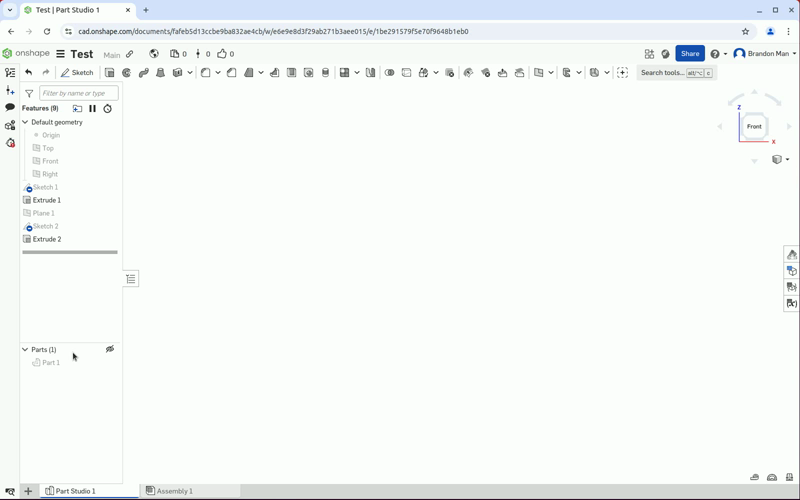
key_up(shift)
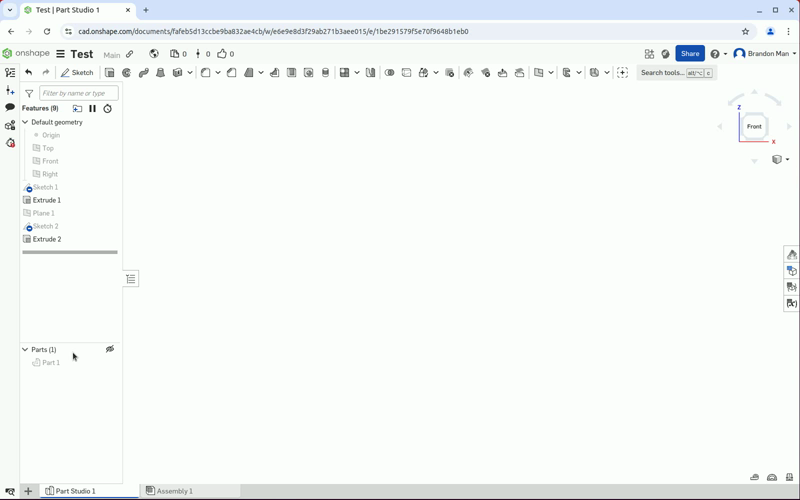
key(space)
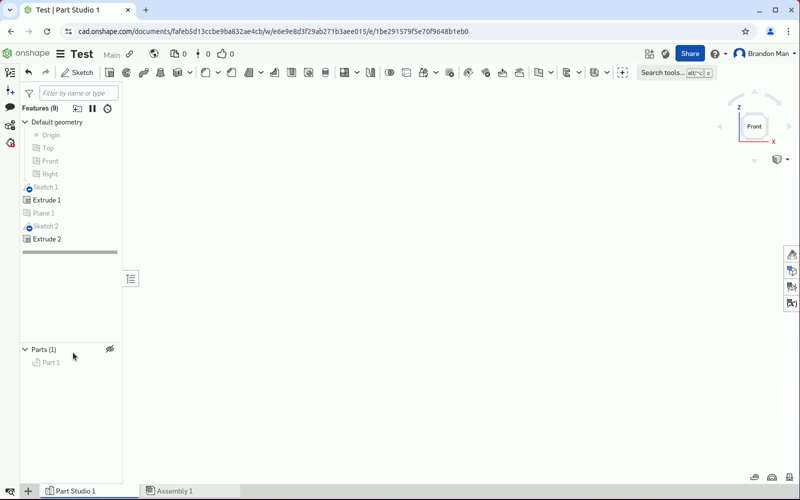
key_down(shift)
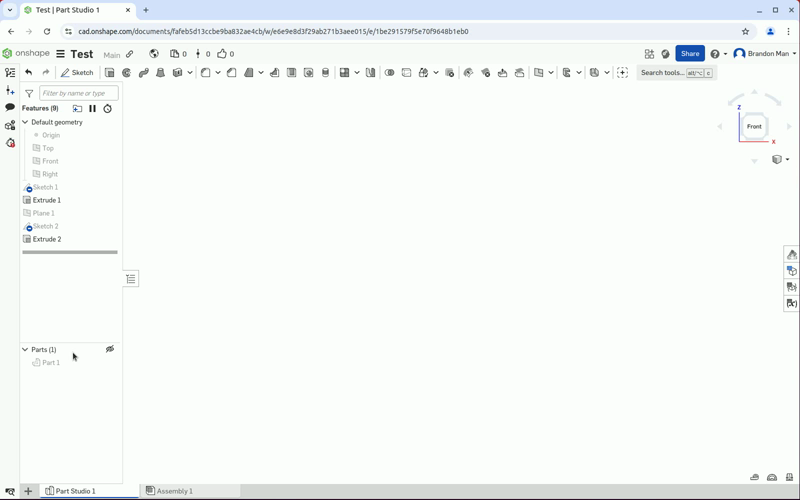
key(left)
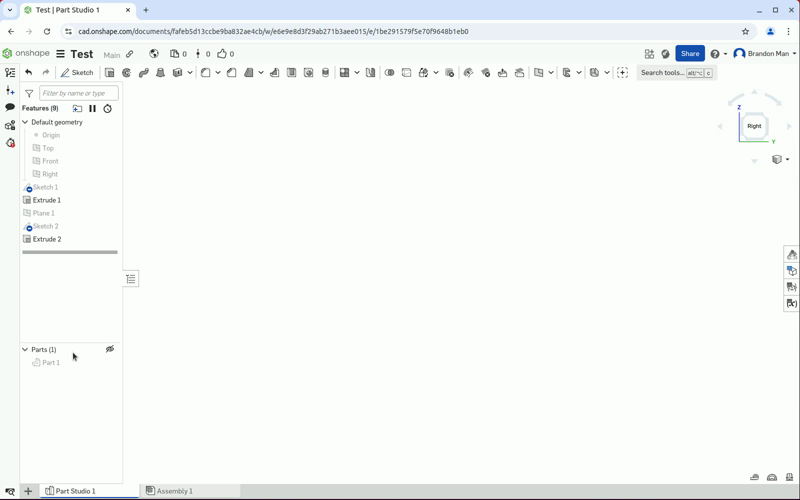
key_up(shift)
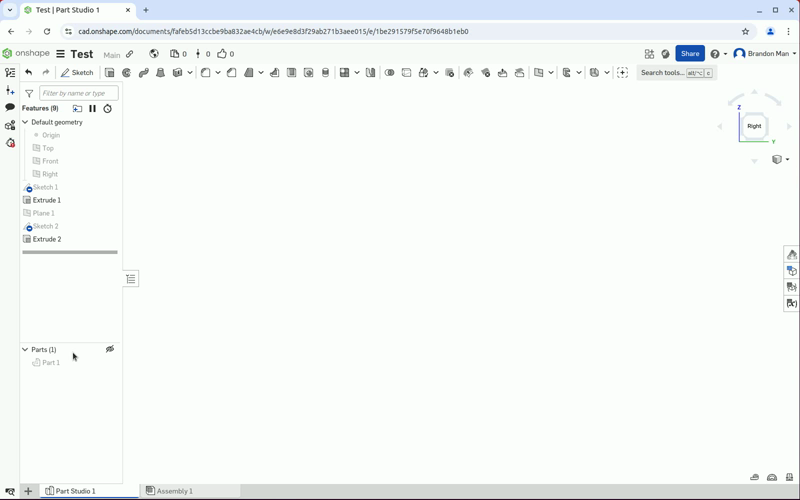
mouse_move(73, 352)
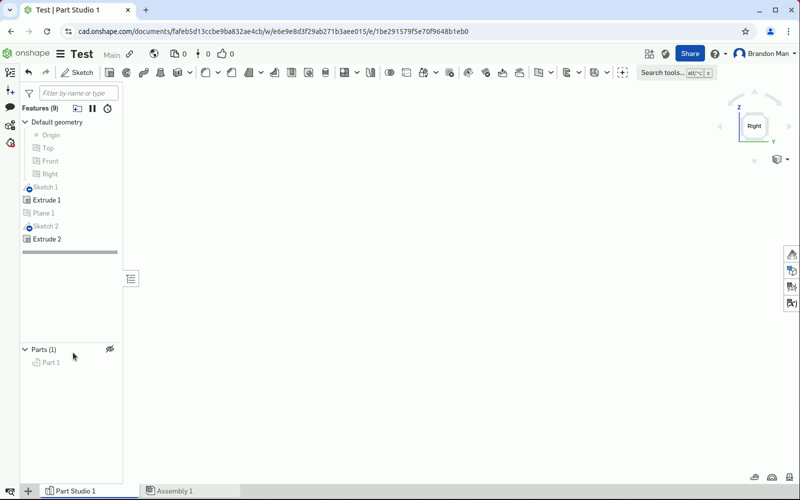
key(shift+y)
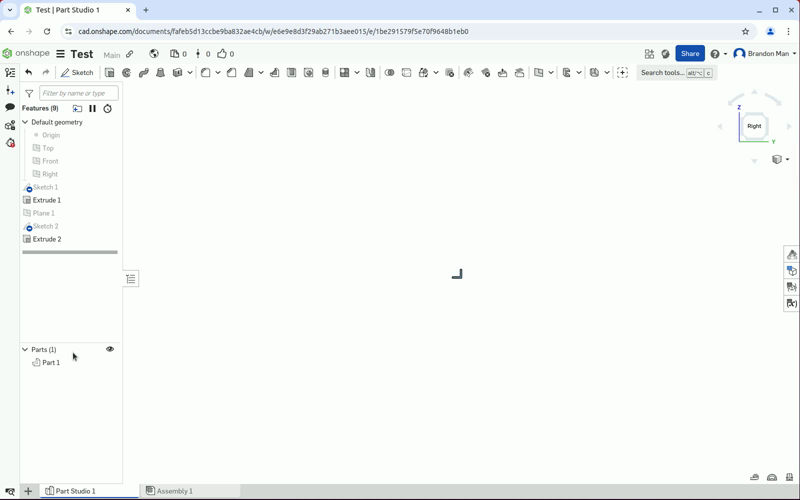
mouse_move(541, 75)
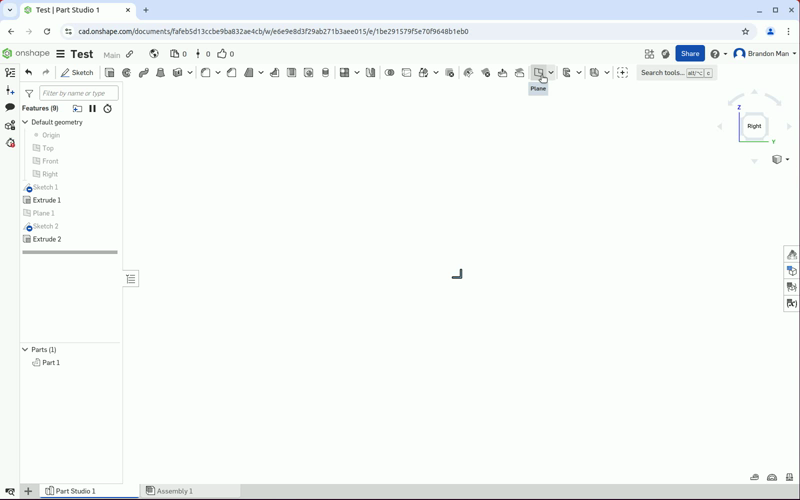
click(541, 75)
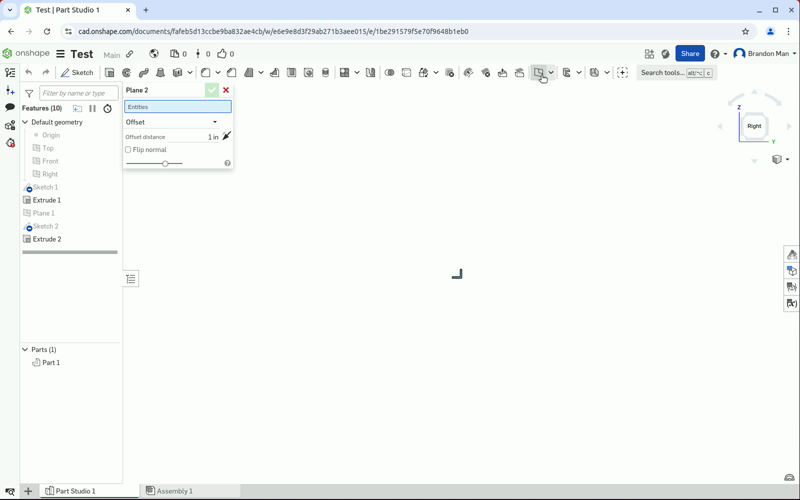
mouse_move(73, 176)
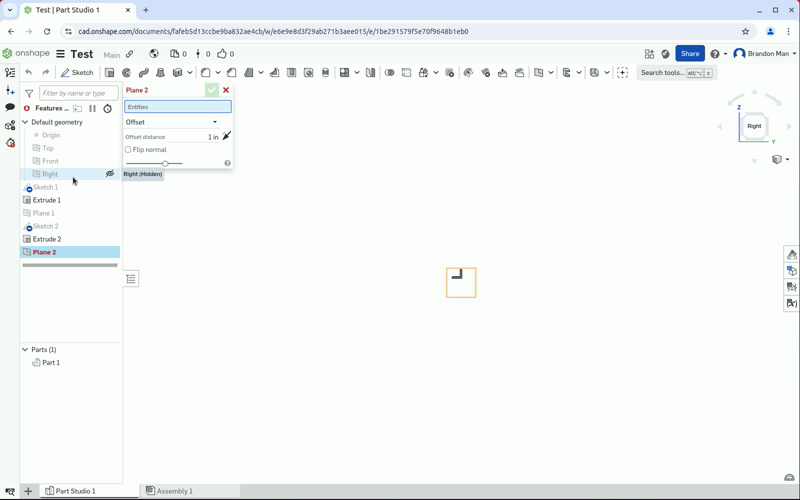
click(73, 176)
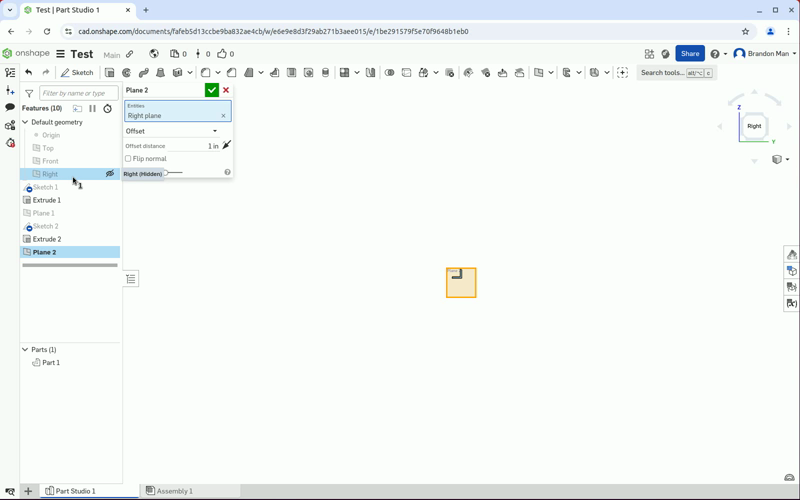
key(tab, 2)
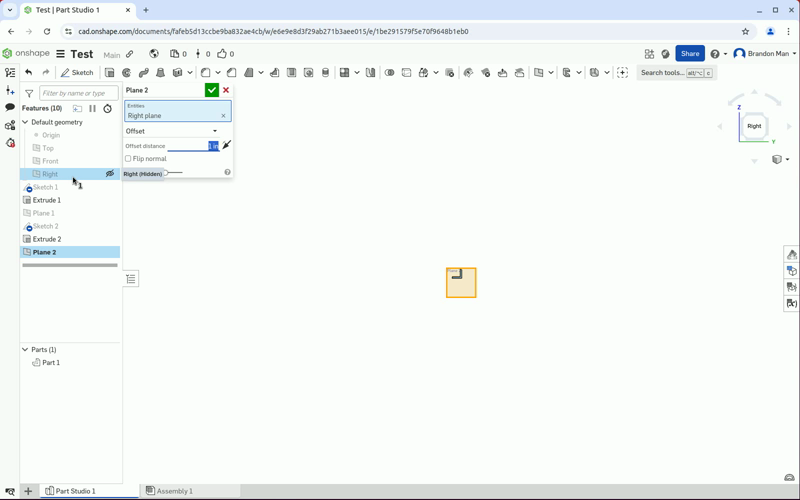
text(1.695)
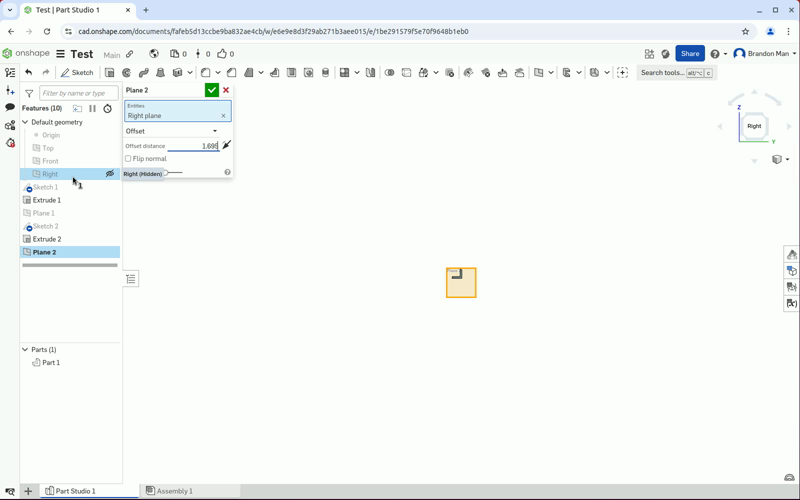
key(enter, 2)
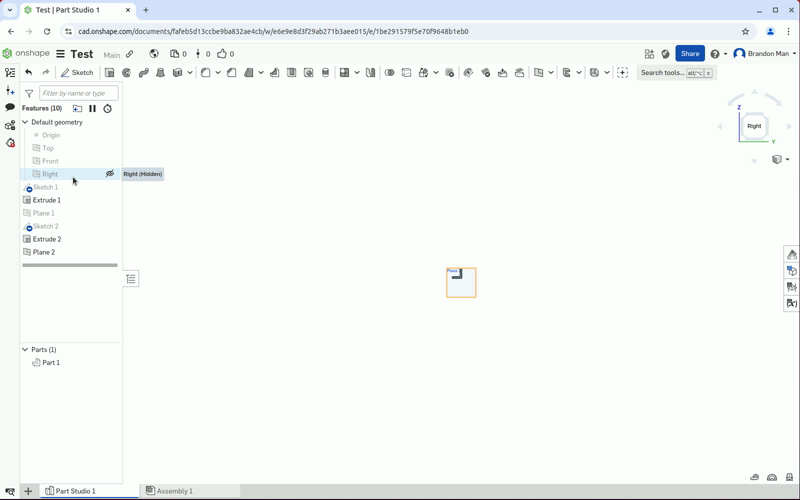
key(shift+s)
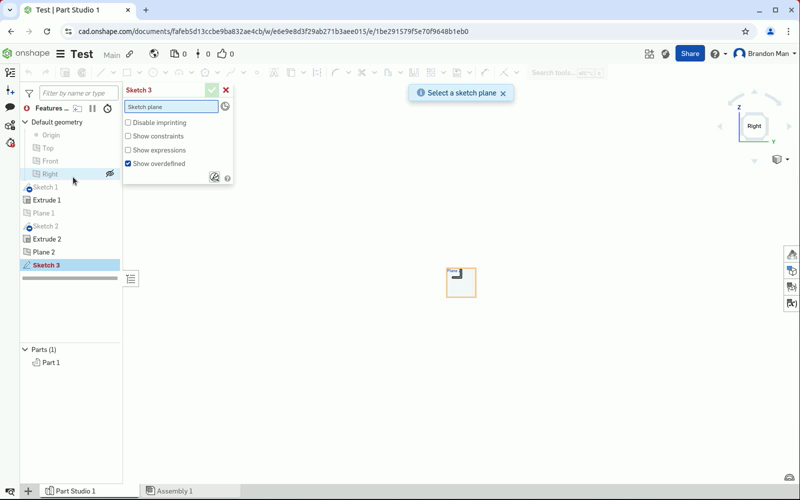
mouse_move(73, 254)
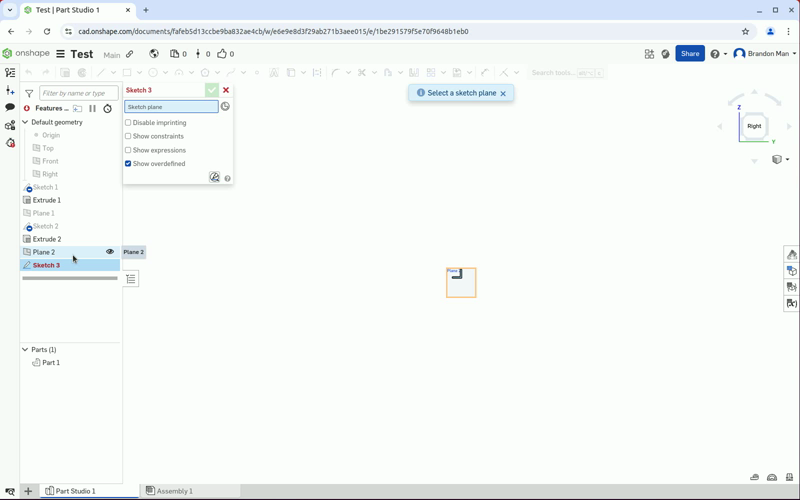
click(73, 254)
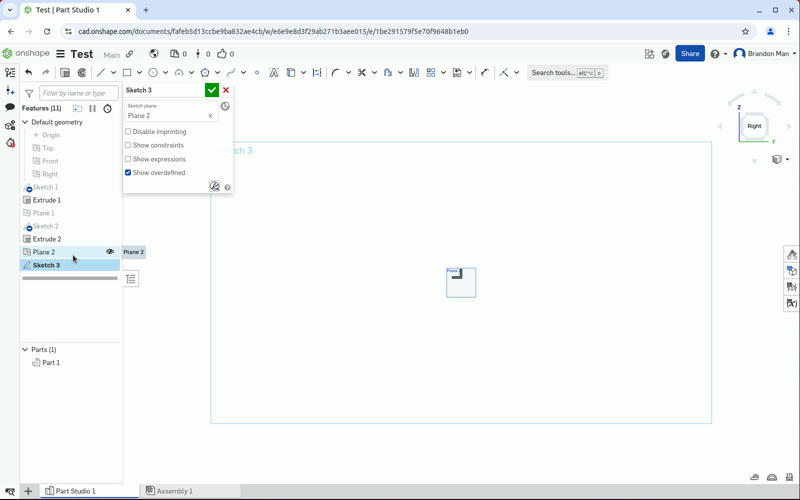
mouse_move(73, 352)
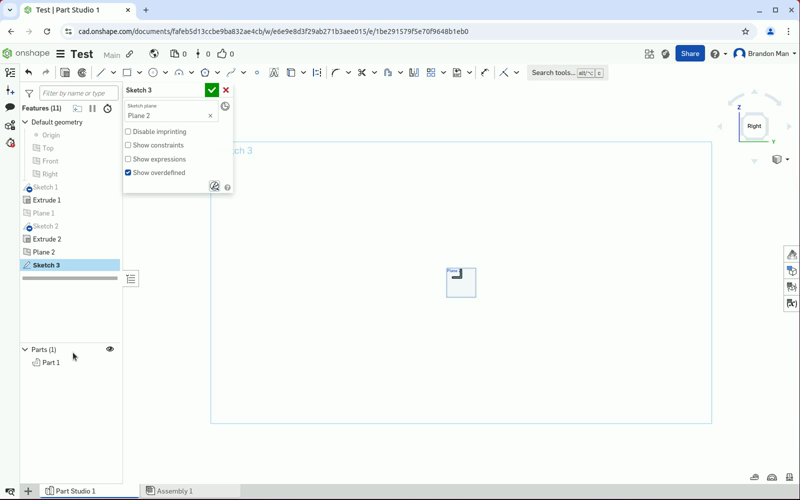
key(y)
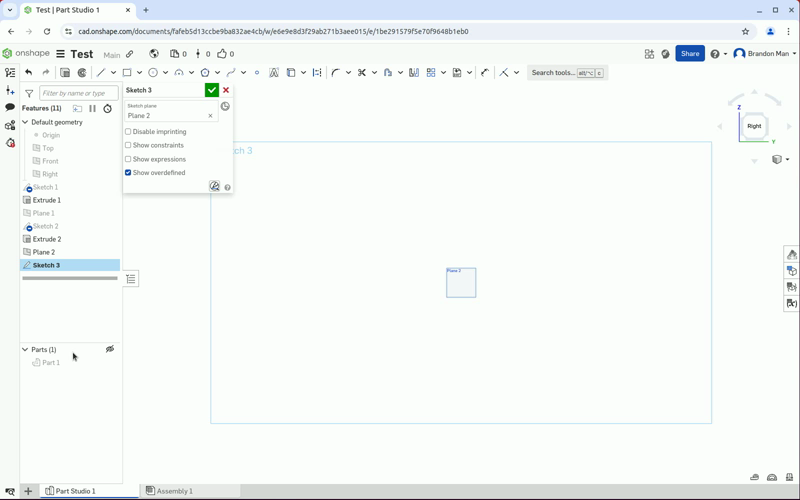
key(l)
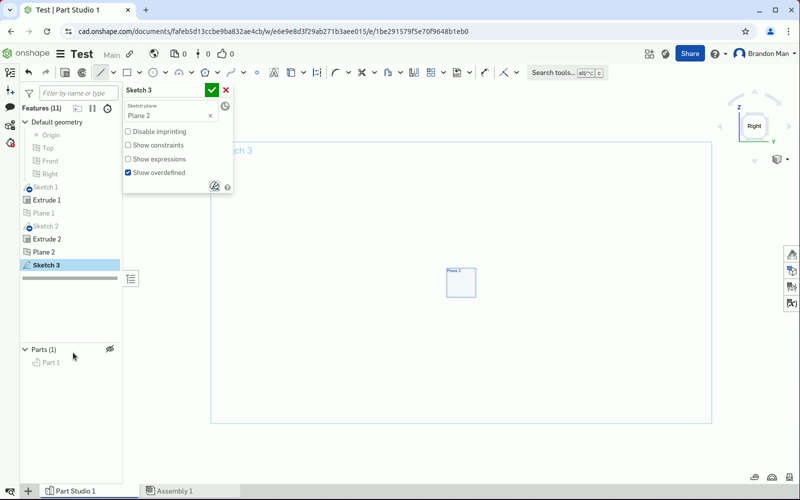
key_down(shift)
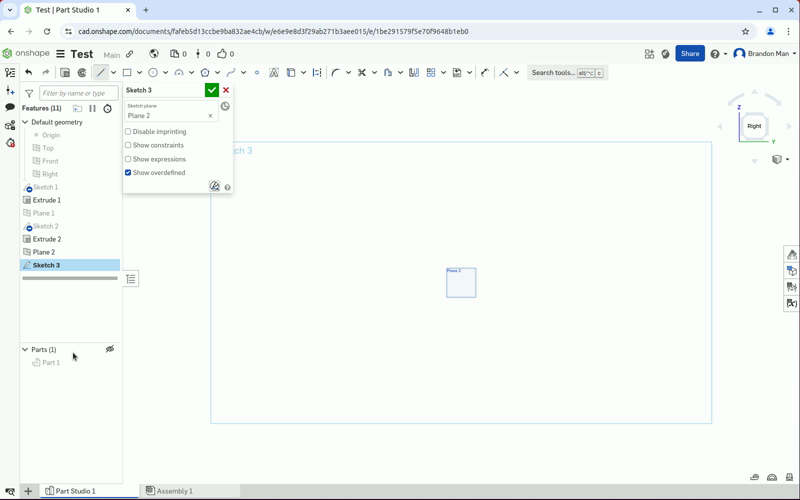
mouse_move(452, 271)
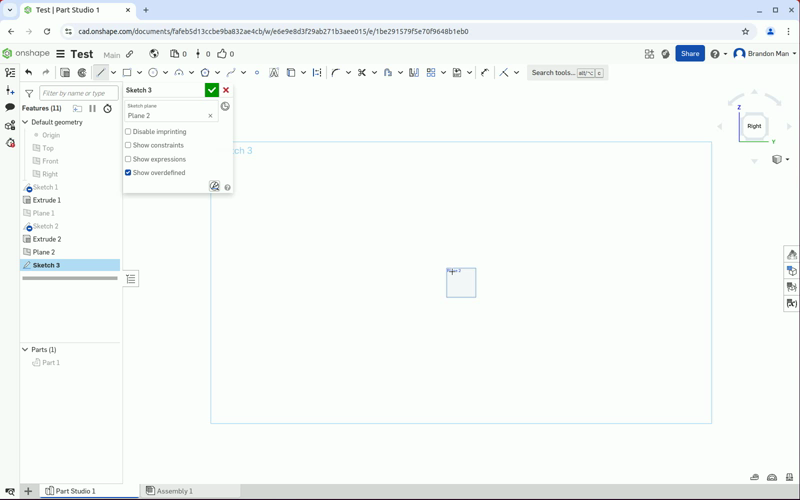
click(452, 271)
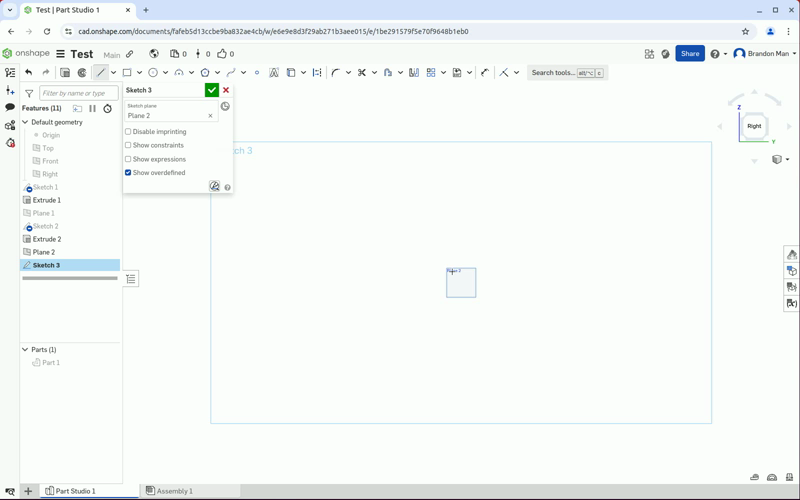
key_up(shift)
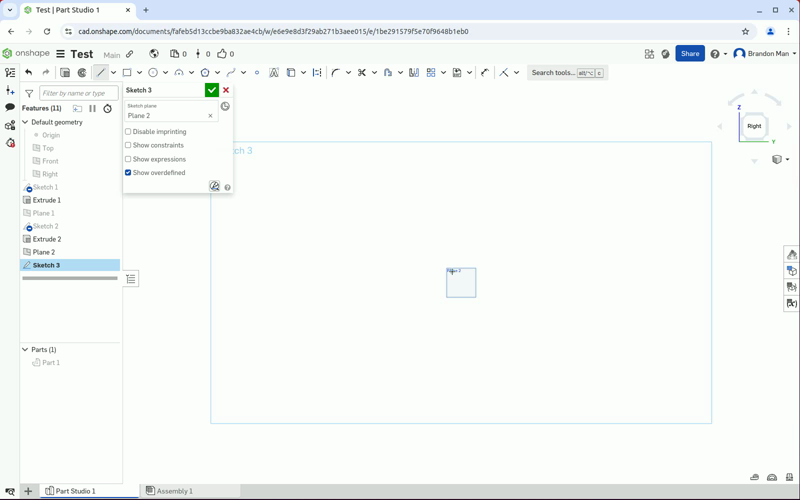
key_down(shift)
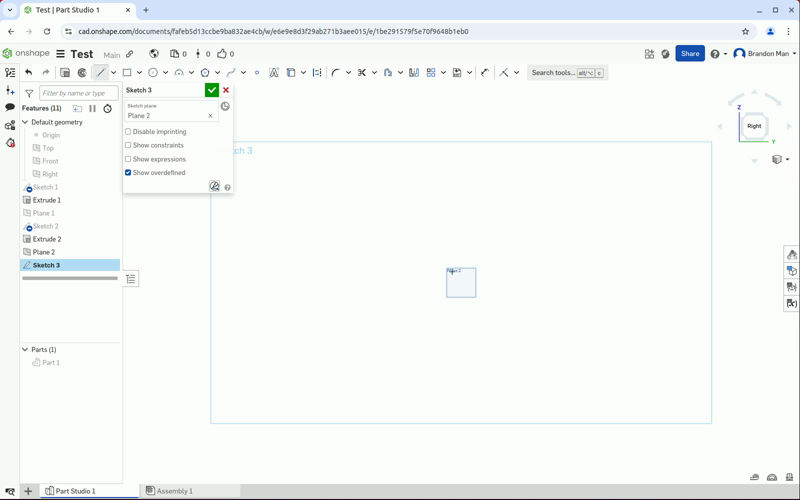
mouse_move(482, 271)
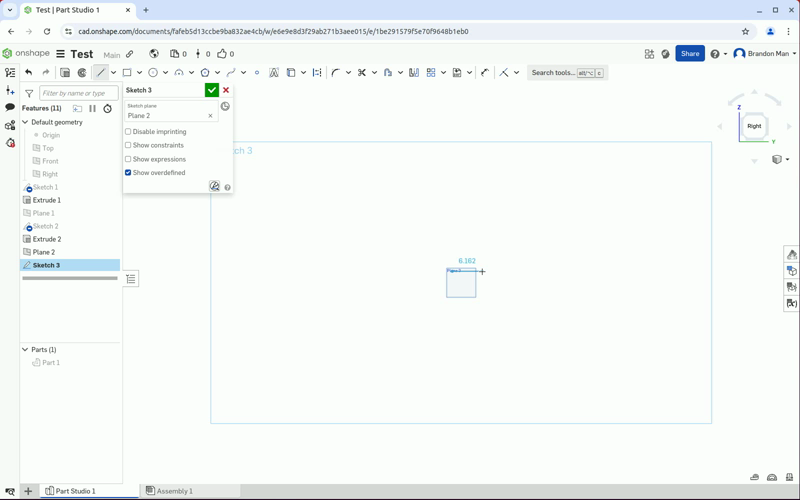
mouse_move(459, 271)
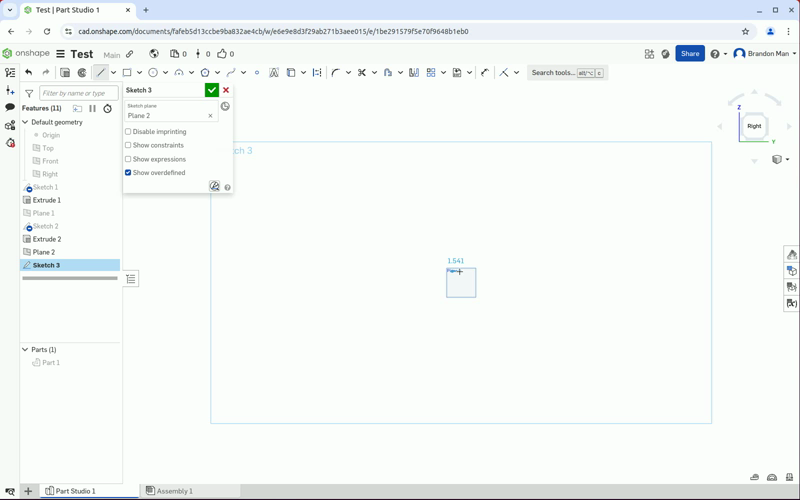
scroll(6)
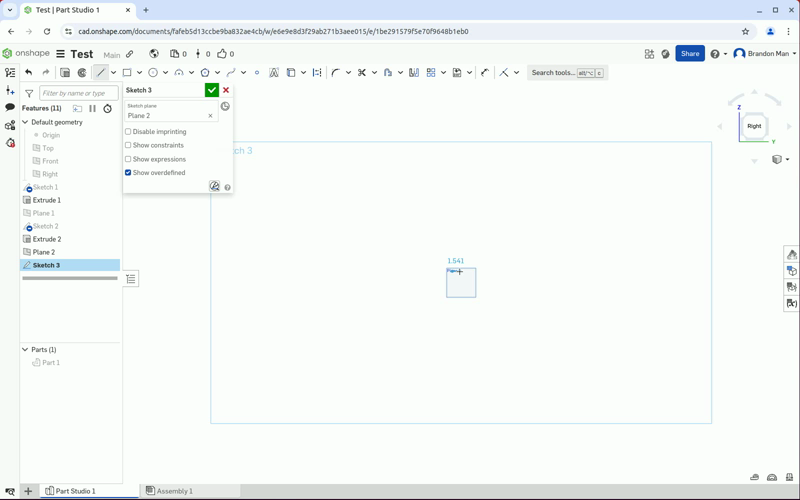
scroll(6)
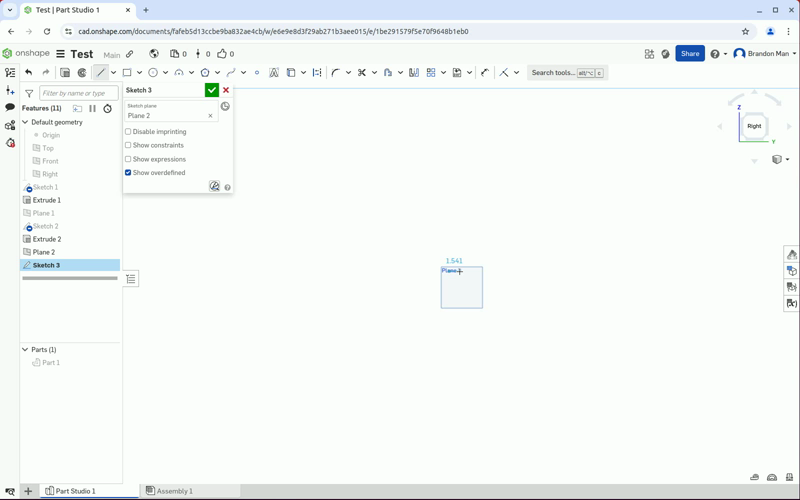
scroll(6)
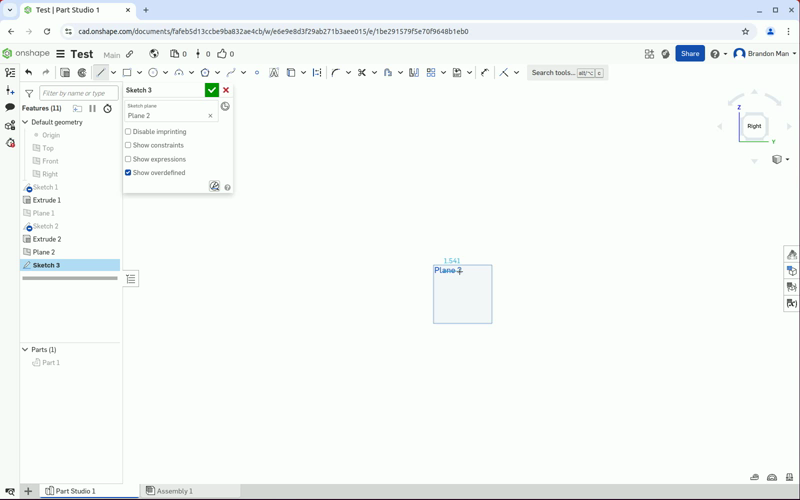
scroll(6)
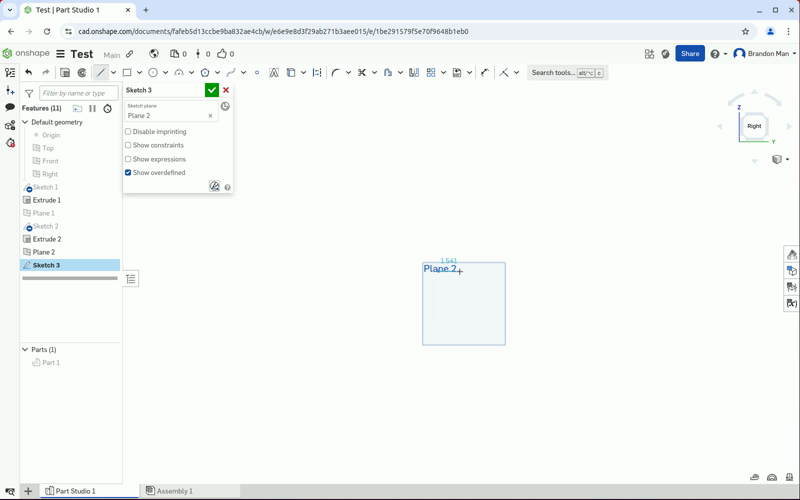
scroll(6)
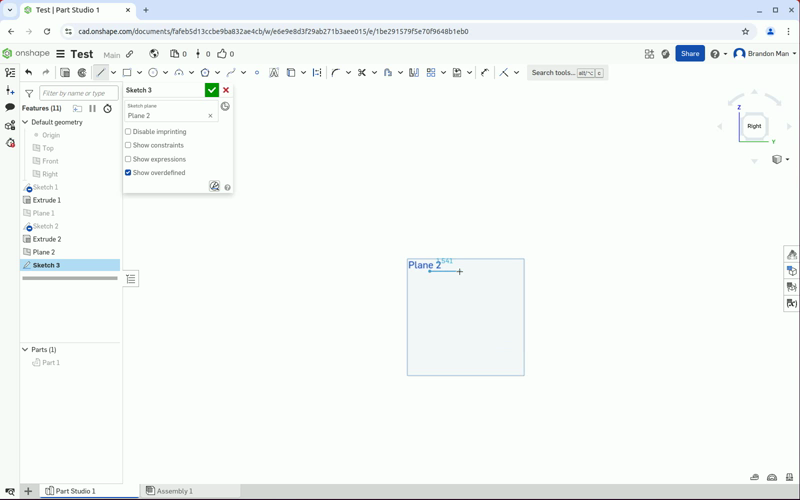
scroll(6)
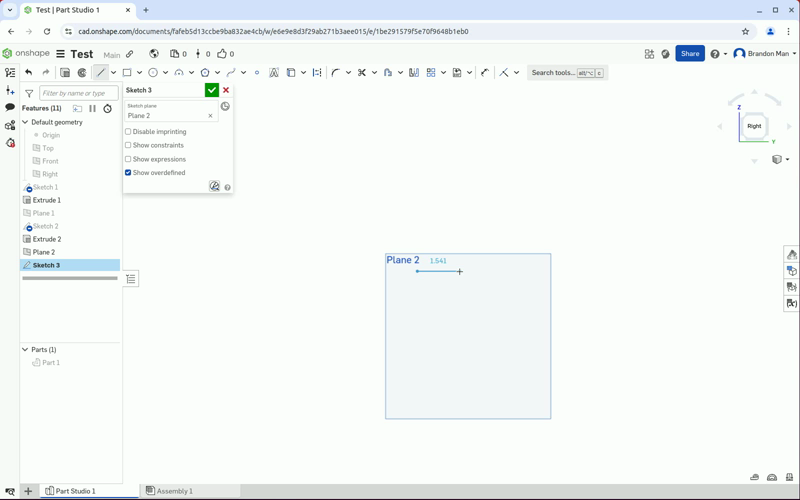
scroll(6)
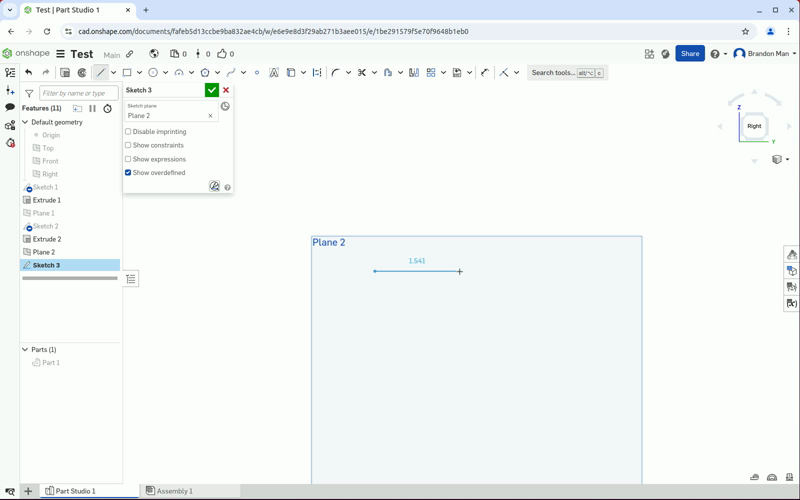
click(459, 271)
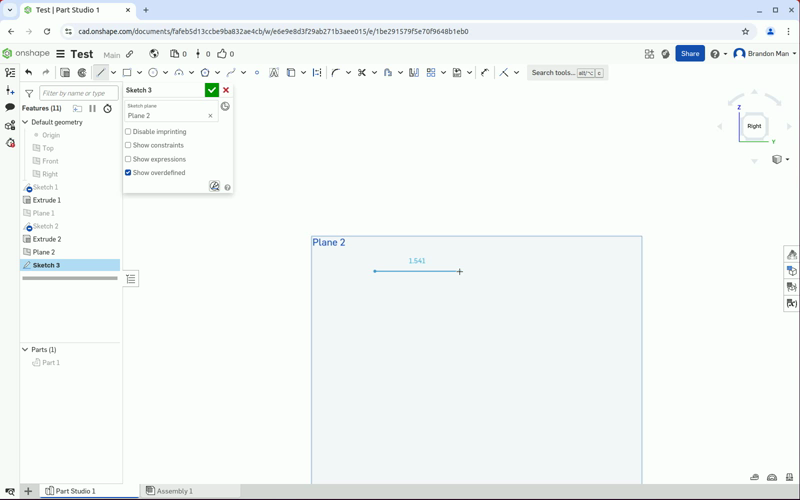
scroll(-6)
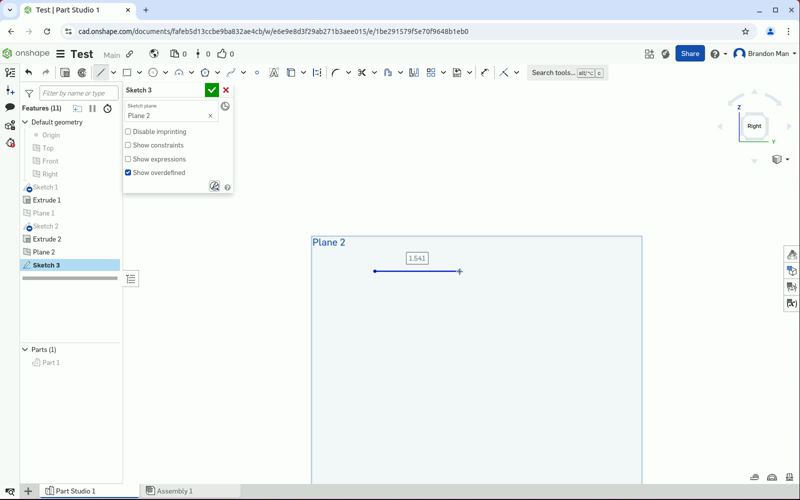
scroll(-6)
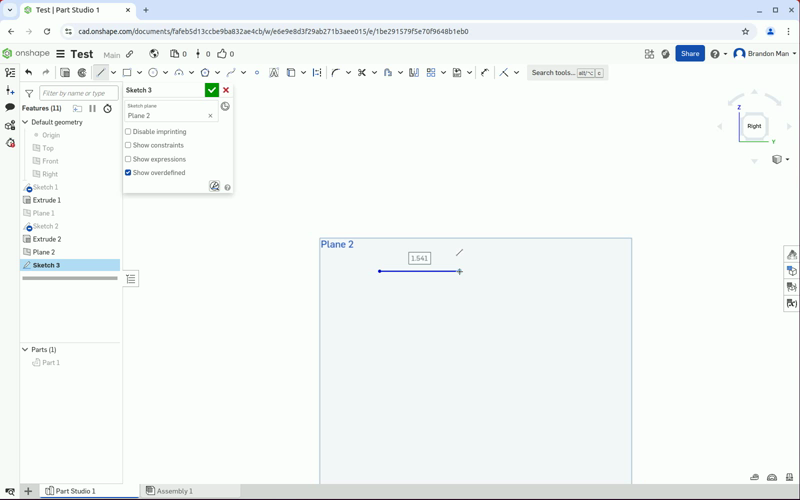
scroll(-6)
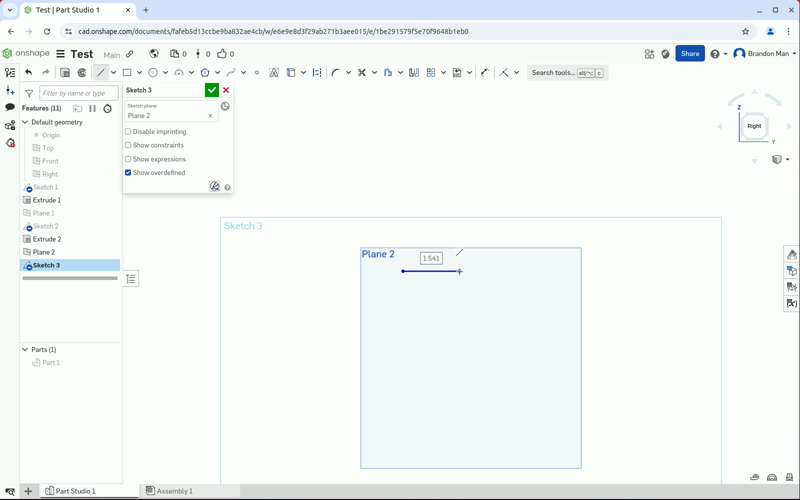
scroll(-6)
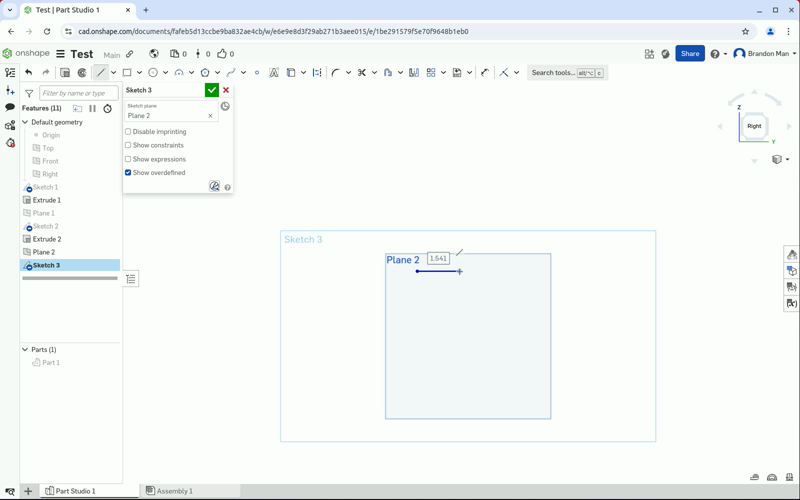
scroll(-6)
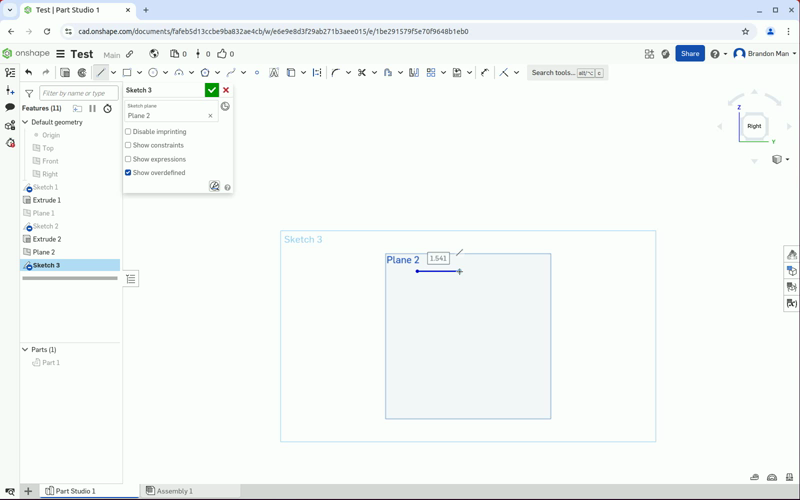
scroll(-6)
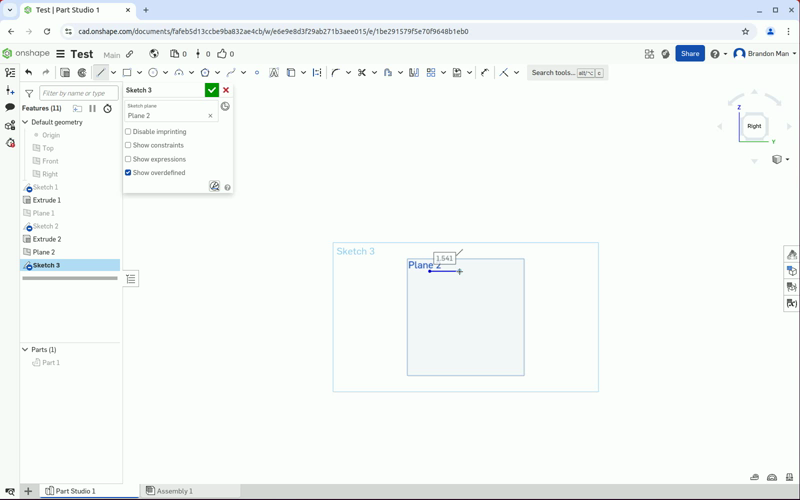
scroll(-6)
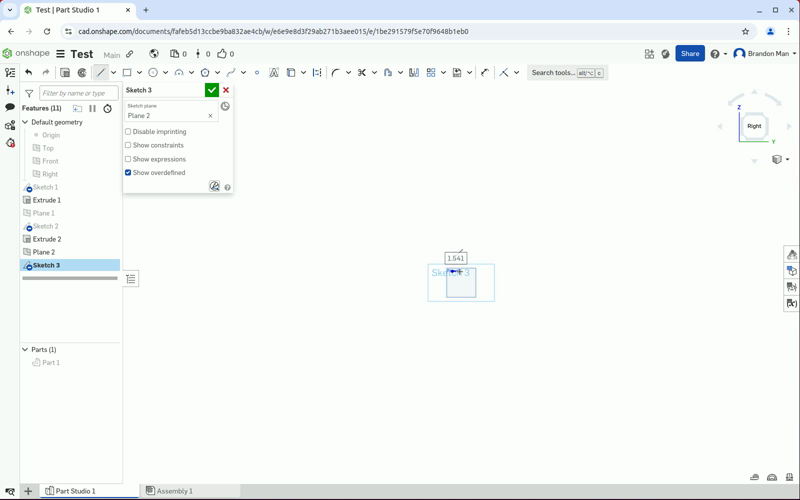
key_up(shift)
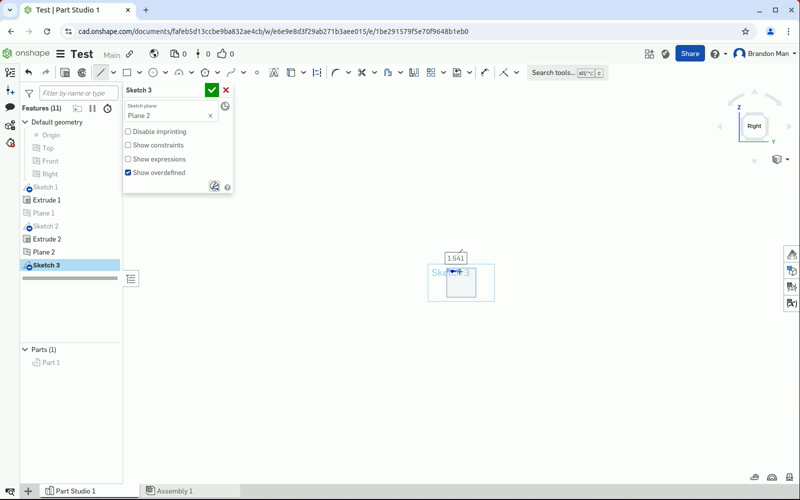
key_down(shift)
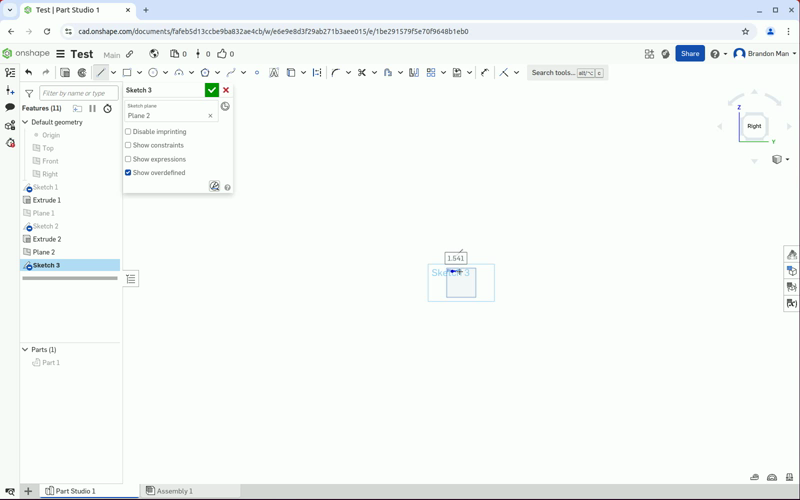
mouse_move(489, 271)
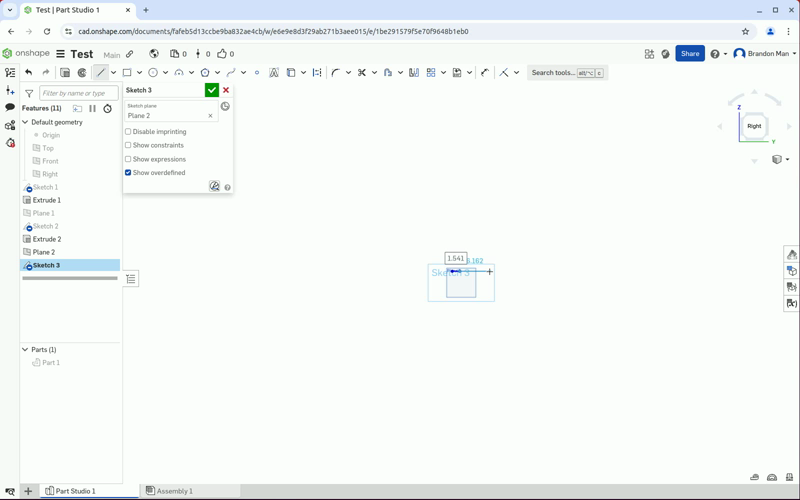
mouse_move(459, 270)
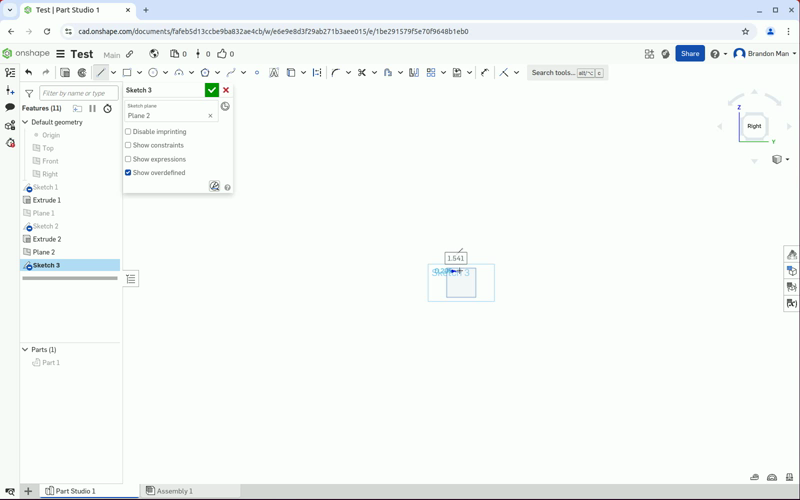
scroll(6)
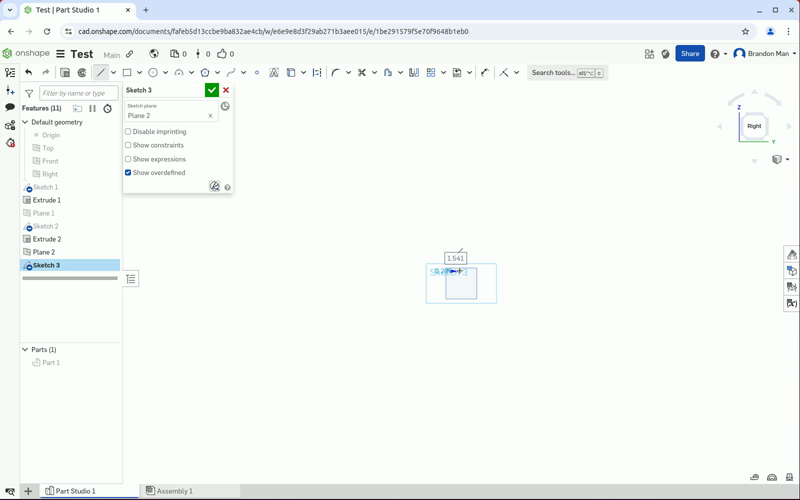
scroll(6)
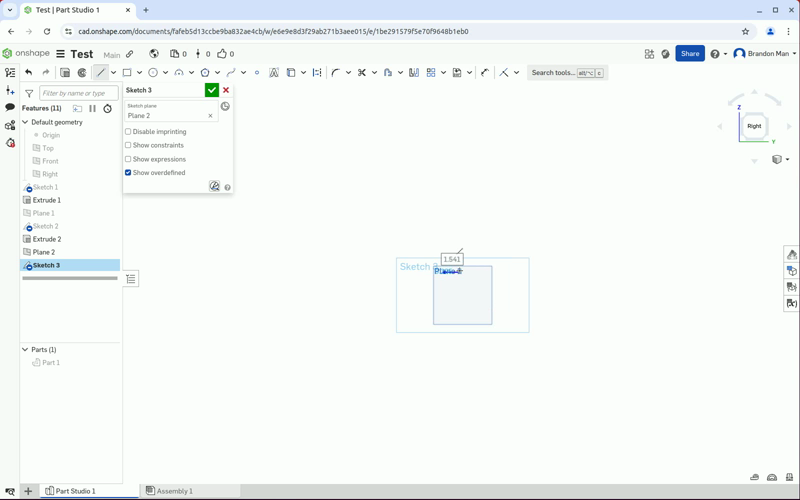
scroll(6)
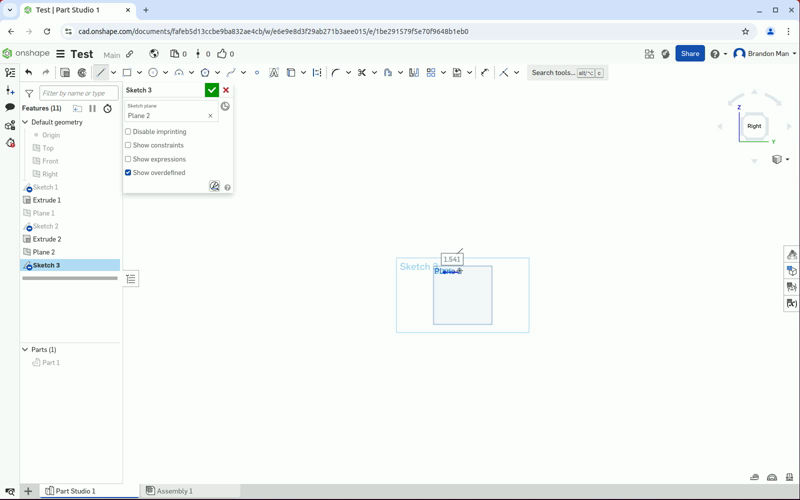
scroll(6)
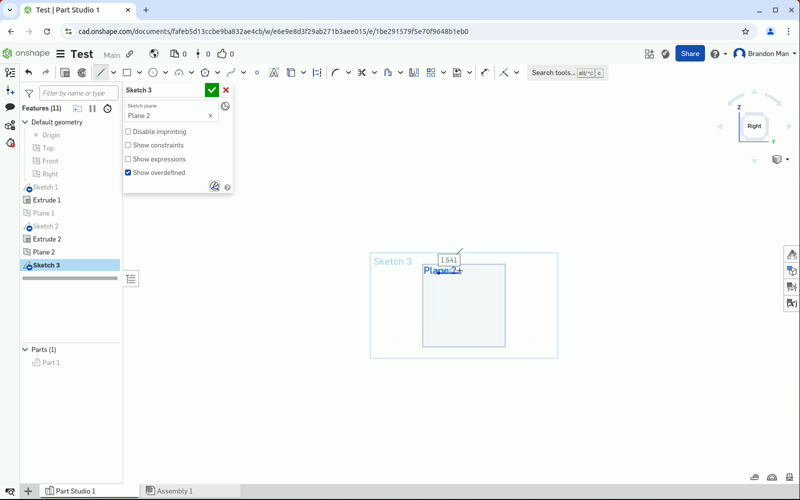
scroll(6)
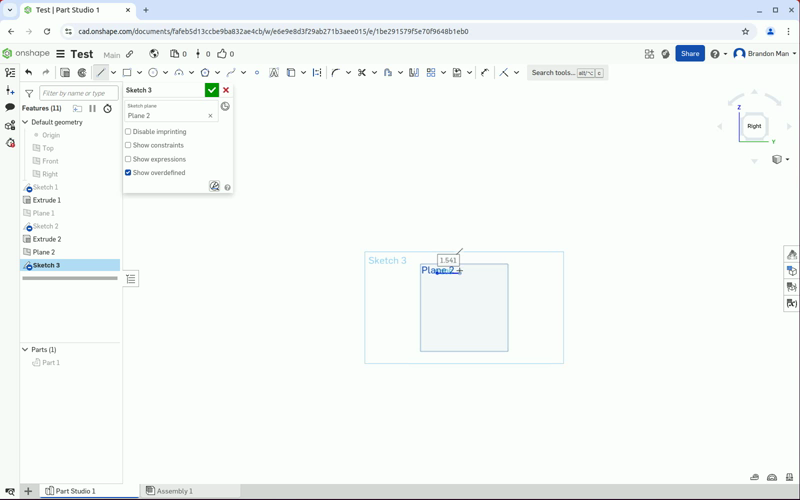
scroll(6)
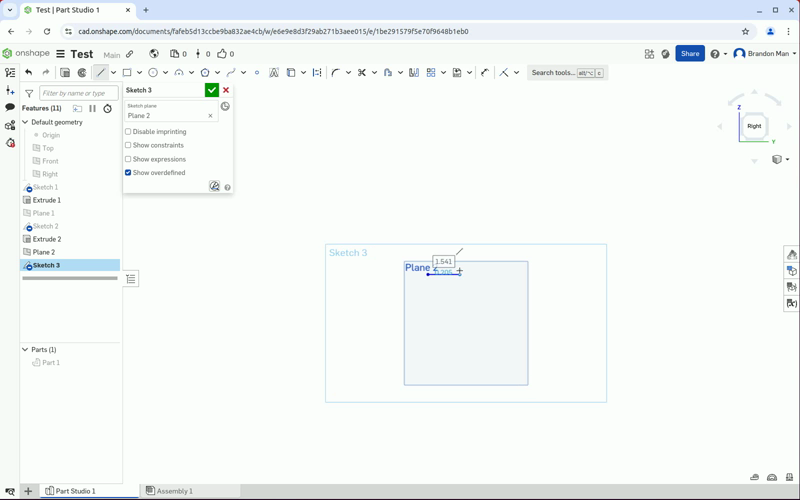
scroll(6)
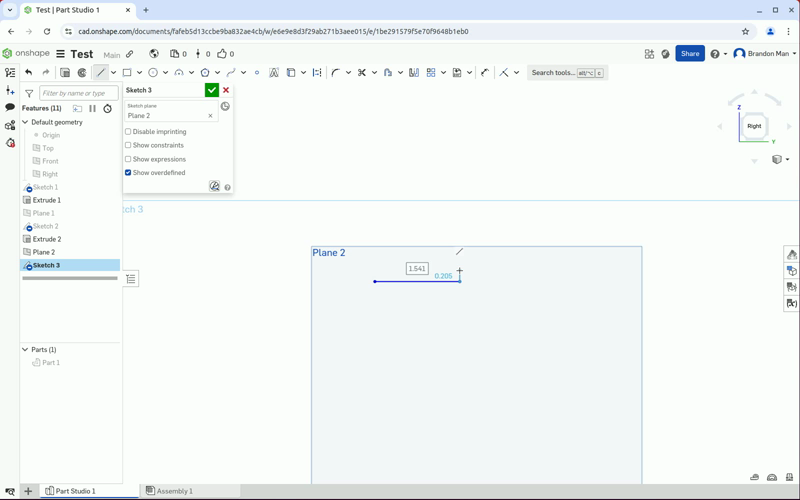
click(459, 270)
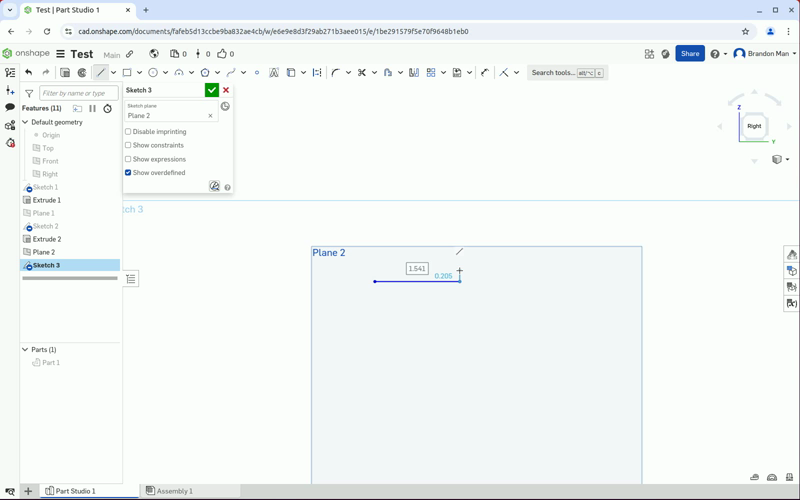
scroll(-6)
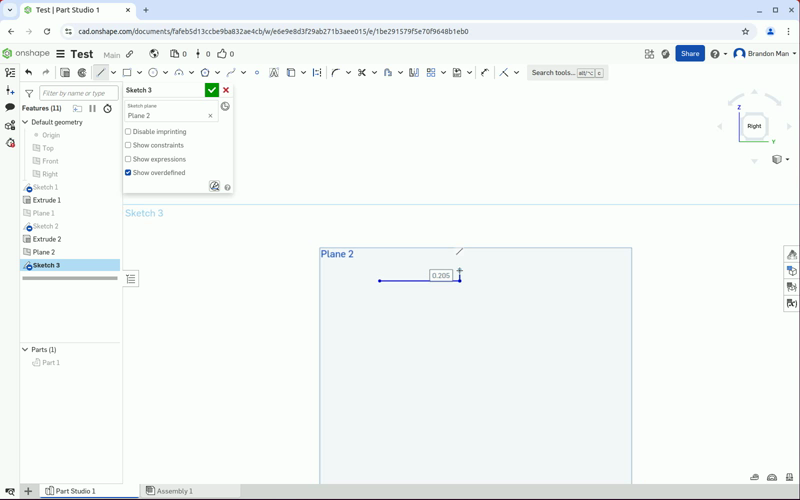
scroll(-6)
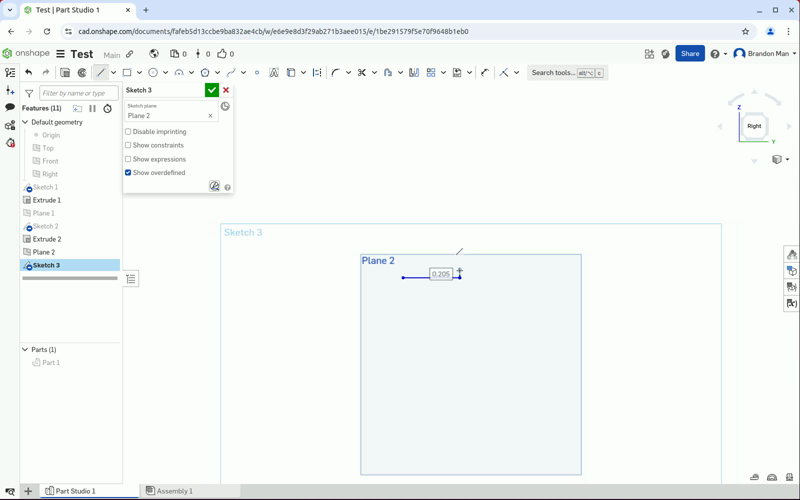
scroll(-6)
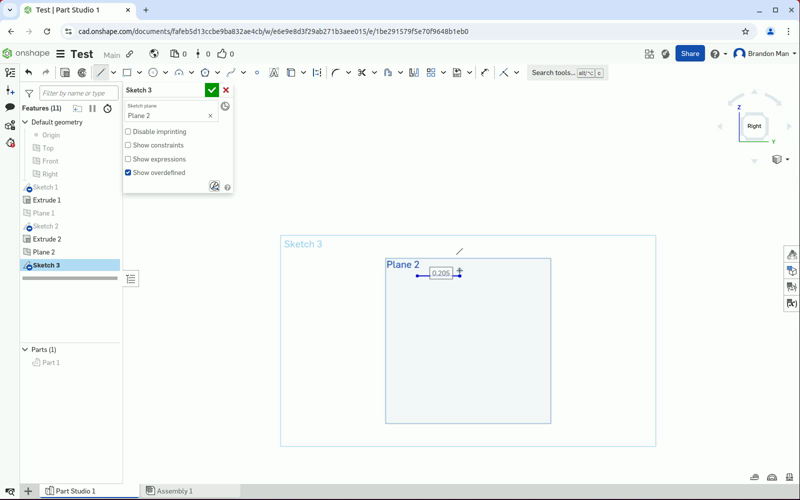
scroll(-6)
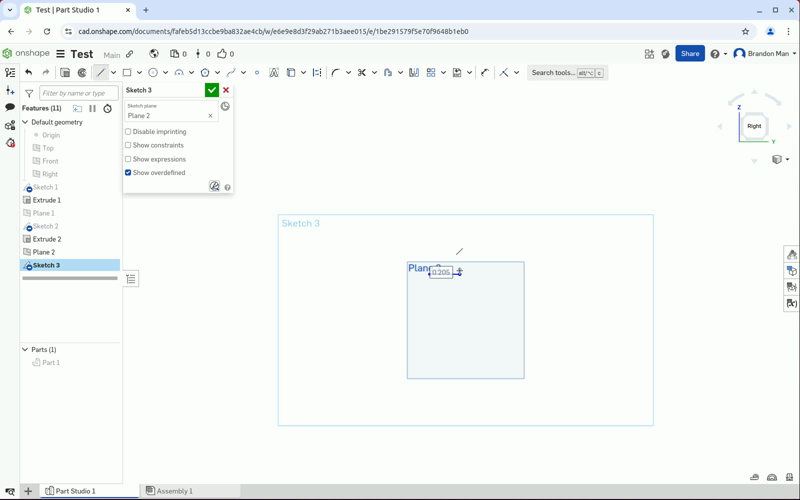
scroll(-6)
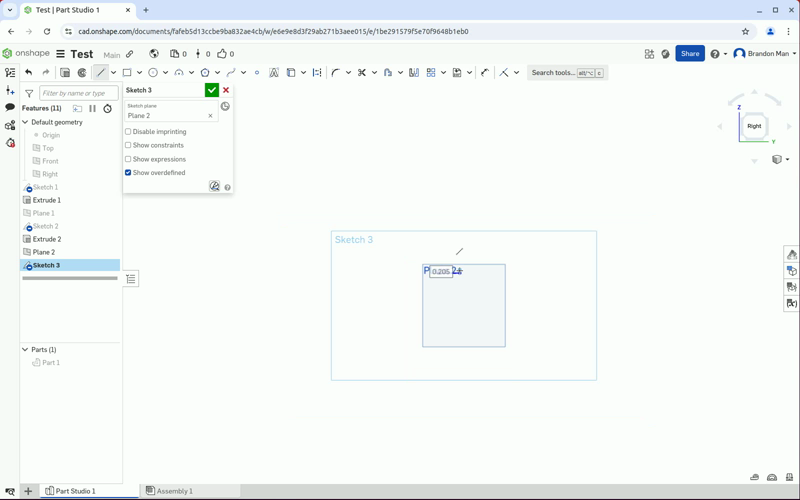
scroll(-6)
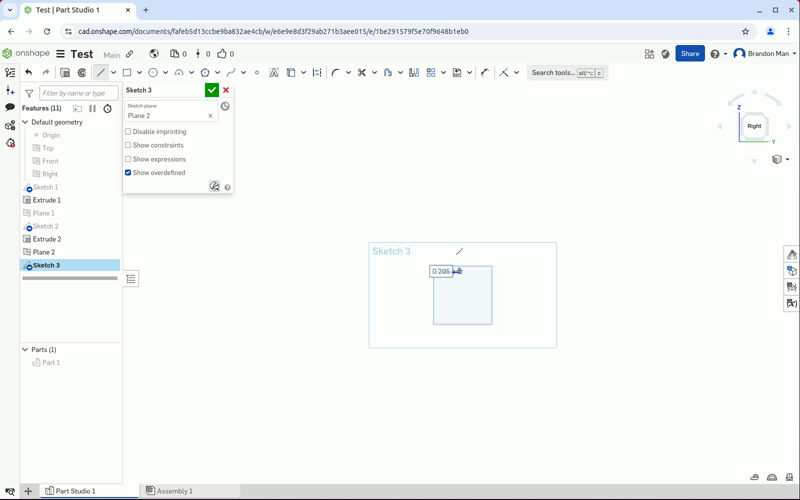
scroll(-6)
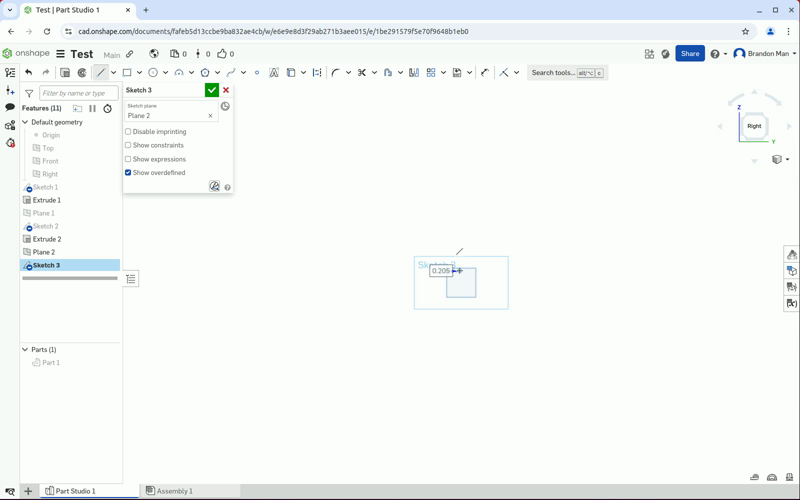
key_up(shift)
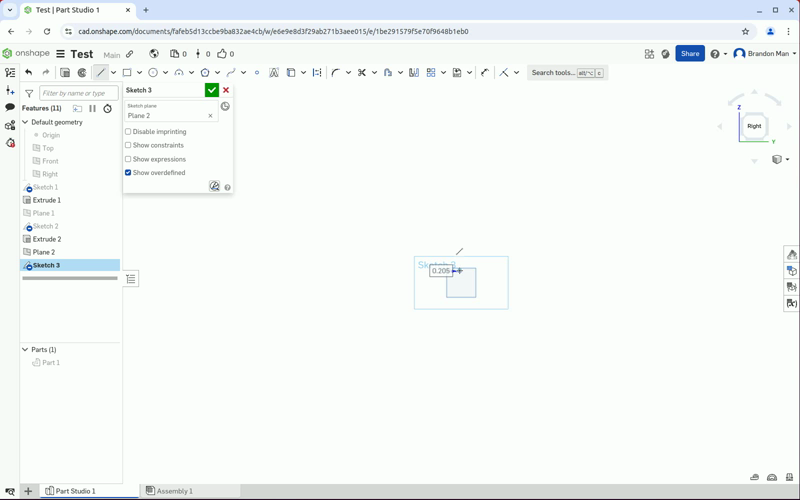
key_down(shift)
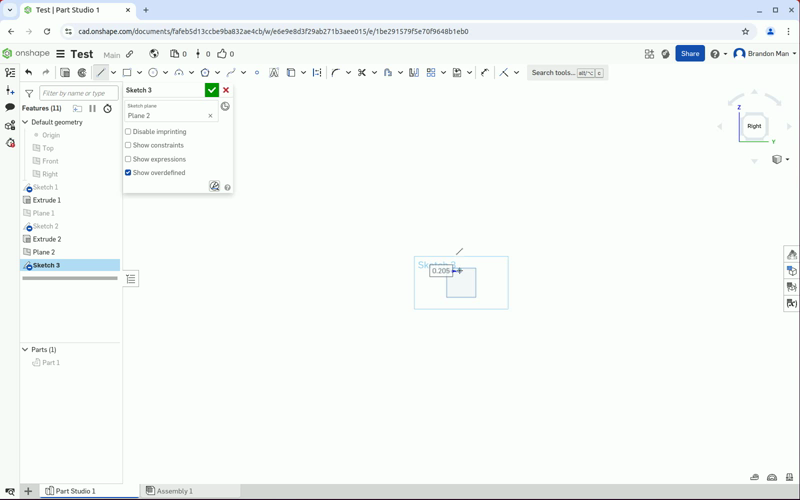
mouse_move(489, 270)
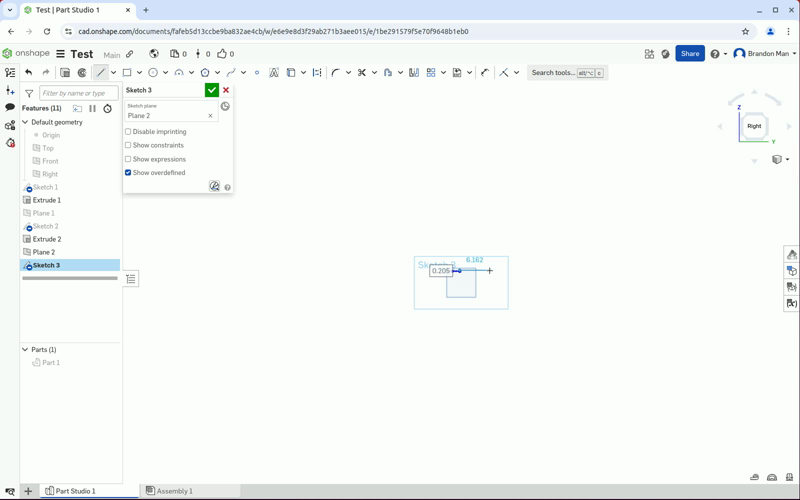
mouse_move(452, 270)
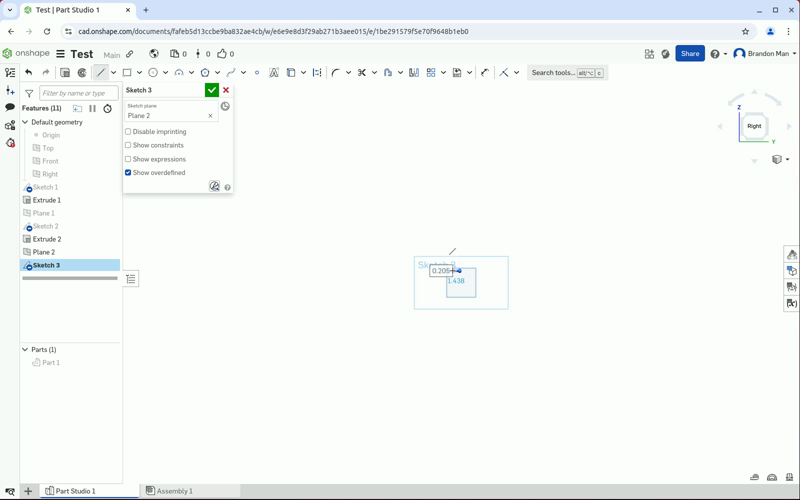
scroll(6)
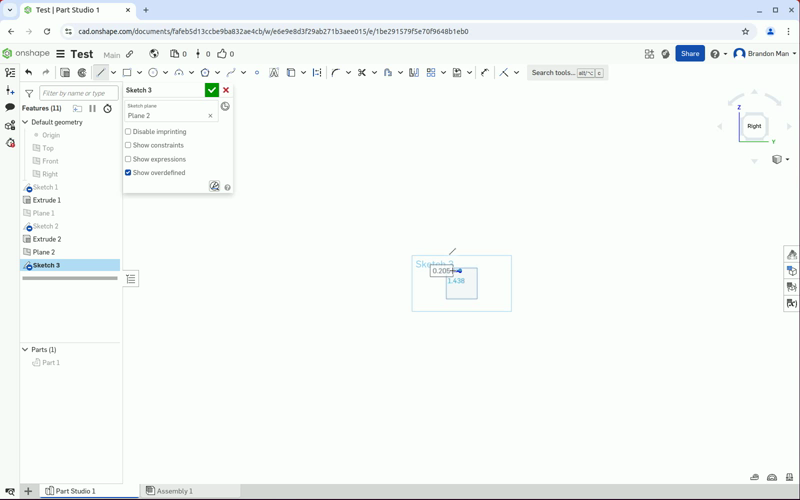
scroll(6)
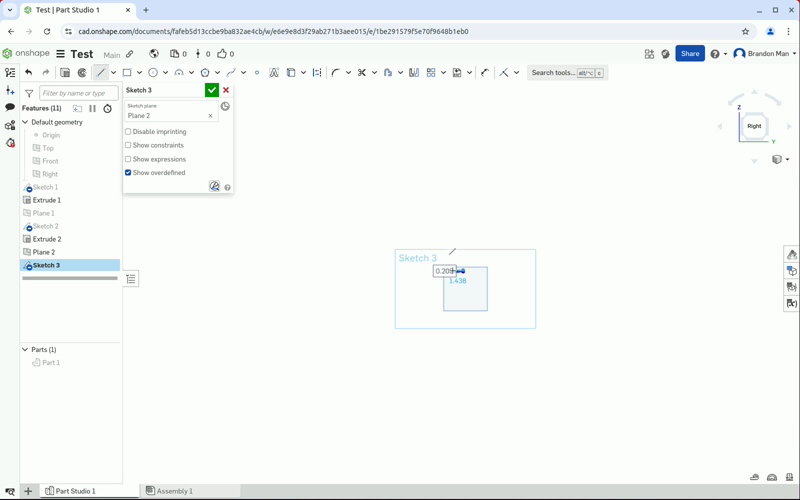
scroll(6)
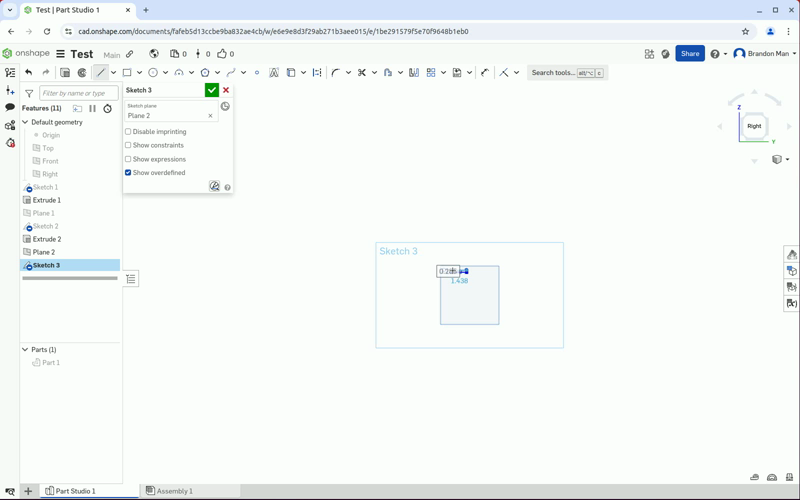
scroll(6)
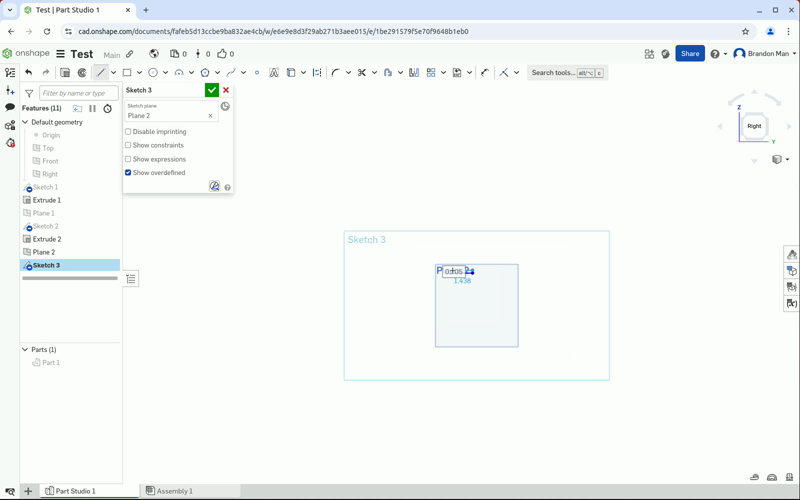
scroll(6)
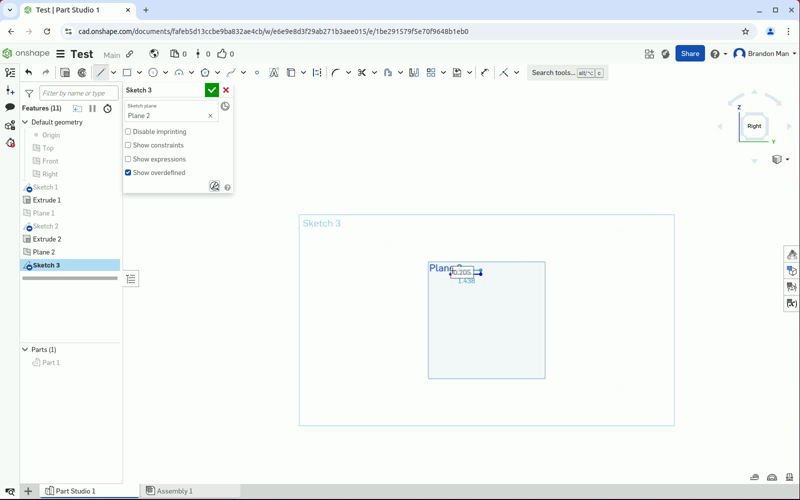
scroll(6)
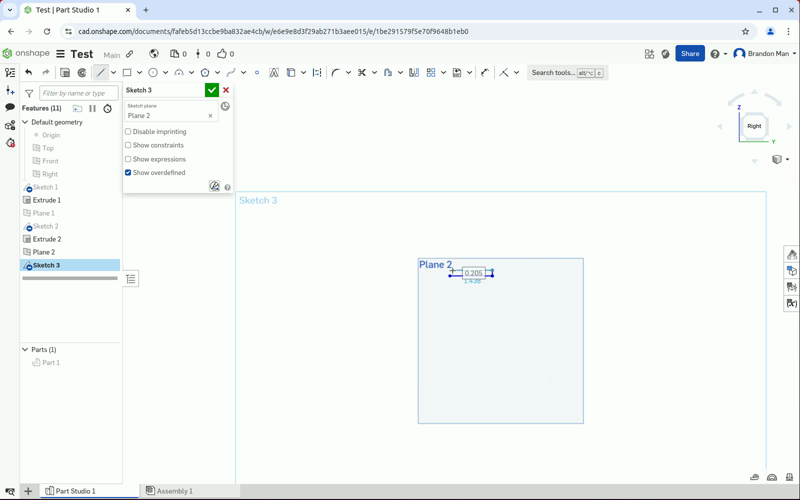
scroll(6)
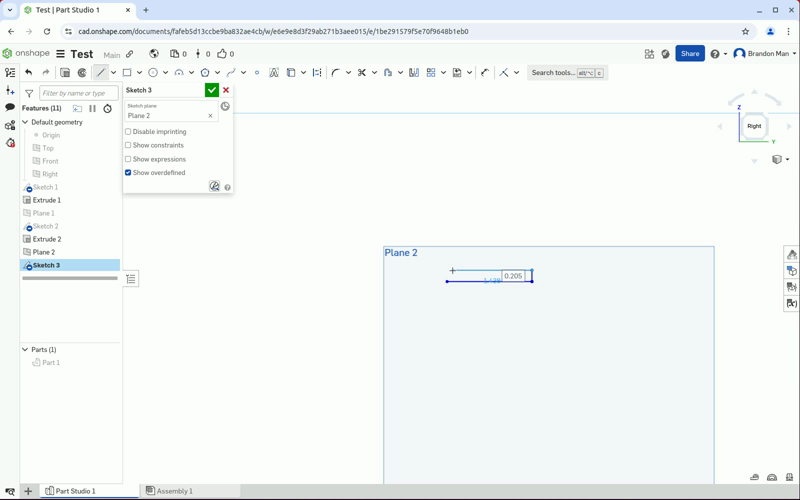
click(452, 270)
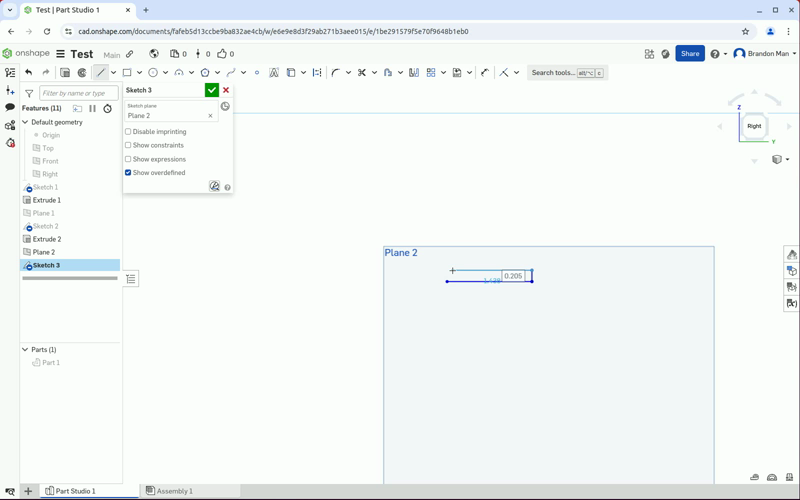
scroll(-6)
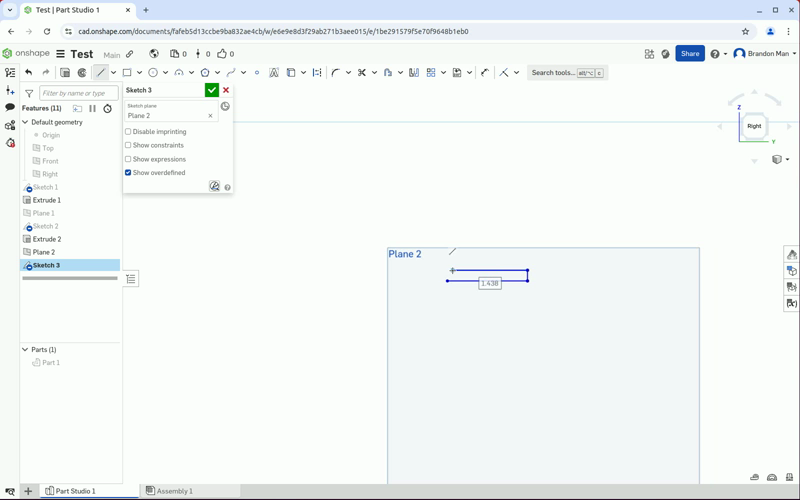
scroll(-6)
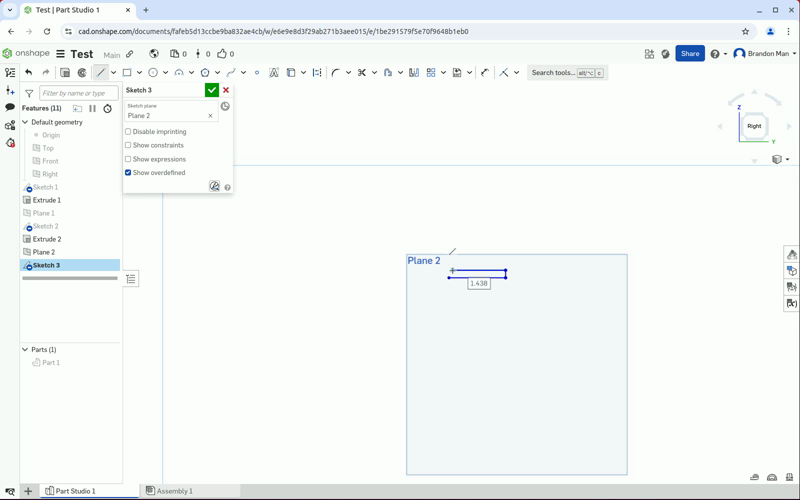
scroll(-6)
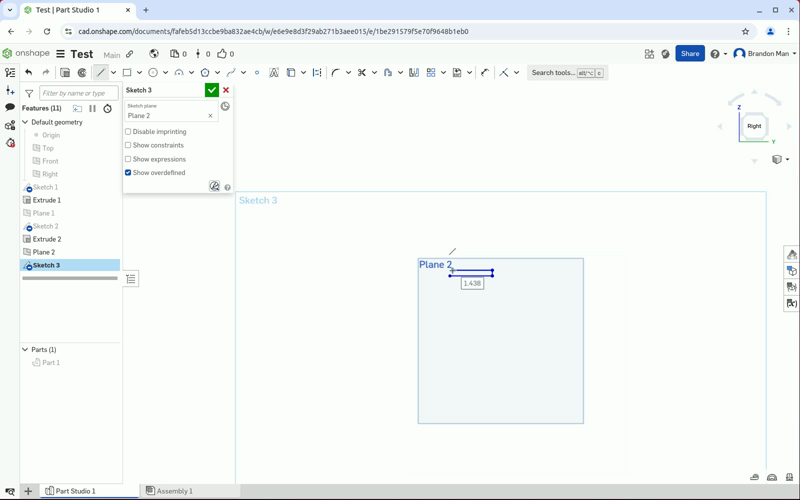
scroll(-6)
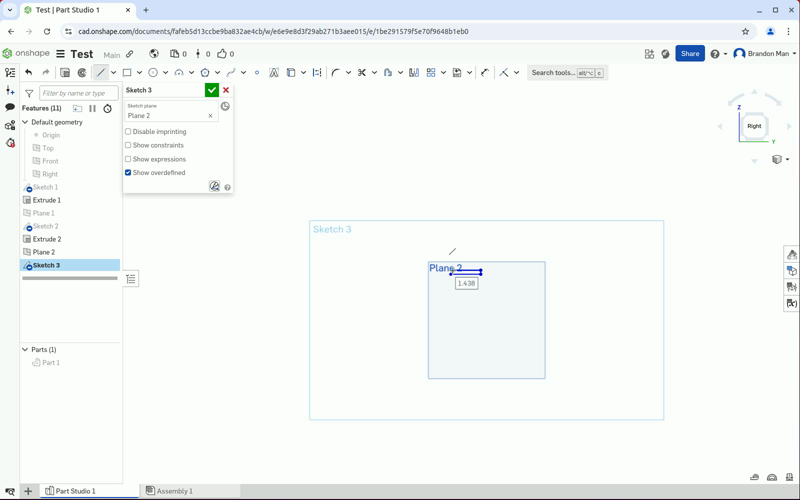
scroll(-6)
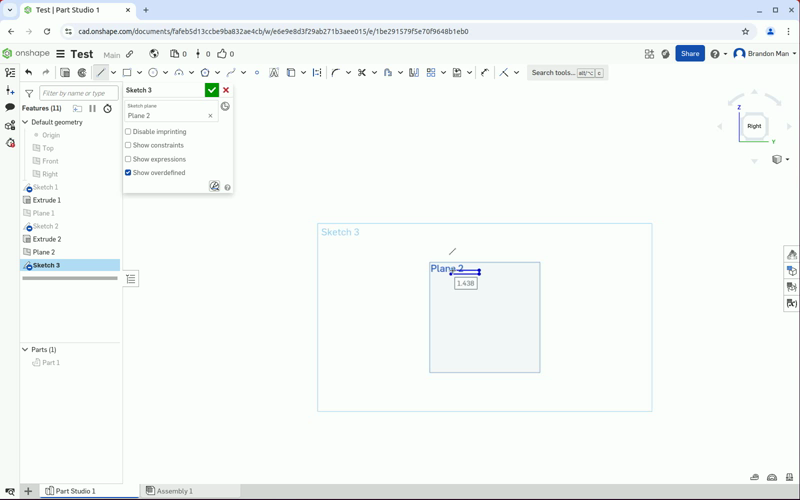
scroll(-6)
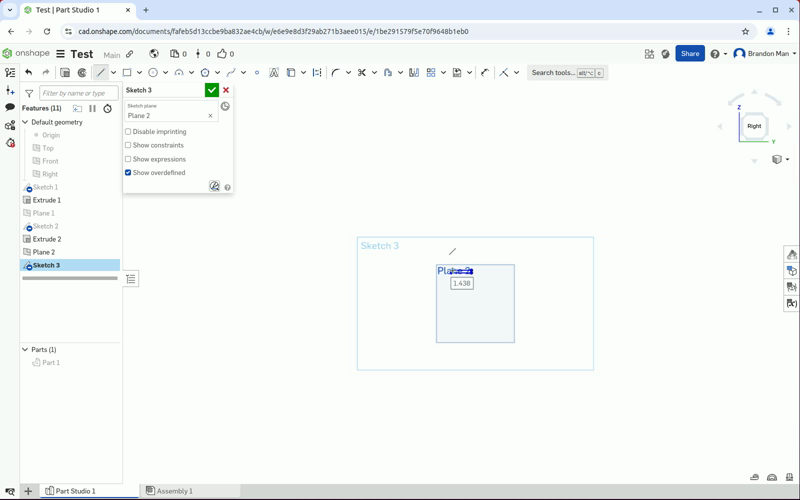
scroll(-6)
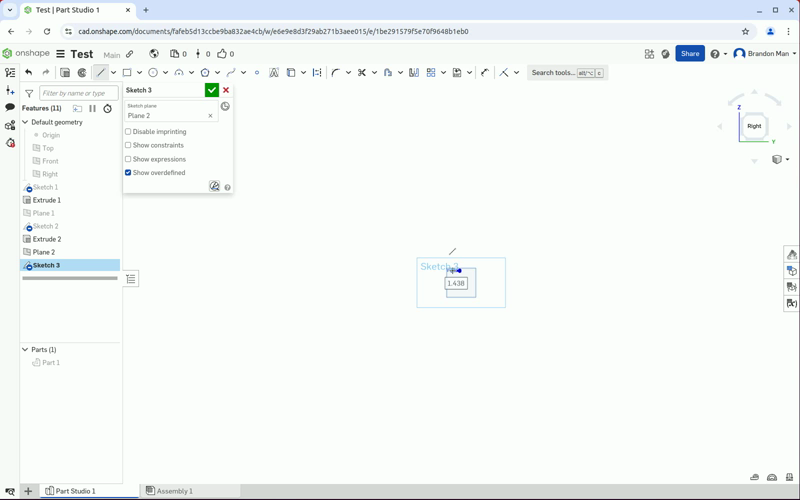
key_up(shift)
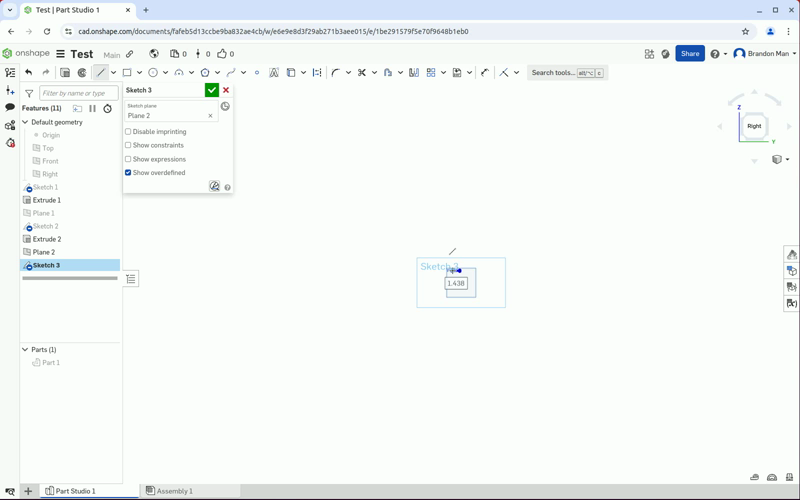
mouse_move(482, 270)
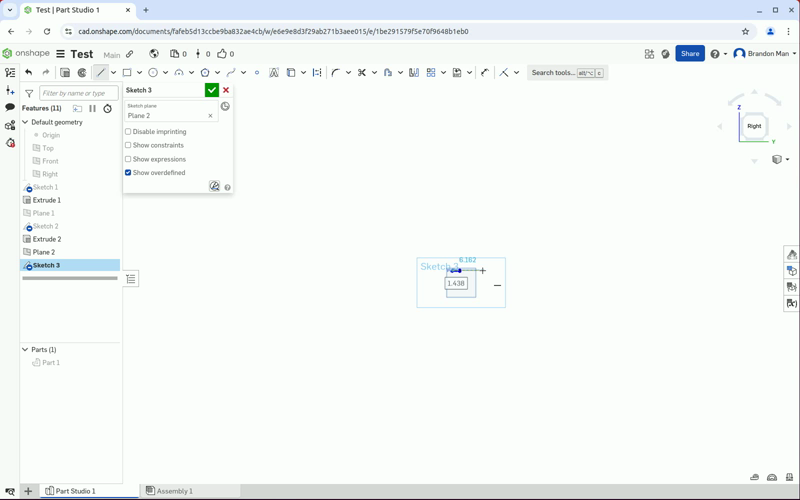
key_down(shift)
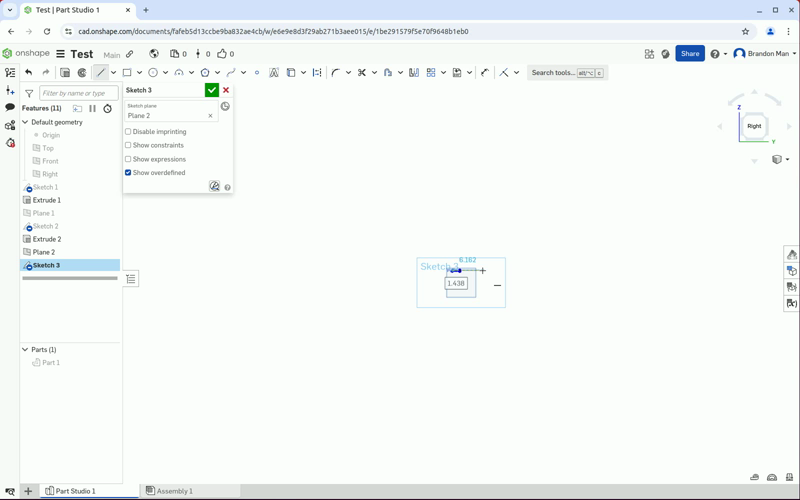
mouse_move(452, 271)
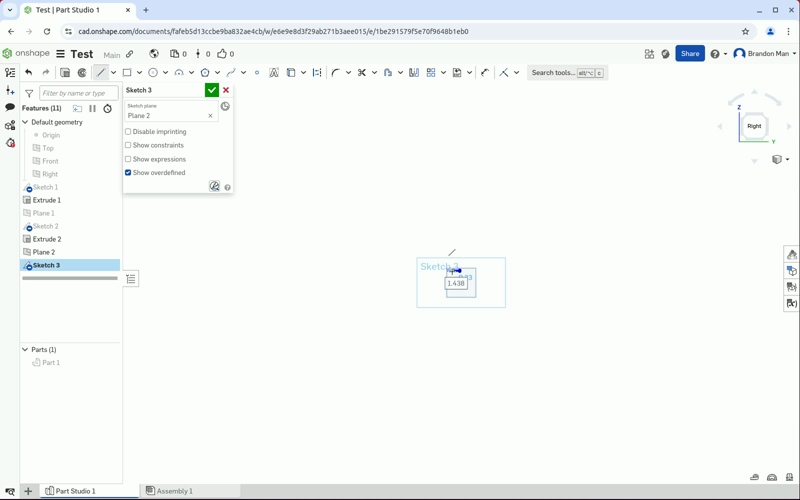
scroll(6)
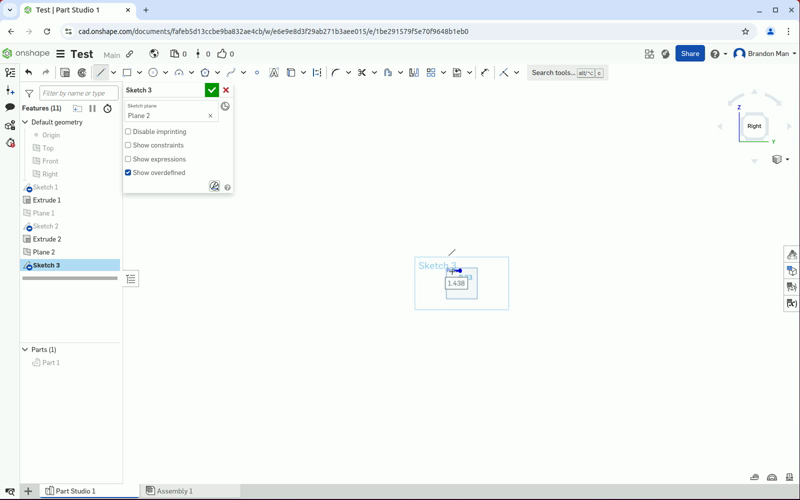
scroll(6)
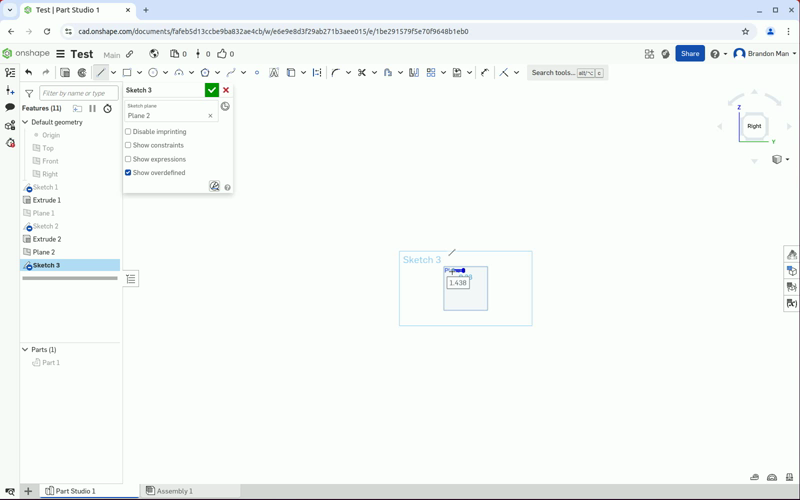
scroll(6)
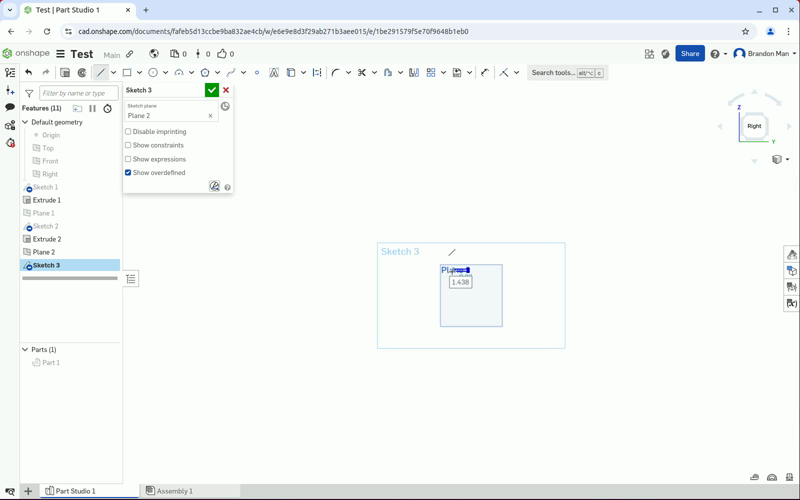
scroll(6)
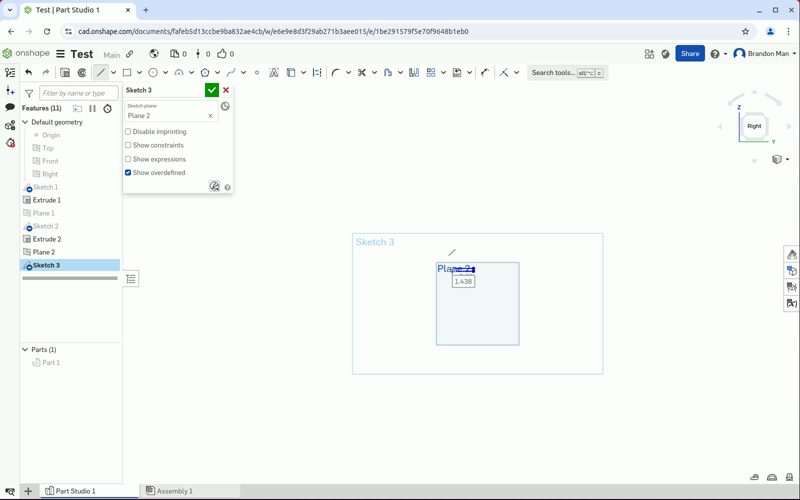
scroll(6)
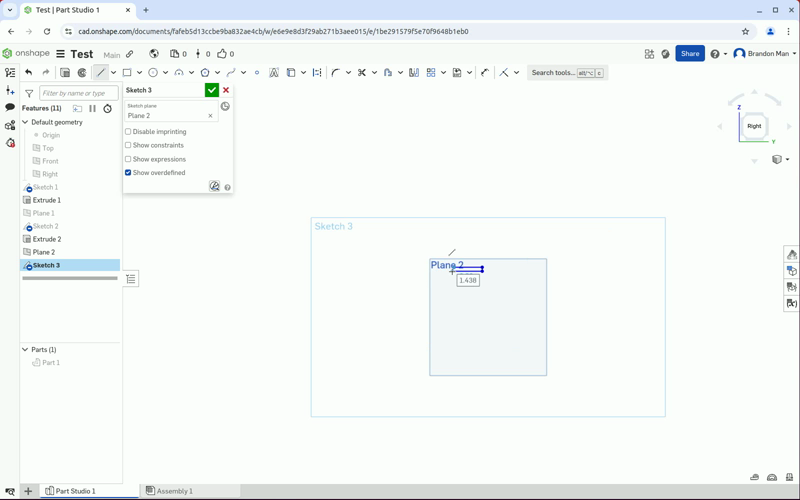
scroll(6)
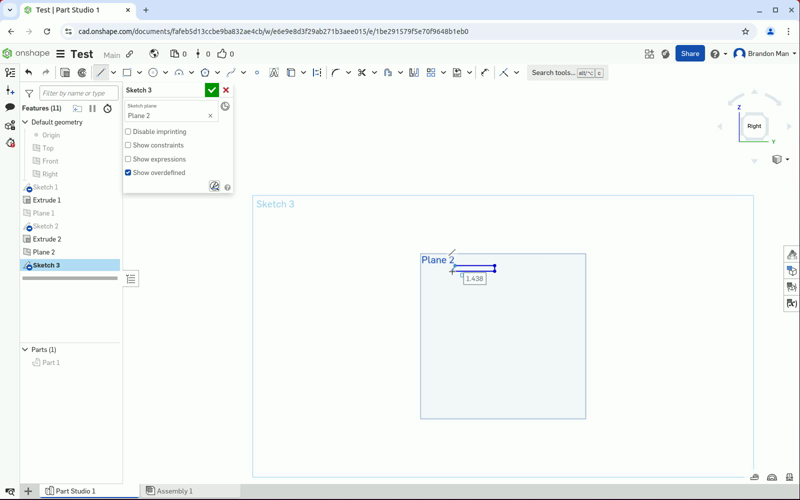
scroll(6)
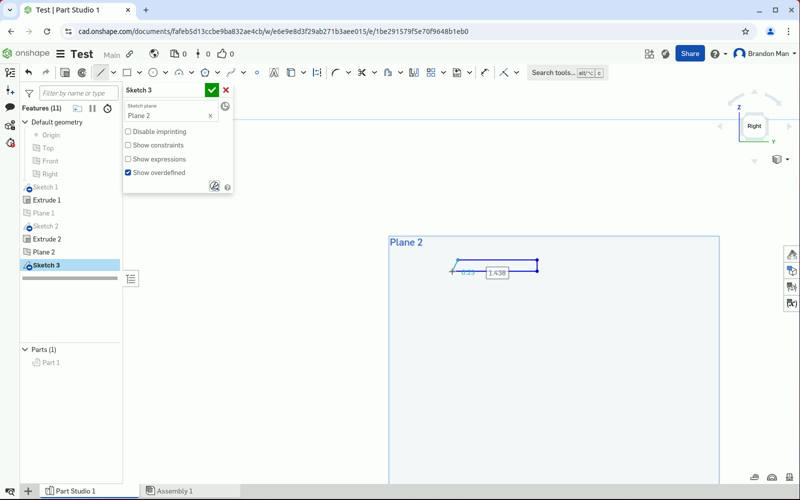
key_up(shift)
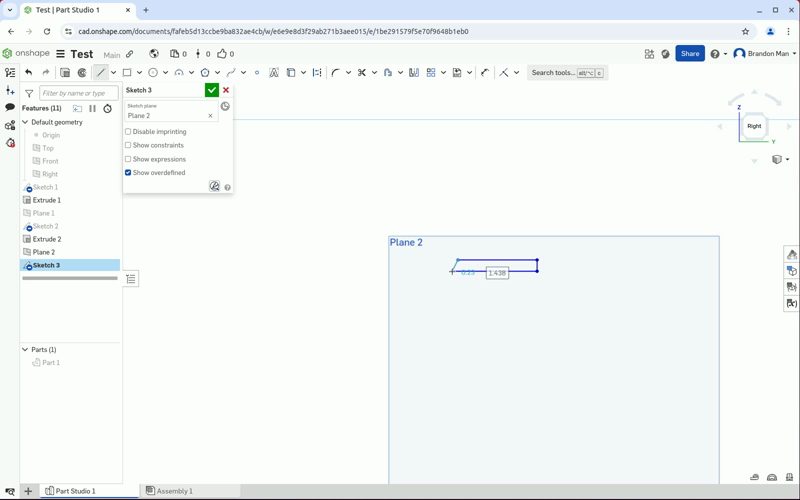
click(452, 271)
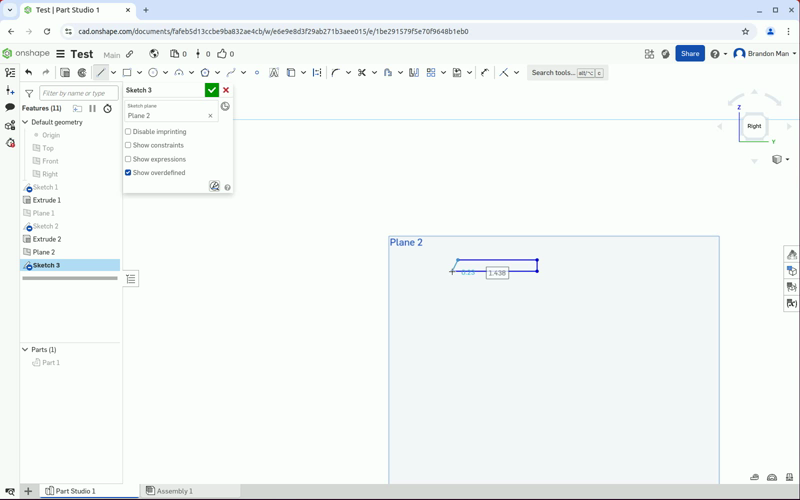
scroll(-6)
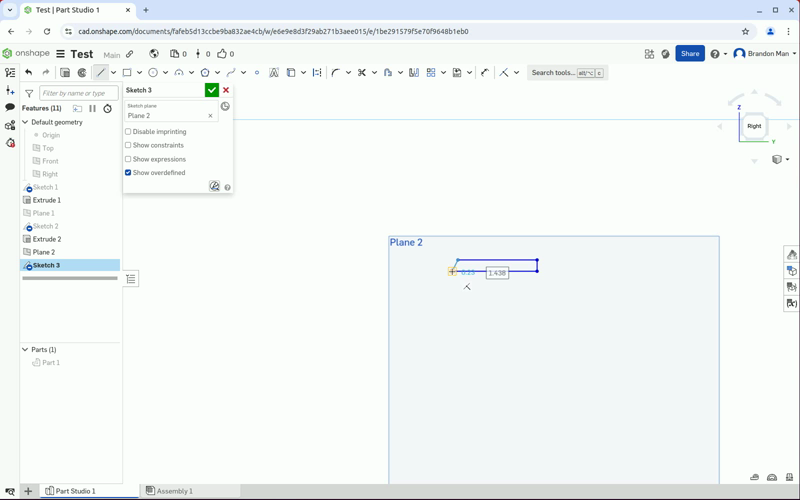
scroll(-6)
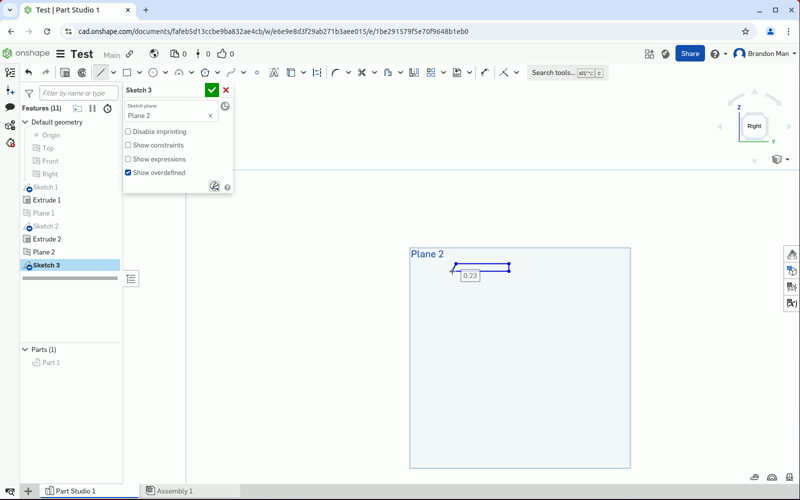
scroll(-6)
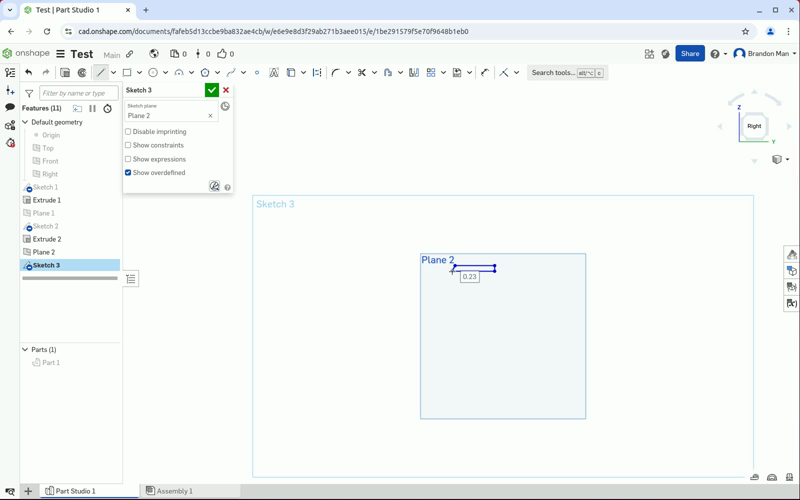
scroll(-6)
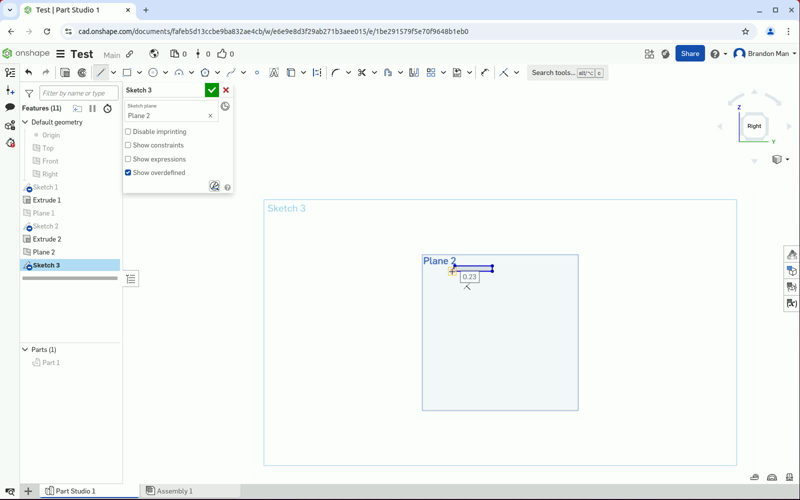
scroll(-6)
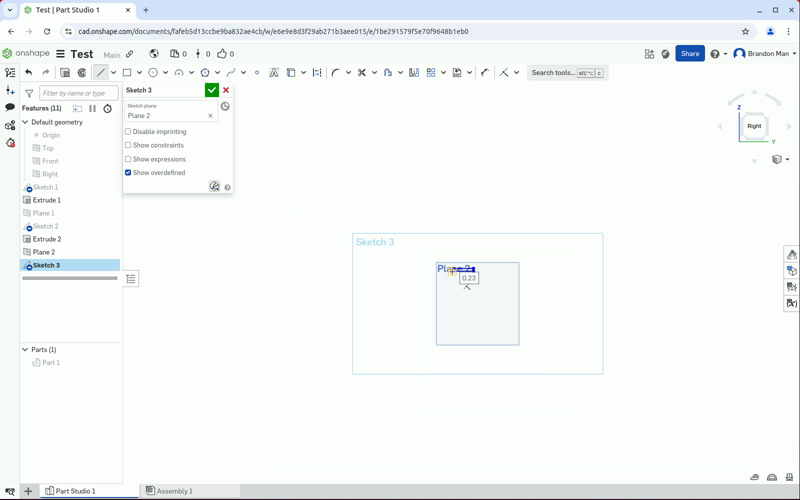
scroll(-6)
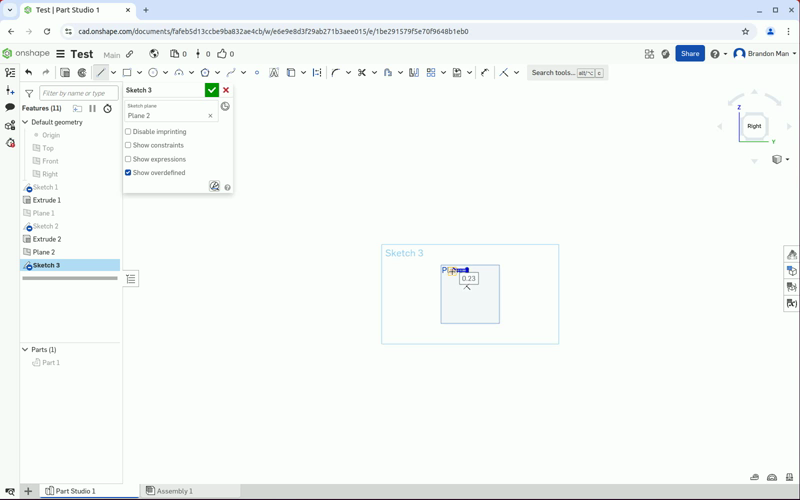
scroll(-6)
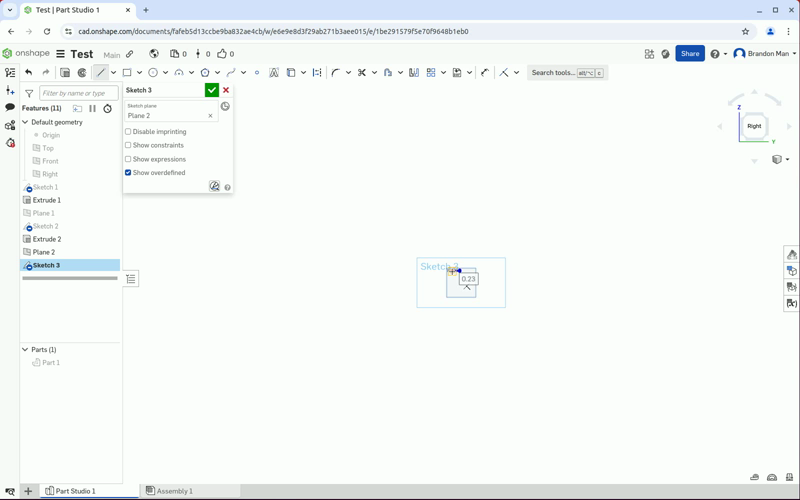
key(esc)
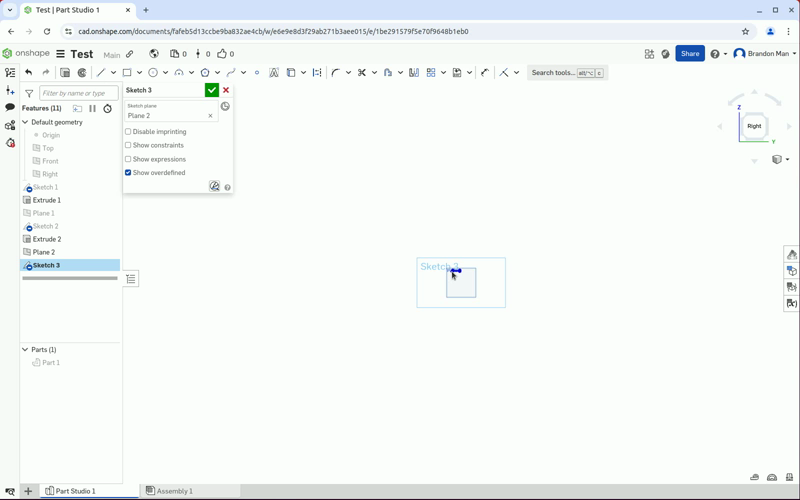
mouse_move(458, 271)
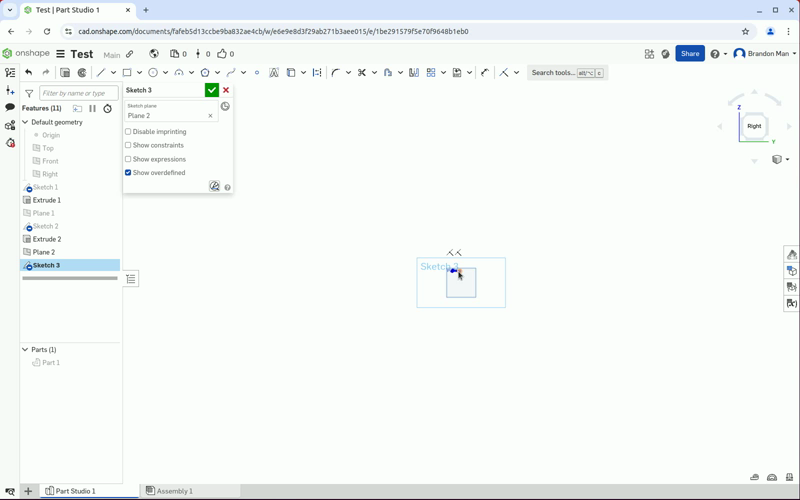
scroll(6)
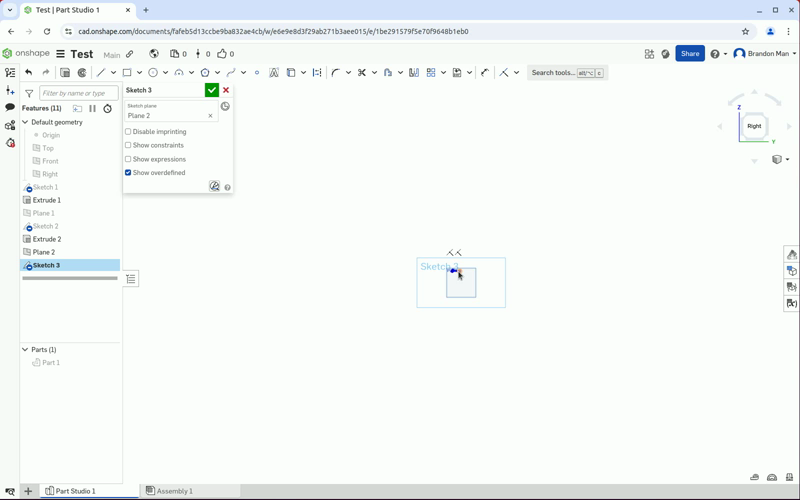
scroll(6)
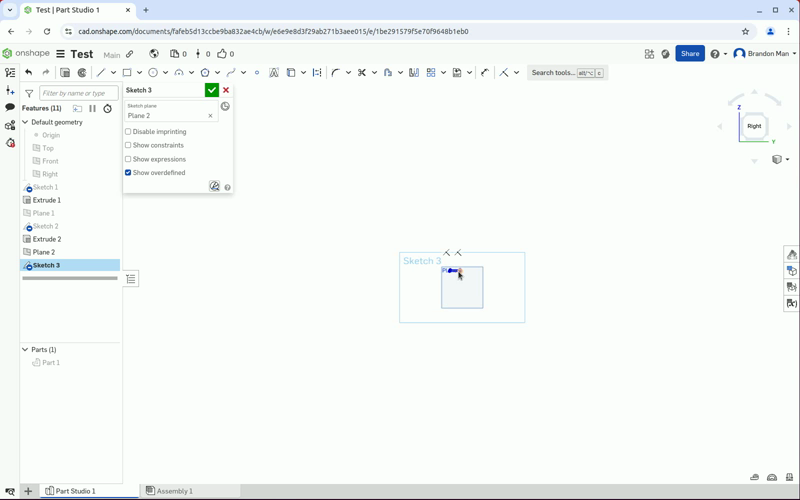
scroll(6)
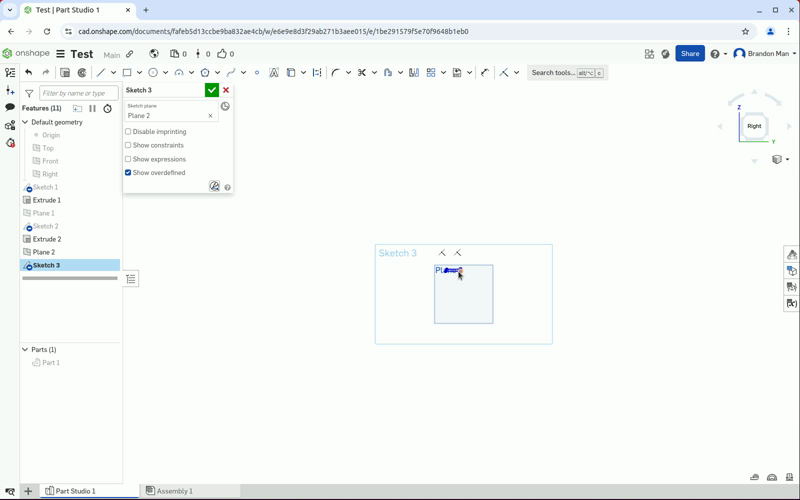
scroll(6)
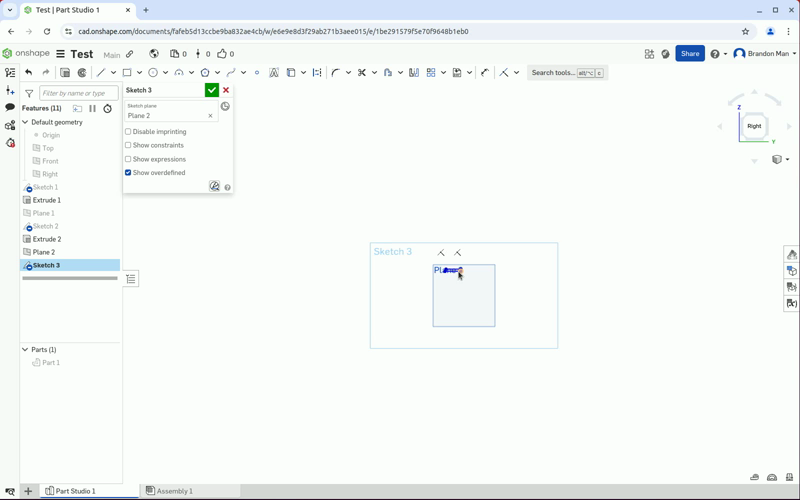
scroll(6)
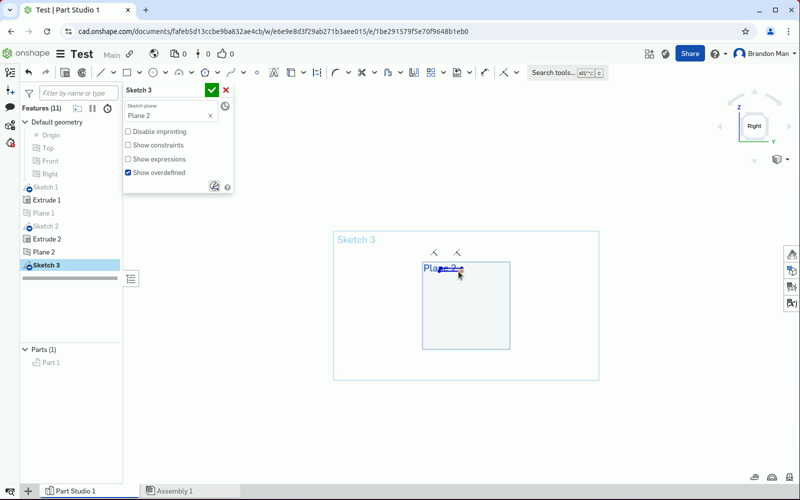
scroll(6)
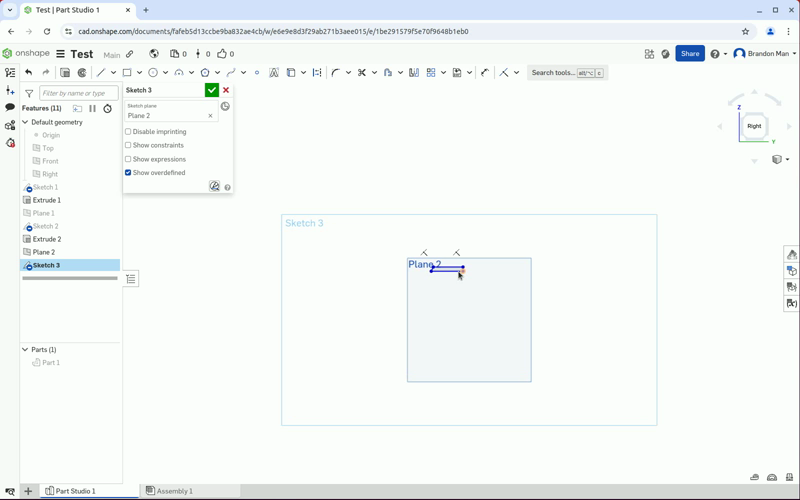
scroll(6)
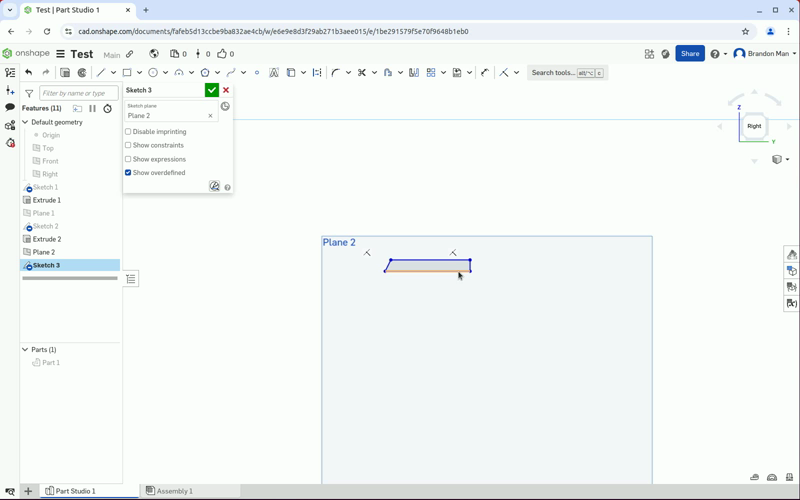
click(458, 271)
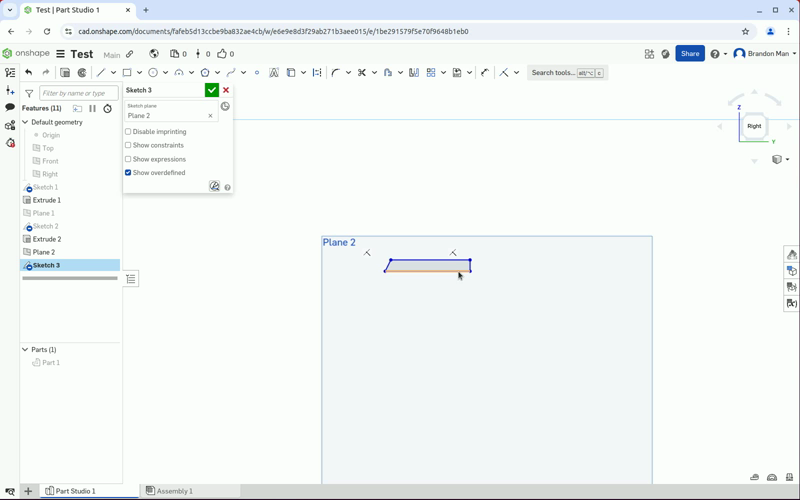
scroll(-6)
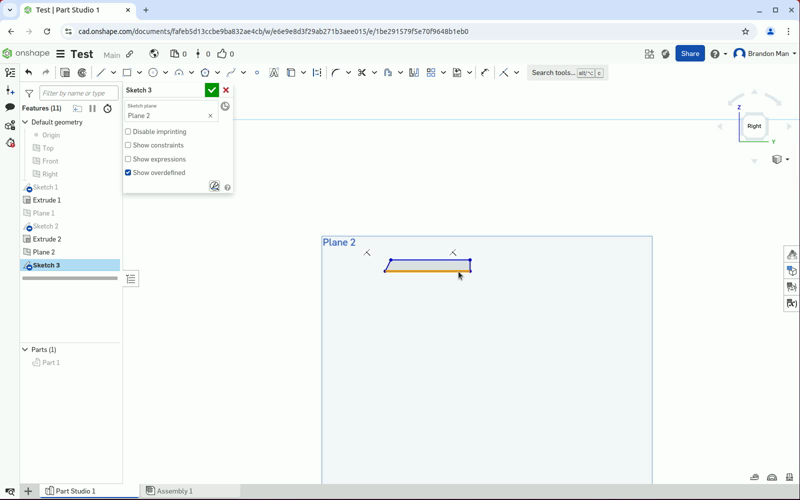
scroll(-6)
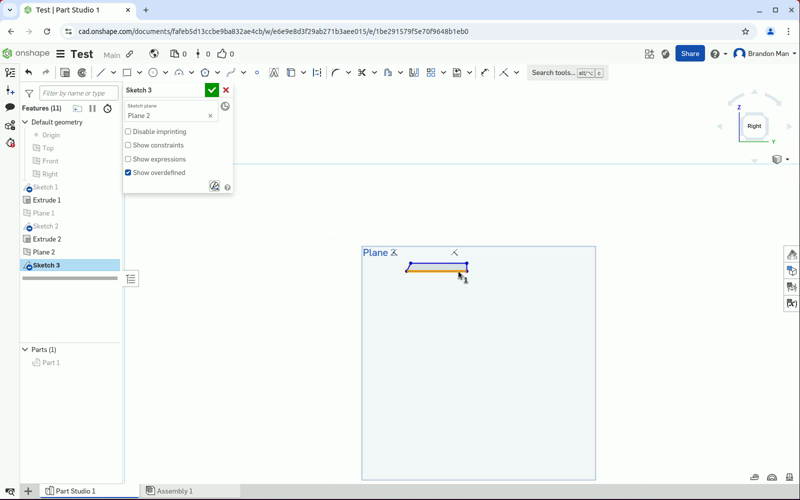
scroll(-6)
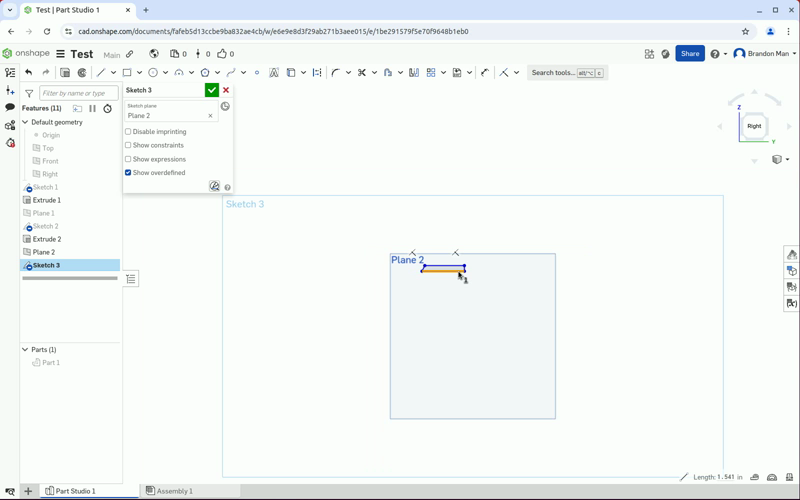
scroll(-6)
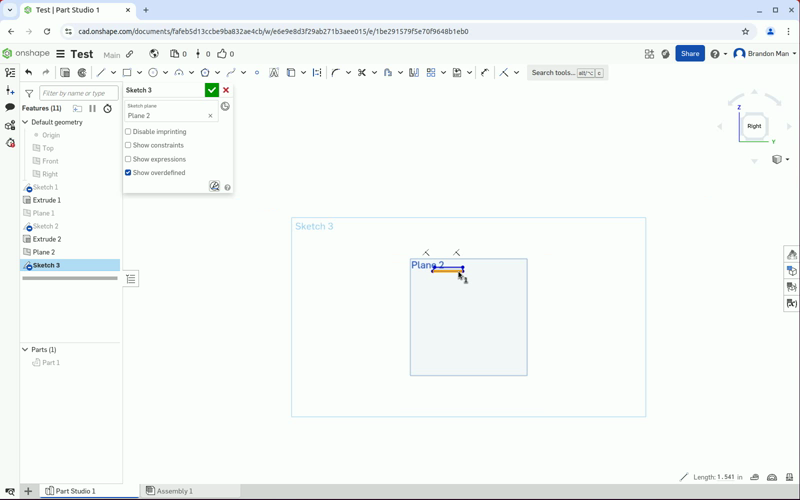
scroll(-6)
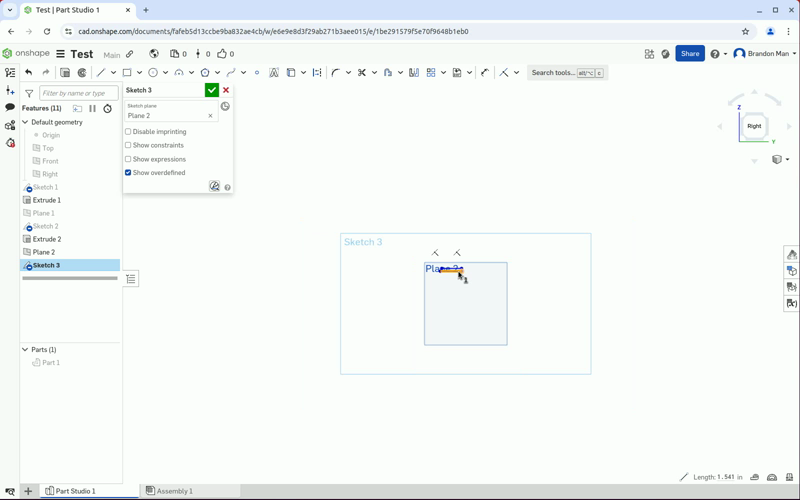
scroll(-6)
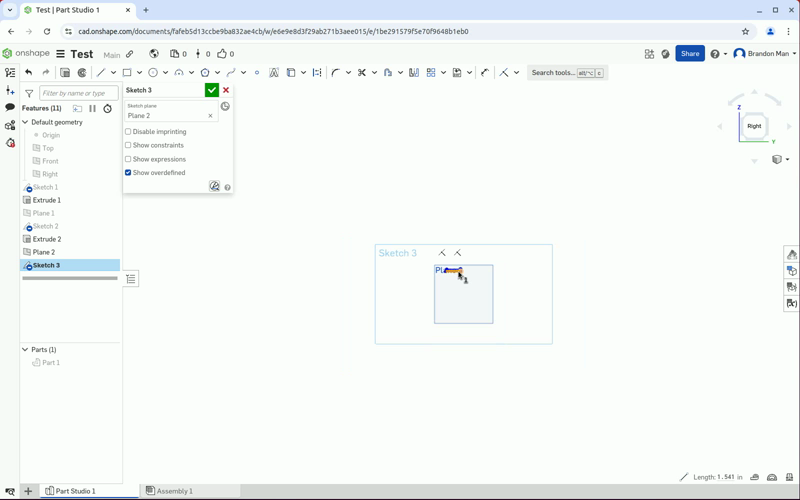
scroll(-6)
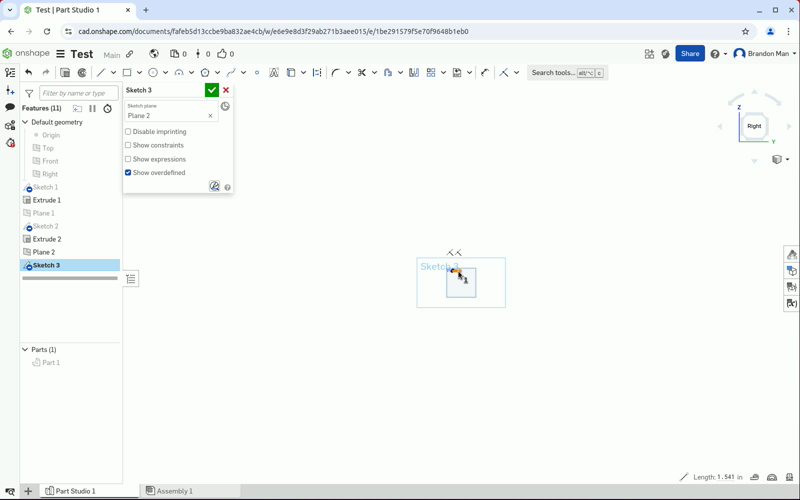
mouse_move(73, 352)
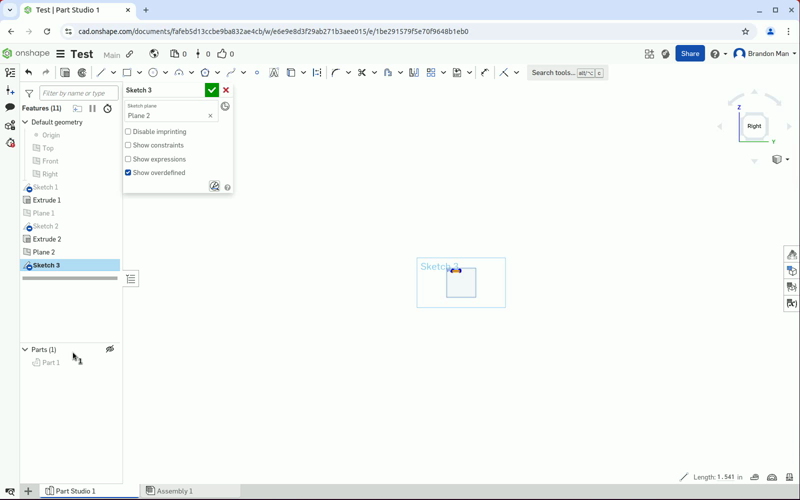
key(shift+y)
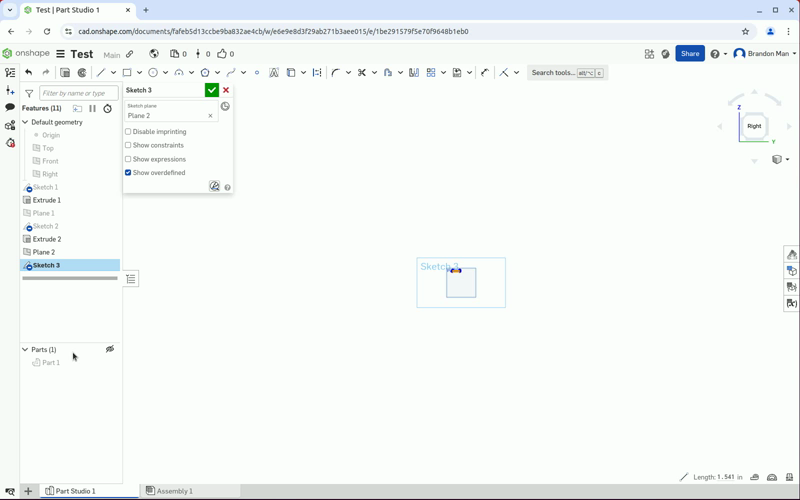
key(shift+e)
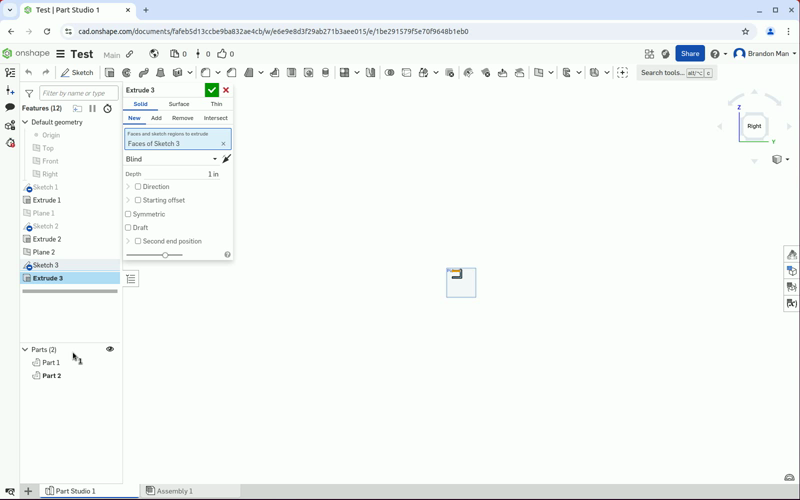
mouse_move(143, 106)
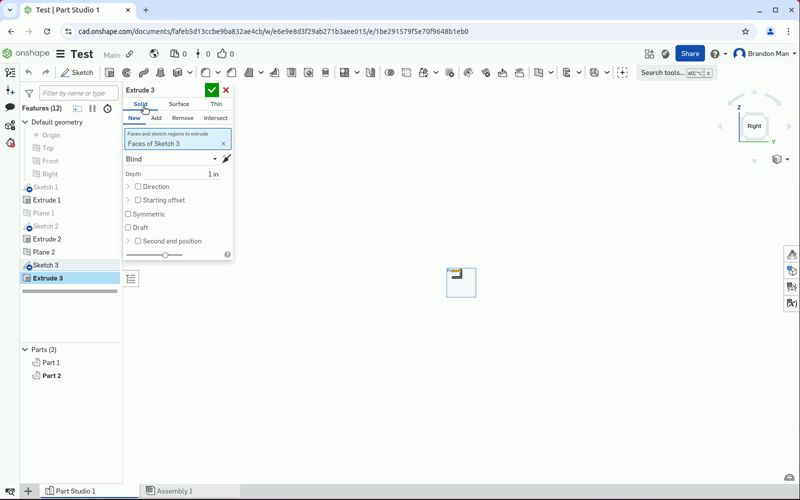
click(143, 106)
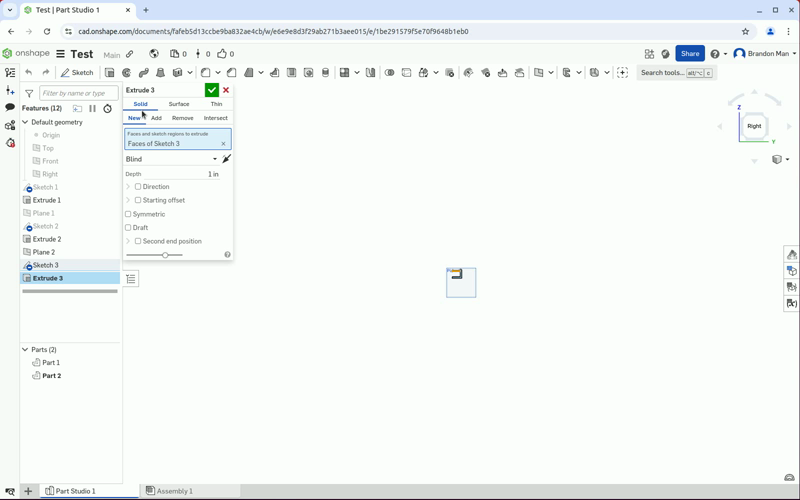
mouse_move(137, 120)
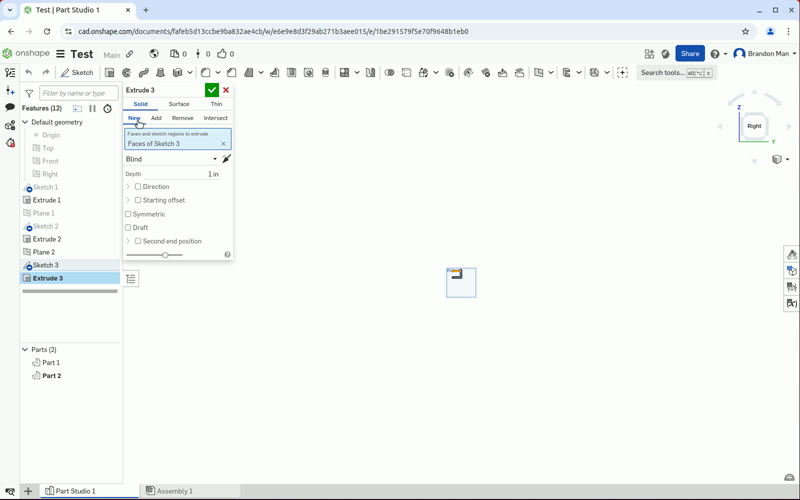
click(137, 120)
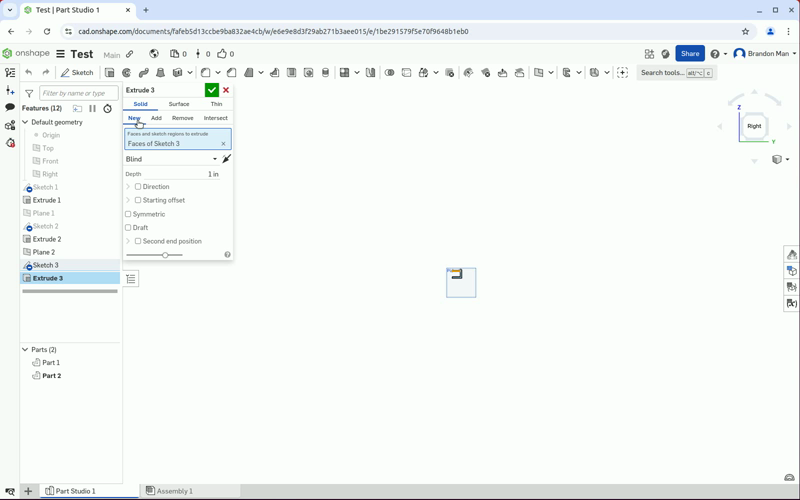
key(tab, 4)
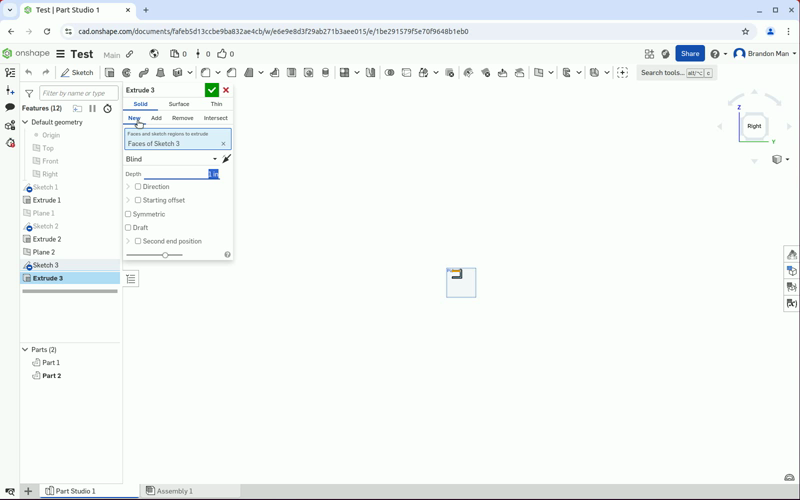
text(-21.423)
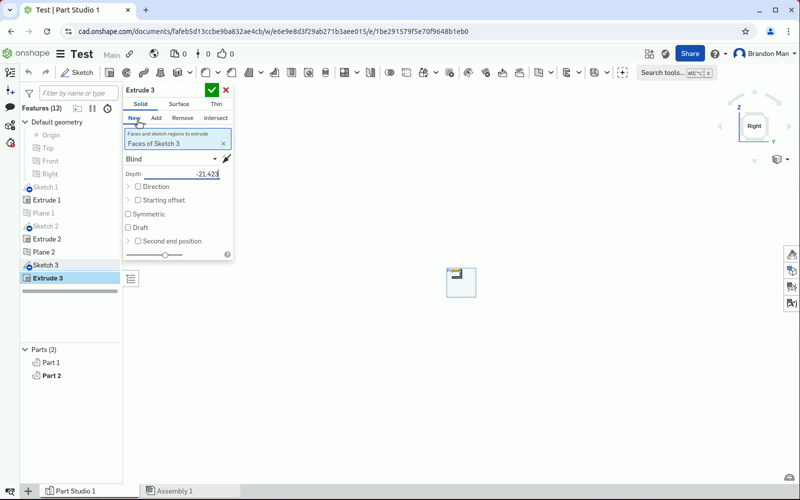
key(enter)
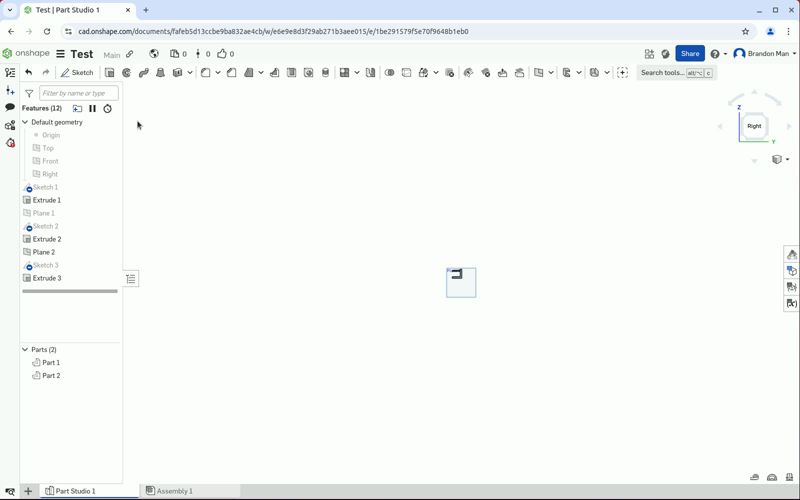
key(shift+h)
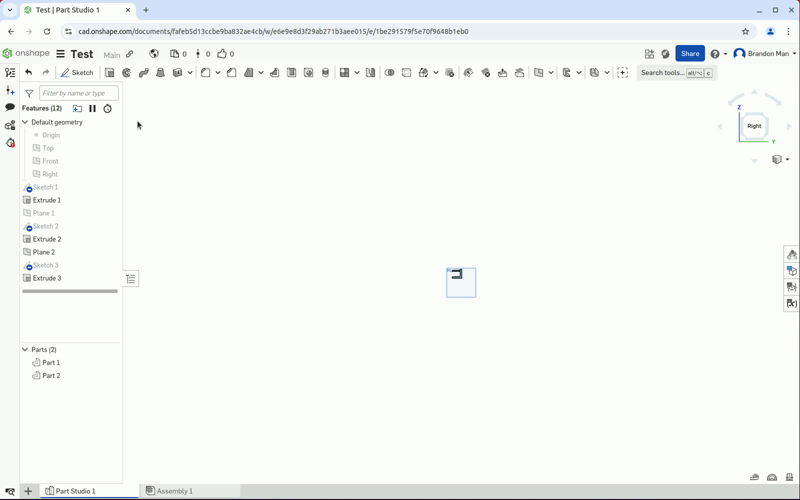
key(shift+h)
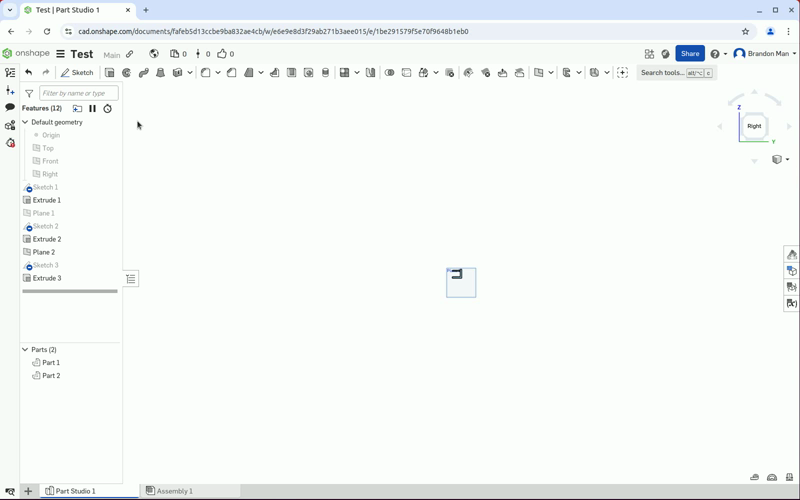
mouse_move(73, 189)
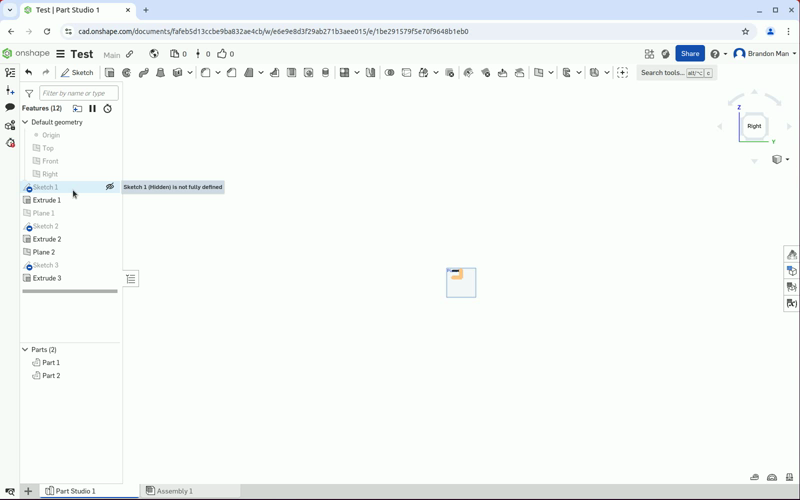
click(73, 189)
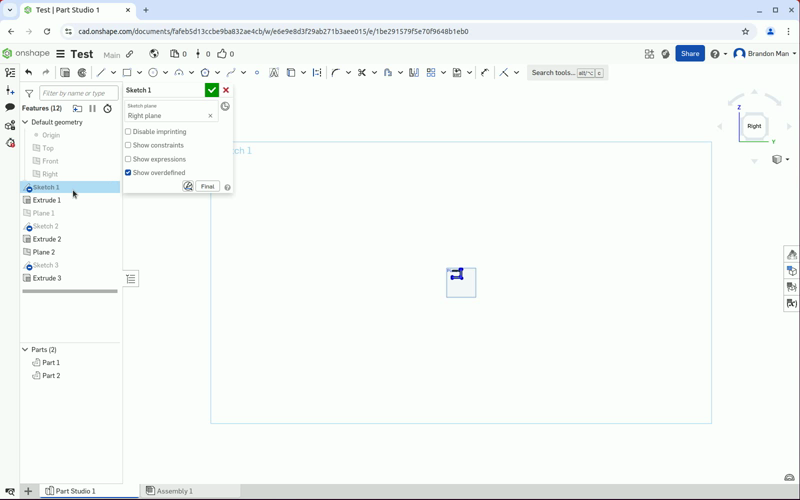
mouse_move(229, 92)
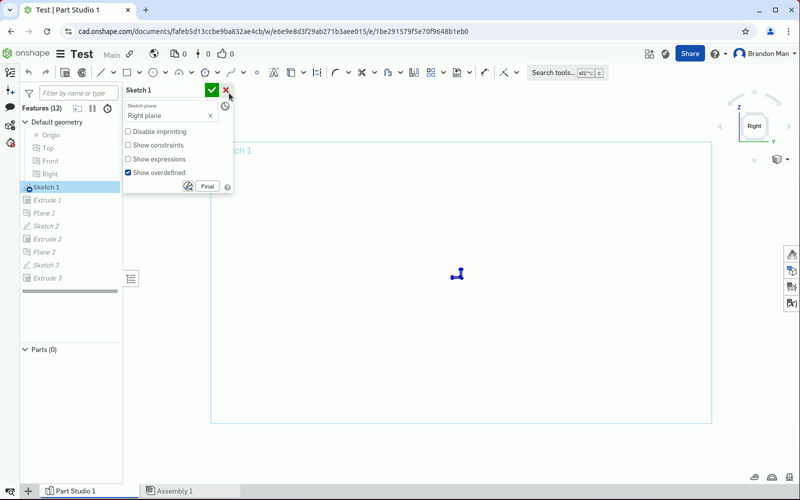
click(229, 92)
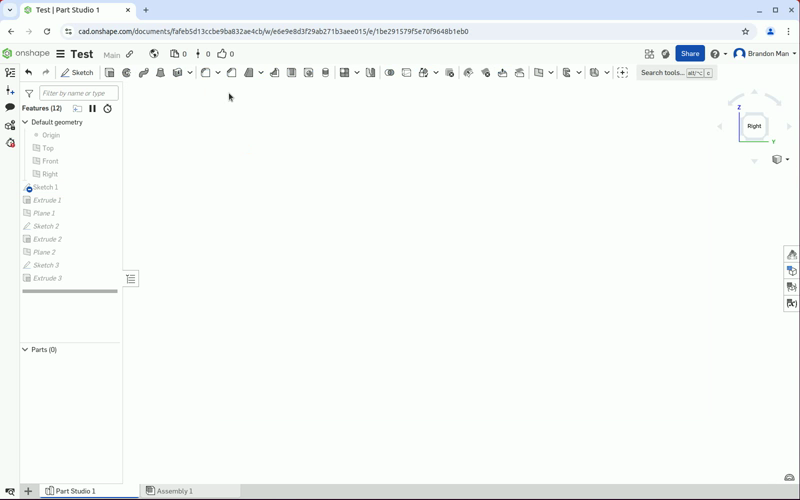
key(shift+s)
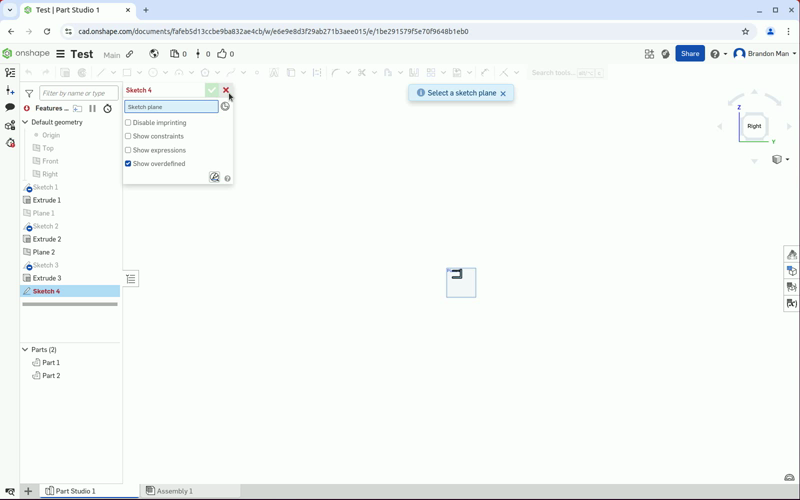
mouse_move(73, 254)
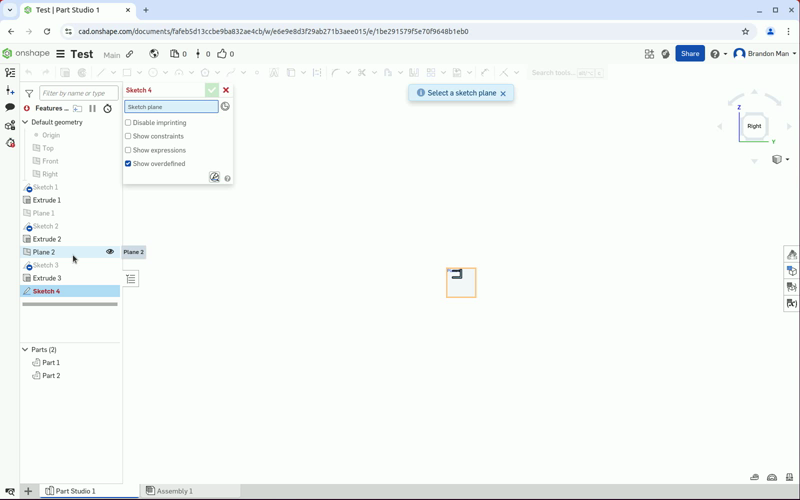
click(73, 254)
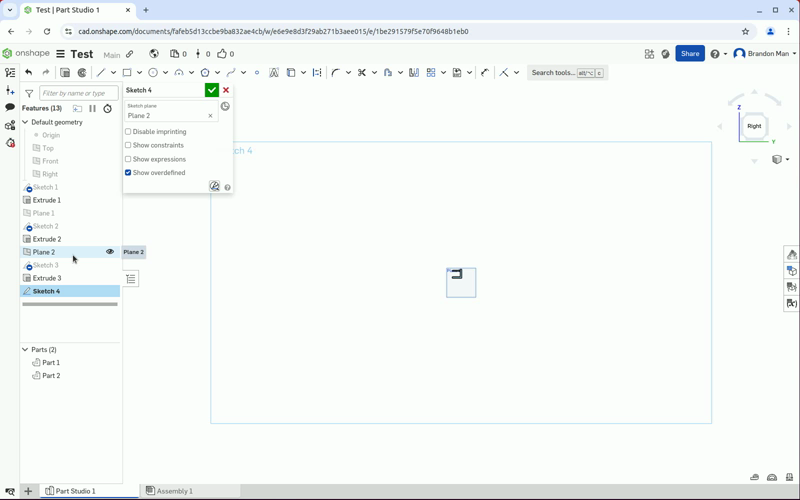
mouse_move(73, 352)
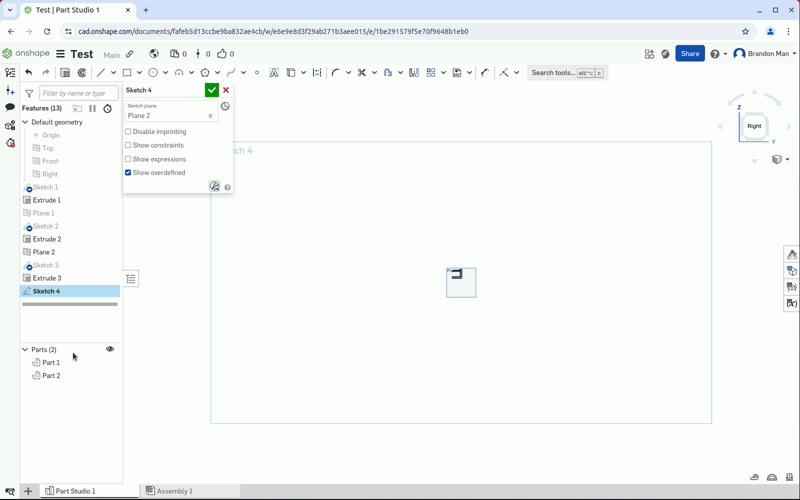
key(y)
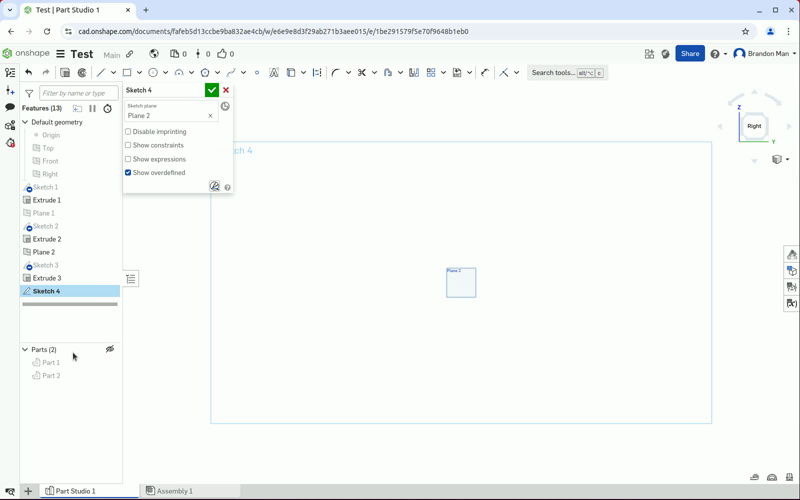
key(l)
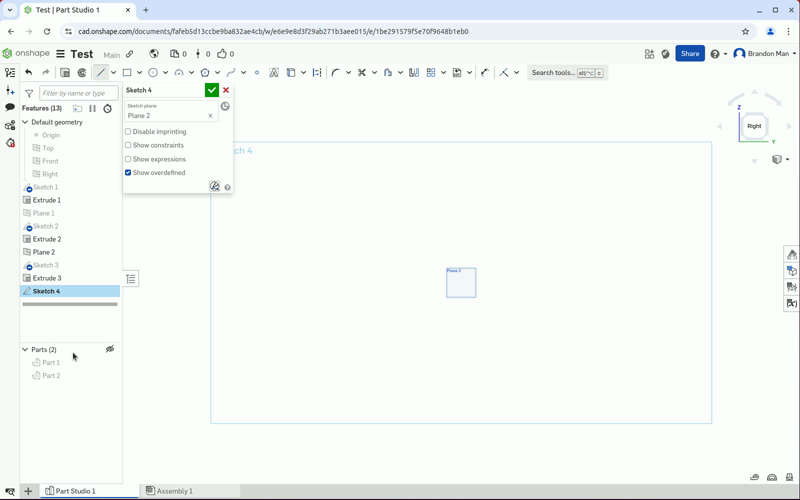
key_down(shift)
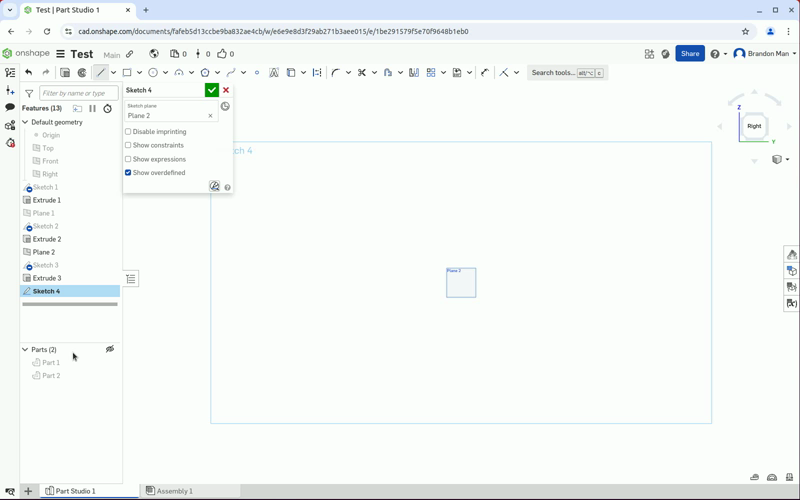
mouse_move(458, 271)
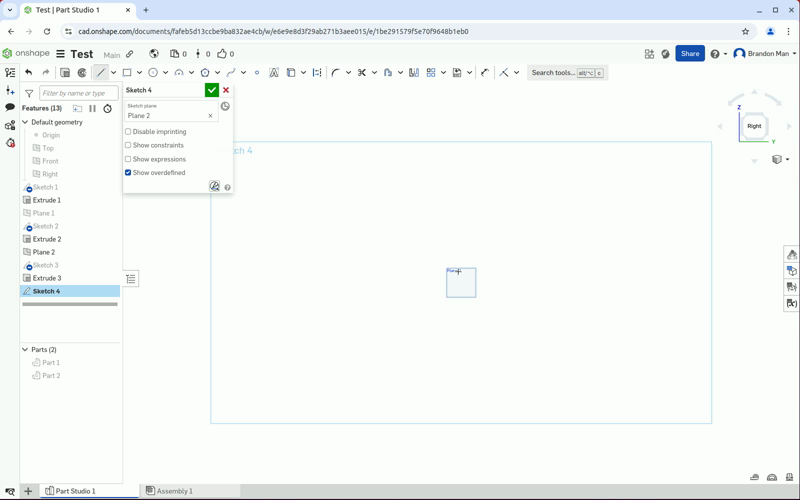
click(458, 271)
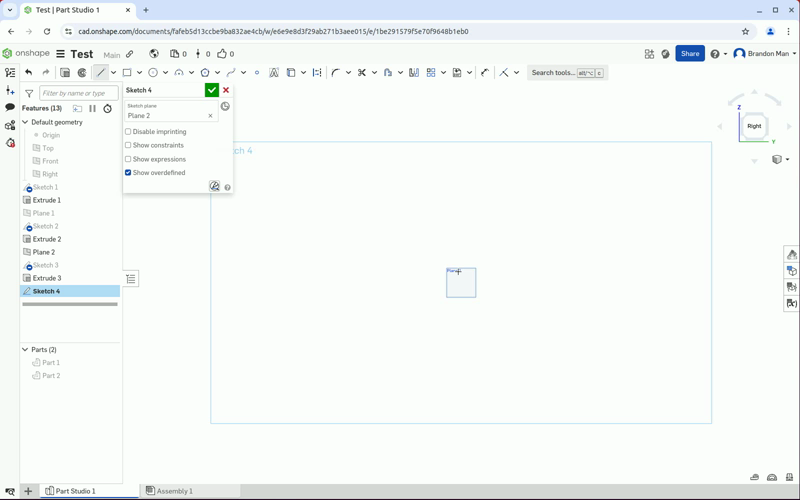
key_up(shift)
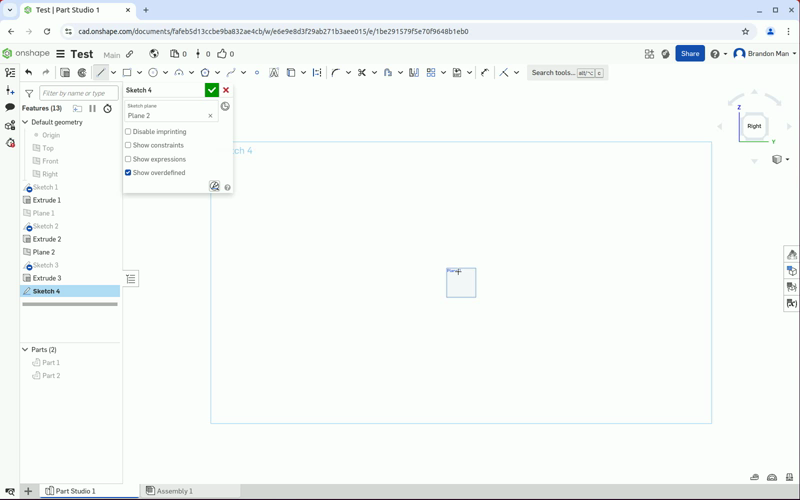
key_down(shift)
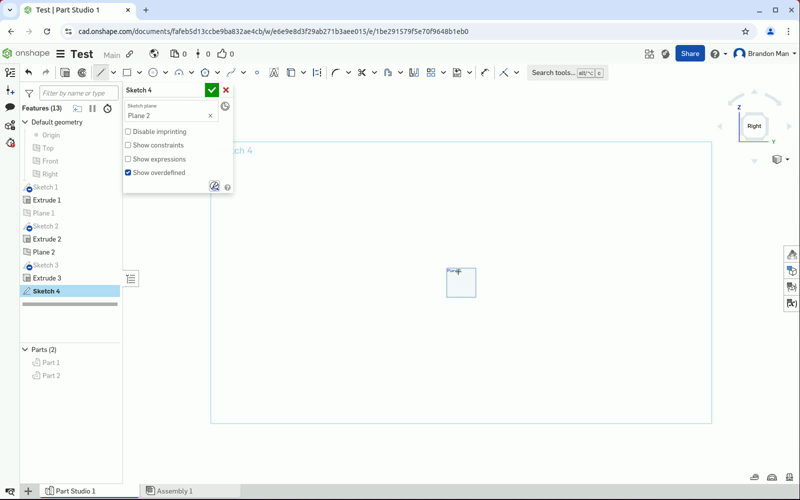
mouse_move(488, 271)
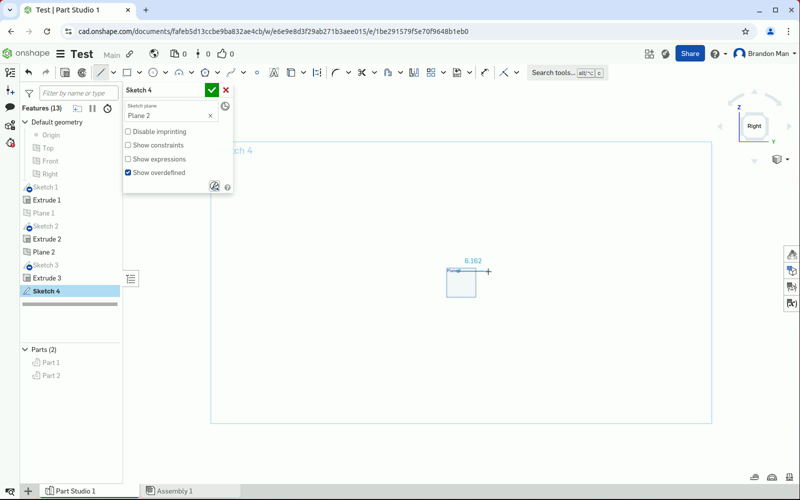
mouse_move(460, 271)
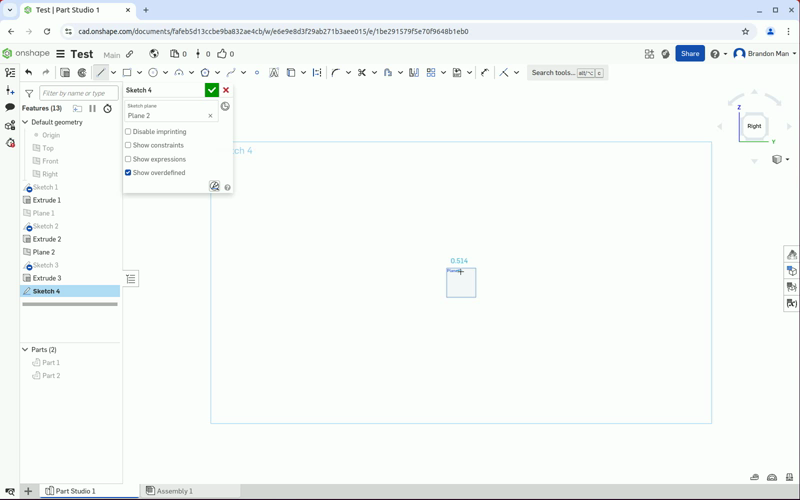
scroll(6)
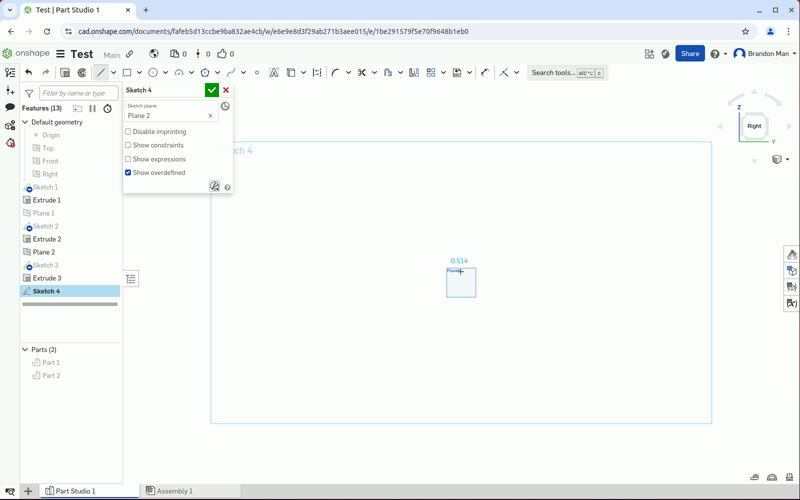
scroll(6)
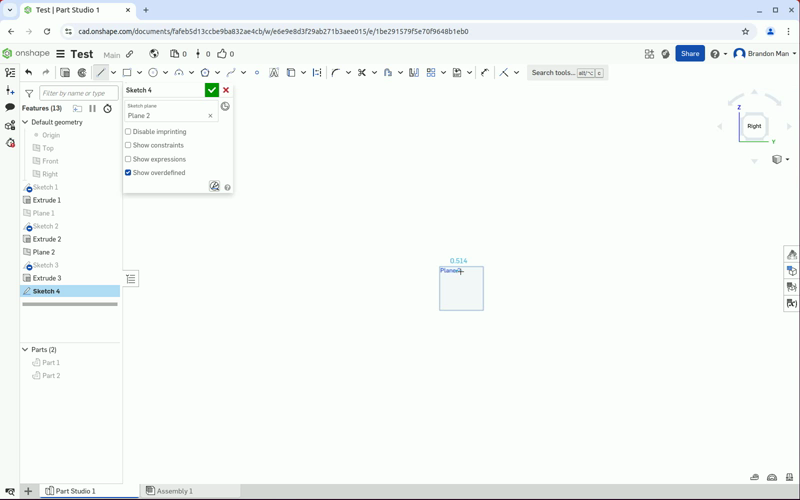
scroll(6)
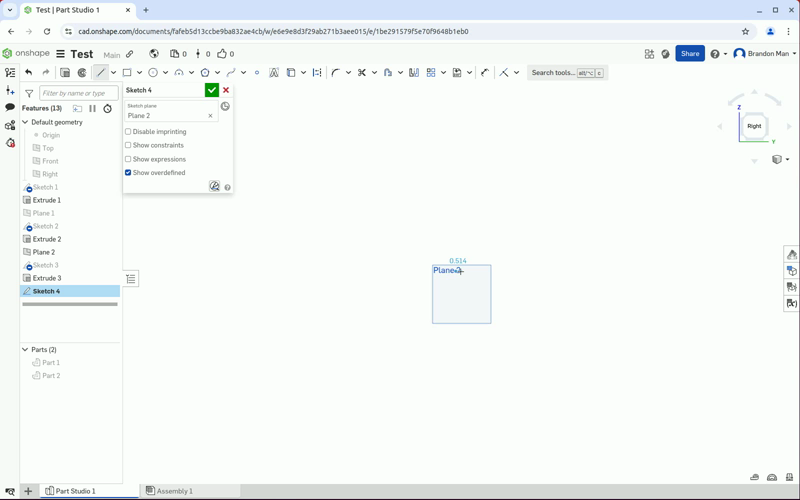
scroll(6)
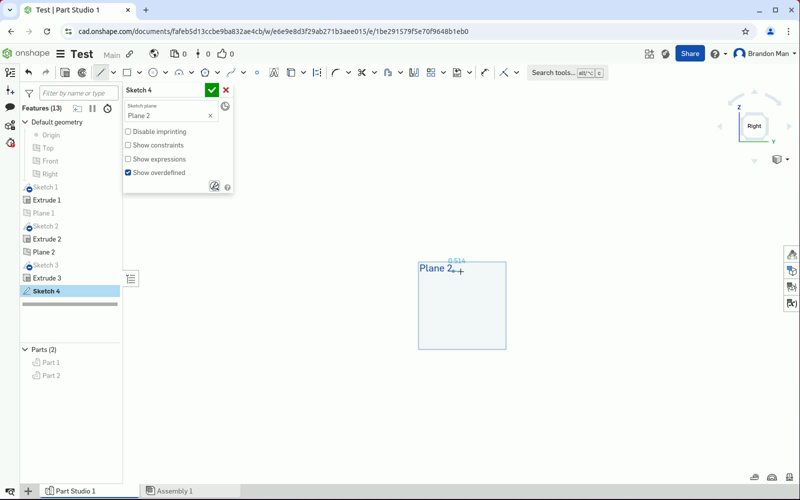
scroll(6)
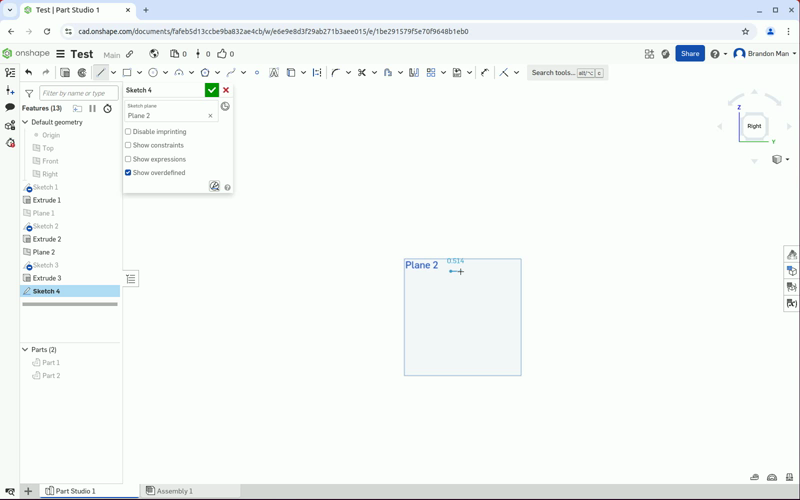
scroll(6)
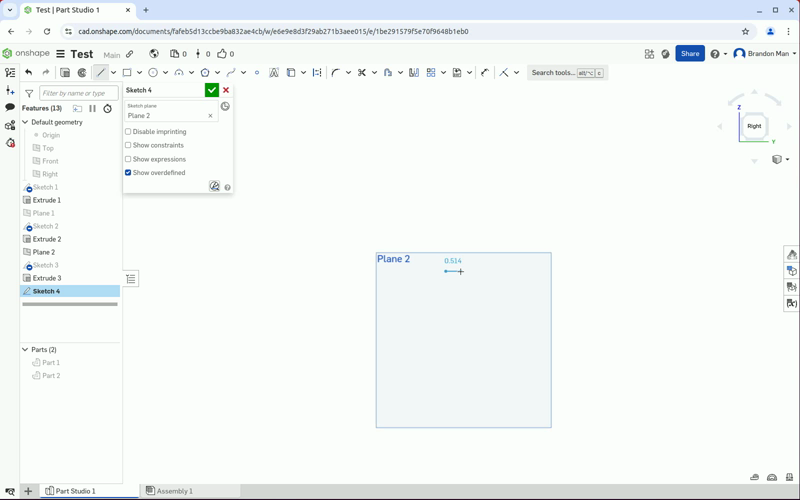
scroll(6)
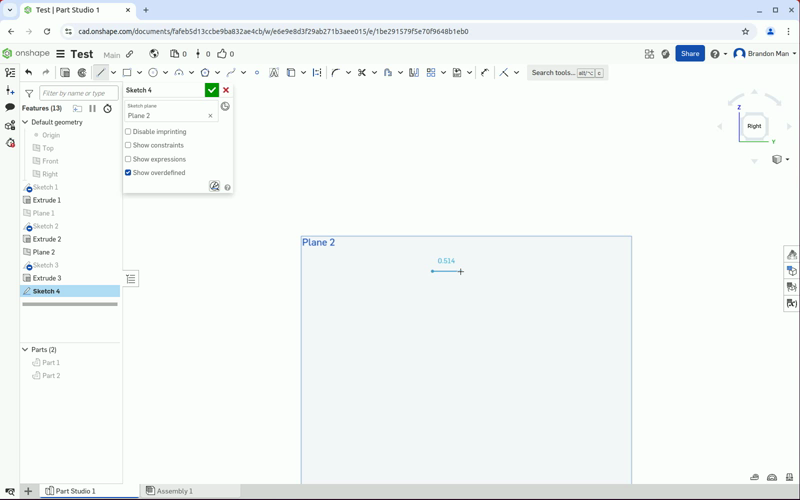
click(460, 271)
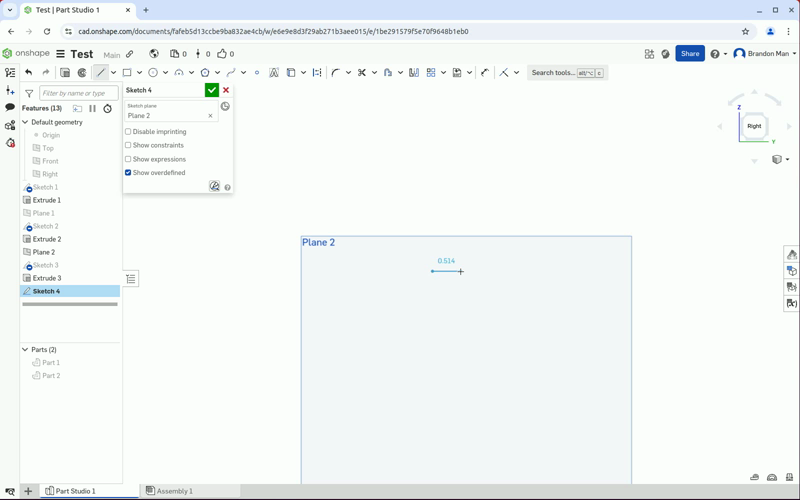
scroll(-6)
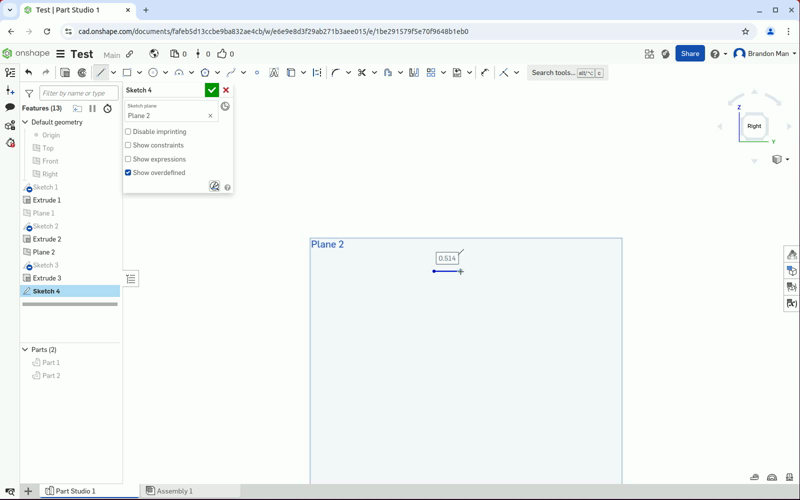
scroll(-6)
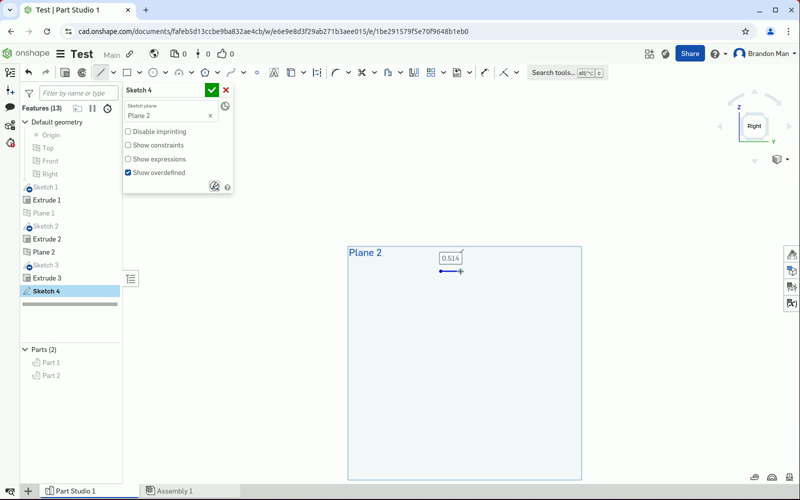
scroll(-6)
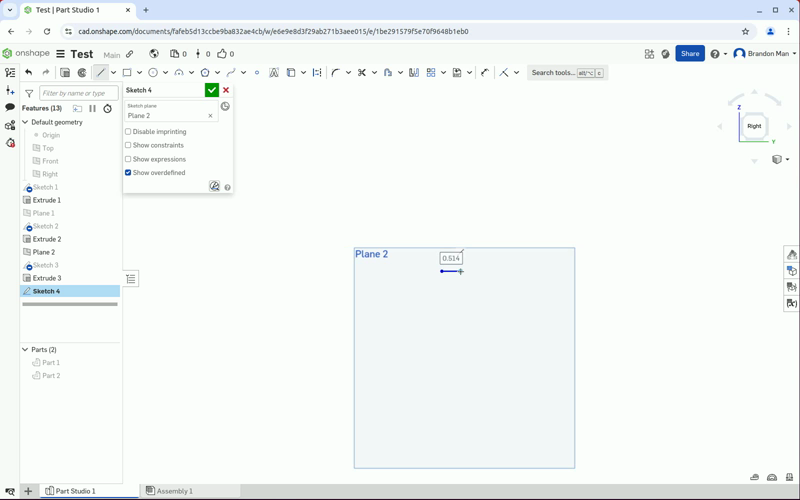
scroll(-6)
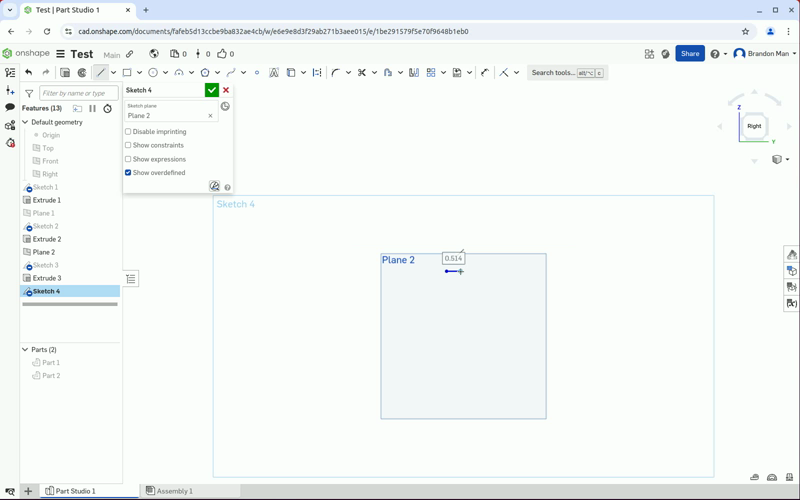
scroll(-6)
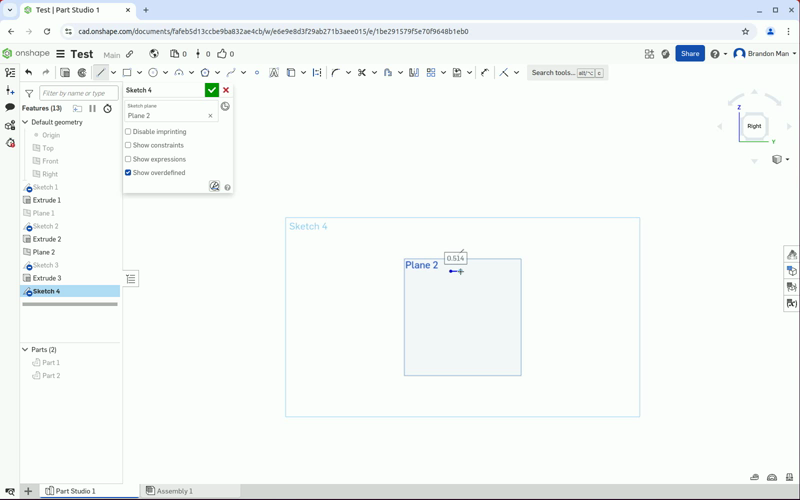
scroll(-6)
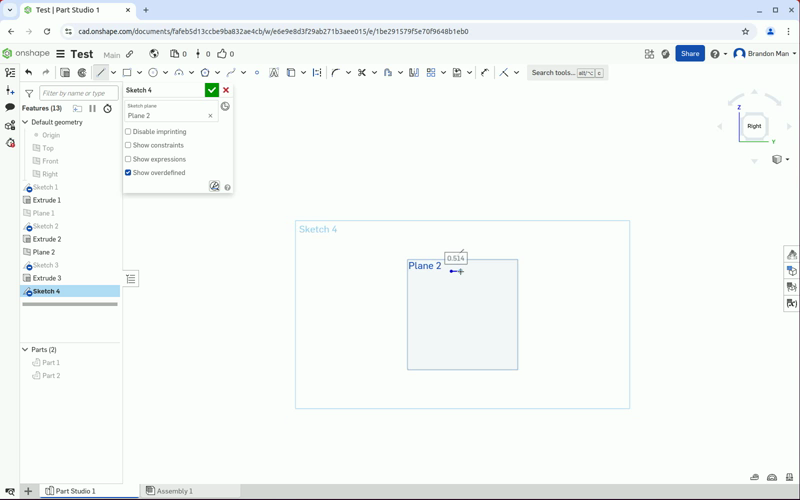
scroll(-6)
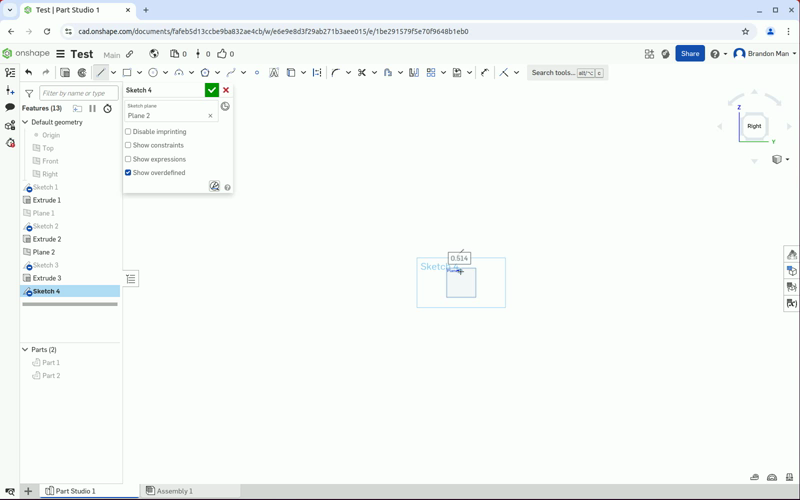
key_up(shift)
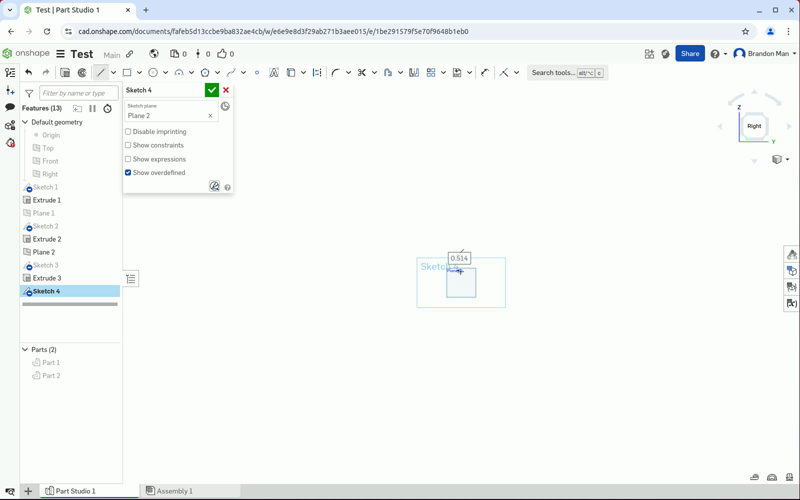
key_down(shift)
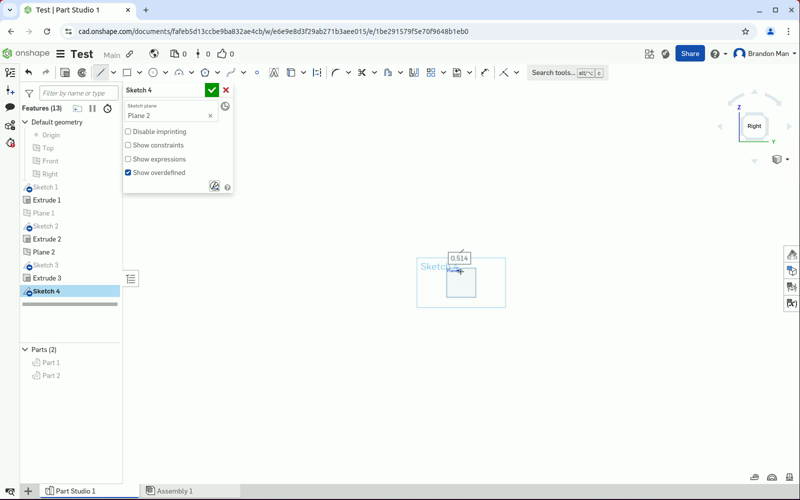
mouse_move(490, 271)
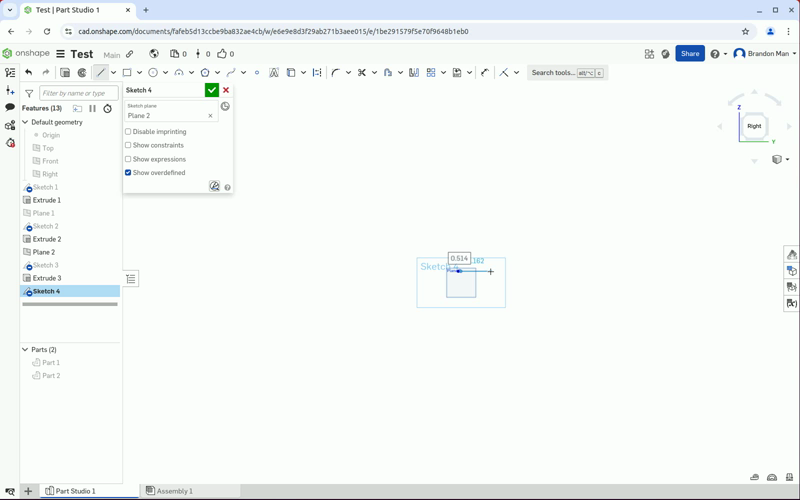
mouse_move(460, 268)
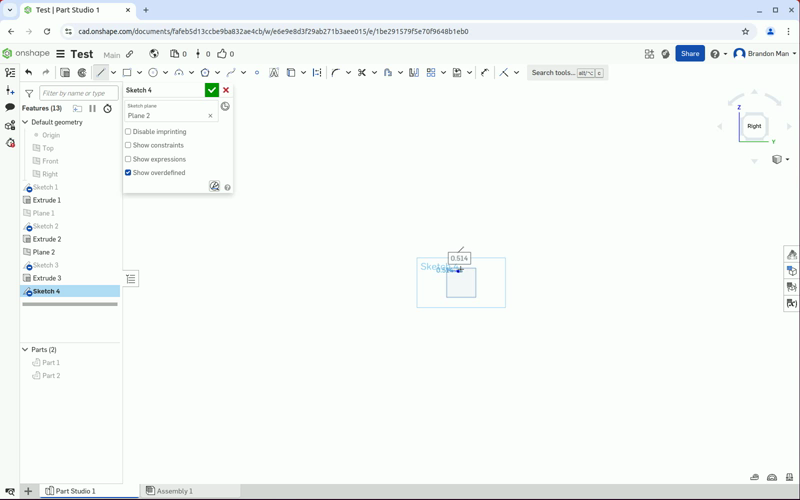
scroll(6)
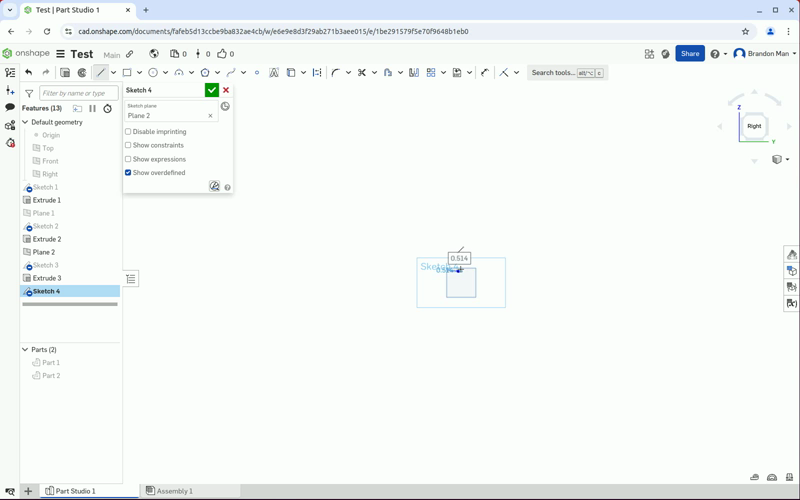
scroll(6)
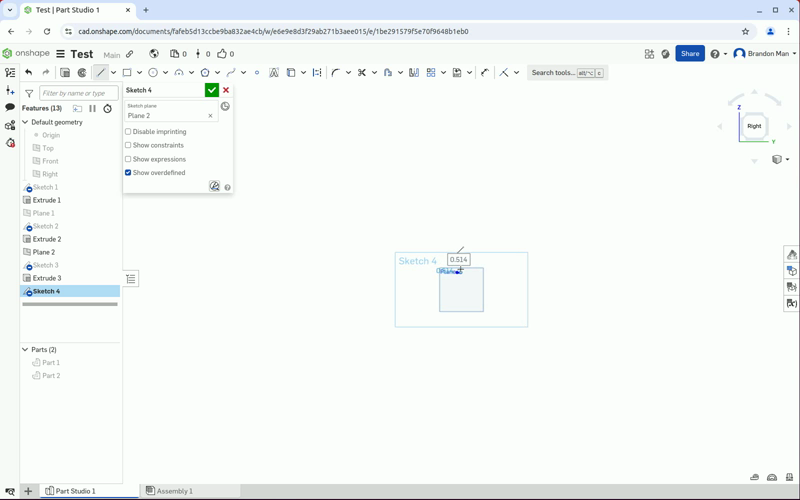
scroll(6)
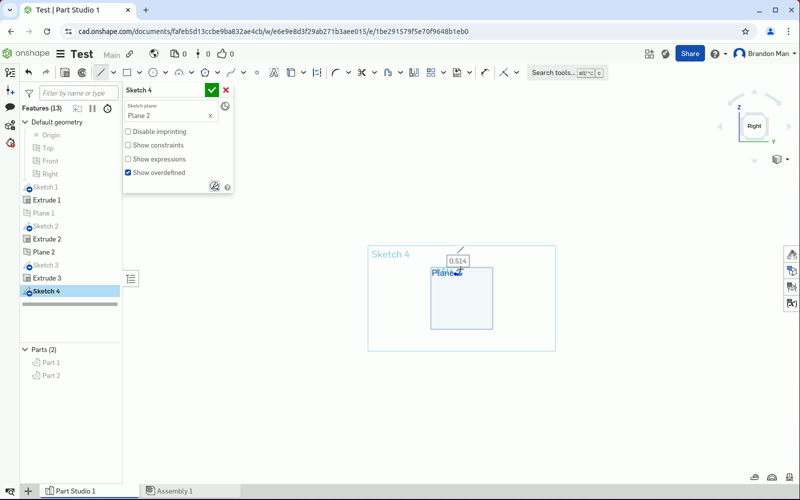
scroll(6)
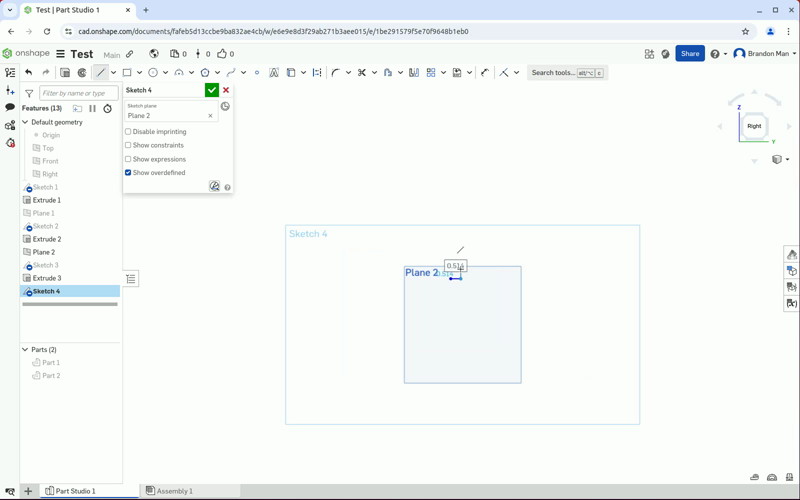
scroll(6)
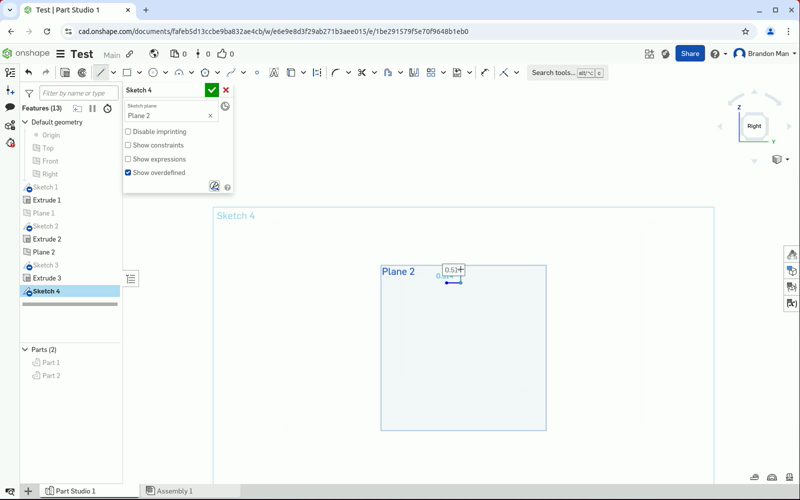
scroll(6)
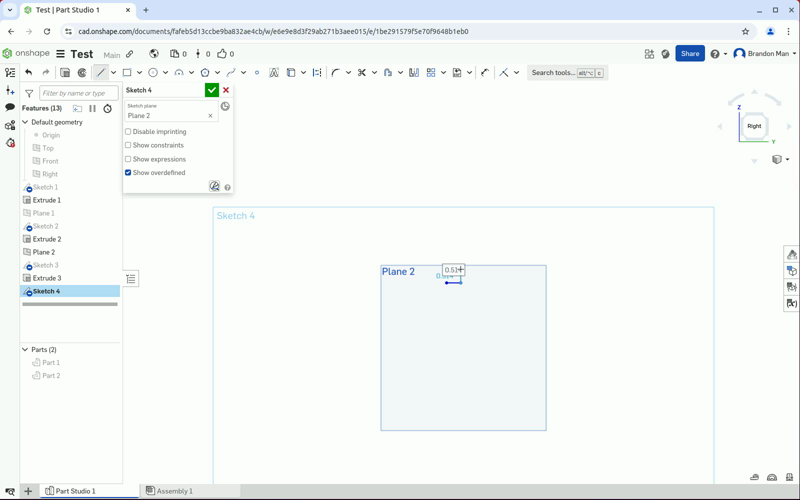
scroll(6)
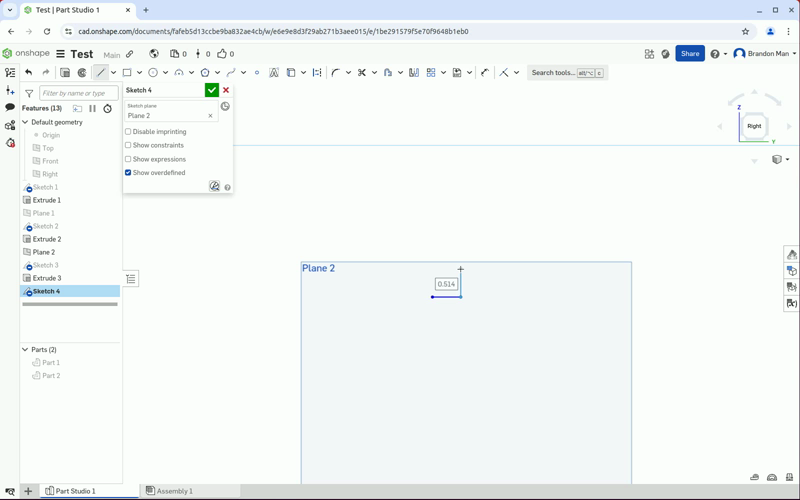
click(460, 268)
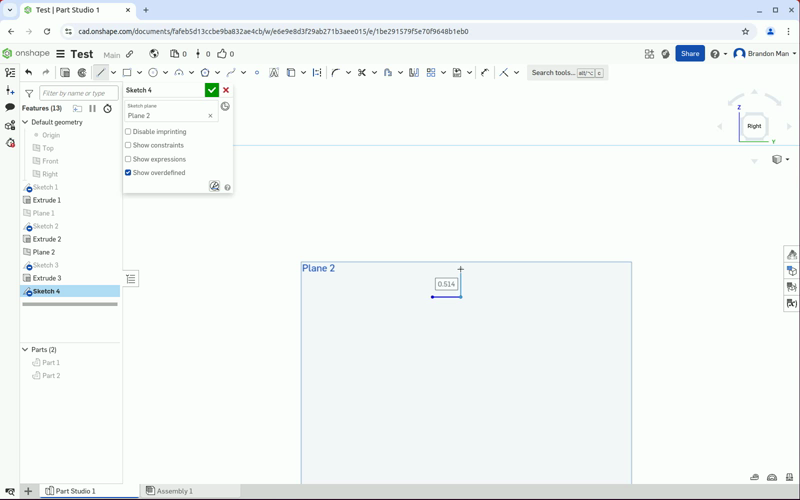
scroll(-6)
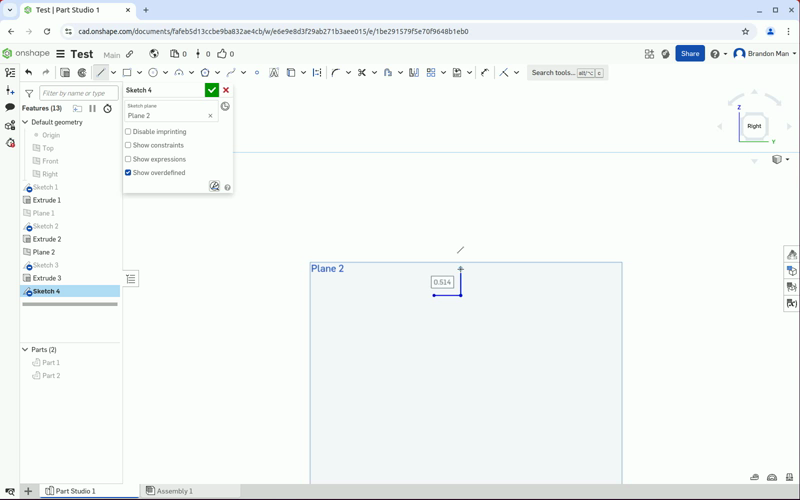
scroll(-6)
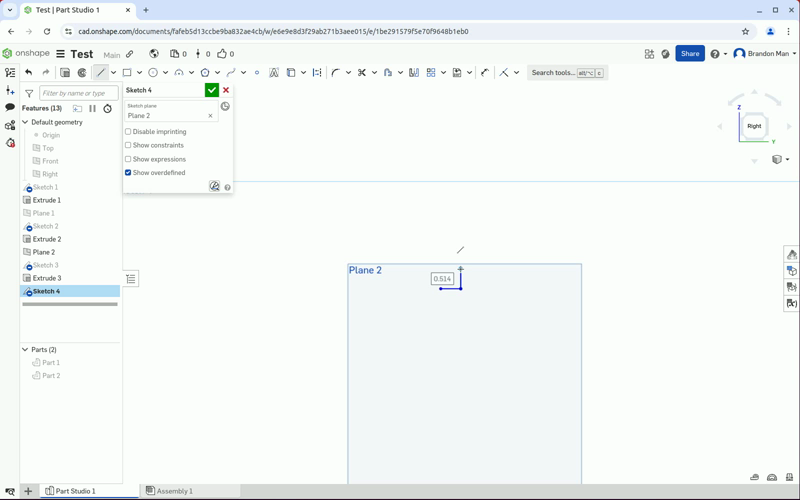
scroll(-6)
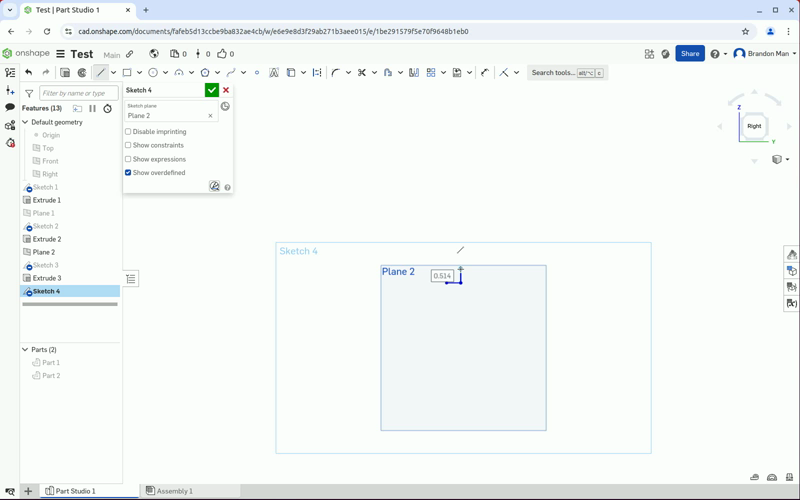
scroll(-6)
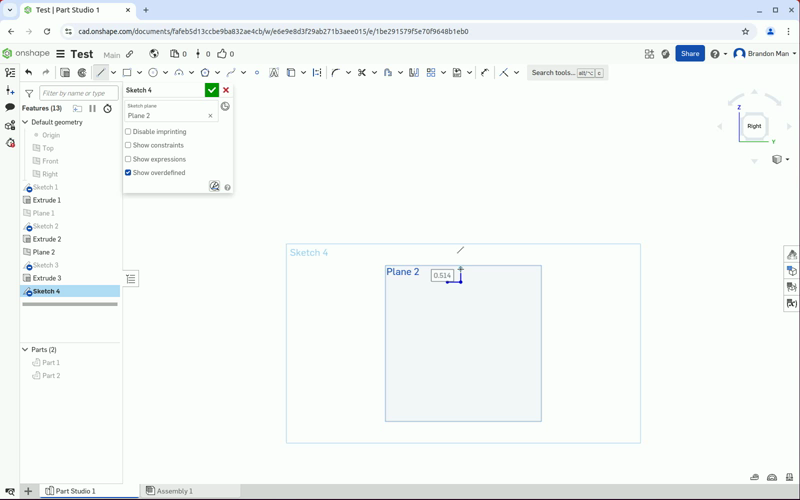
scroll(-6)
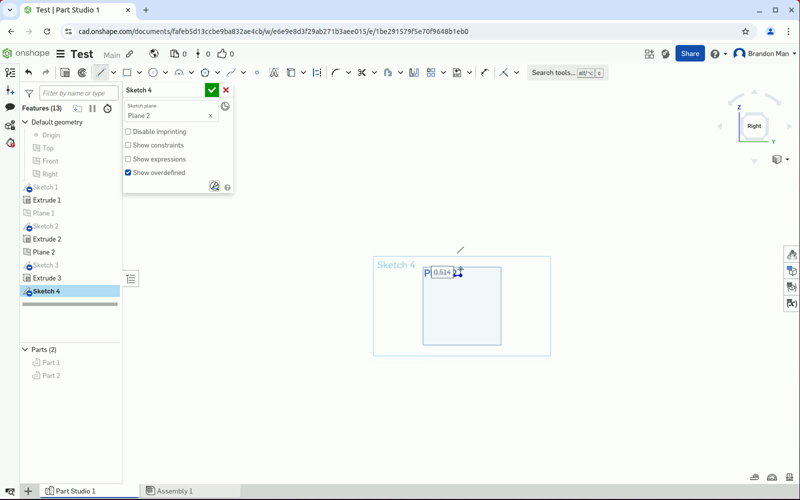
scroll(-6)
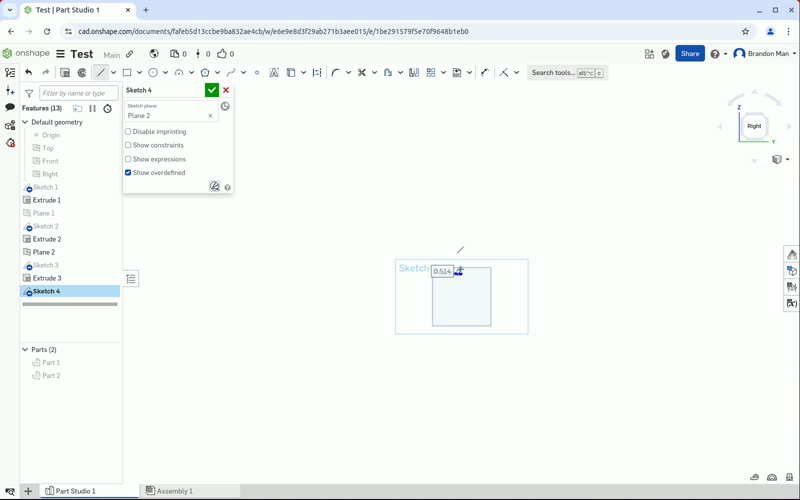
scroll(-6)
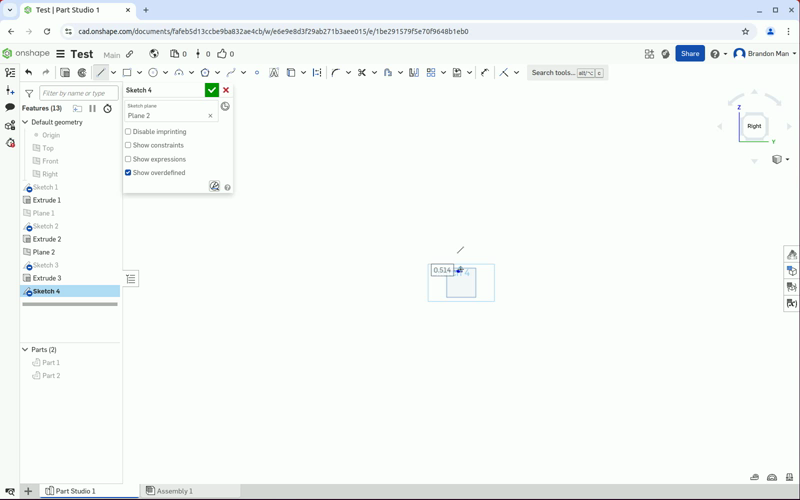
key_up(shift)
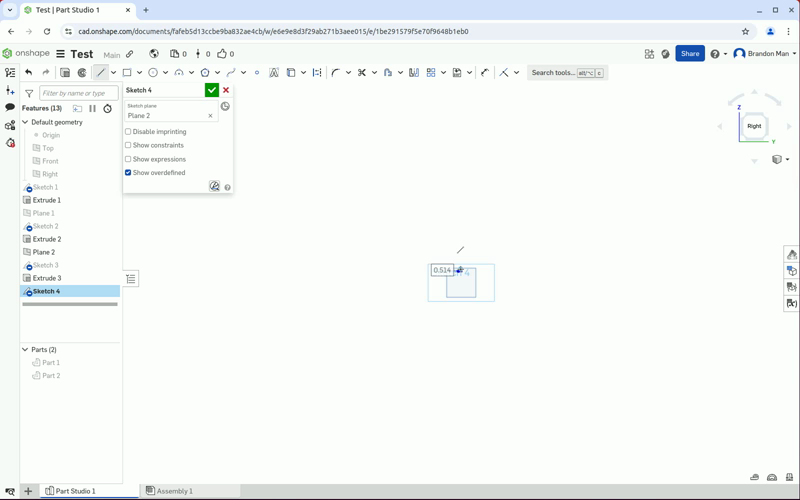
key_down(shift)
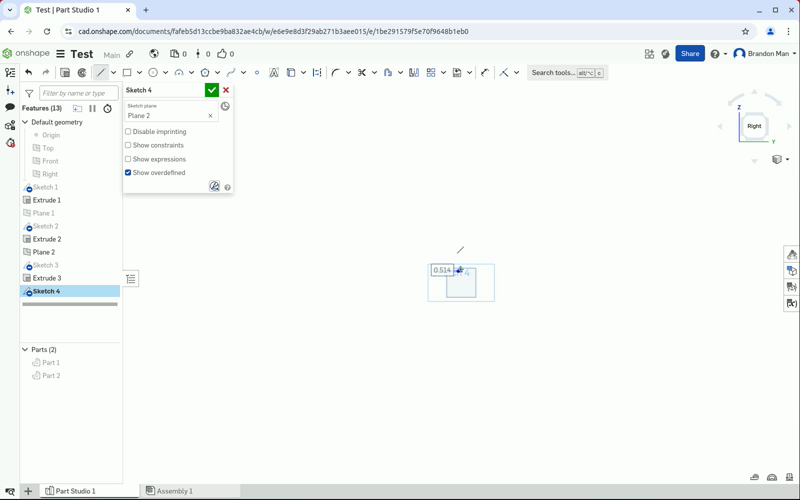
mouse_move(490, 268)
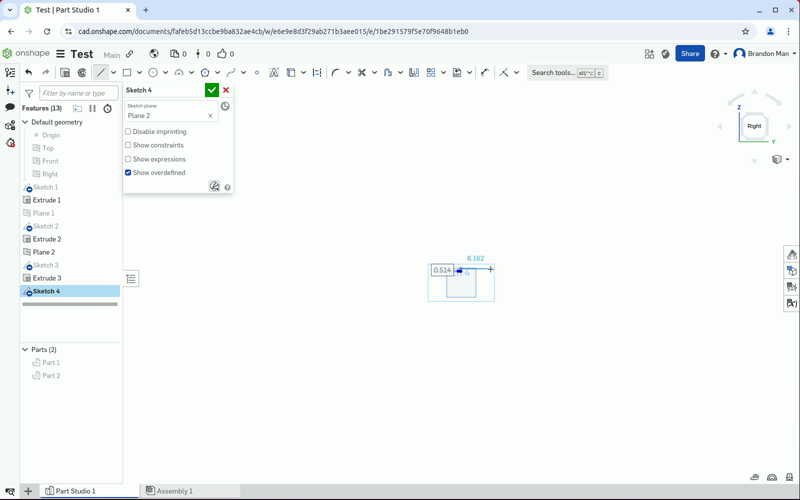
mouse_move(458, 268)
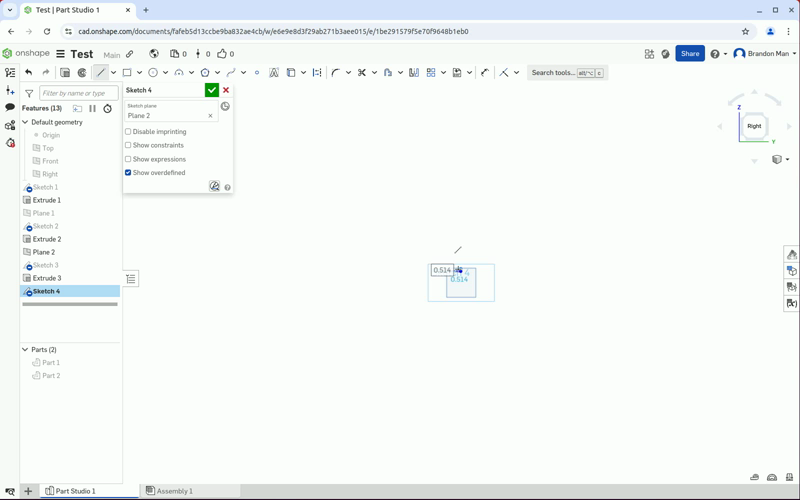
scroll(6)
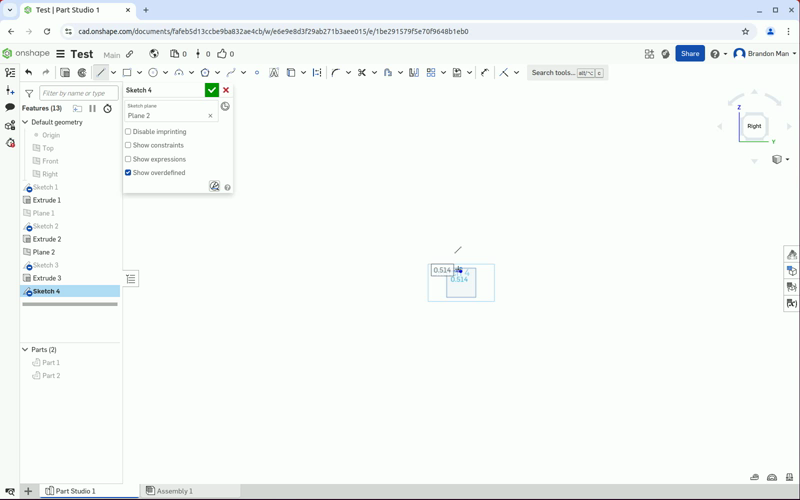
scroll(6)
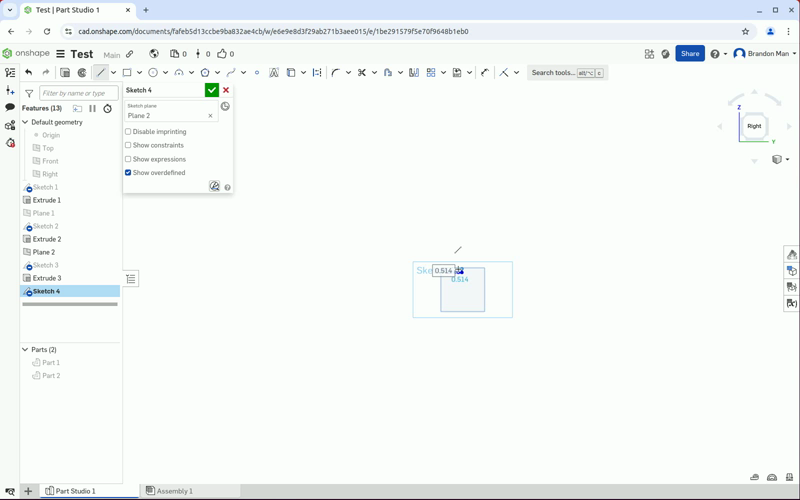
scroll(6)
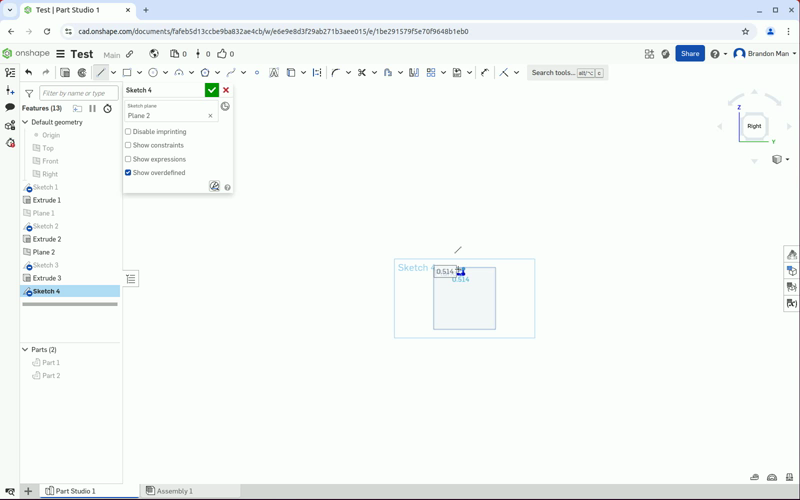
scroll(6)
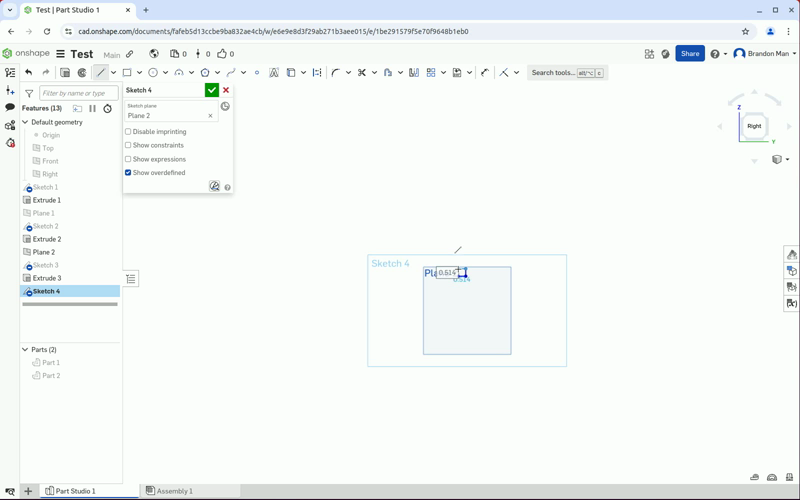
scroll(6)
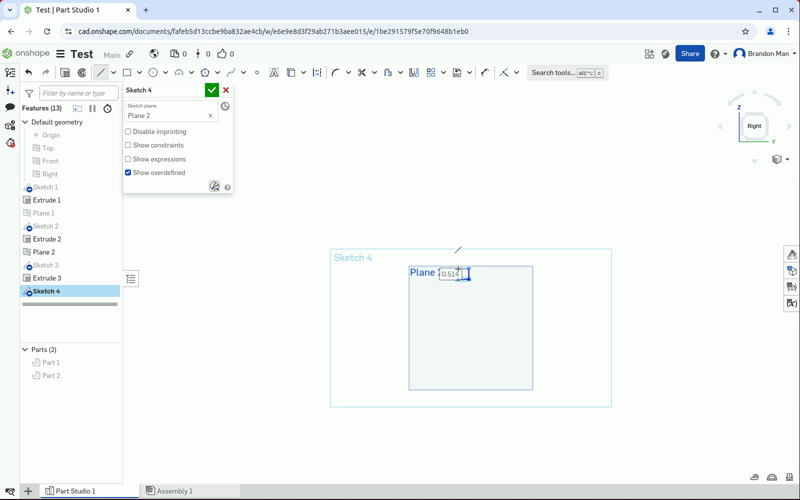
scroll(6)
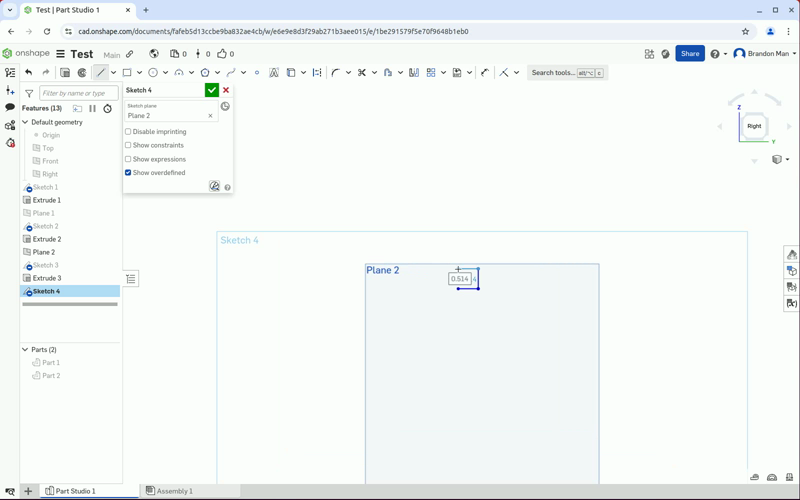
scroll(6)
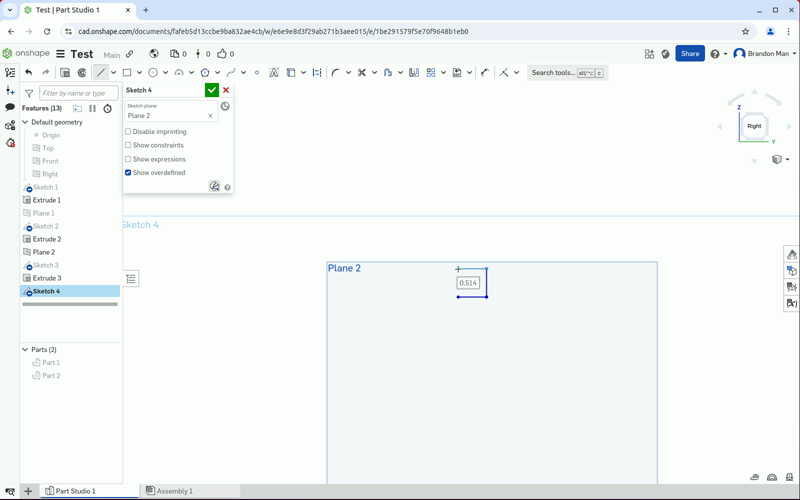
click(458, 268)
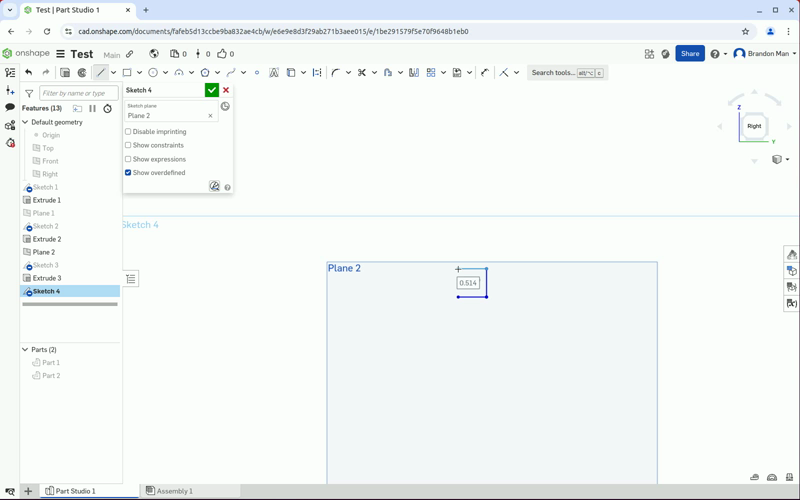
scroll(-6)
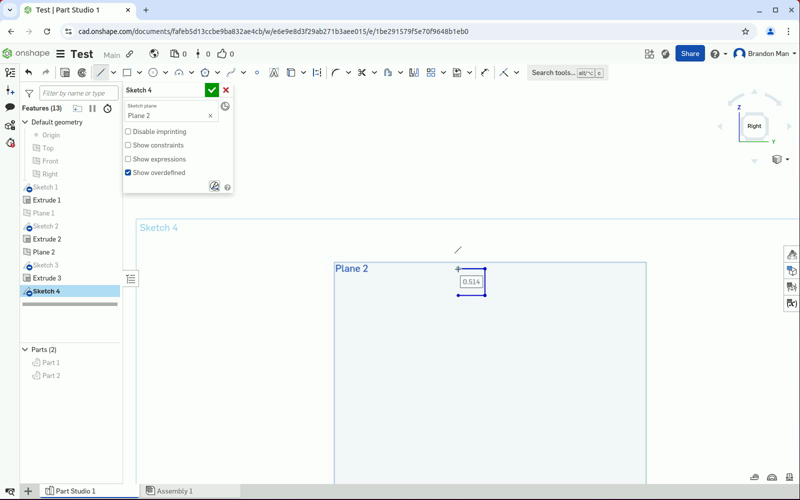
scroll(-6)
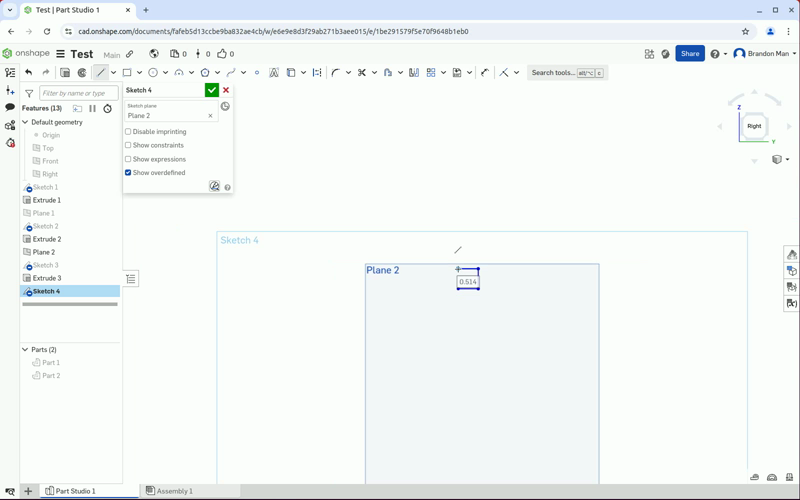
scroll(-6)
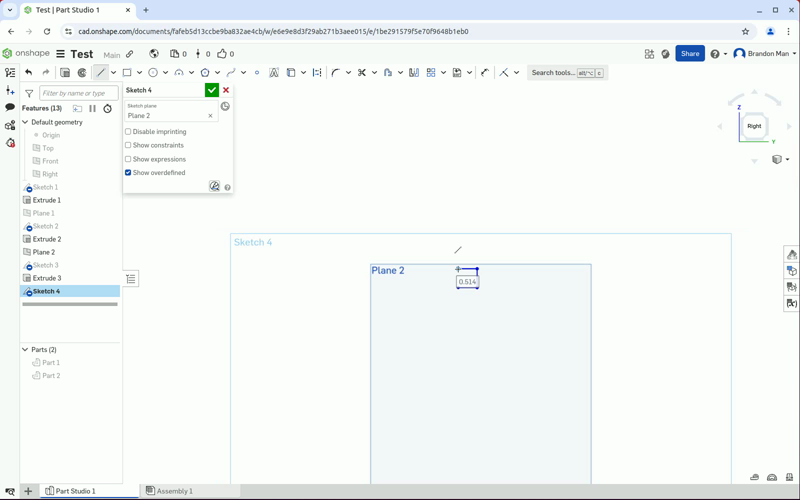
scroll(-6)
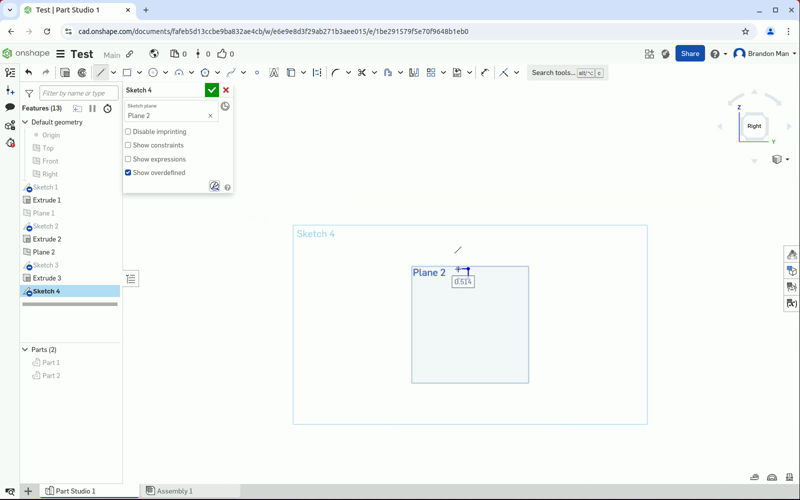
scroll(-6)
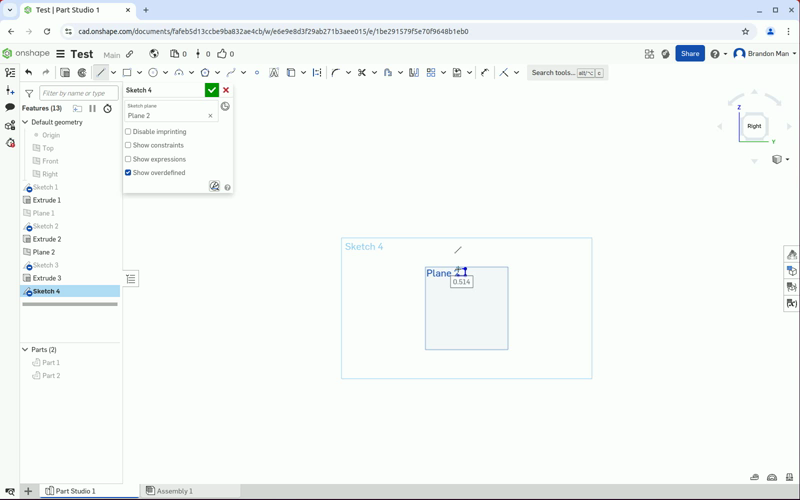
scroll(-6)
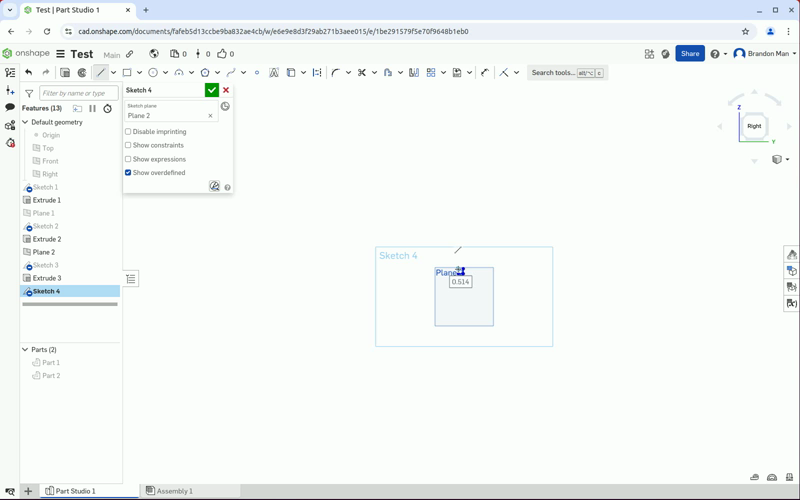
scroll(-6)
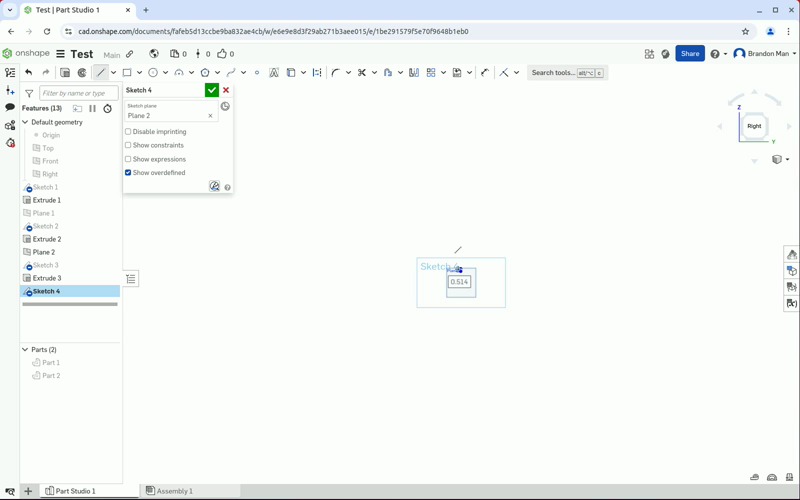
key_up(shift)
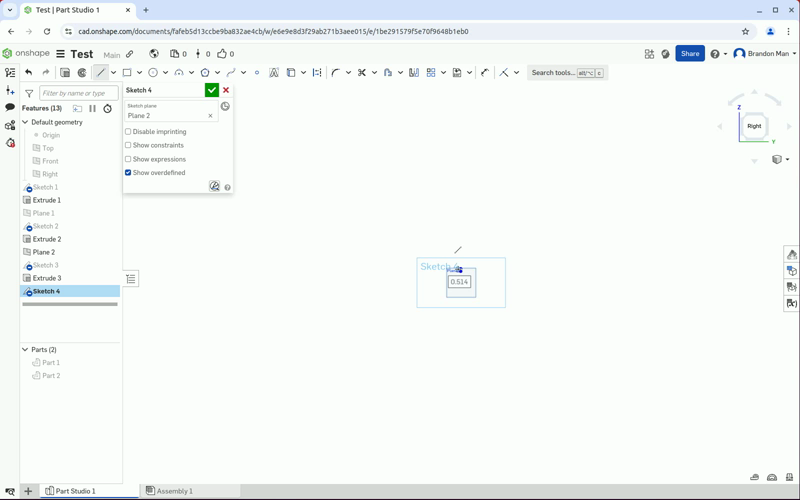
mouse_move(488, 268)
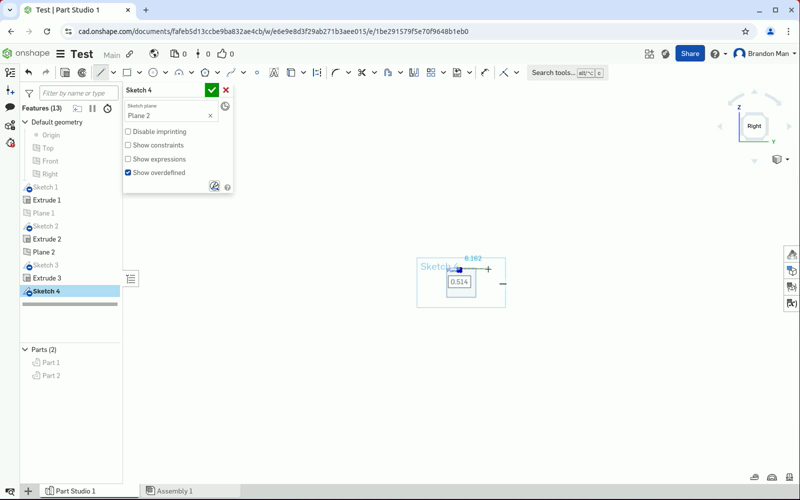
key_down(shift)
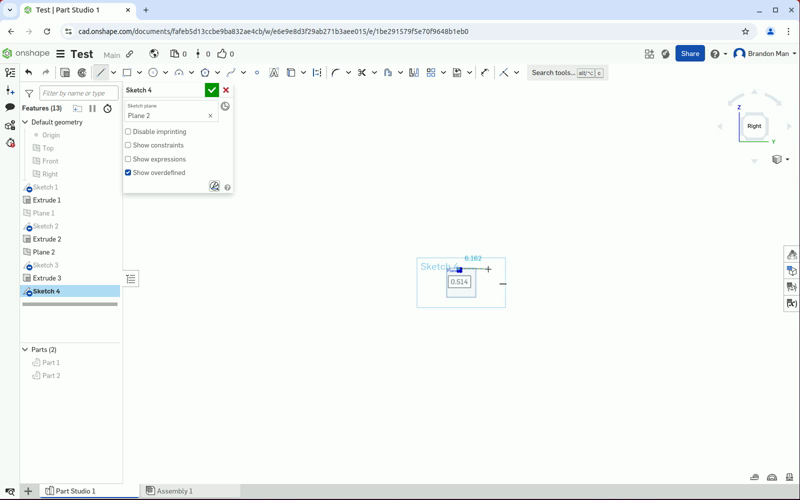
mouse_move(458, 271)
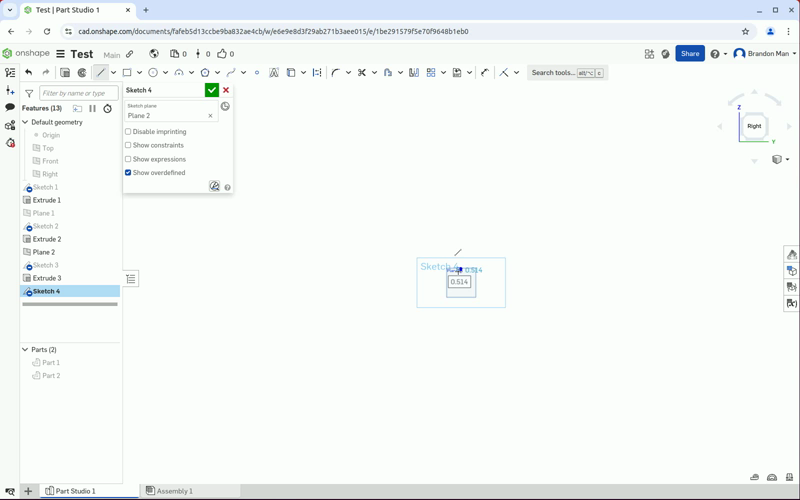
scroll(6)
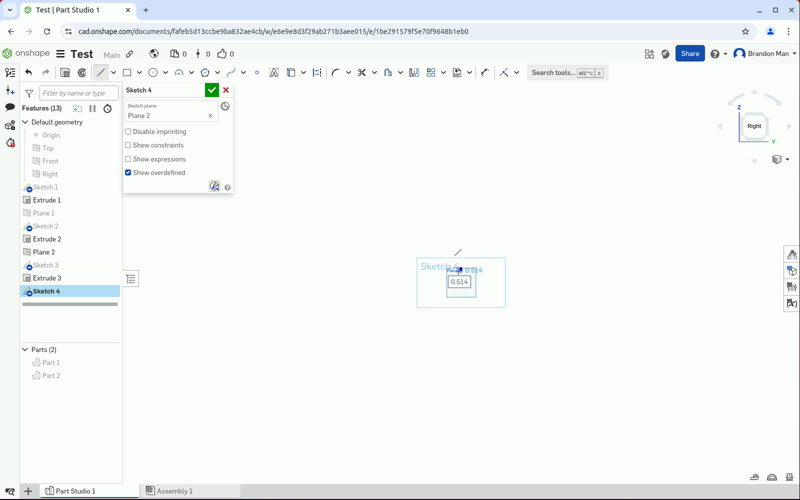
scroll(6)
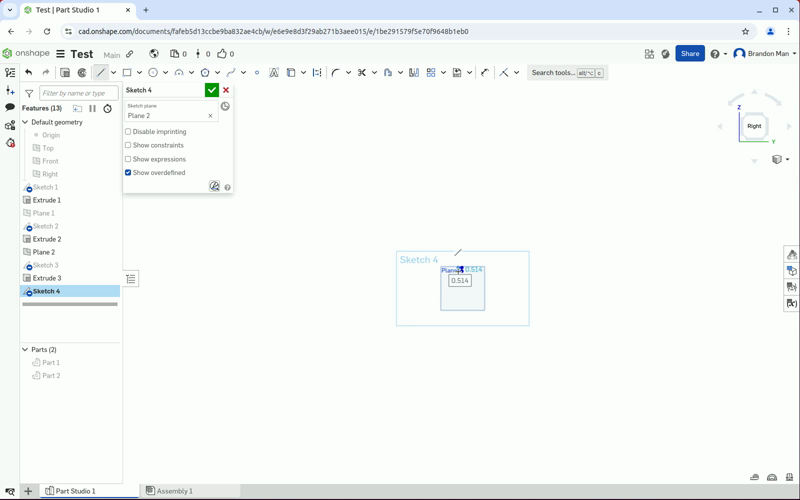
scroll(6)
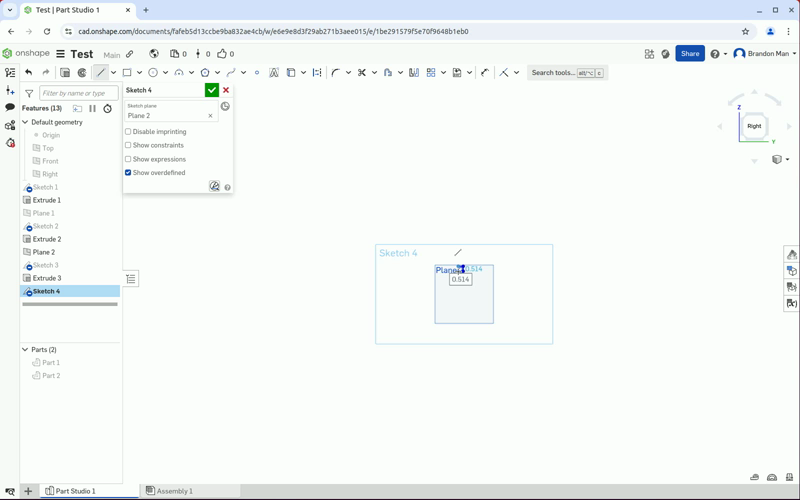
scroll(6)
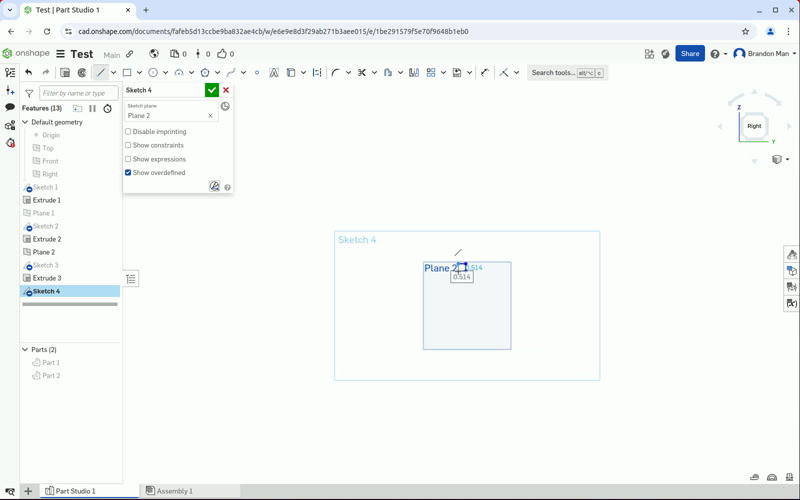
scroll(6)
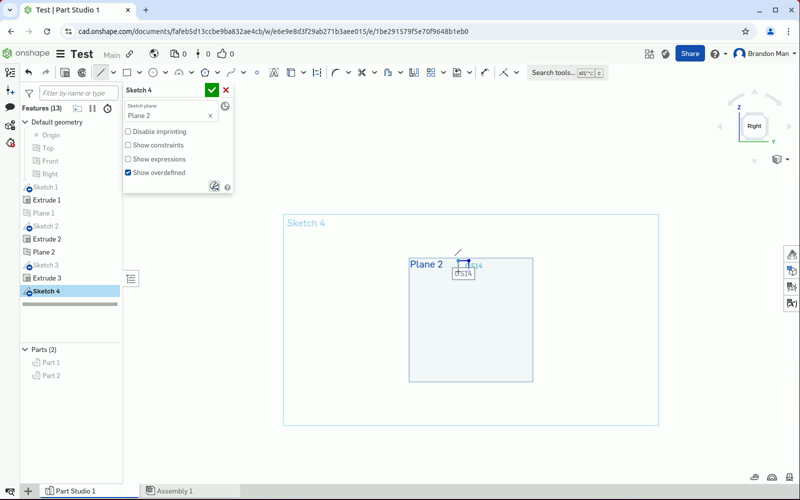
scroll(6)
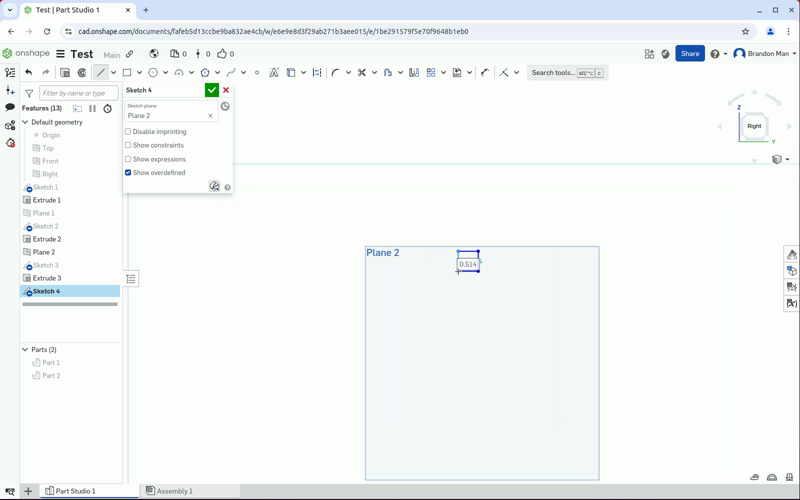
scroll(6)
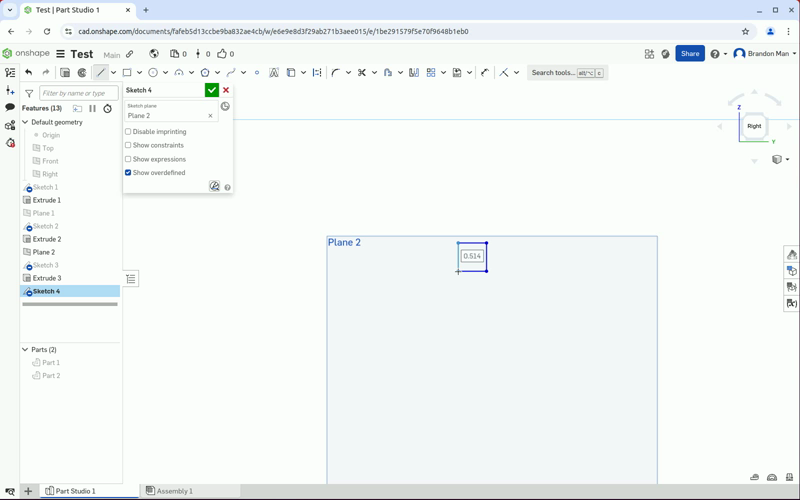
key_up(shift)
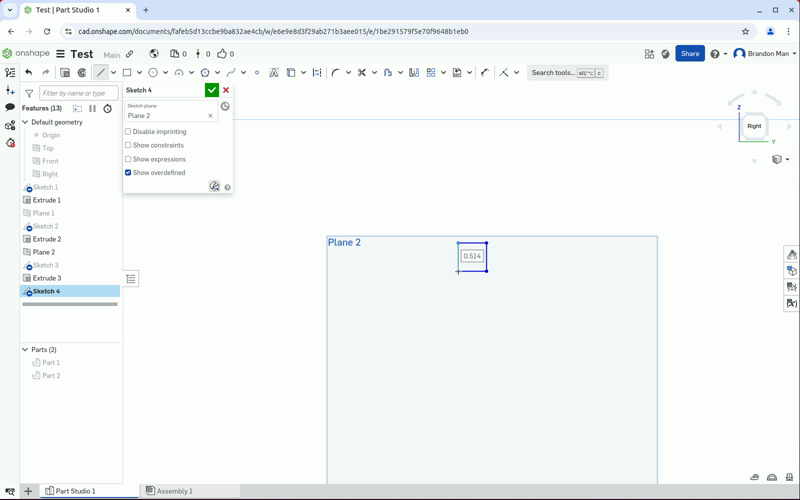
click(458, 271)
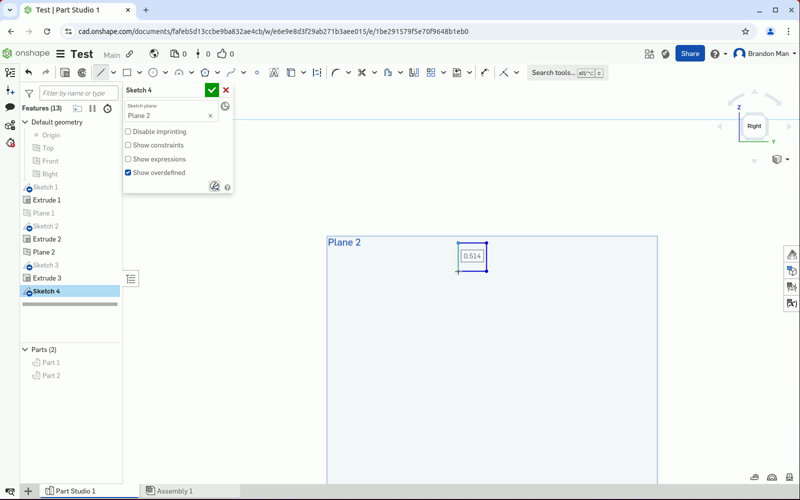
scroll(-6)
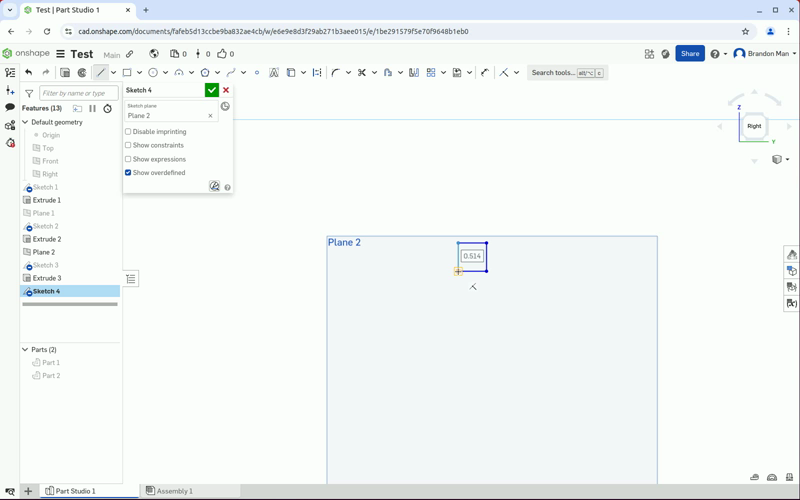
scroll(-6)
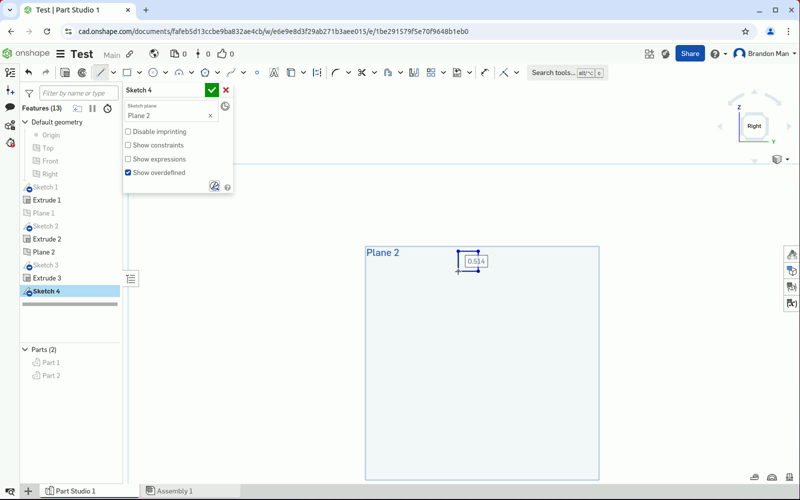
scroll(-6)
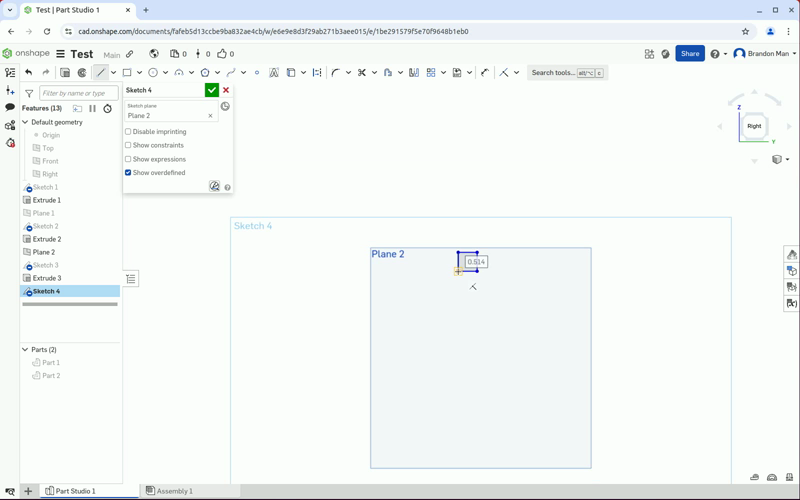
scroll(-6)
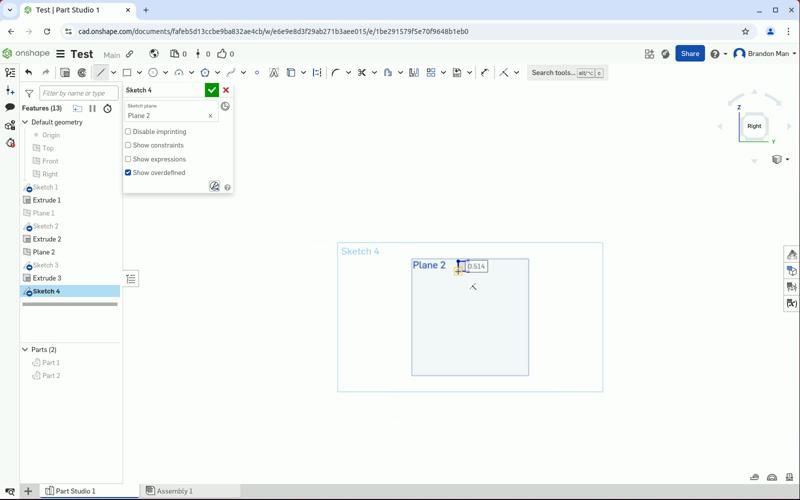
scroll(-6)
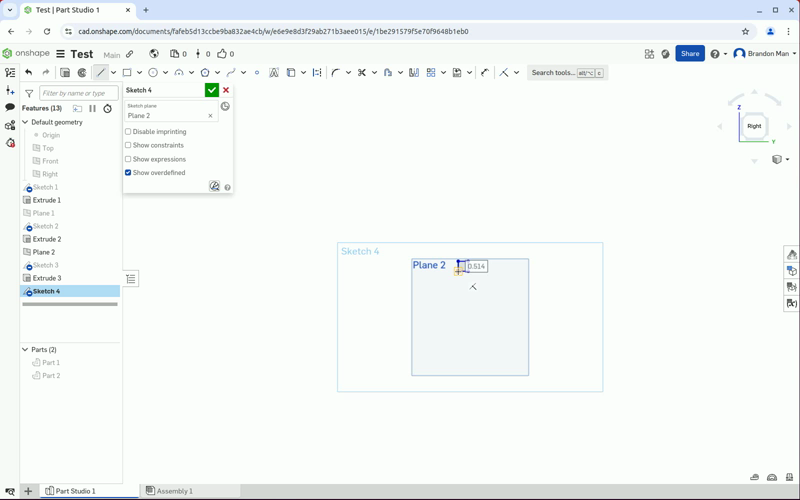
scroll(-6)
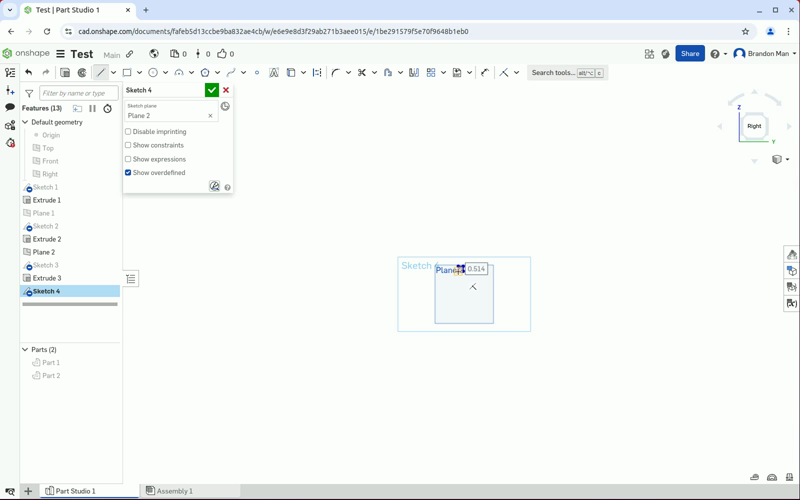
scroll(-6)
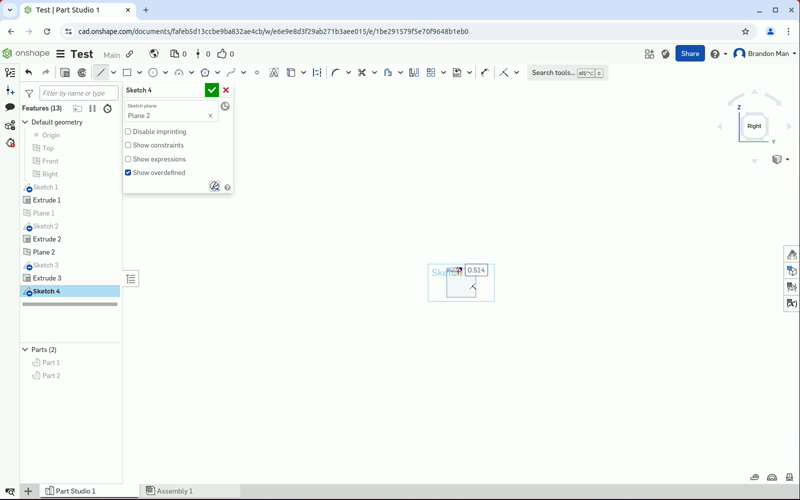
key(esc)
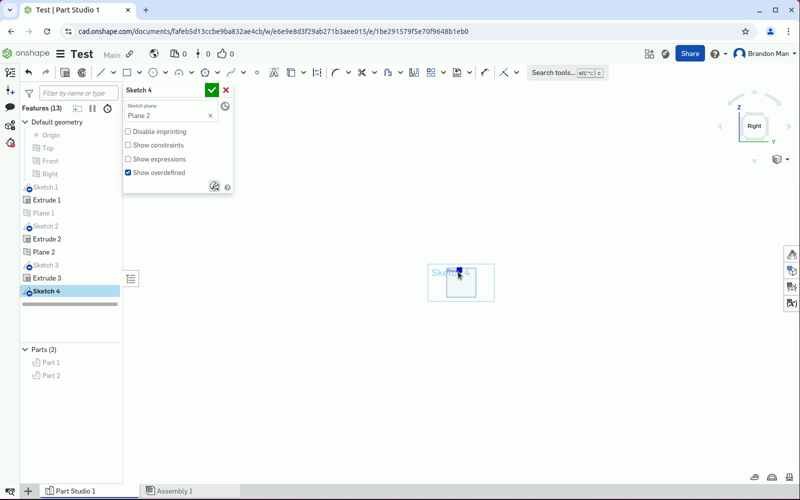
mouse_move(458, 269)
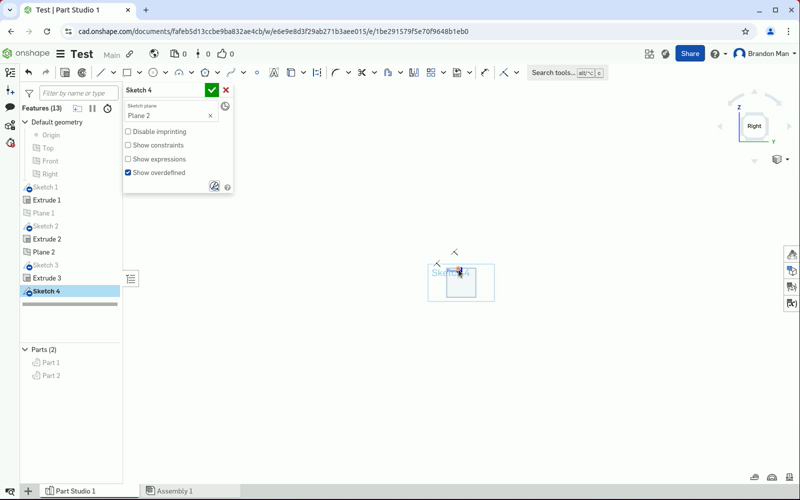
scroll(6)
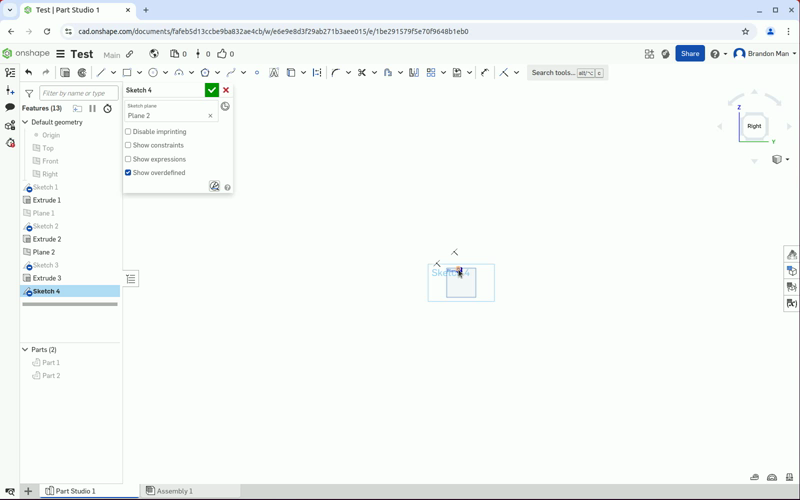
scroll(6)
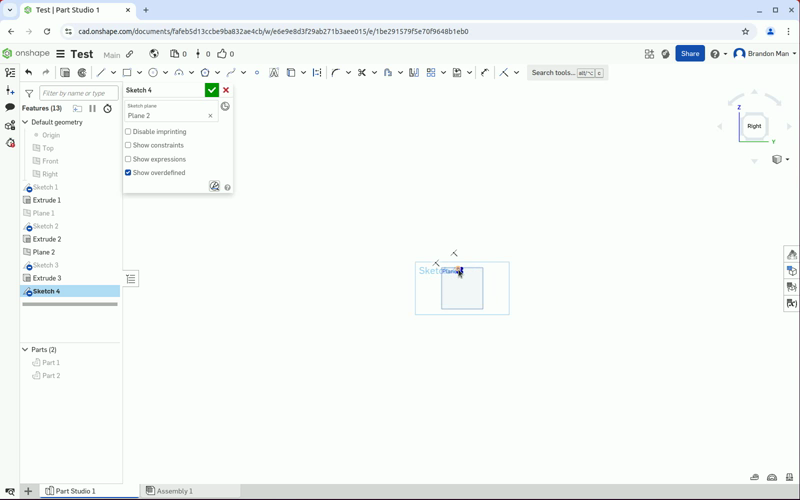
scroll(6)
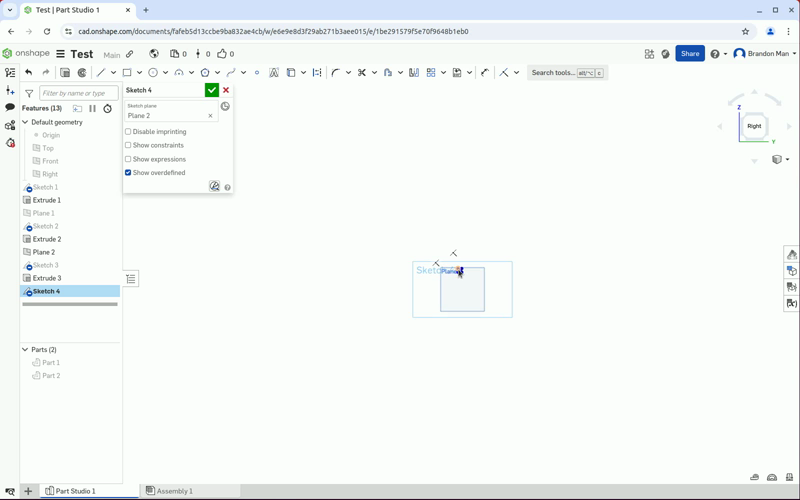
scroll(6)
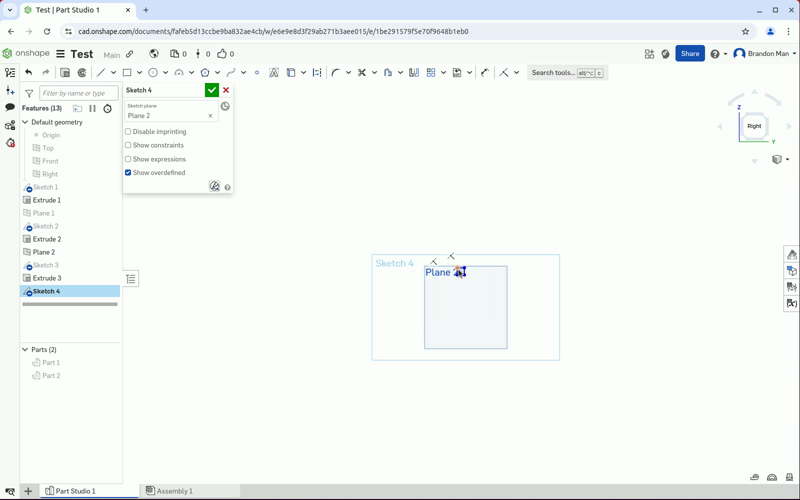
scroll(6)
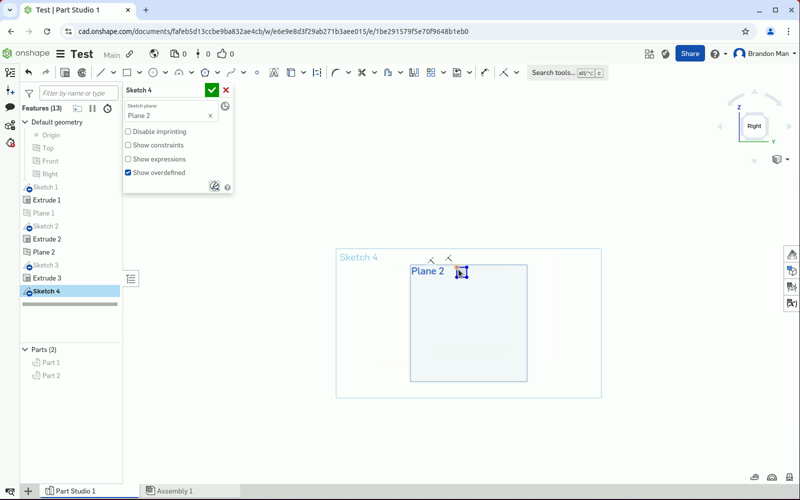
scroll(6)
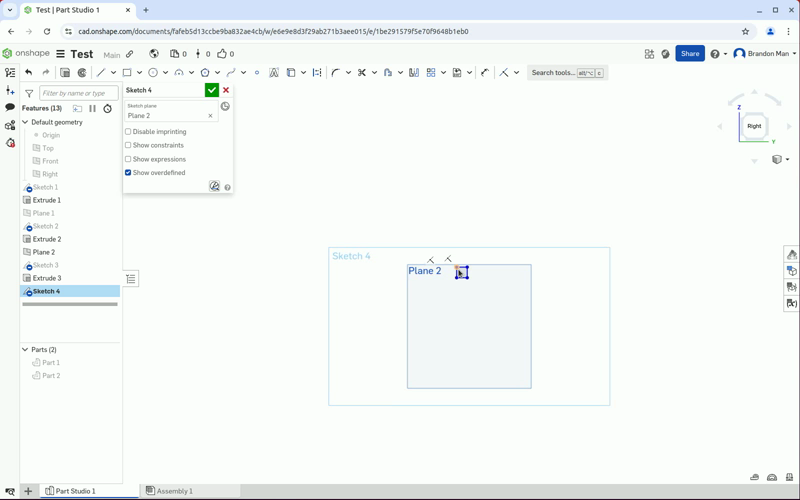
scroll(6)
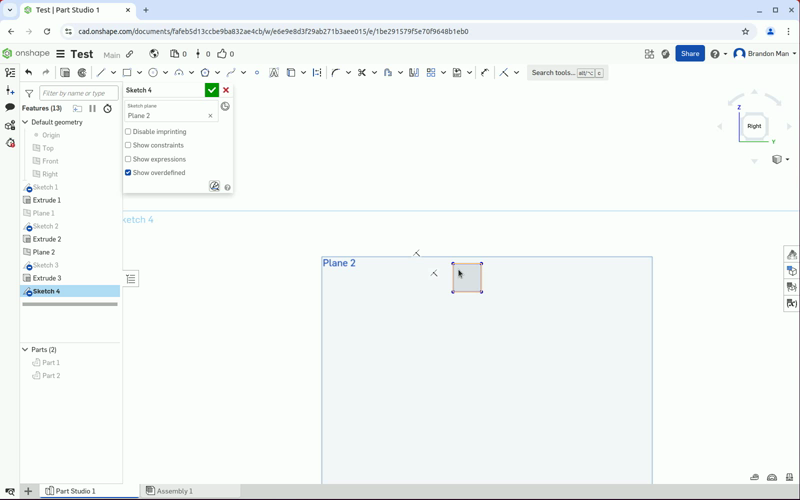
click(458, 269)
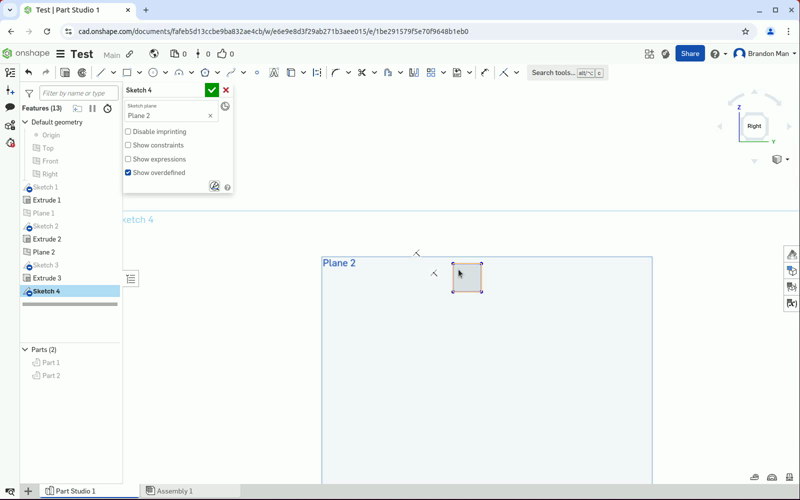
scroll(-6)
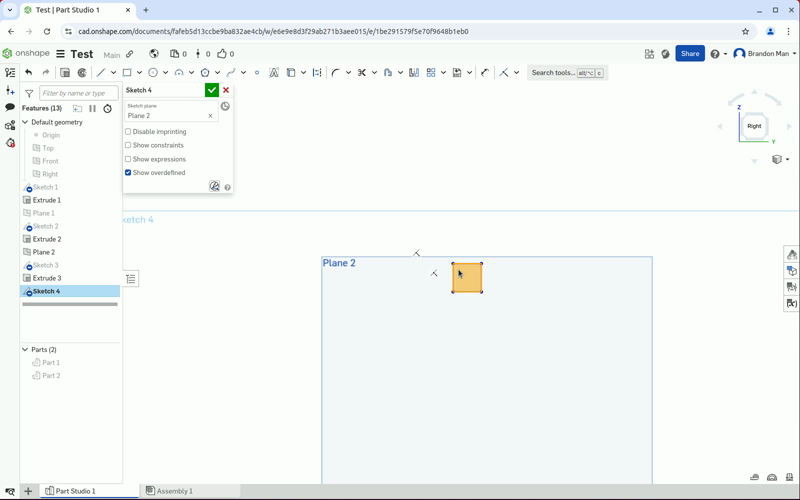
scroll(-6)
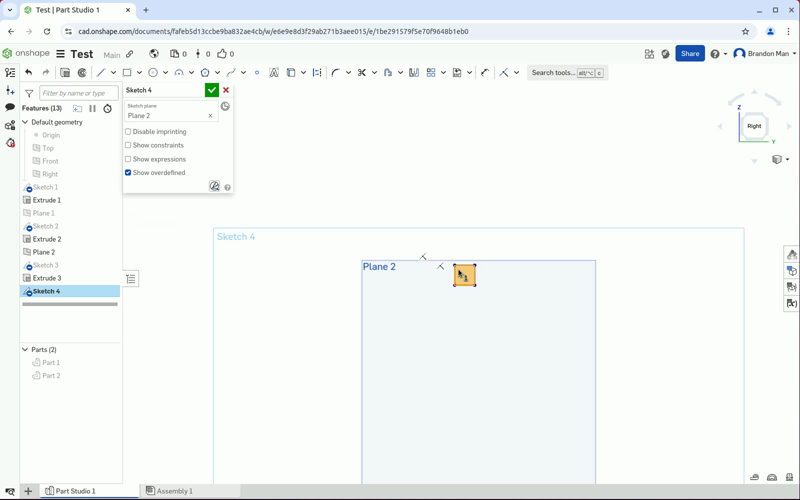
scroll(-6)
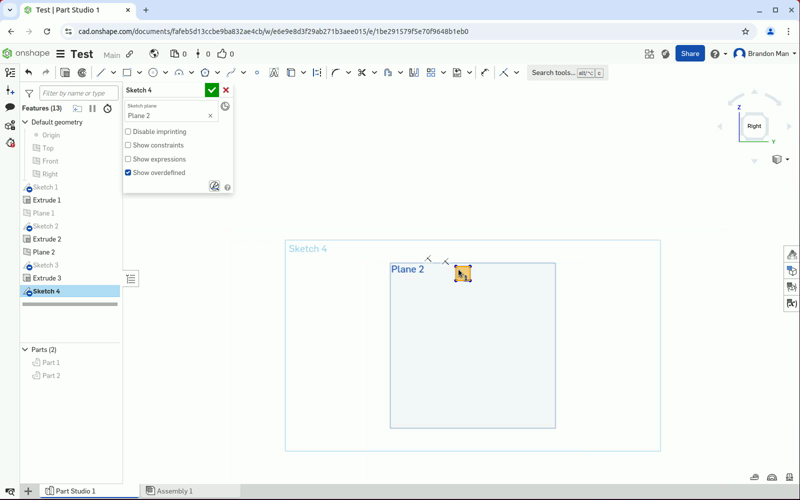
scroll(-6)
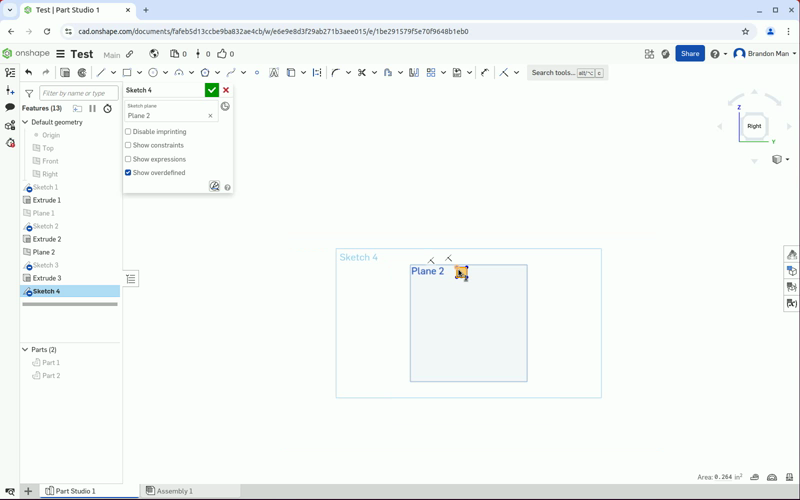
scroll(-6)
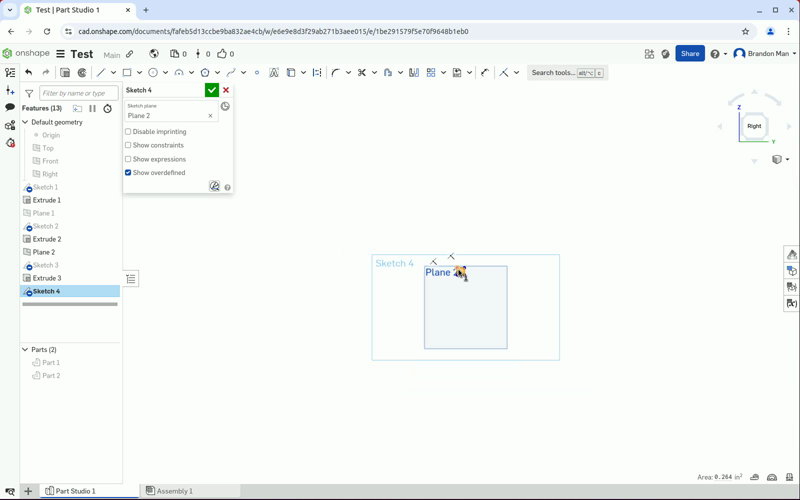
scroll(-6)
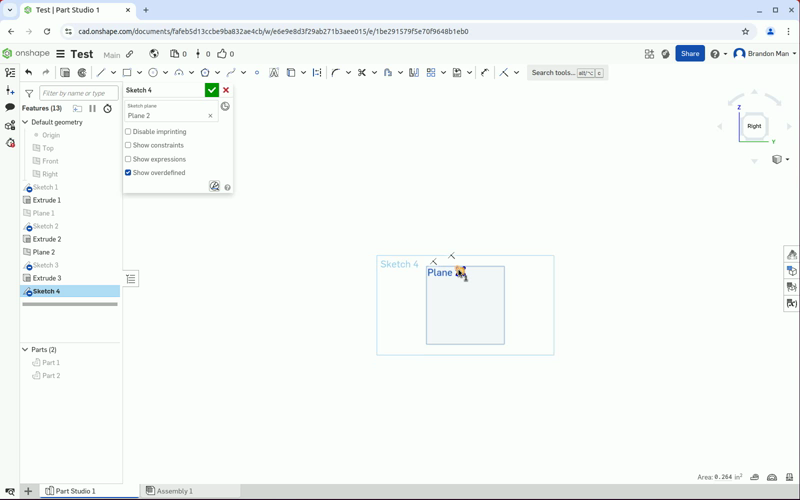
scroll(-6)
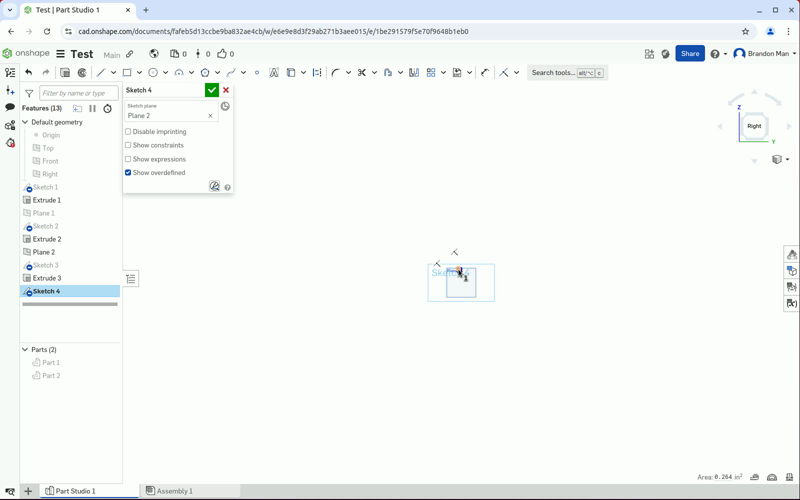
mouse_move(73, 352)
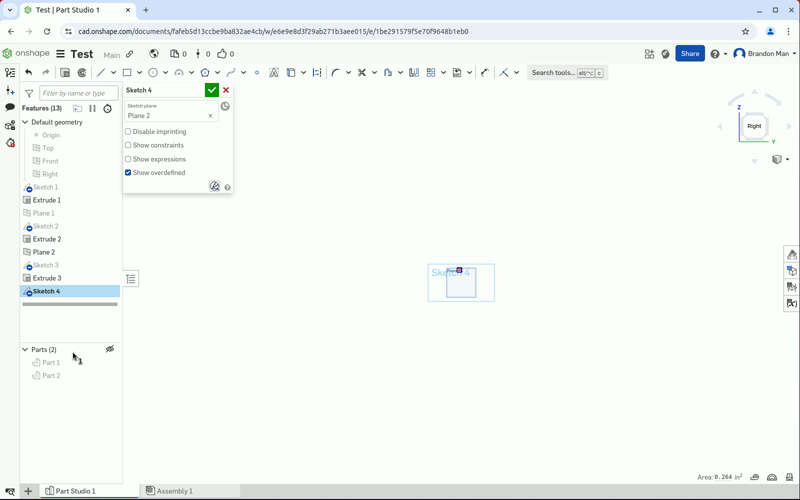
key(shift+y)
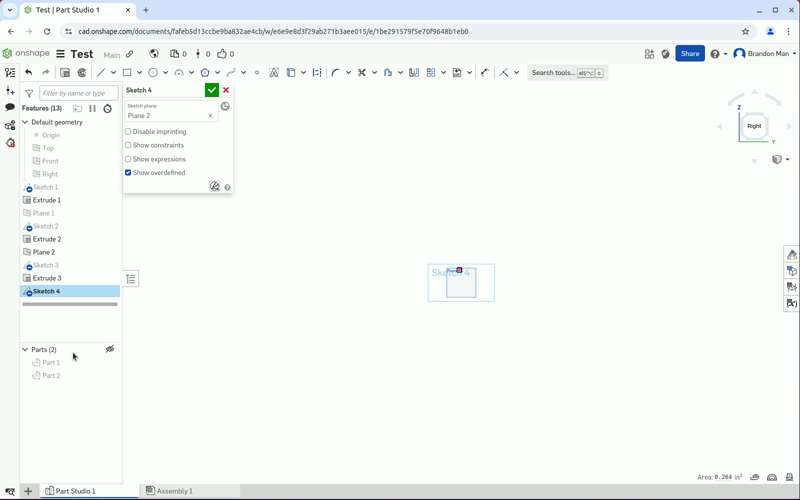
key(shift+e)
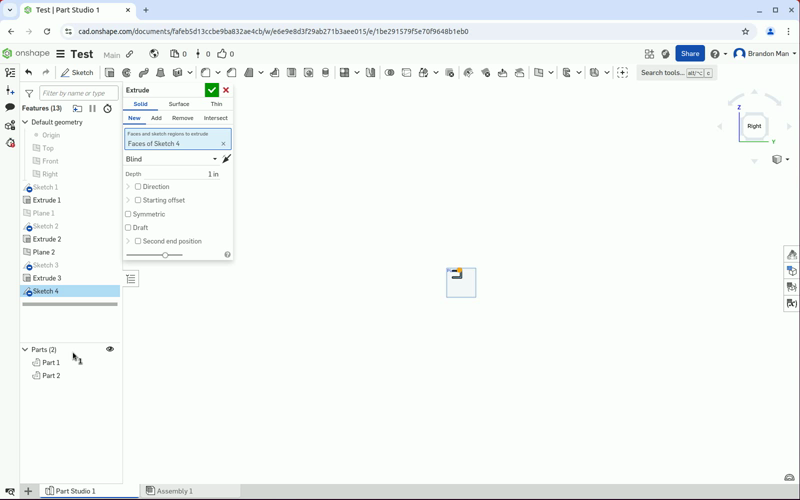
mouse_move(143, 106)
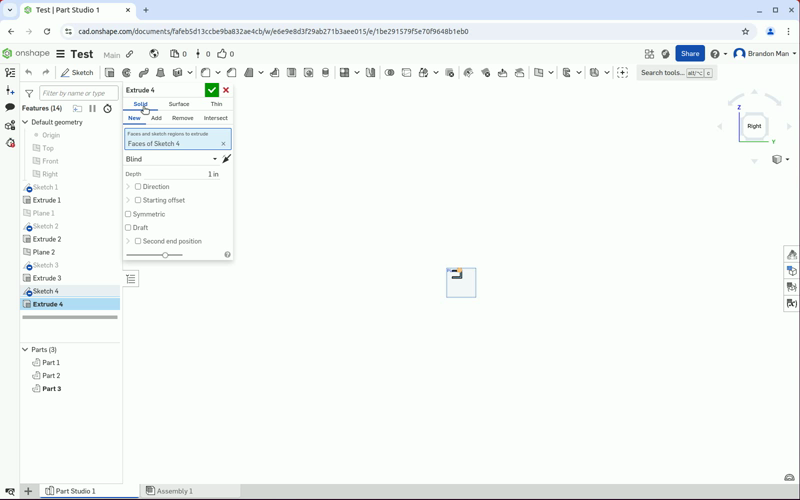
click(143, 106)
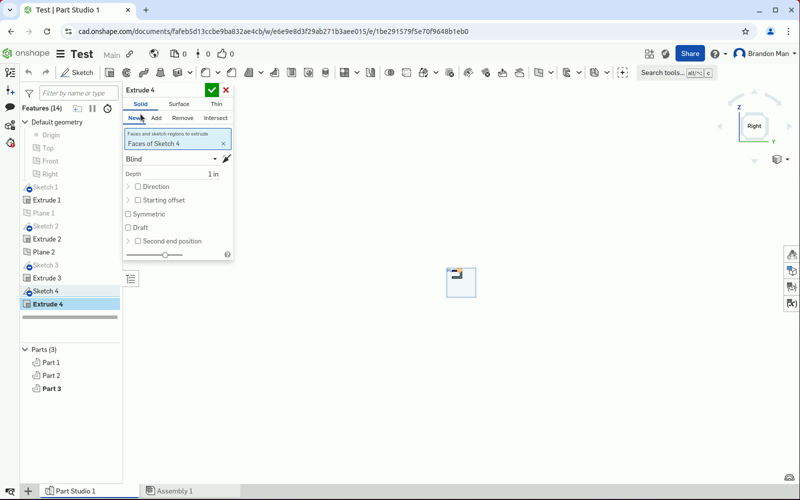
mouse_move(137, 120)
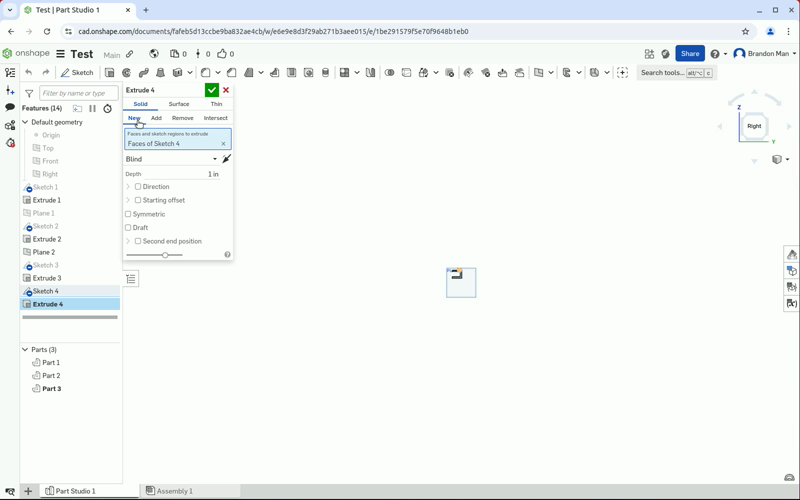
click(137, 120)
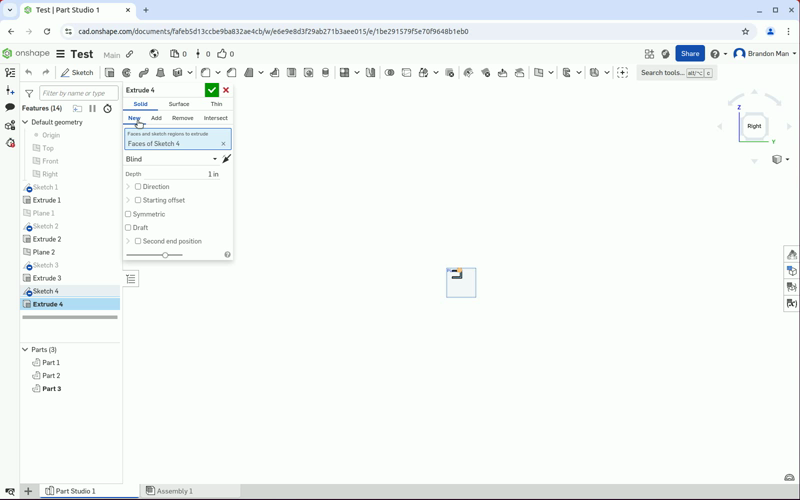
key(tab, 4)
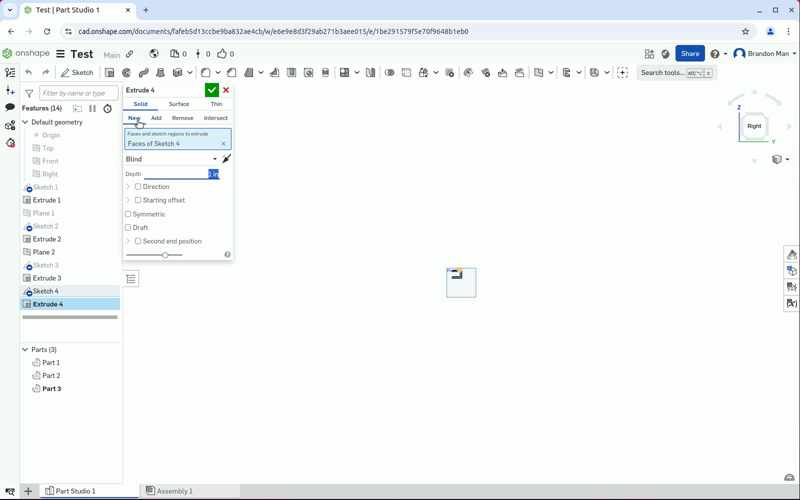
text(-21.423)
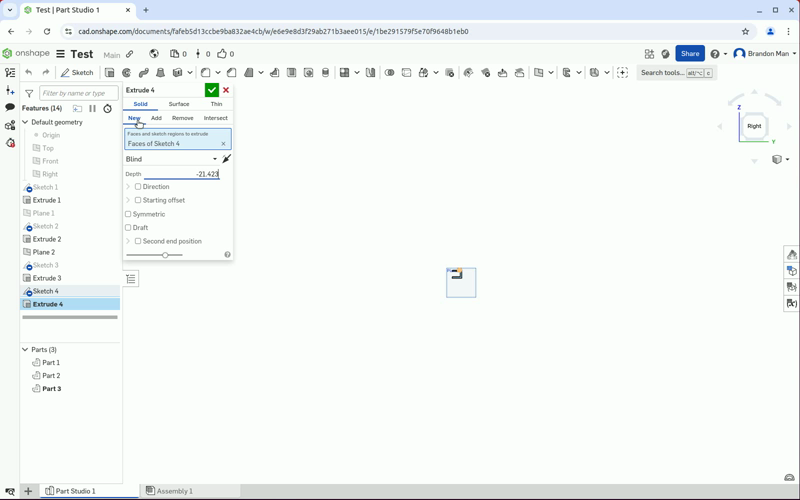
key(enter)
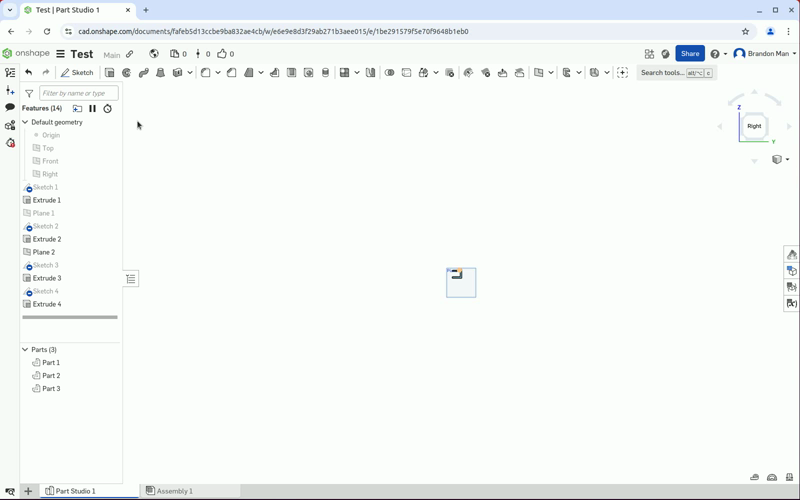
key(shift+h)
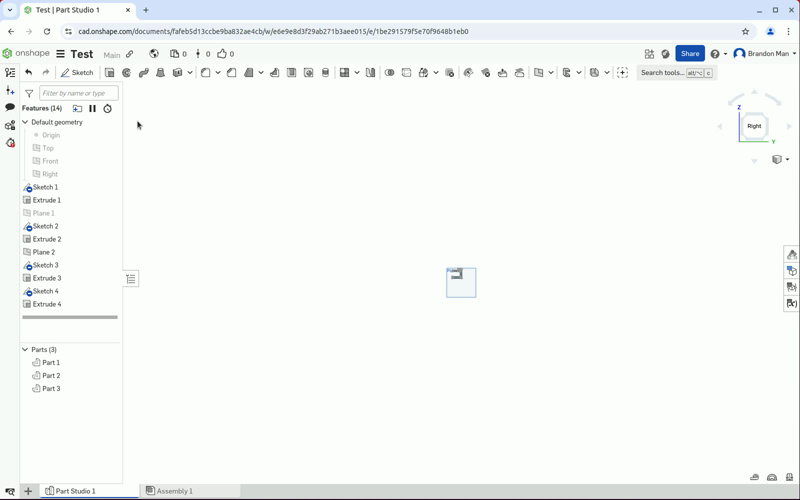
key(shift+h)
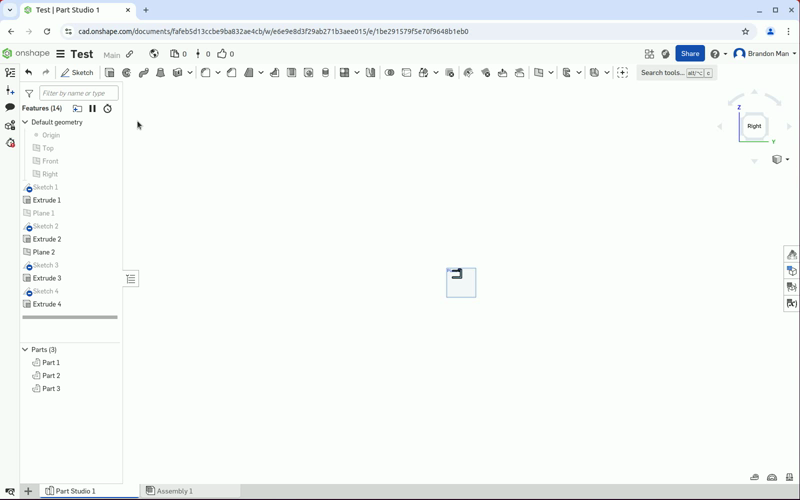
mouse_move(73, 189)
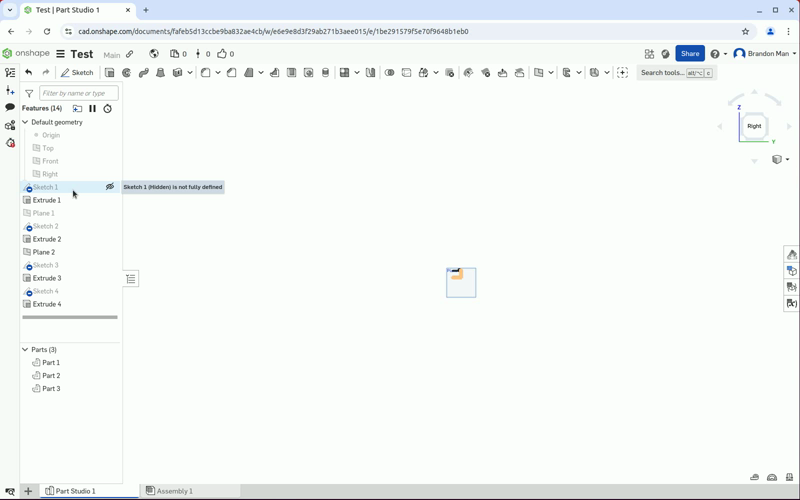
click(73, 189)
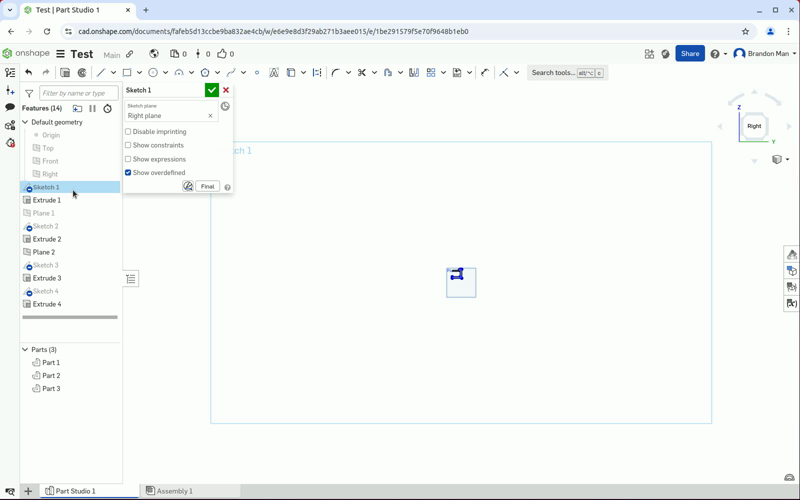
mouse_move(229, 92)
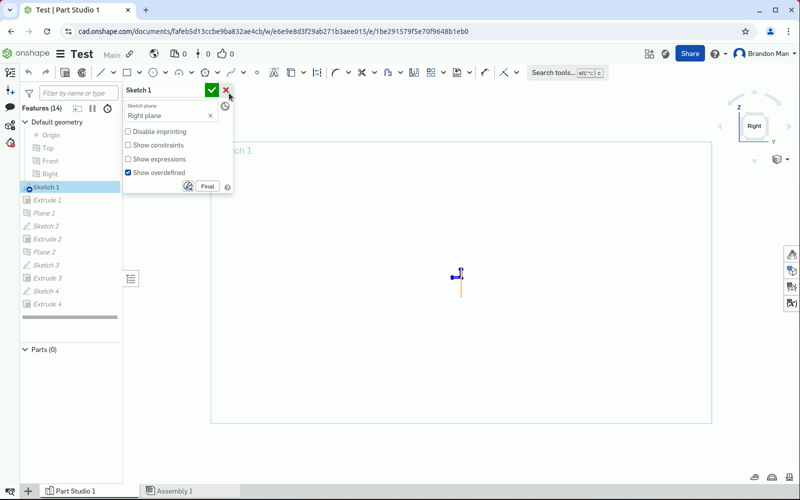
click(229, 92)
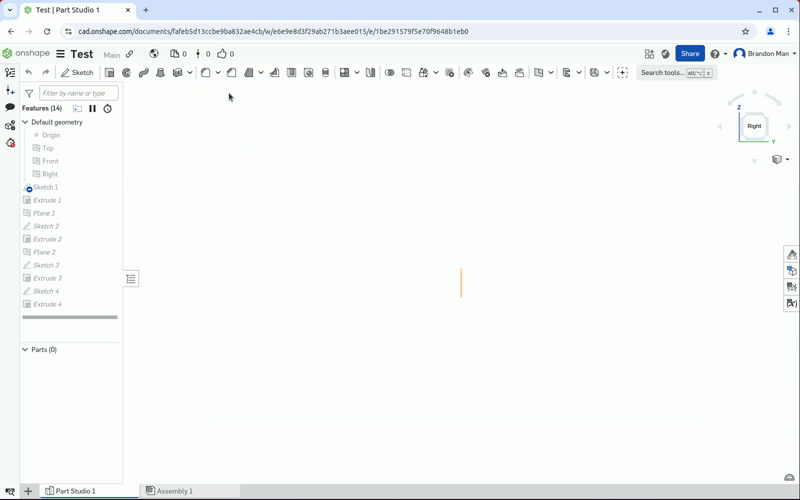
key(shift+s)
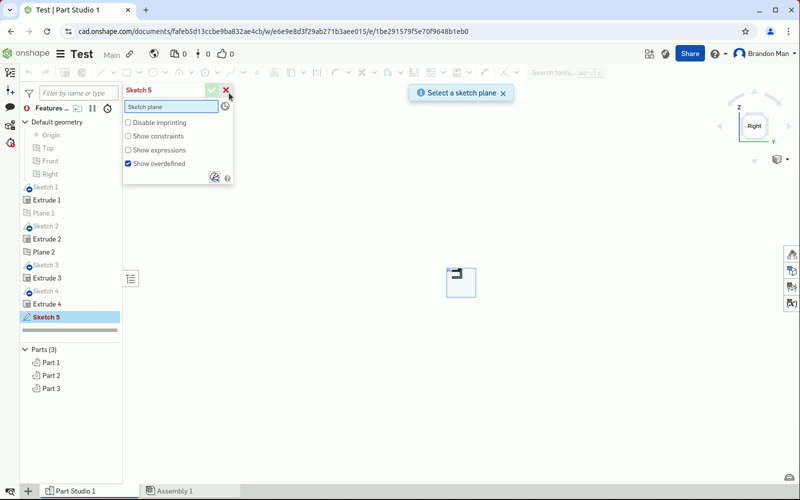
mouse_move(73, 254)
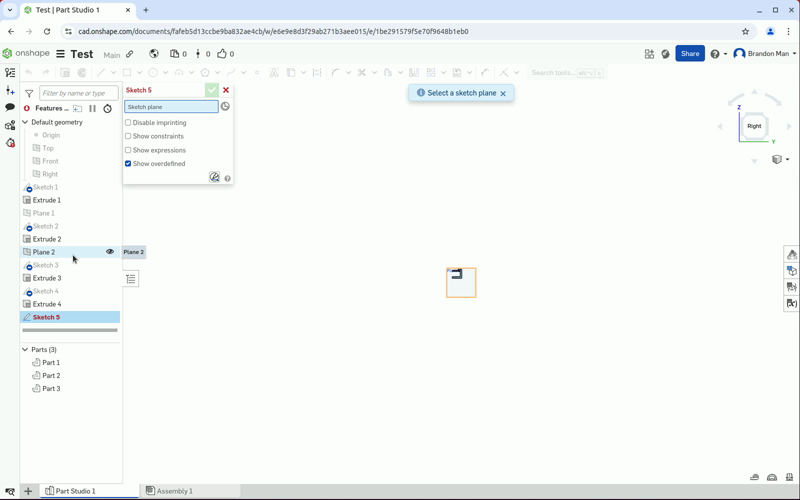
click(73, 254)
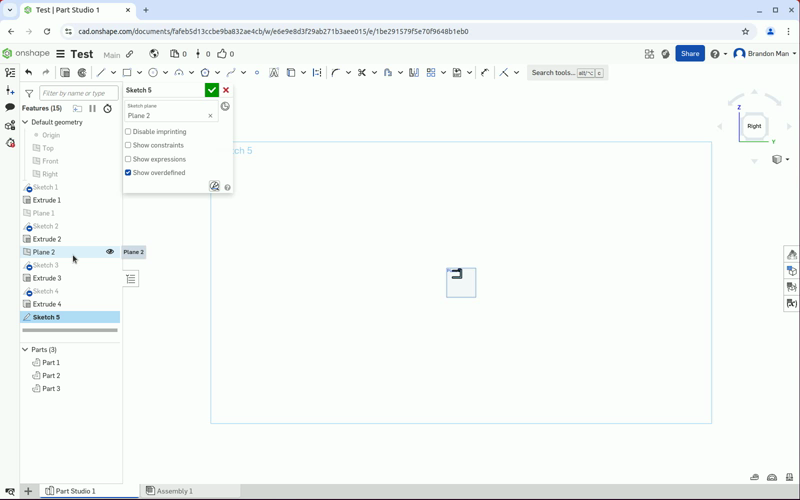
mouse_move(73, 352)
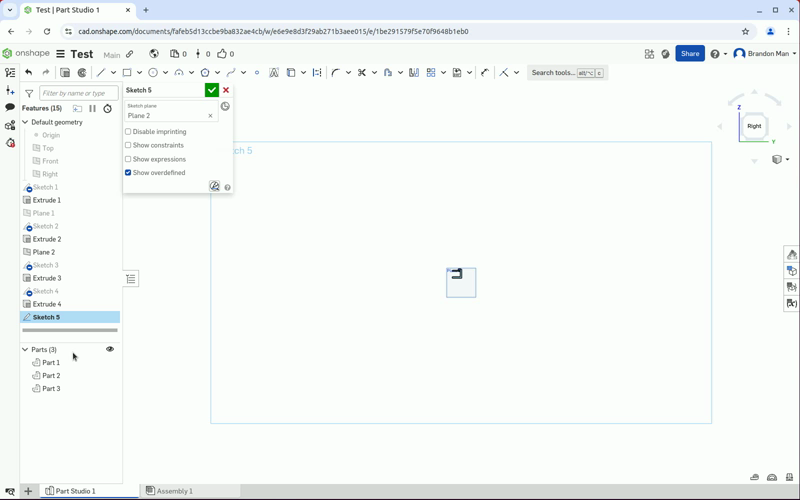
key(y)
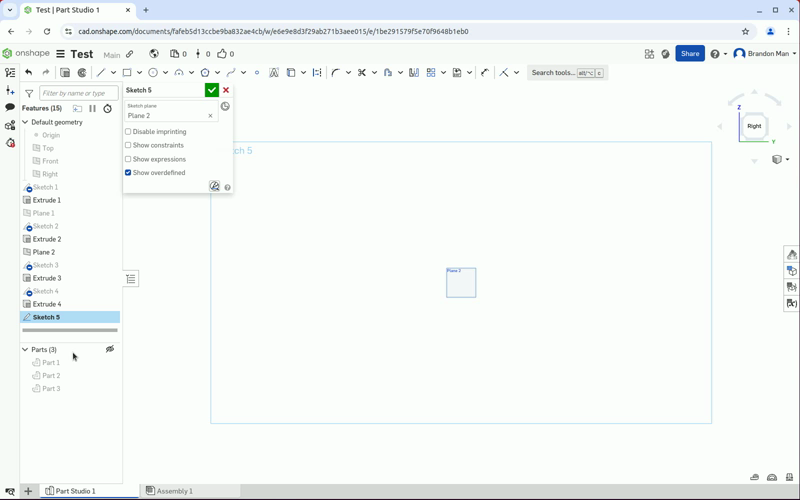
key(l)
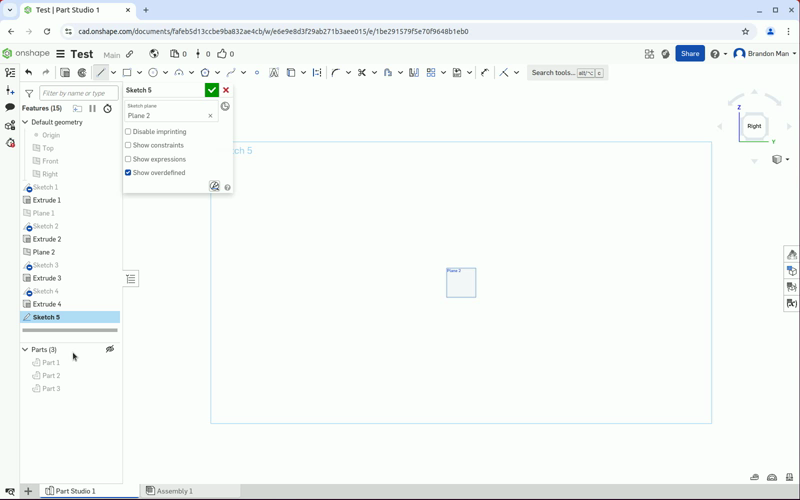
key_down(shift)
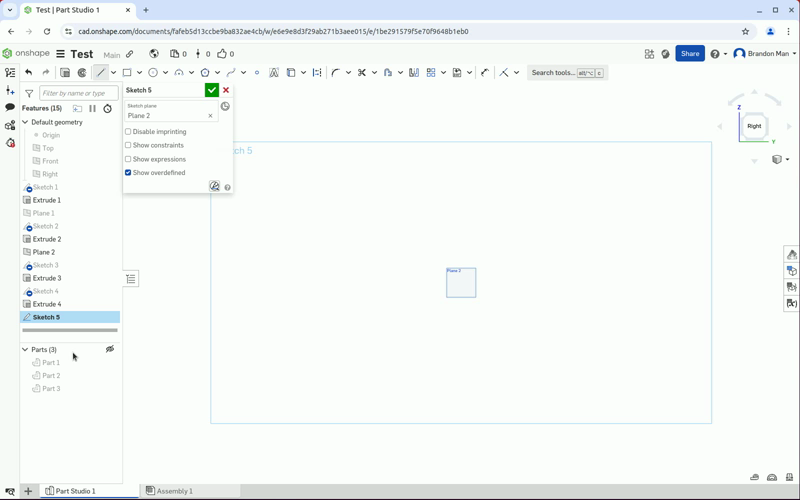
mouse_move(458, 276)
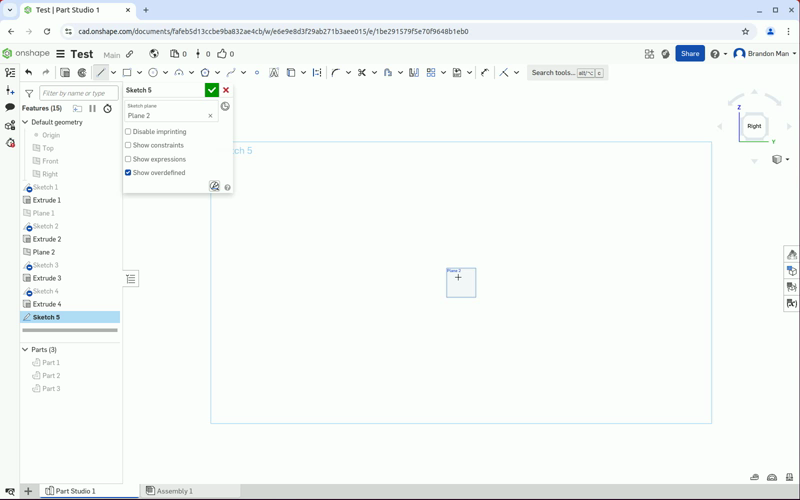
click(458, 276)
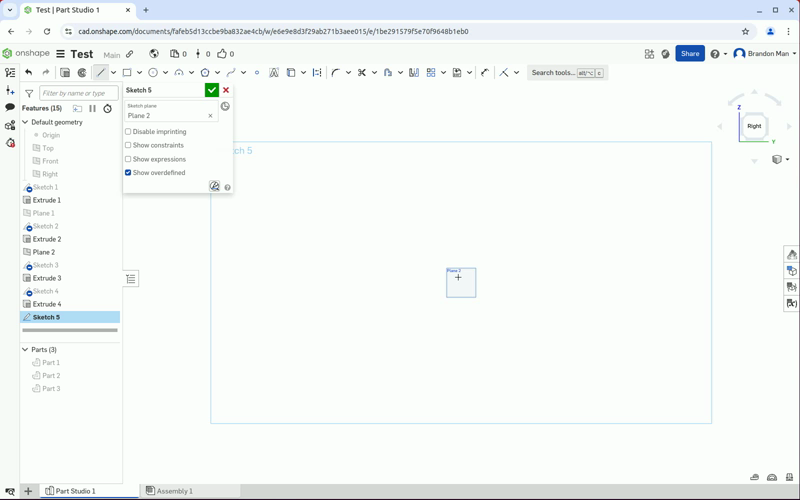
key_up(shift)
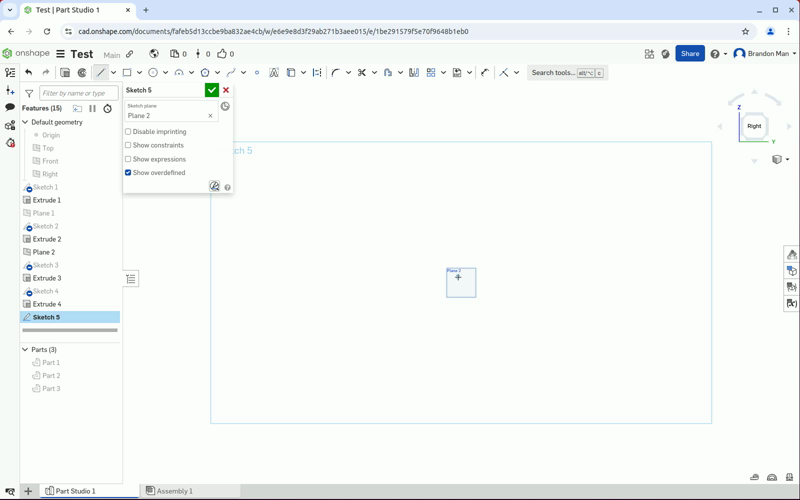
key_down(shift)
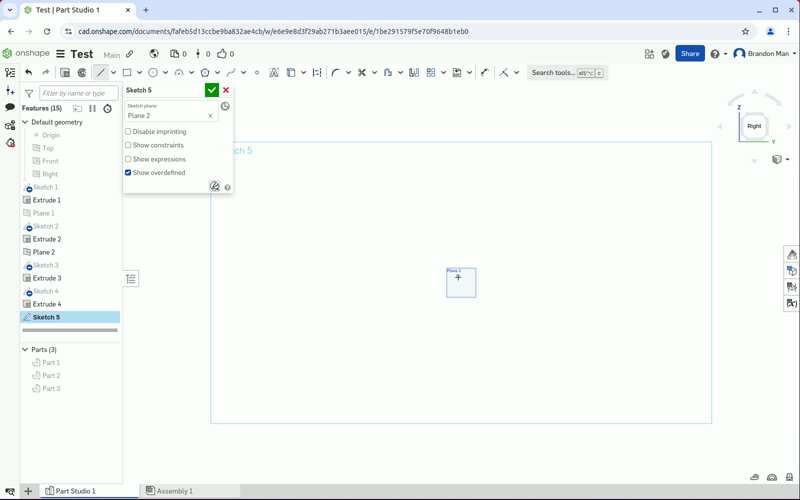
mouse_move(488, 276)
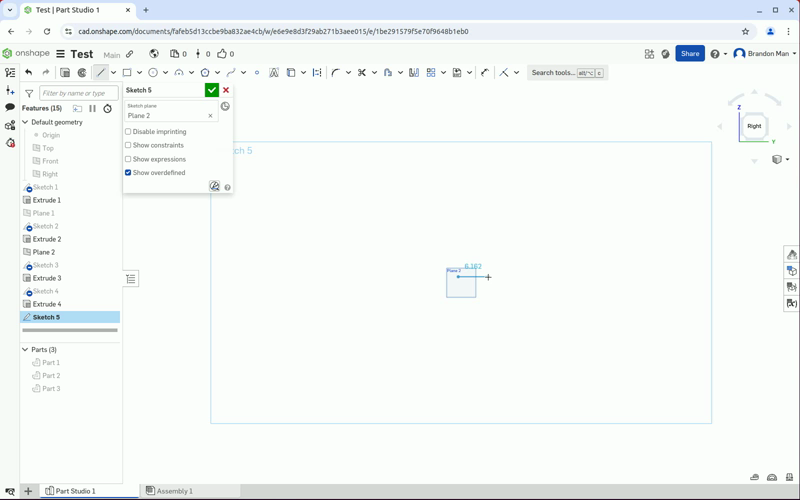
mouse_move(459, 276)
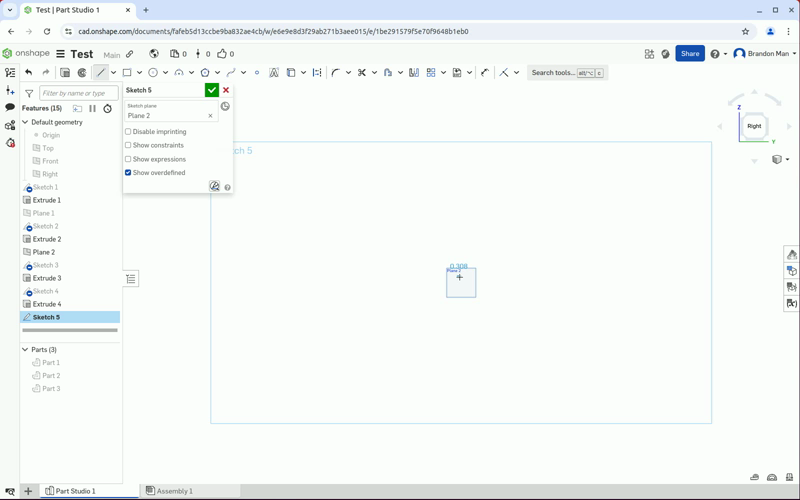
scroll(6)
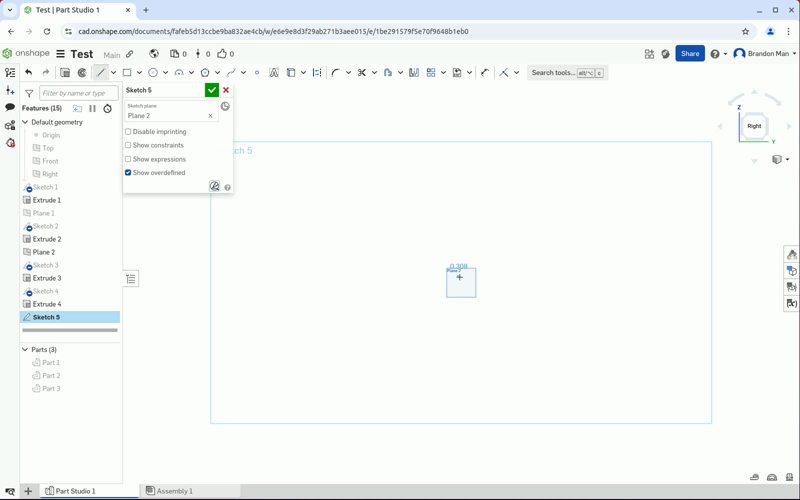
scroll(6)
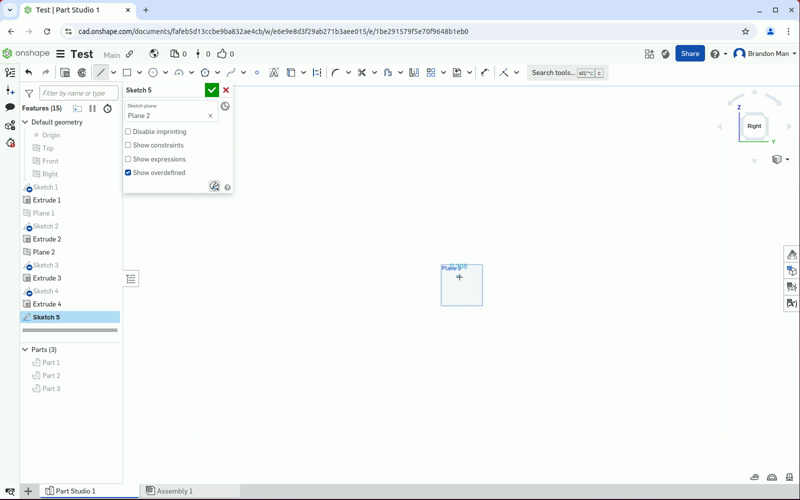
scroll(6)
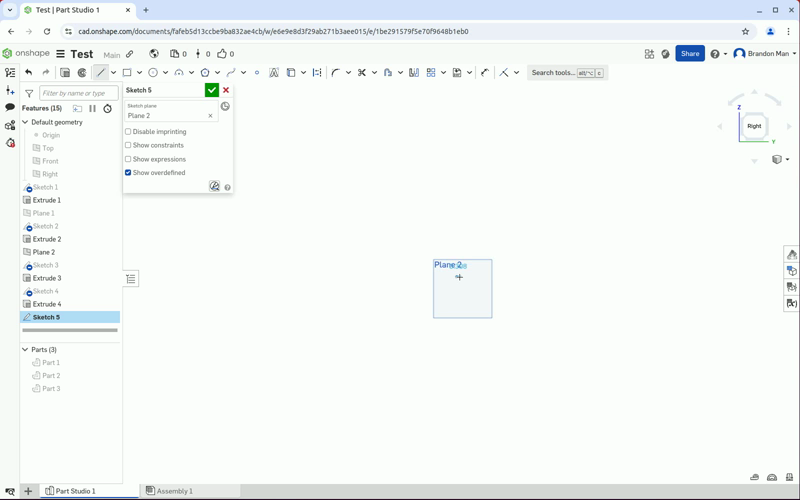
scroll(6)
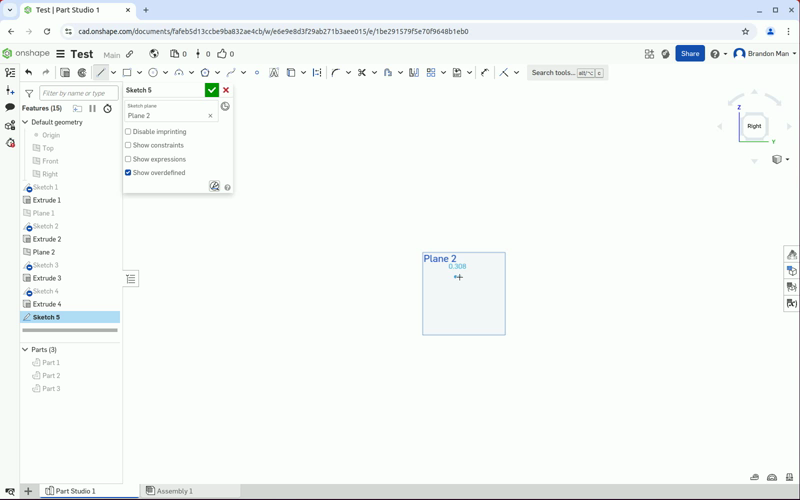
scroll(6)
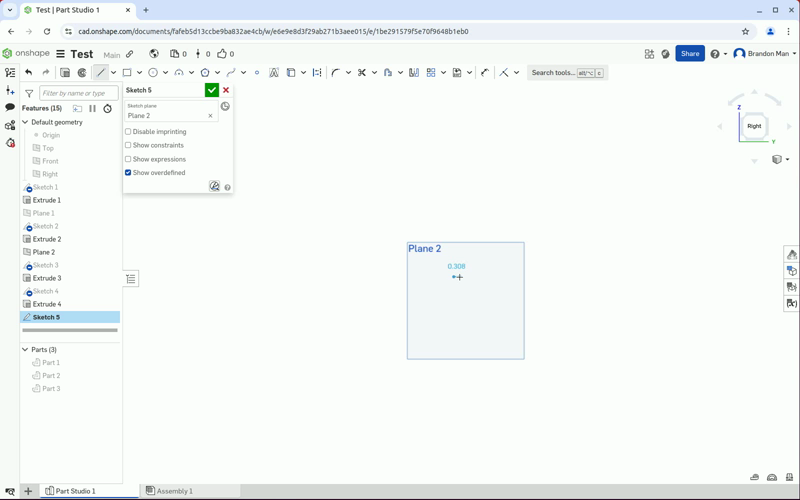
scroll(6)
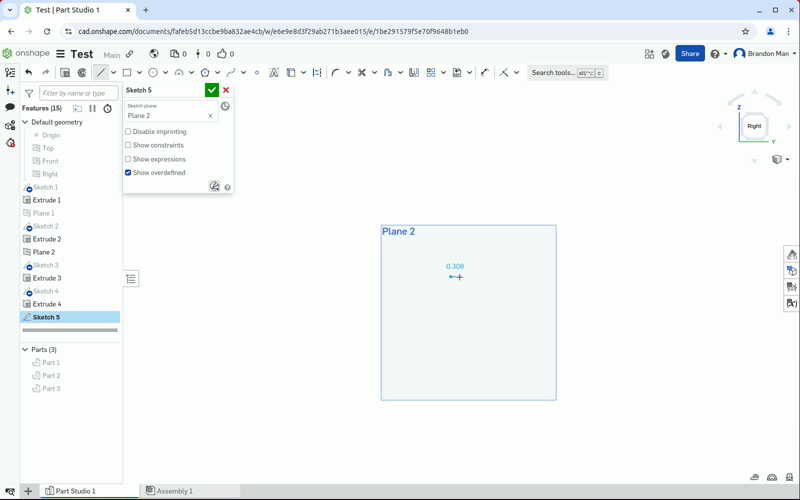
scroll(6)
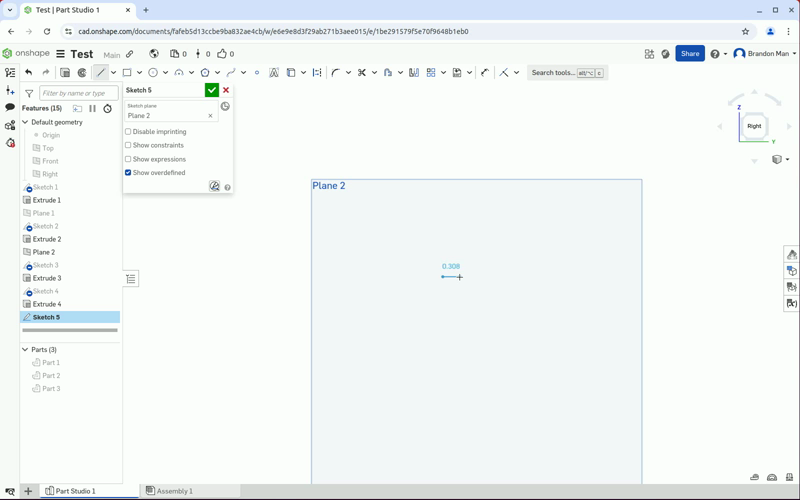
click(459, 276)
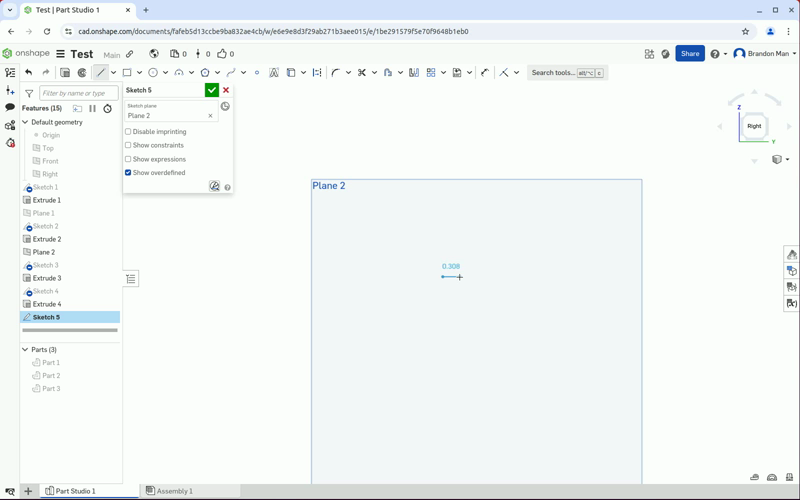
scroll(-6)
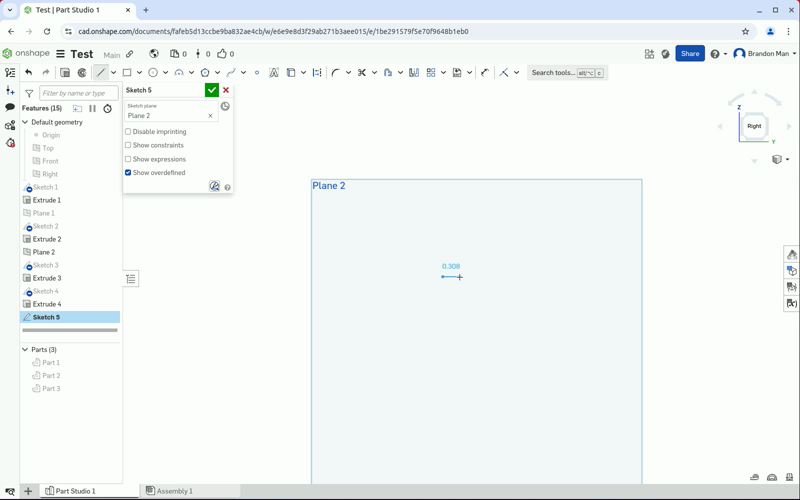
scroll(-6)
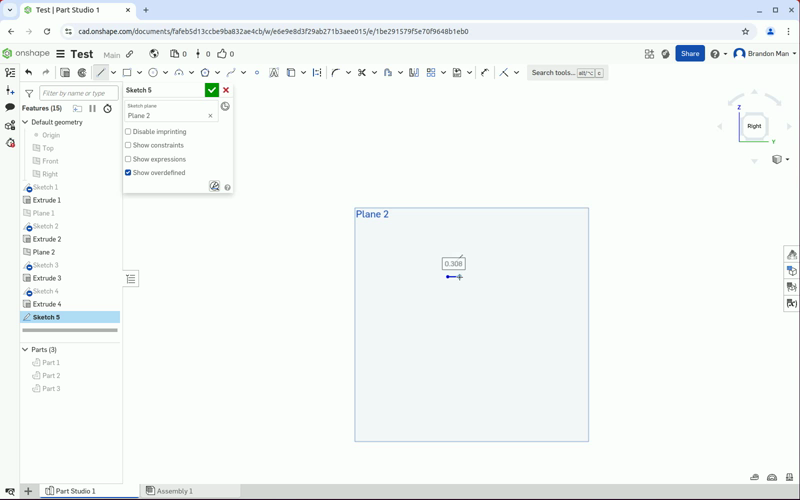
scroll(-6)
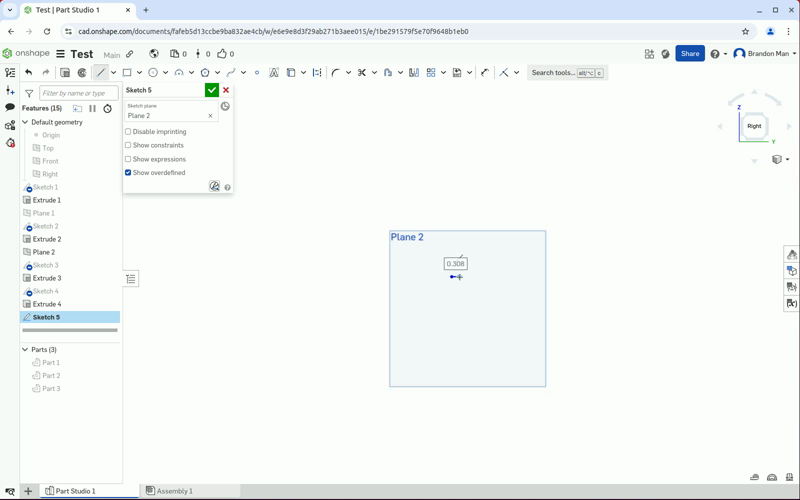
scroll(-6)
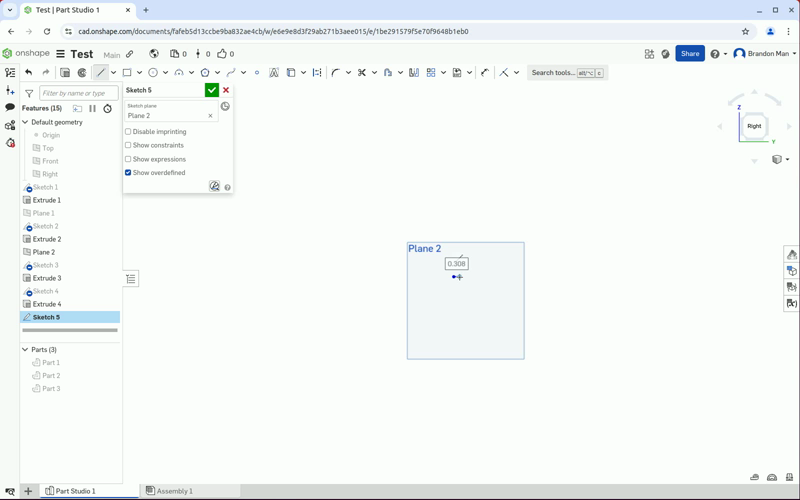
scroll(-6)
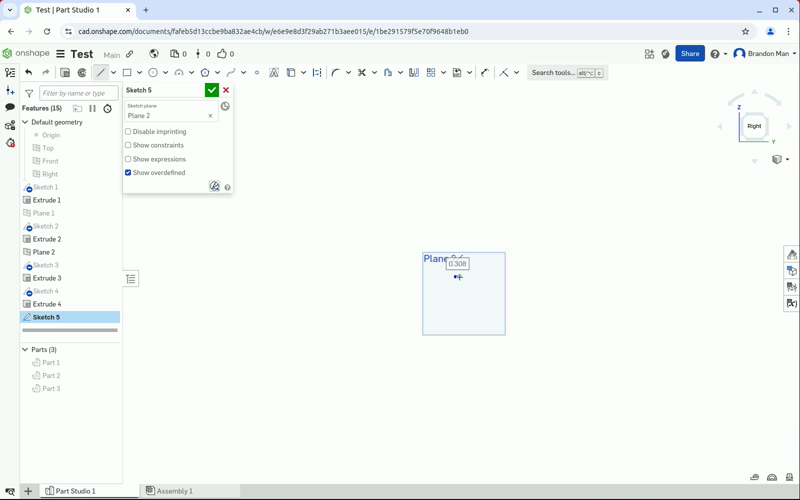
scroll(-6)
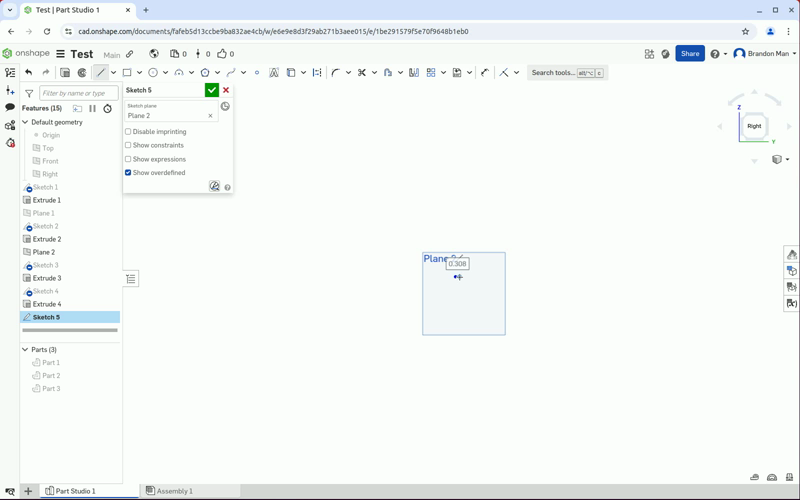
scroll(-6)
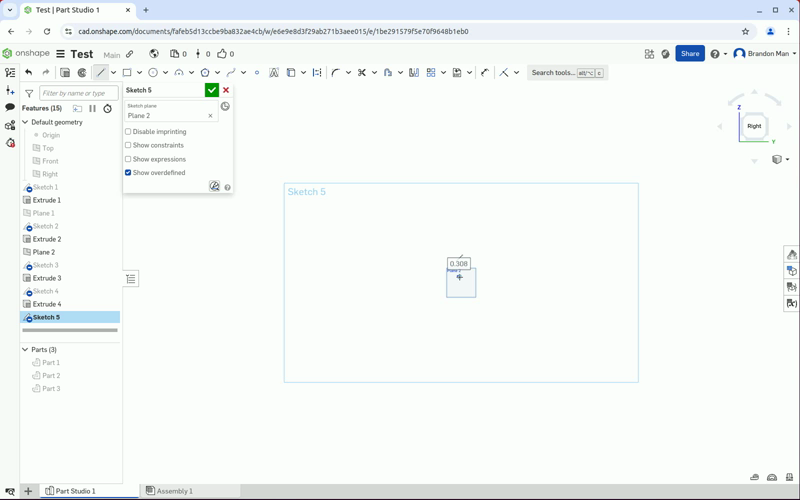
key_up(shift)
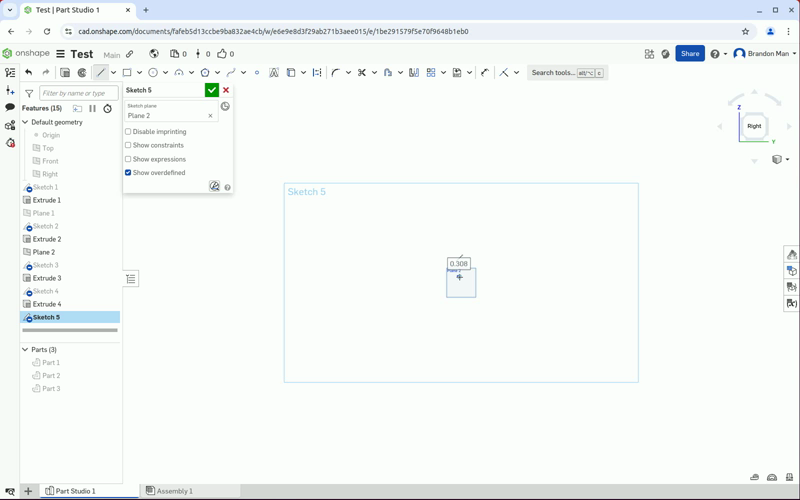
key_down(shift)
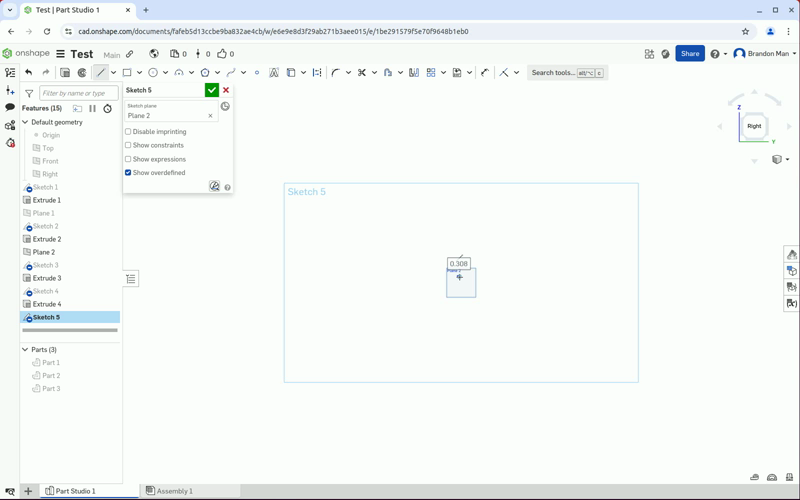
mouse_move(489, 276)
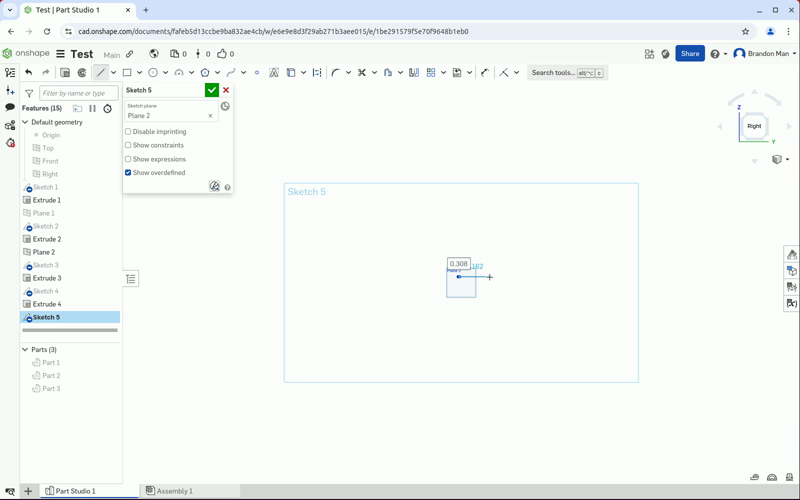
mouse_move(459, 270)
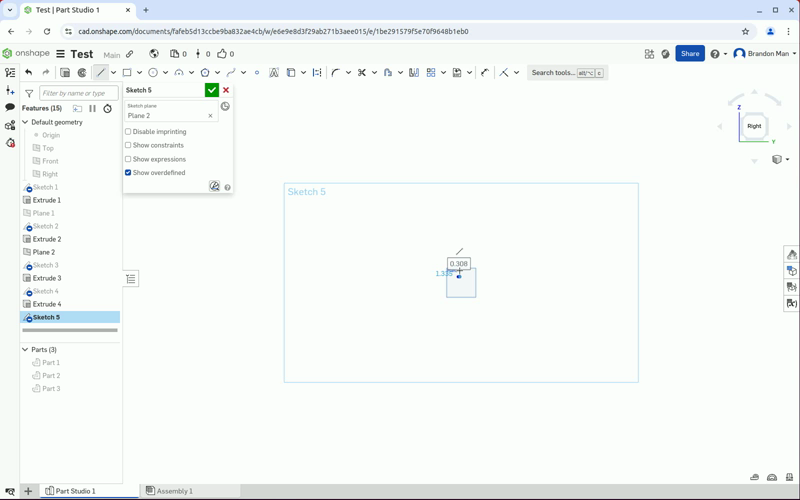
scroll(6)
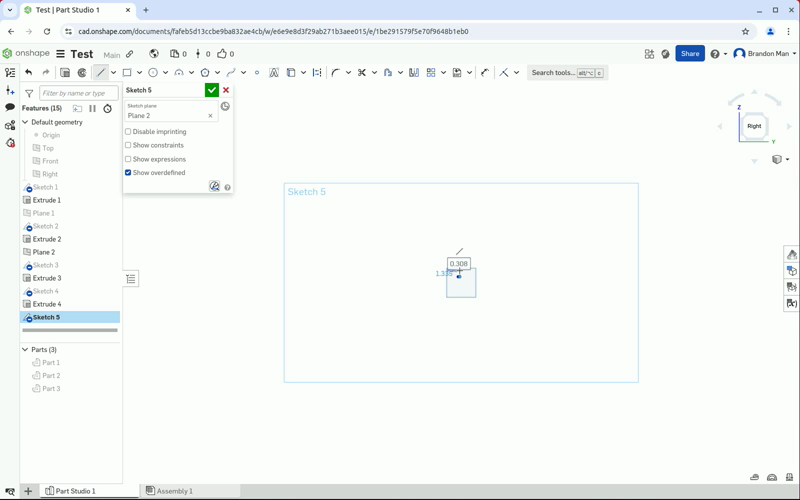
scroll(6)
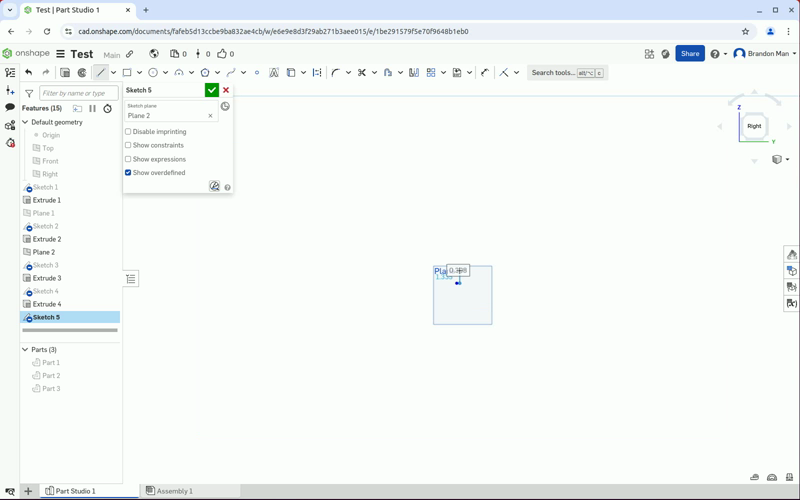
scroll(6)
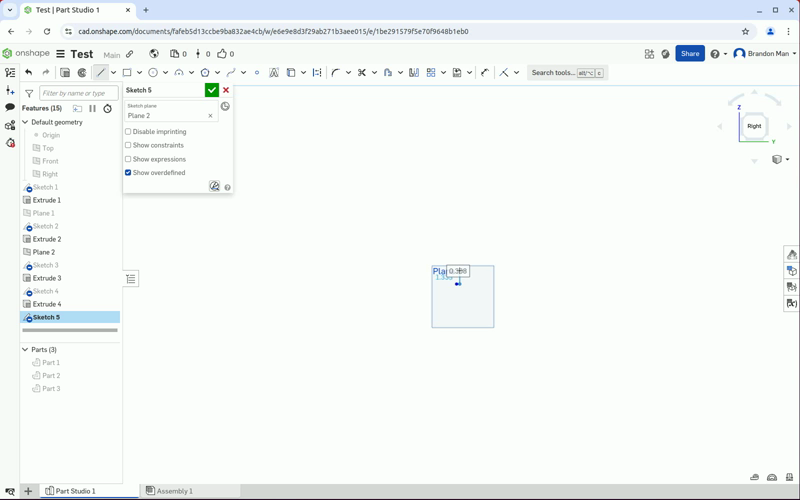
scroll(6)
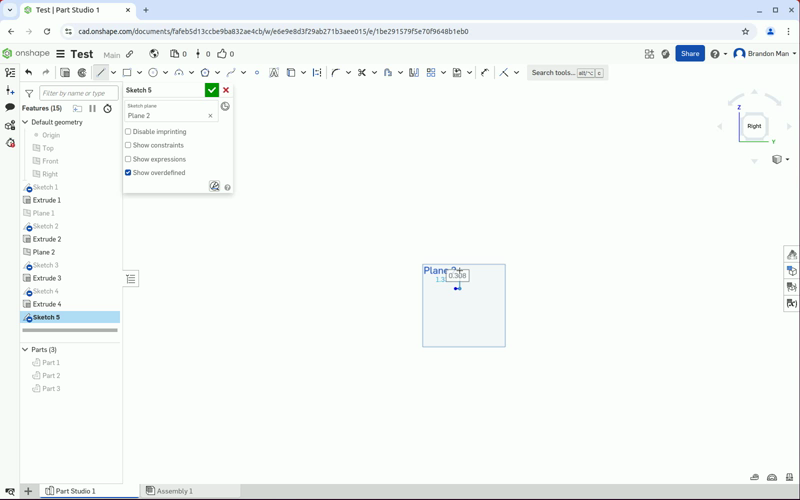
scroll(6)
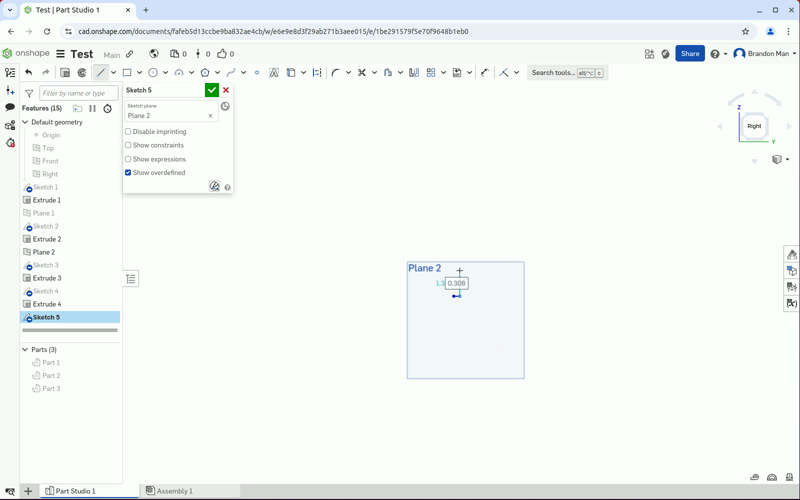
scroll(6)
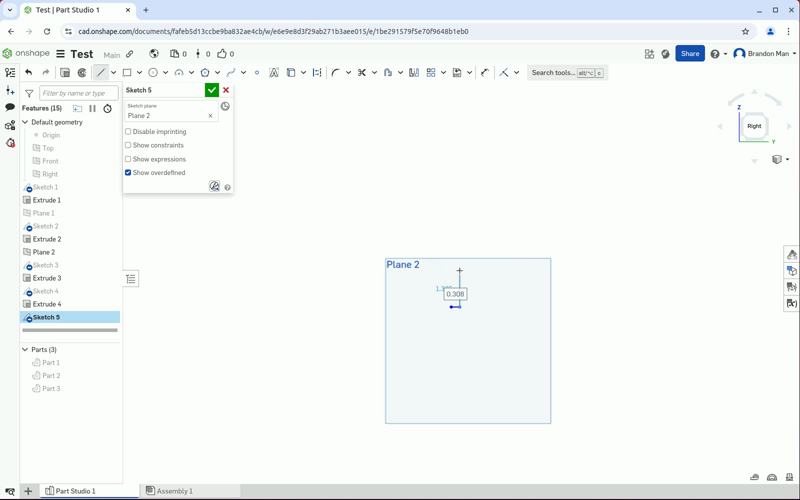
scroll(6)
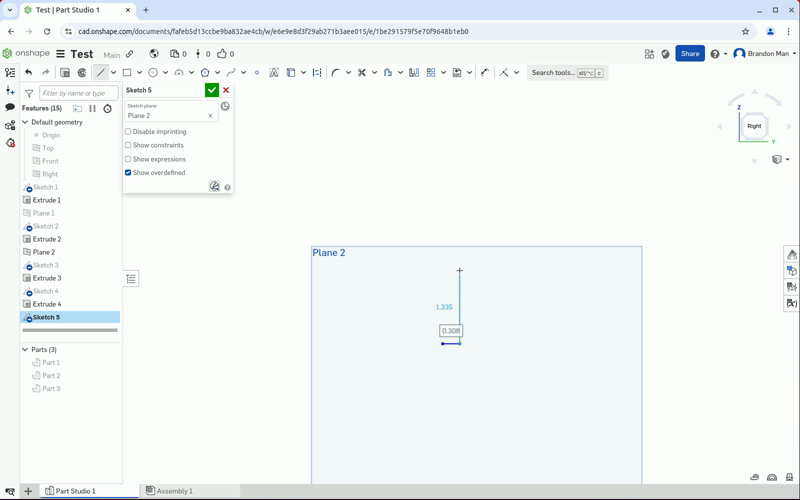
click(459, 270)
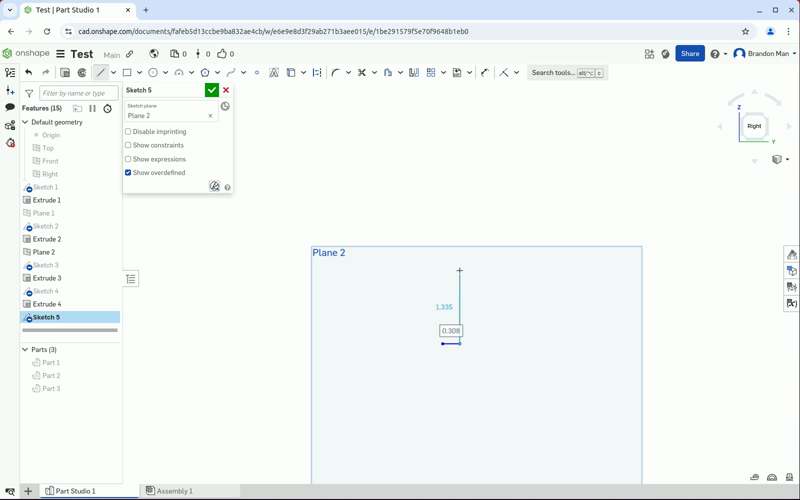
scroll(-6)
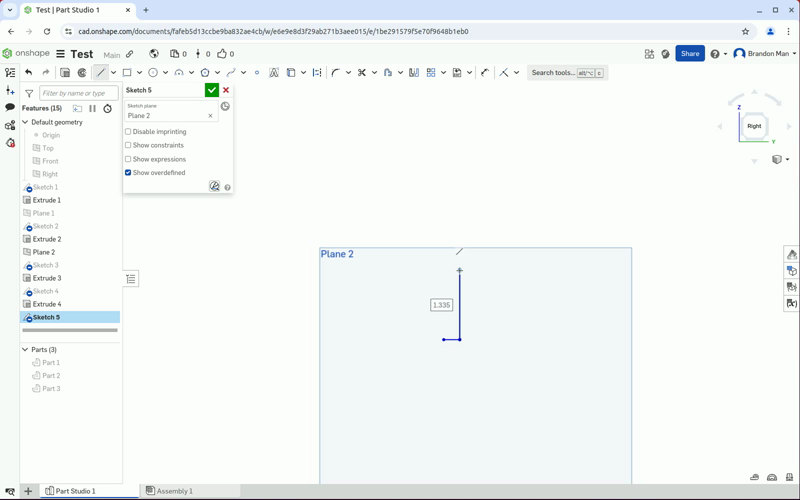
scroll(-6)
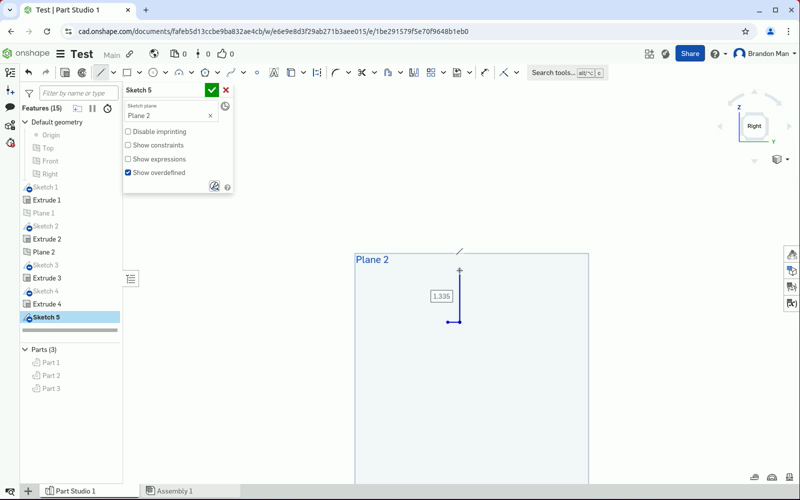
scroll(-6)
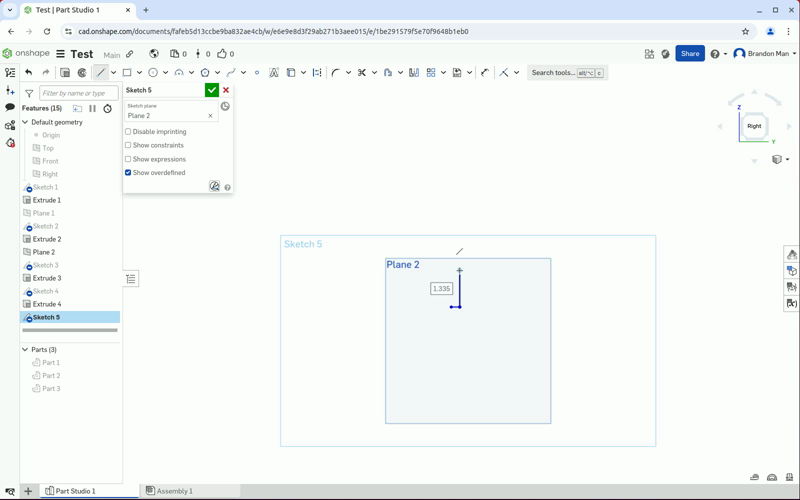
scroll(-6)
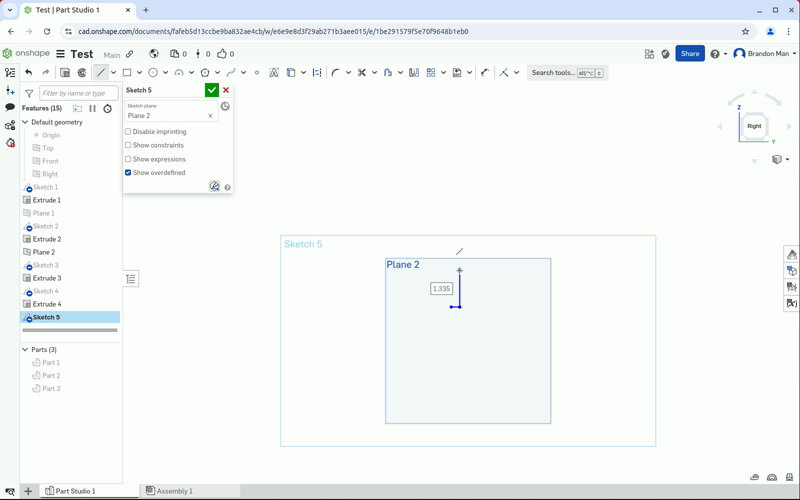
scroll(-6)
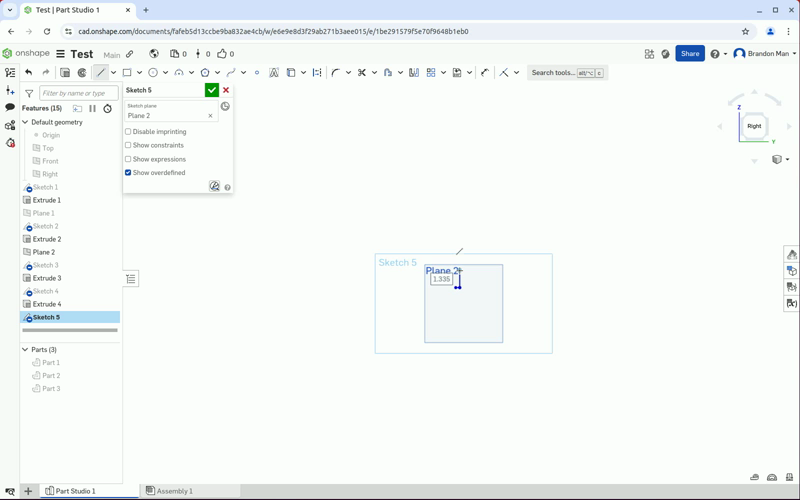
scroll(-6)
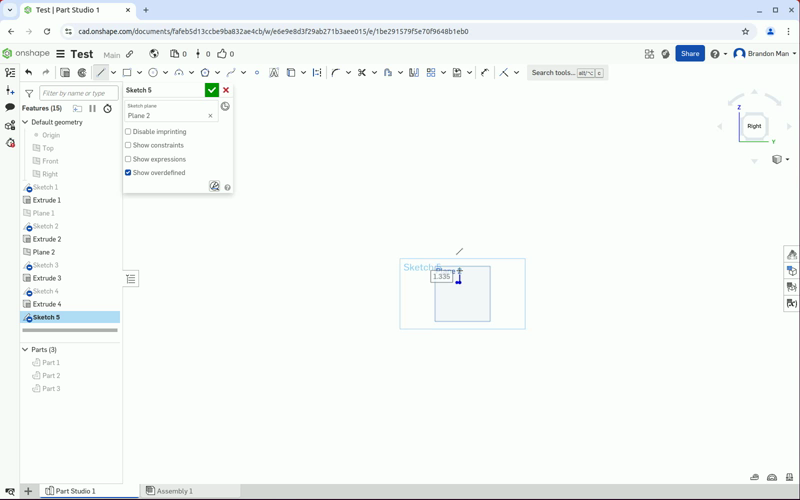
scroll(-6)
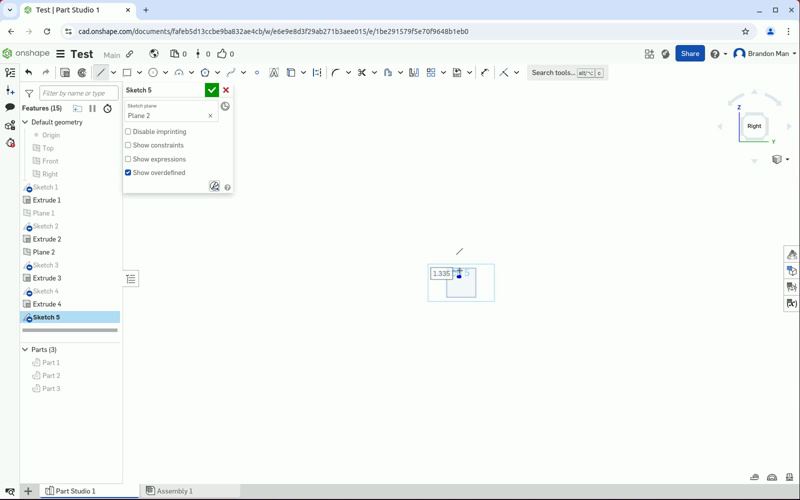
key_up(shift)
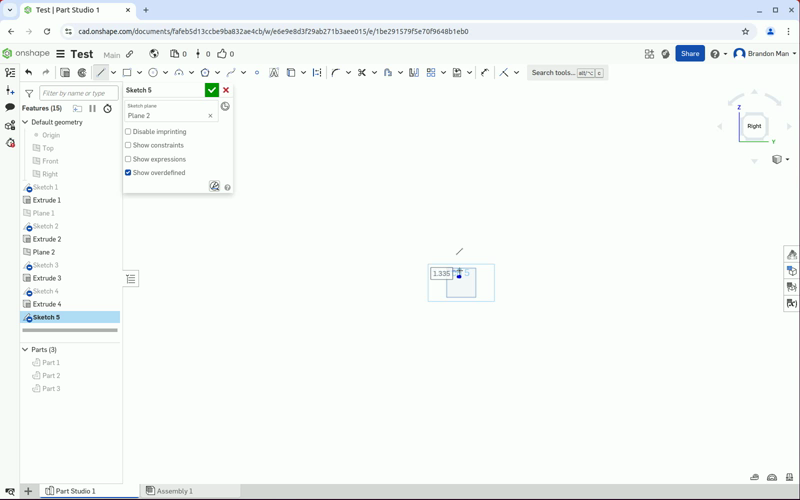
key_down(shift)
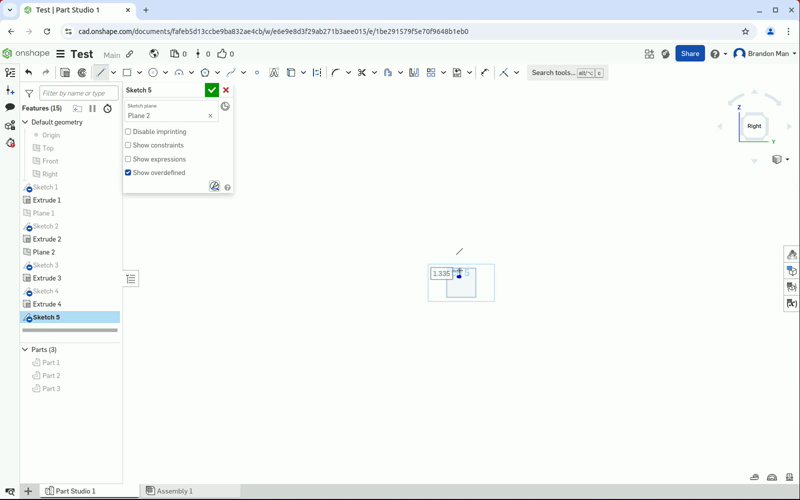
mouse_move(489, 270)
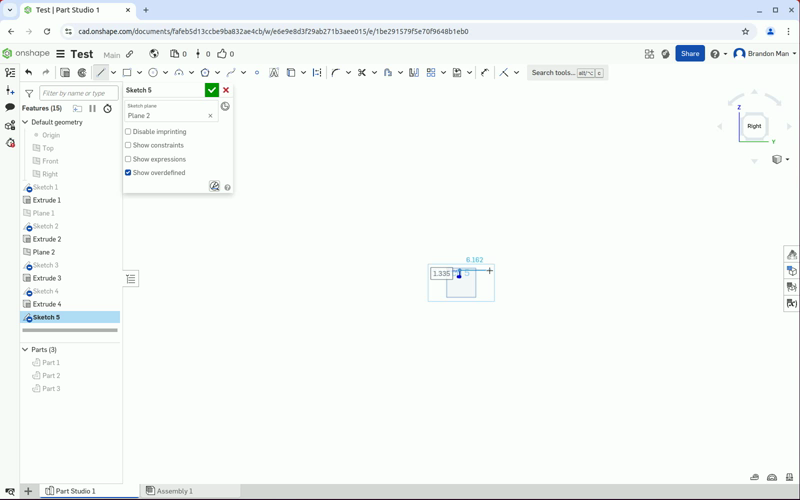
mouse_move(458, 270)
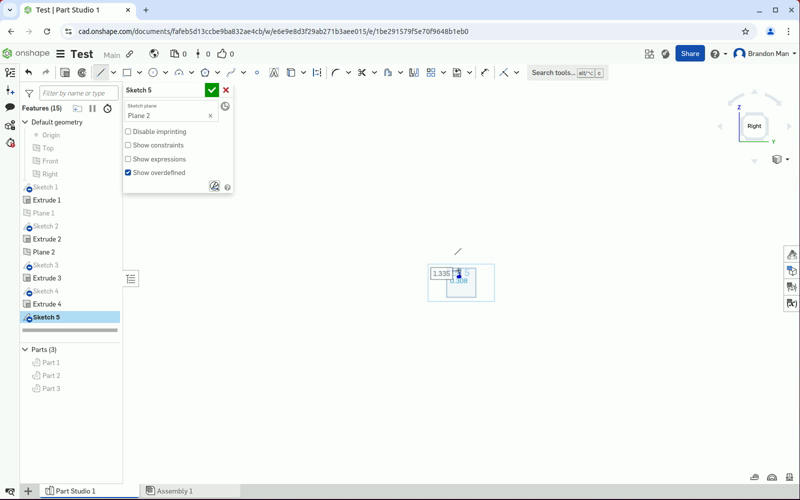
scroll(6)
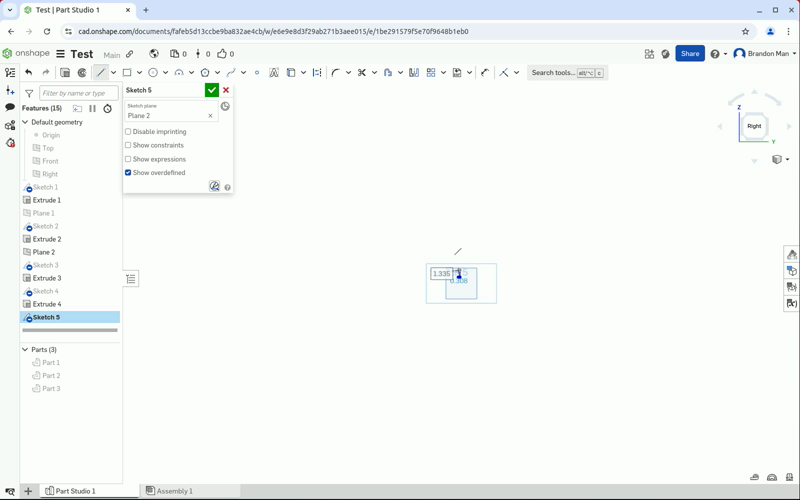
scroll(6)
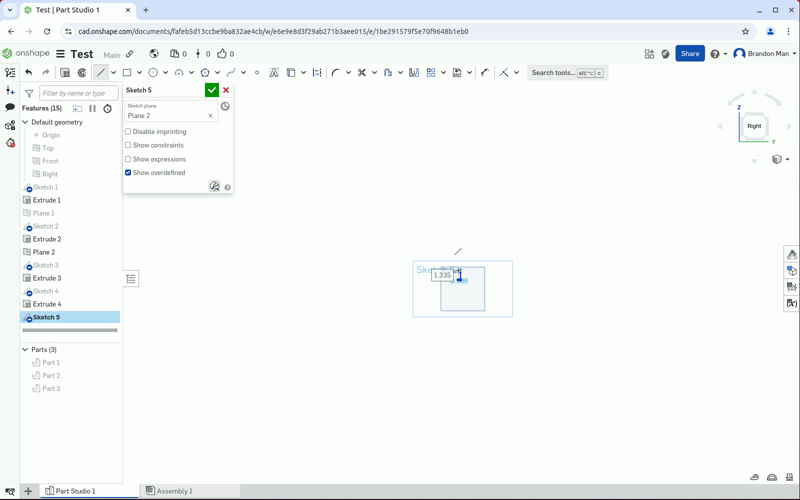
scroll(6)
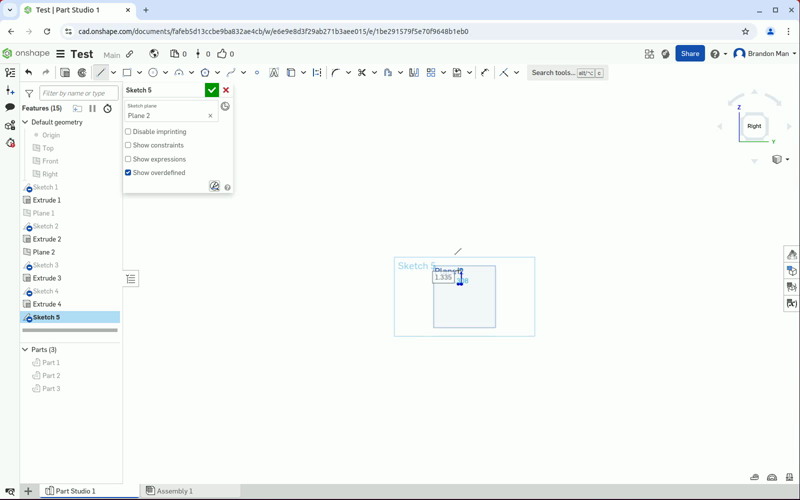
scroll(6)
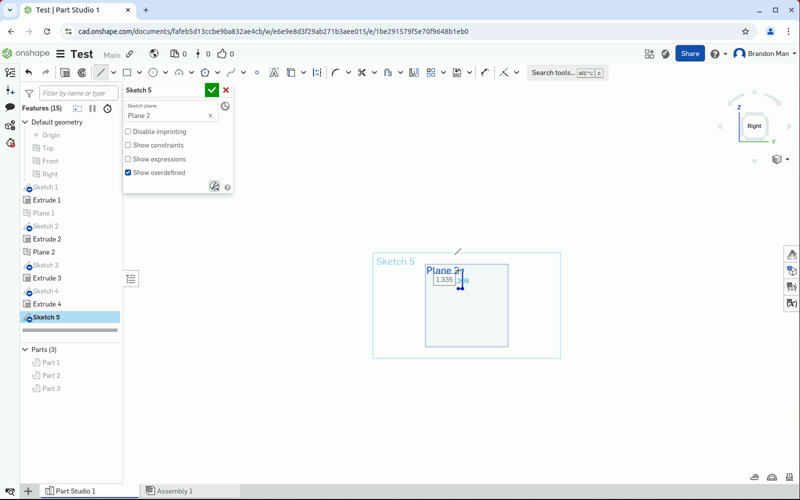
scroll(6)
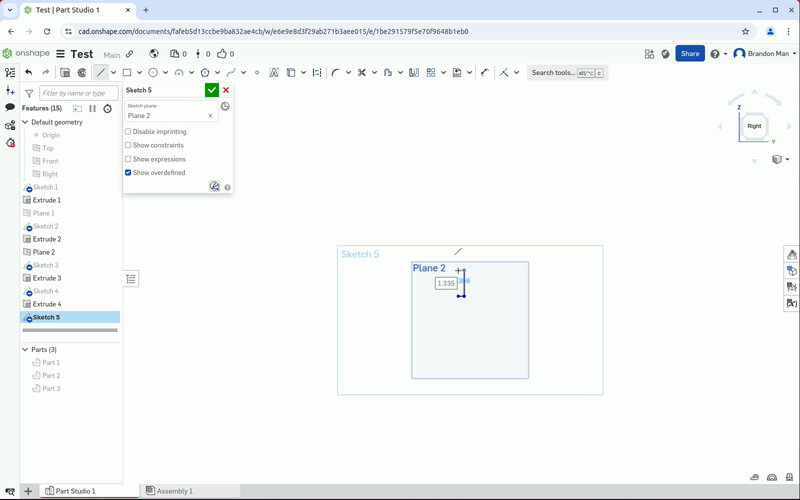
scroll(6)
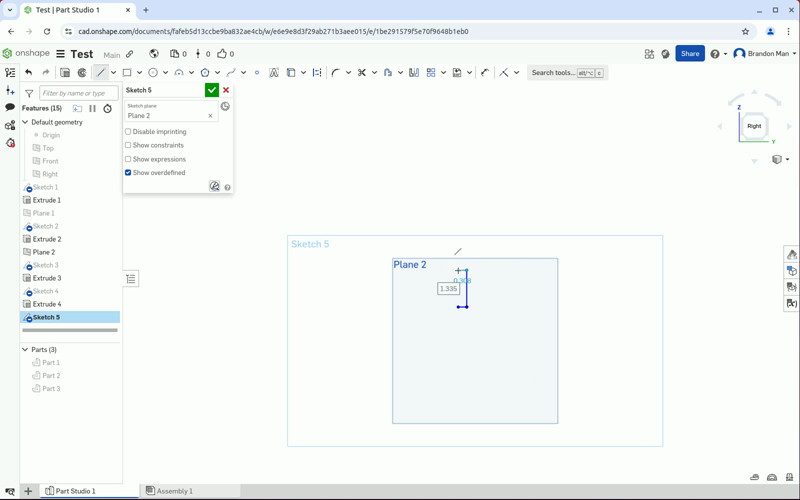
scroll(6)
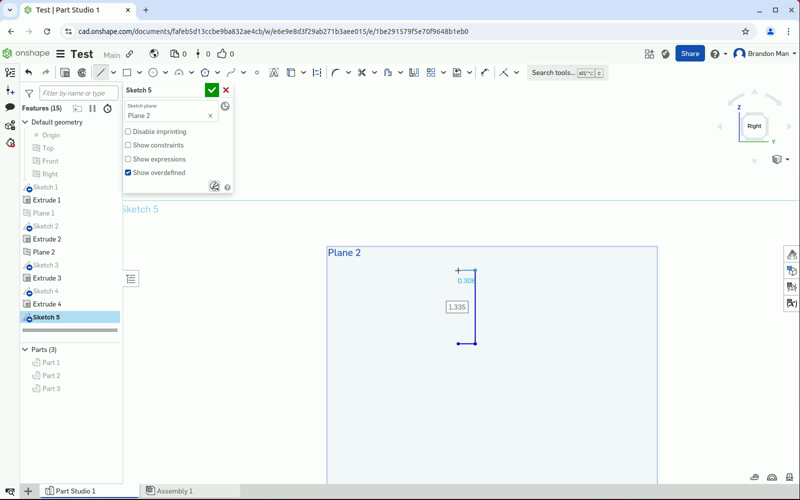
click(458, 270)
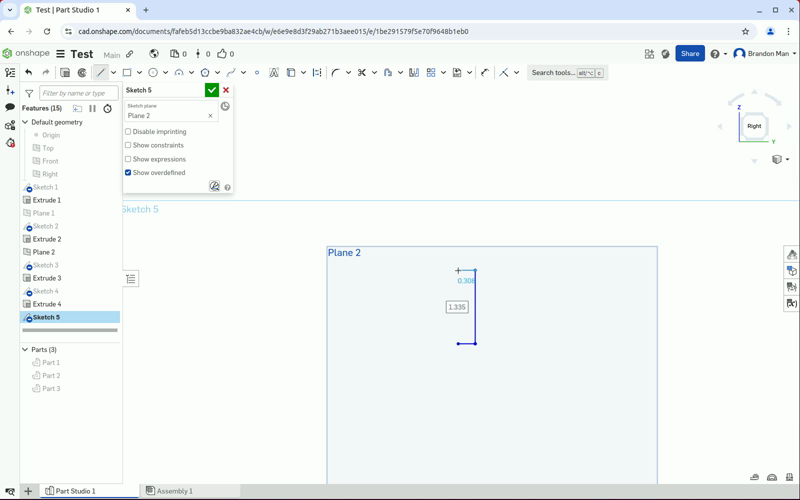
scroll(-6)
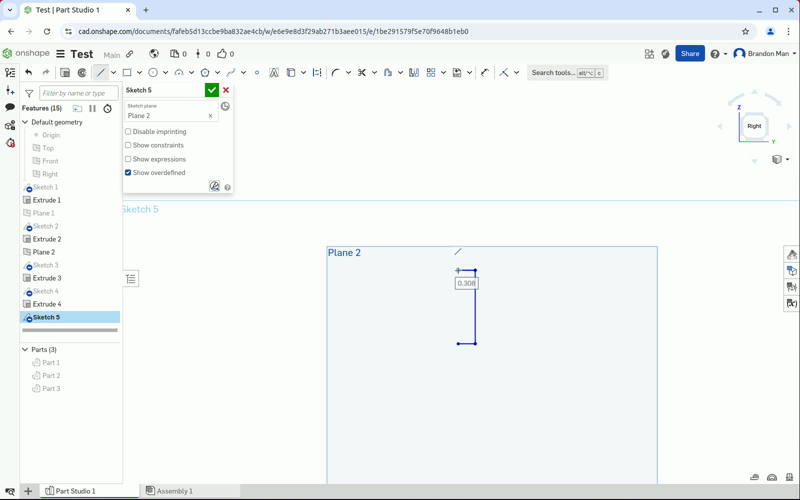
scroll(-6)
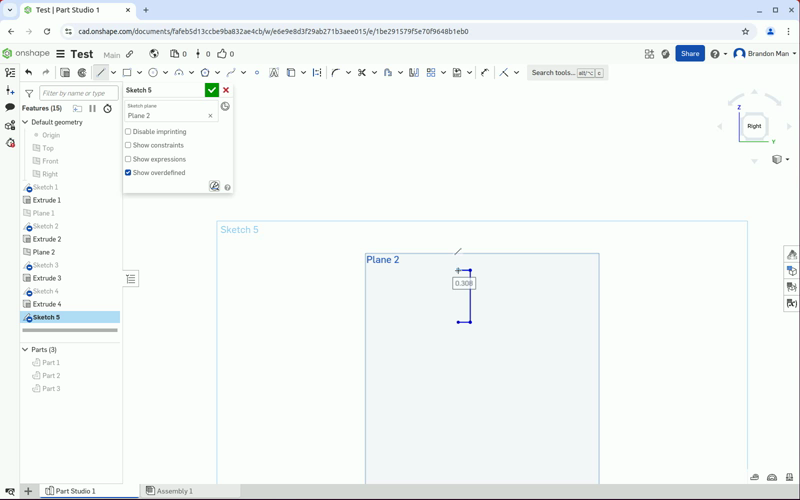
scroll(-6)
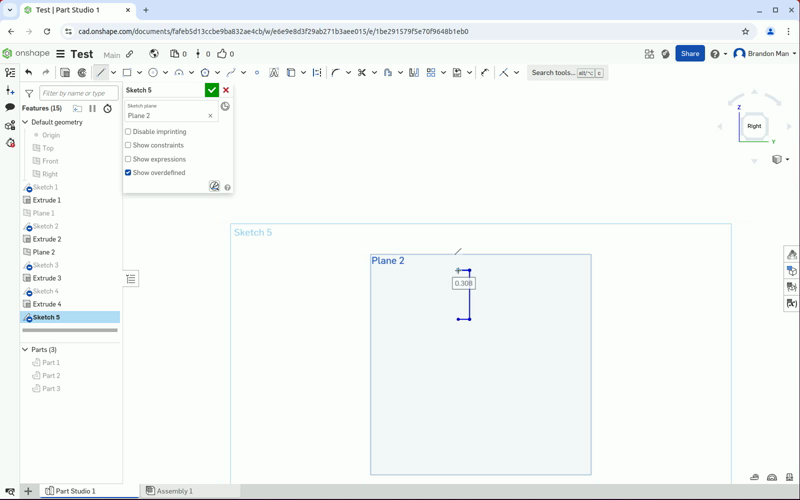
scroll(-6)
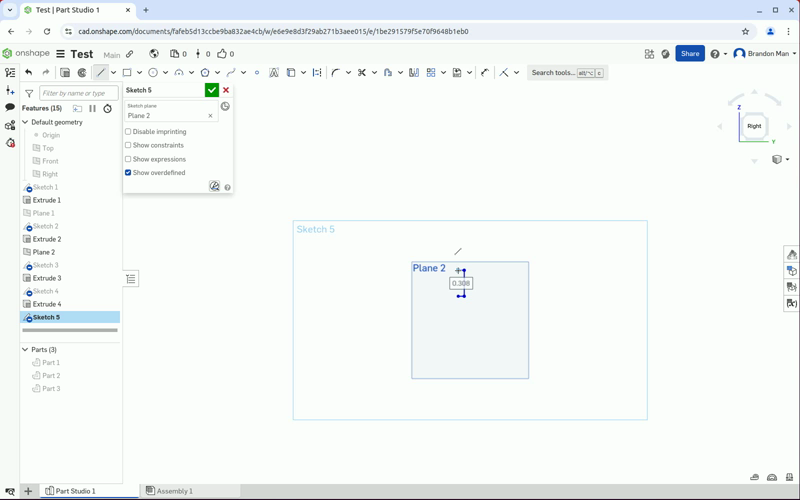
scroll(-6)
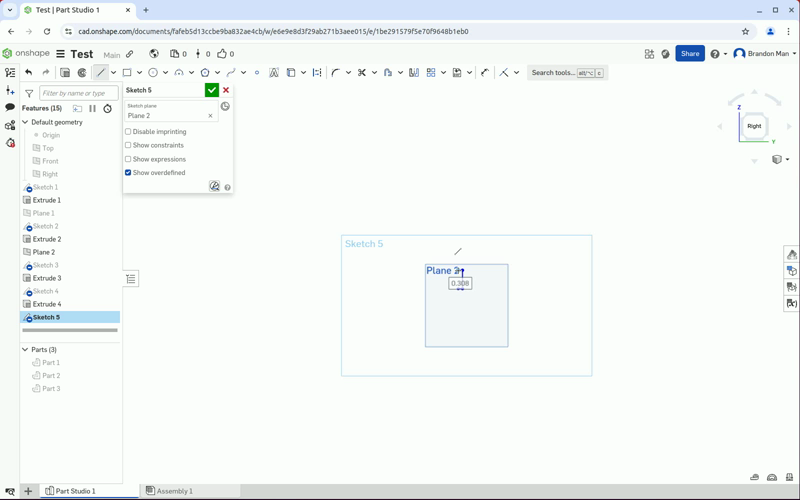
scroll(-6)
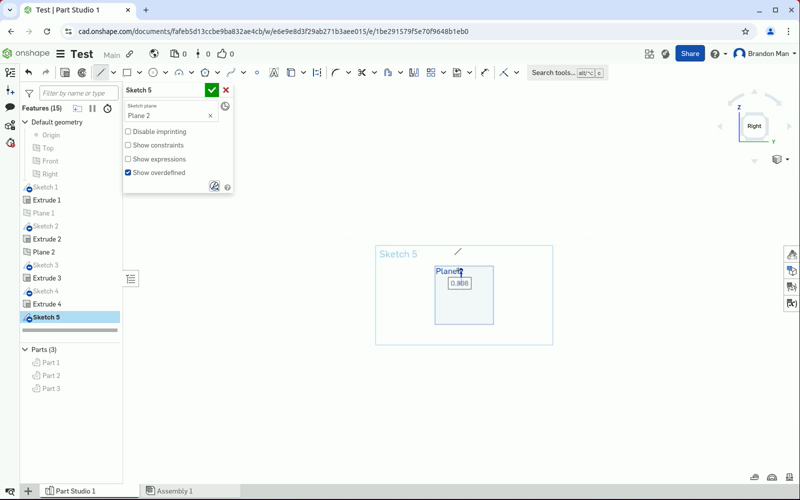
scroll(-6)
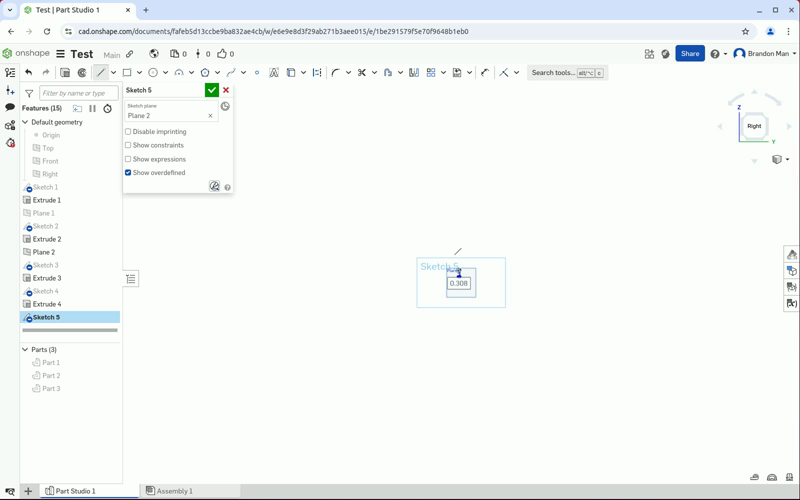
key_up(shift)
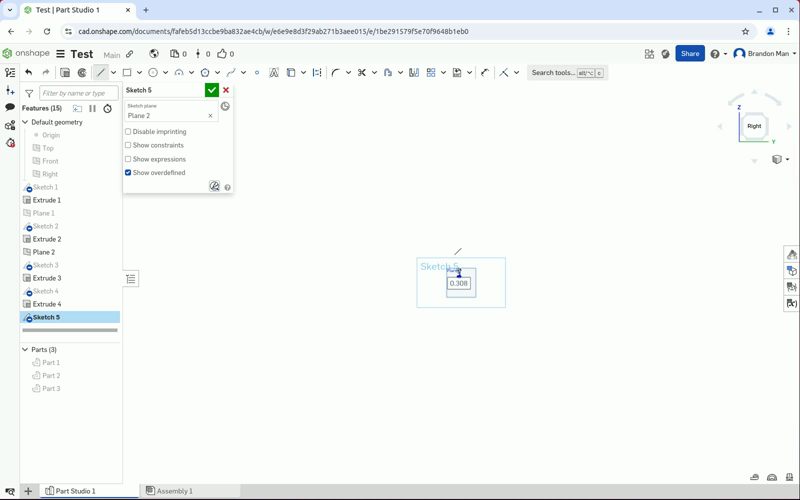
mouse_move(488, 270)
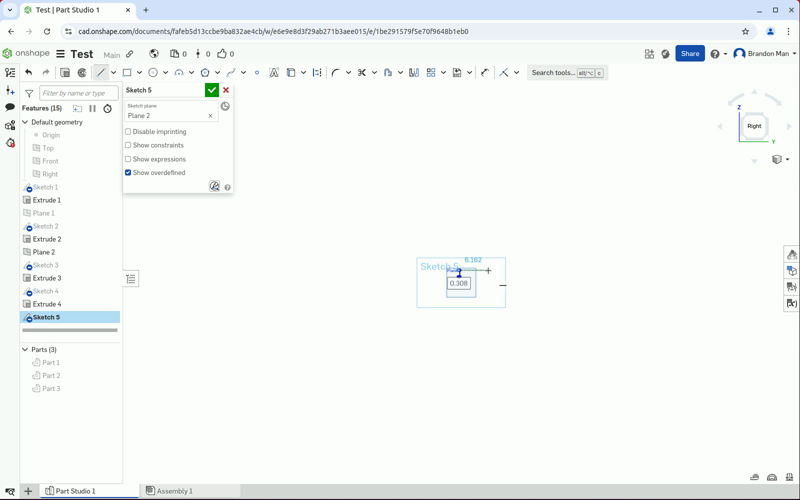
key_down(shift)
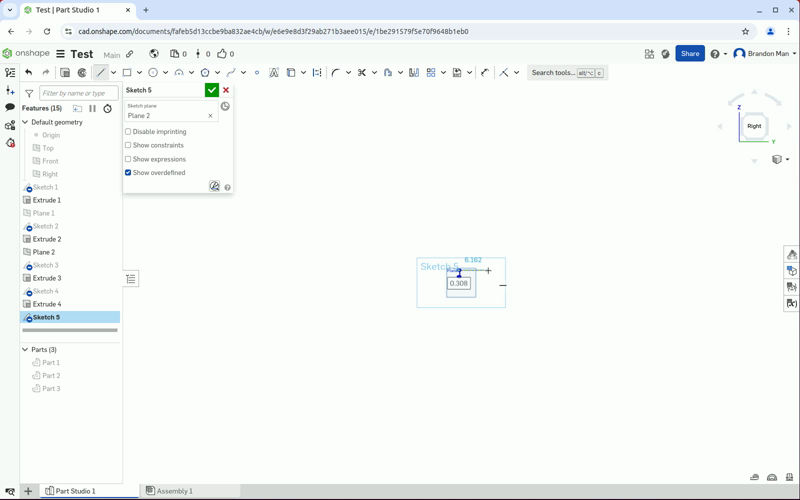
mouse_move(458, 276)
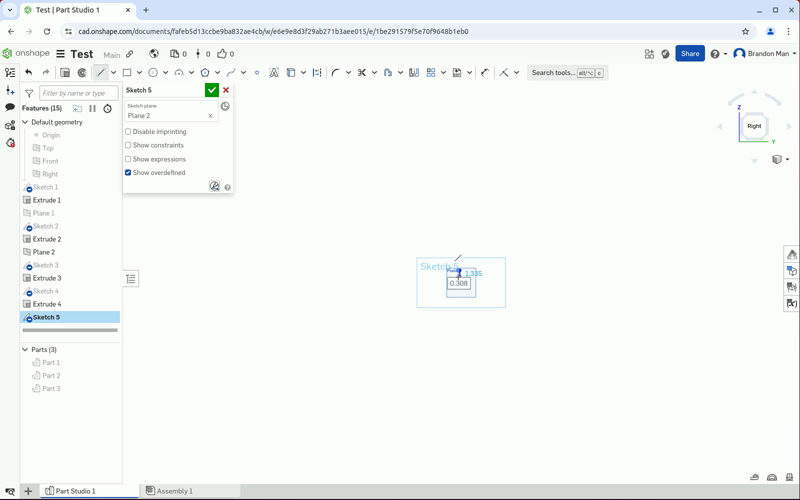
scroll(6)
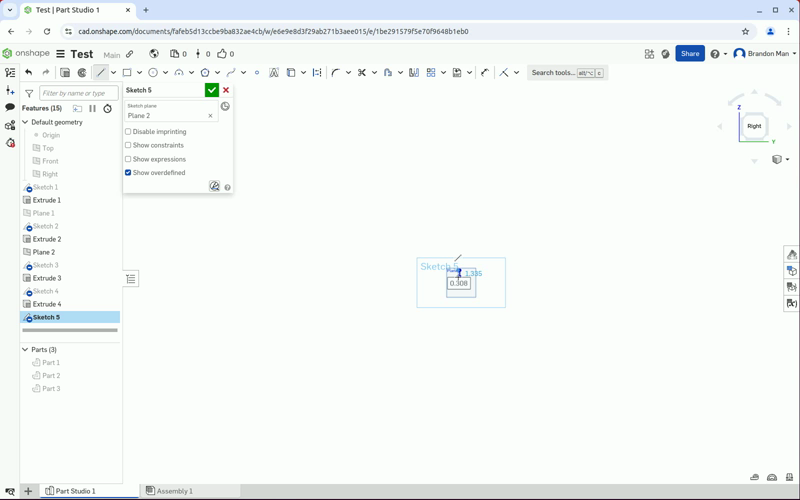
scroll(6)
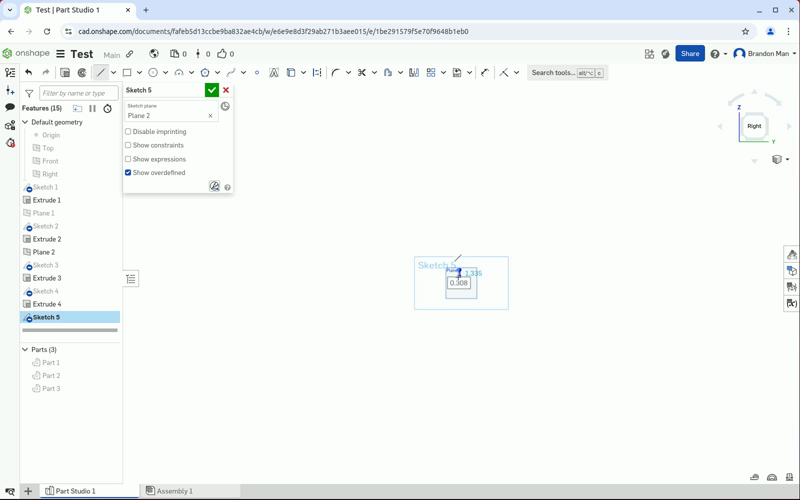
scroll(6)
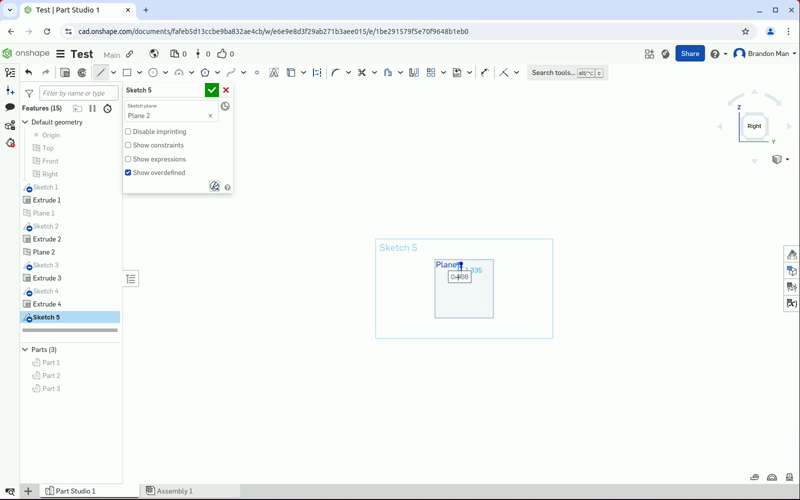
scroll(6)
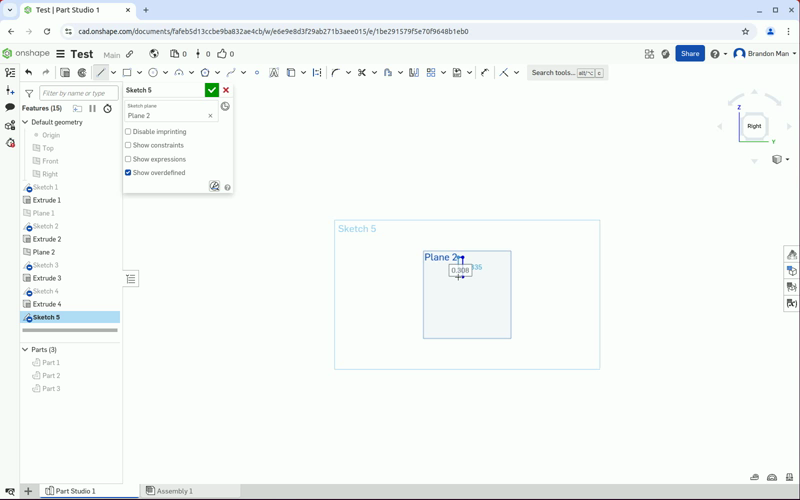
scroll(6)
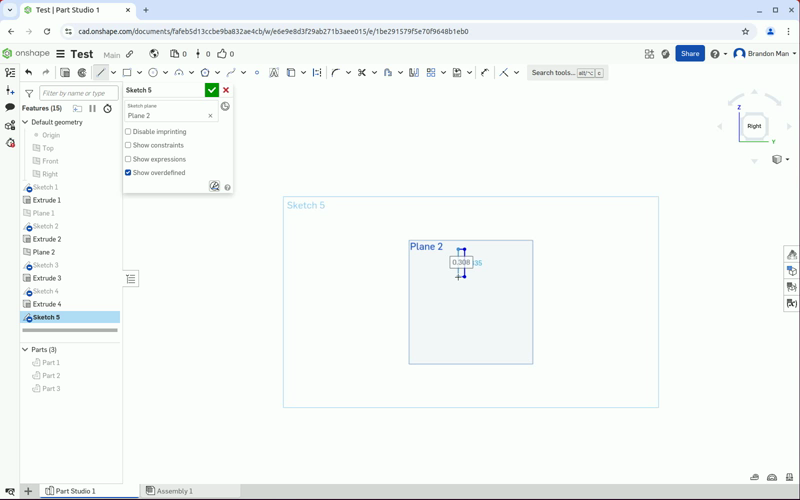
scroll(6)
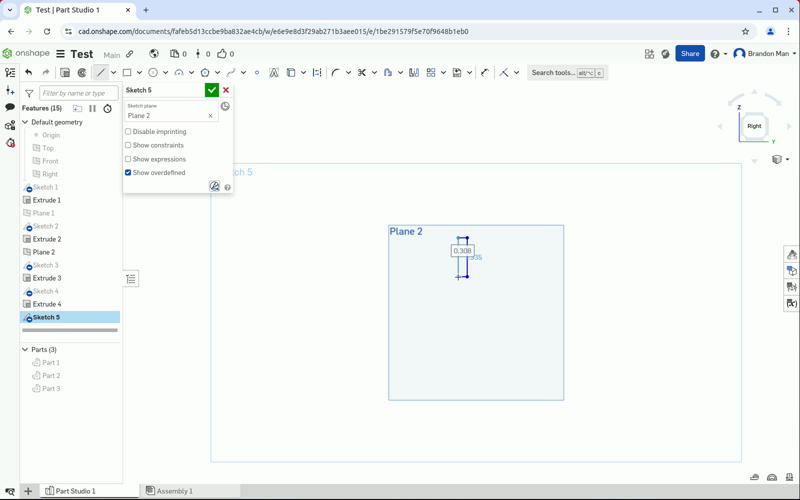
scroll(6)
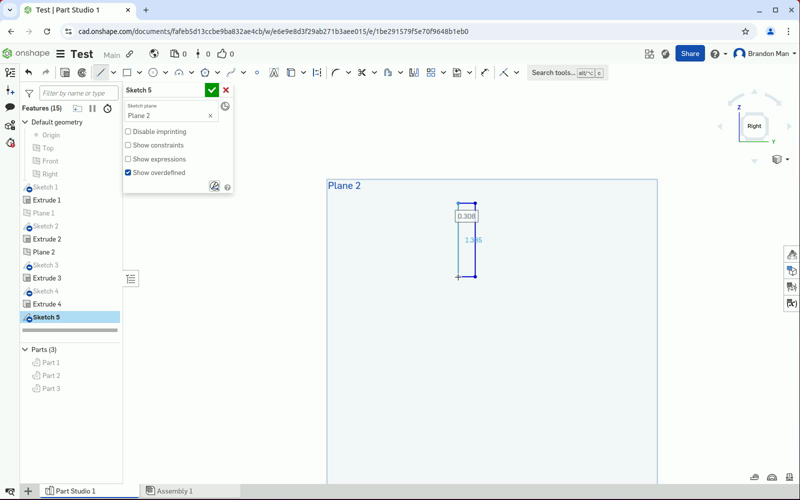
key_up(shift)
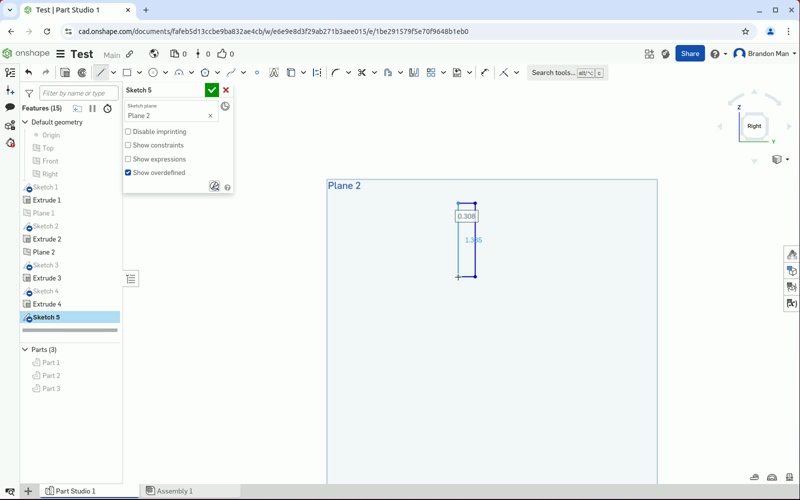
click(458, 276)
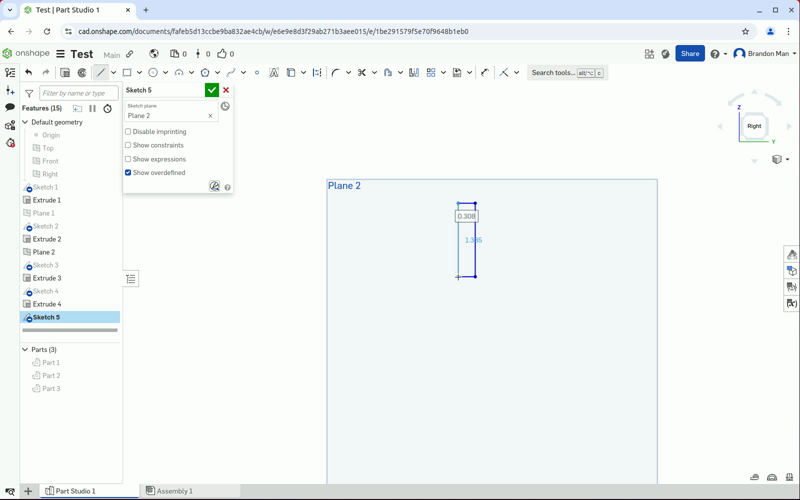
scroll(-6)
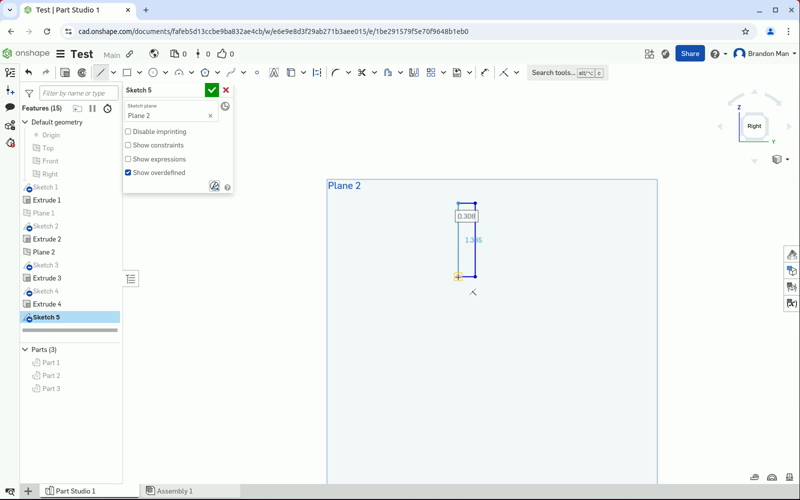
scroll(-6)
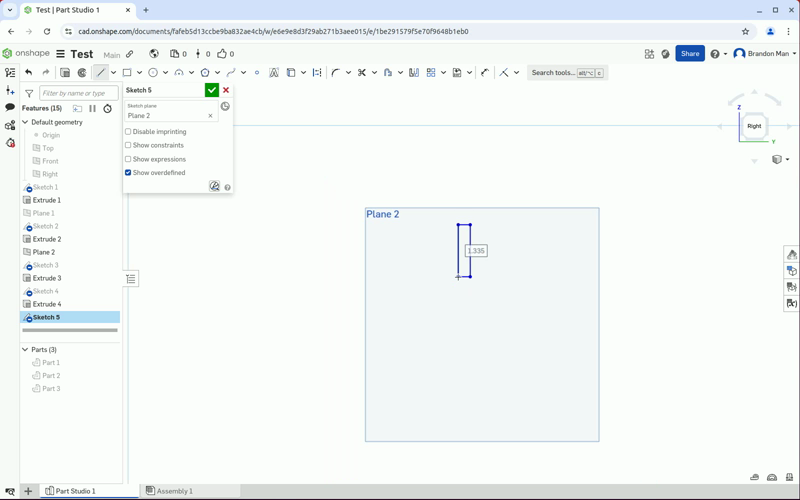
scroll(-6)
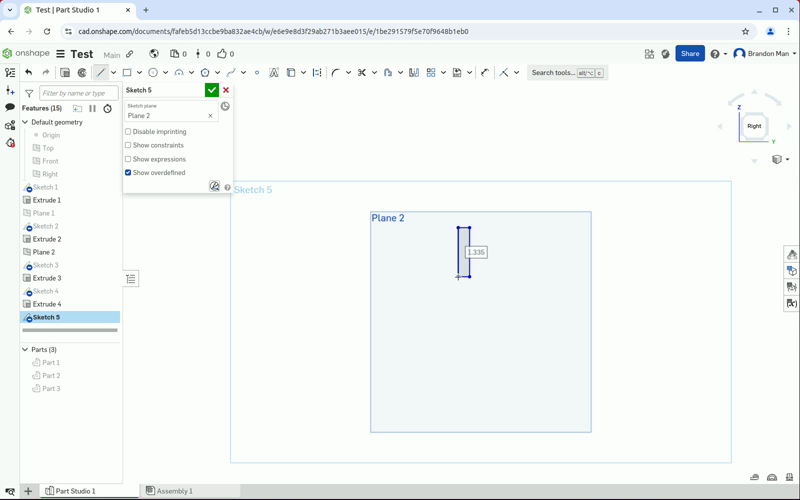
scroll(-6)
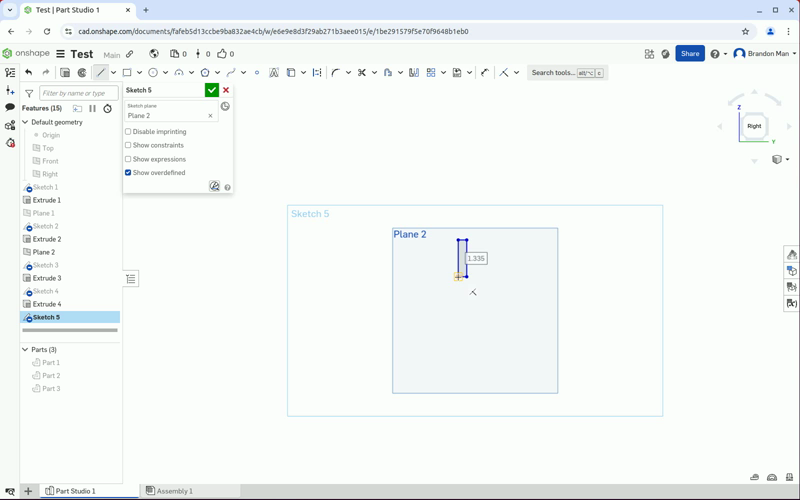
scroll(-6)
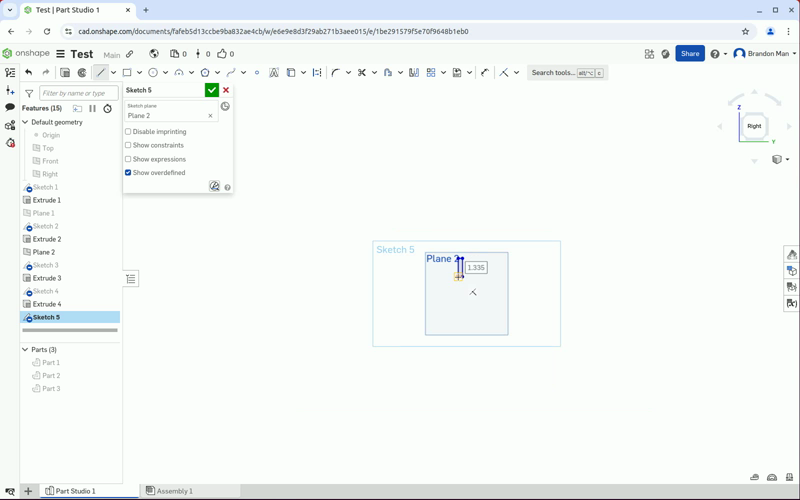
scroll(-6)
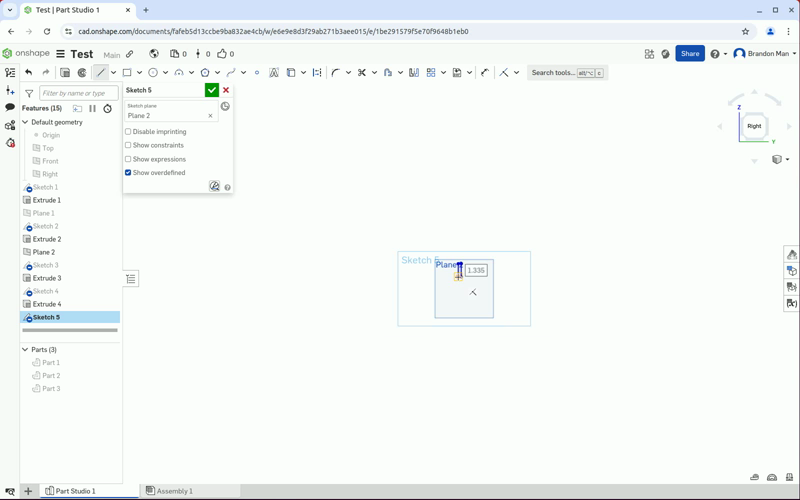
scroll(-6)
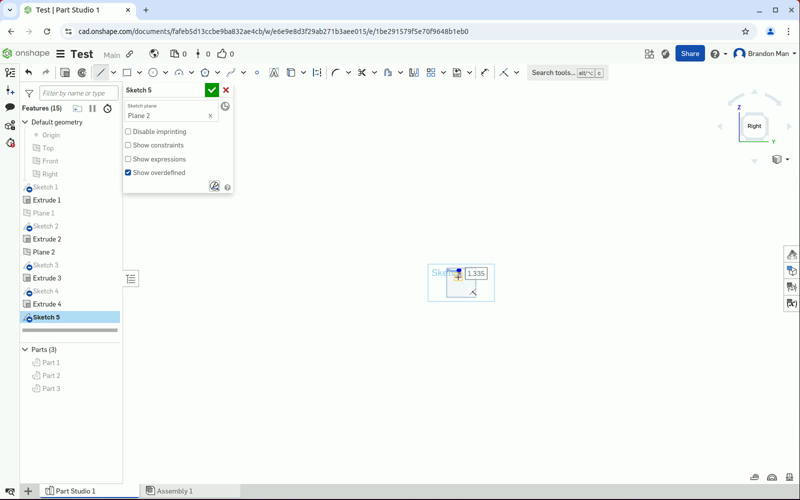
key(esc)
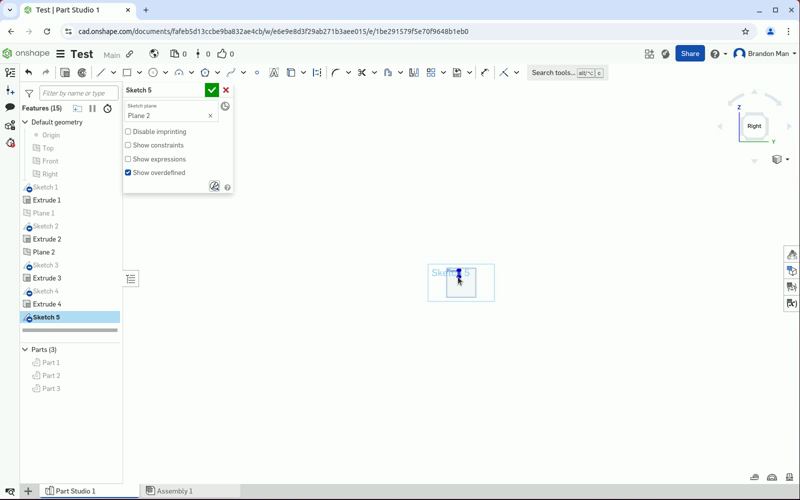
mouse_move(458, 273)
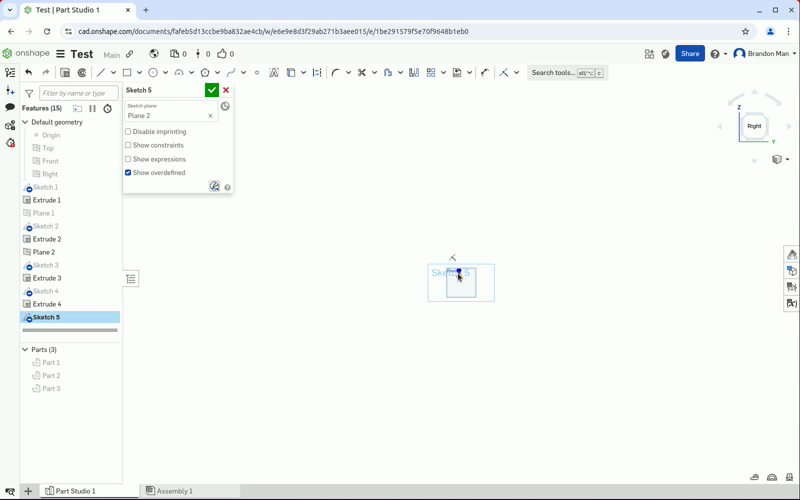
scroll(6)
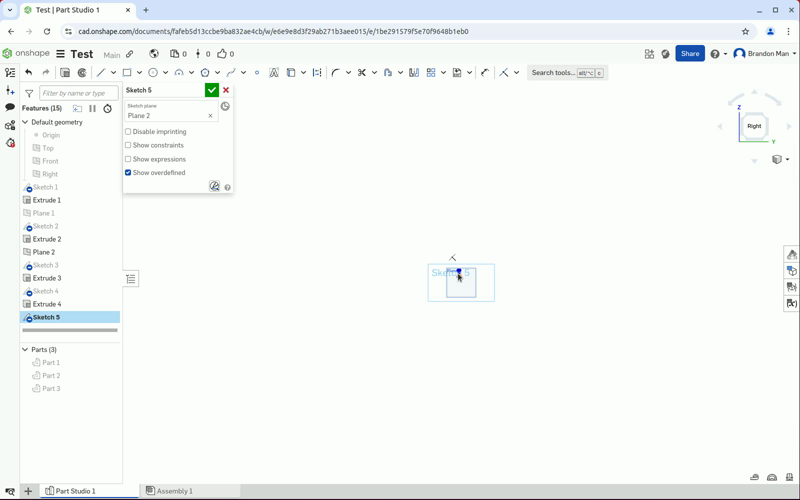
scroll(6)
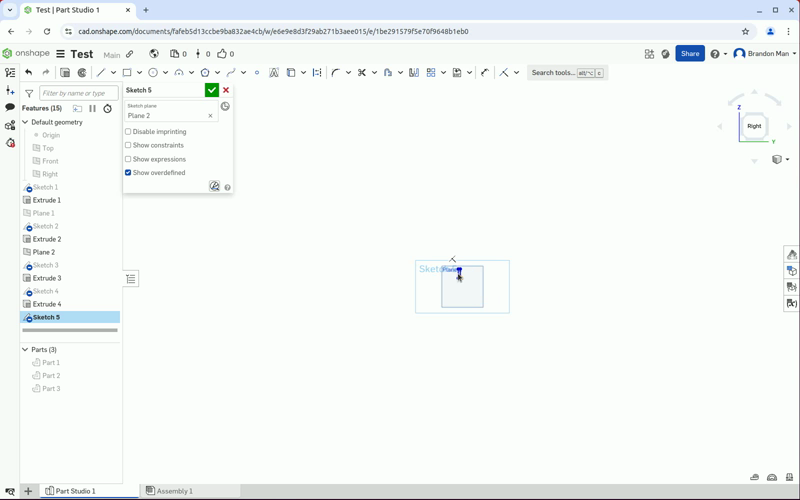
scroll(6)
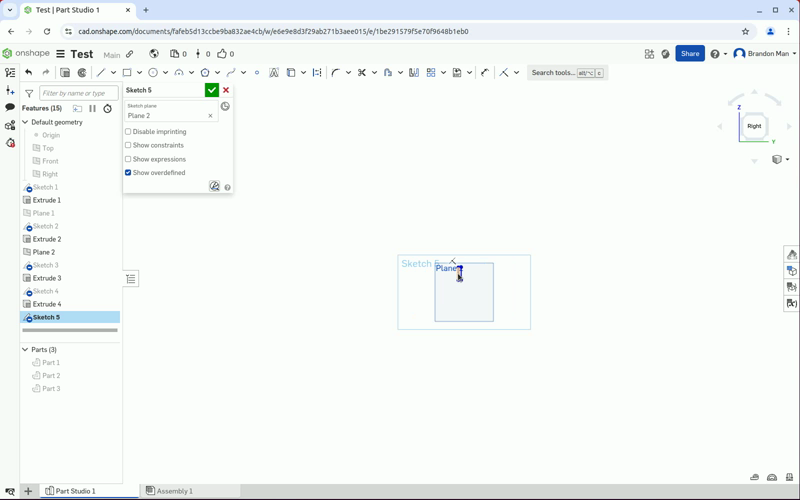
scroll(6)
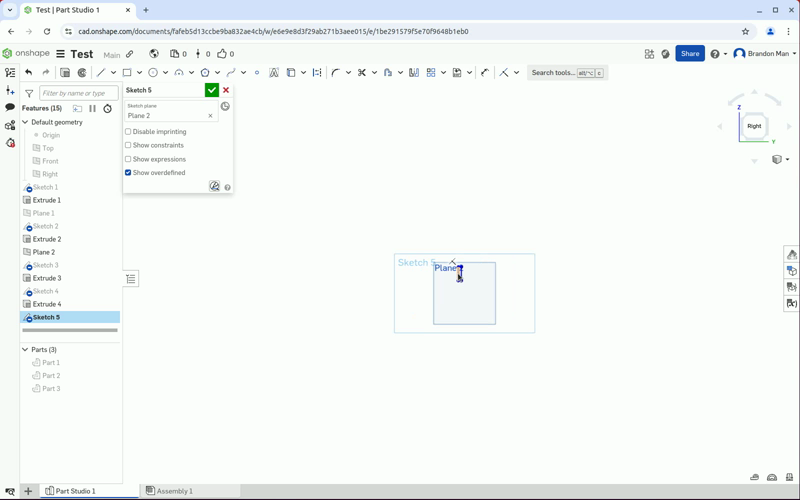
scroll(6)
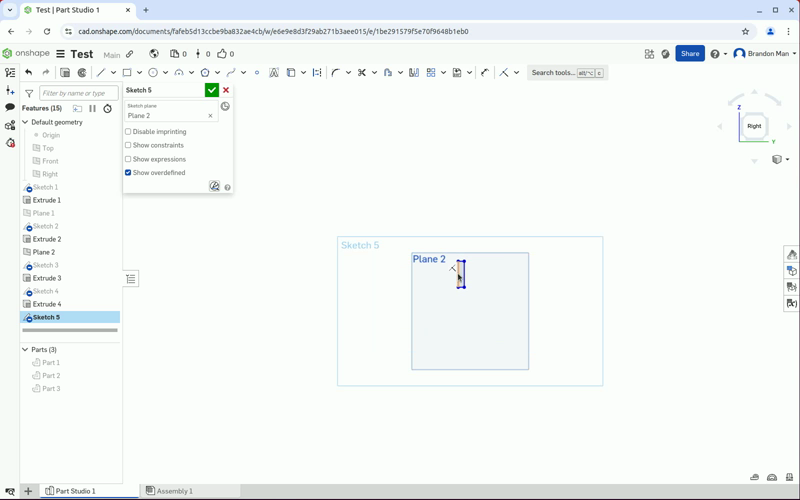
scroll(6)
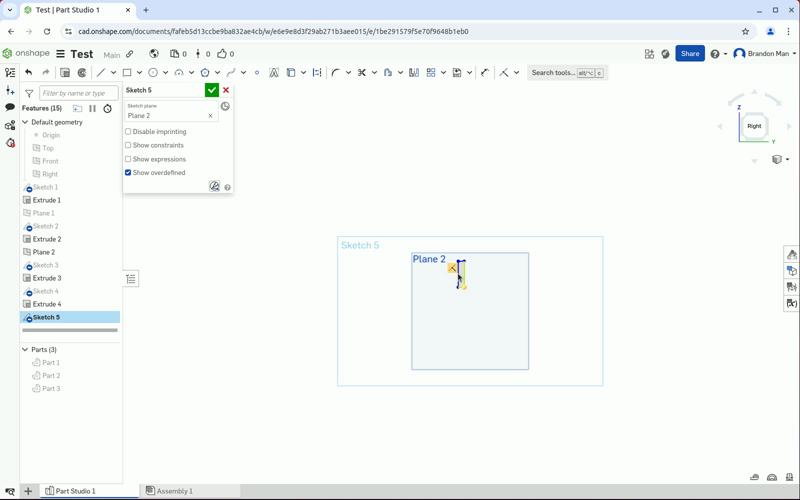
scroll(6)
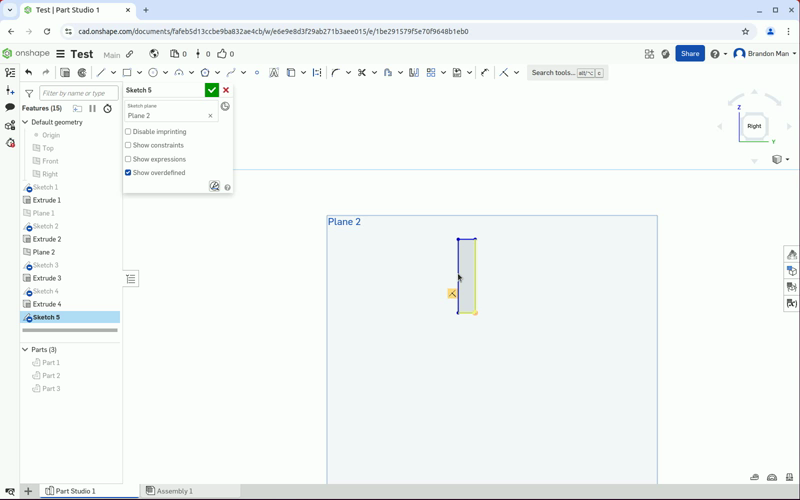
click(458, 273)
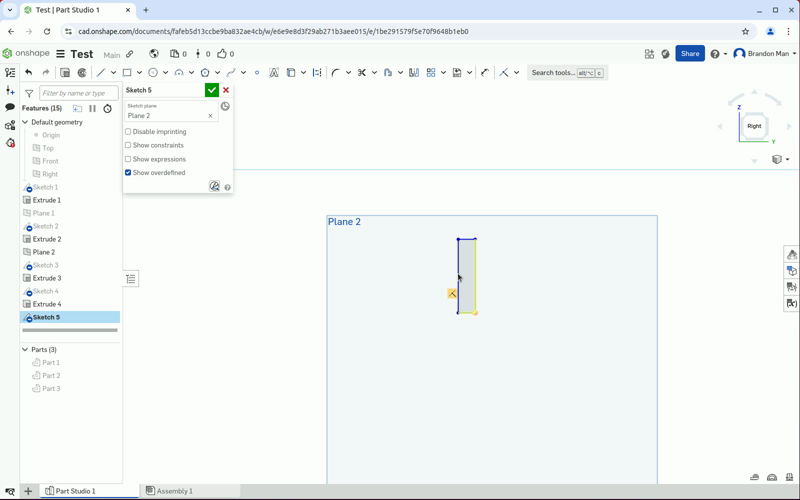
scroll(-6)
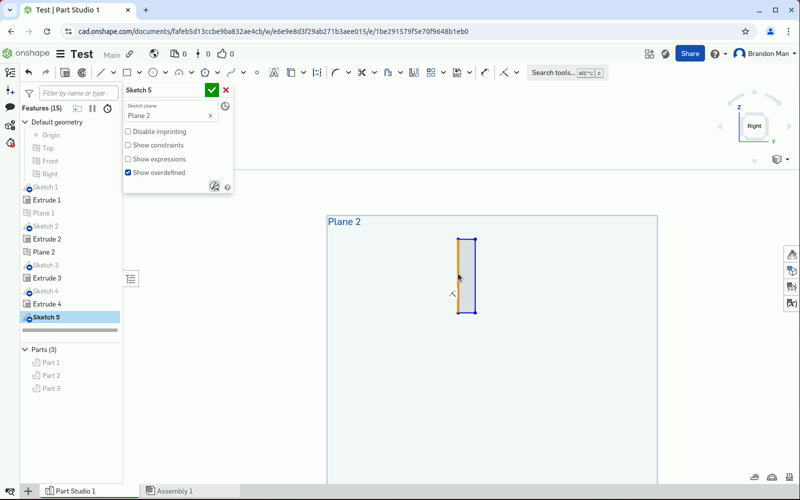
scroll(-6)
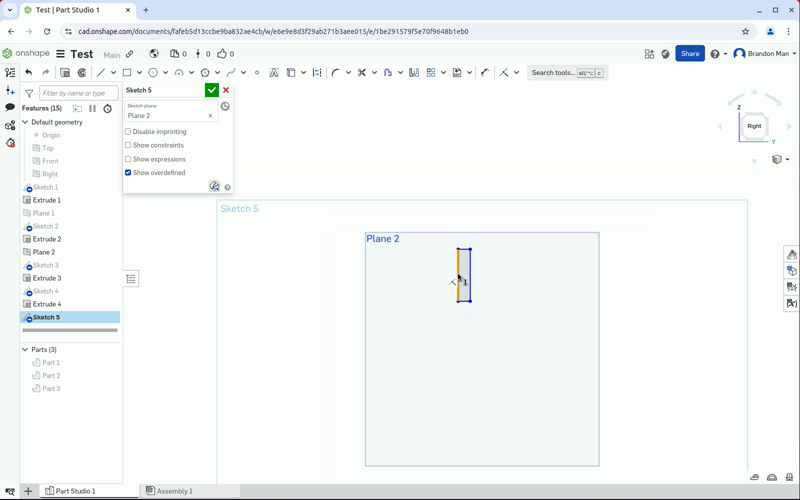
scroll(-6)
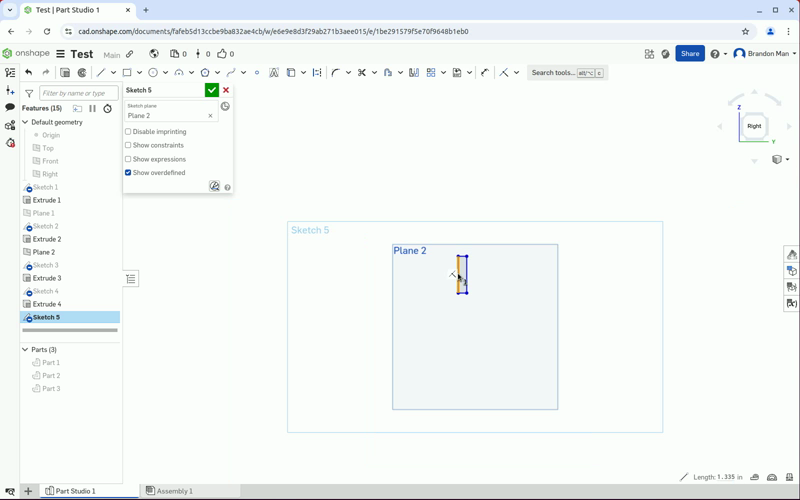
scroll(-6)
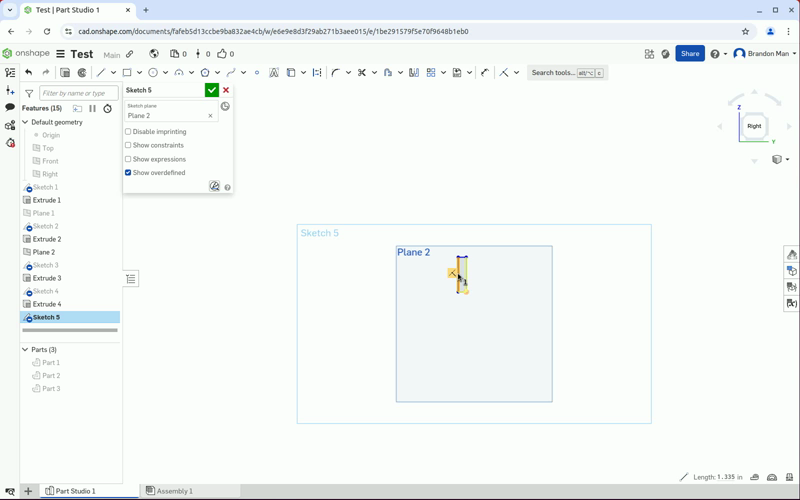
scroll(-6)
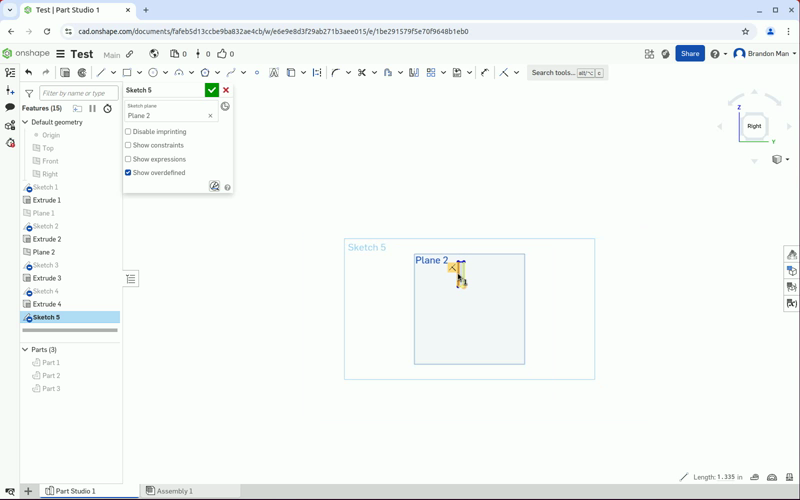
scroll(-6)
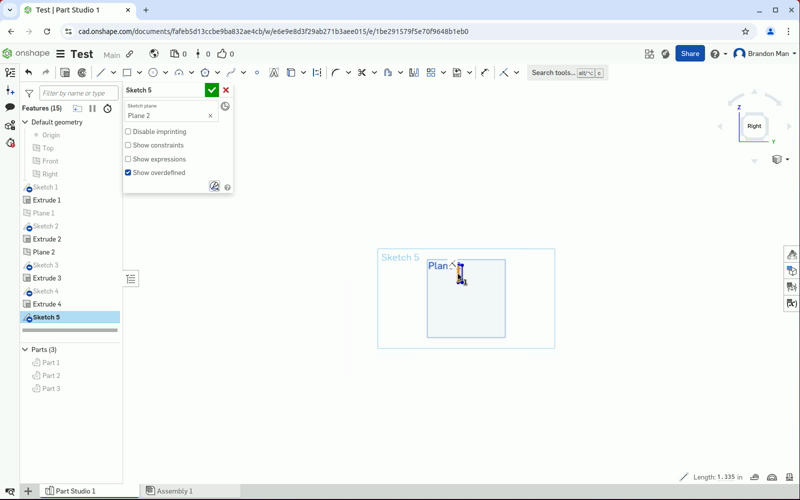
scroll(-6)
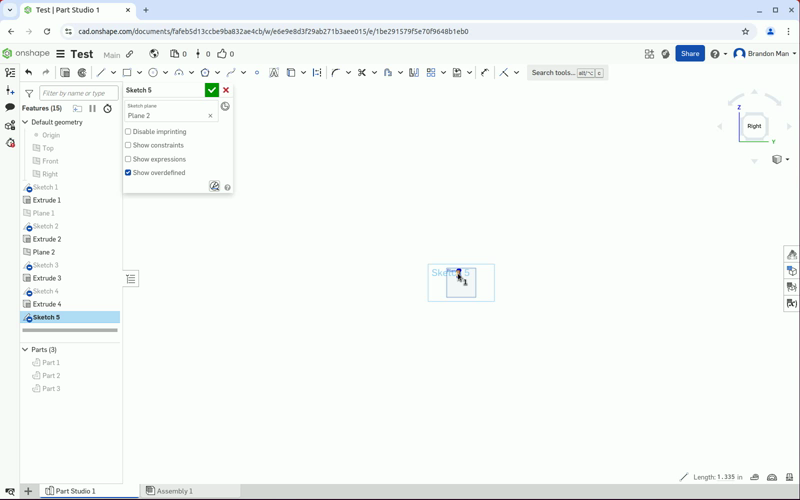
mouse_move(73, 352)
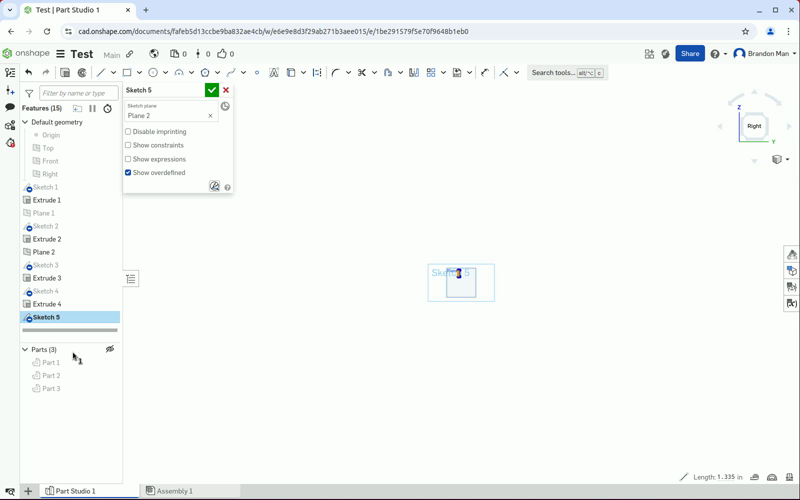
key(shift+y)
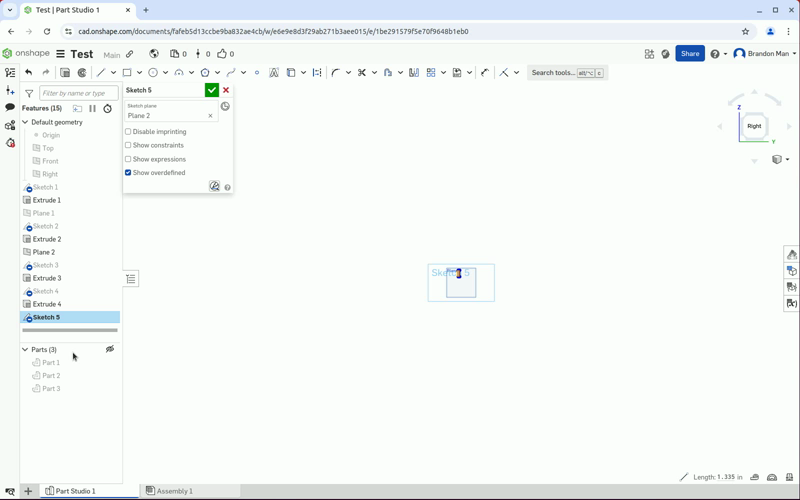
key(shift+e)
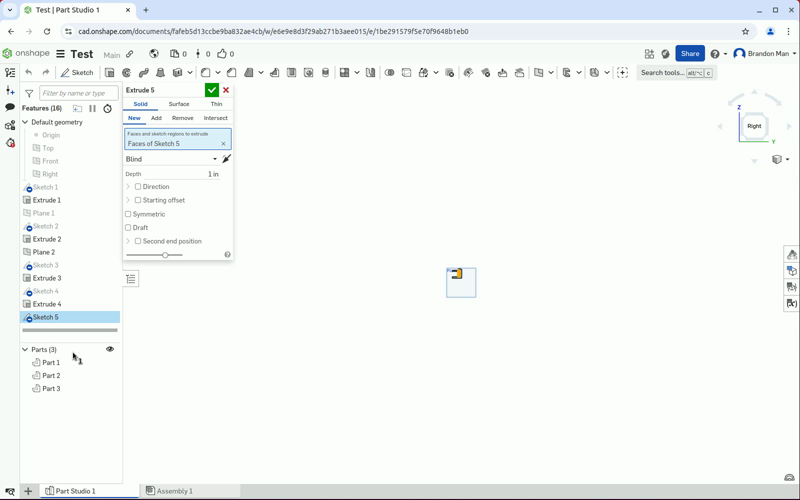
mouse_move(143, 106)
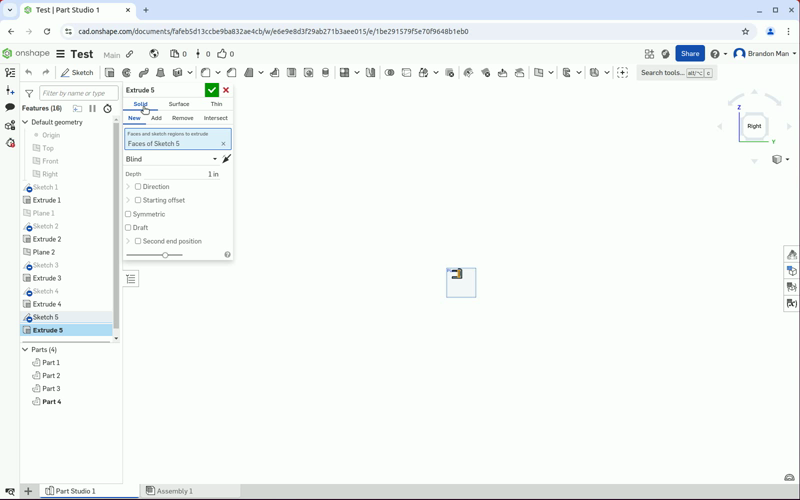
click(143, 106)
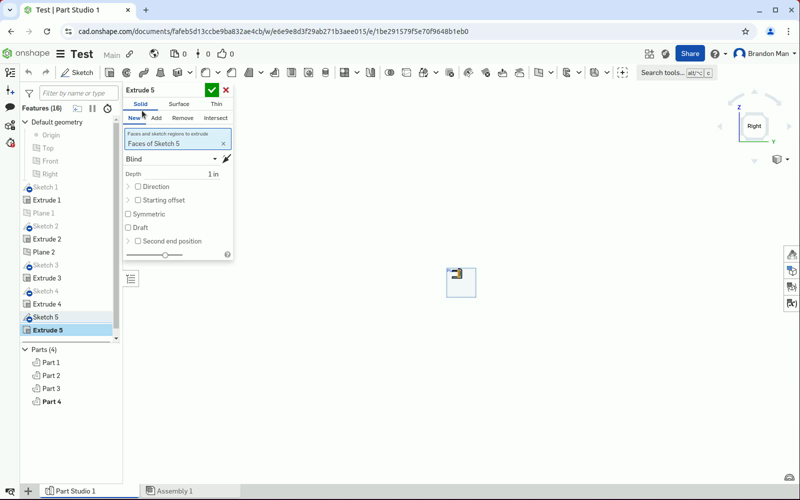
mouse_move(137, 120)
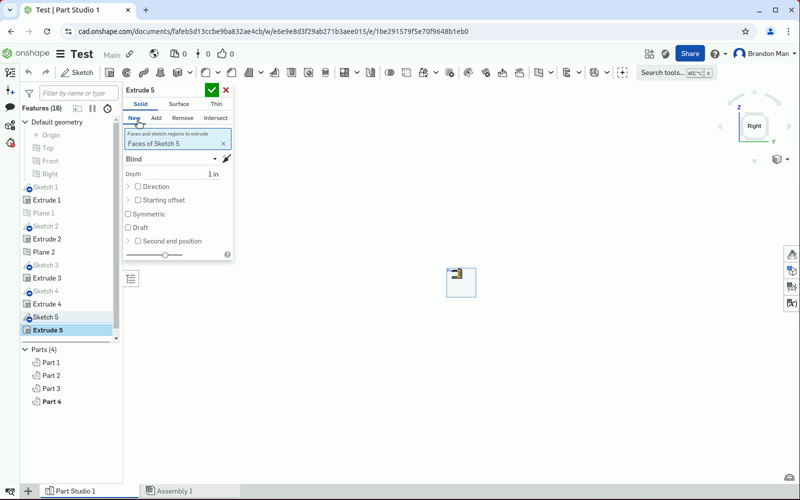
click(137, 120)
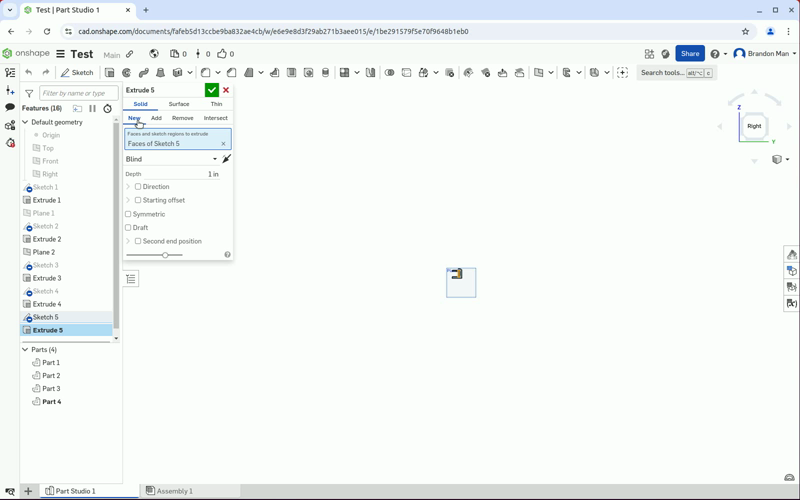
key(tab, 4)
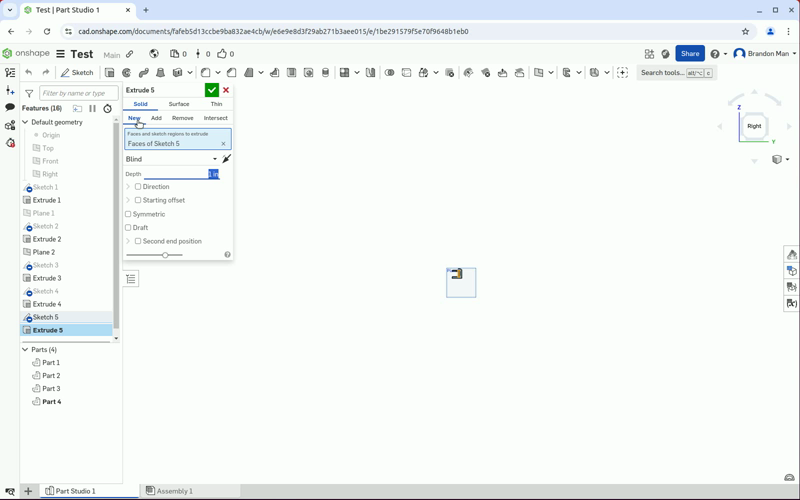
text(-21.423)
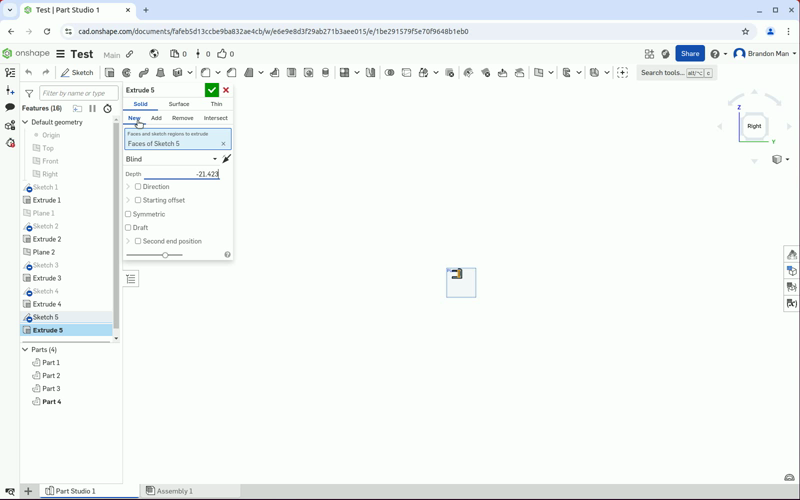
key(enter)
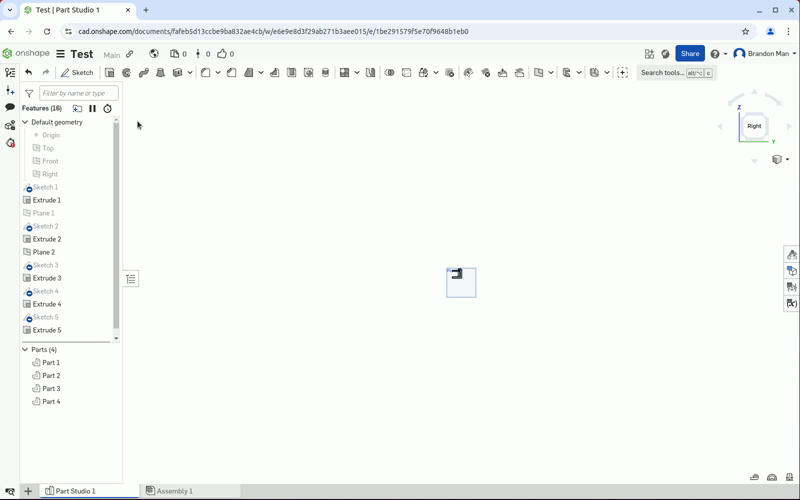
key(shift+h)
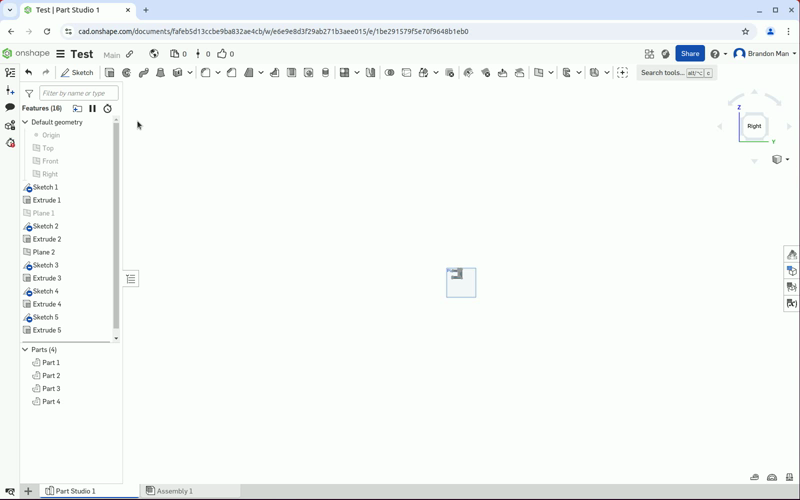
key(shift+h)
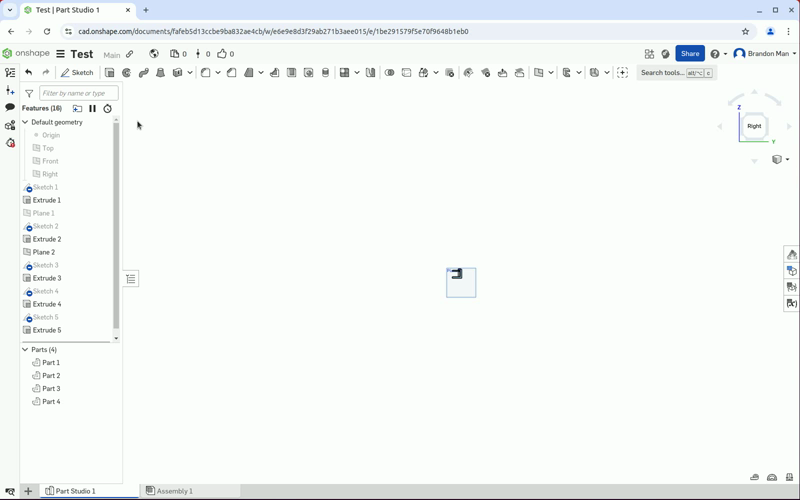
mouse_move(69, 189)
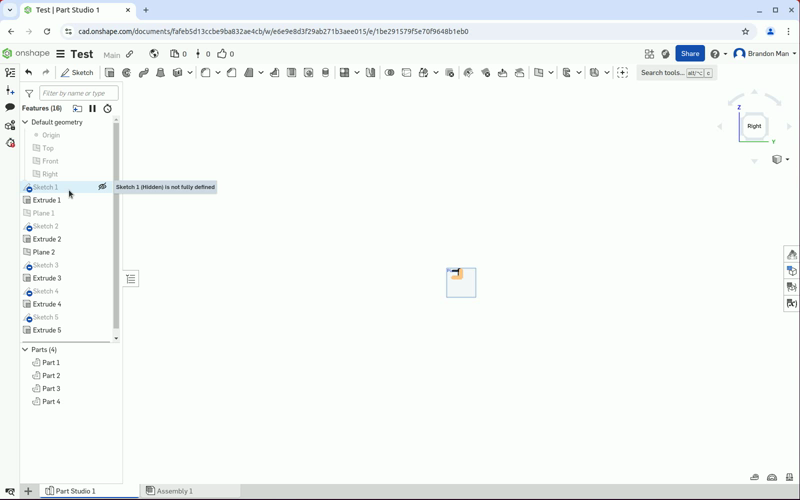
click(69, 189)
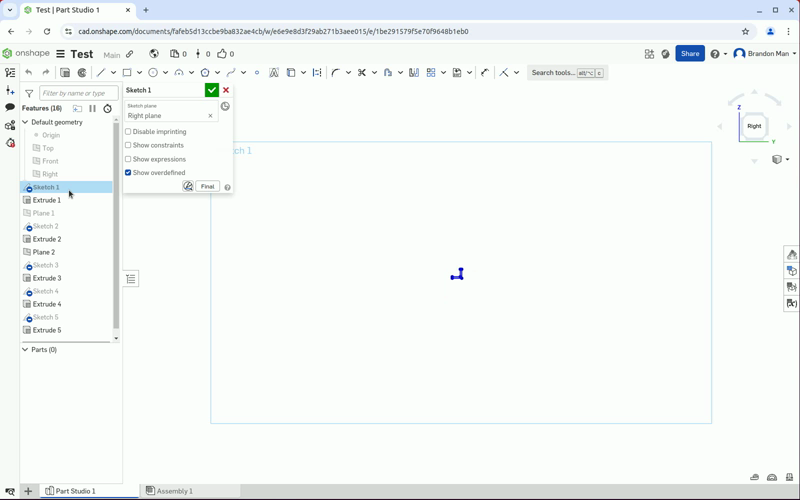
mouse_move(229, 92)
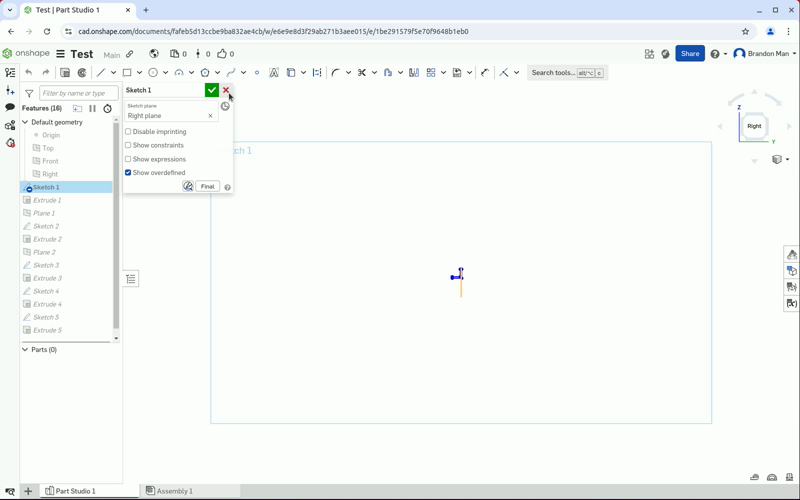
click(229, 92)
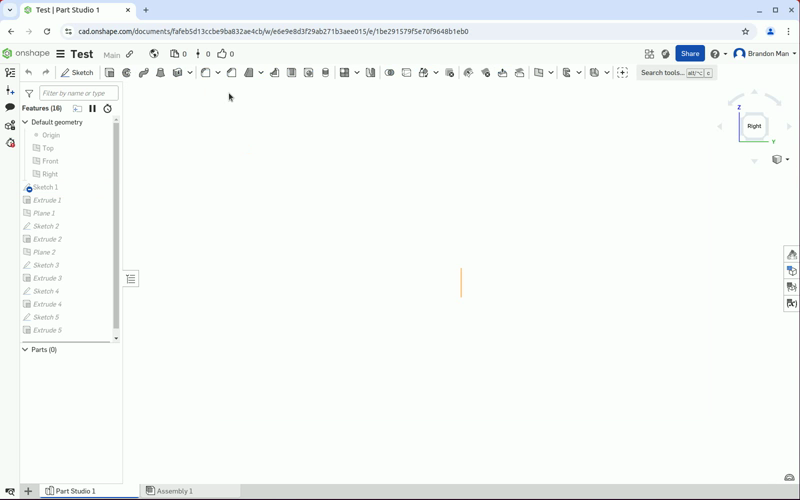
key(shift+s)
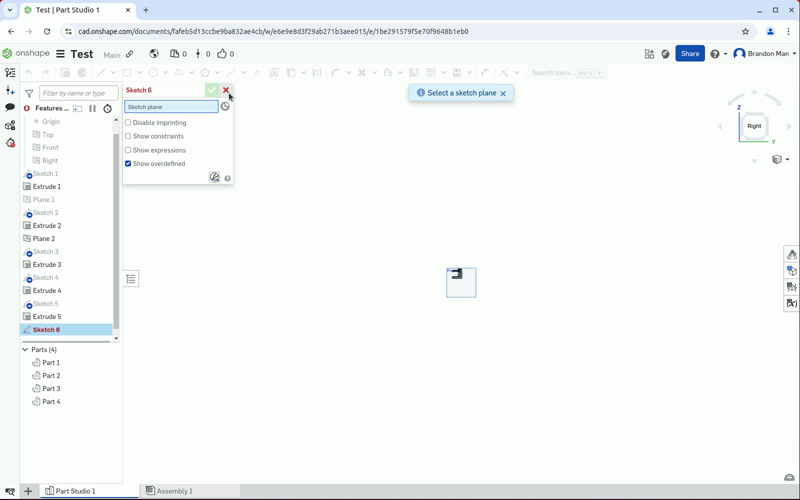
mouse_move(69, 241)
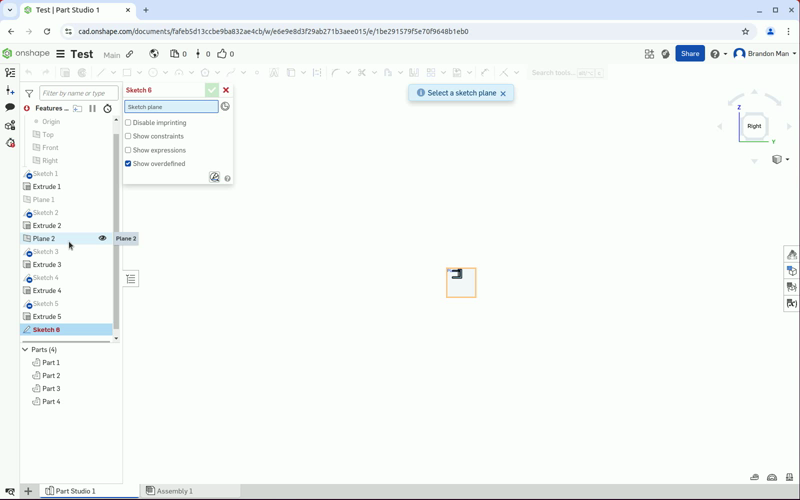
click(69, 241)
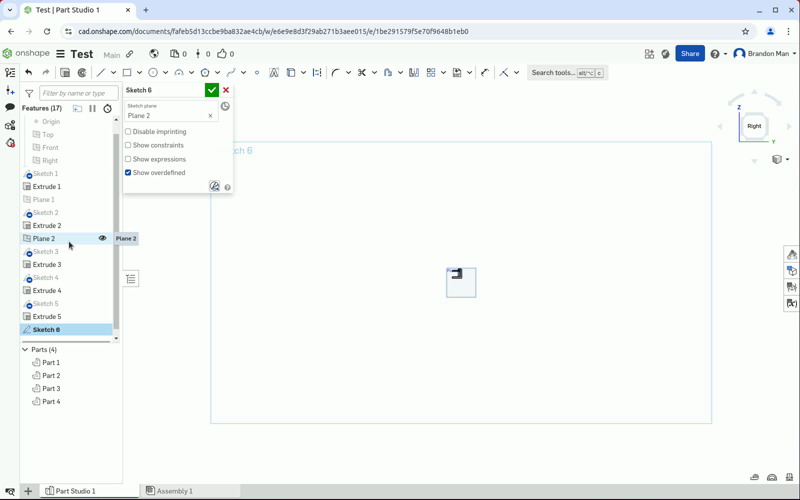
mouse_move(73, 352)
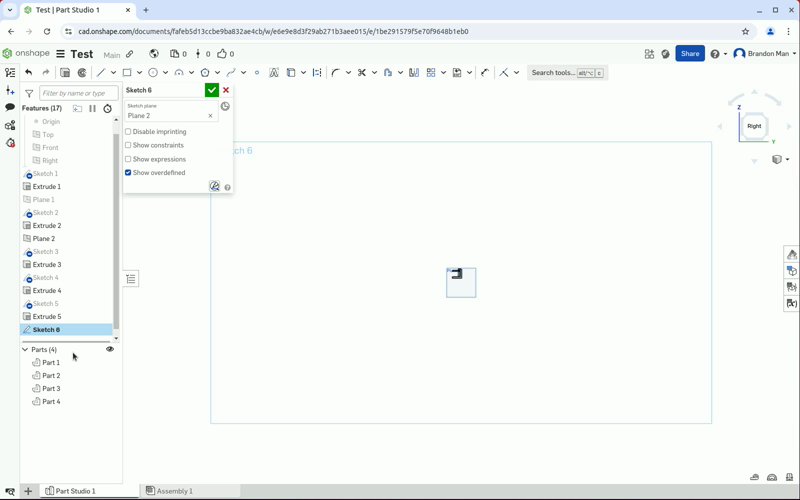
key(y)
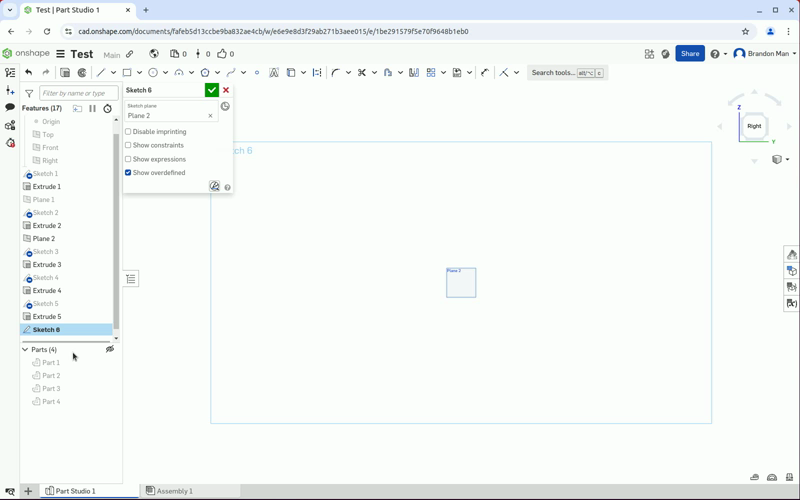
key(l)
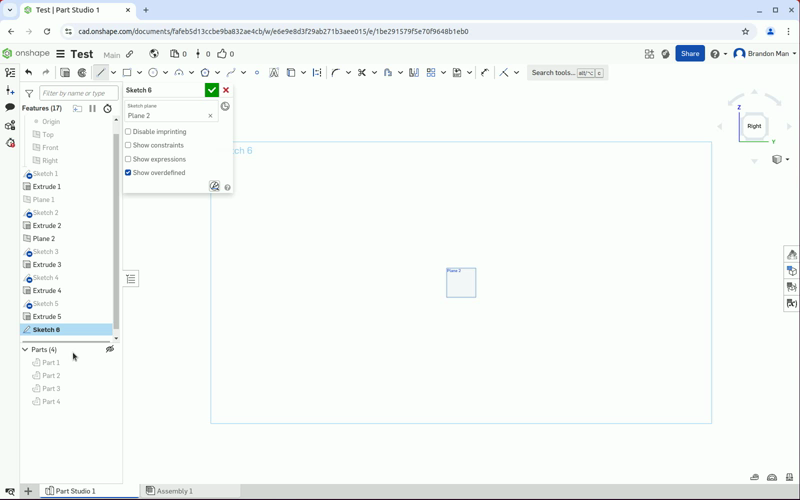
key_down(shift)
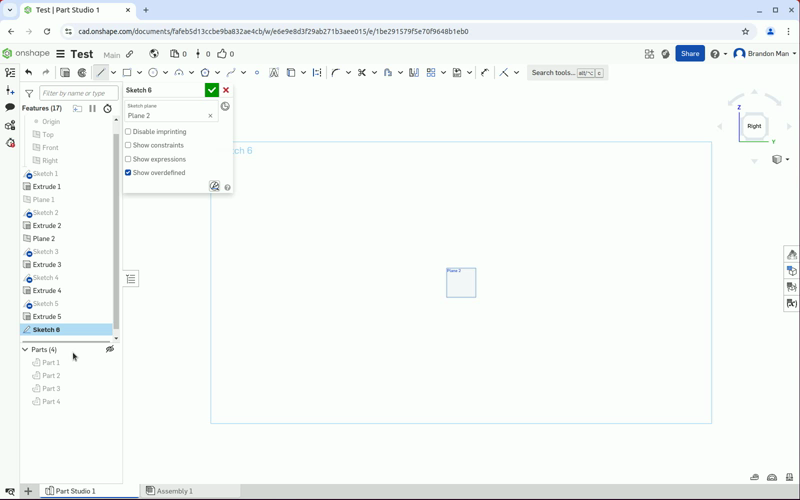
mouse_move(458, 278)
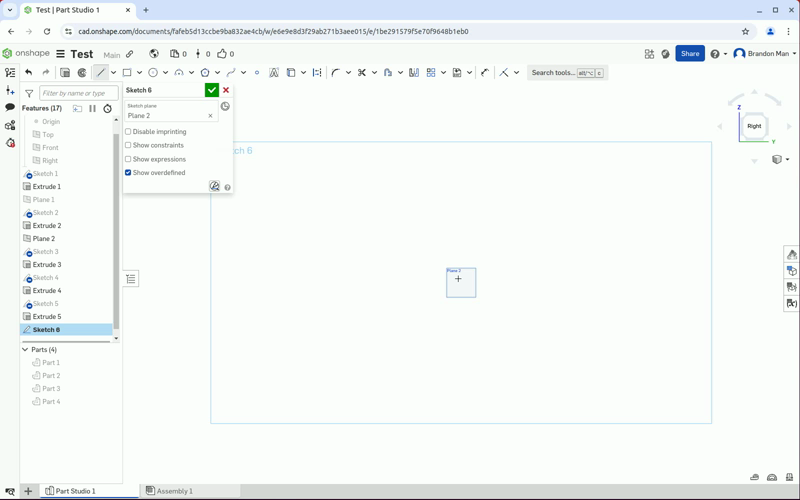
click(458, 278)
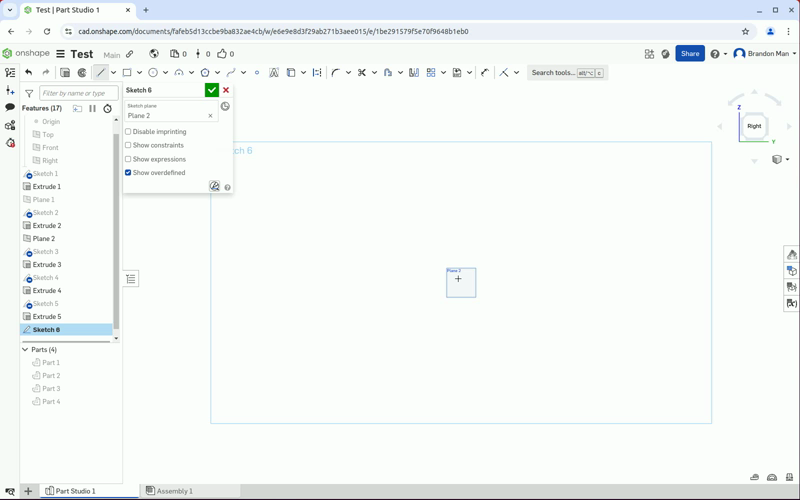
key_up(shift)
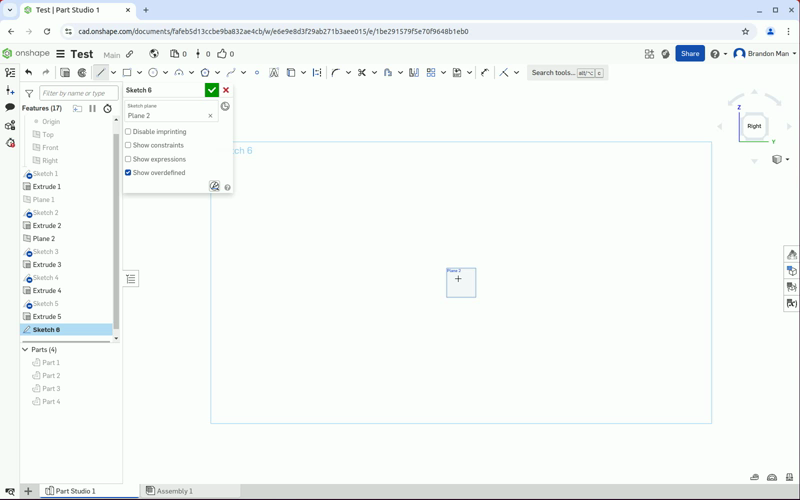
key_down(shift)
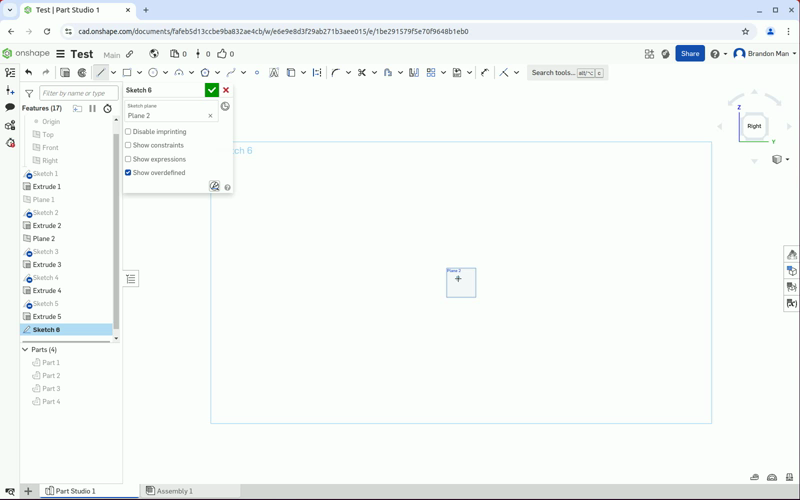
mouse_move(488, 278)
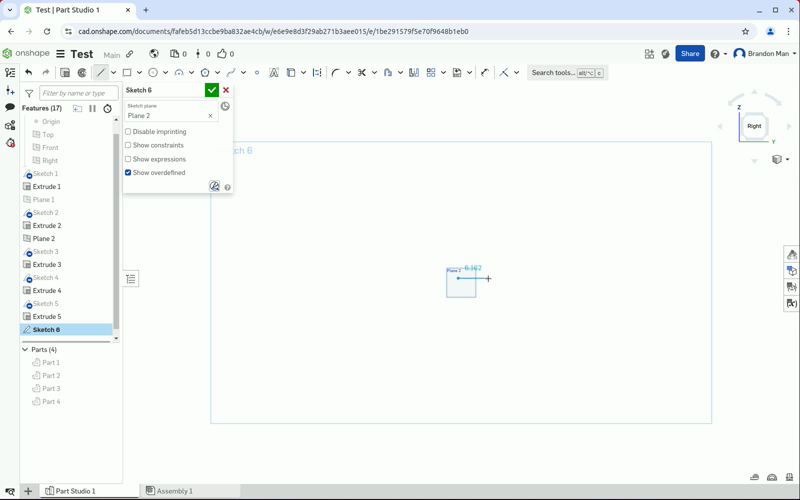
mouse_move(459, 278)
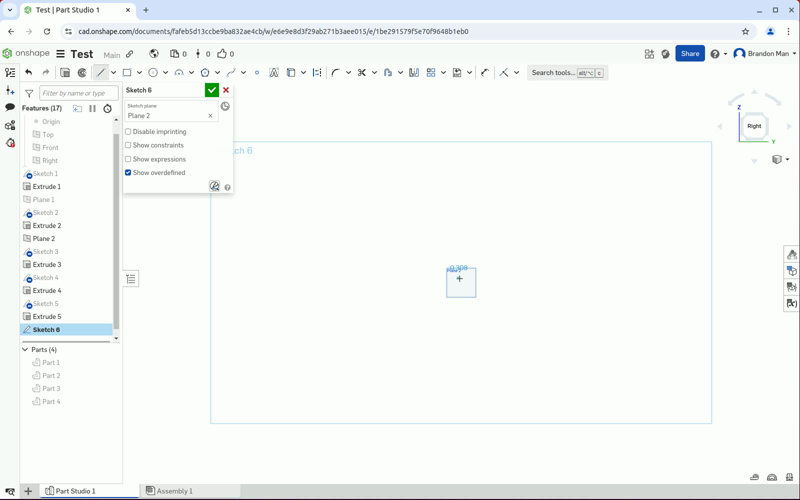
scroll(6)
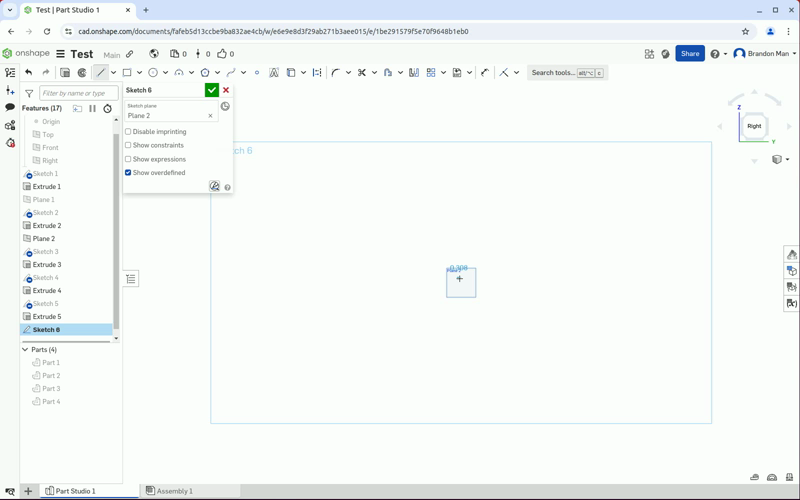
scroll(6)
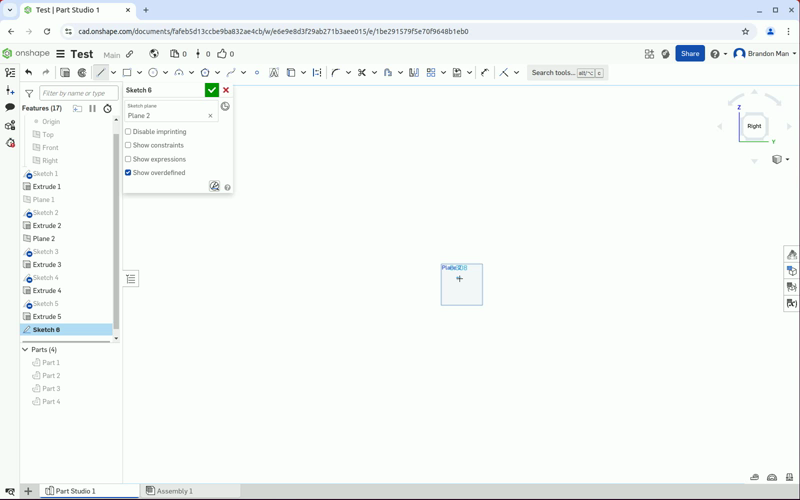
scroll(6)
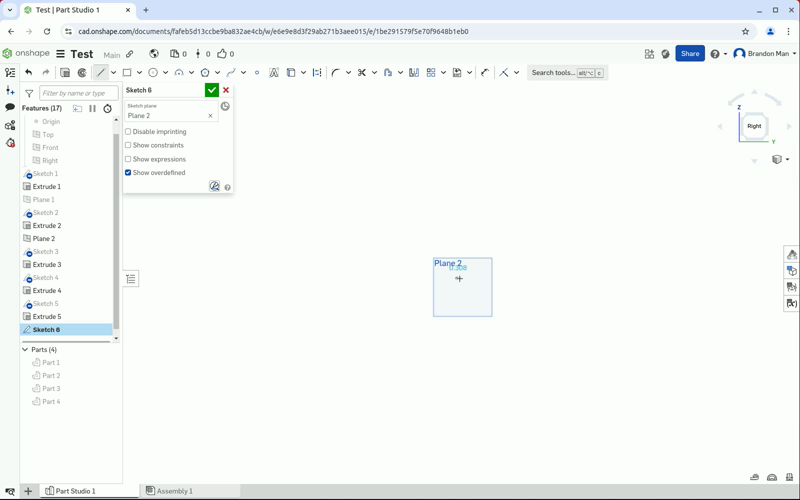
scroll(6)
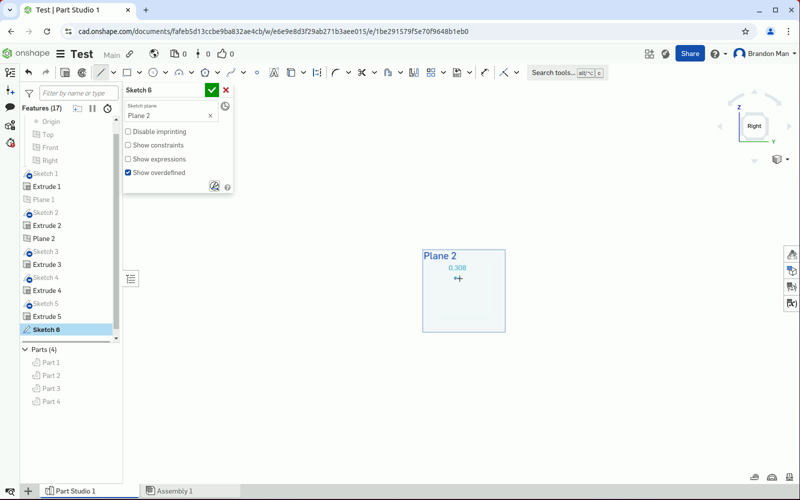
scroll(6)
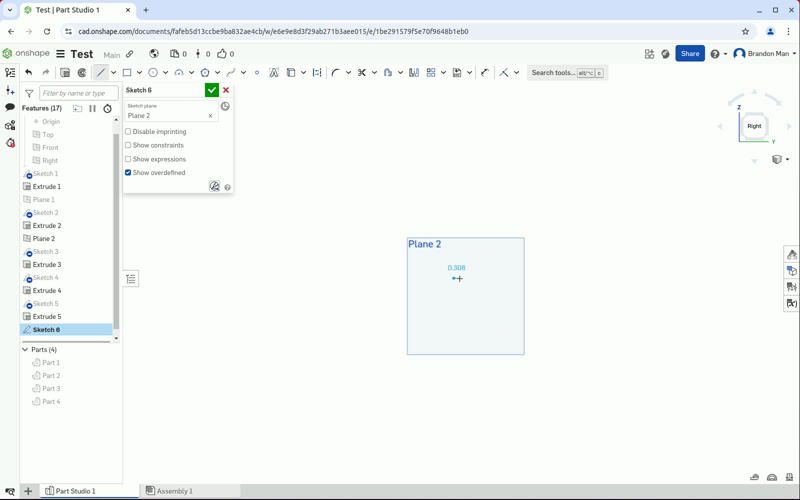
scroll(6)
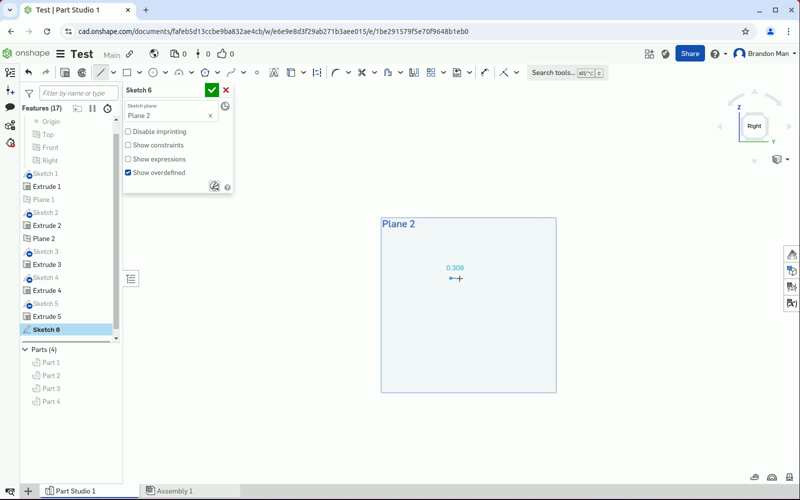
scroll(6)
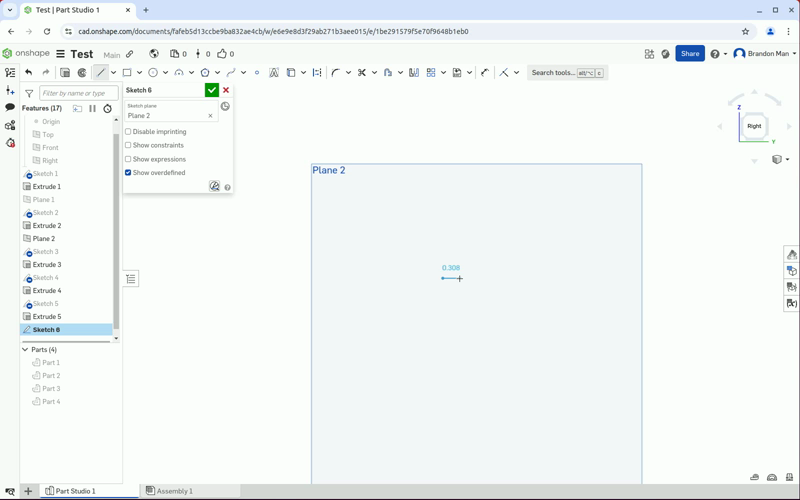
click(459, 278)
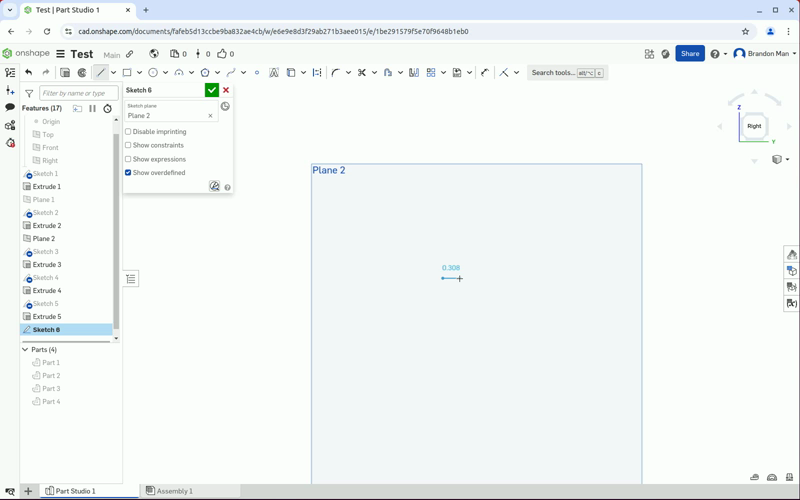
scroll(-6)
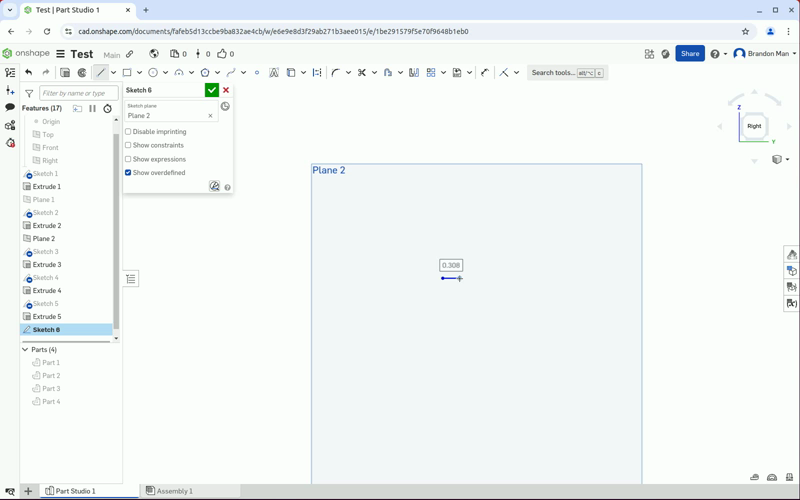
scroll(-6)
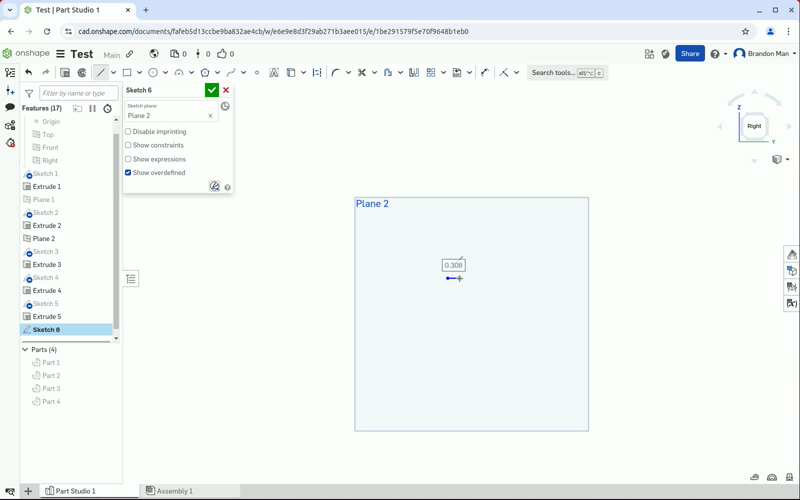
scroll(-6)
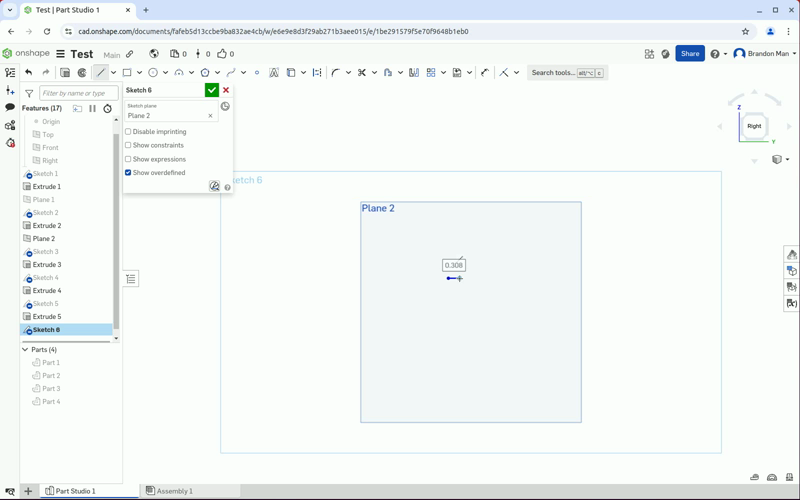
scroll(-6)
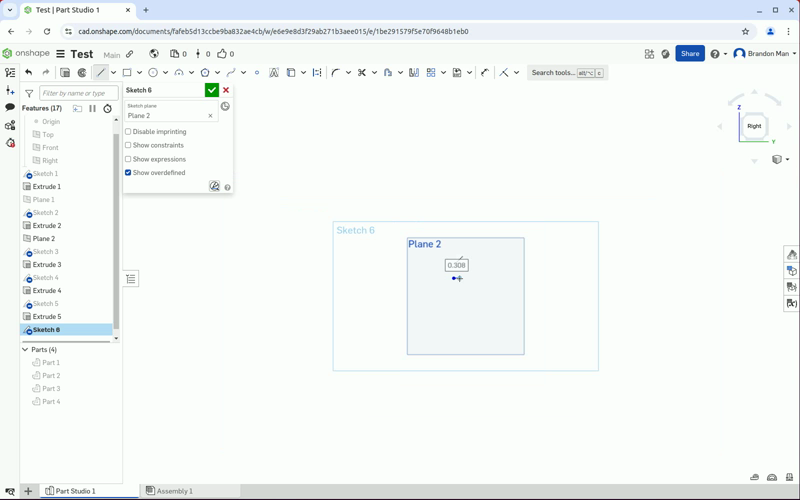
scroll(-6)
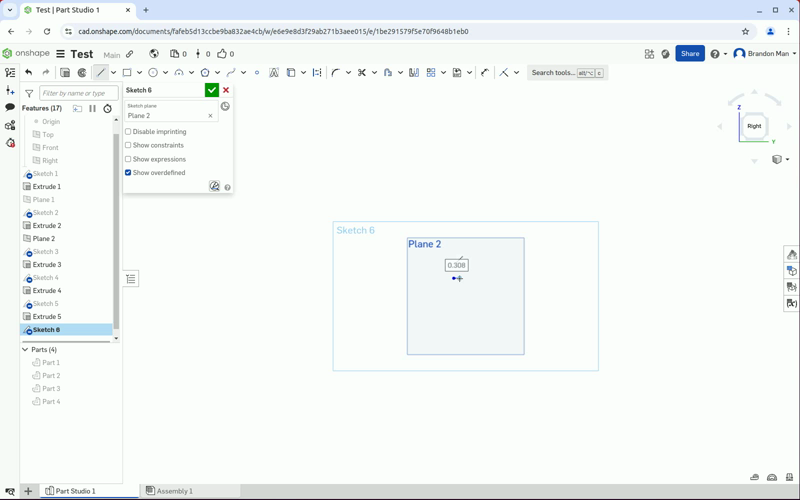
scroll(-6)
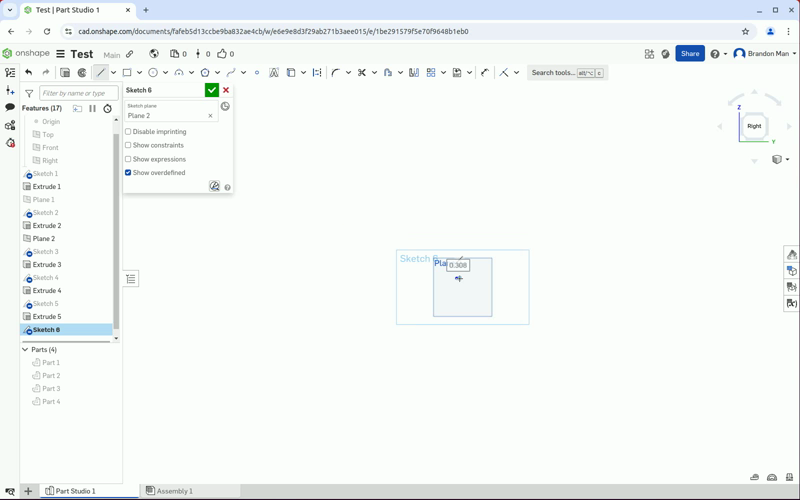
scroll(-6)
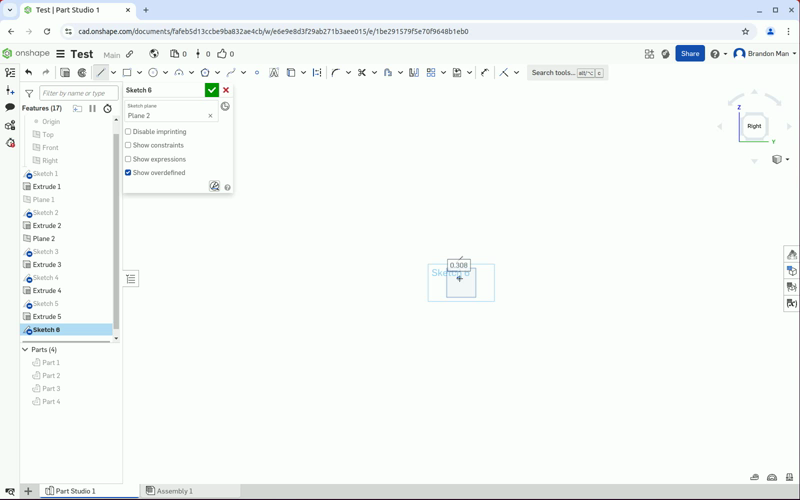
key_up(shift)
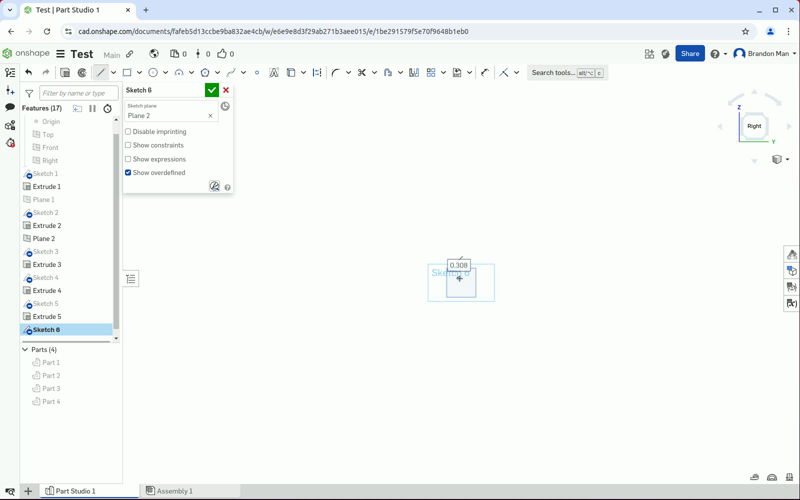
key_down(shift)
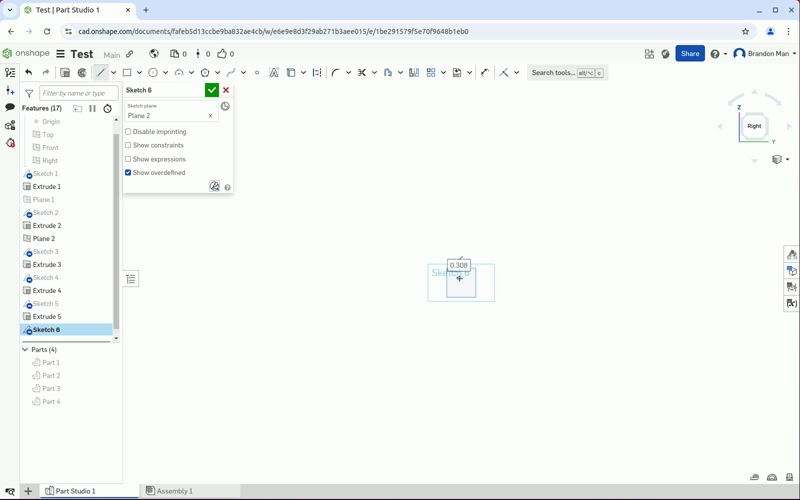
mouse_move(489, 278)
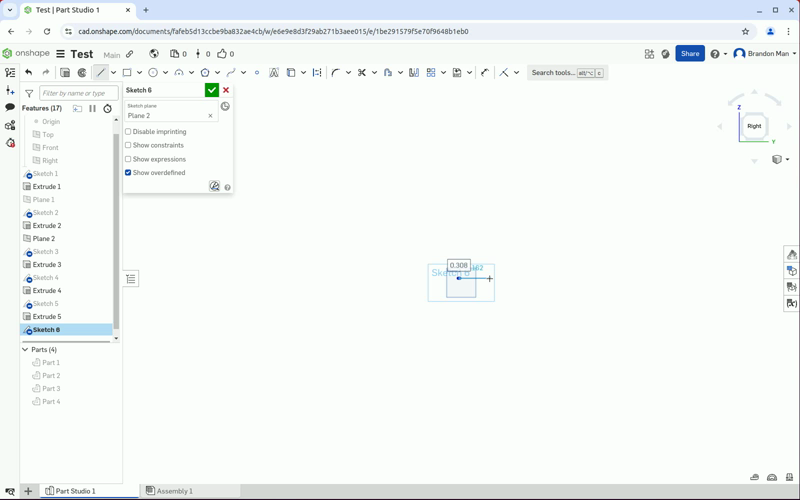
mouse_move(459, 276)
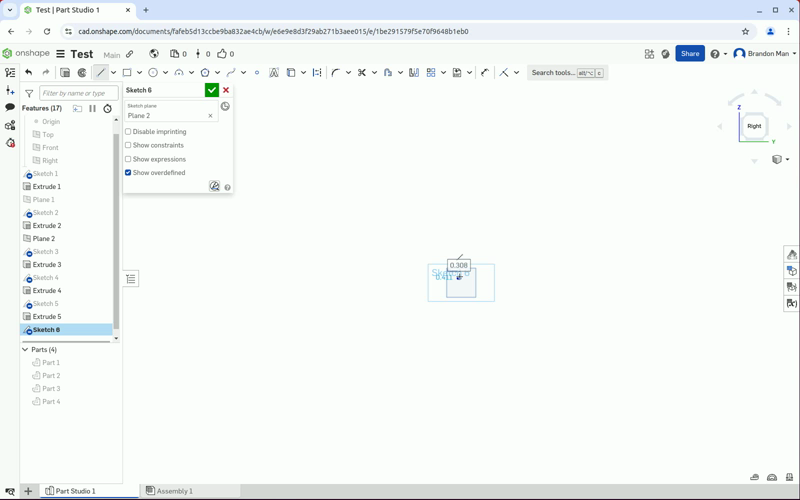
scroll(6)
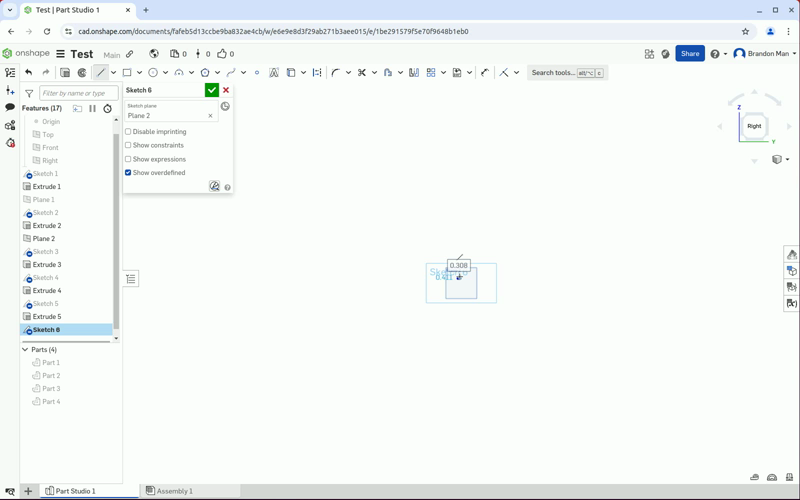
scroll(6)
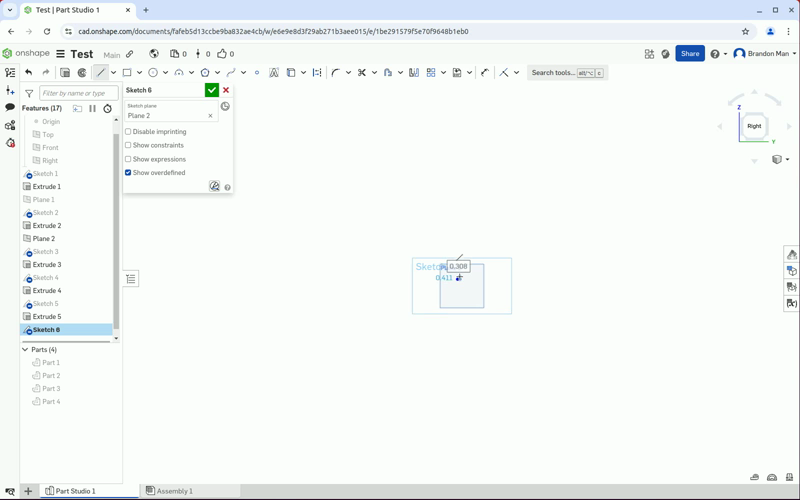
scroll(6)
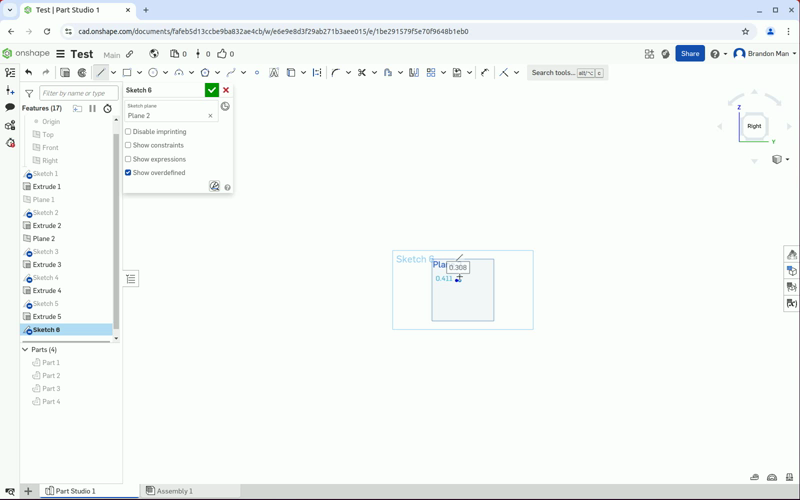
scroll(6)
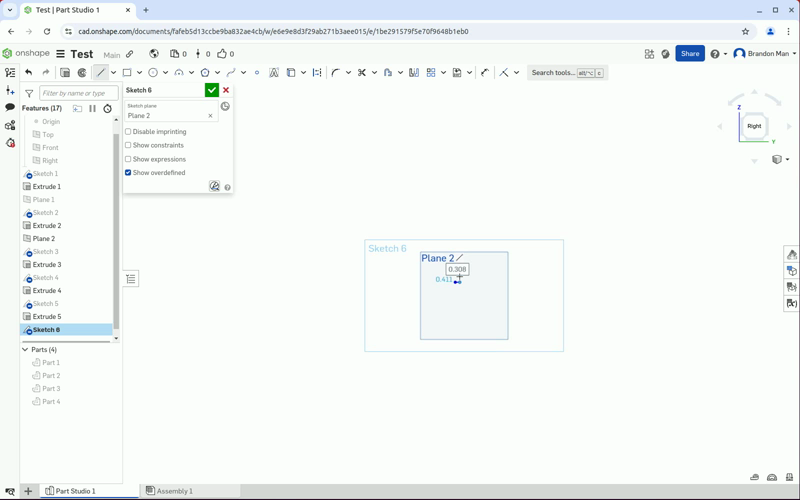
scroll(6)
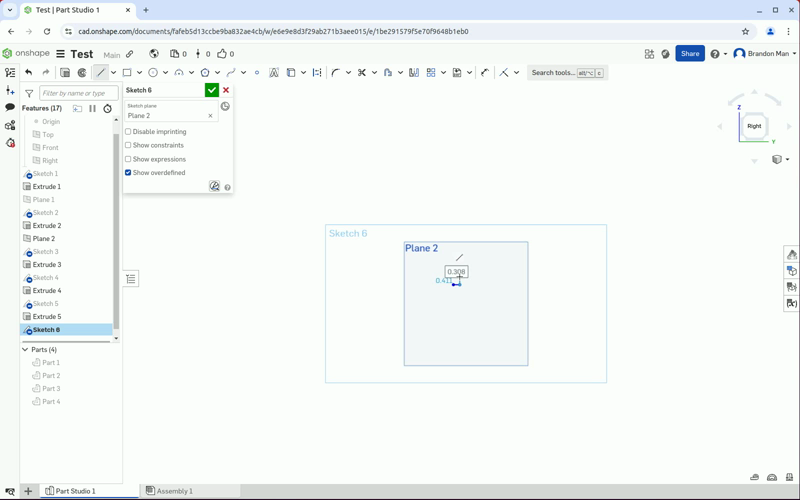
scroll(6)
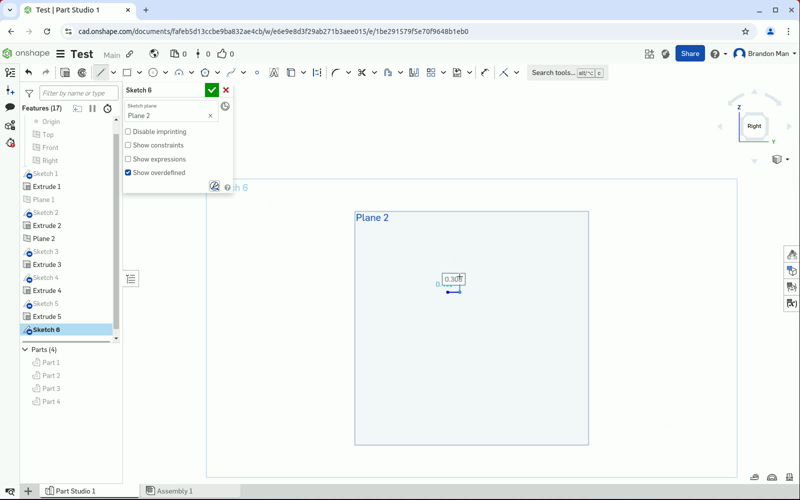
scroll(6)
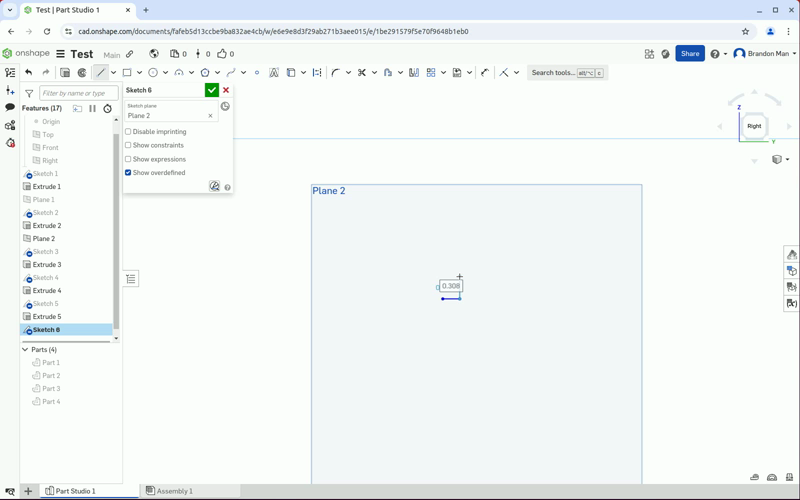
click(459, 276)
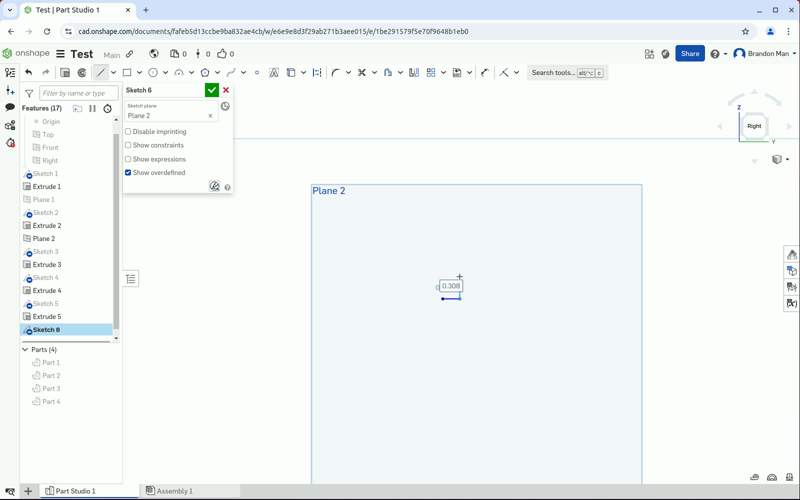
scroll(-6)
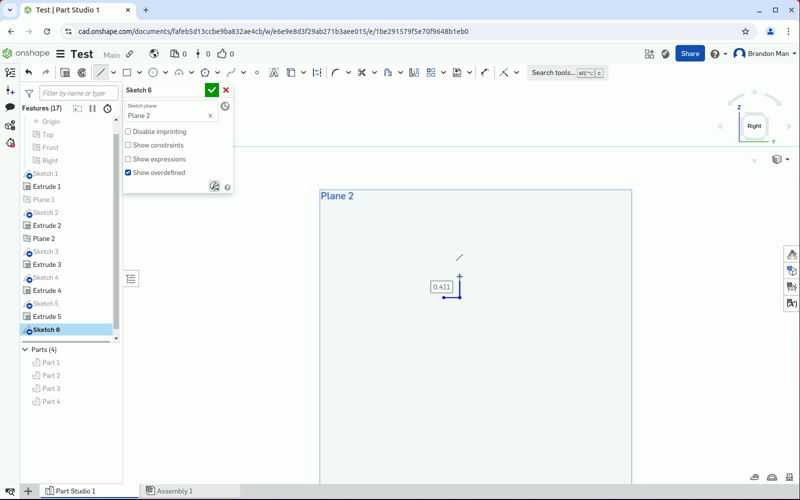
scroll(-6)
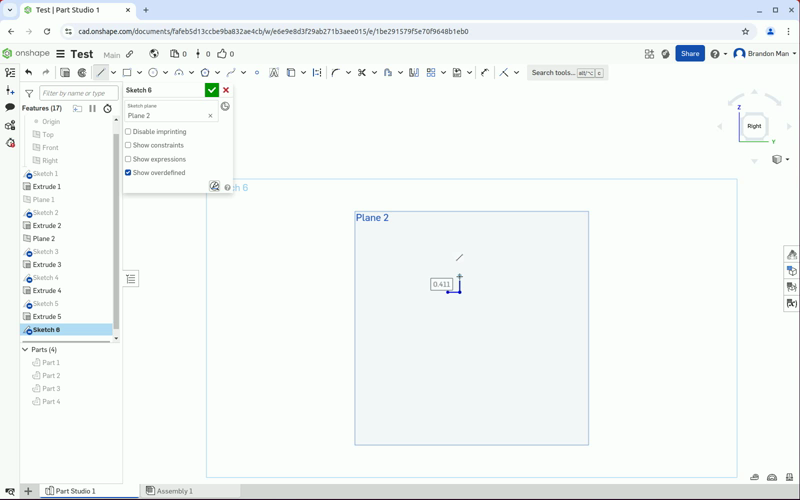
scroll(-6)
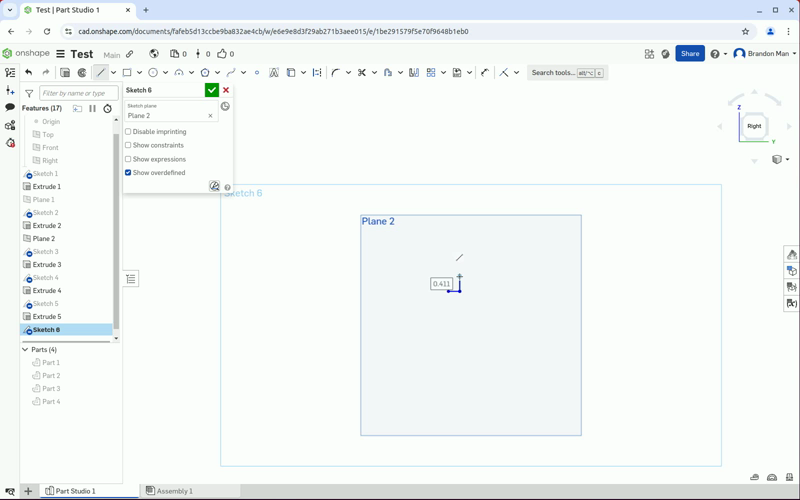
scroll(-6)
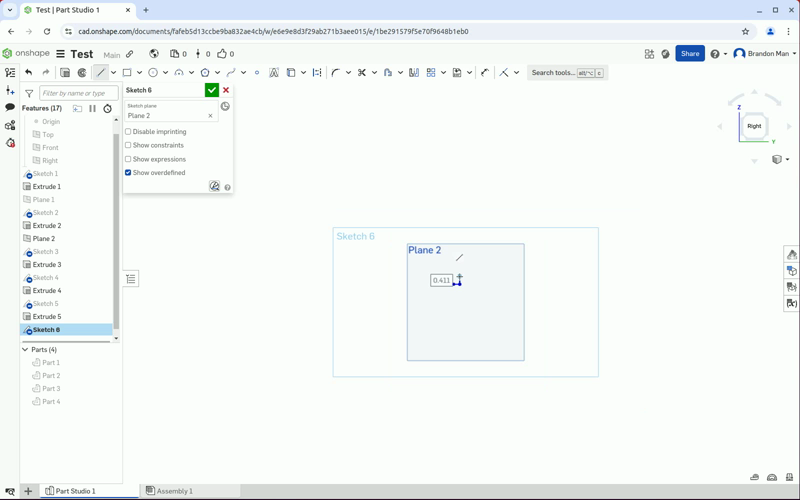
scroll(-6)
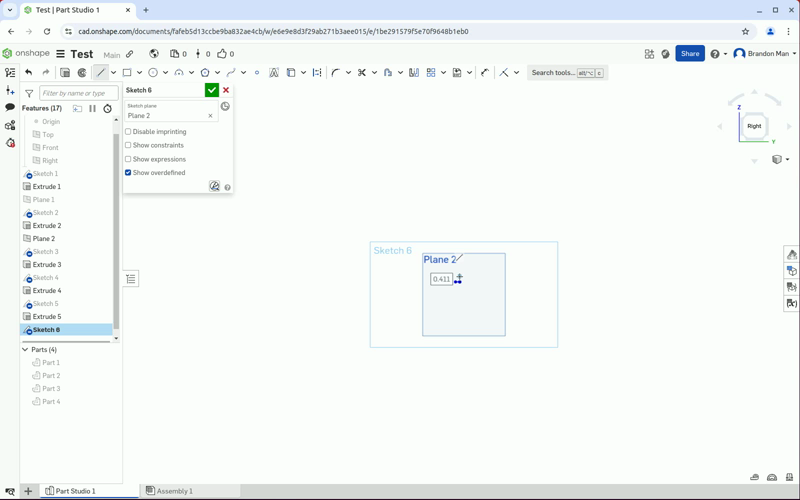
scroll(-6)
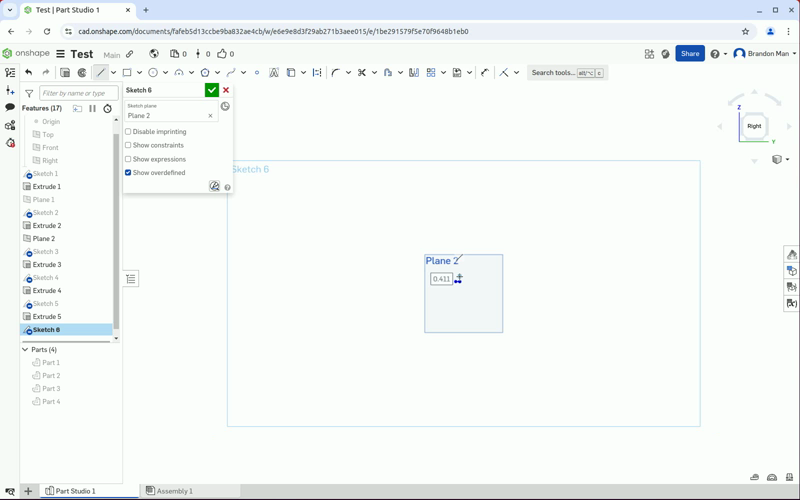
scroll(-6)
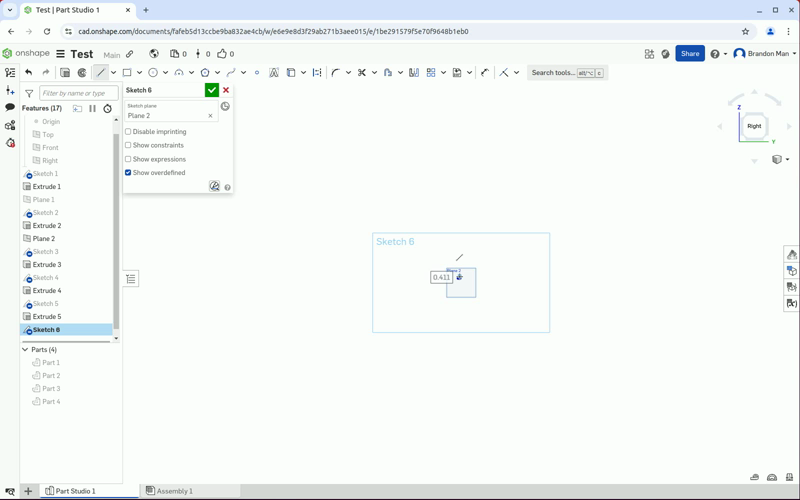
key_up(shift)
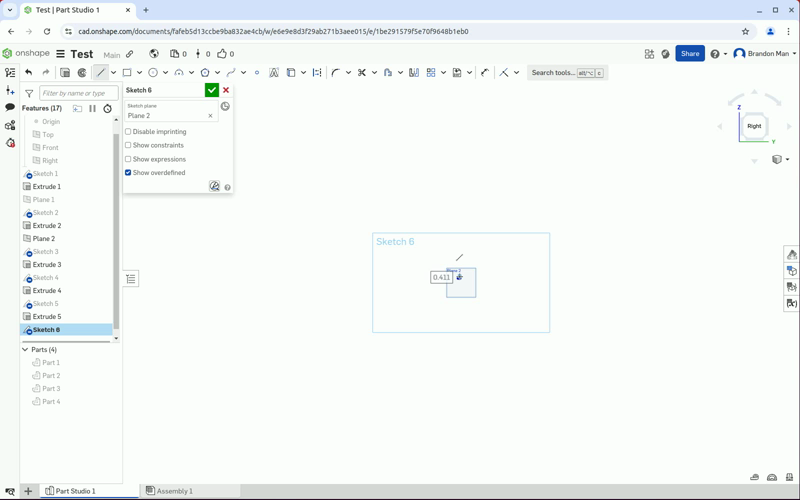
key_down(shift)
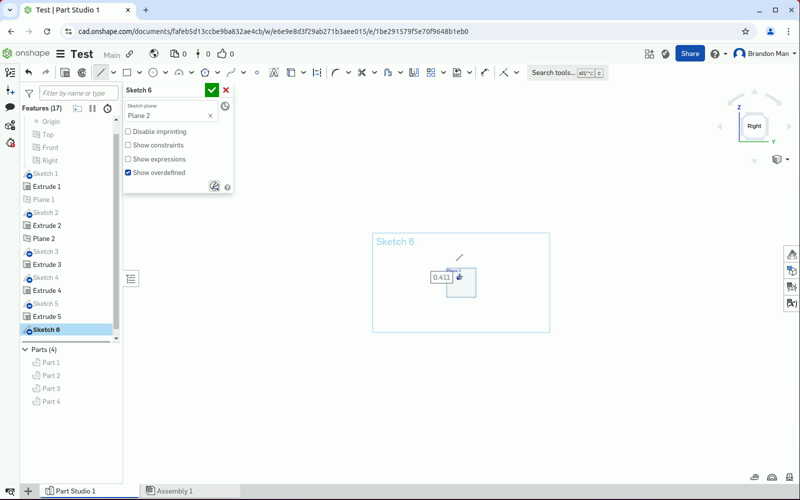
mouse_move(489, 276)
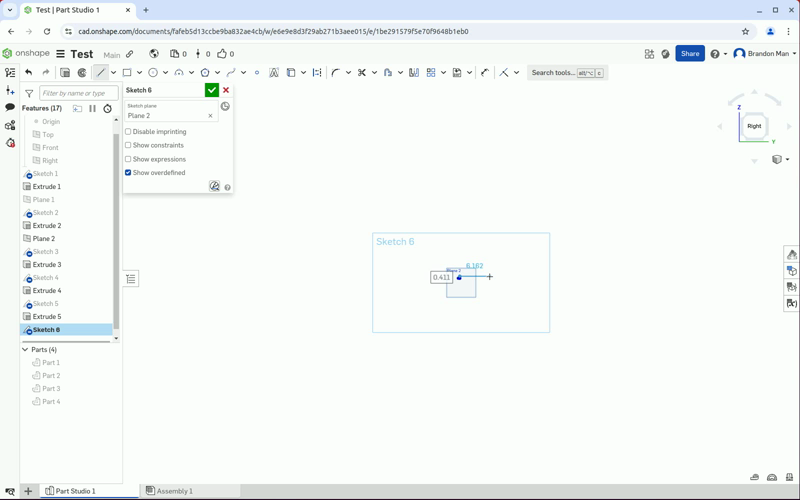
mouse_move(458, 276)
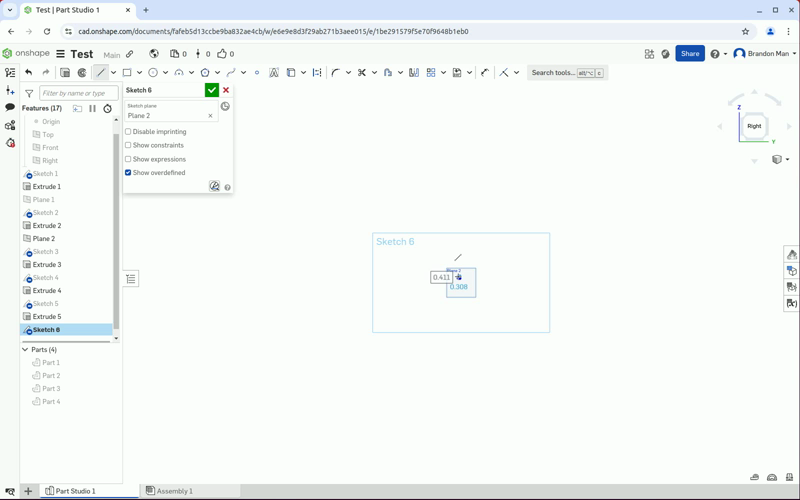
scroll(6)
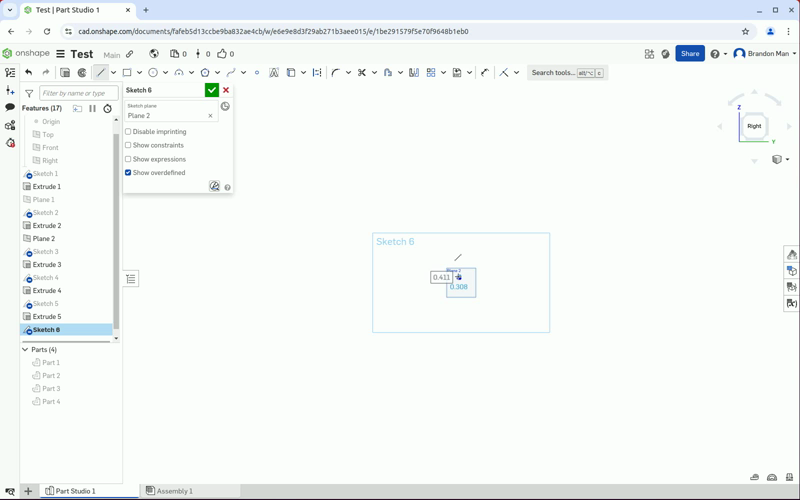
scroll(6)
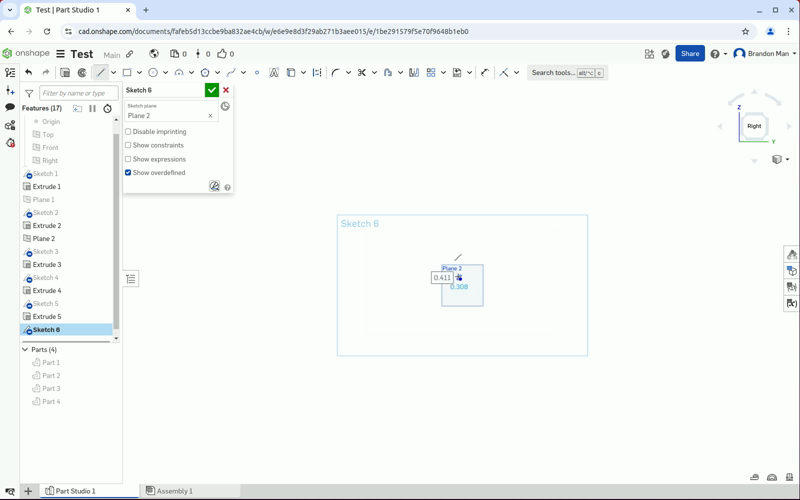
scroll(6)
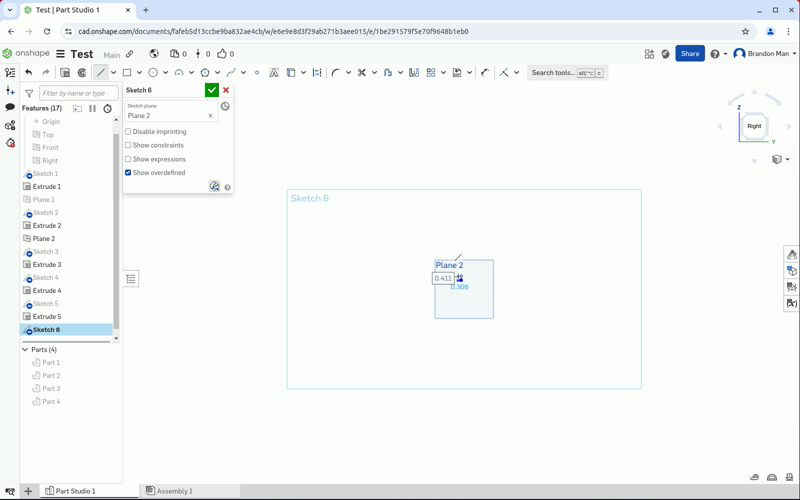
scroll(6)
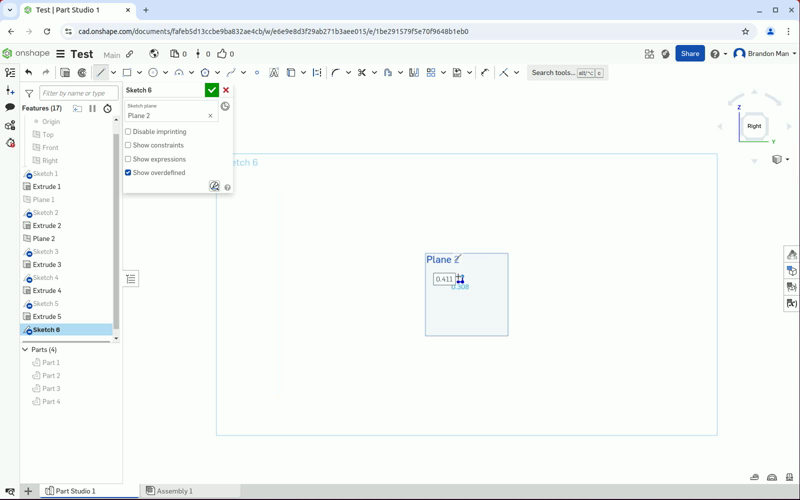
scroll(6)
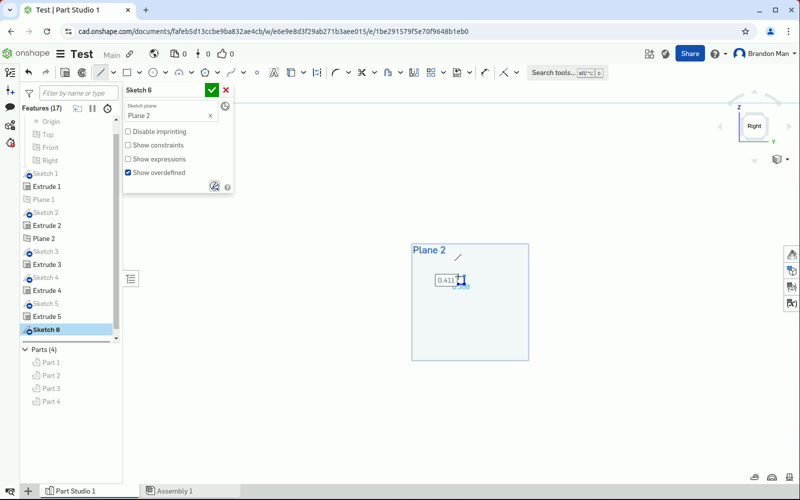
scroll(6)
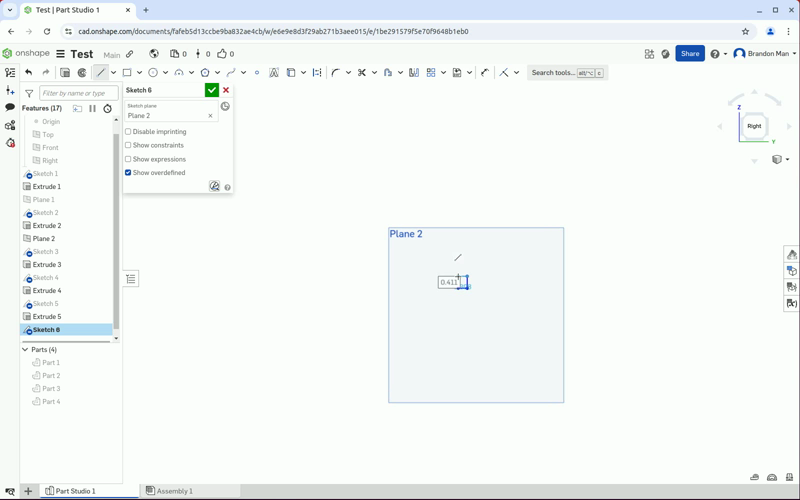
scroll(6)
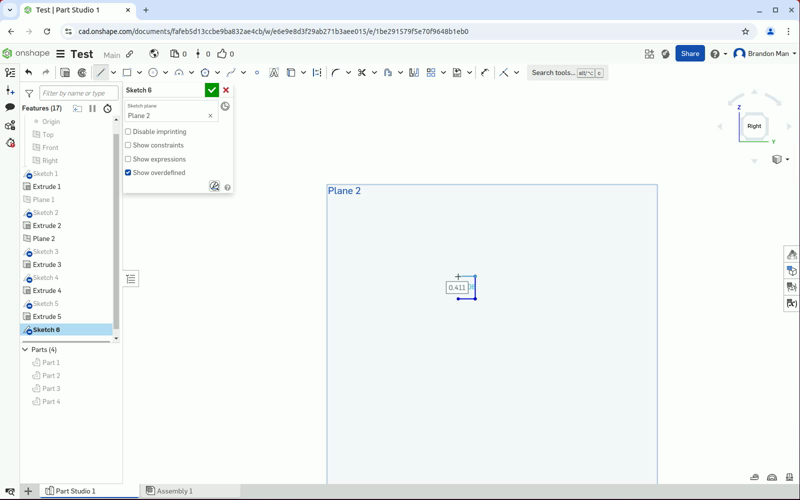
click(458, 276)
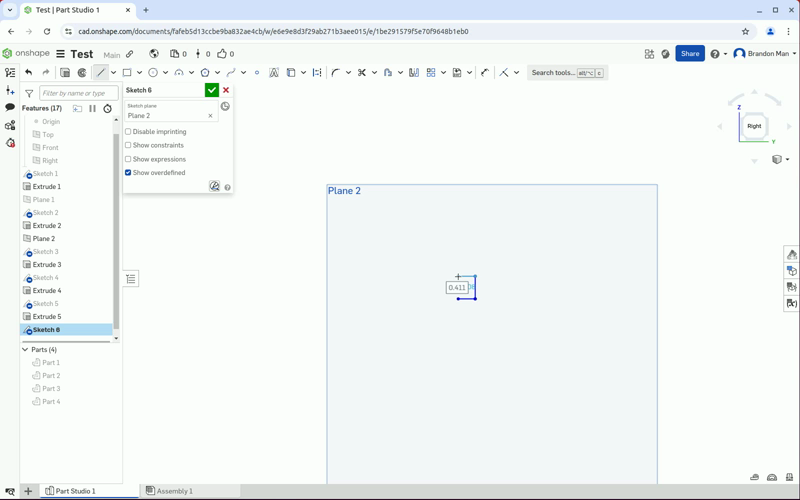
scroll(-6)
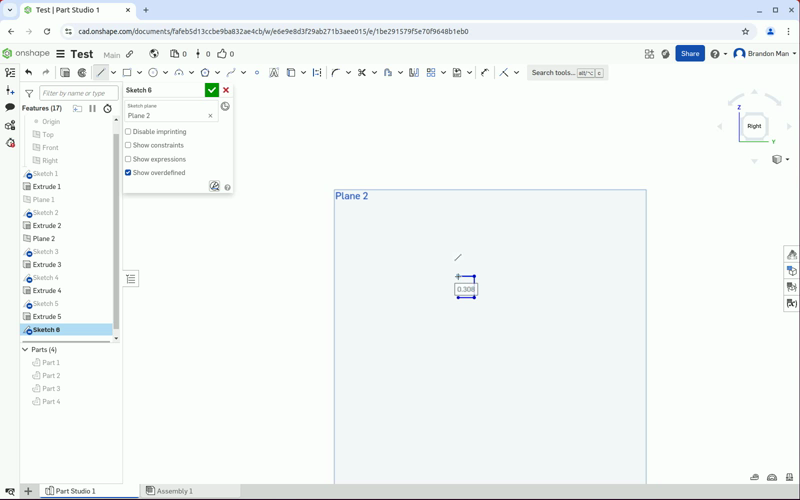
scroll(-6)
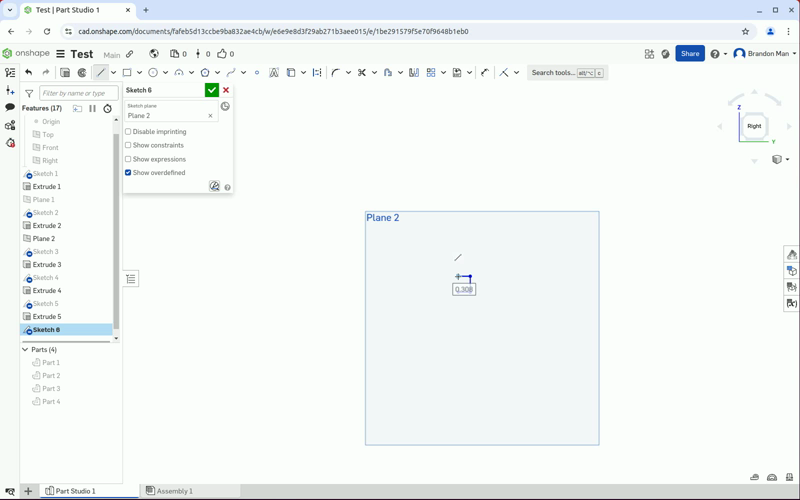
scroll(-6)
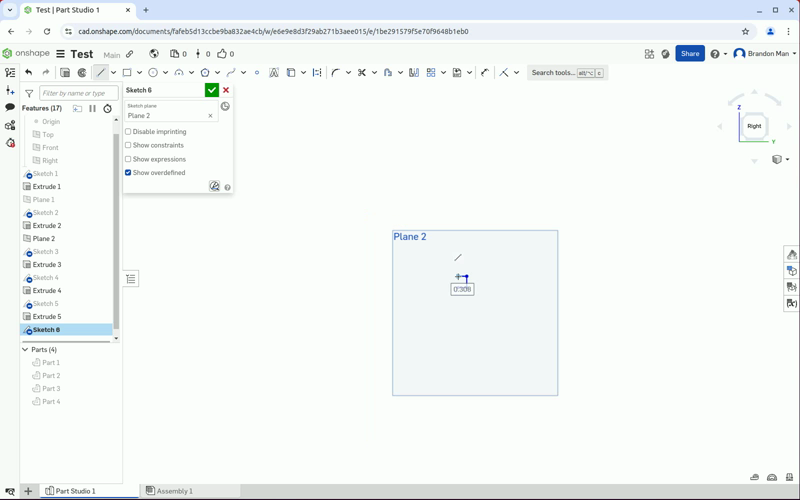
scroll(-6)
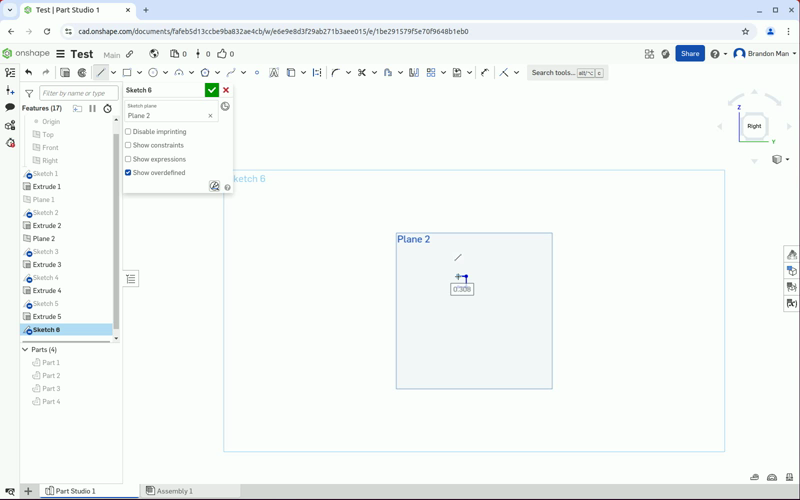
scroll(-6)
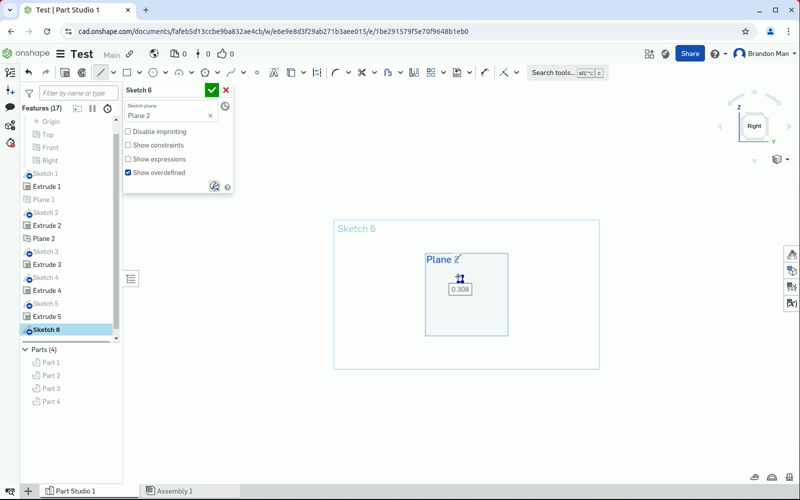
scroll(-6)
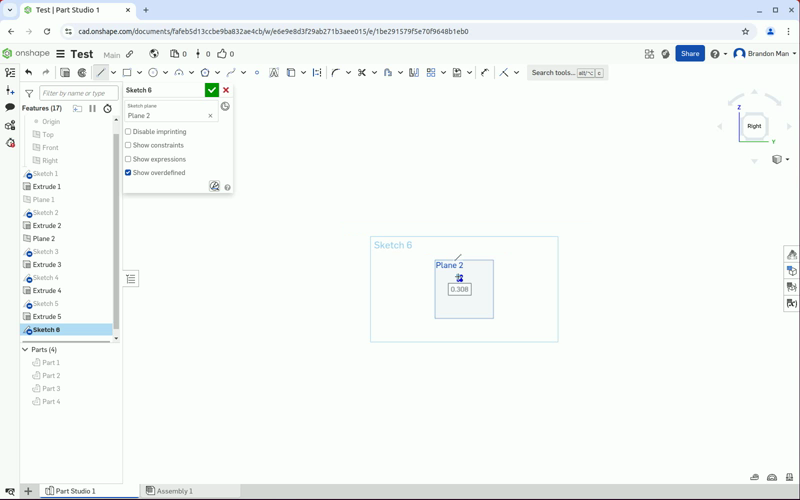
scroll(-6)
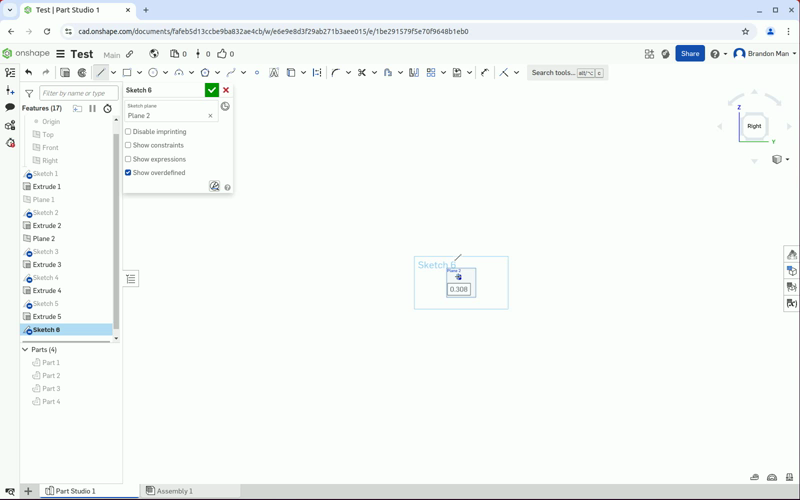
key_up(shift)
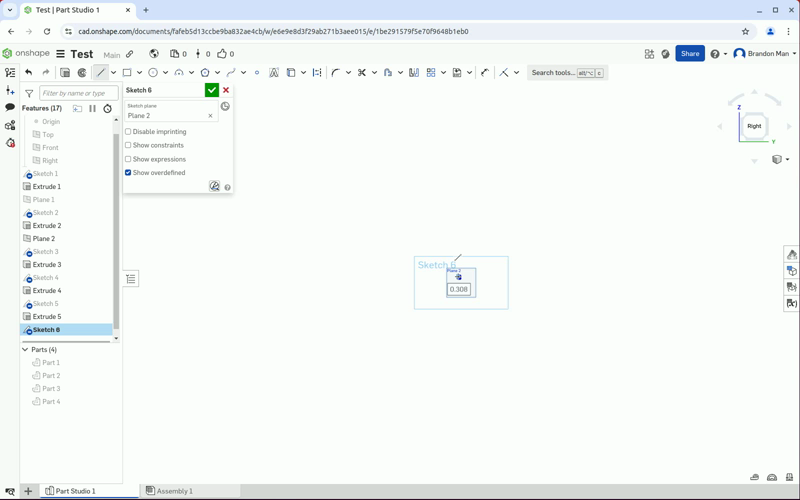
mouse_move(488, 276)
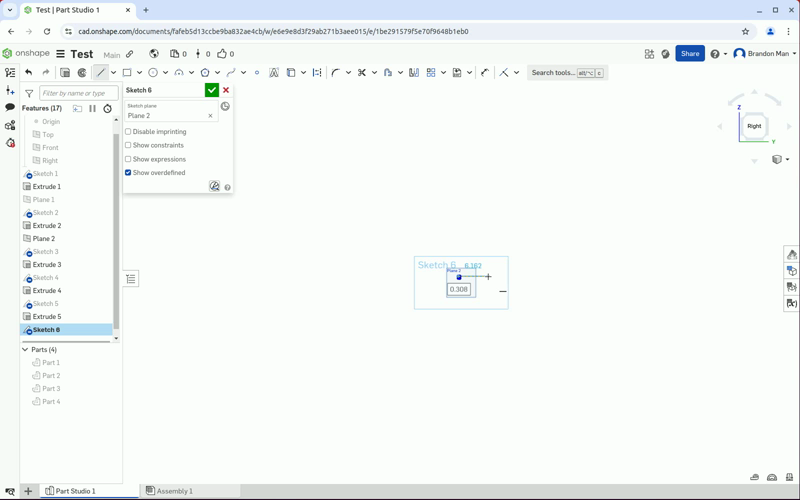
key_down(shift)
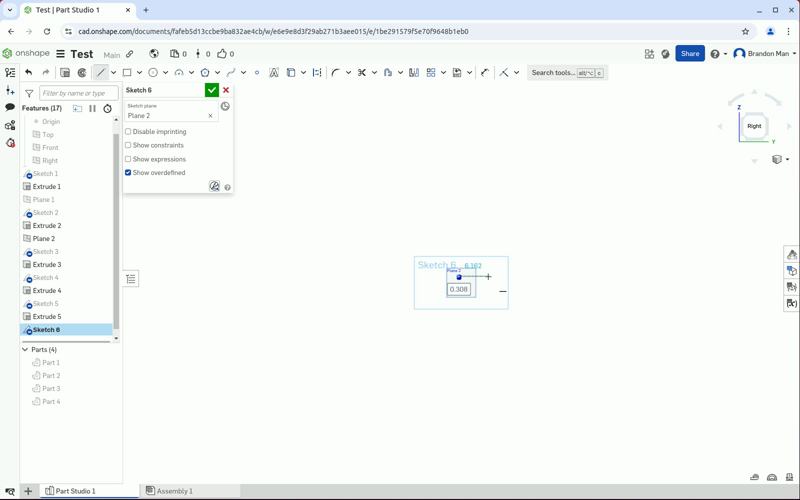
mouse_move(458, 278)
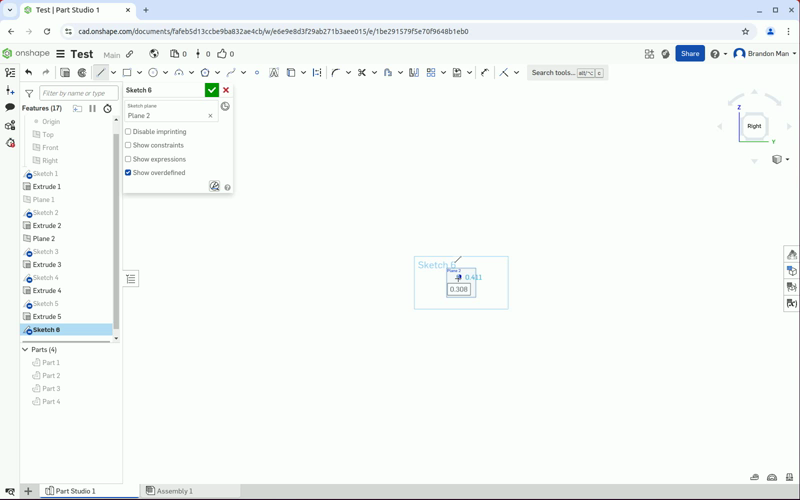
scroll(6)
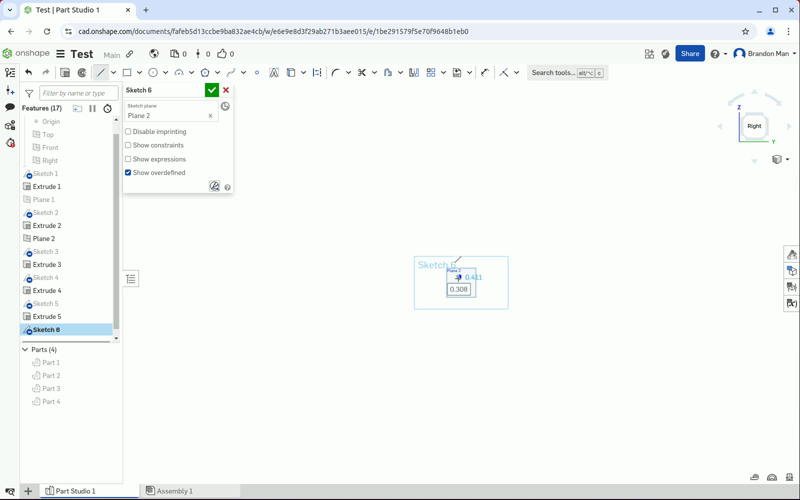
scroll(6)
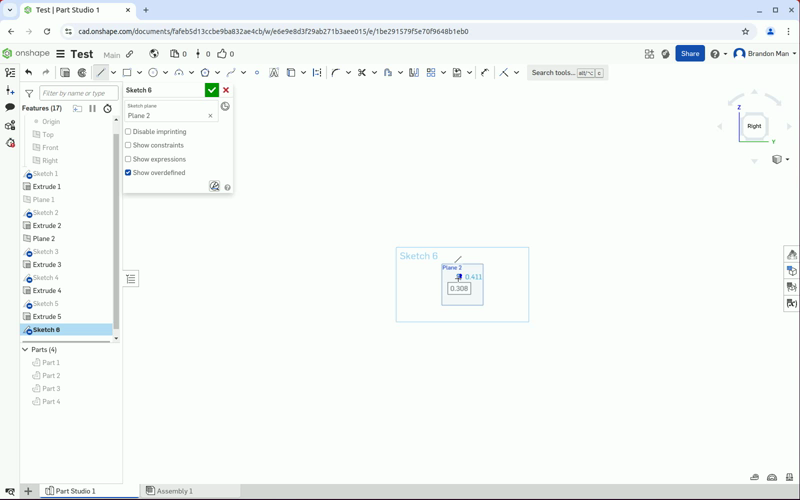
scroll(6)
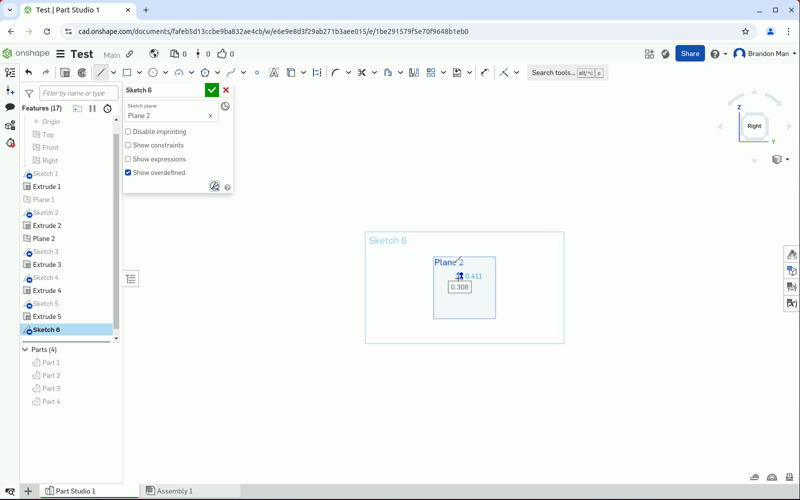
scroll(6)
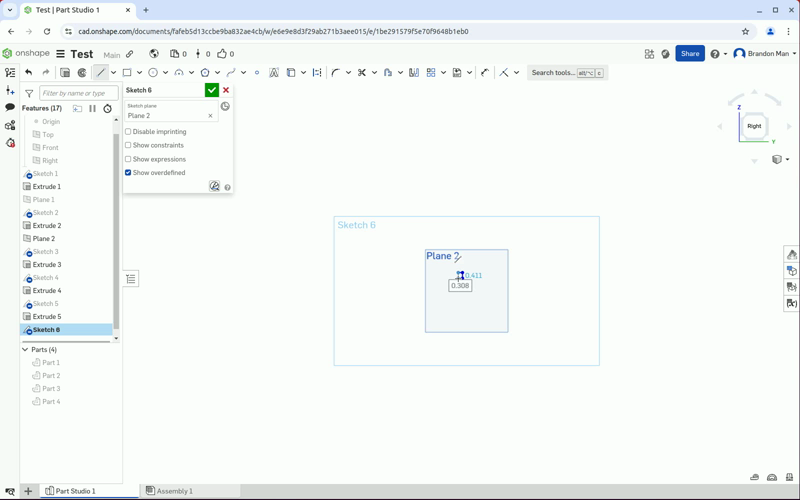
scroll(6)
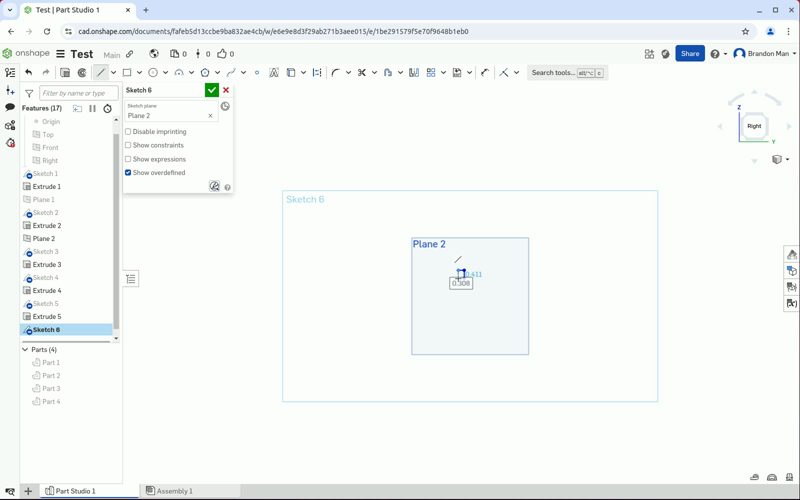
scroll(6)
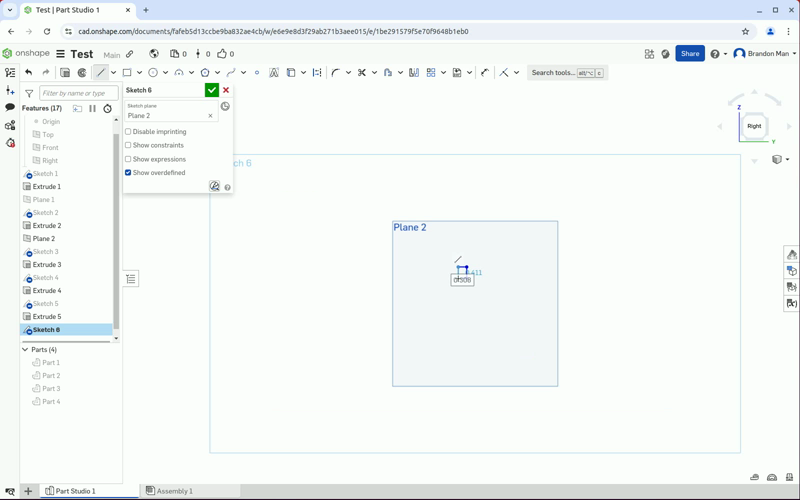
scroll(6)
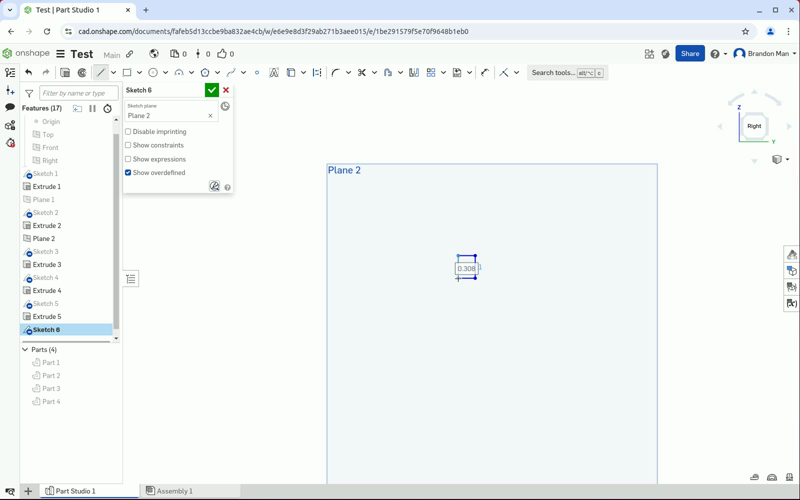
key_up(shift)
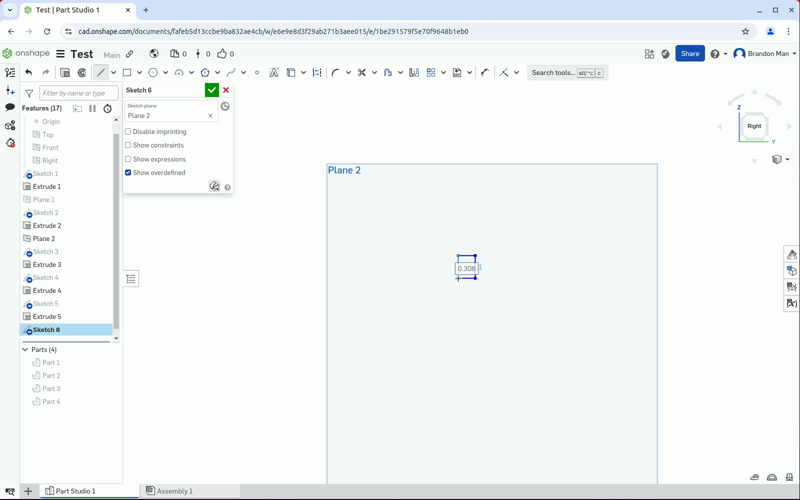
click(458, 278)
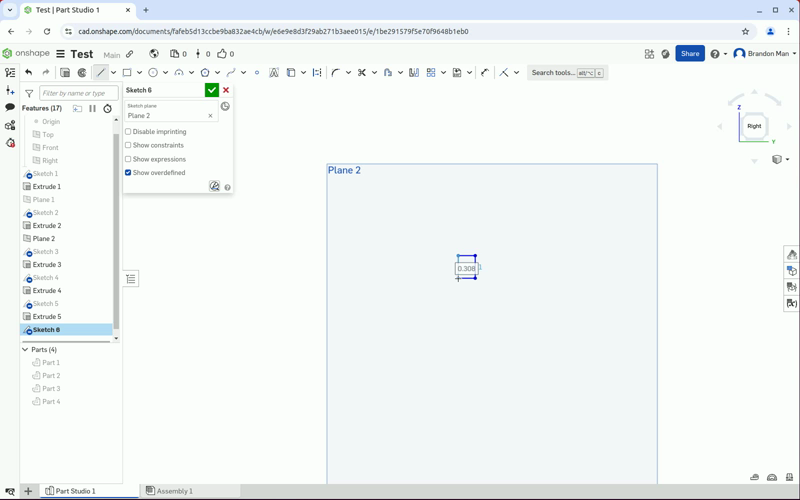
scroll(-6)
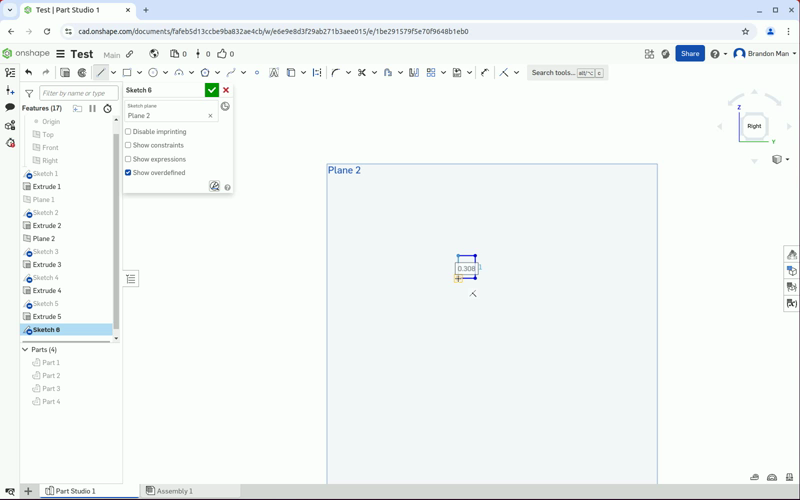
scroll(-6)
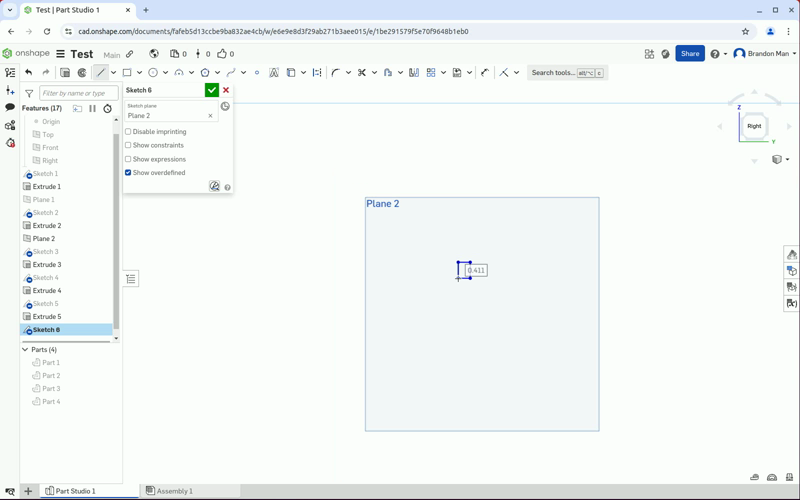
scroll(-6)
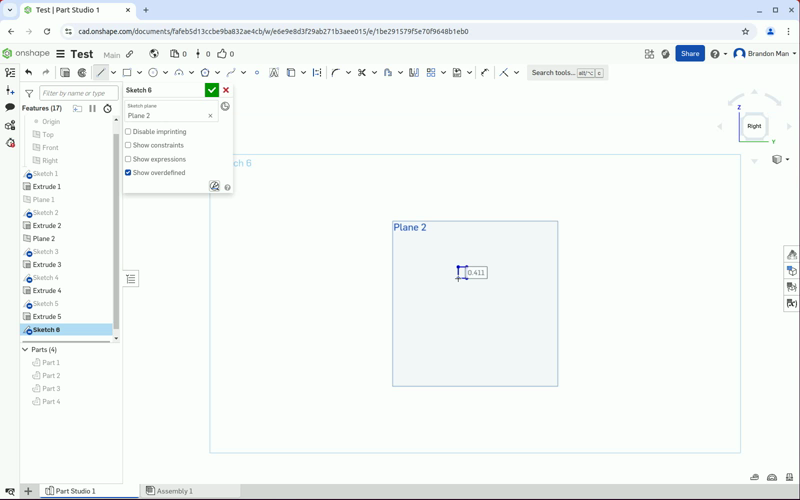
scroll(-6)
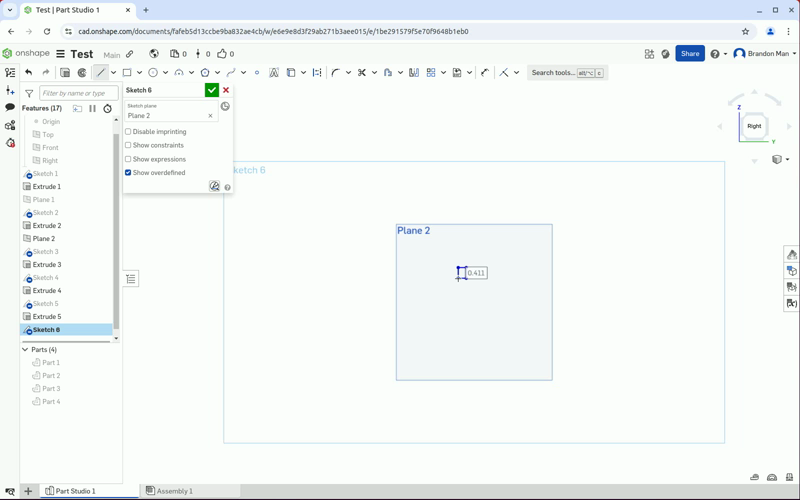
scroll(-6)
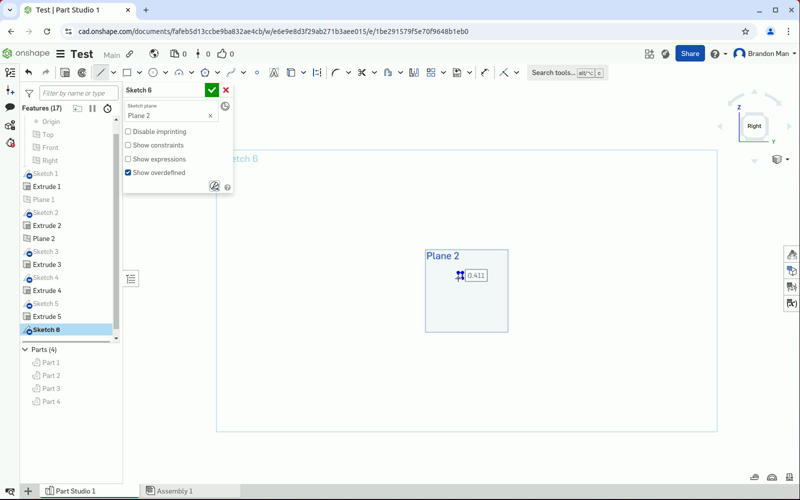
scroll(-6)
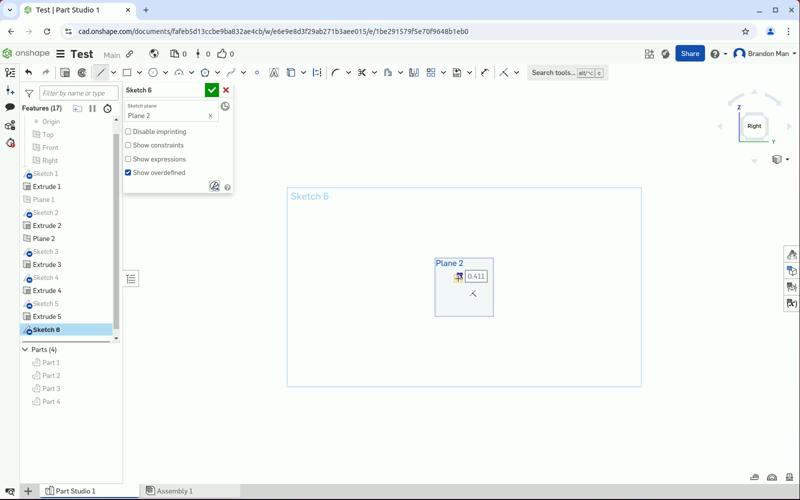
scroll(-6)
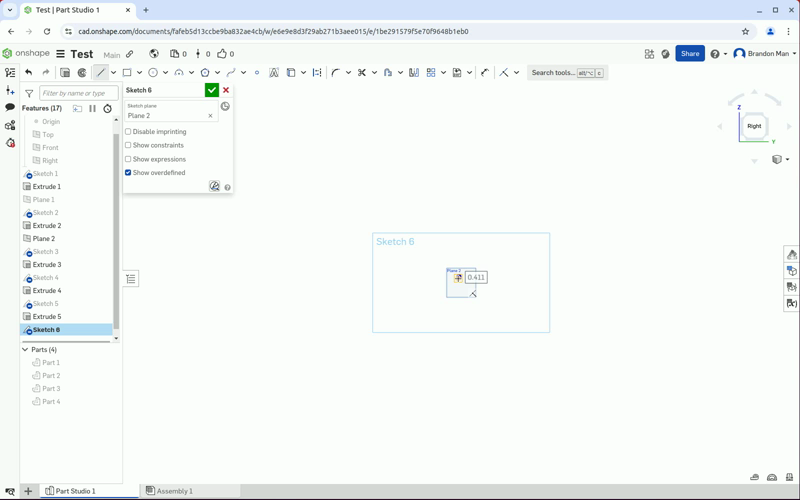
key(esc)
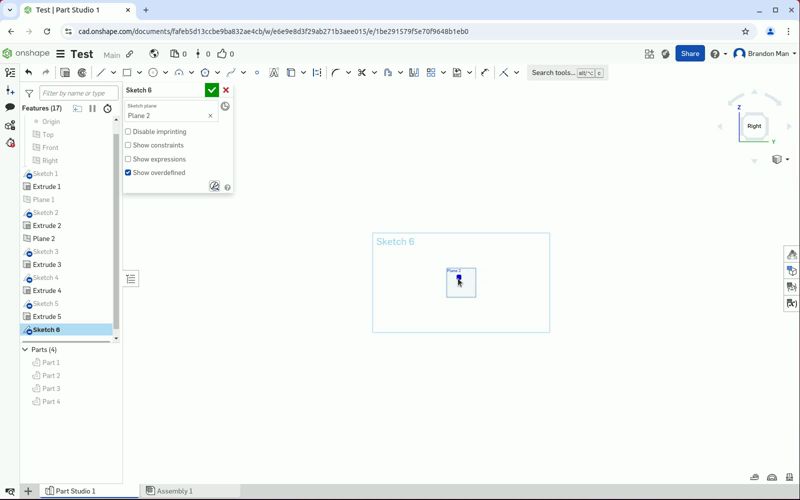
mouse_move(459, 276)
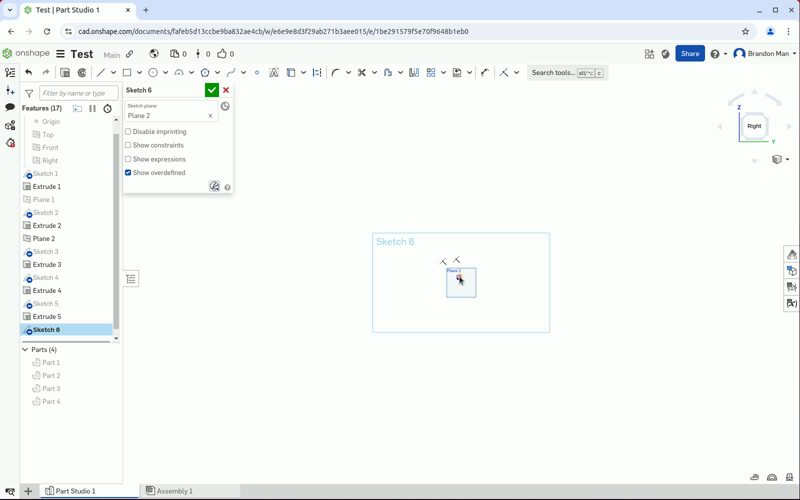
scroll(6)
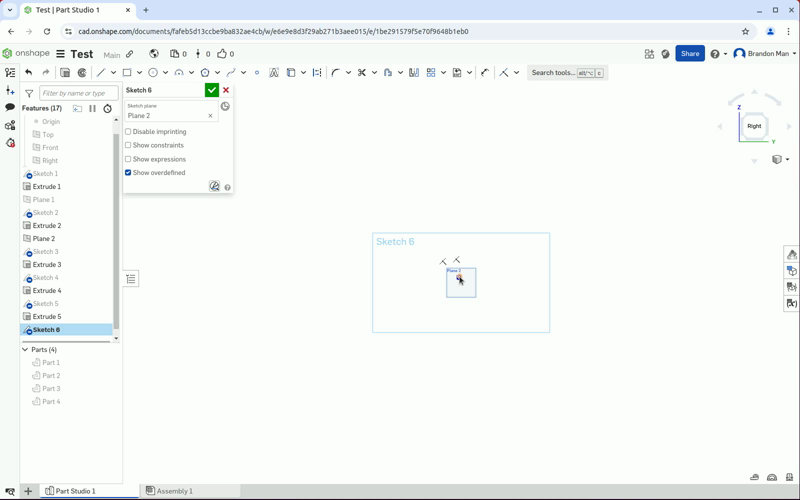
scroll(6)
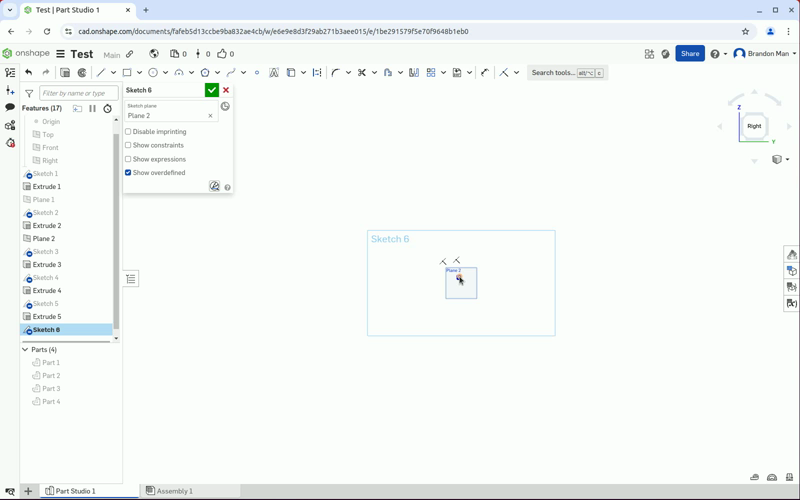
scroll(6)
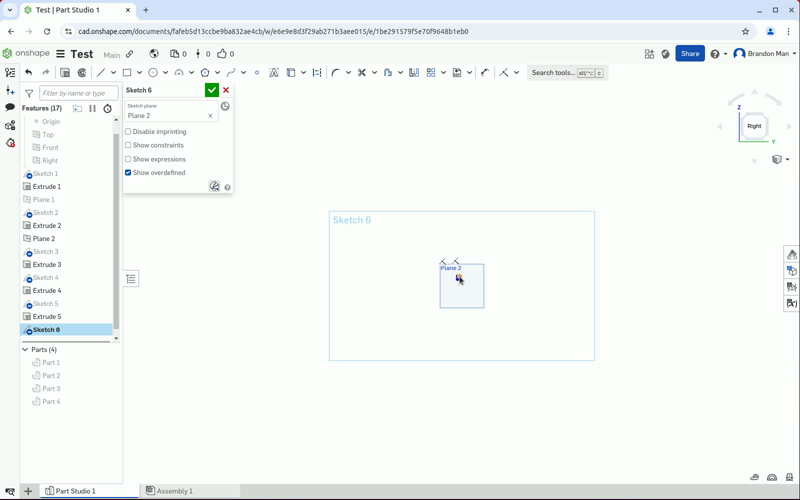
scroll(6)
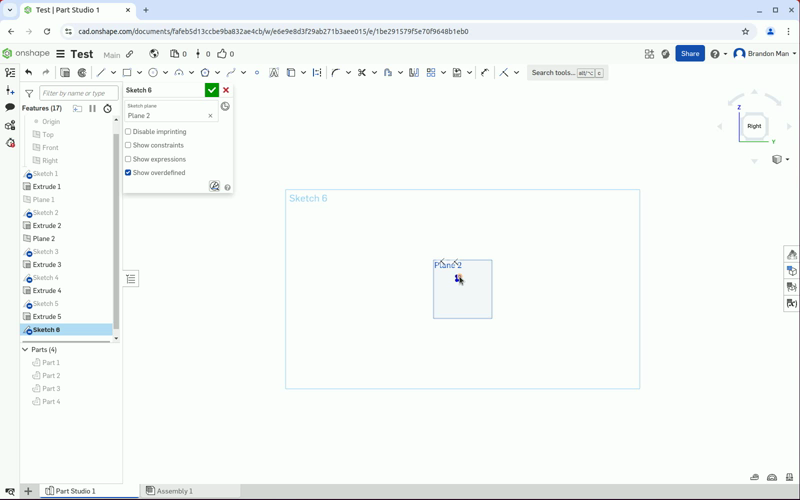
scroll(6)
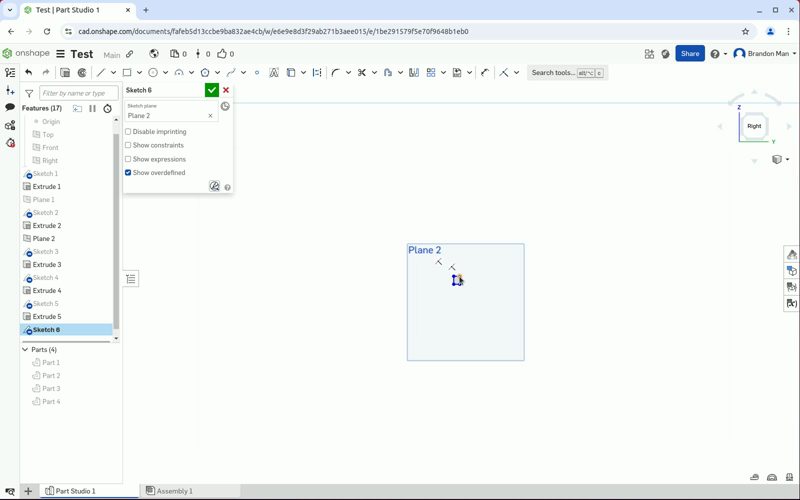
scroll(6)
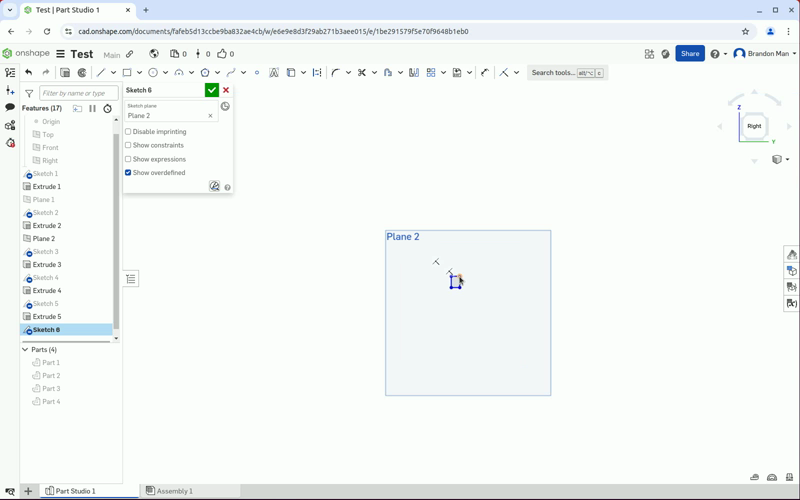
scroll(6)
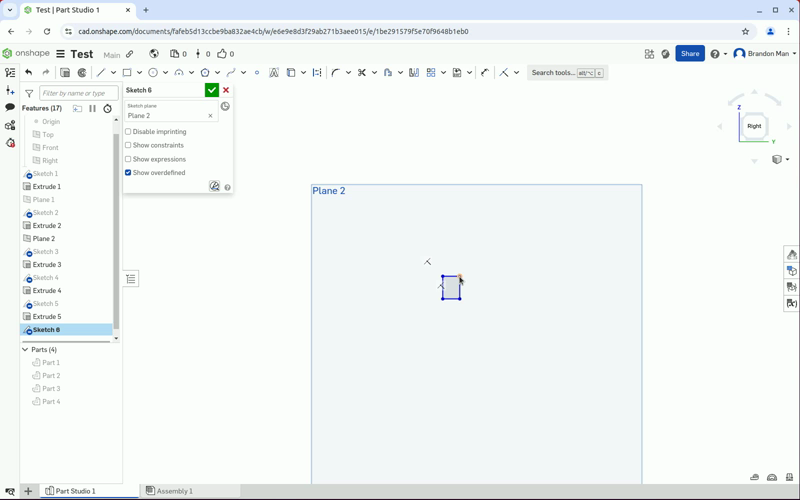
click(459, 276)
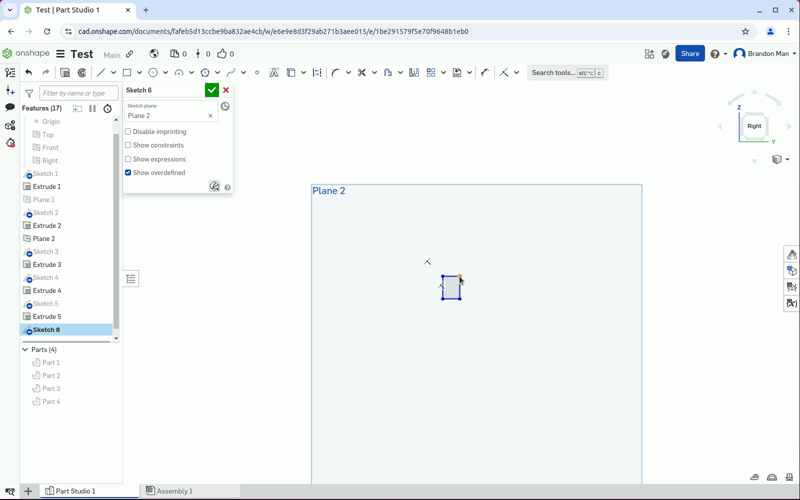
scroll(-6)
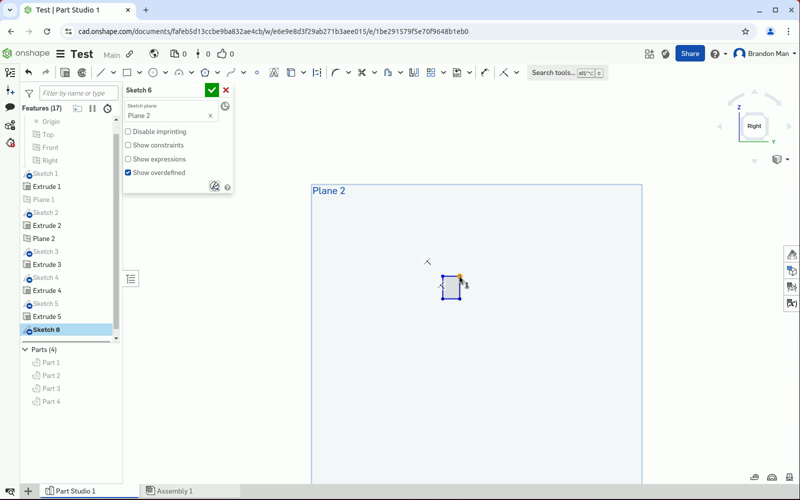
scroll(-6)
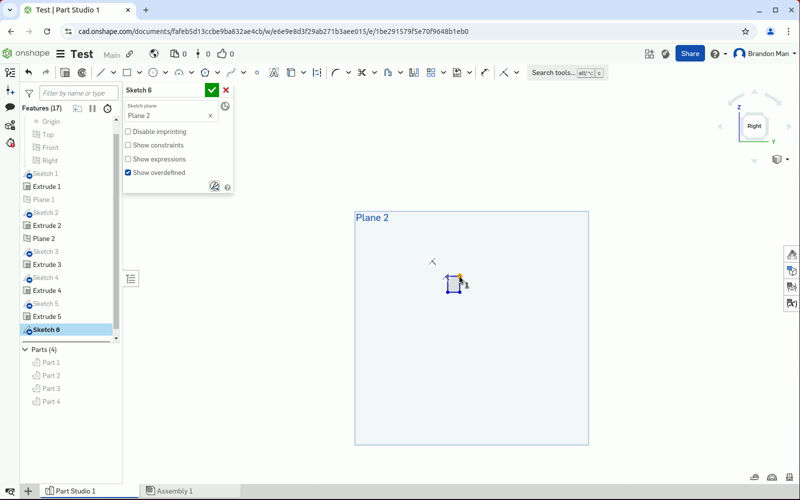
scroll(-6)
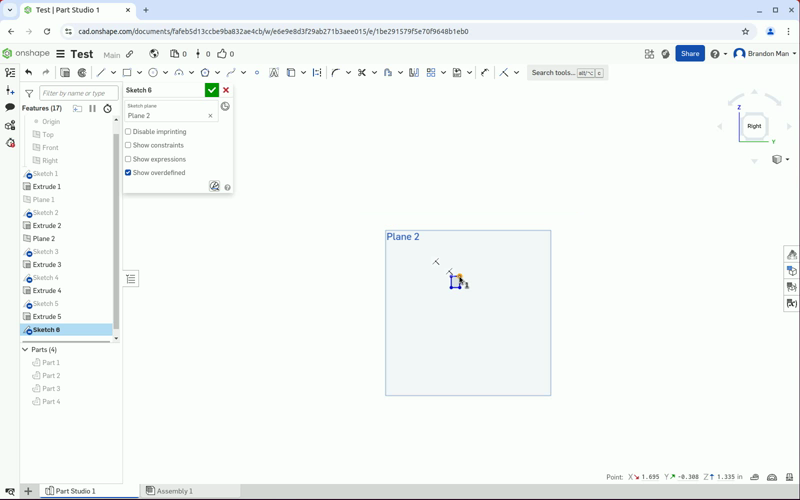
scroll(-6)
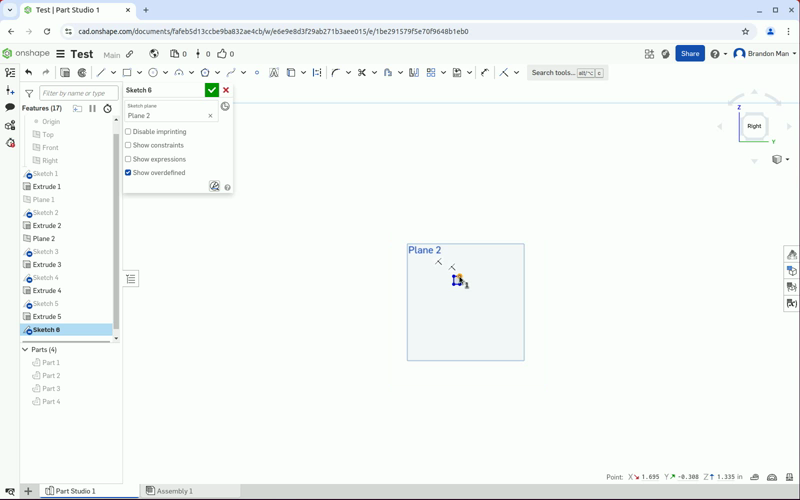
scroll(-6)
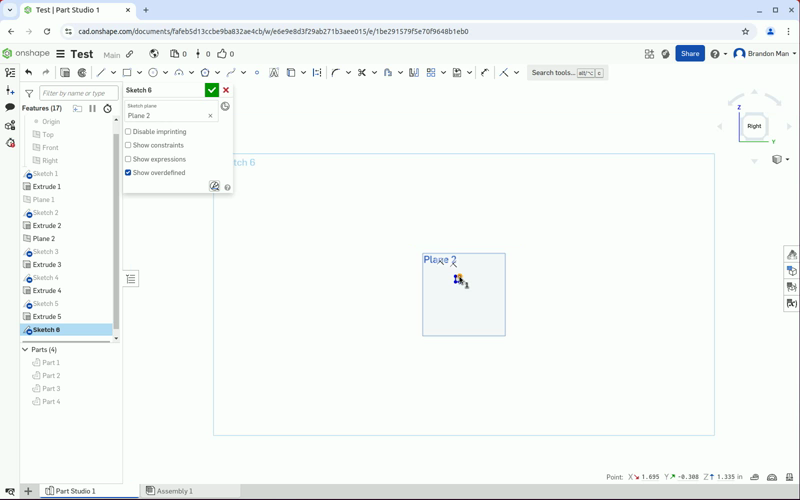
scroll(-6)
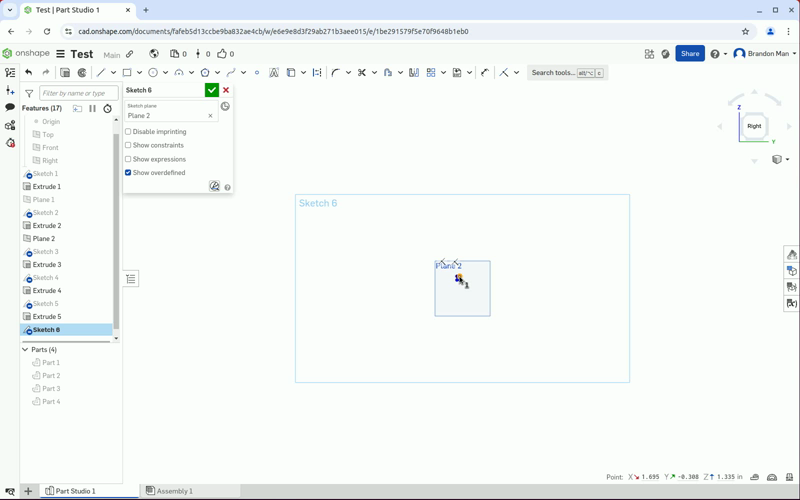
scroll(-6)
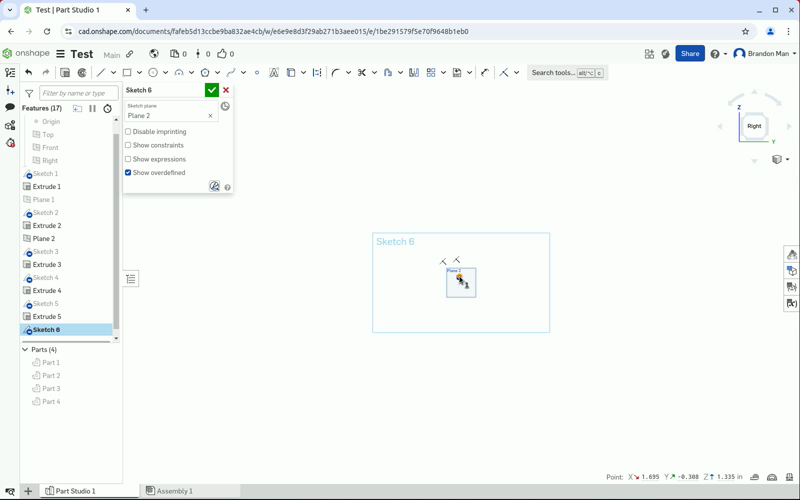
mouse_move(73, 352)
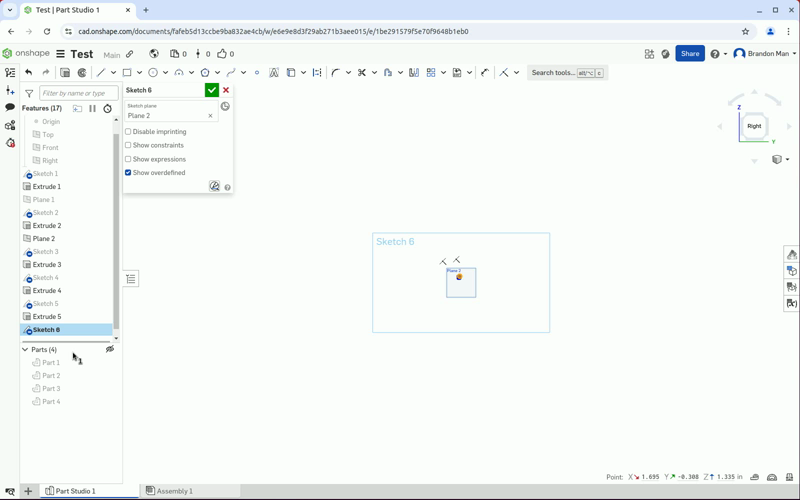
key(shift+y)
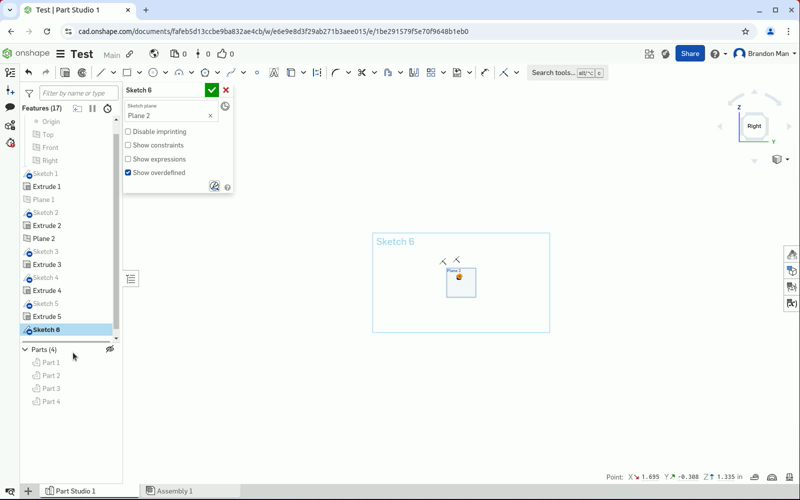
key(shift+e)
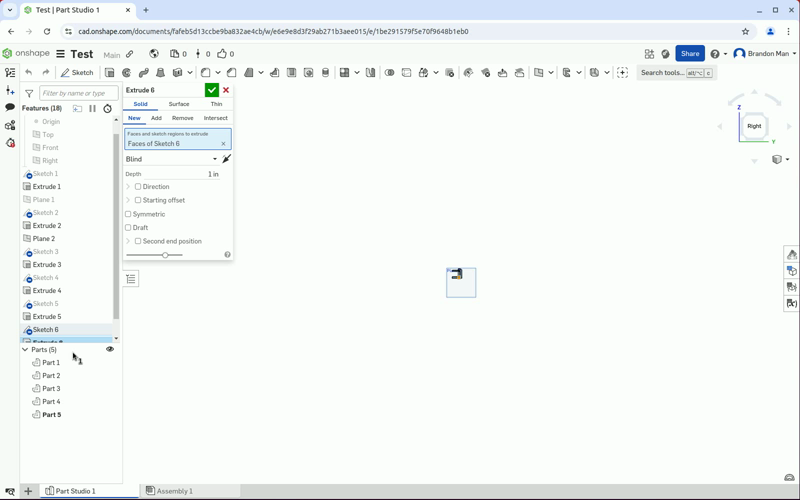
mouse_move(143, 106)
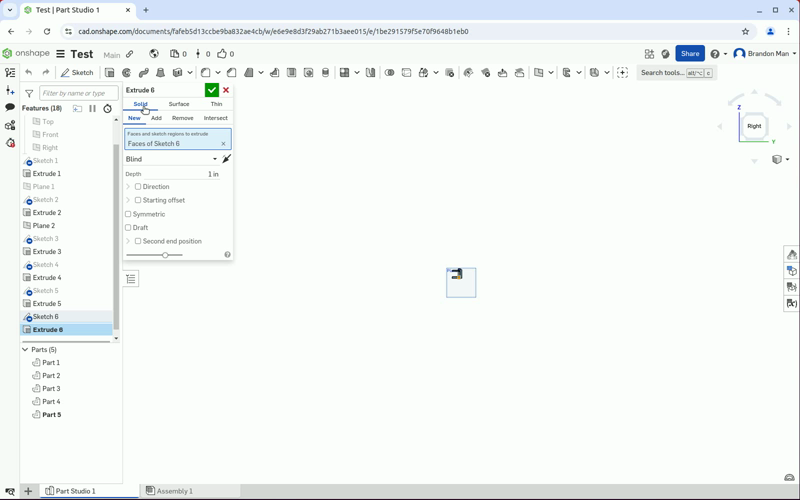
click(143, 106)
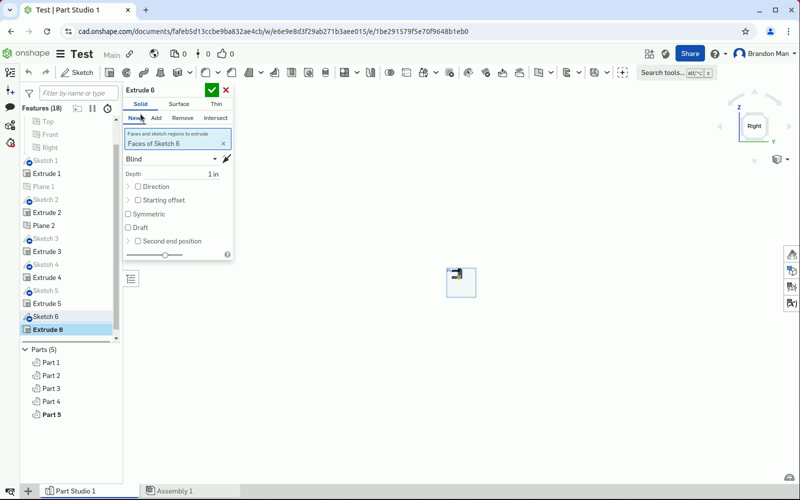
mouse_move(137, 120)
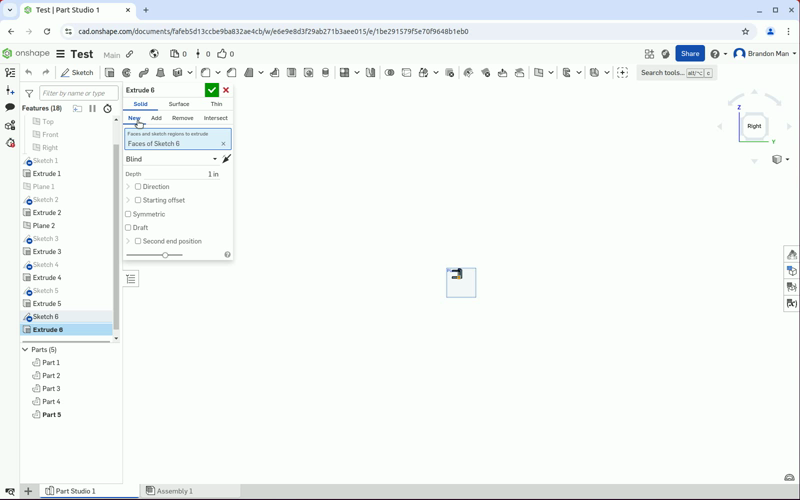
click(137, 120)
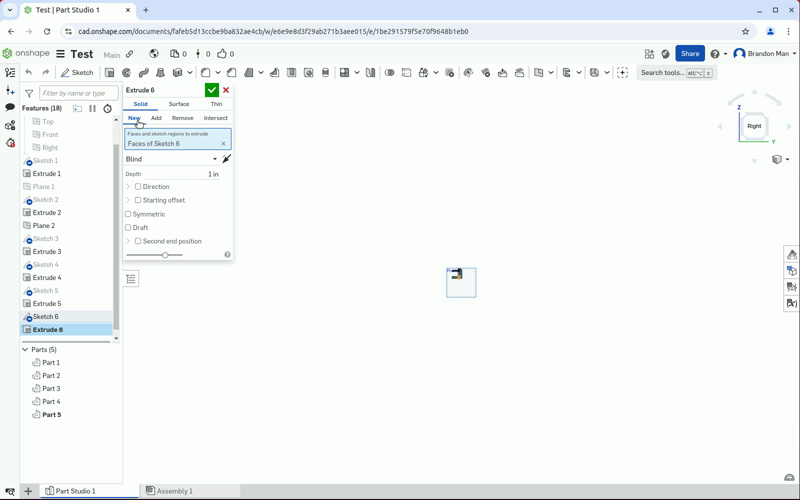
key(tab, 4)
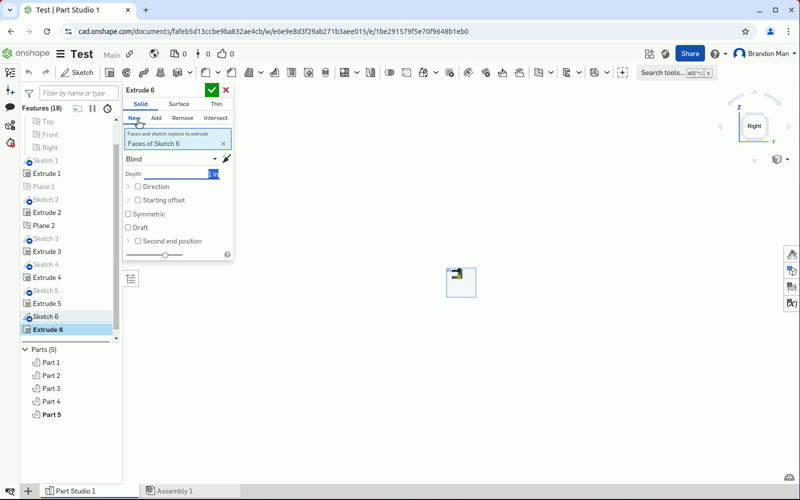
text(-21.423)
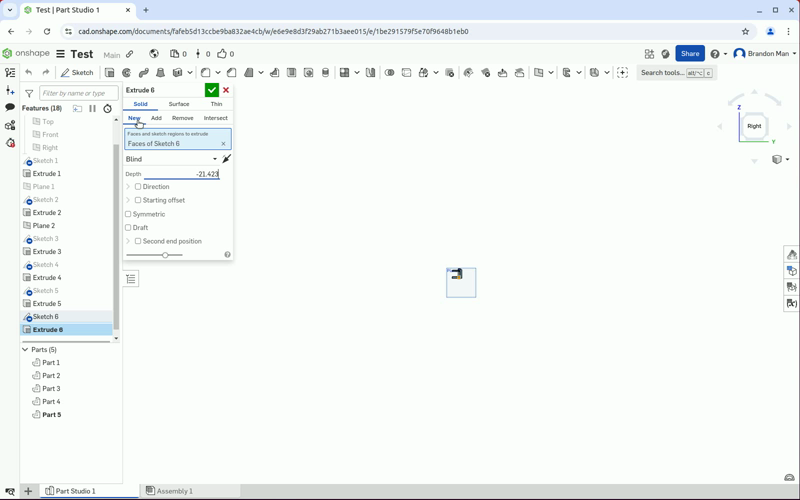
key(enter)
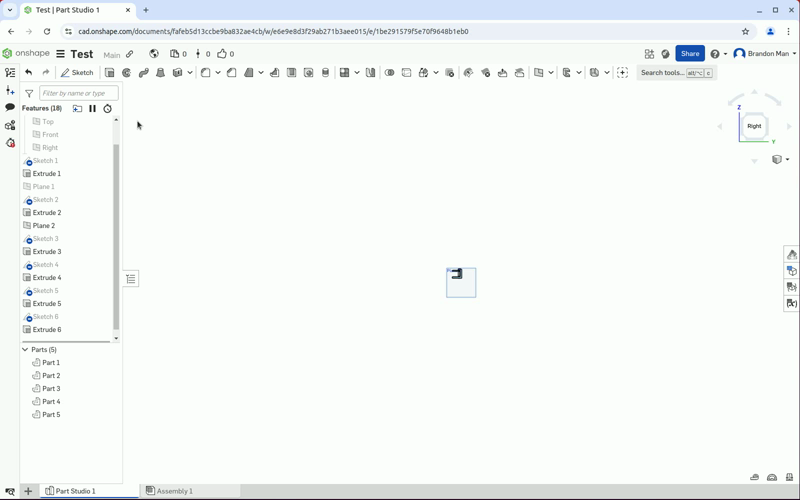
key(shift+h)
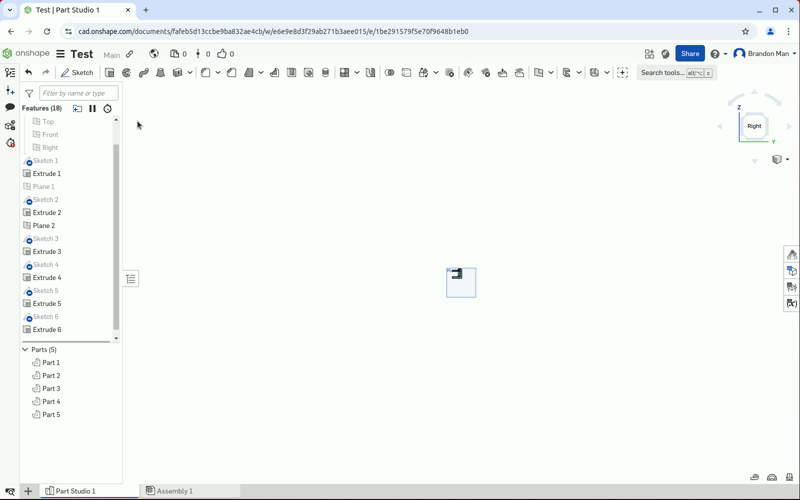
key(shift+h)
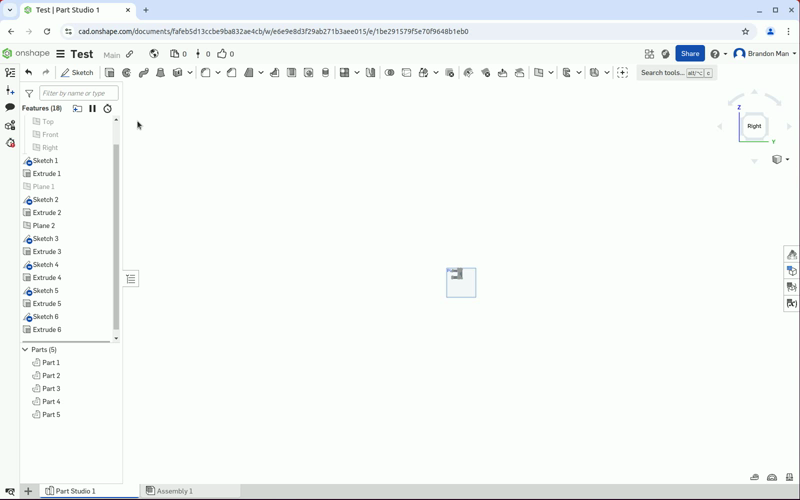
key(shift+7)
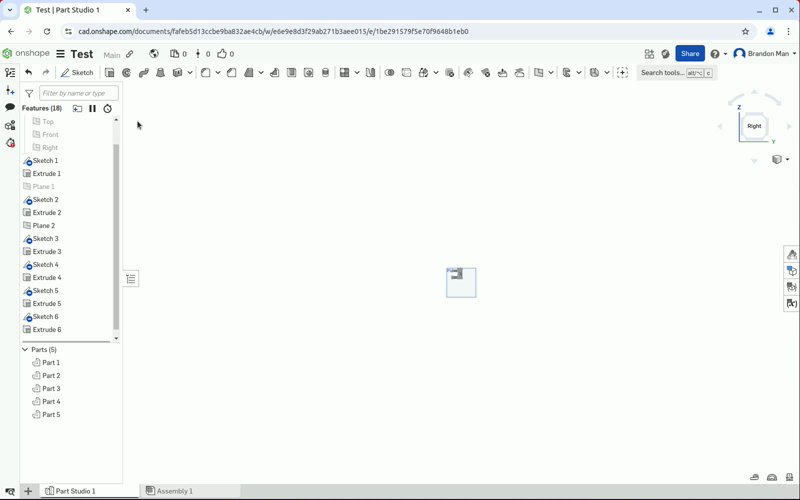
key(right, 2)
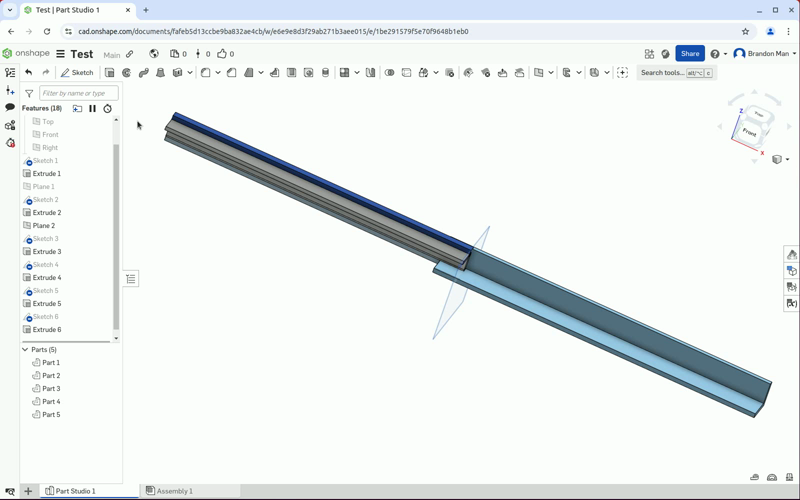
key(down, 2)
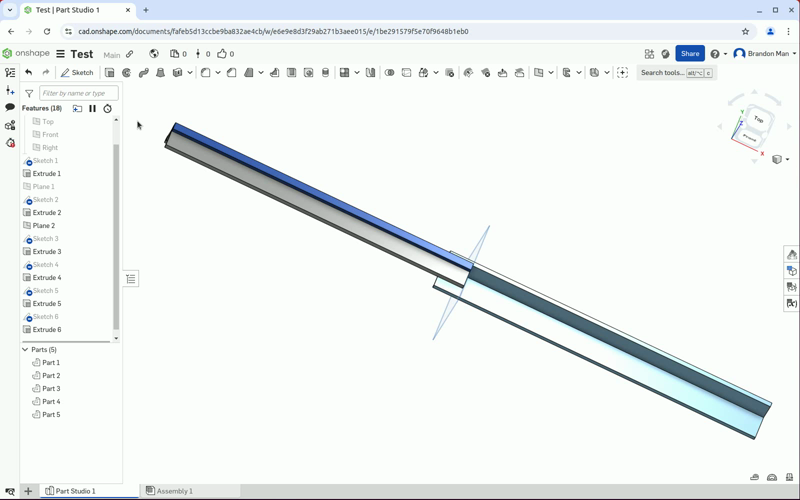
key(up, 2)
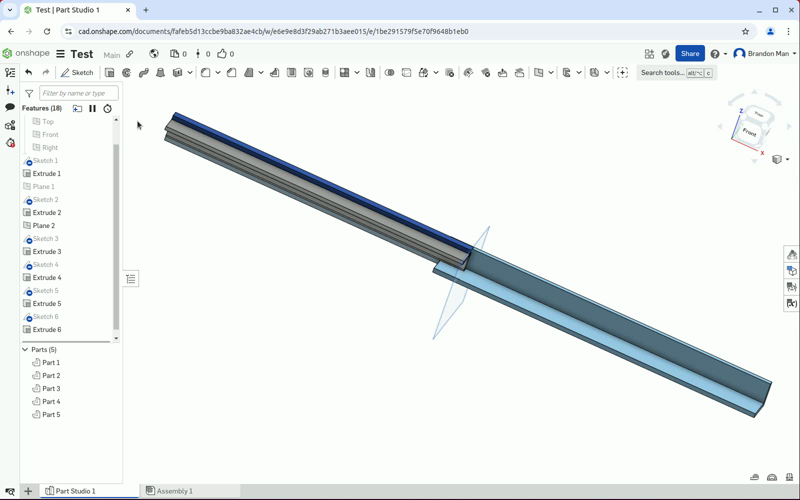
key(left, 2)
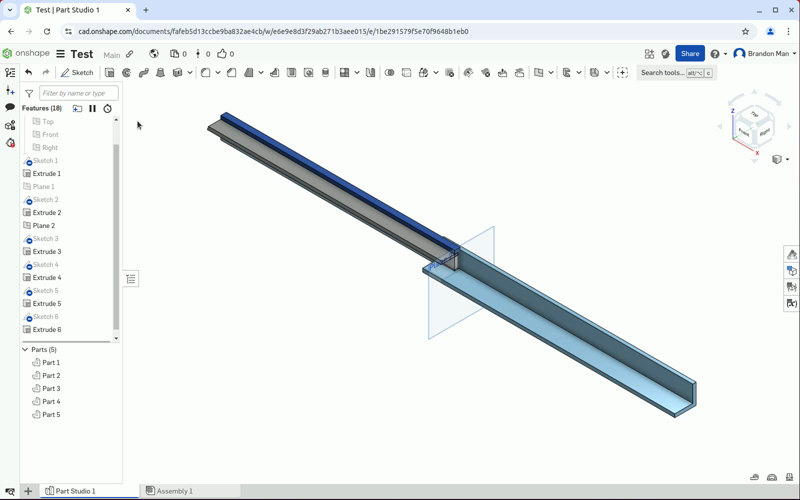
mouse_move(69, 163)
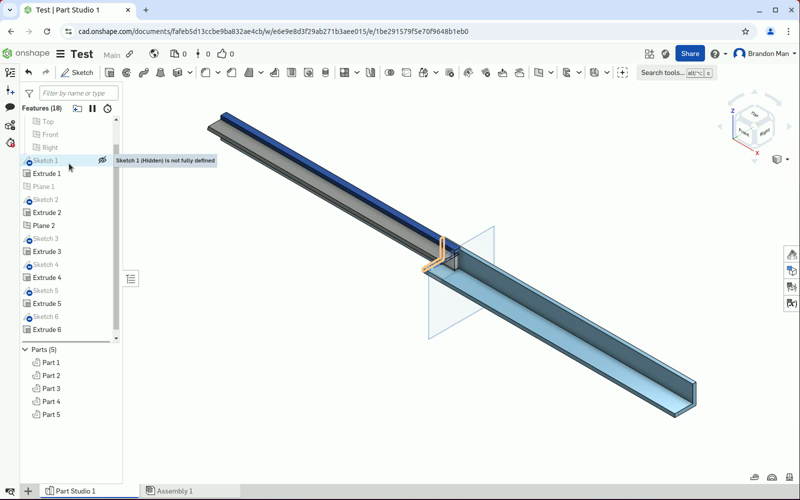
click(69, 163)